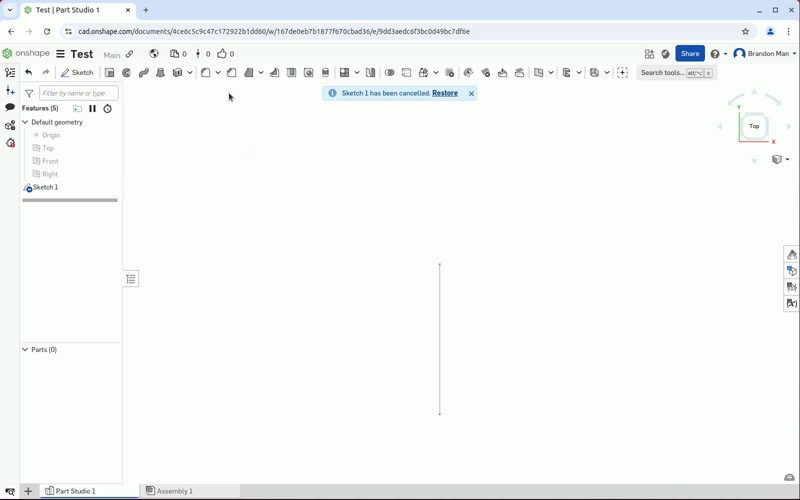
key(shift+h)
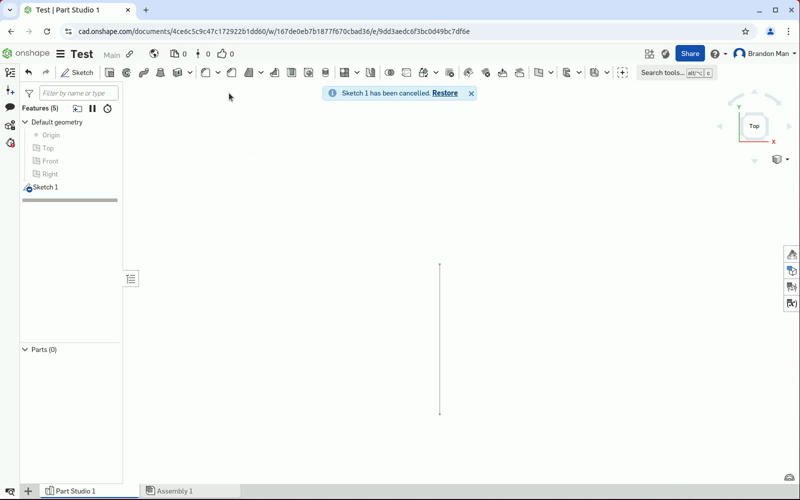
key(shift+s)
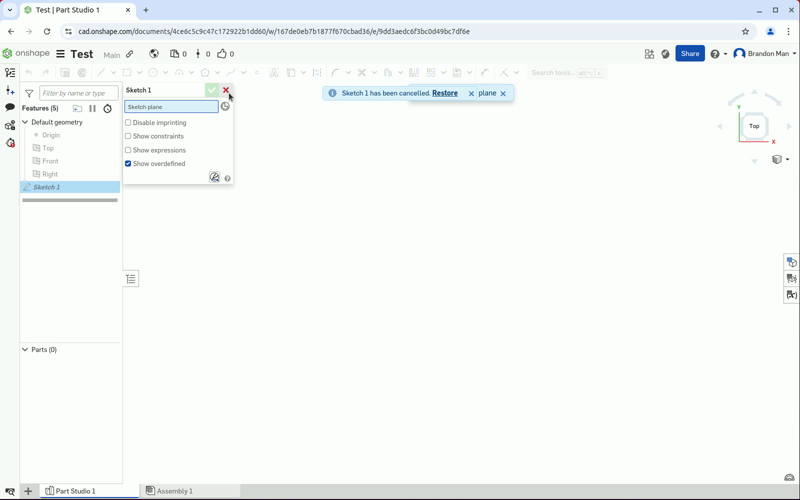
mouse_move(73, 150)
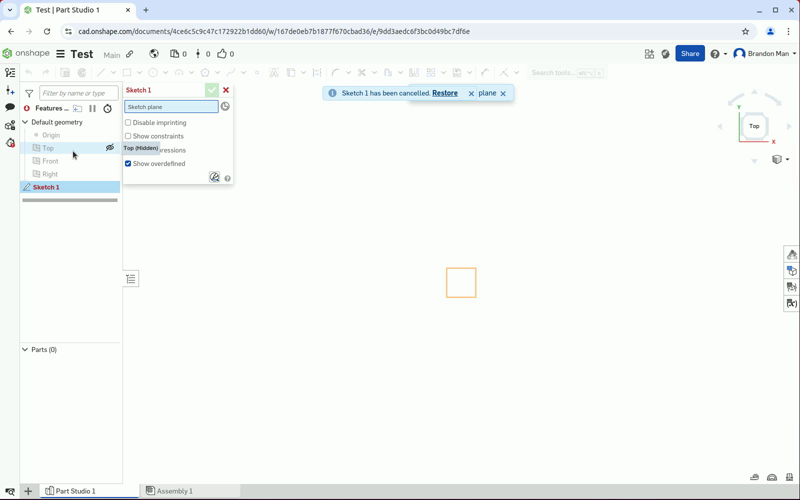
click(73, 150)
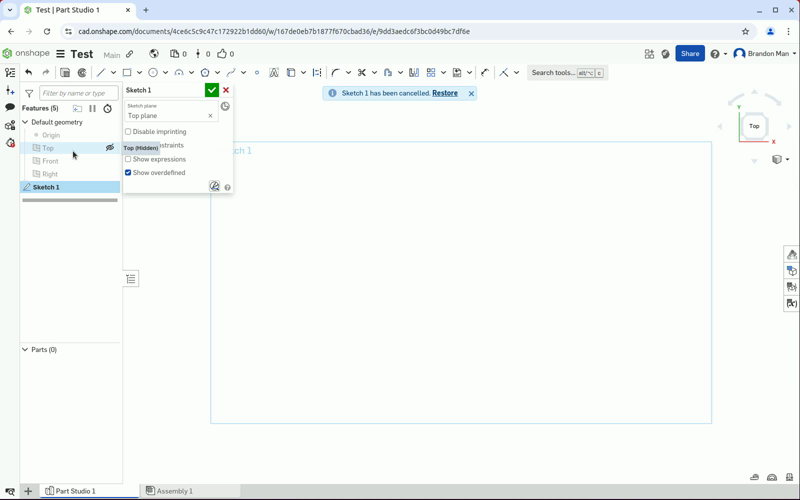
mouse_move(73, 352)
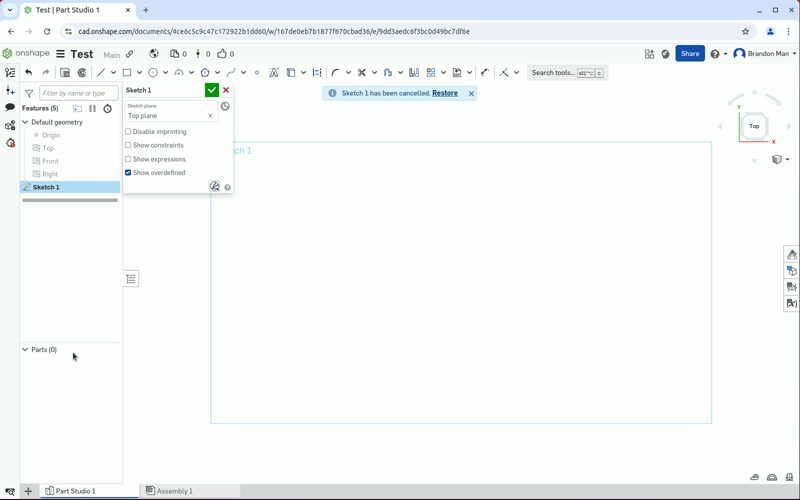
key(y)
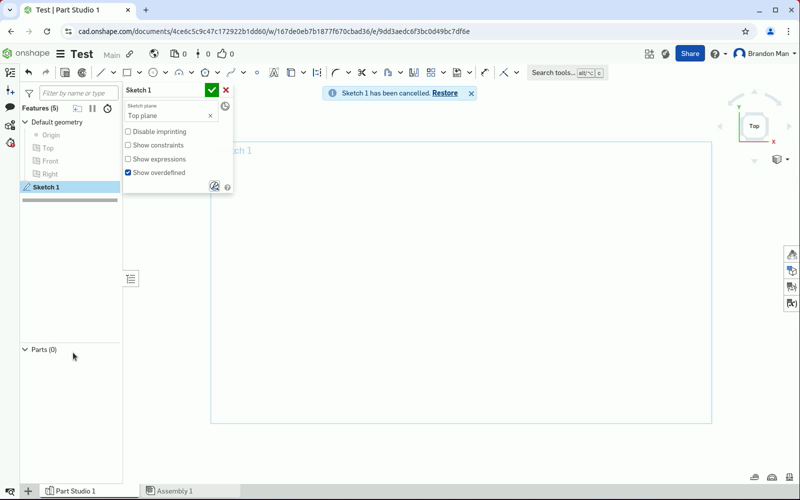
key(l)
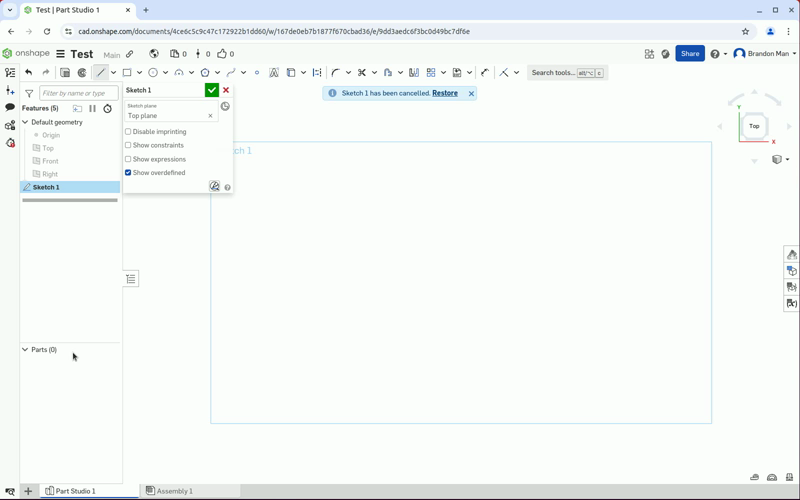
key_down(shift)
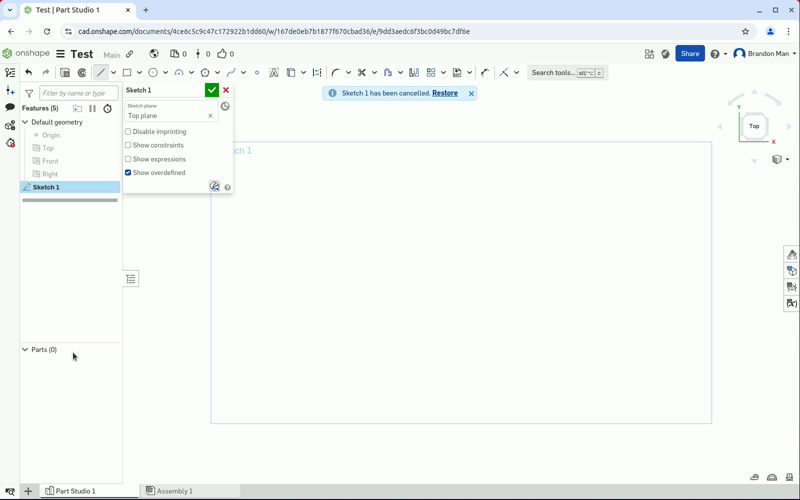
mouse_move(388, 309)
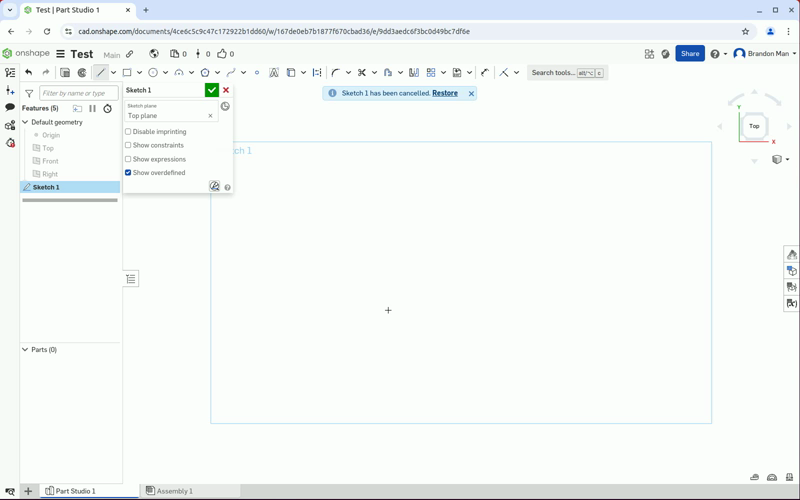
click(388, 309)
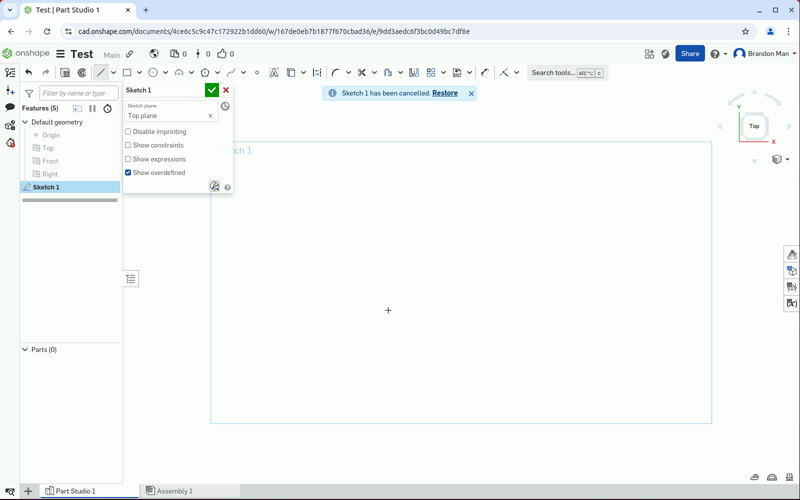
key_up(shift)
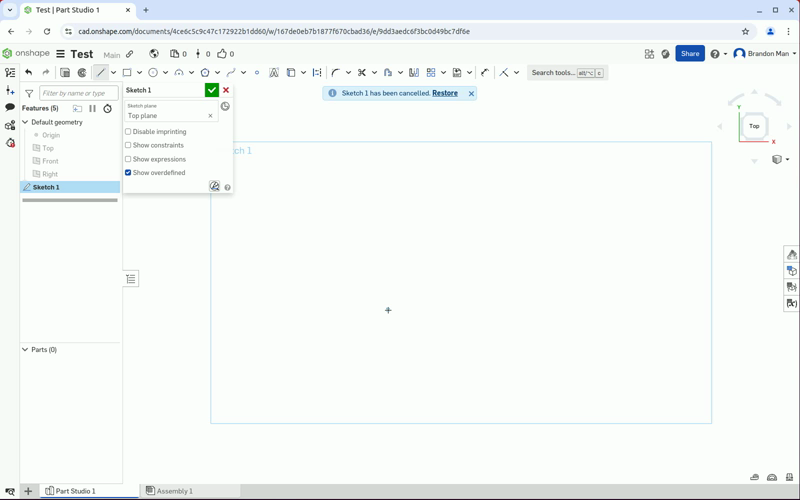
key_down(shift)
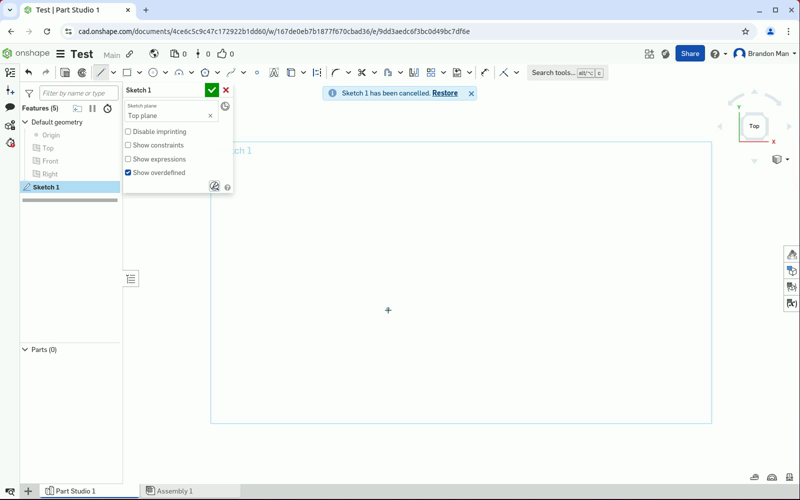
mouse_move(525, 309)
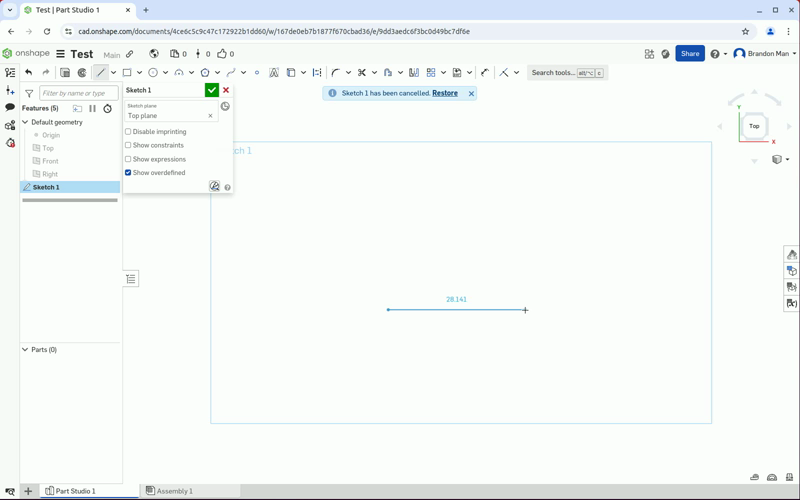
click(525, 309)
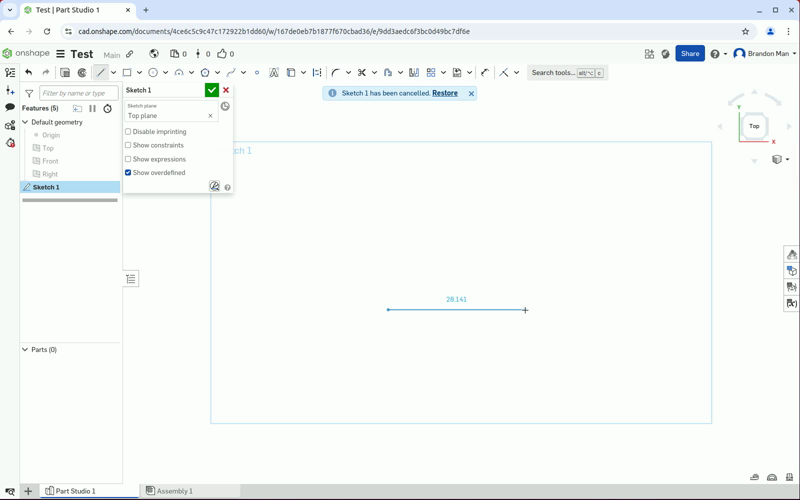
key_up(shift)
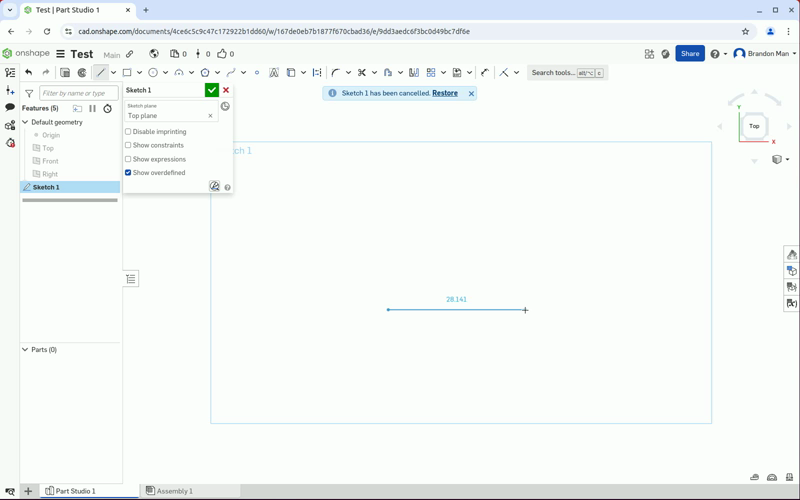
key_down(shift)
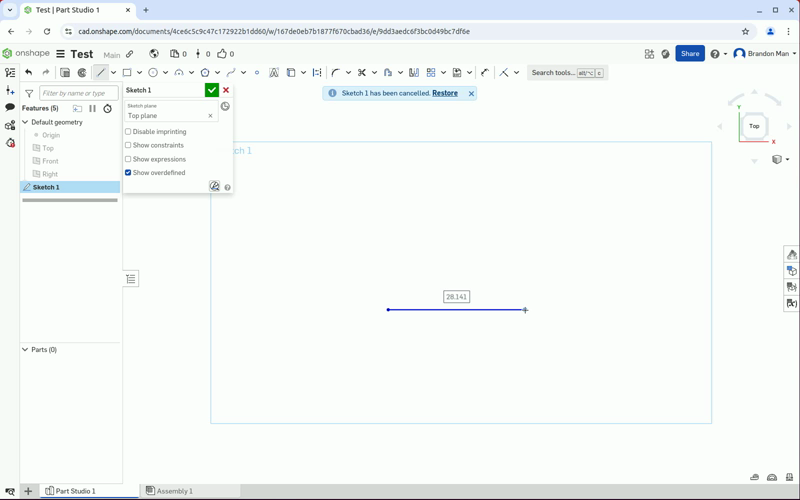
mouse_move(525, 173)
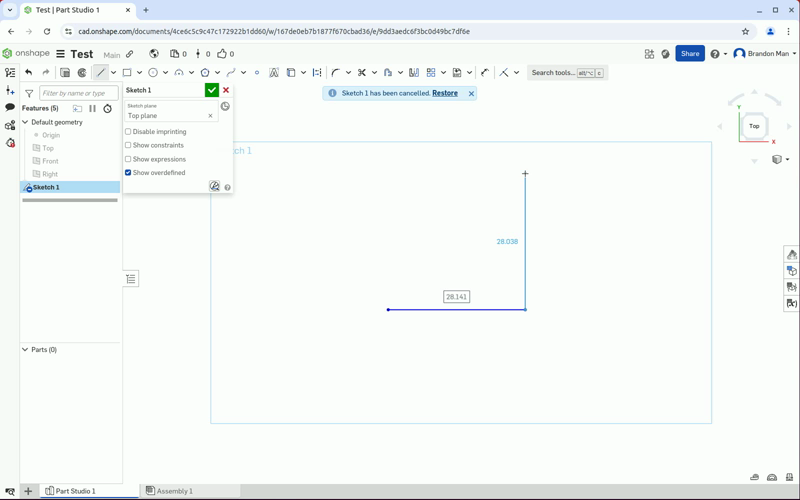
click(525, 173)
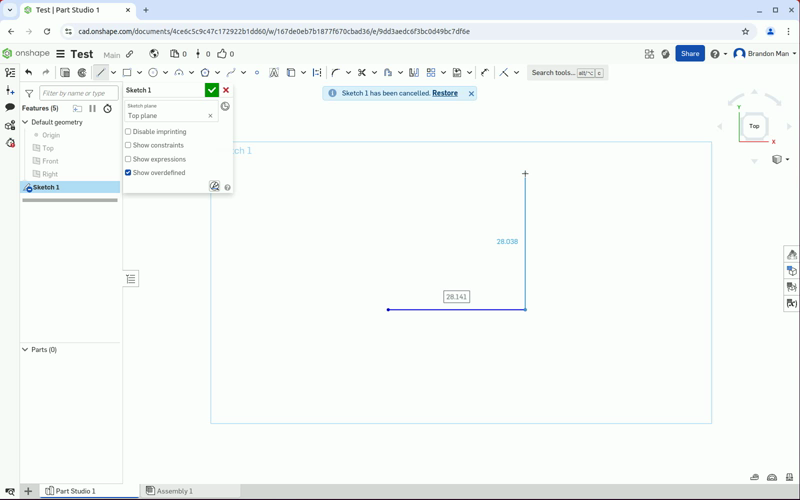
key_up(shift)
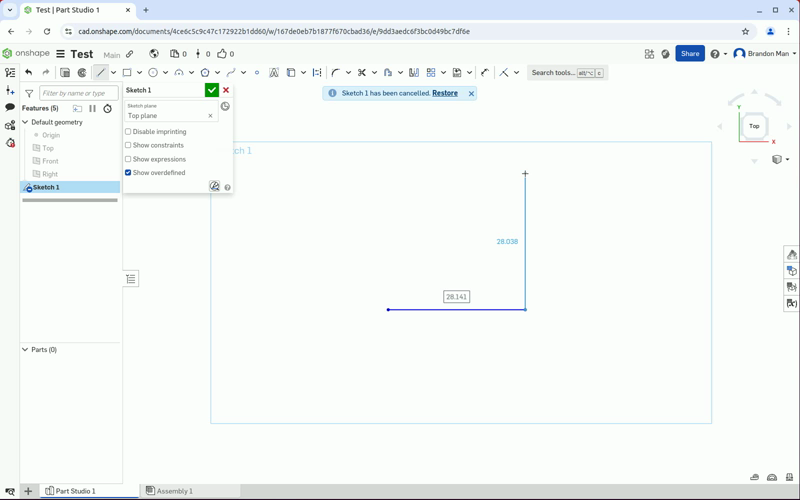
key_down(shift)
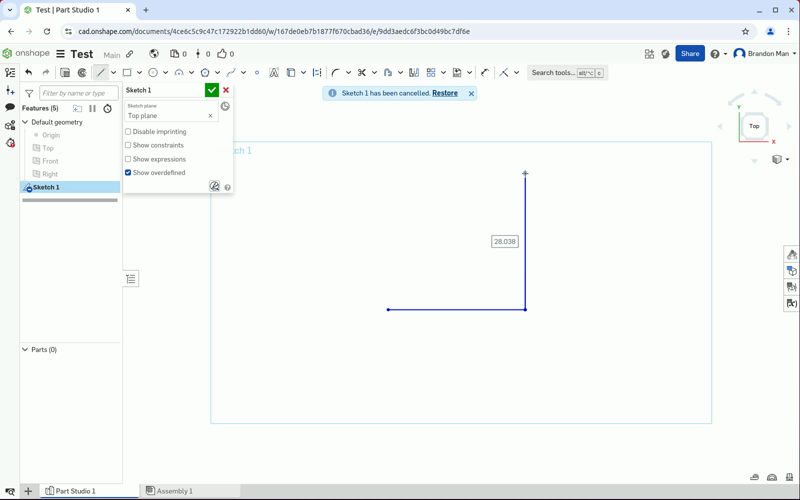
mouse_move(388, 173)
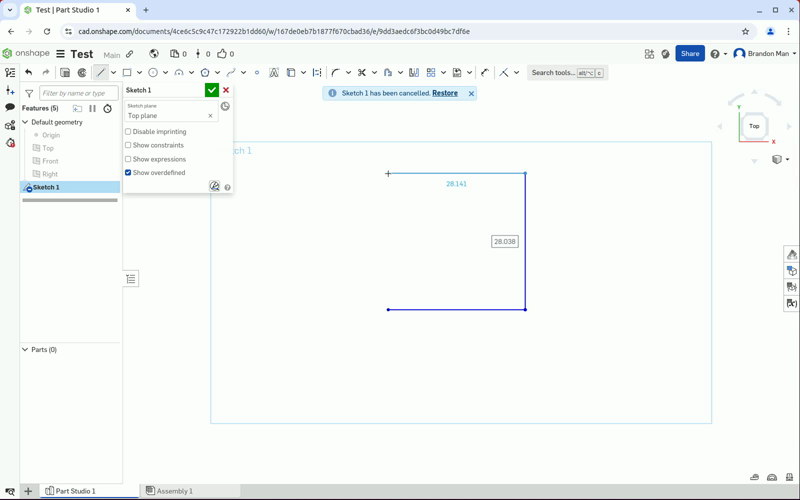
click(388, 173)
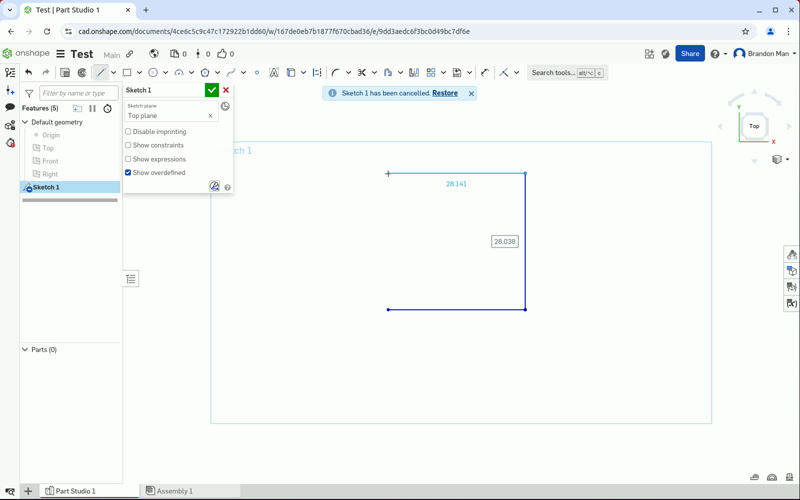
key_up(shift)
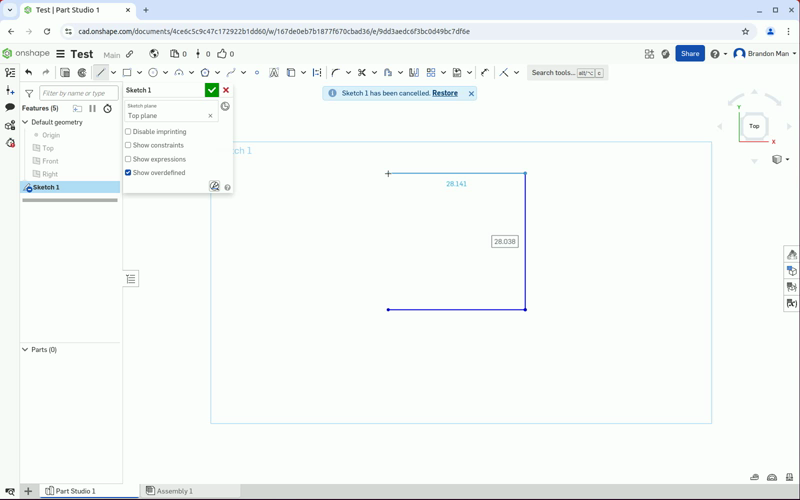
key_down(shift)
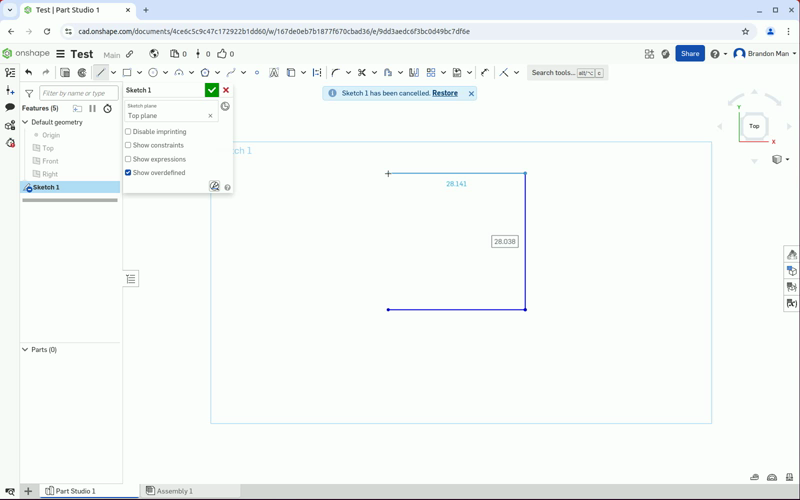
mouse_move(388, 309)
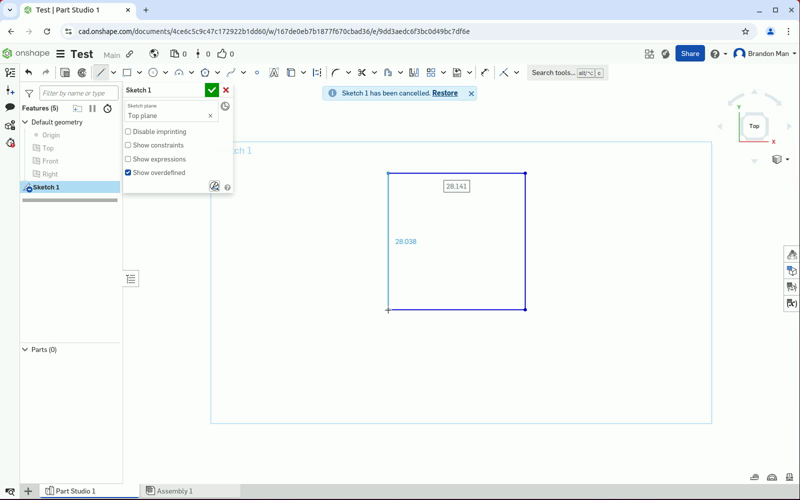
key_up(shift)
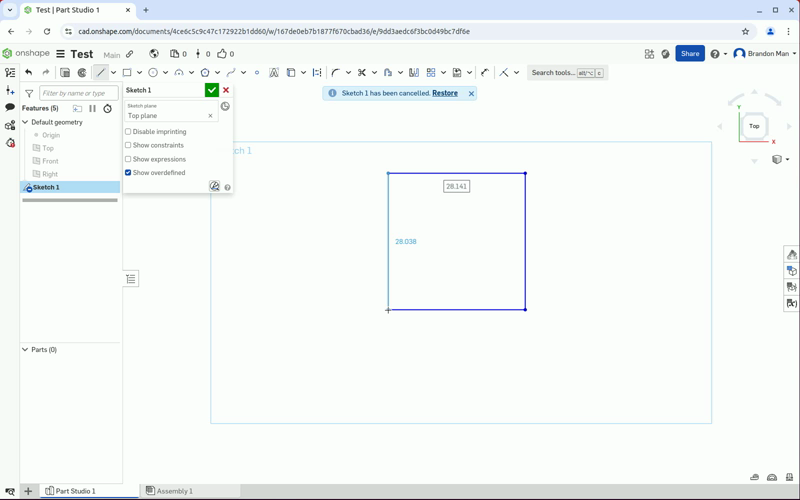
click(388, 309)
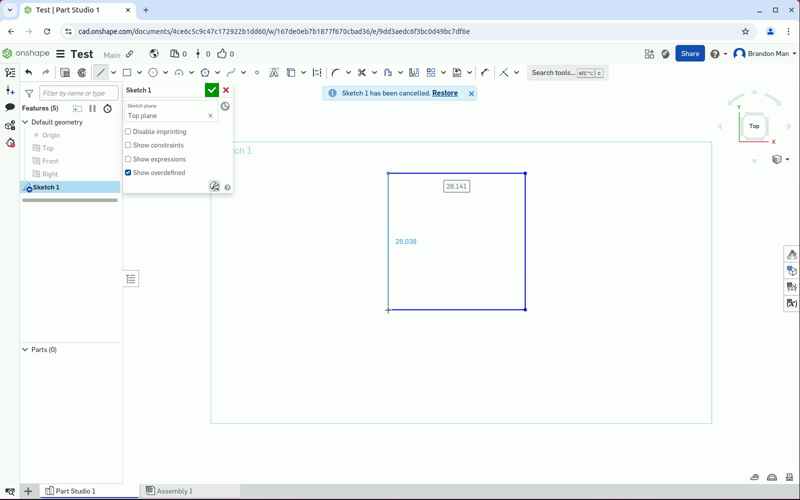
key(esc)
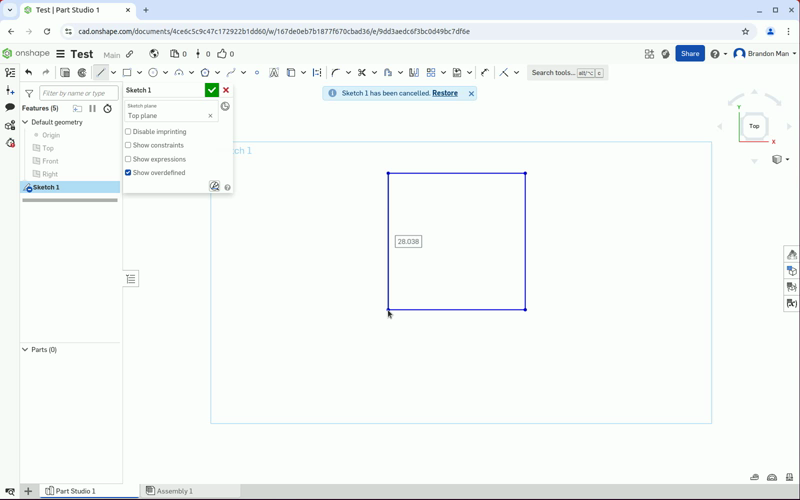
mouse_move(459, 228)
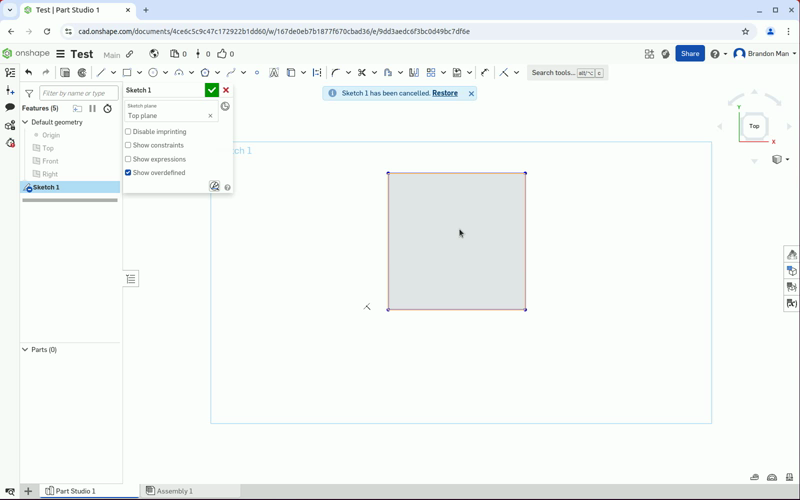
click(459, 228)
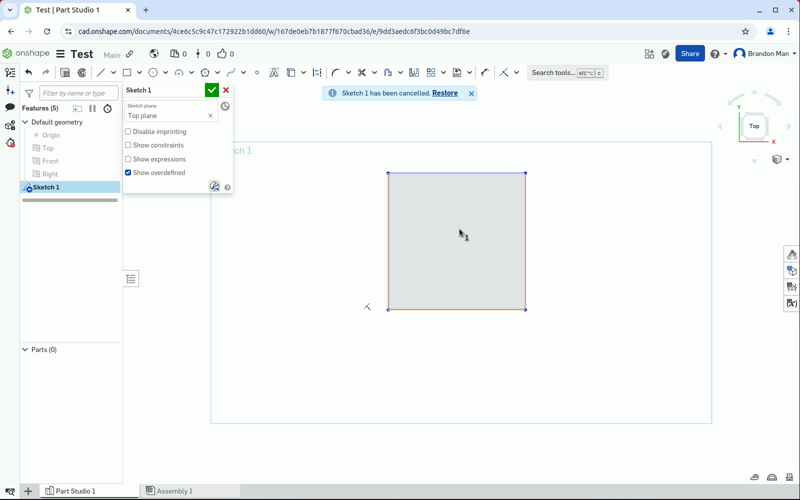
mouse_move(73, 352)
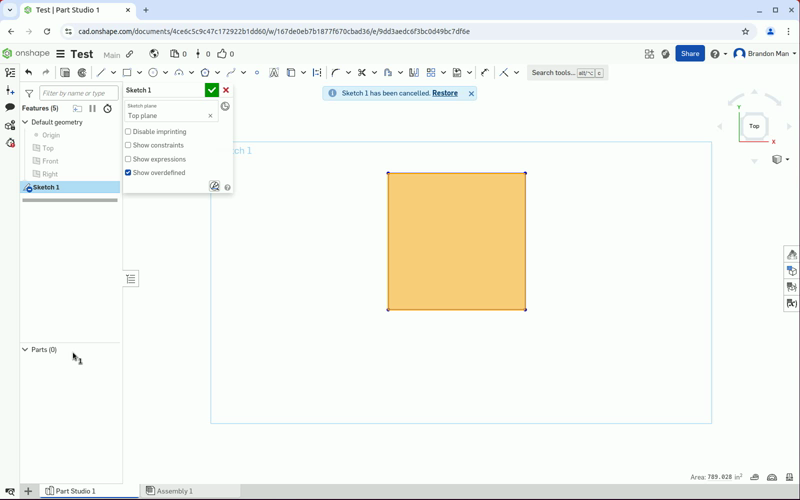
key(shift+y)
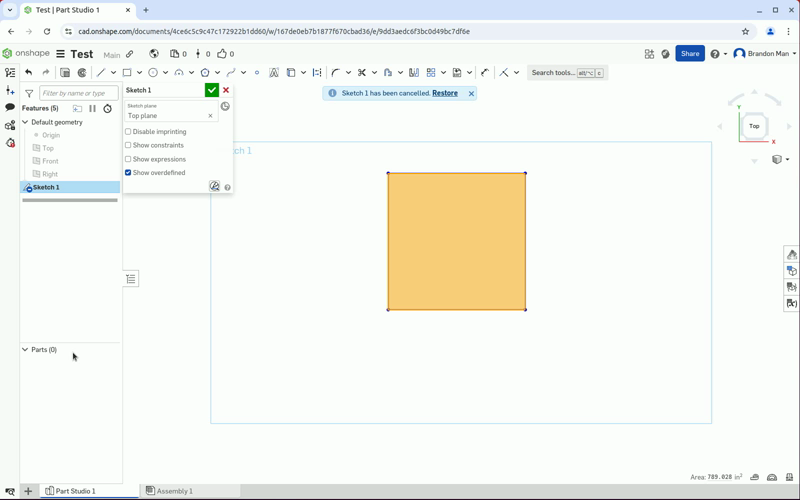
key(shift+e)
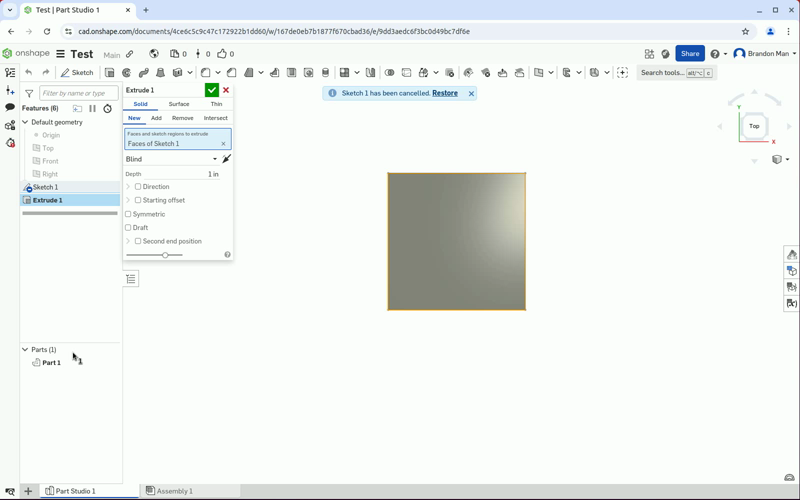
mouse_move(143, 106)
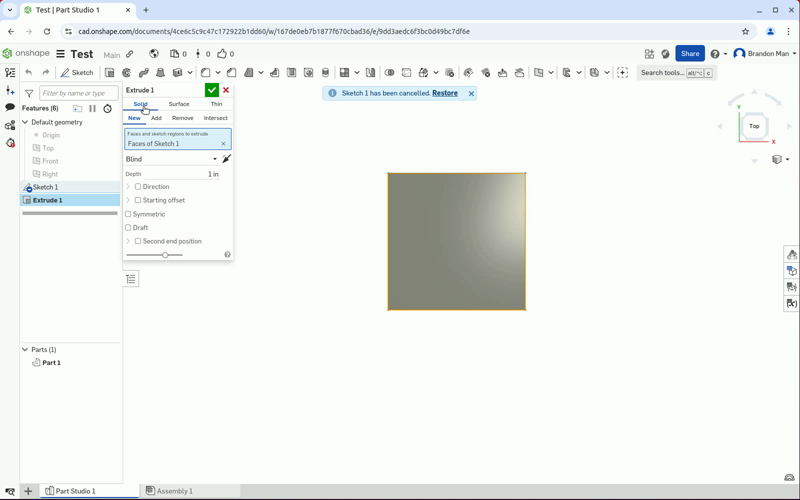
click(143, 106)
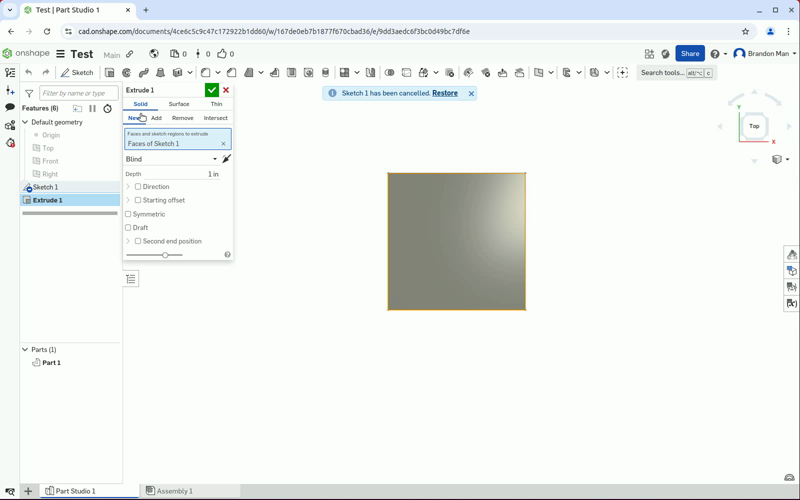
mouse_move(137, 120)
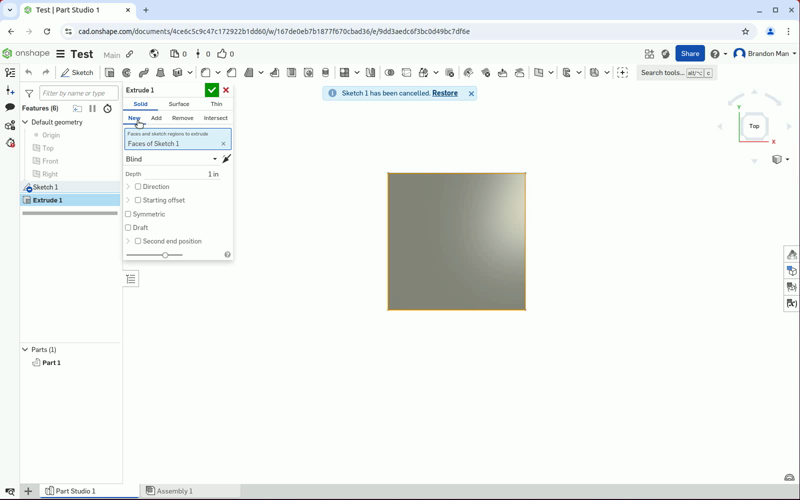
click(137, 120)
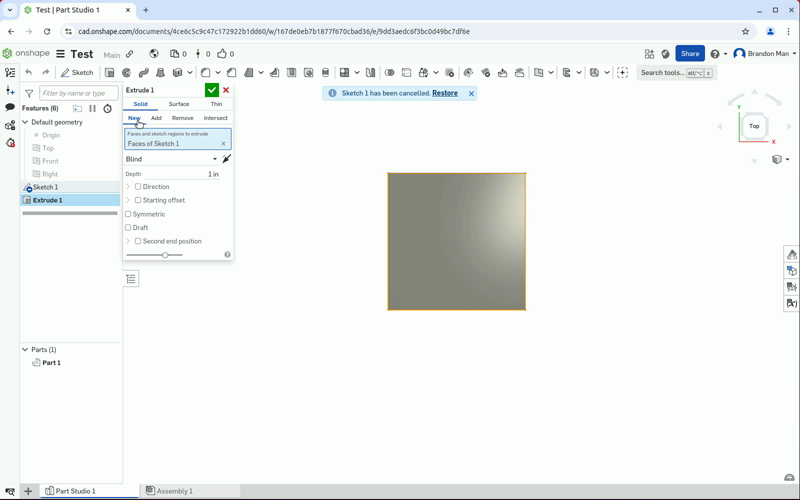
key(tab, 4)
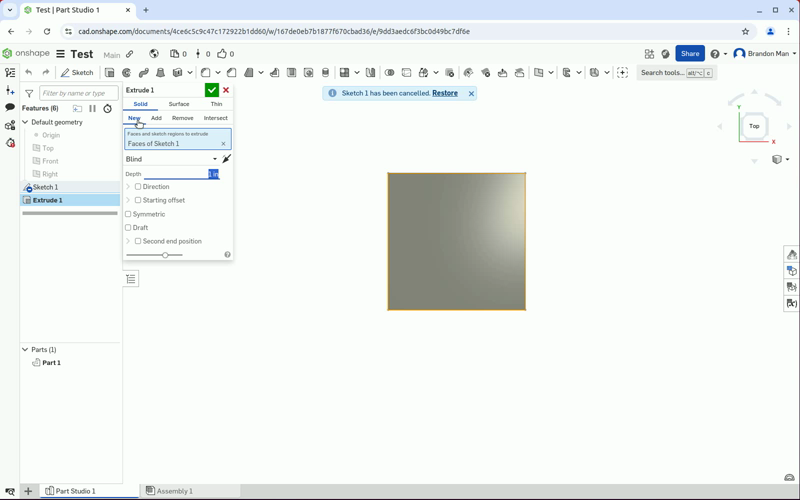
text(0.481)
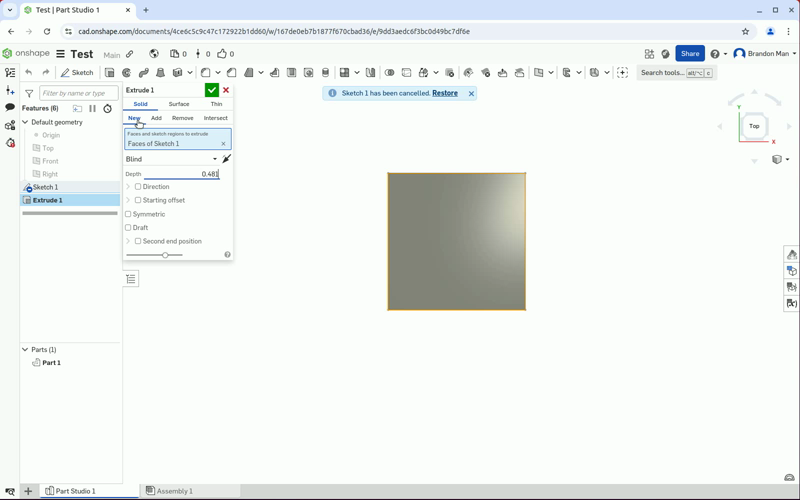
key(enter)
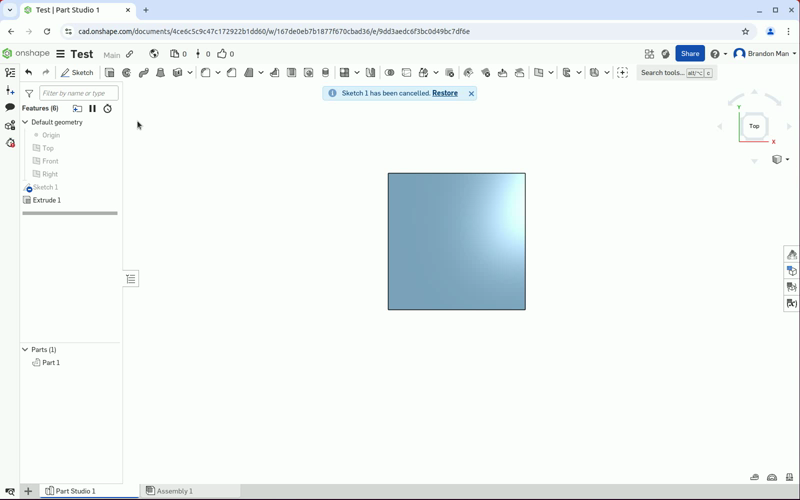
key(shift+h)
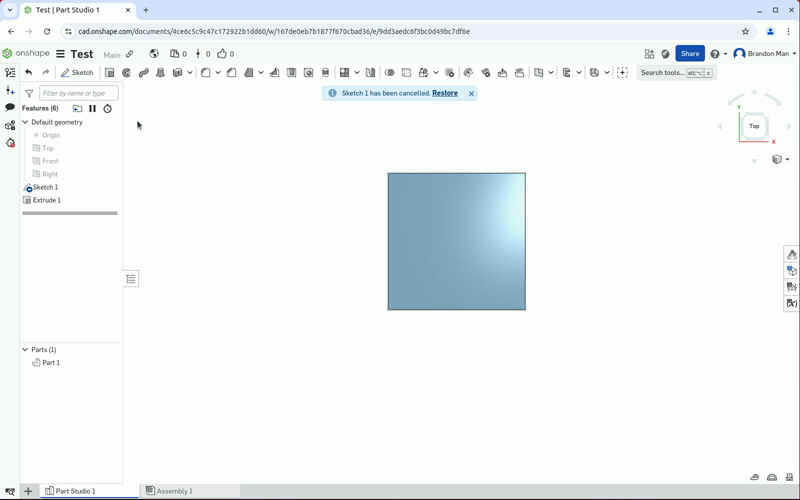
key(shift+h)
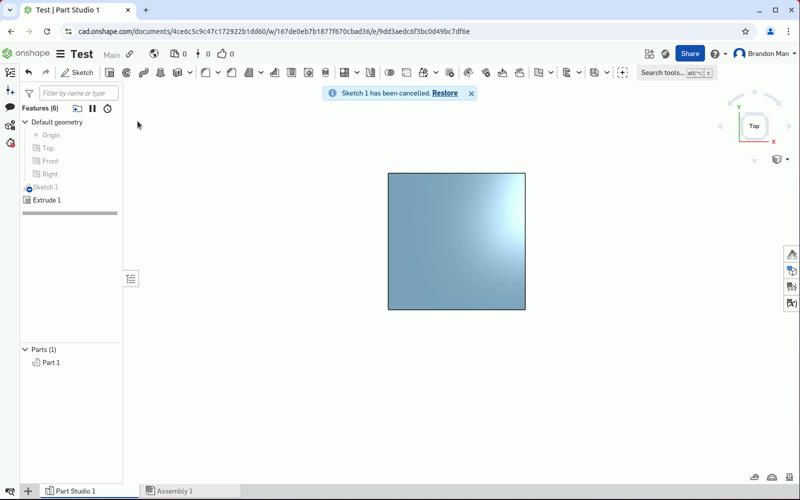
mouse_move(73, 189)
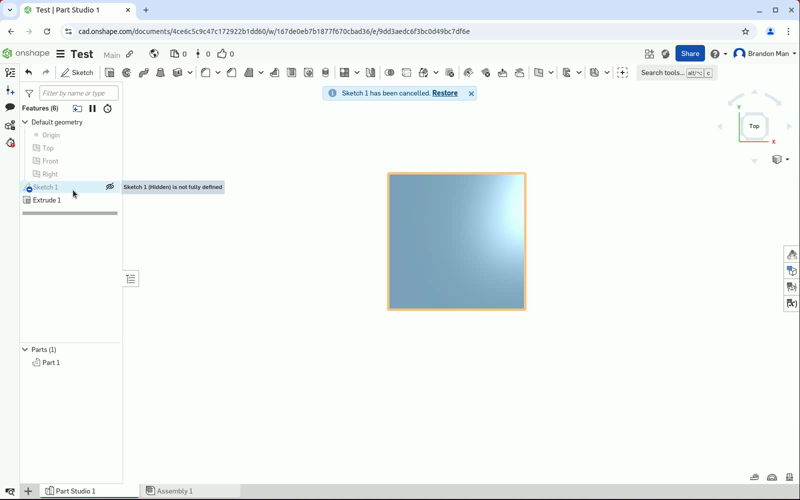
click(73, 189)
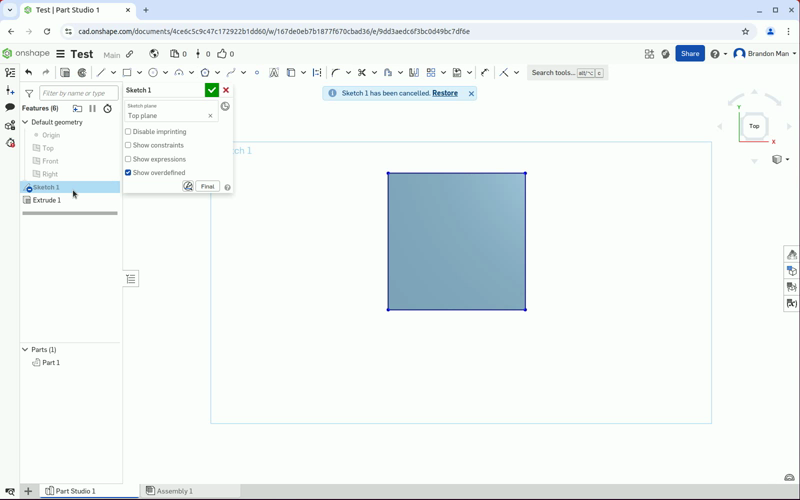
mouse_move(229, 92)
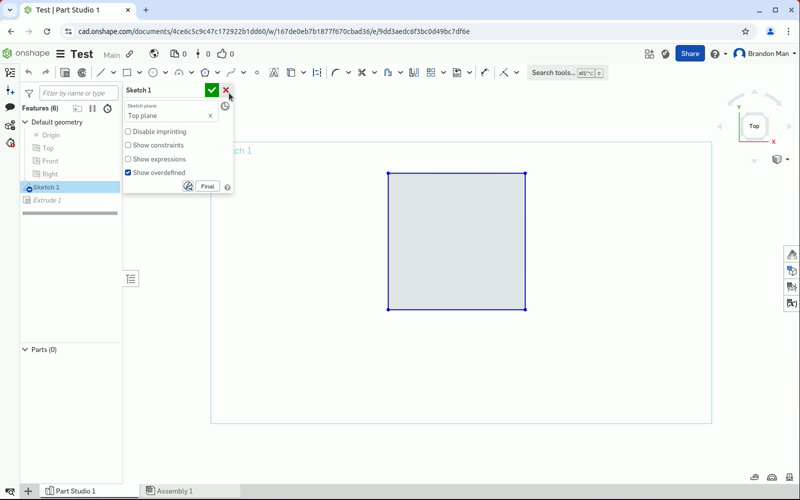
click(229, 92)
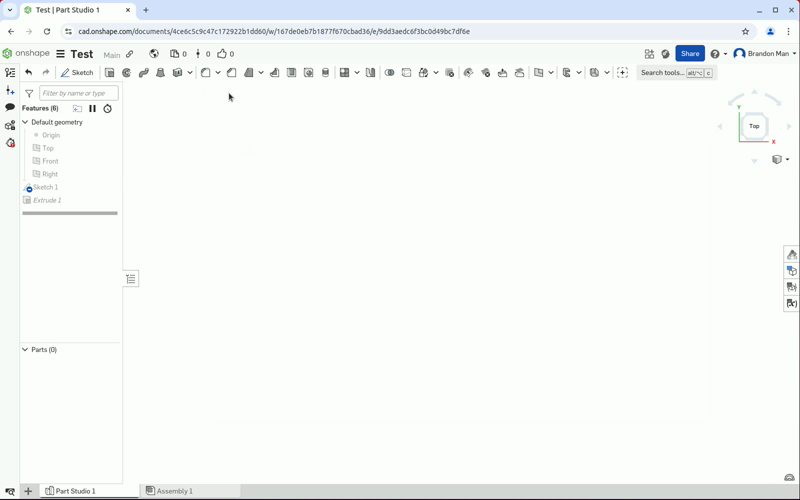
mouse_move(541, 75)
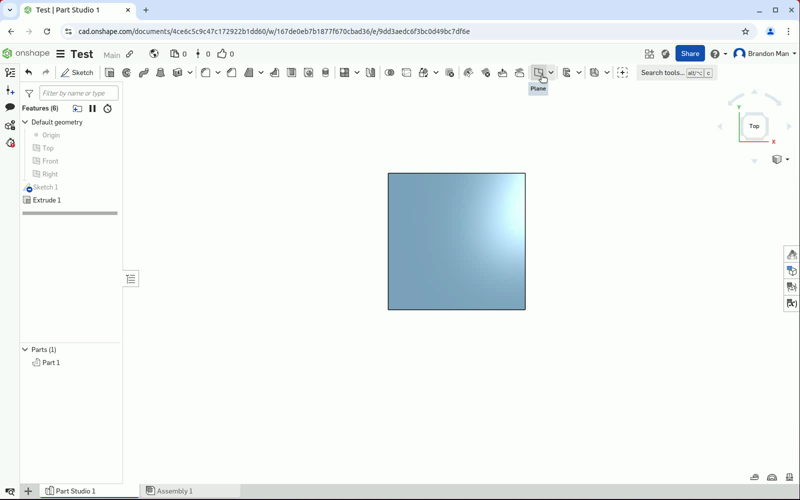
click(541, 75)
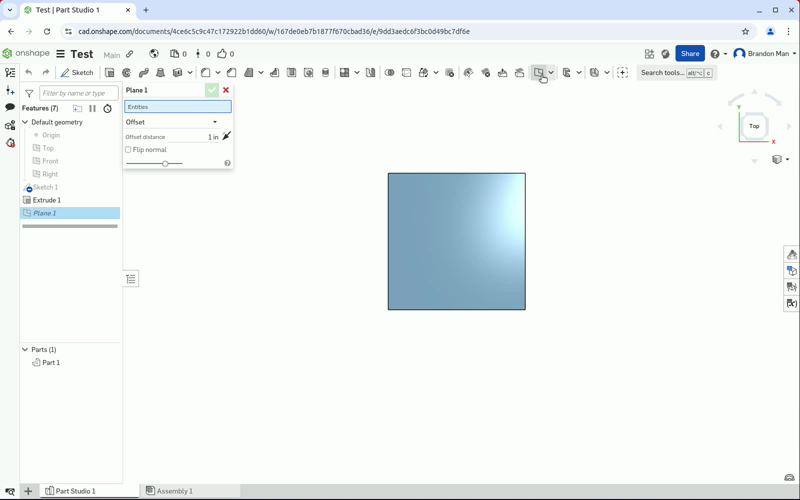
mouse_move(73, 150)
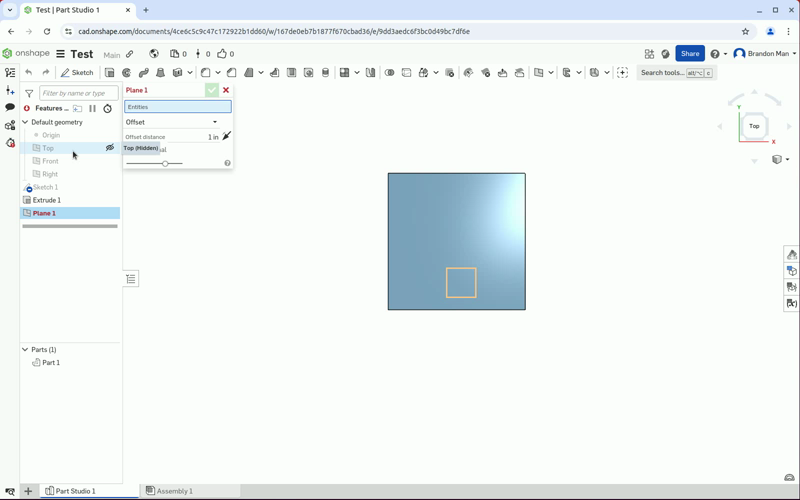
click(73, 150)
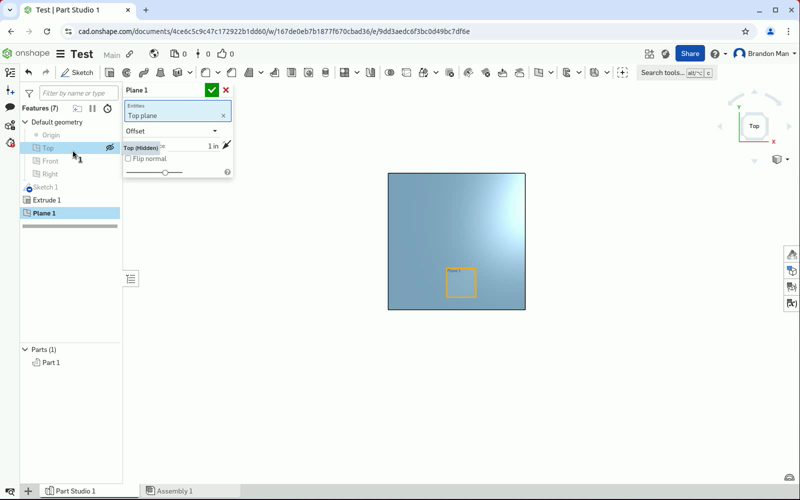
key(tab, 2)
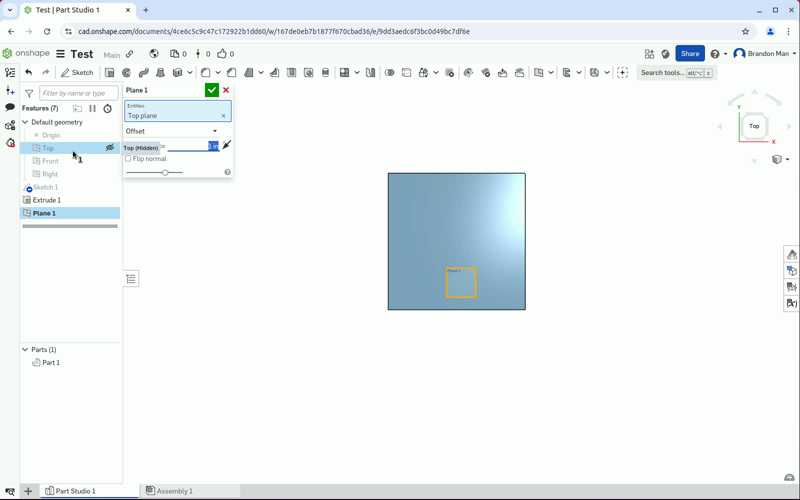
text(0.493)
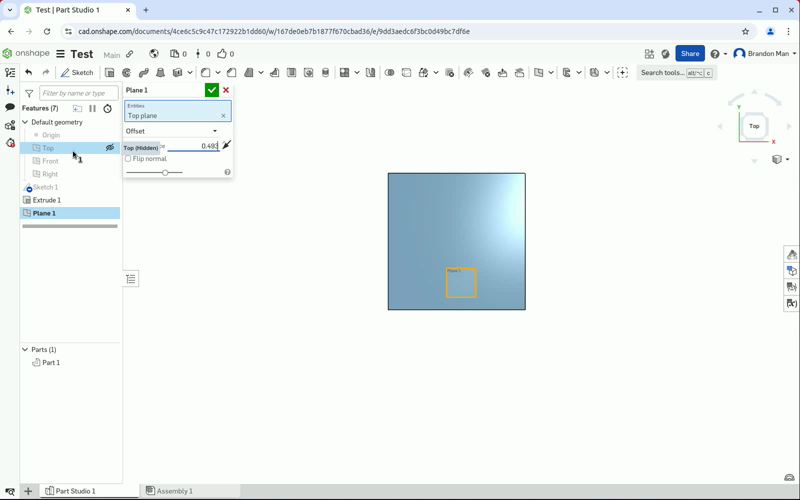
key(enter, 2)
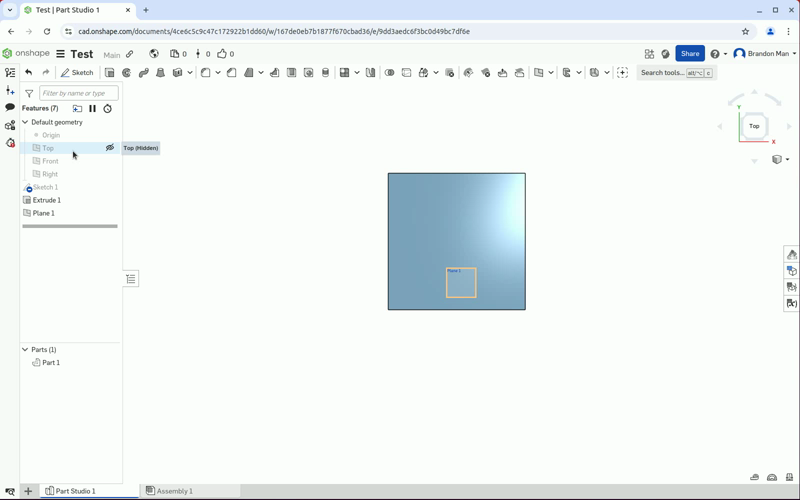
key(shift+s)
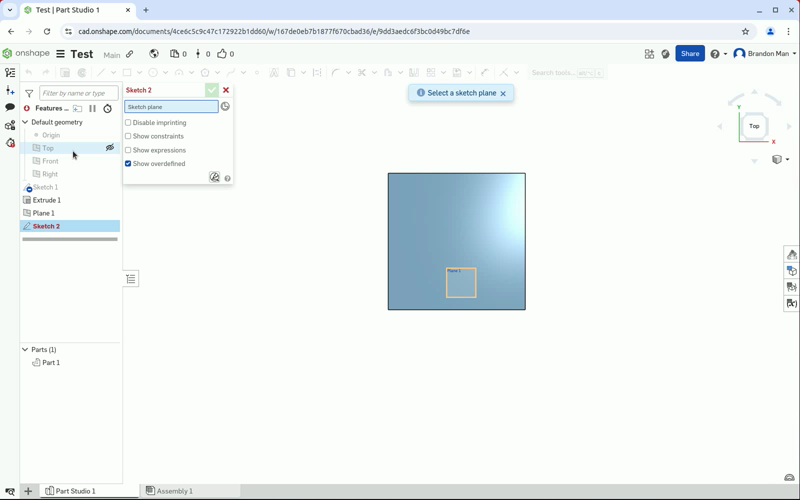
mouse_move(73, 215)
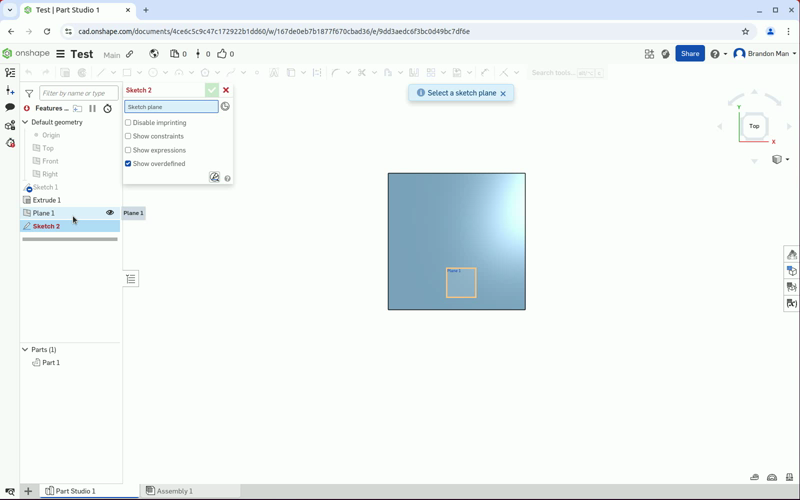
click(73, 215)
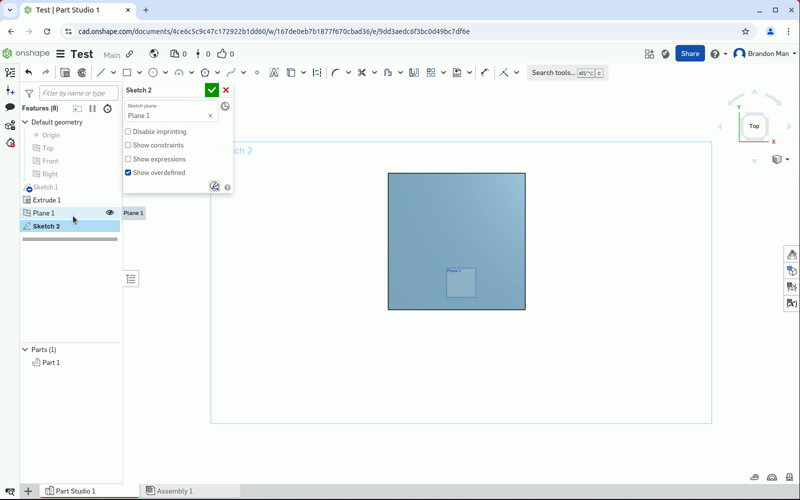
mouse_move(73, 352)
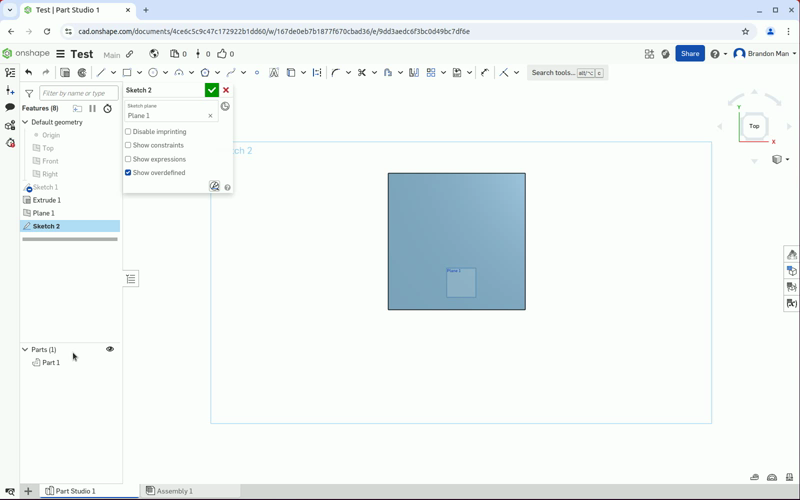
key(y)
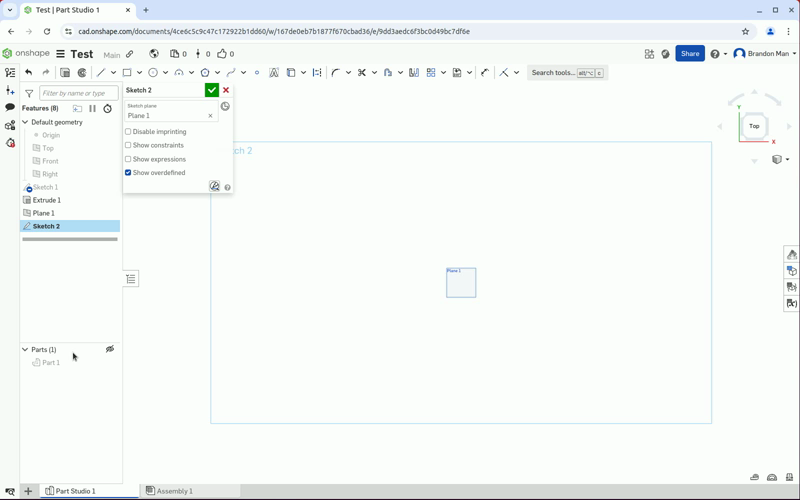
key(l)
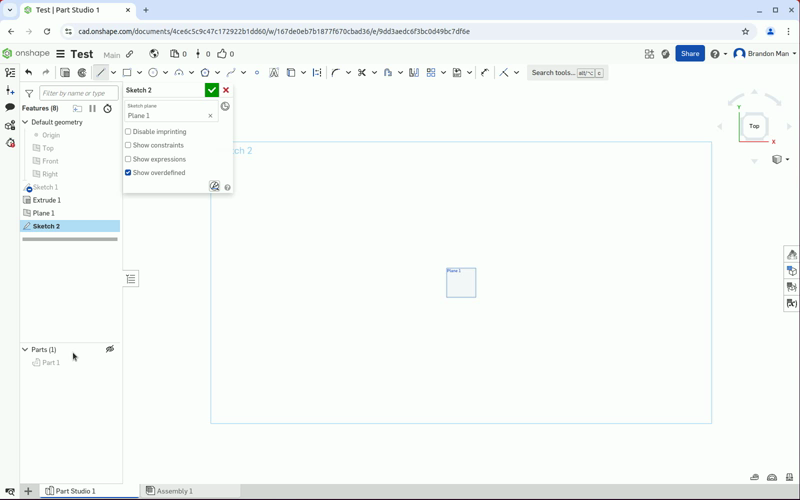
key_down(shift)
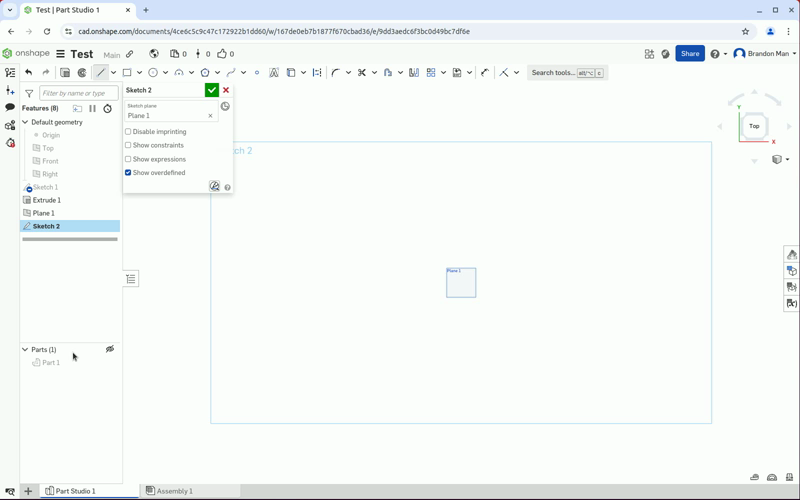
mouse_move(385, 312)
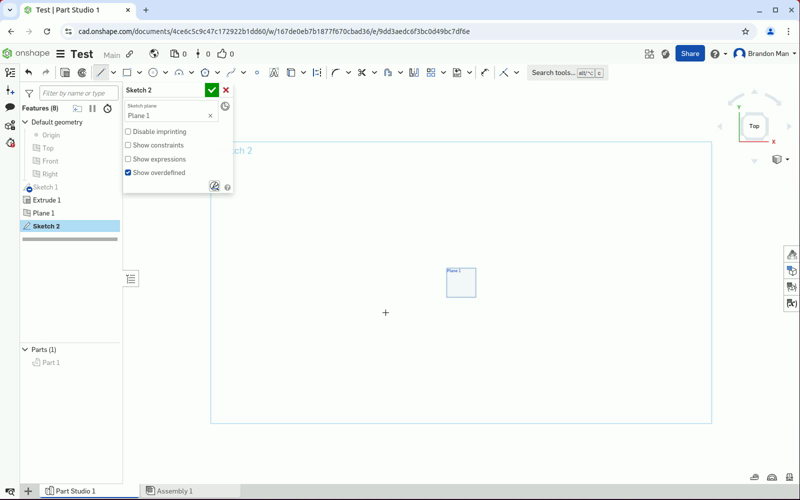
click(385, 312)
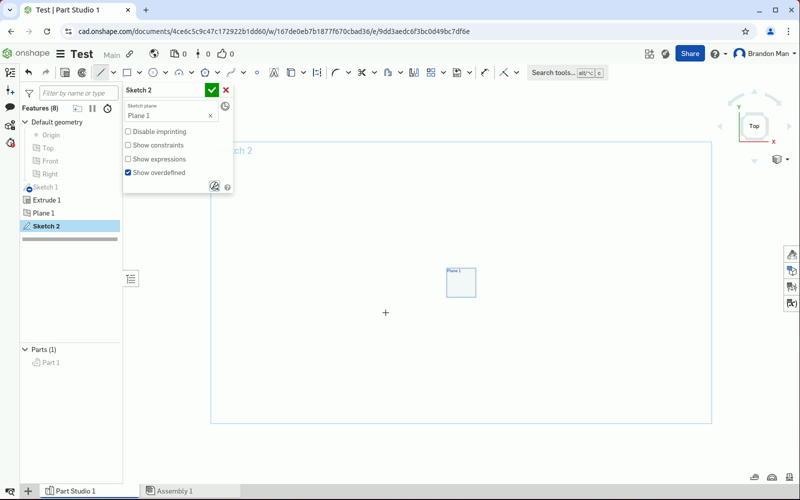
key_up(shift)
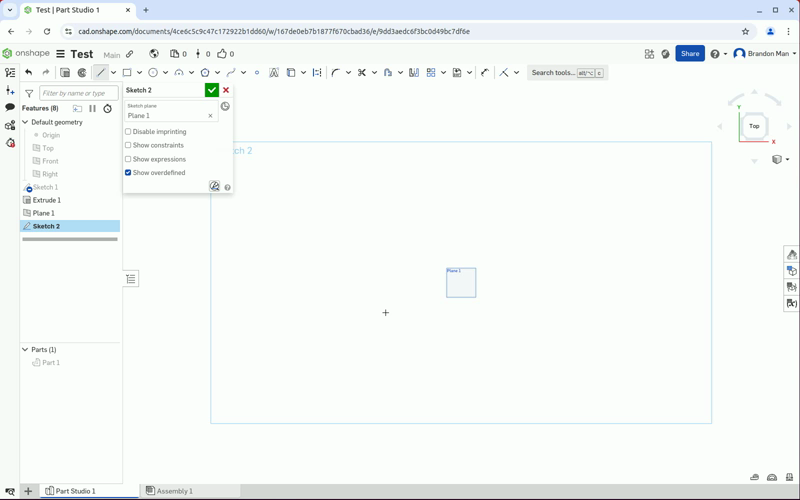
key_down(shift)
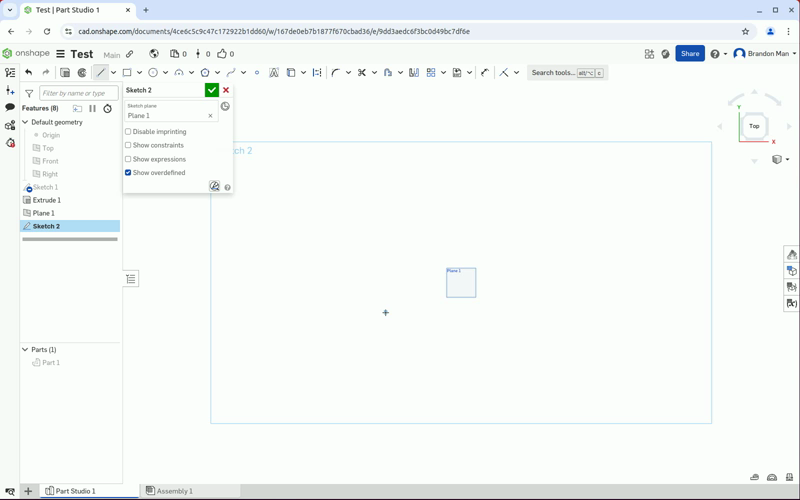
mouse_move(527, 312)
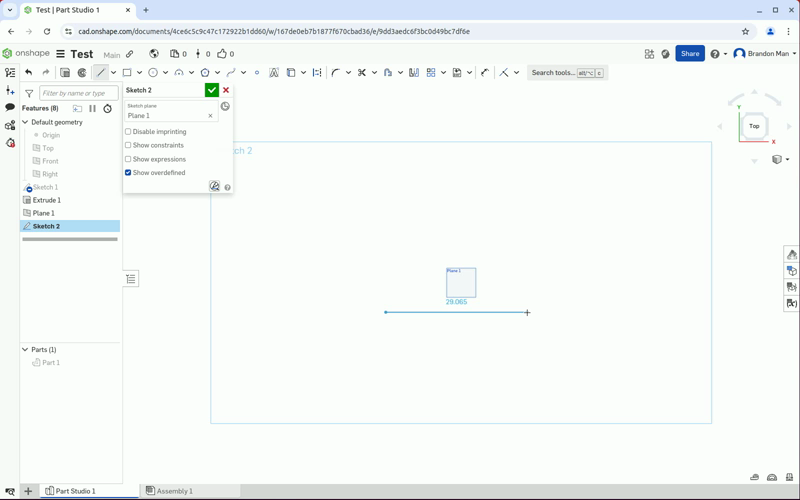
click(527, 312)
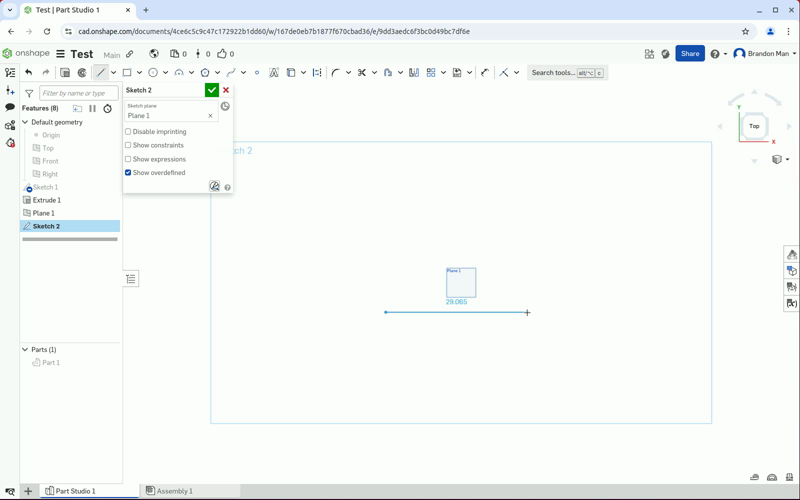
key_up(shift)
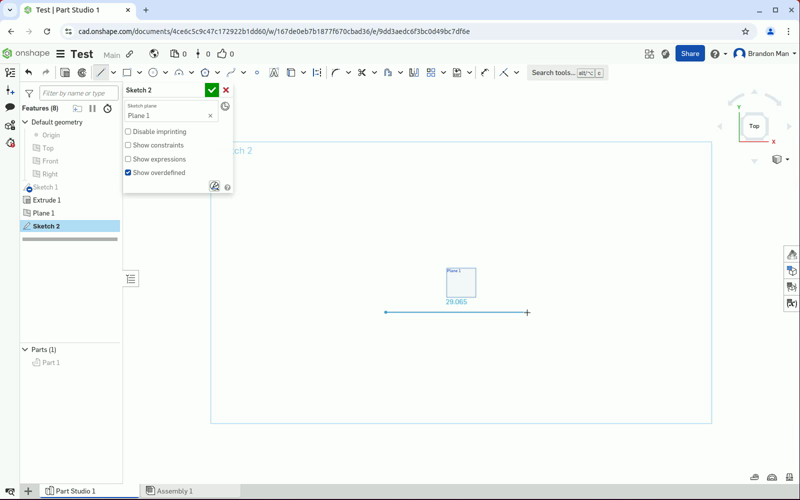
key_down(shift)
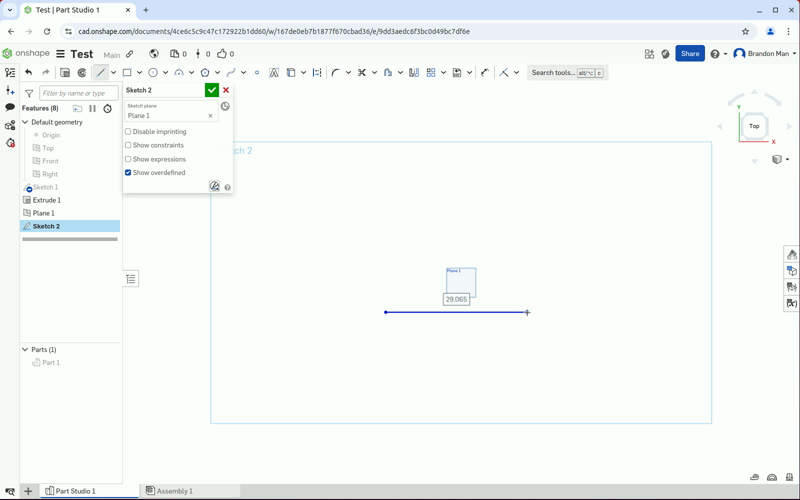
mouse_move(527, 170)
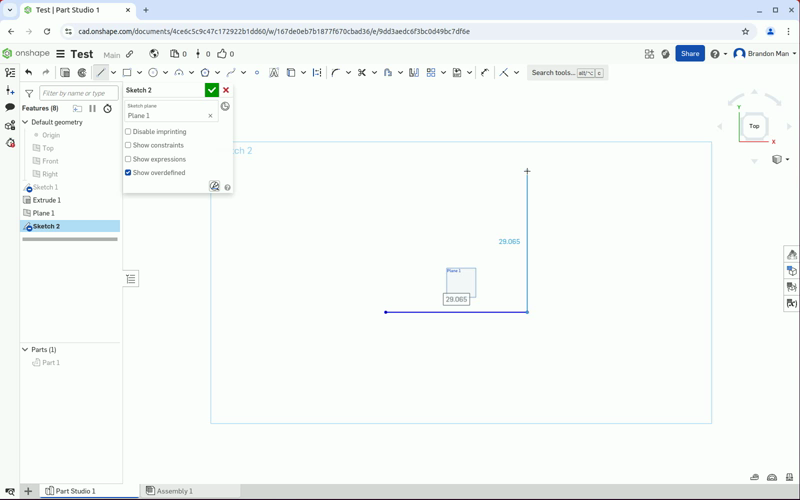
click(527, 170)
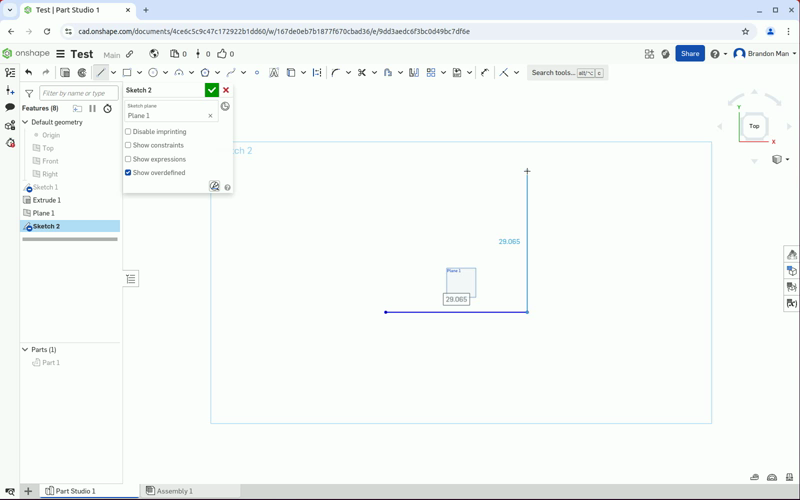
key_up(shift)
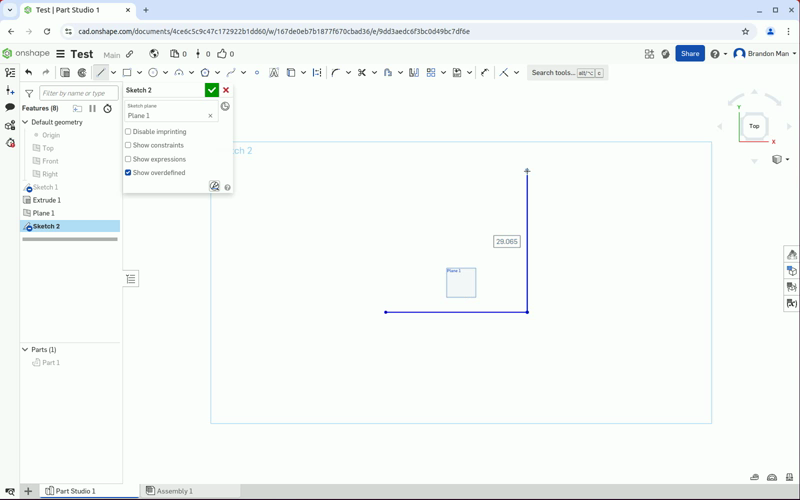
key_down(shift)
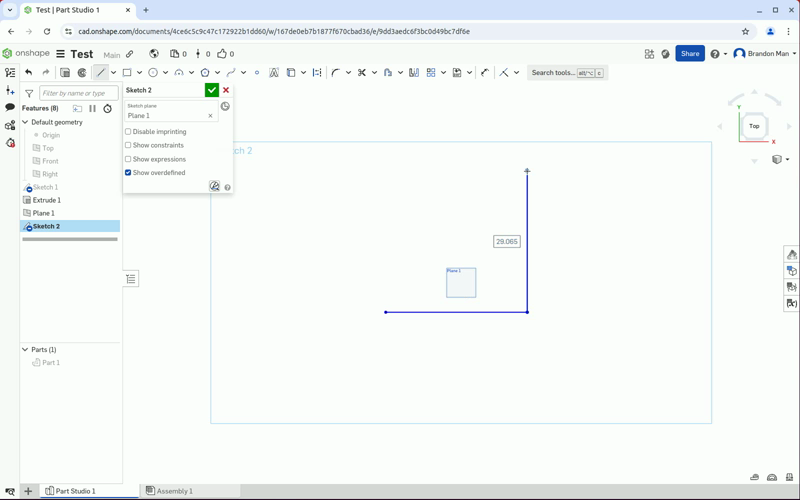
mouse_move(385, 170)
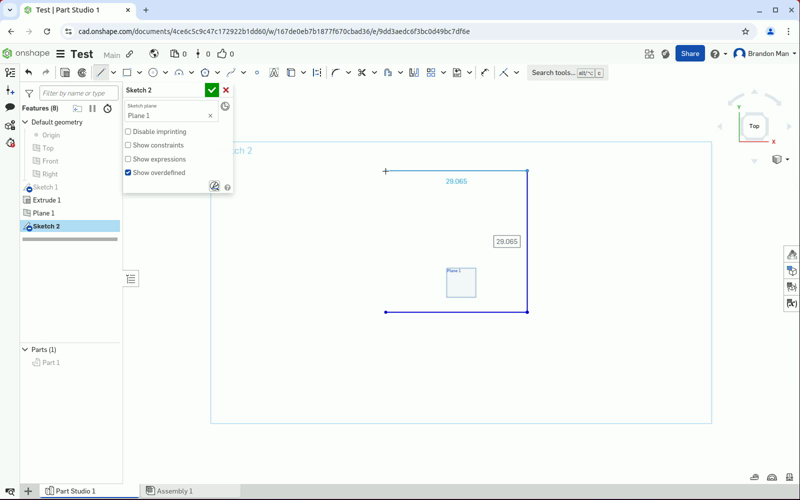
click(385, 170)
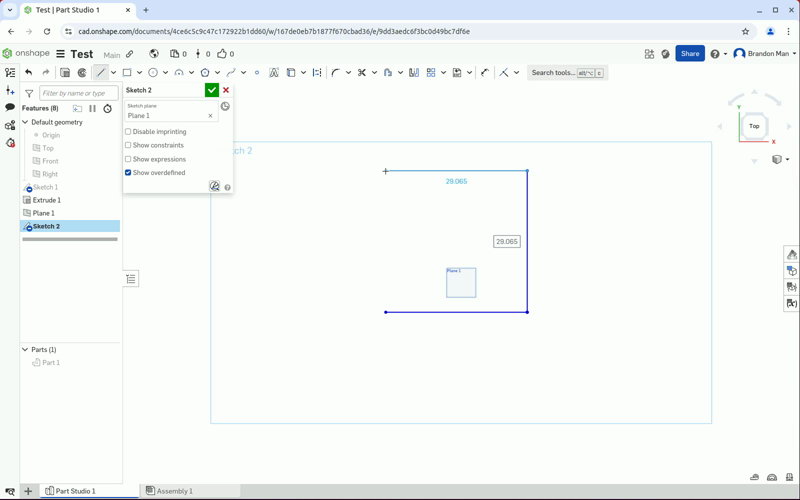
key_up(shift)
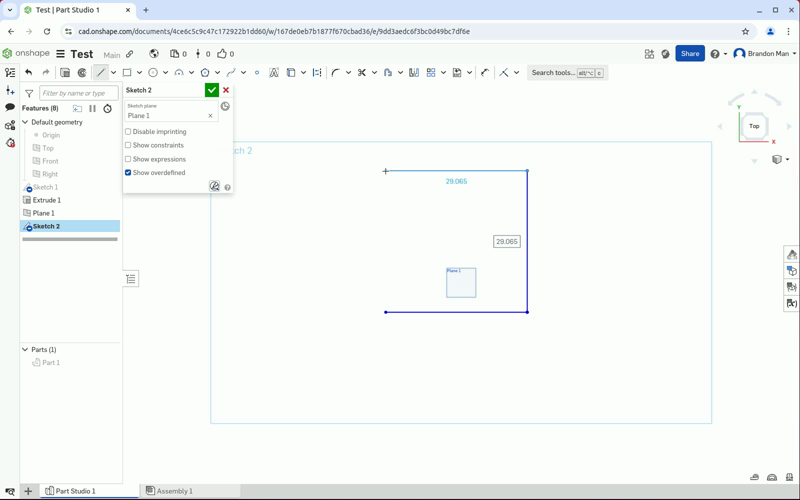
key_down(shift)
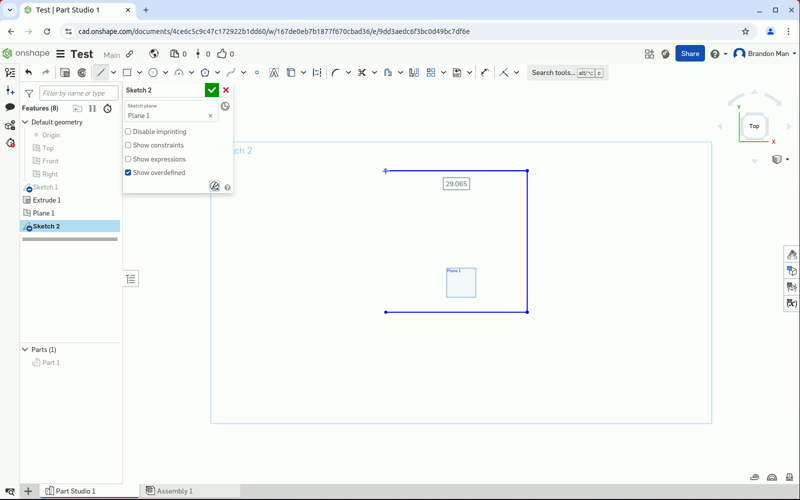
mouse_move(385, 312)
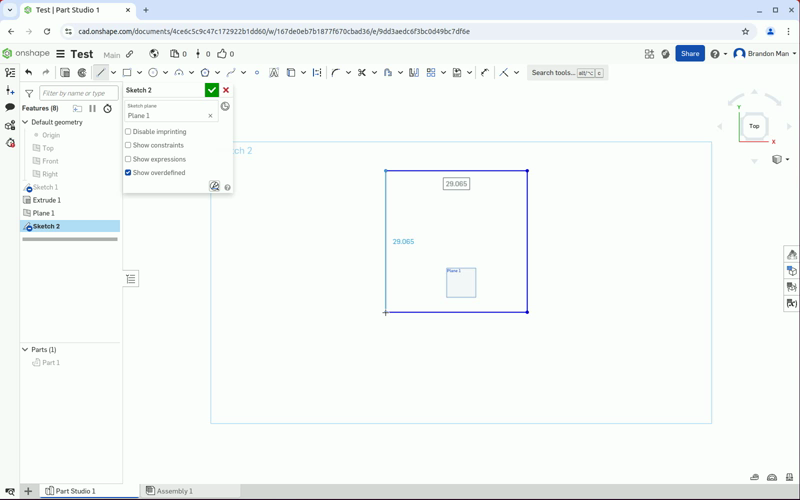
key_up(shift)
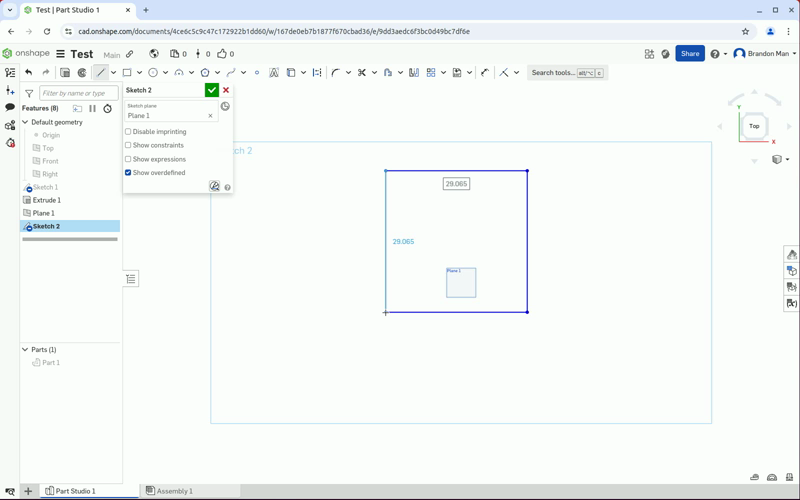
click(385, 312)
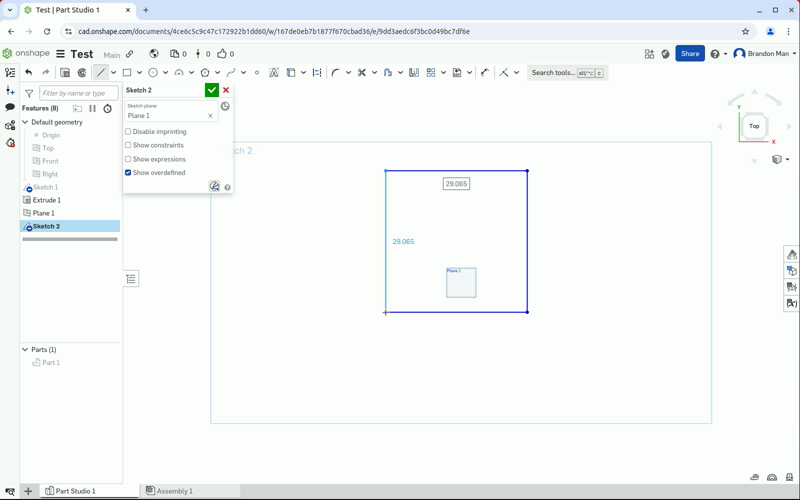
key(esc)
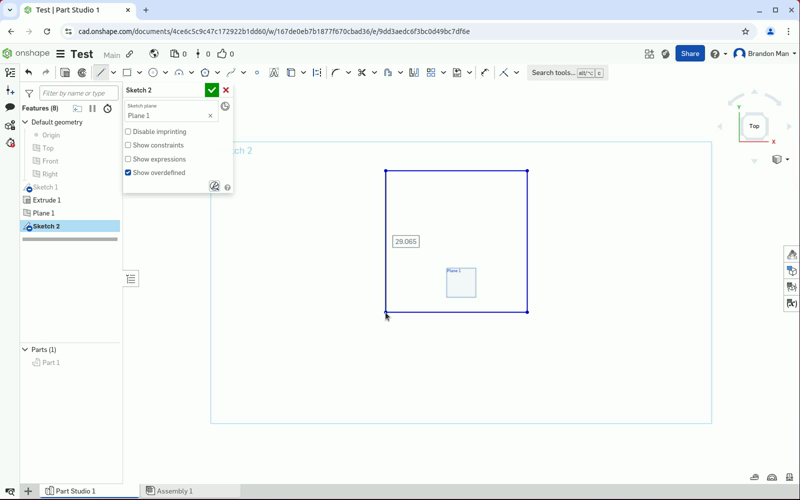
key(l)
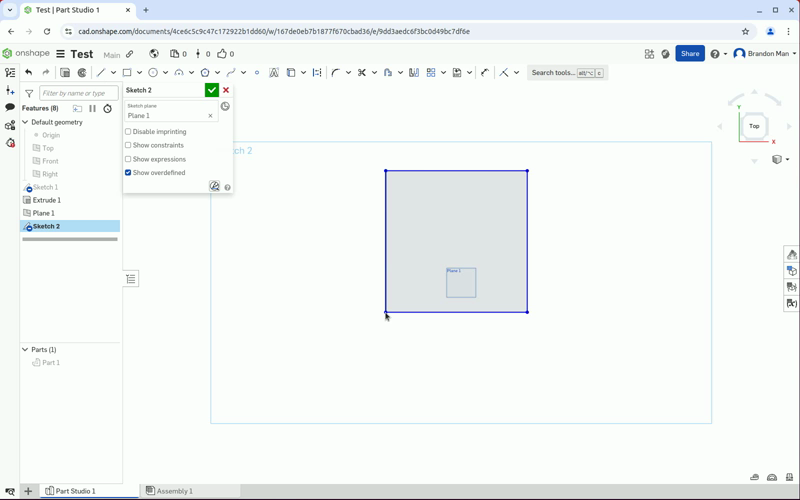
key_down(shift)
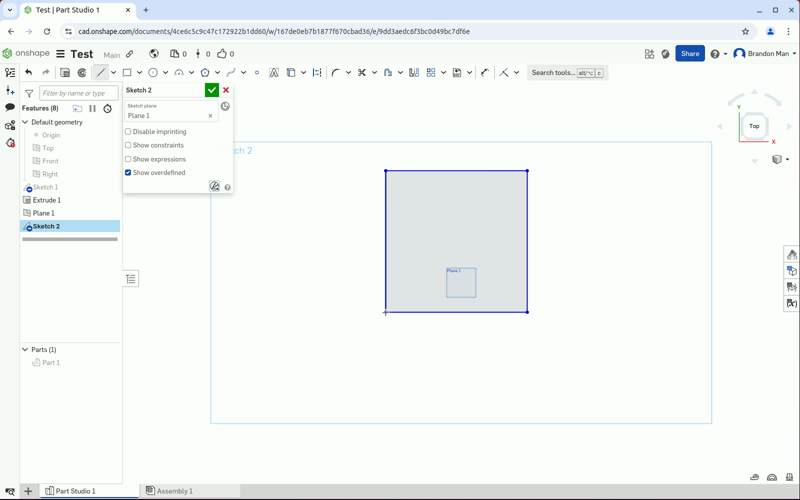
mouse_move(388, 309)
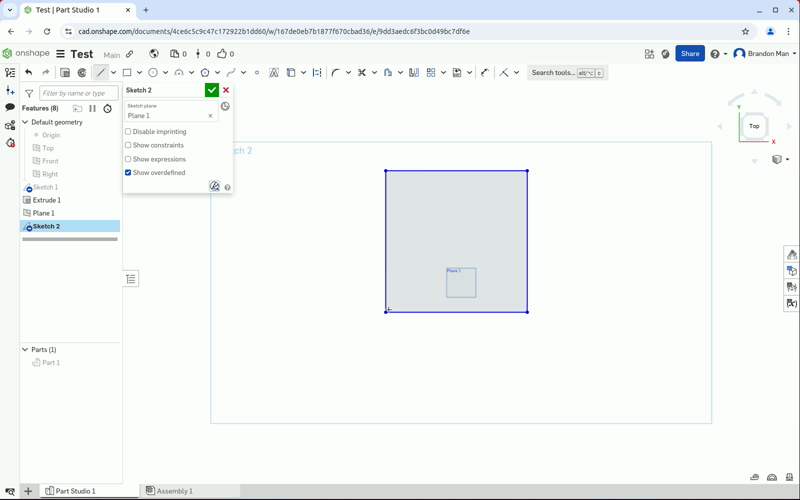
scroll(6)
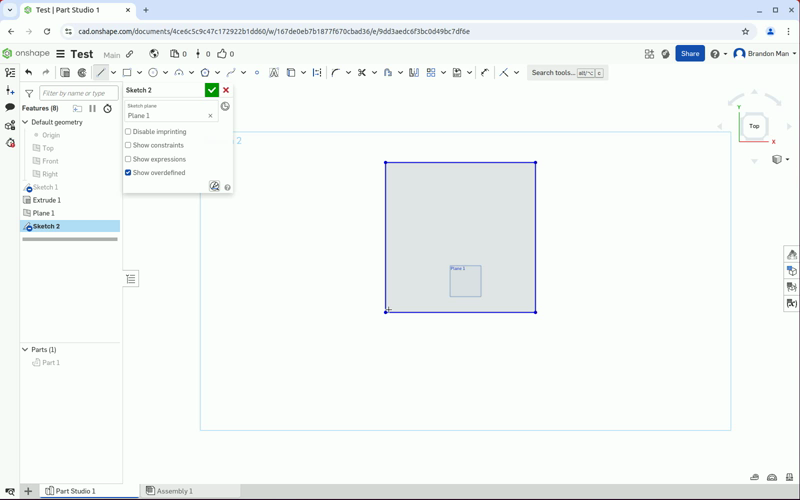
scroll(6)
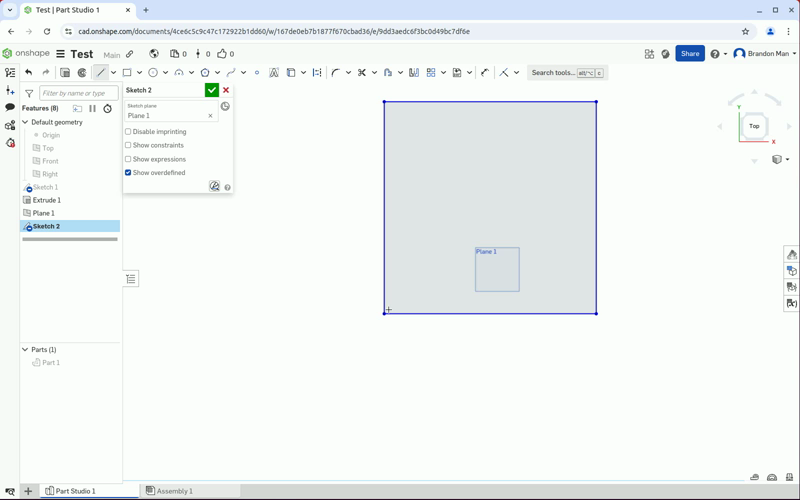
scroll(6)
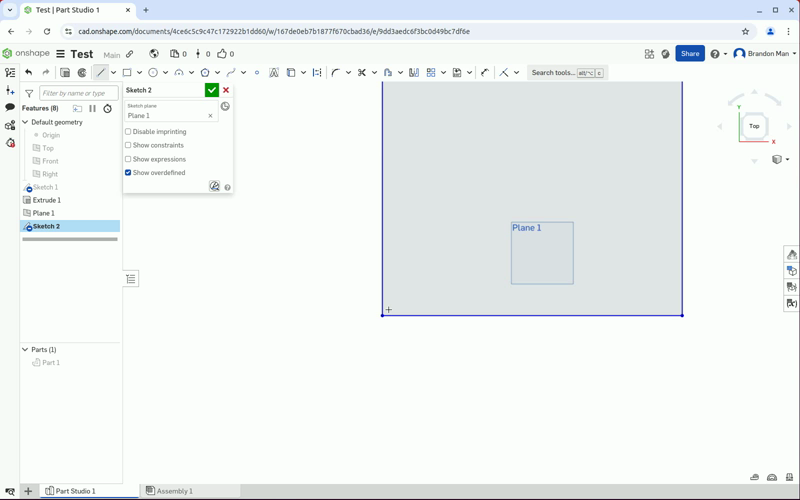
scroll(6)
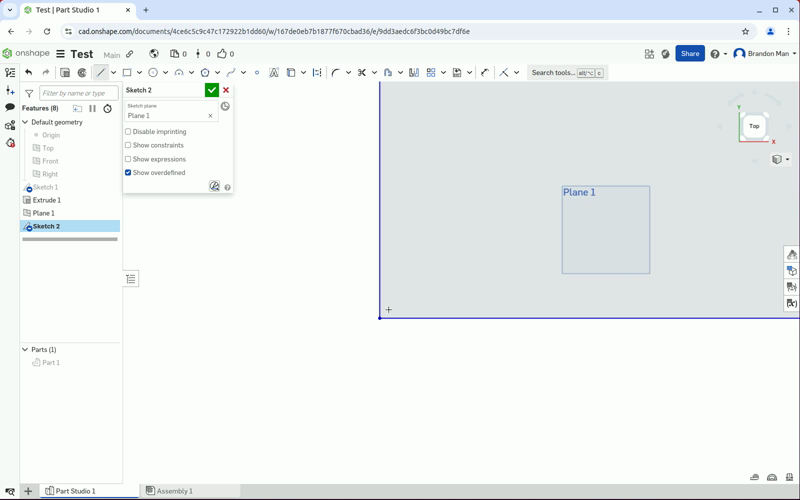
scroll(6)
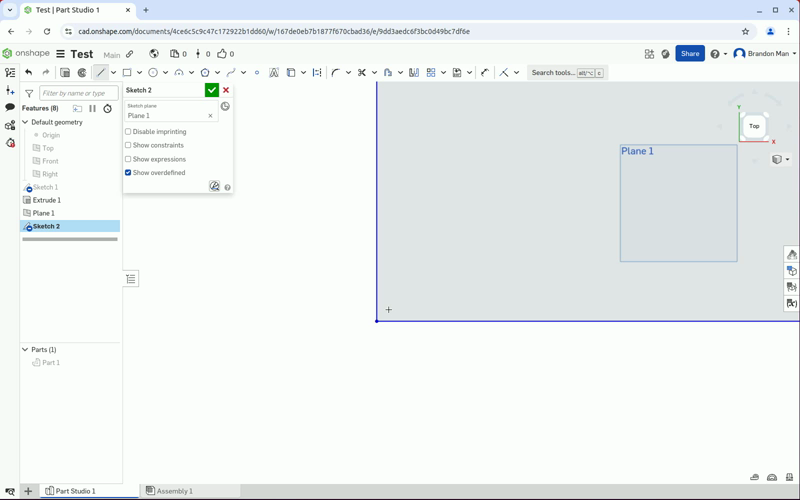
scroll(6)
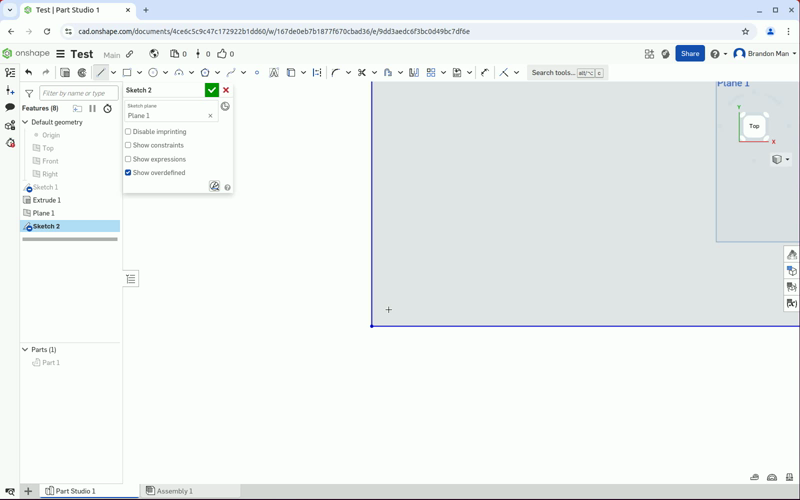
scroll(6)
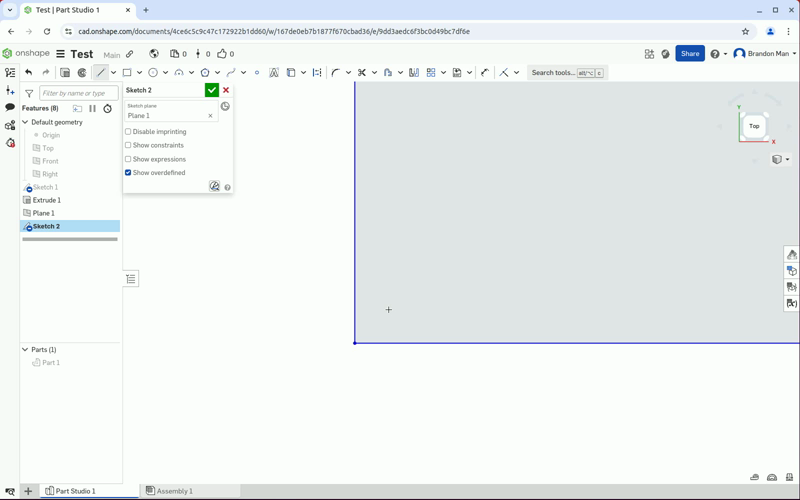
click(388, 309)
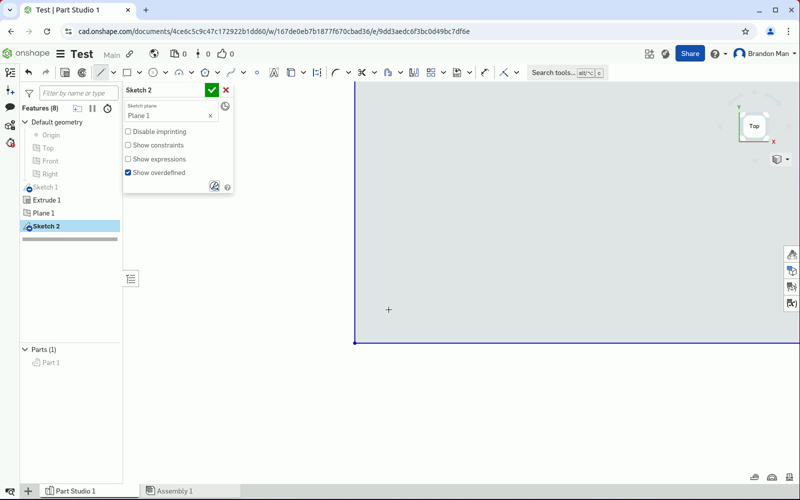
scroll(-6)
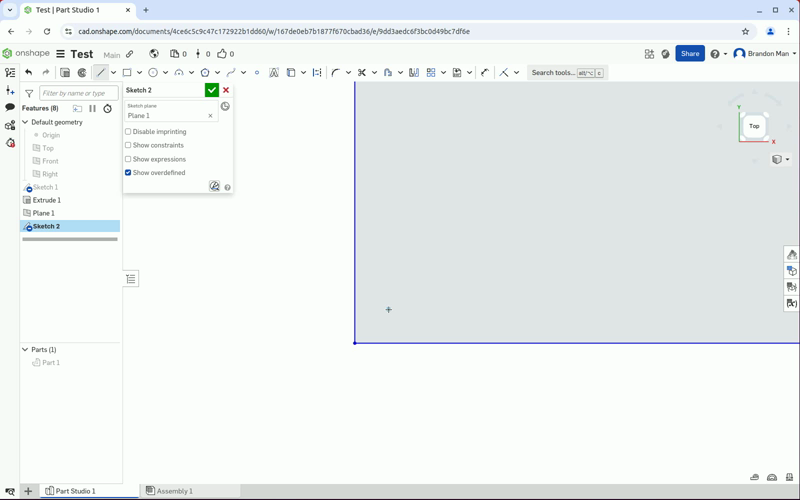
scroll(-6)
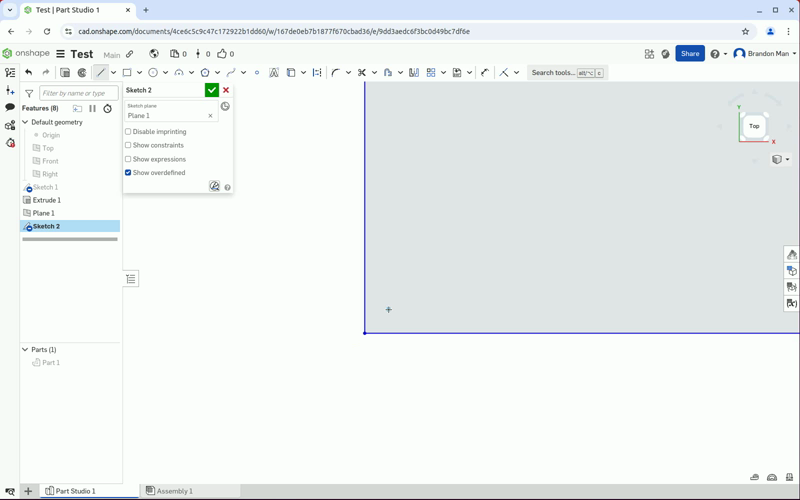
scroll(-6)
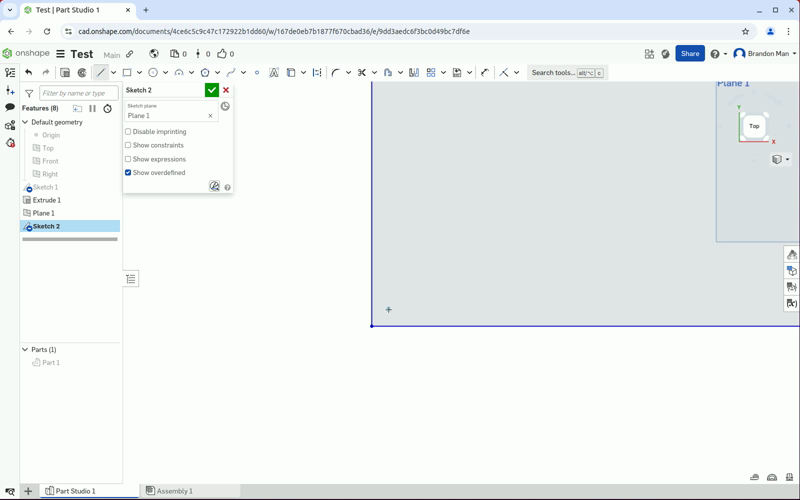
scroll(-6)
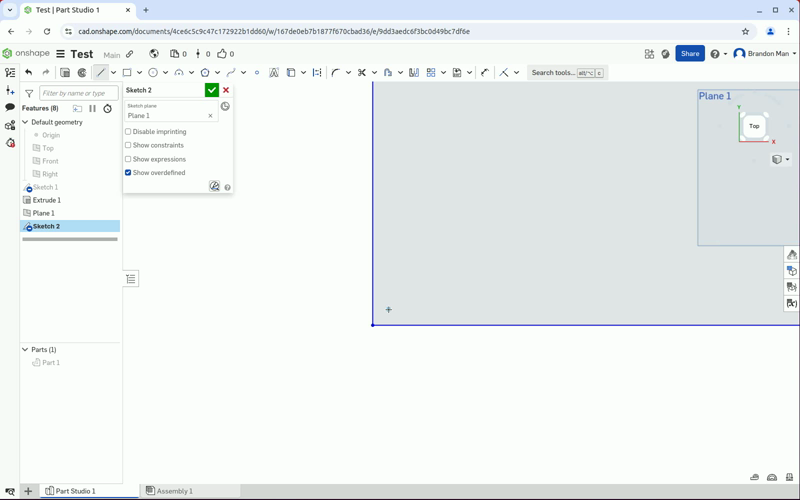
scroll(-6)
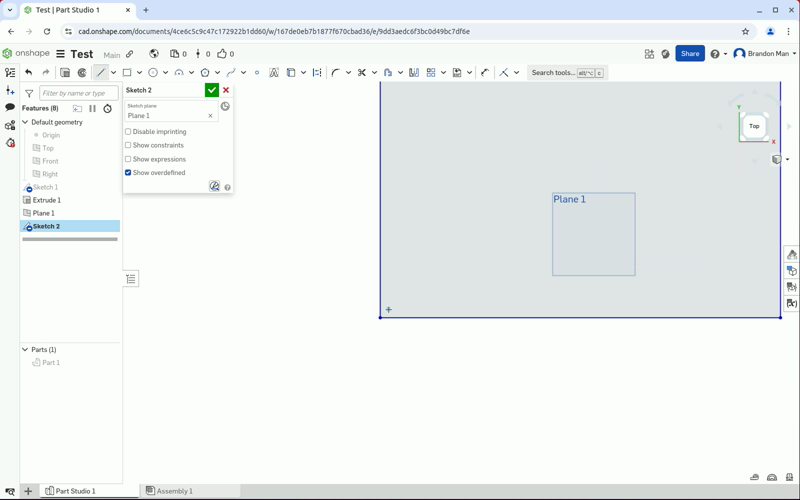
scroll(-6)
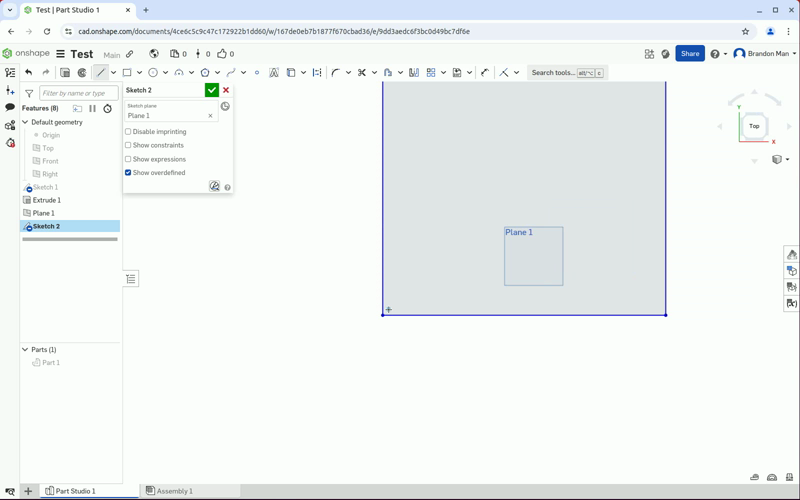
scroll(-6)
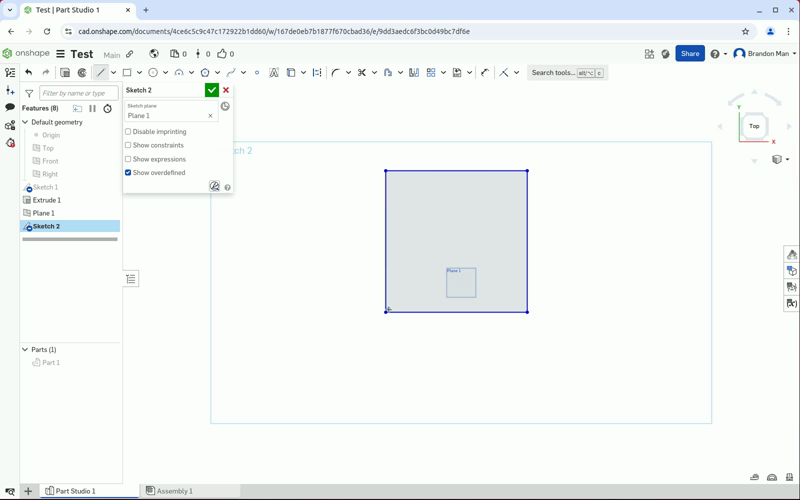
key_up(shift)
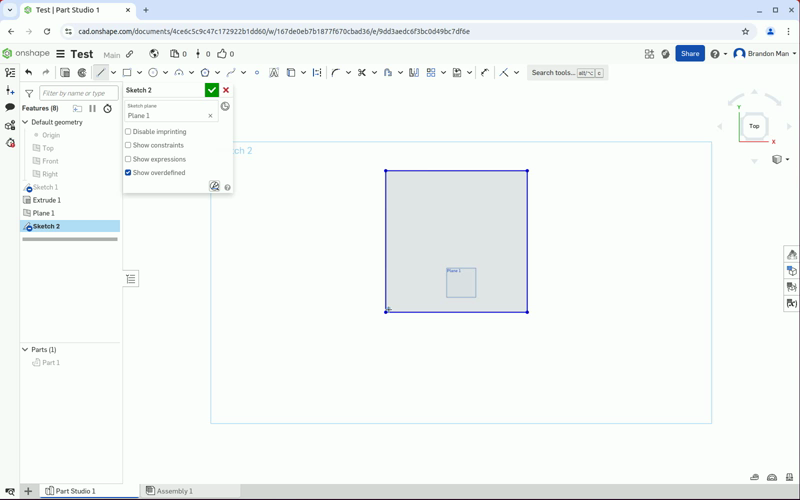
key_down(shift)
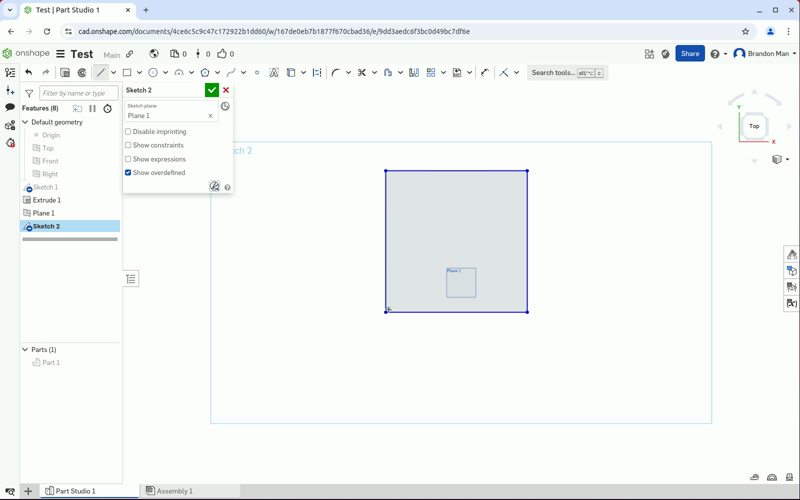
mouse_move(524, 309)
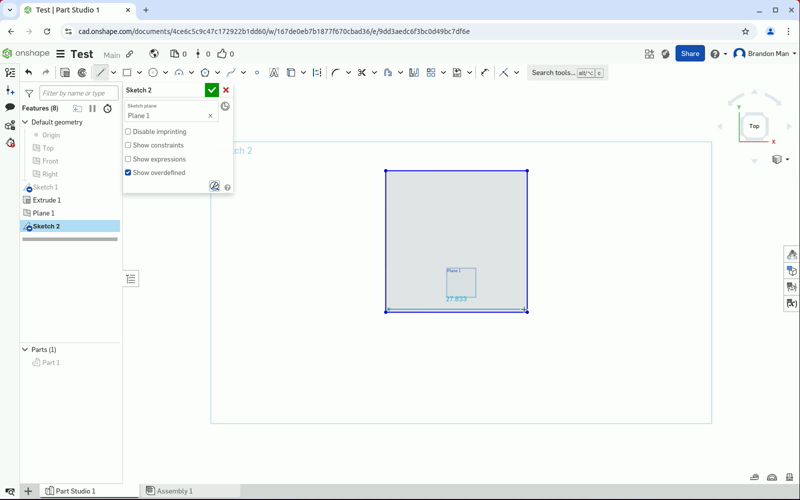
scroll(6)
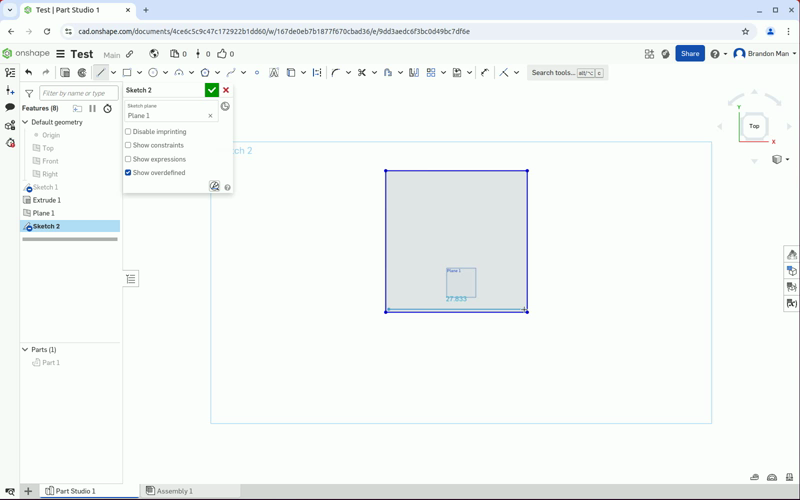
scroll(6)
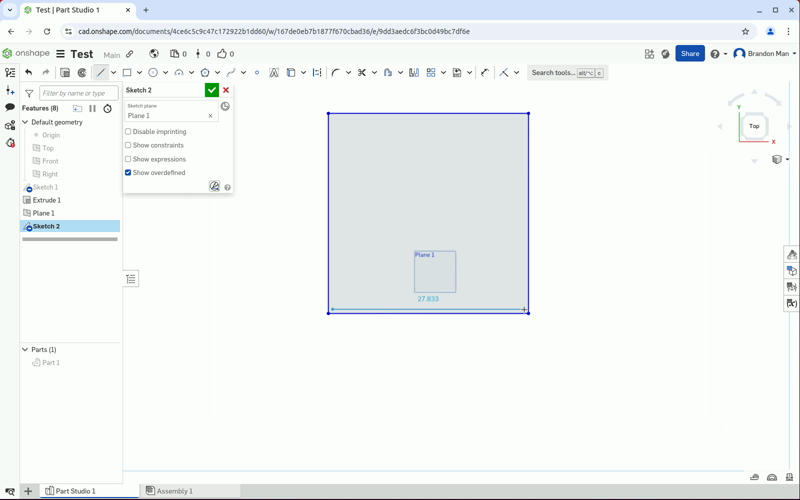
scroll(6)
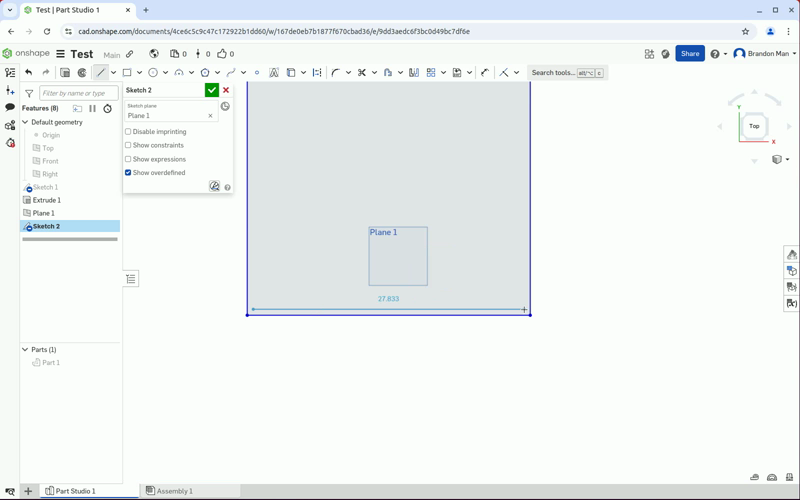
scroll(6)
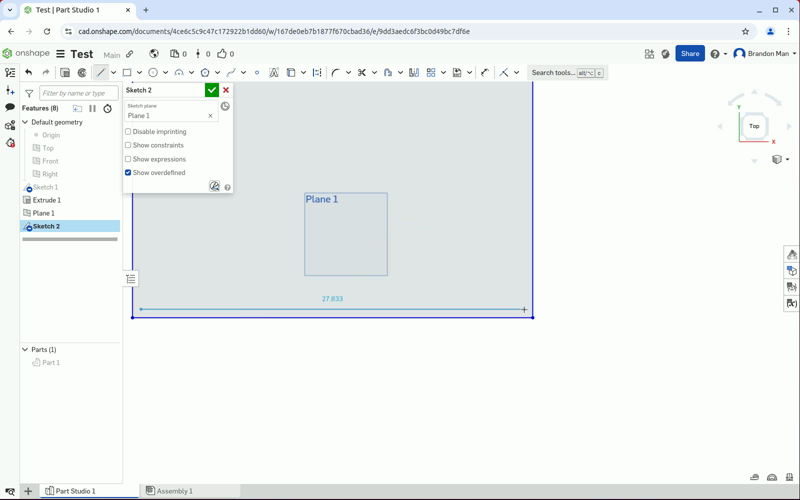
scroll(6)
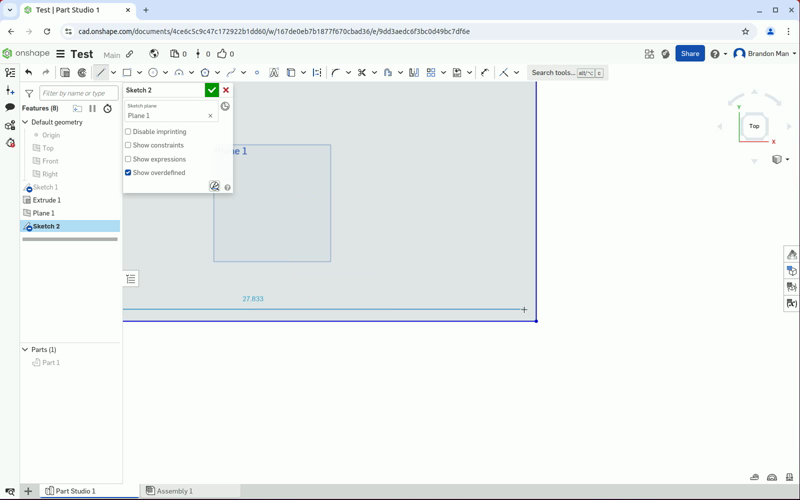
scroll(6)
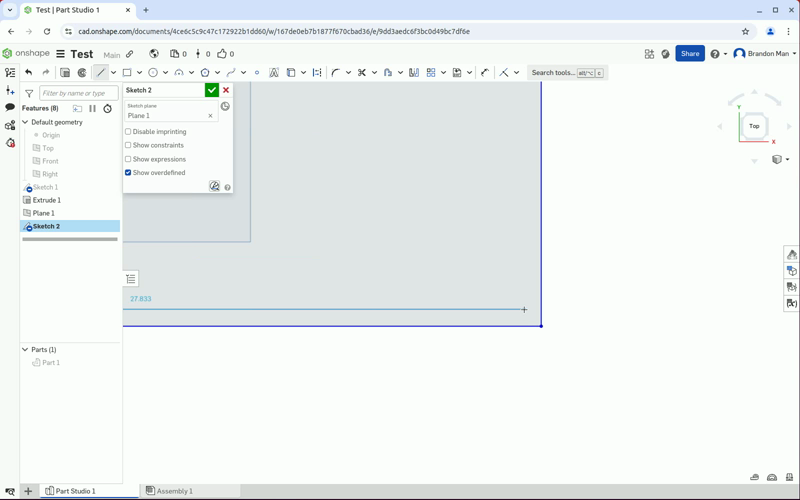
scroll(6)
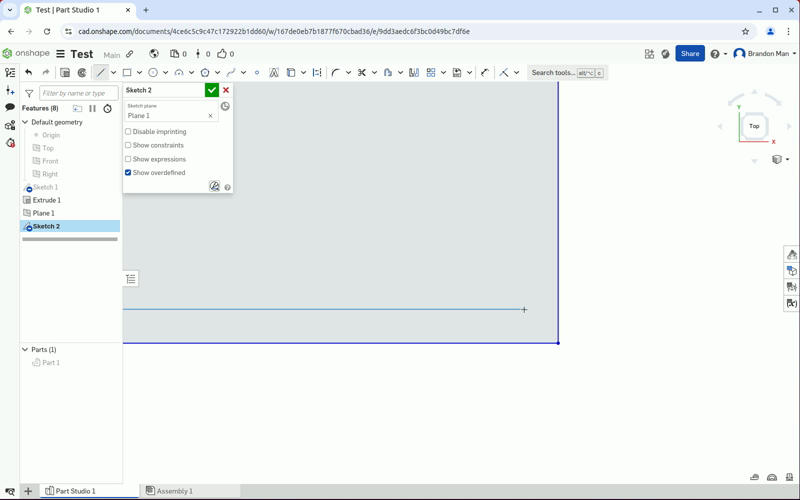
click(524, 309)
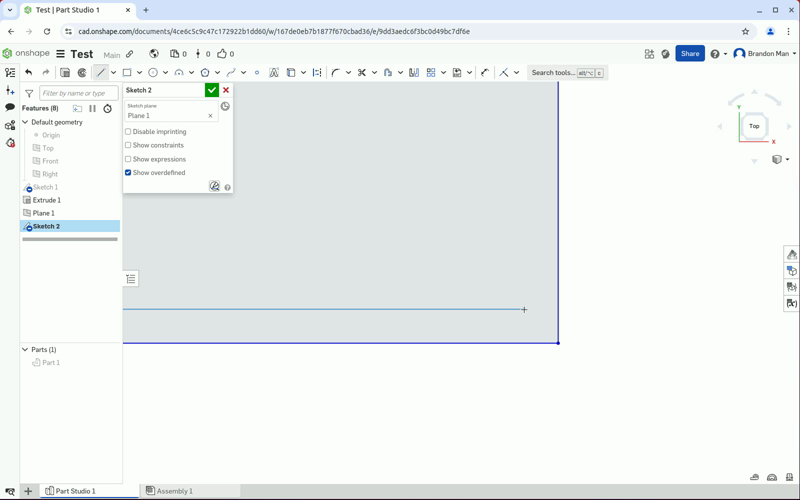
scroll(-6)
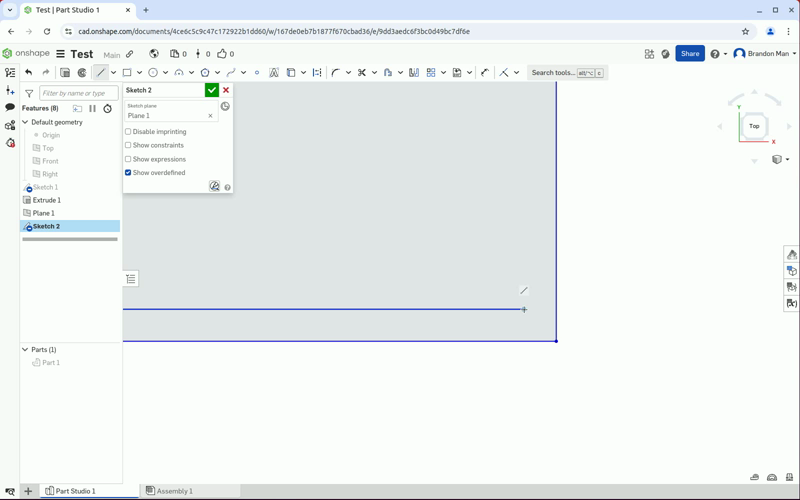
scroll(-6)
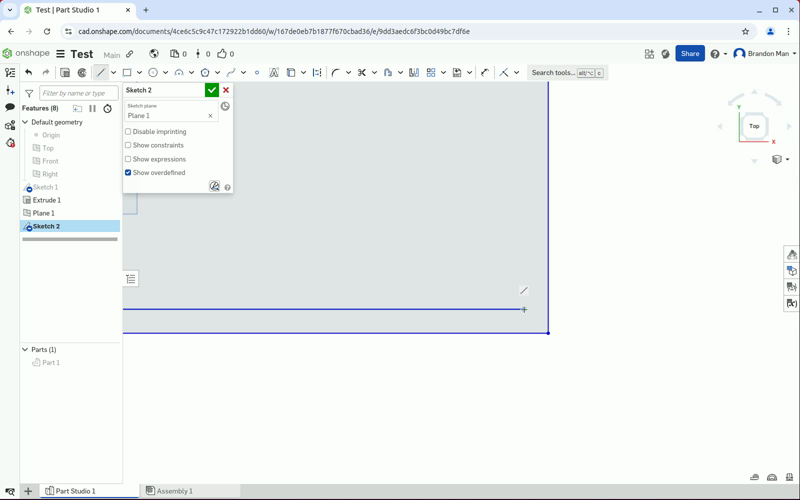
scroll(-6)
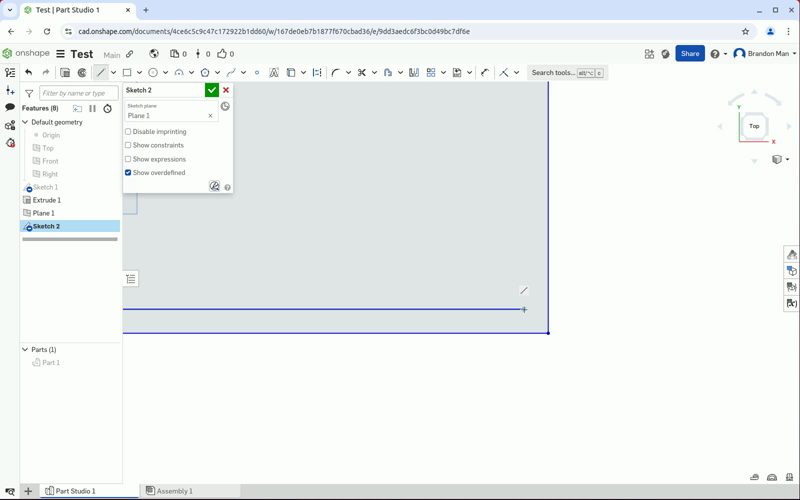
scroll(-6)
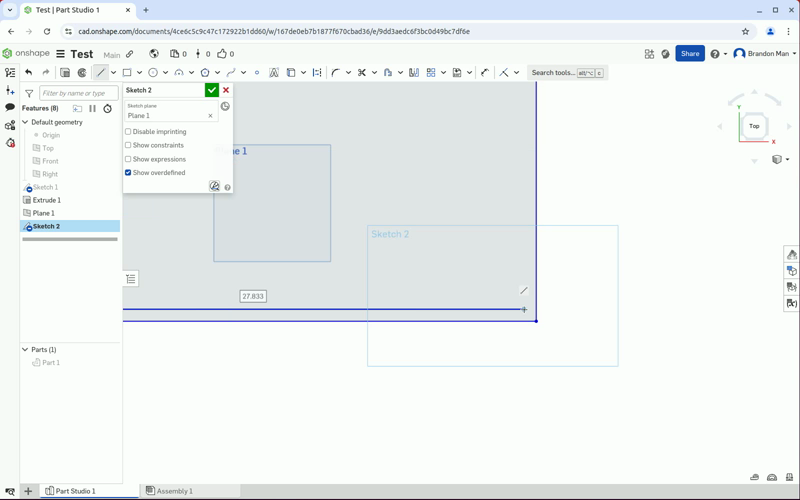
scroll(-6)
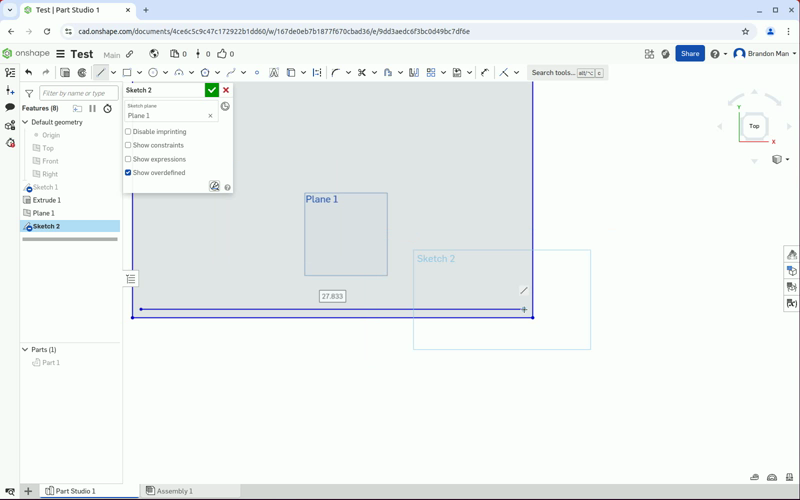
scroll(-6)
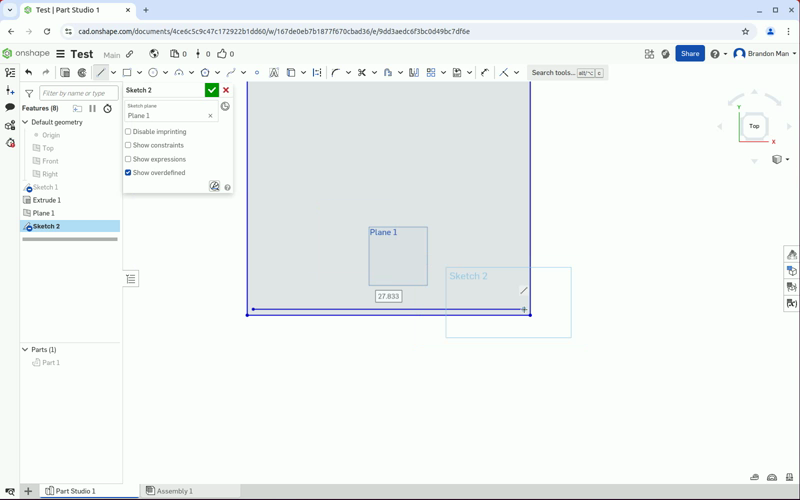
scroll(-6)
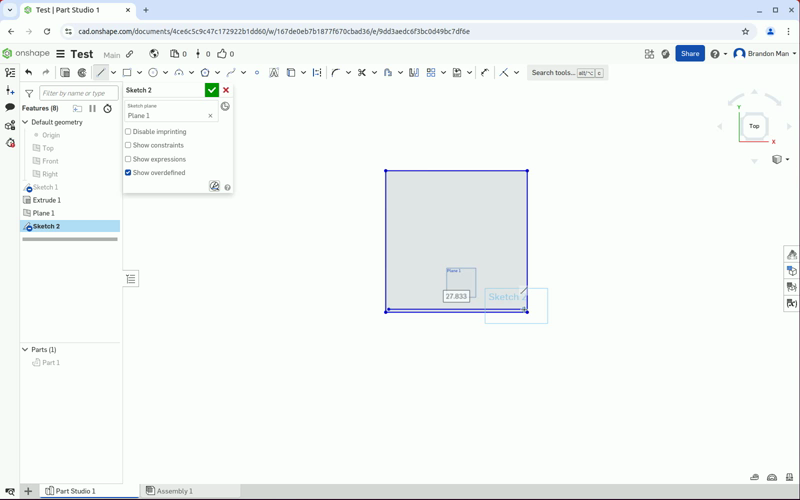
key_up(shift)
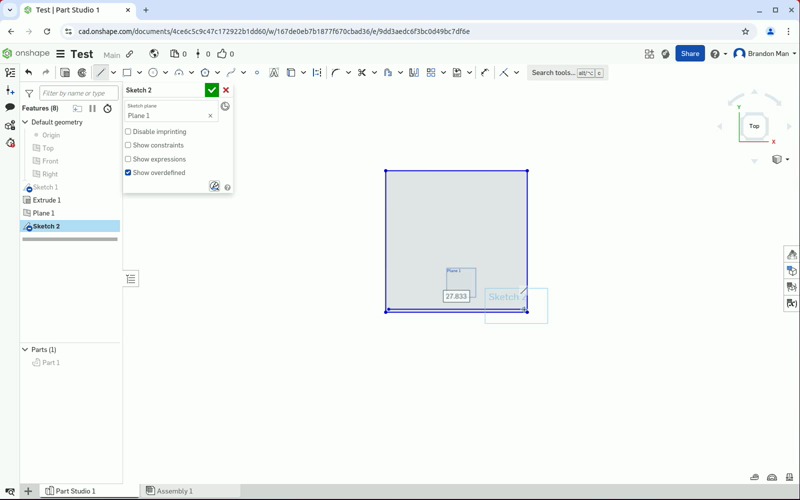
key_down(shift)
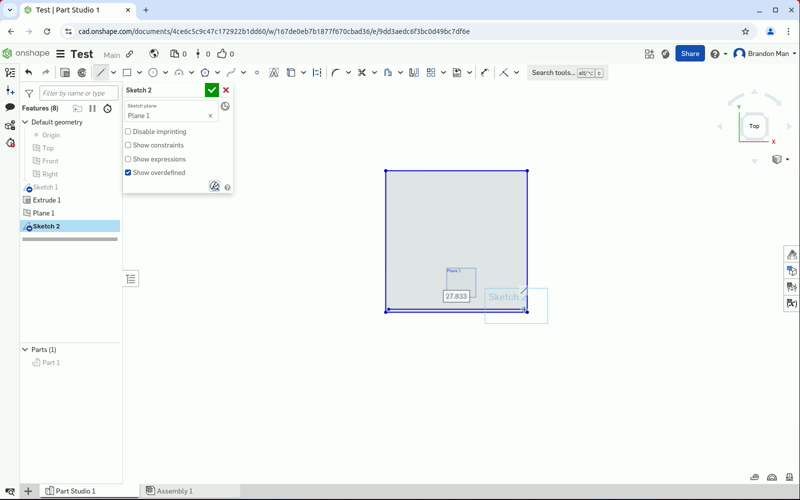
mouse_move(524, 173)
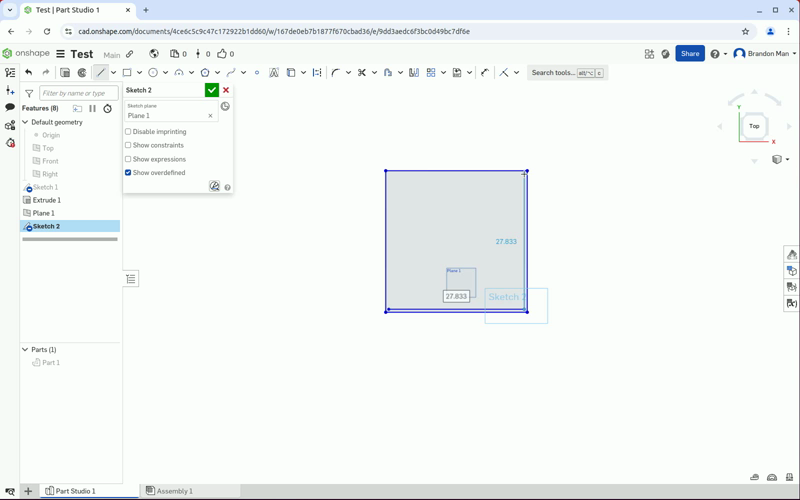
scroll(6)
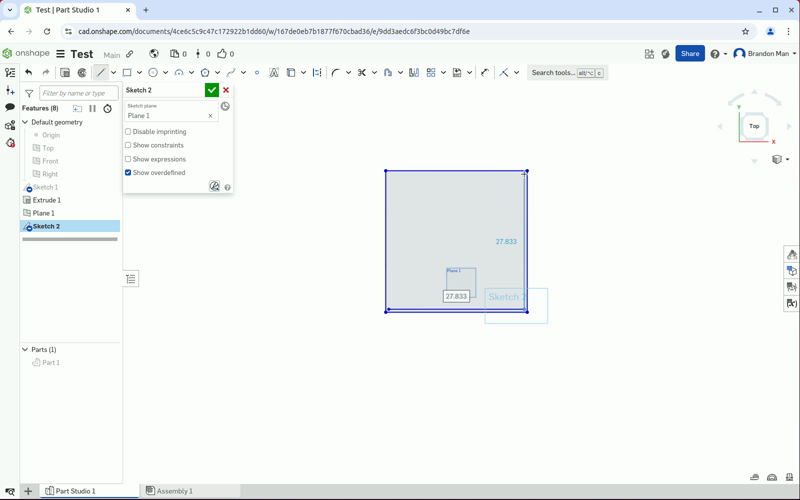
scroll(6)
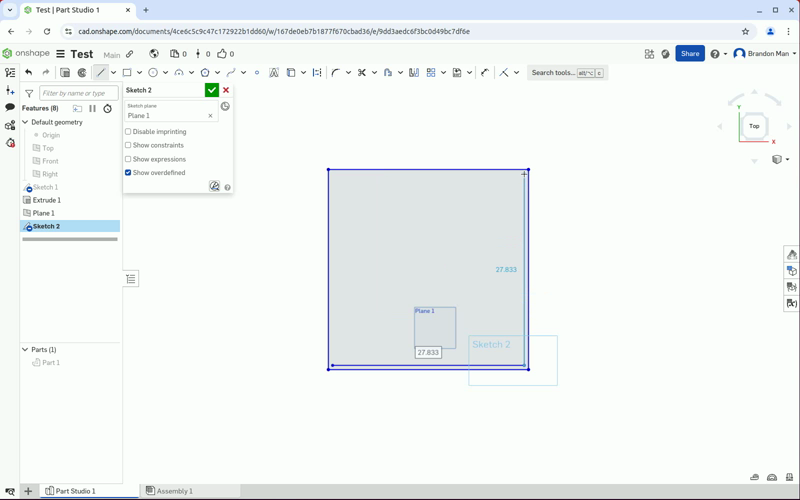
scroll(6)
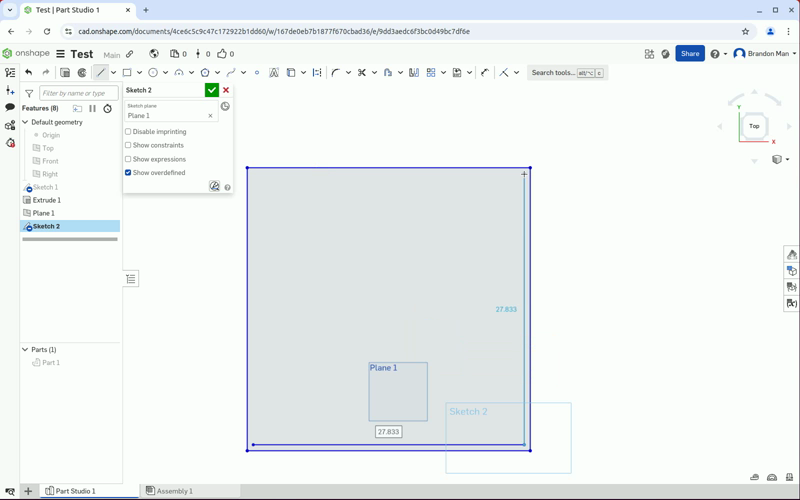
scroll(6)
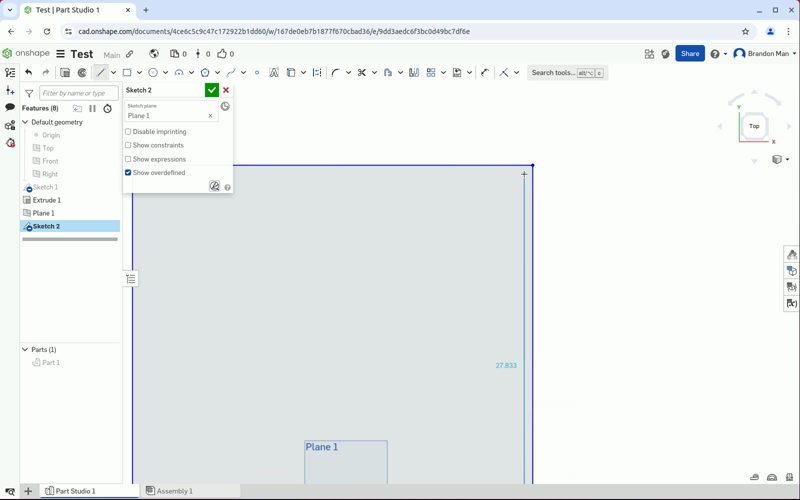
scroll(6)
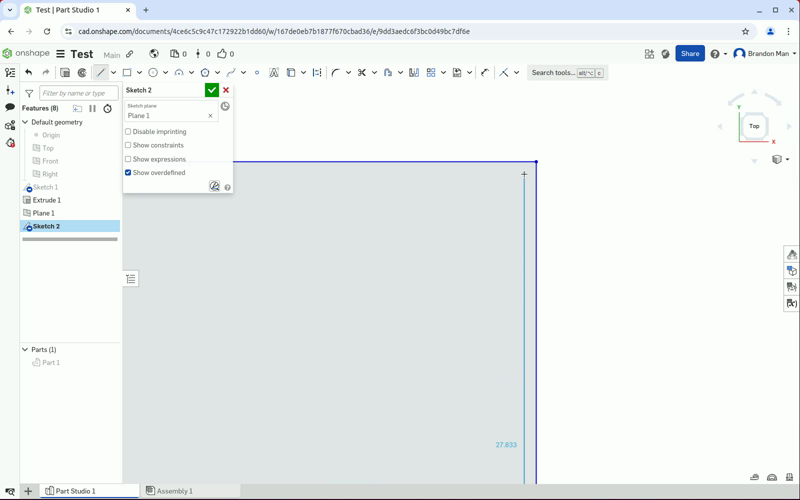
scroll(6)
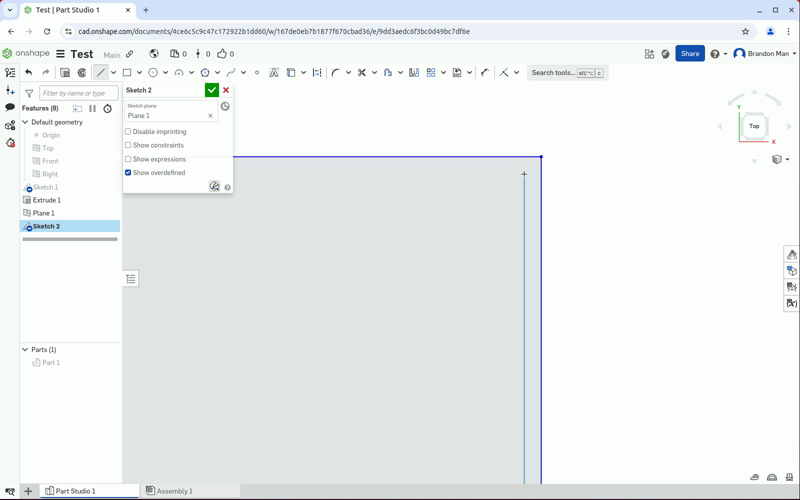
scroll(6)
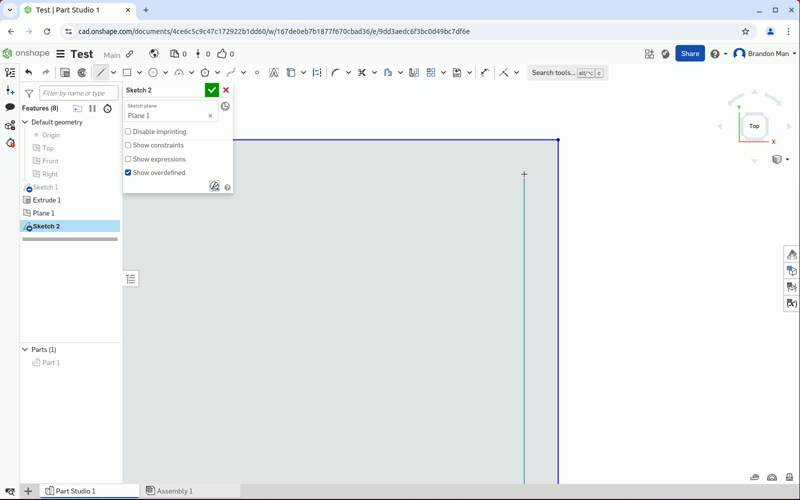
click(524, 173)
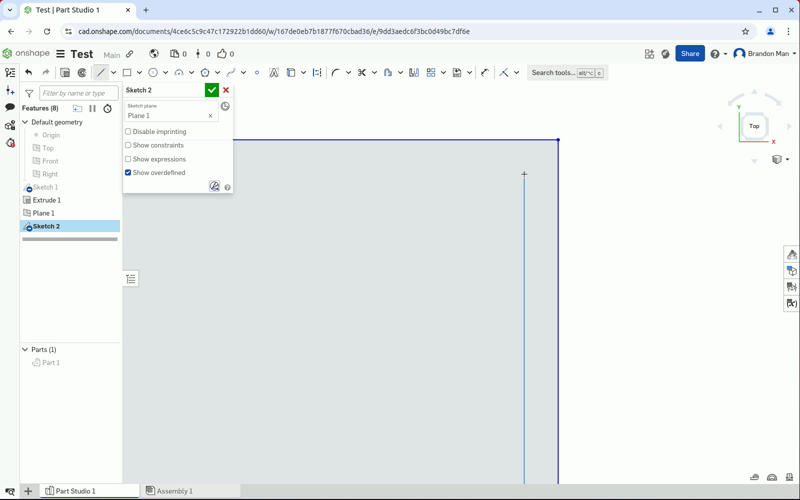
scroll(-6)
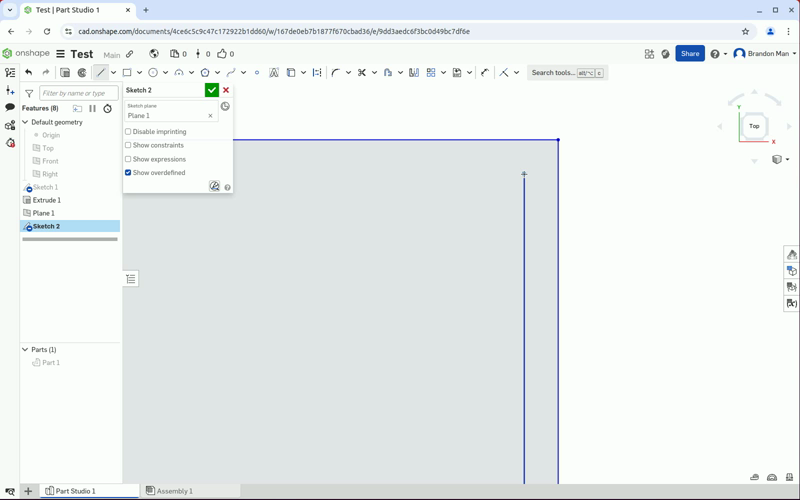
scroll(-6)
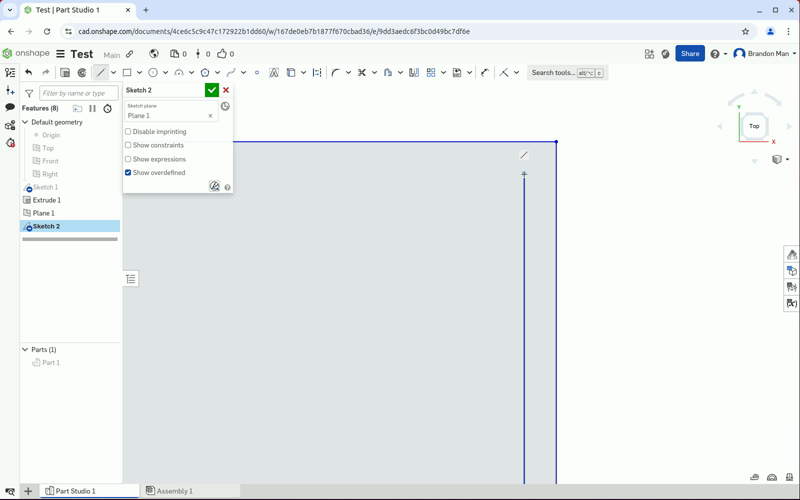
scroll(-6)
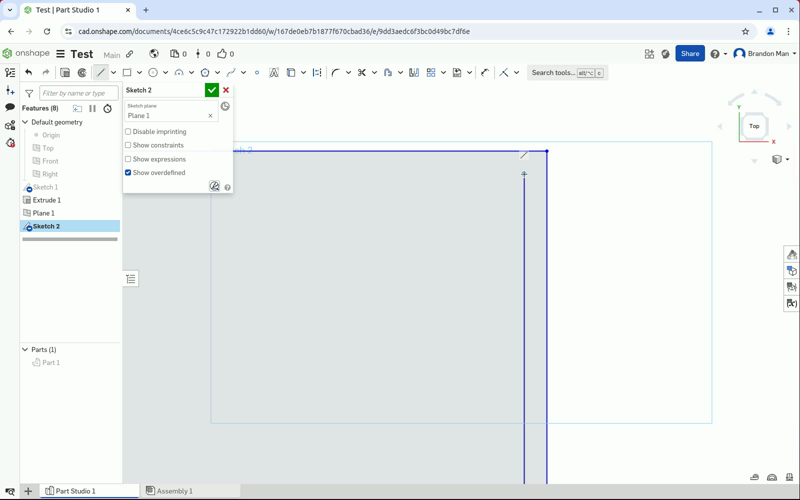
scroll(-6)
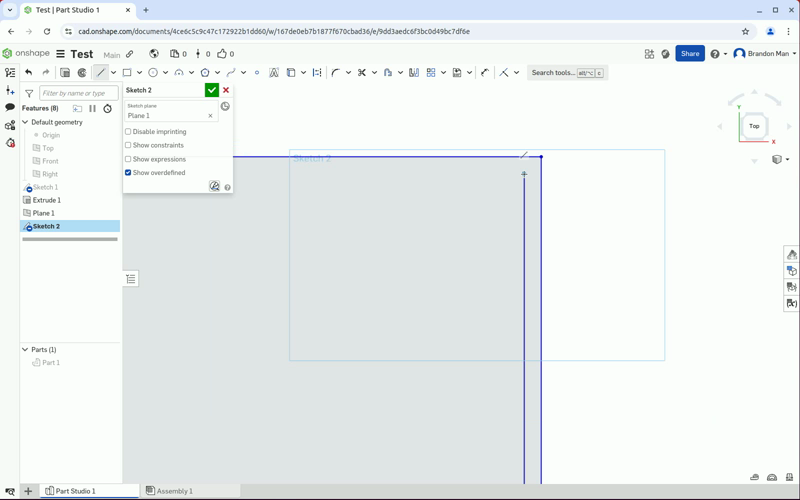
scroll(-6)
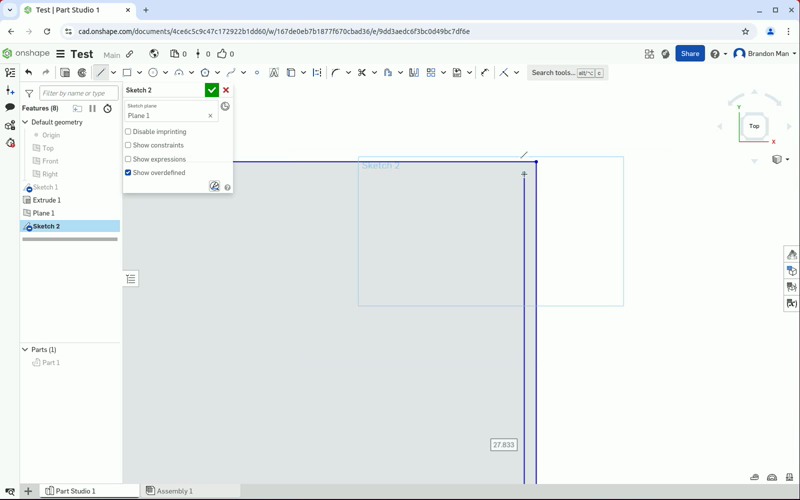
scroll(-6)
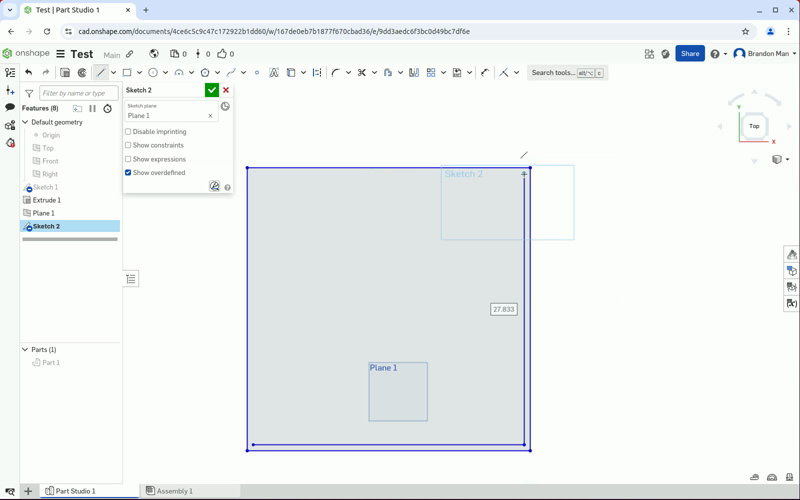
scroll(-6)
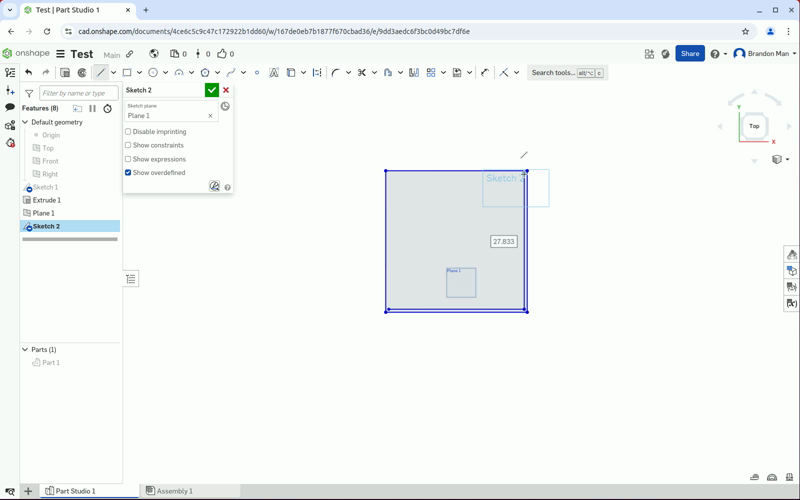
key_up(shift)
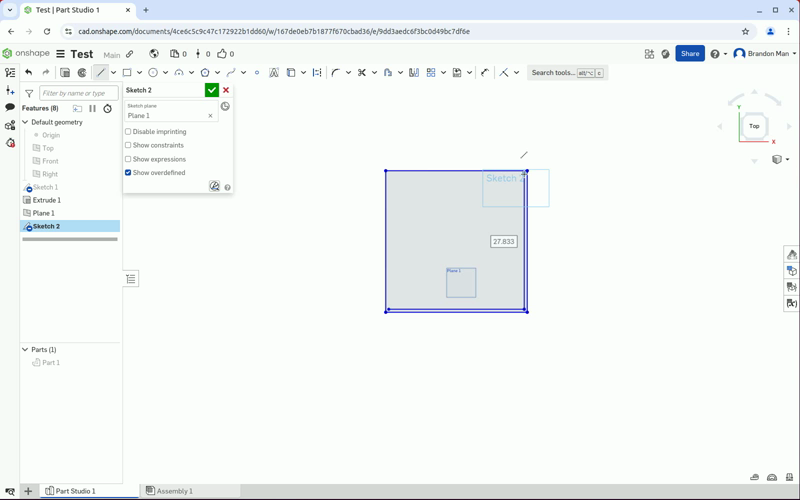
key_down(shift)
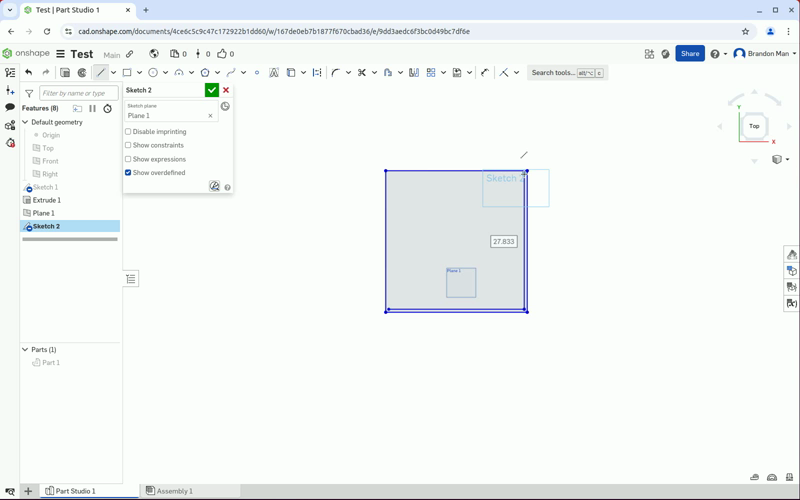
mouse_move(388, 173)
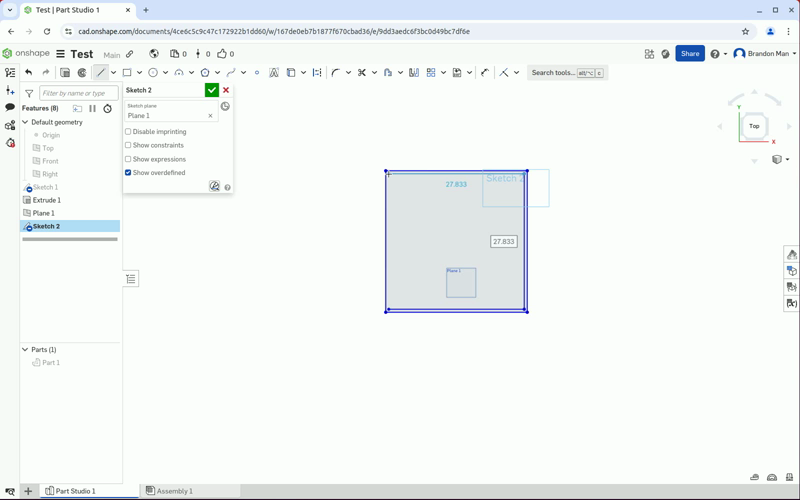
scroll(6)
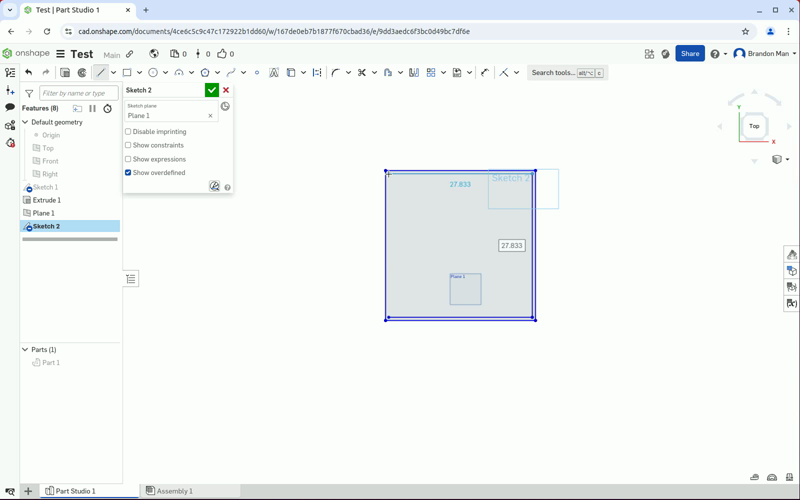
scroll(6)
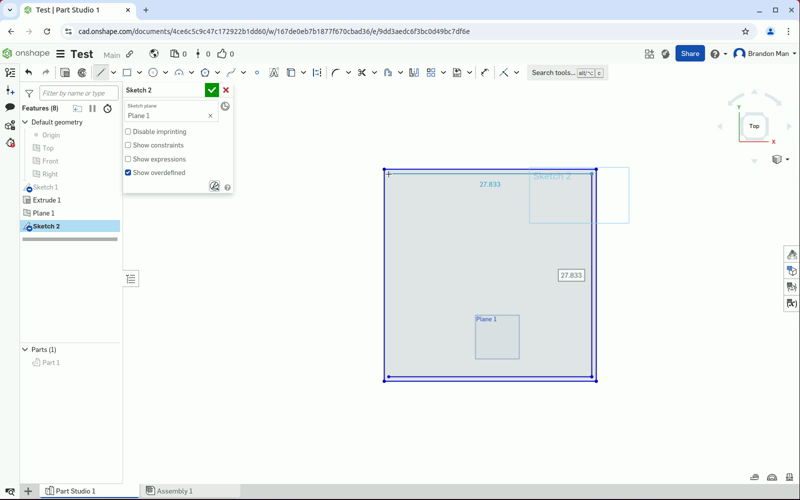
scroll(6)
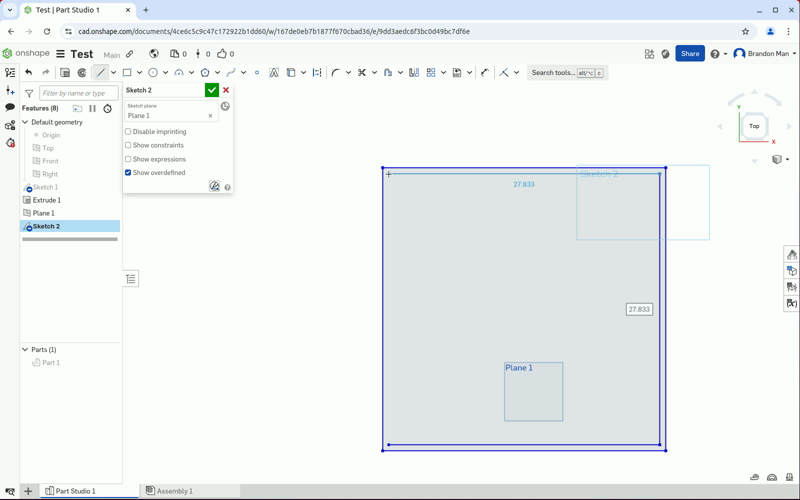
scroll(6)
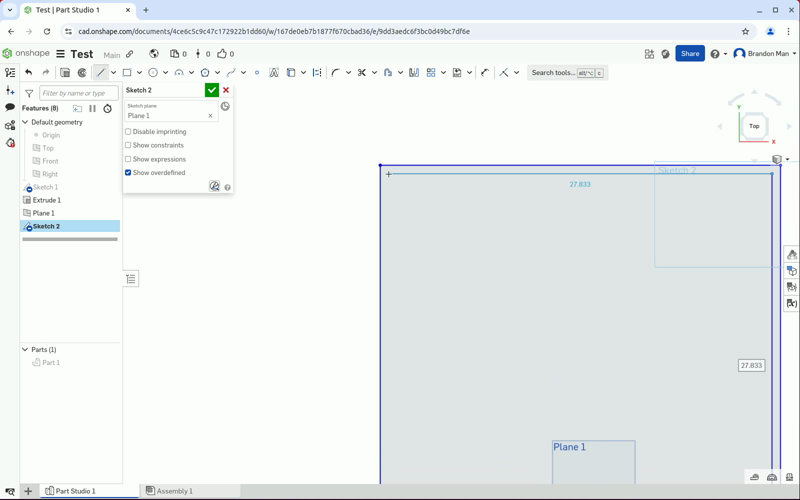
scroll(6)
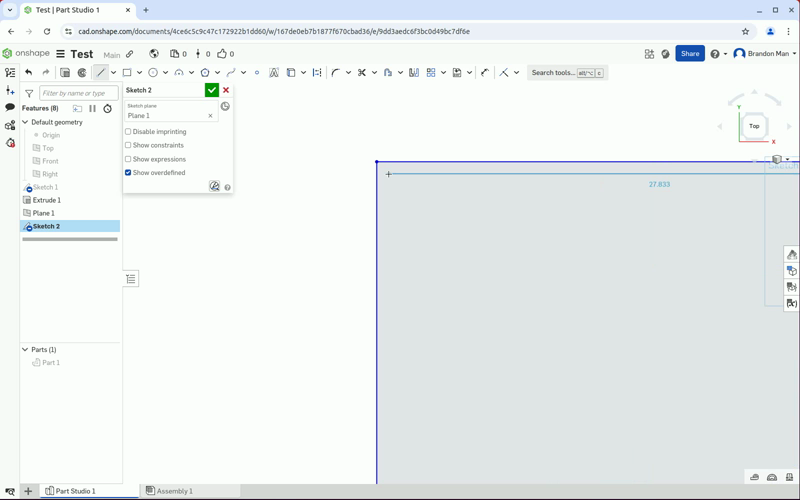
scroll(6)
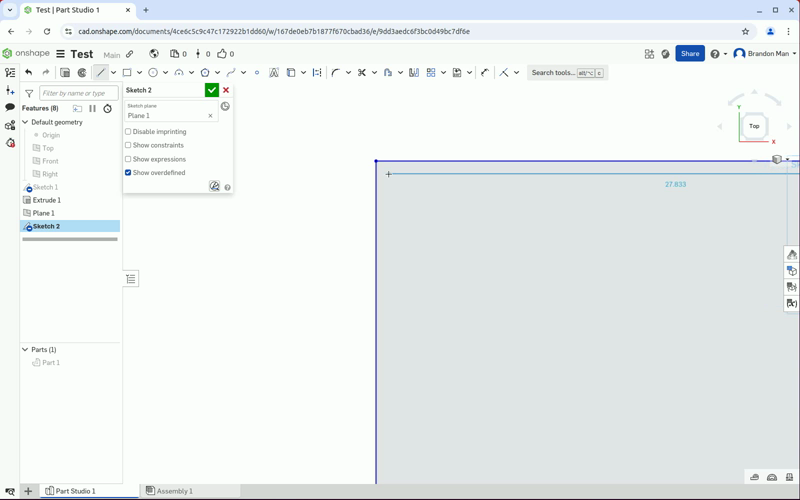
scroll(6)
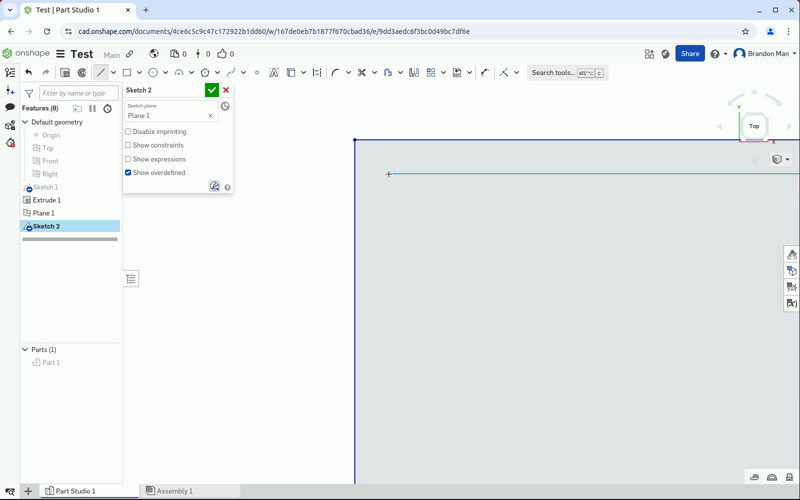
click(388, 173)
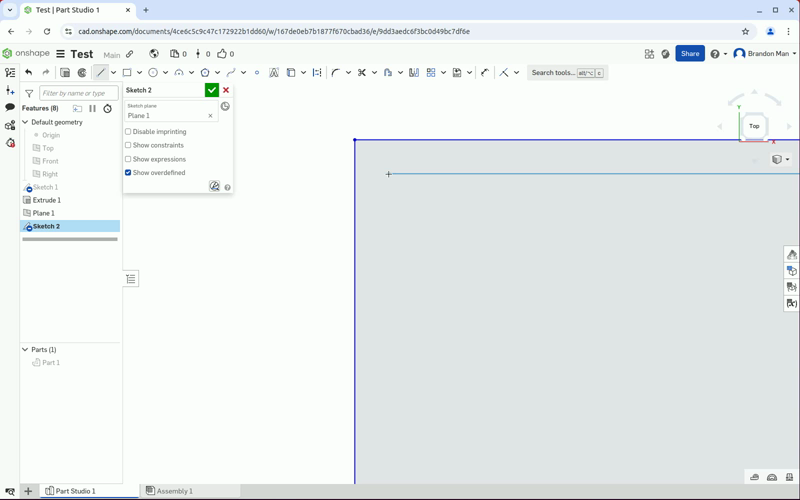
scroll(-6)
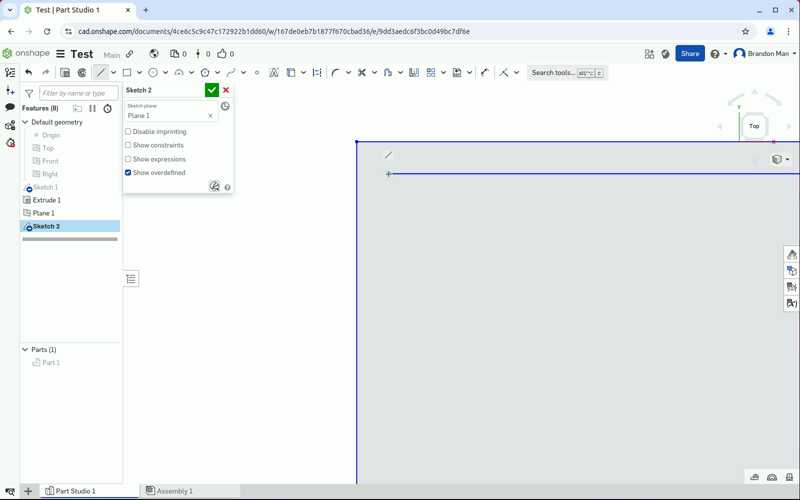
scroll(-6)
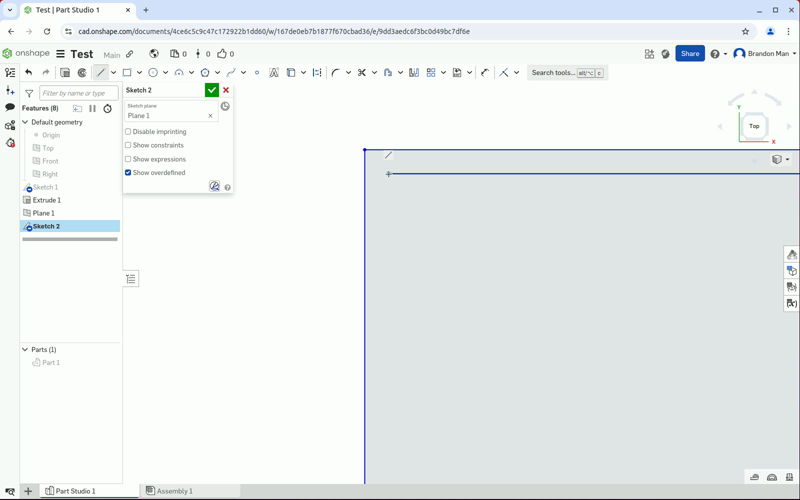
scroll(-6)
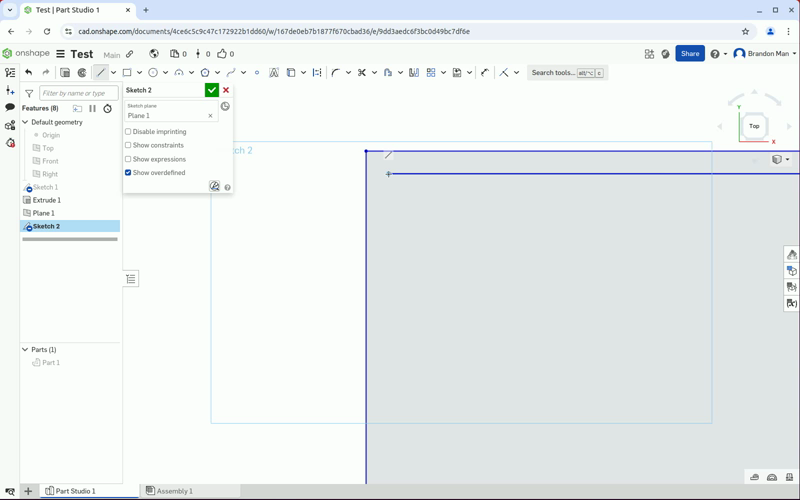
scroll(-6)
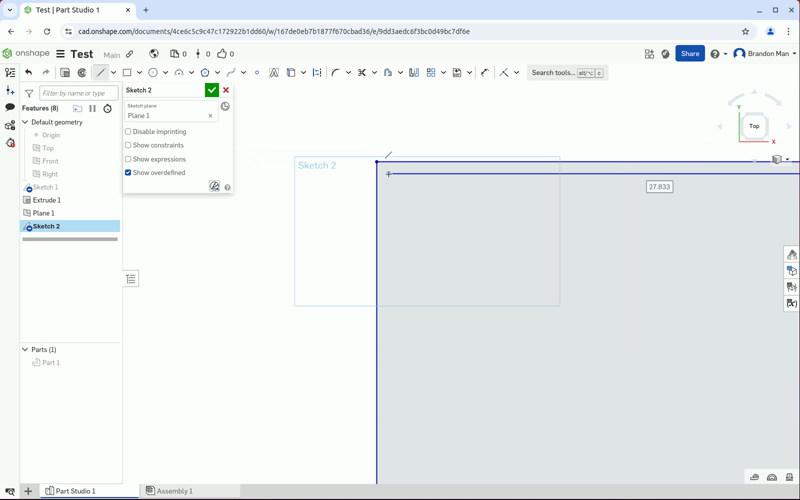
scroll(-6)
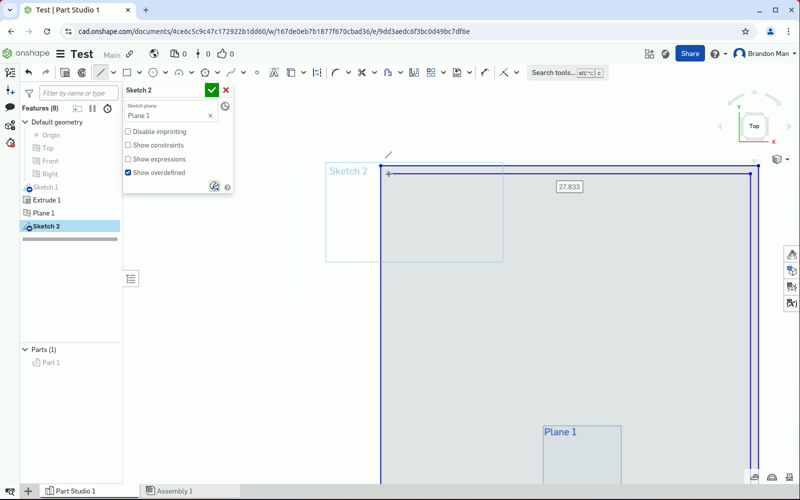
scroll(-6)
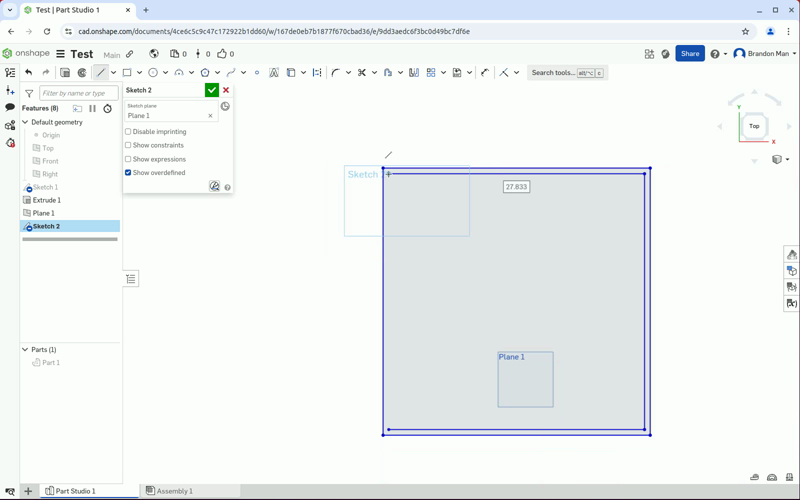
scroll(-6)
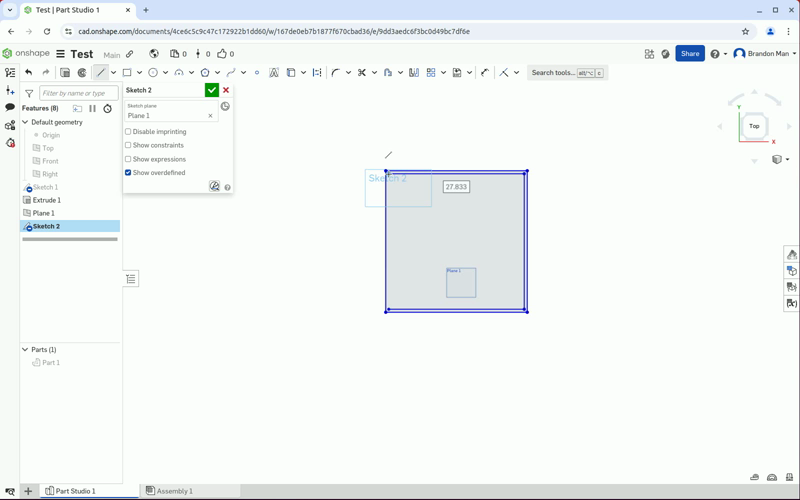
key_up(shift)
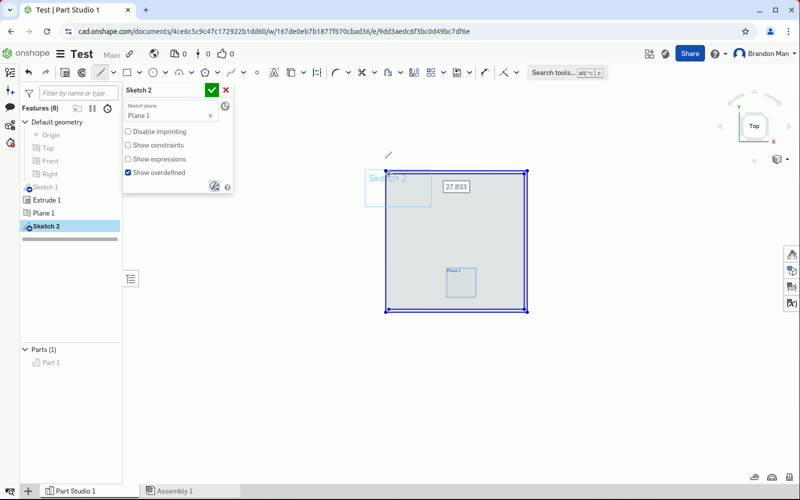
key_down(shift)
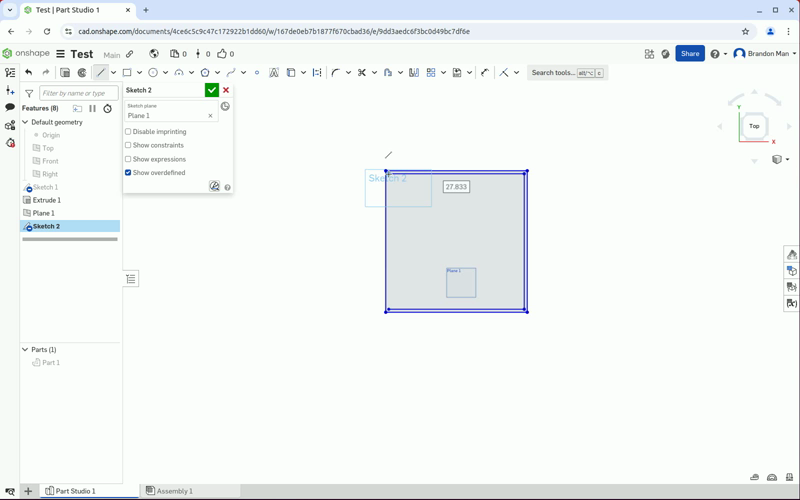
mouse_move(388, 309)
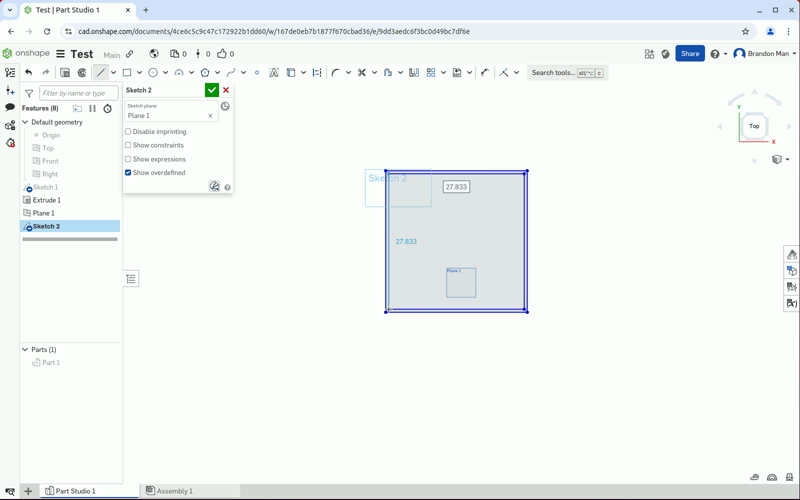
scroll(6)
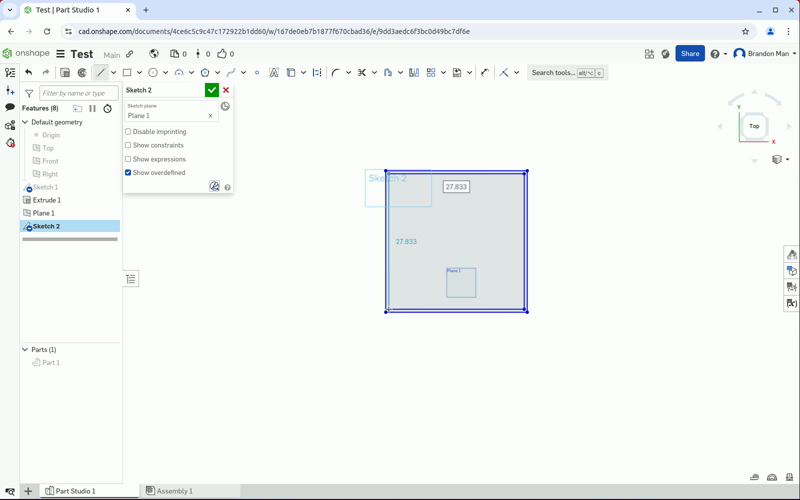
scroll(6)
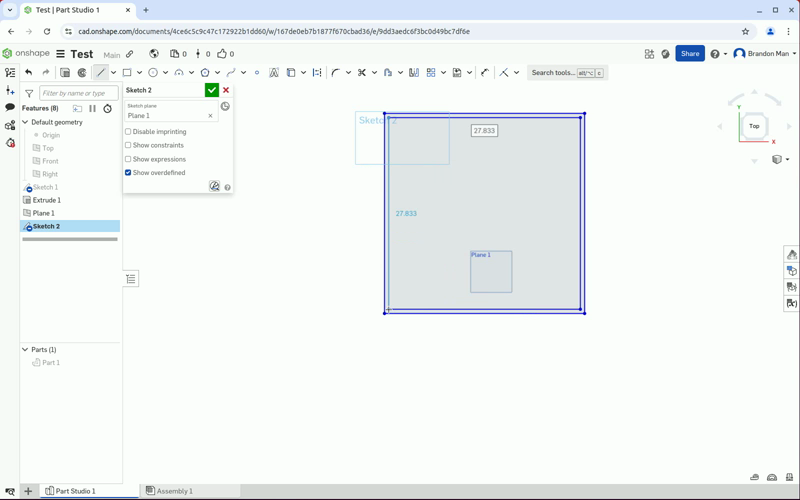
scroll(6)
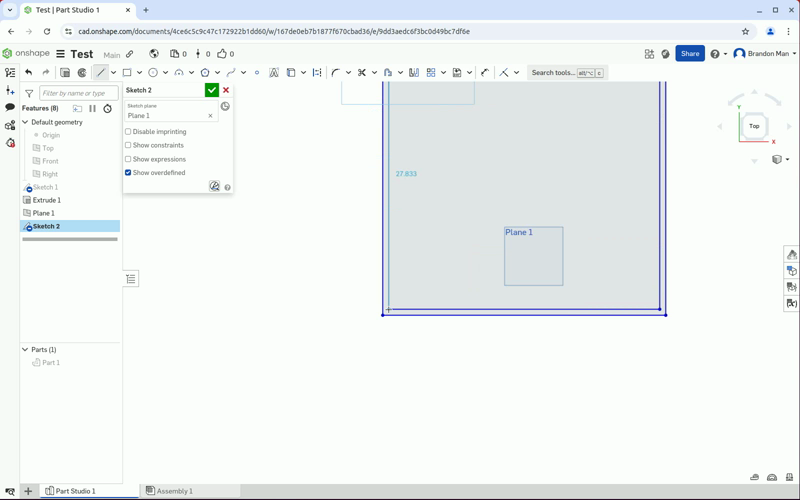
scroll(6)
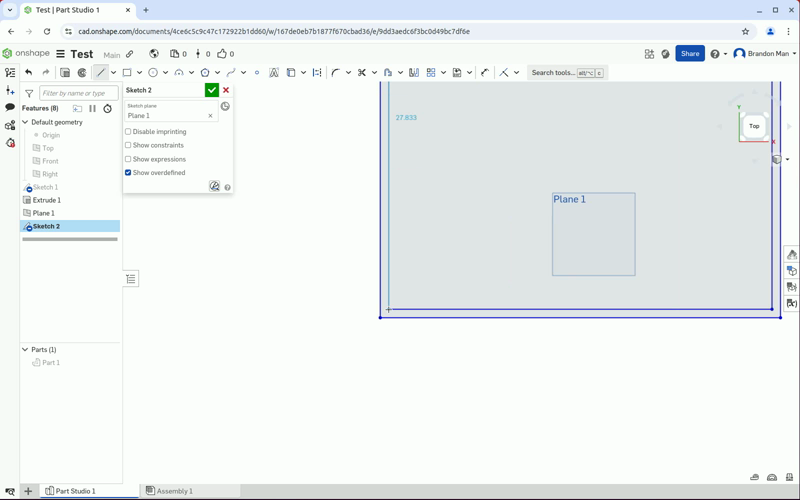
scroll(6)
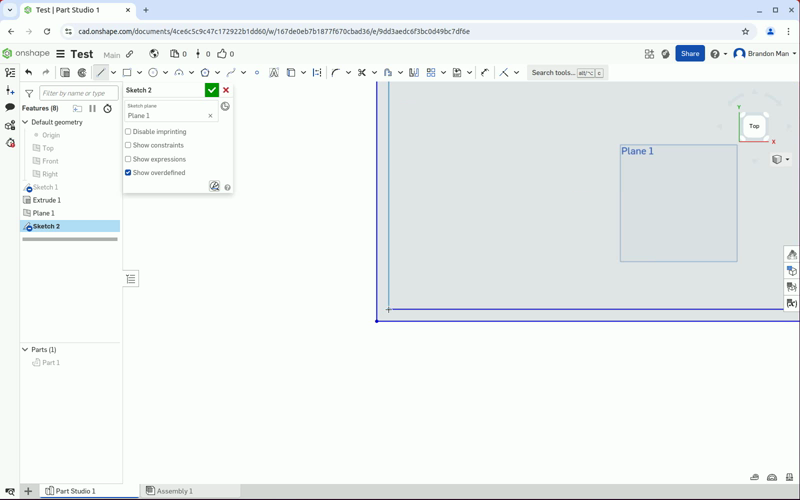
scroll(6)
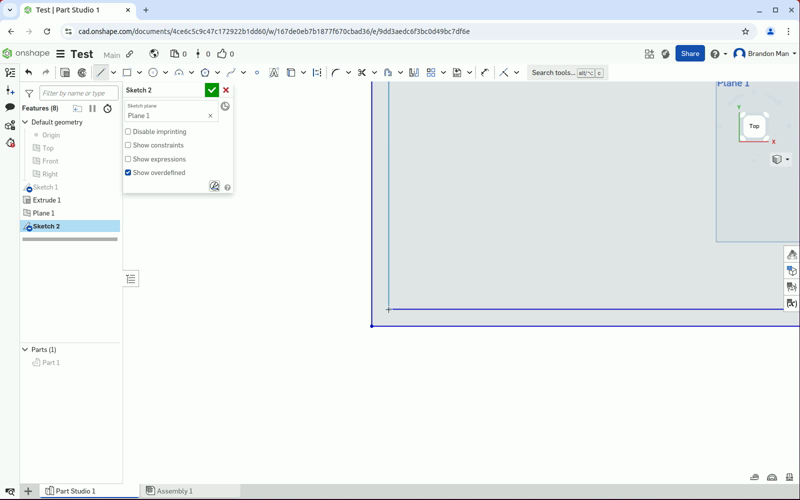
scroll(6)
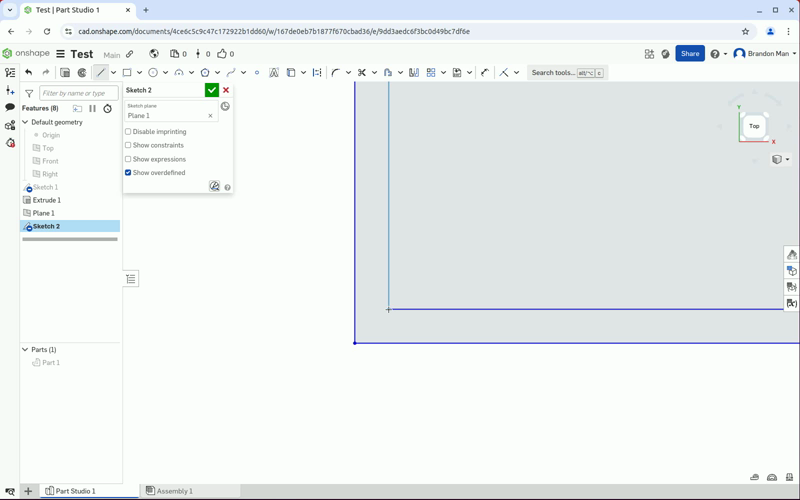
key_up(shift)
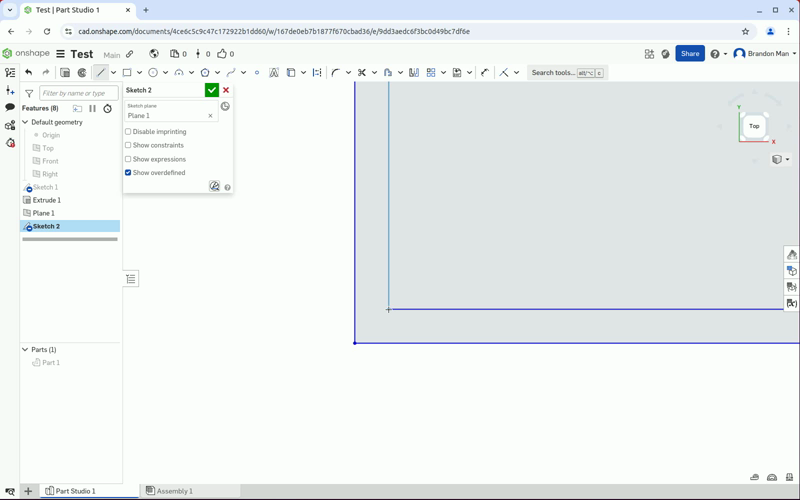
click(388, 309)
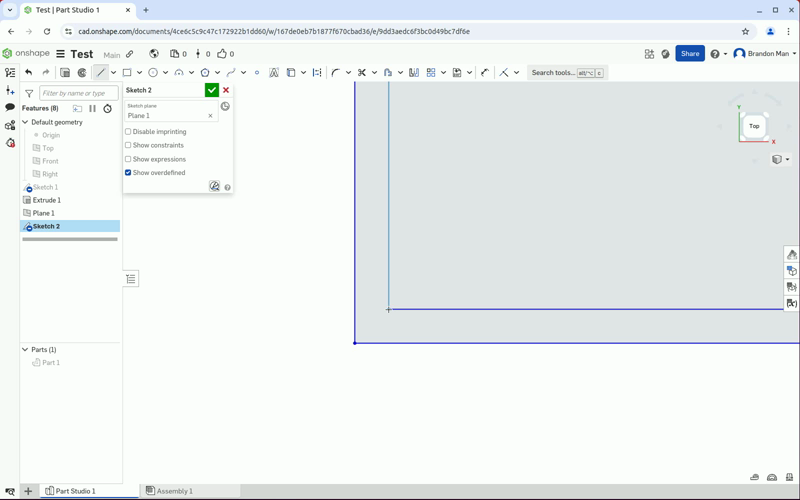
scroll(-6)
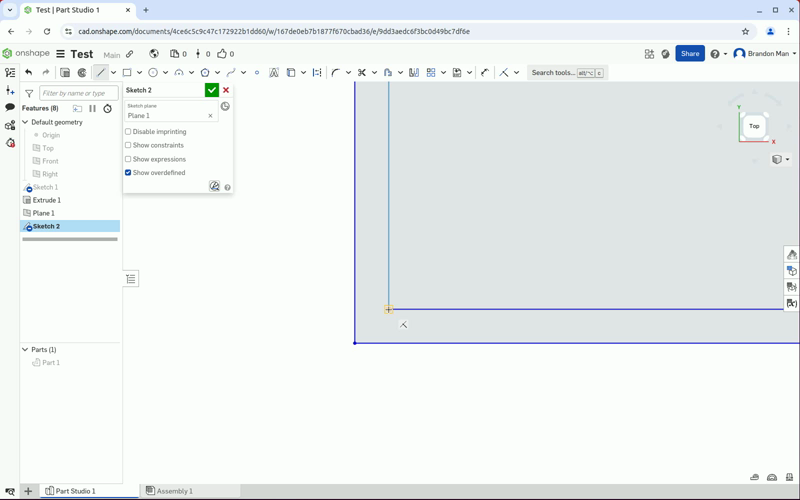
scroll(-6)
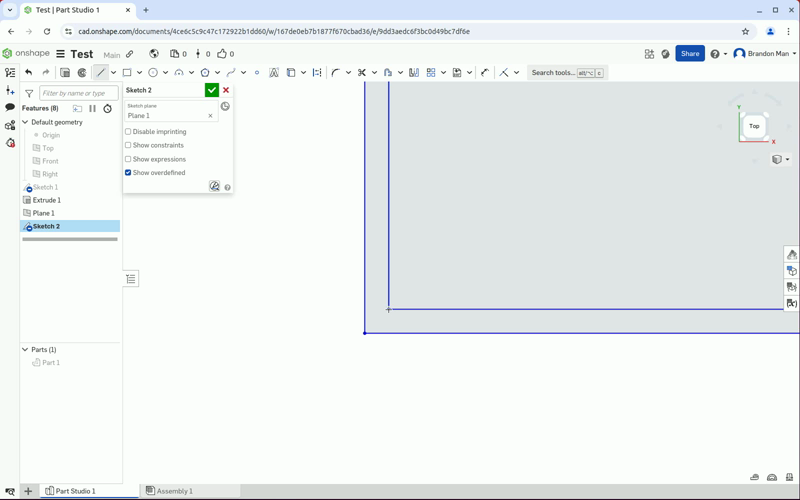
scroll(-6)
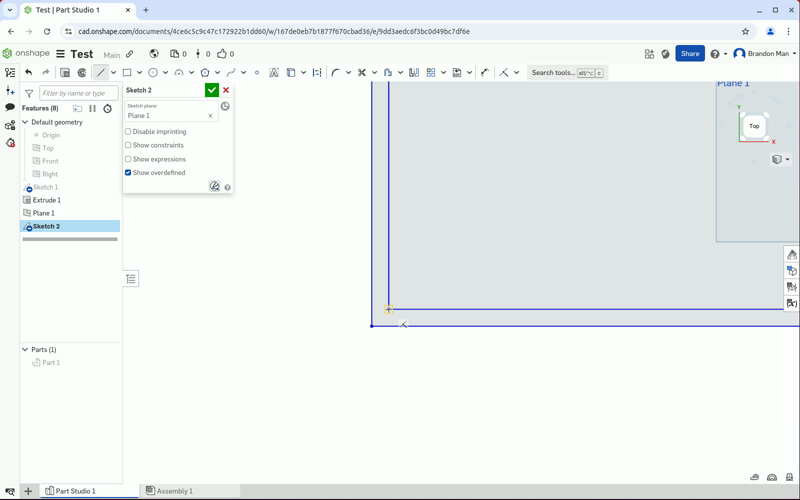
scroll(-6)
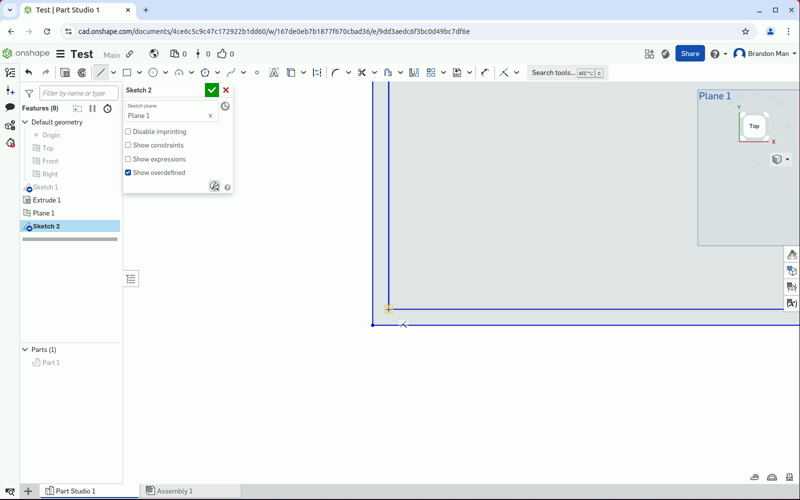
scroll(-6)
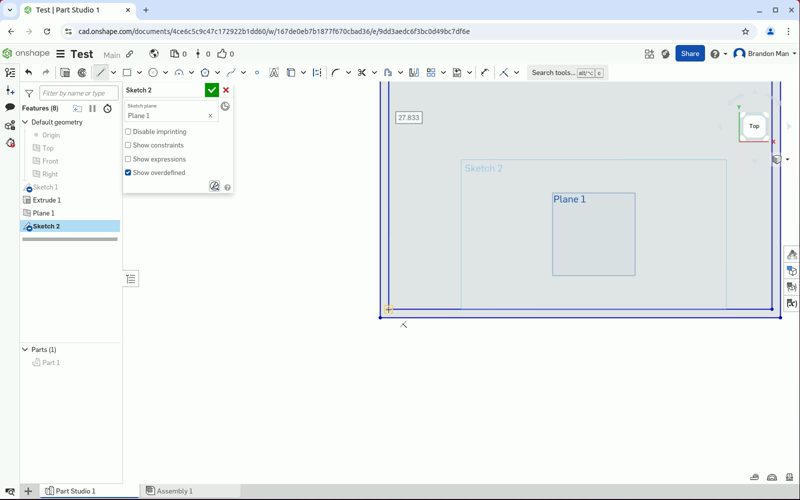
scroll(-6)
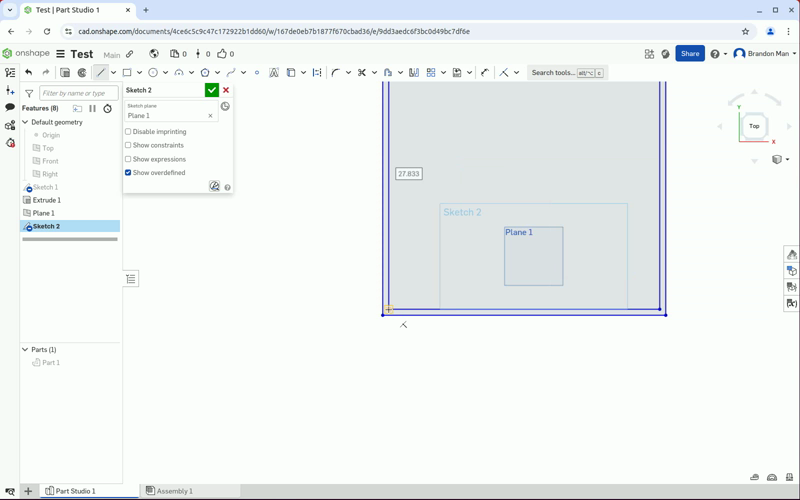
scroll(-6)
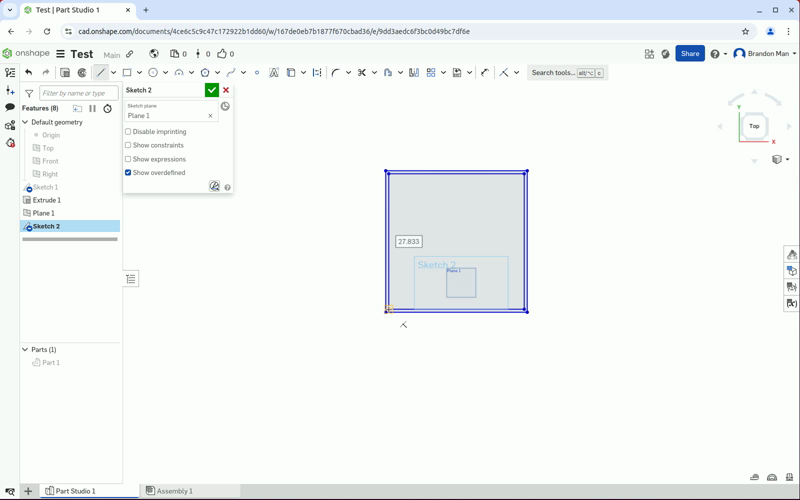
key(esc)
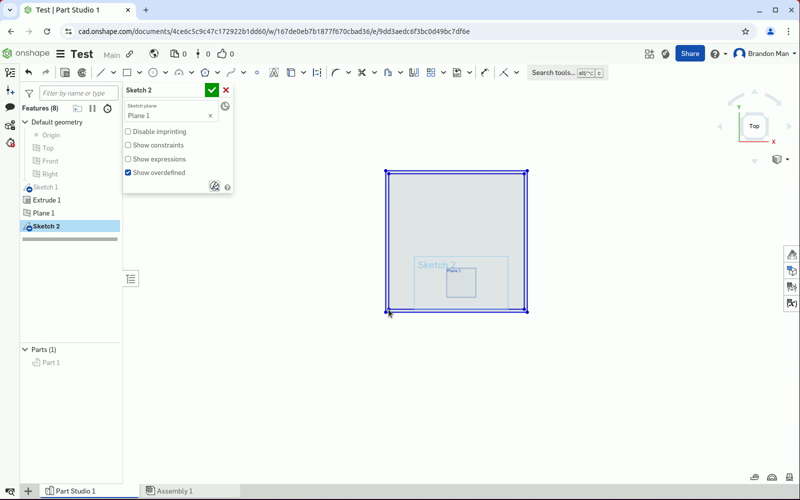
mouse_move(525, 216)
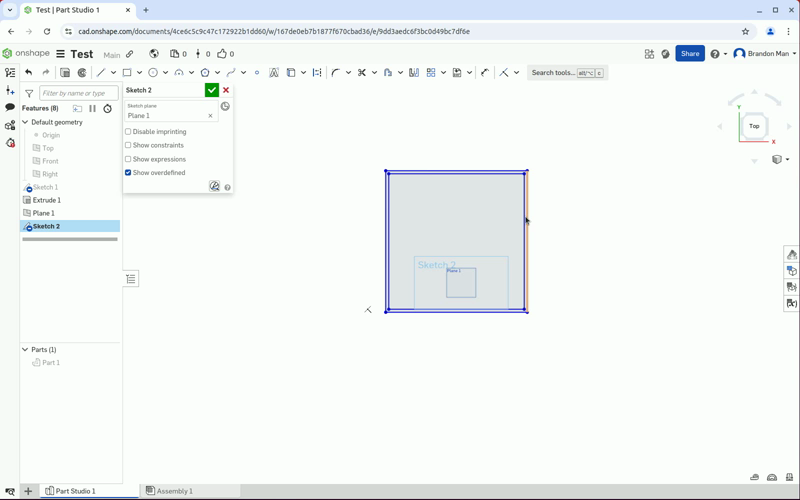
scroll(6)
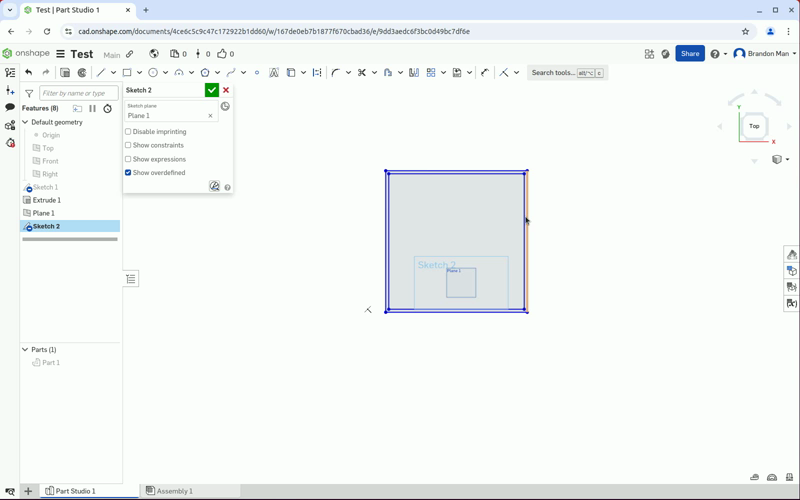
scroll(6)
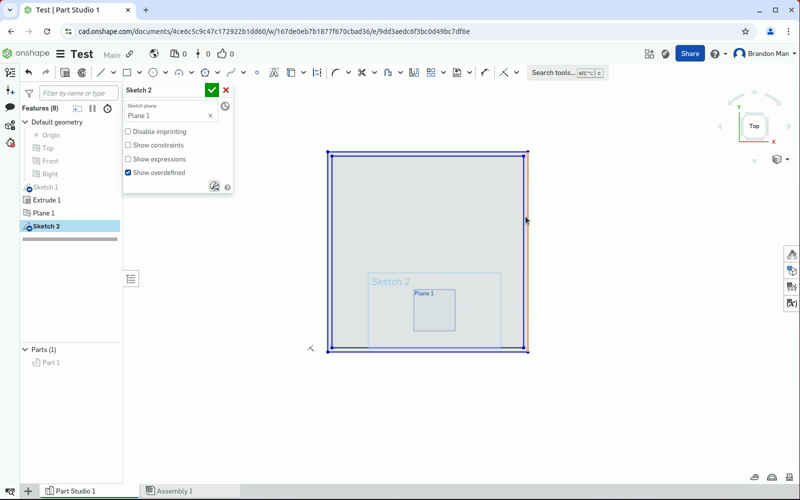
scroll(6)
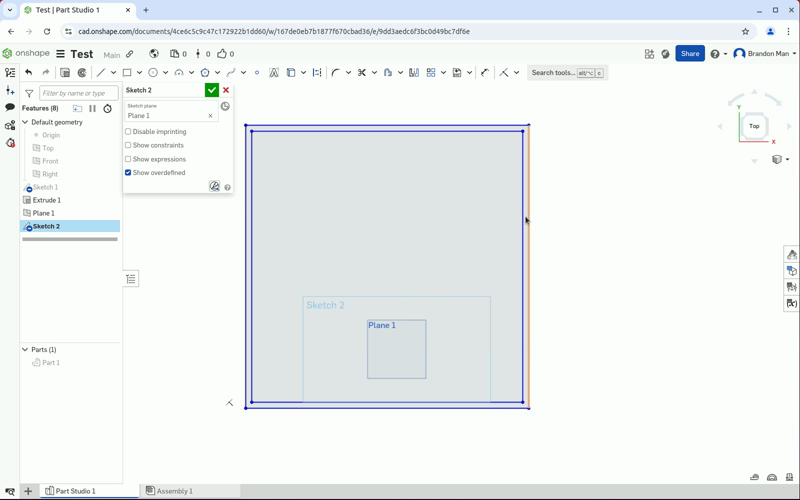
scroll(6)
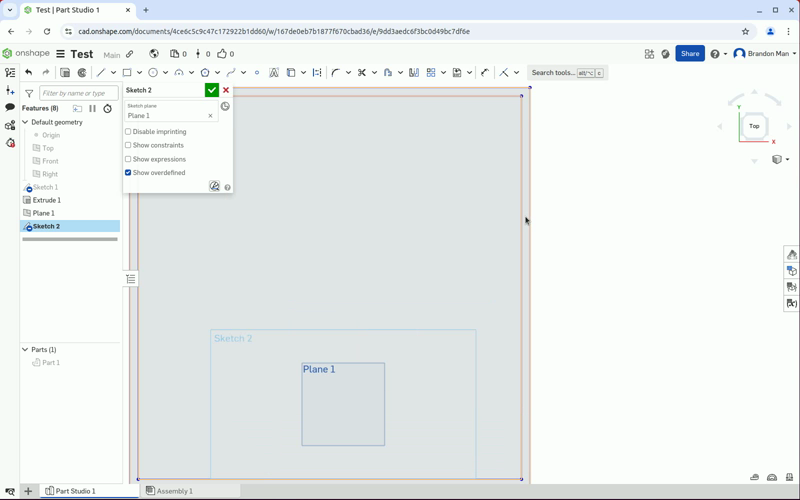
scroll(6)
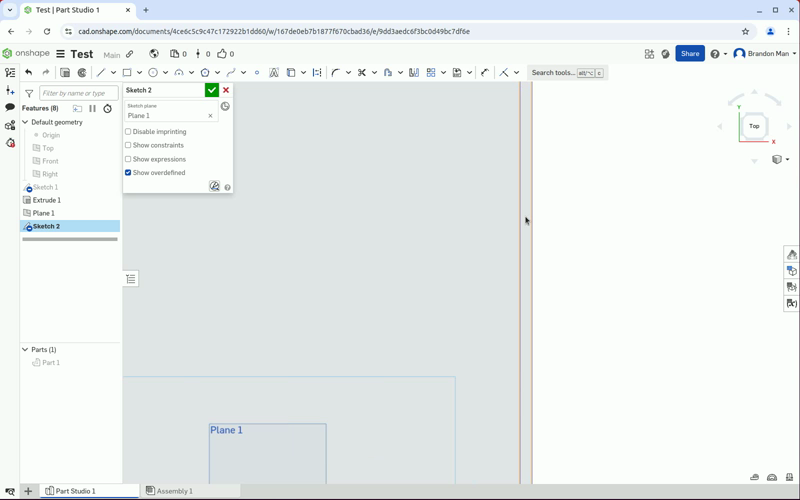
scroll(6)
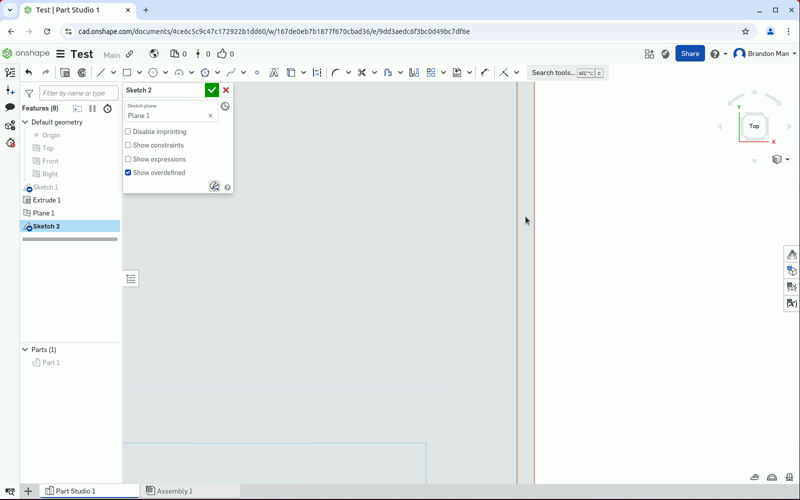
scroll(6)
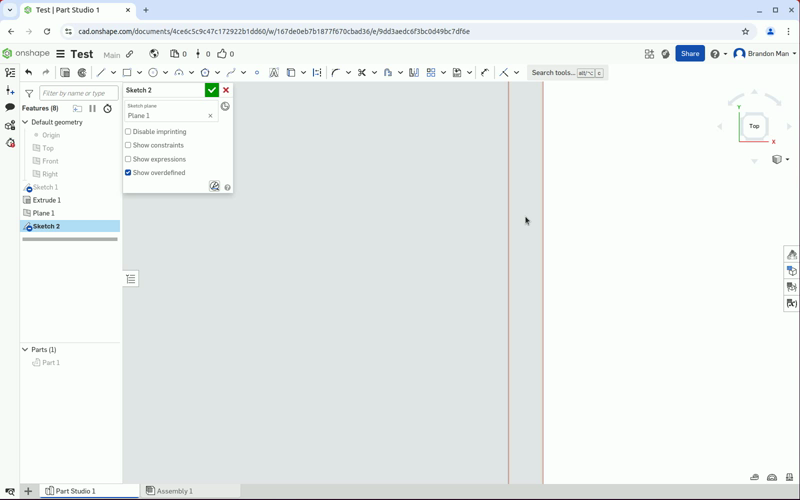
click(525, 216)
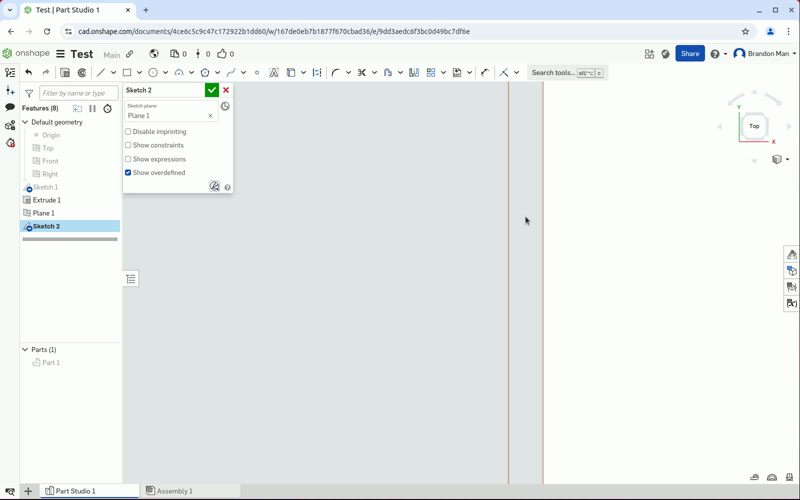
scroll(-6)
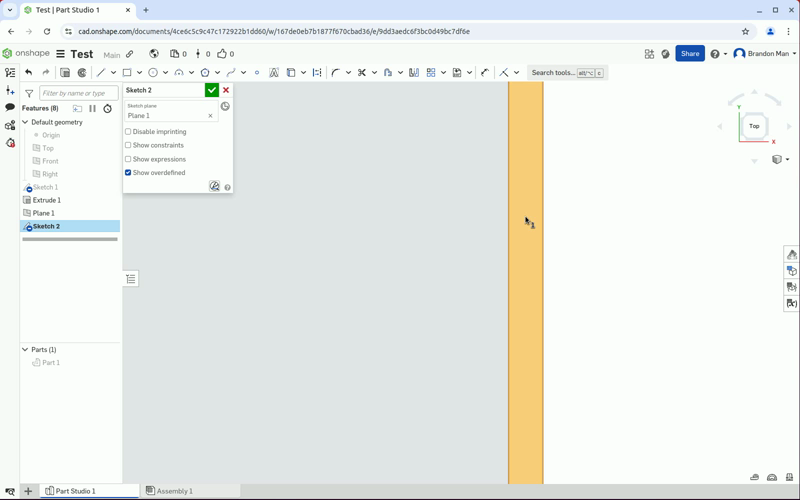
scroll(-6)
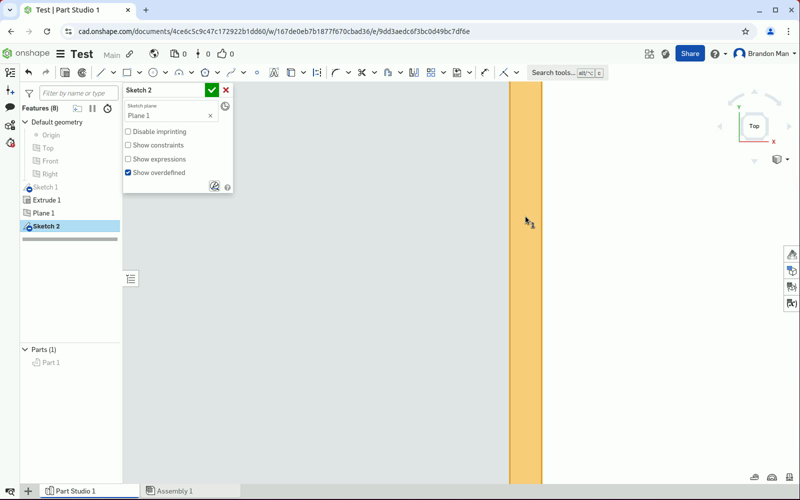
scroll(-6)
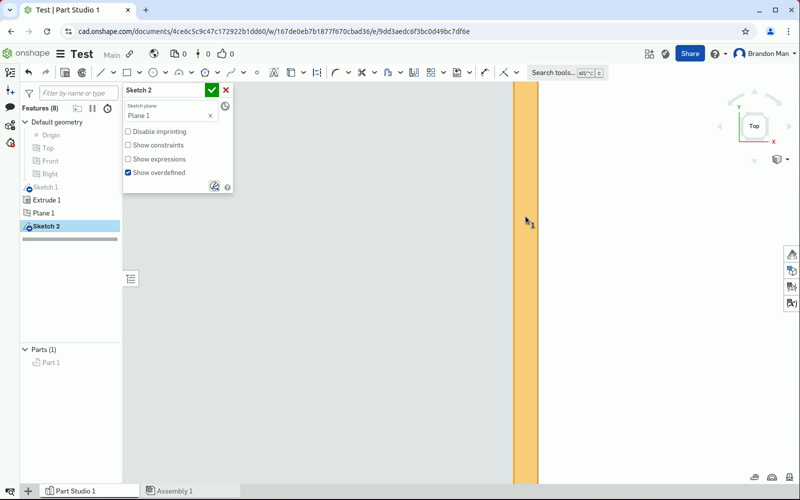
scroll(-6)
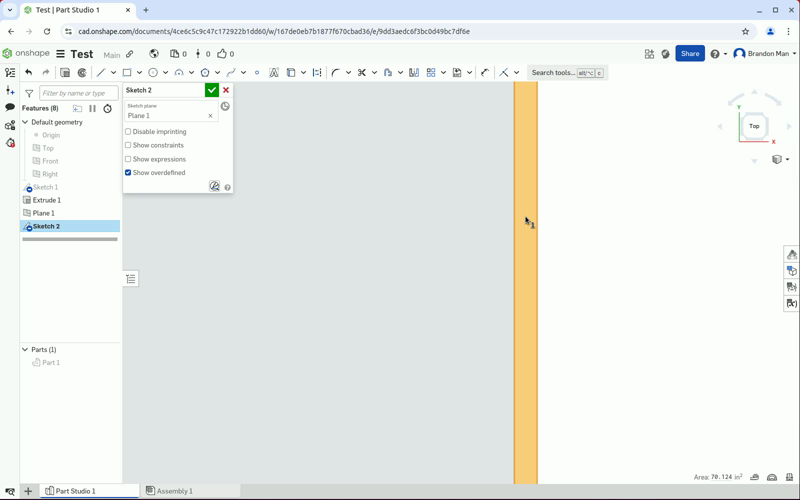
scroll(-6)
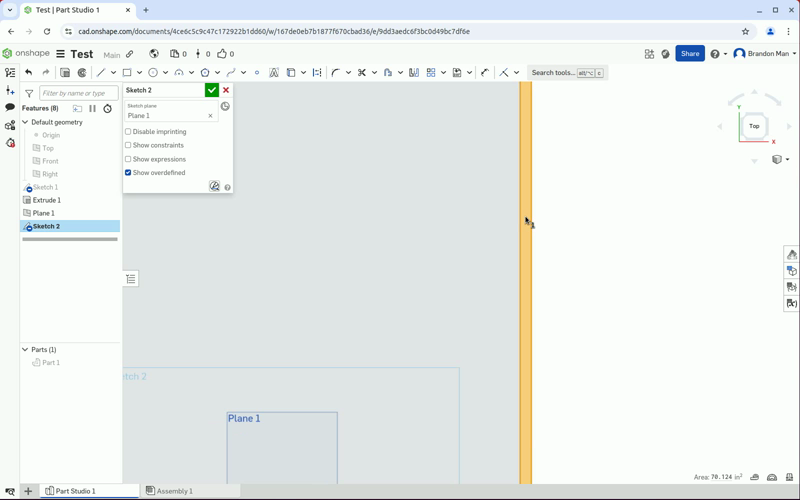
scroll(-6)
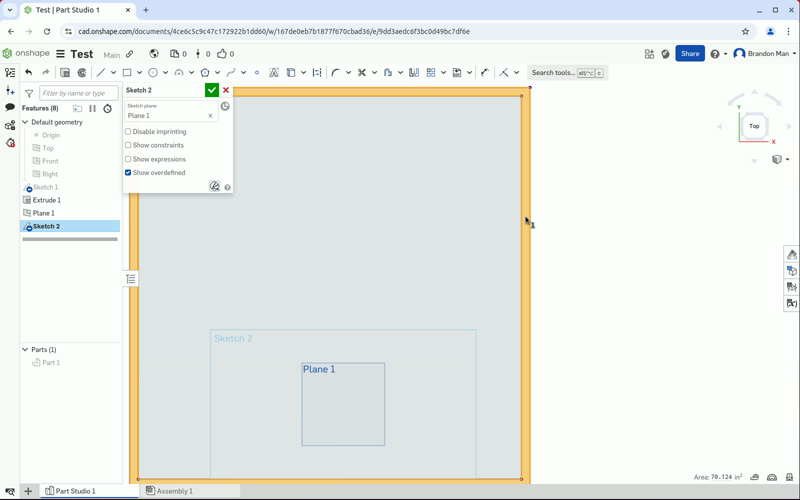
scroll(-6)
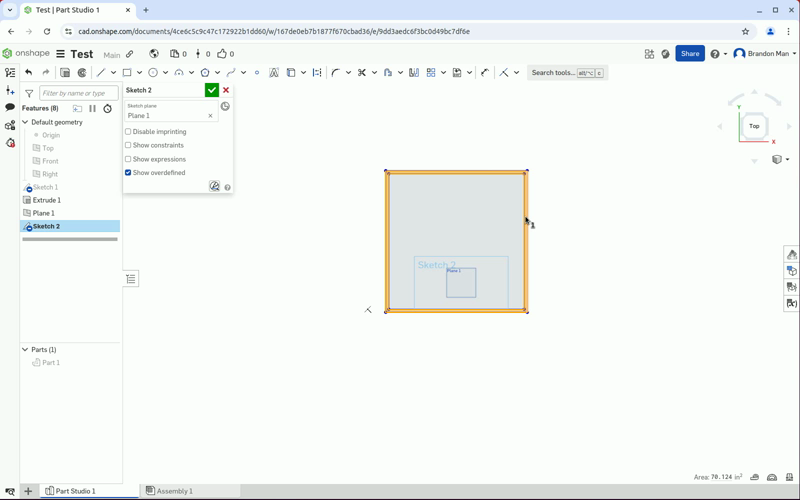
mouse_move(73, 352)
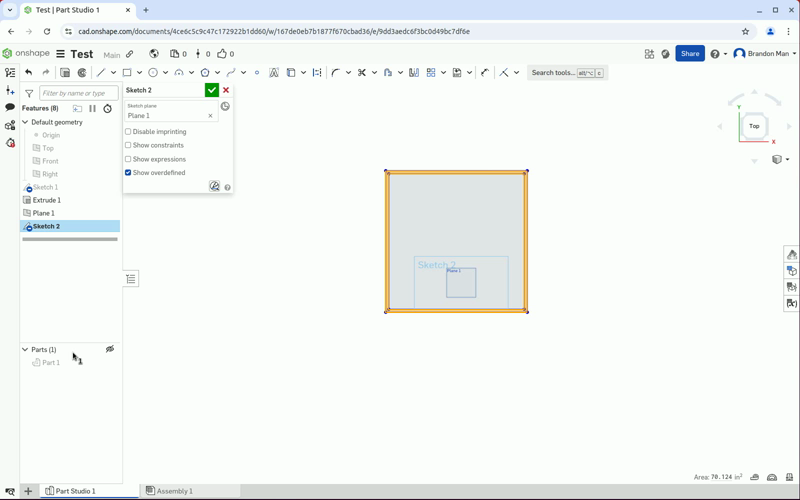
key(shift+y)
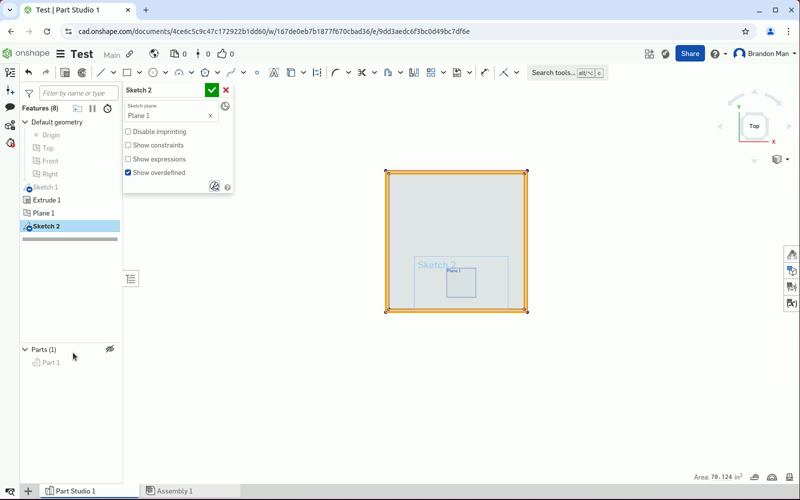
key(shift+e)
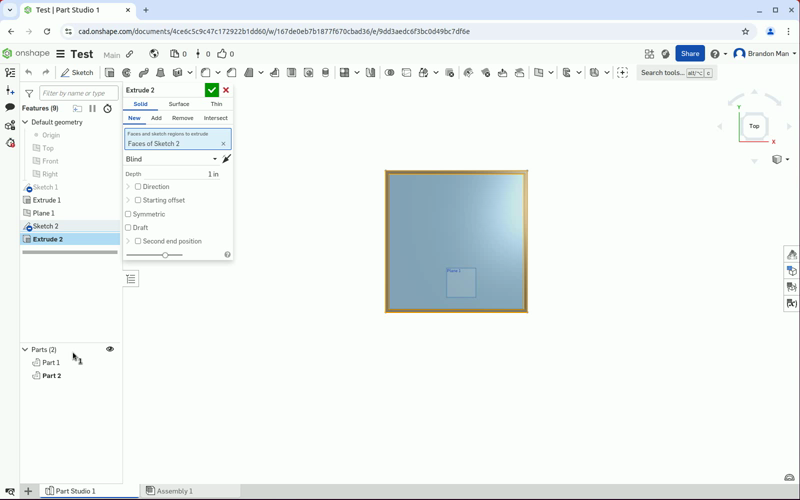
mouse_move(143, 106)
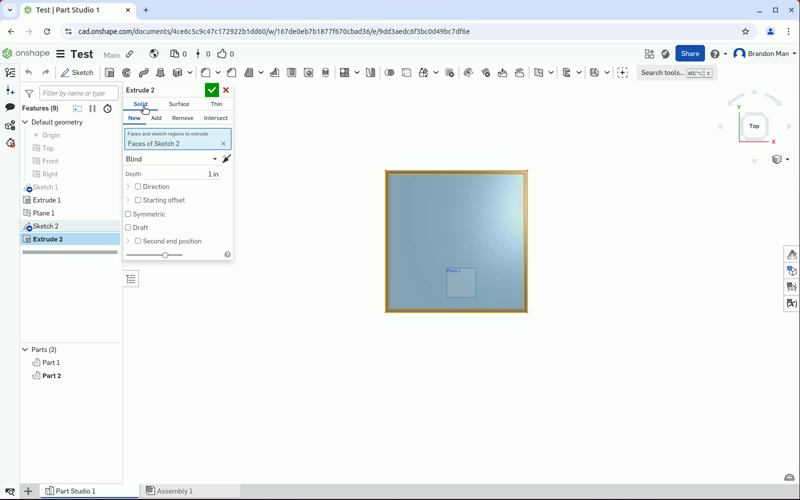
click(143, 106)
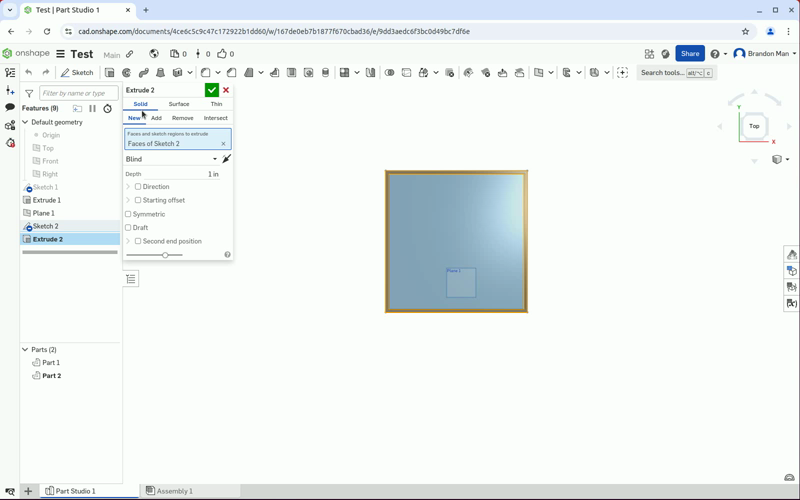
mouse_move(137, 120)
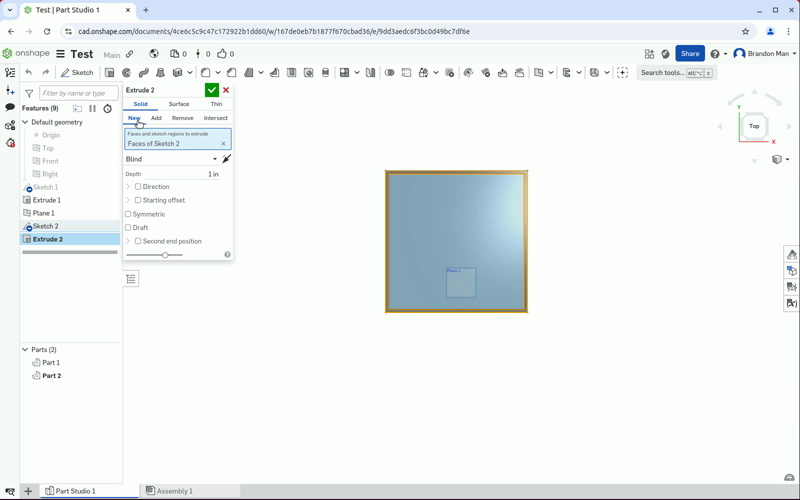
click(137, 120)
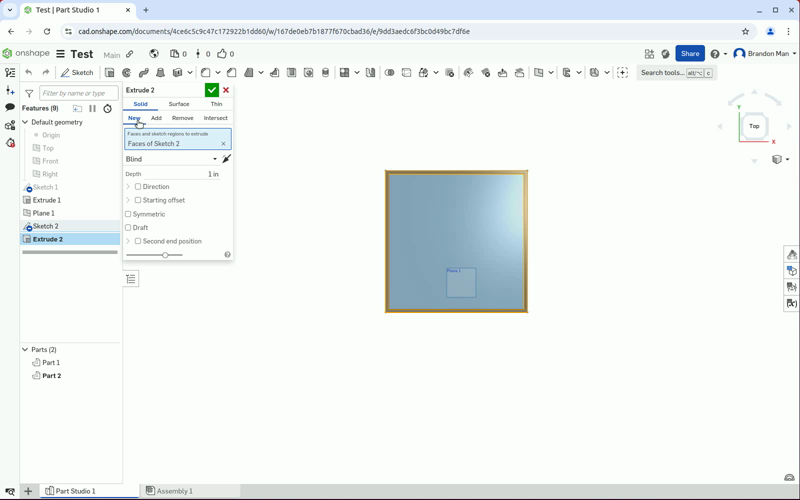
key(tab, 4)
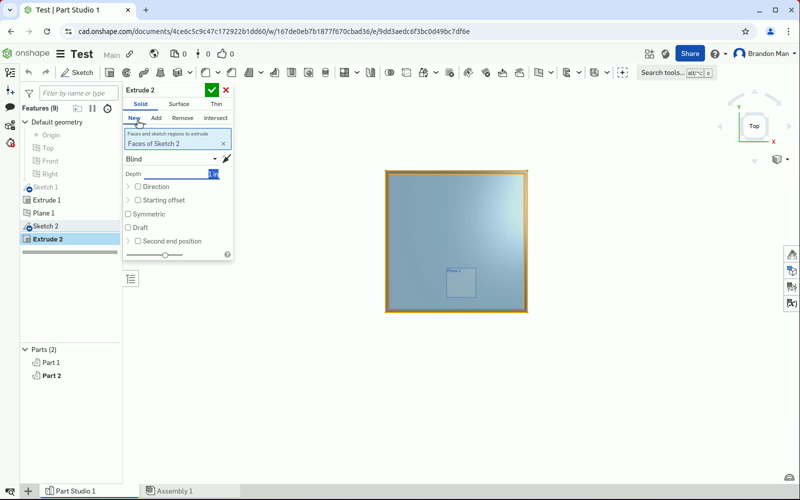
text(22.627)
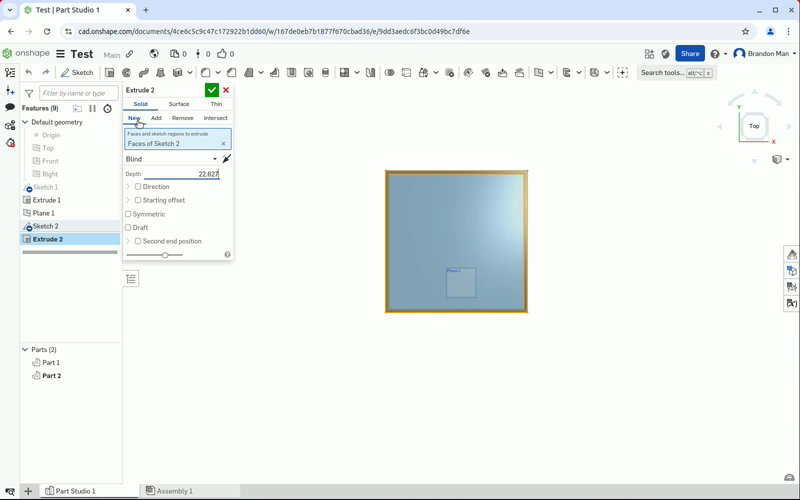
key(tab, 3)
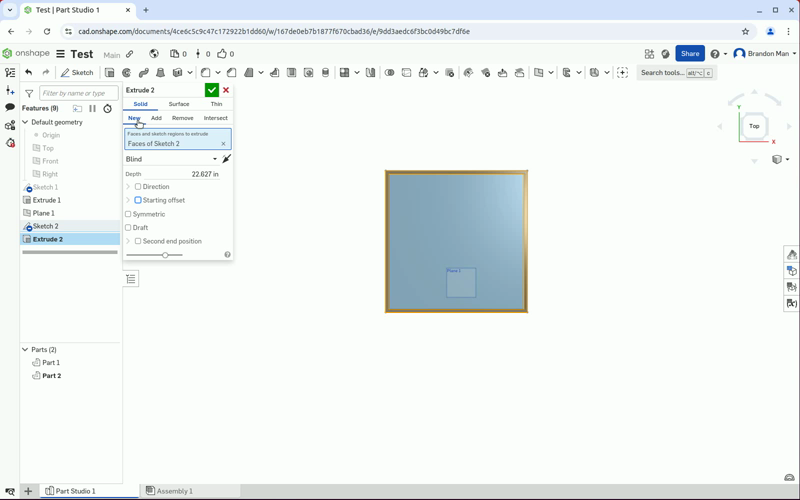
key(tab, 2)
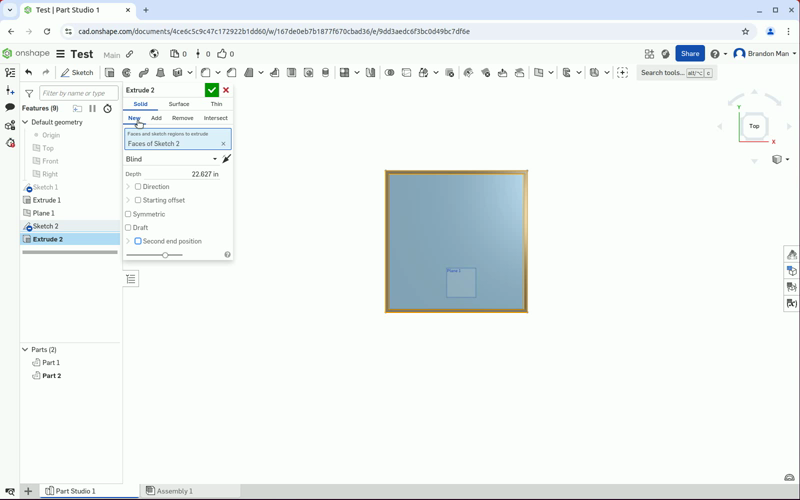
key(space)
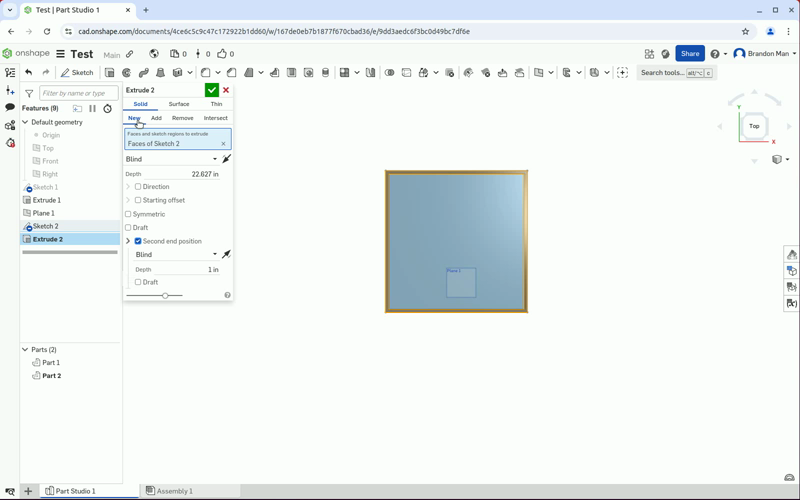
key(tab, 3)
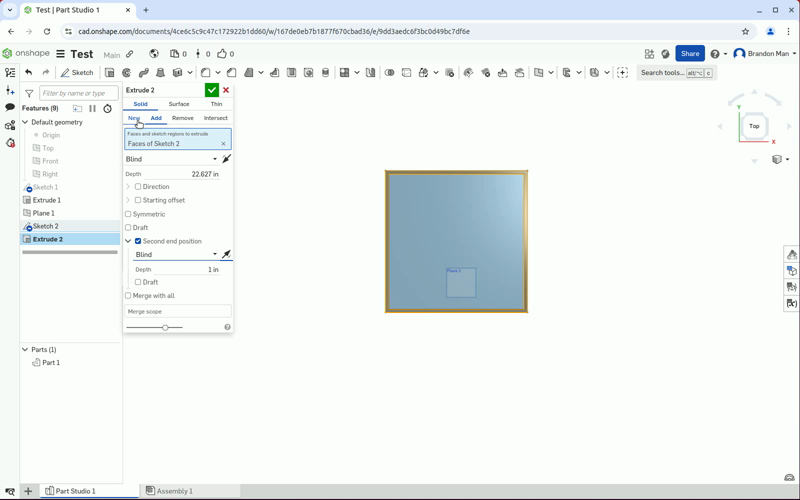
text(0.481)
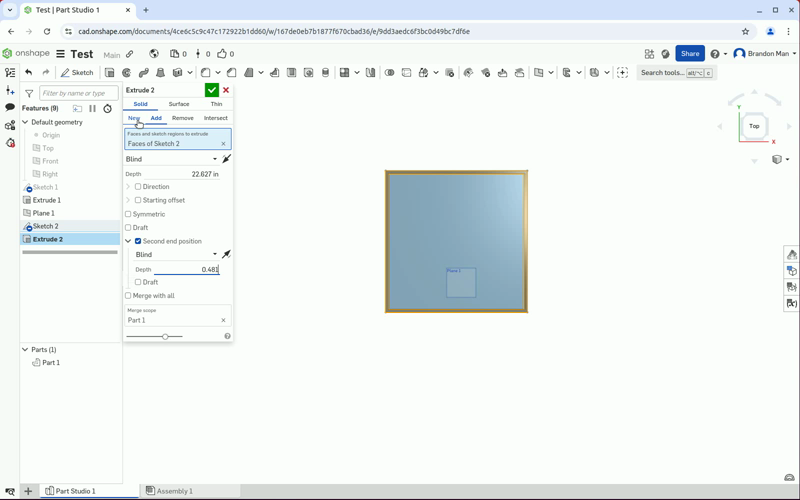
key(enter)
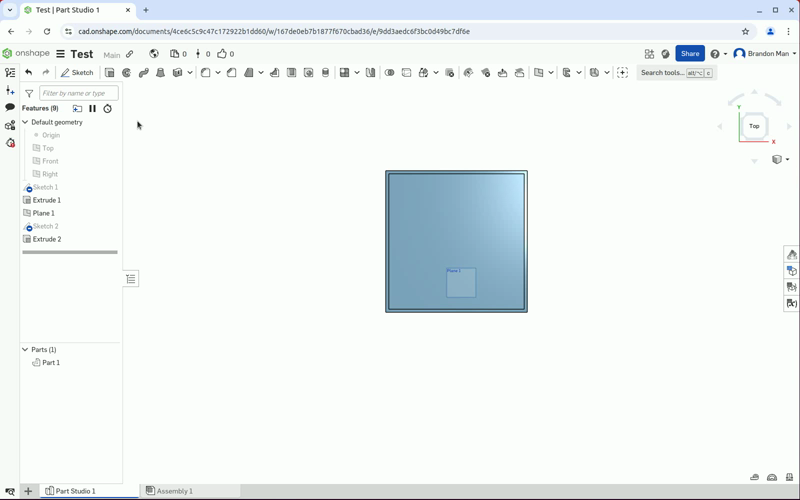
key(shift+h)
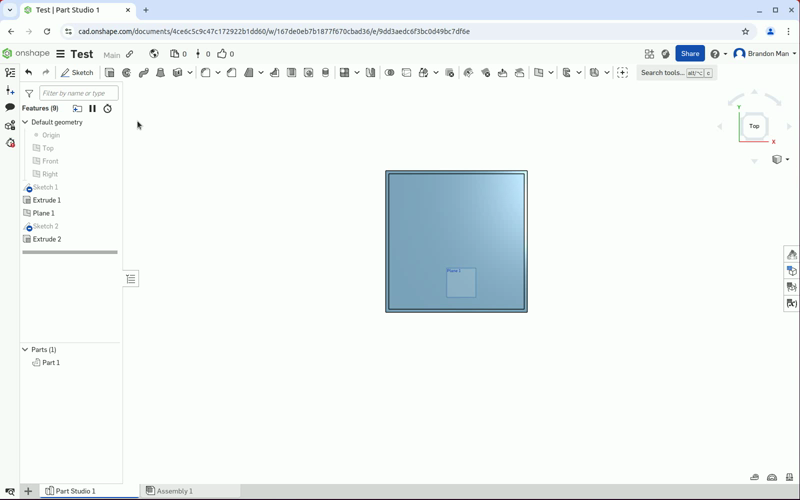
key(shift+h)
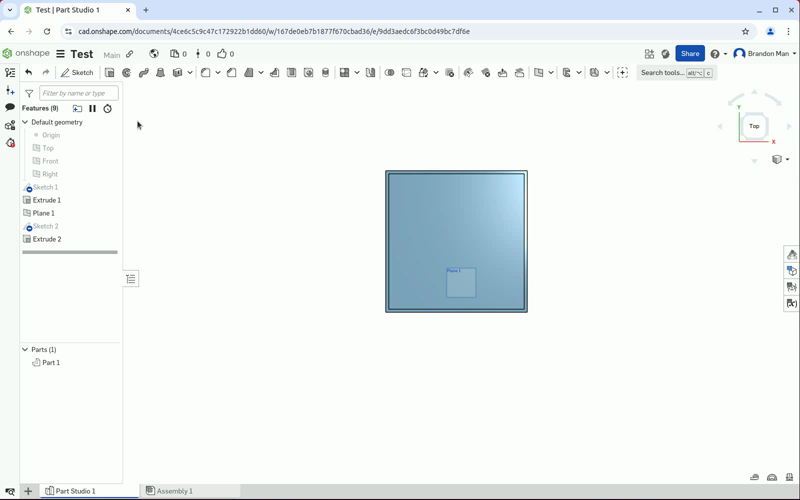
mouse_move(73, 189)
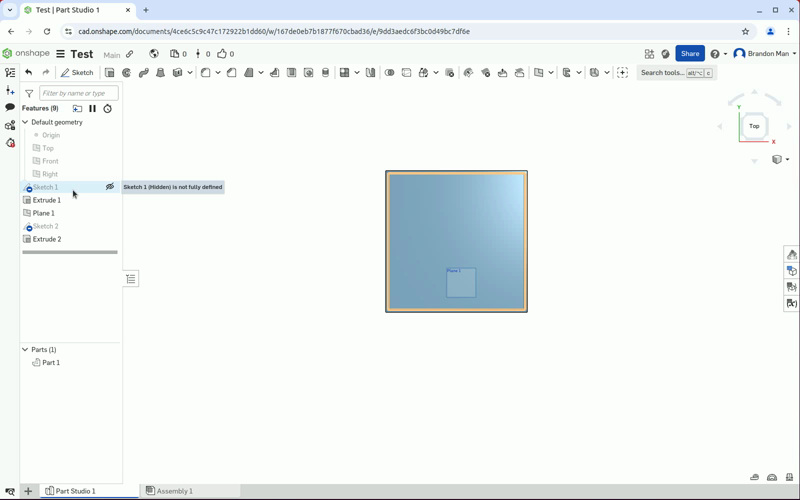
click(73, 189)
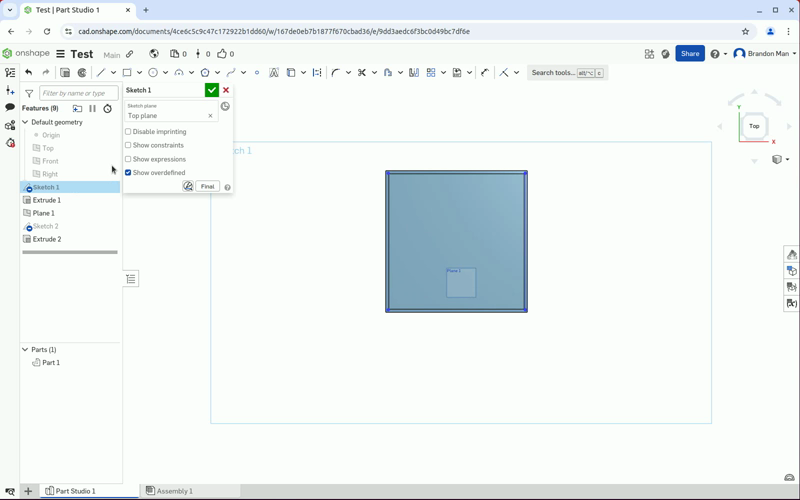
mouse_move(229, 92)
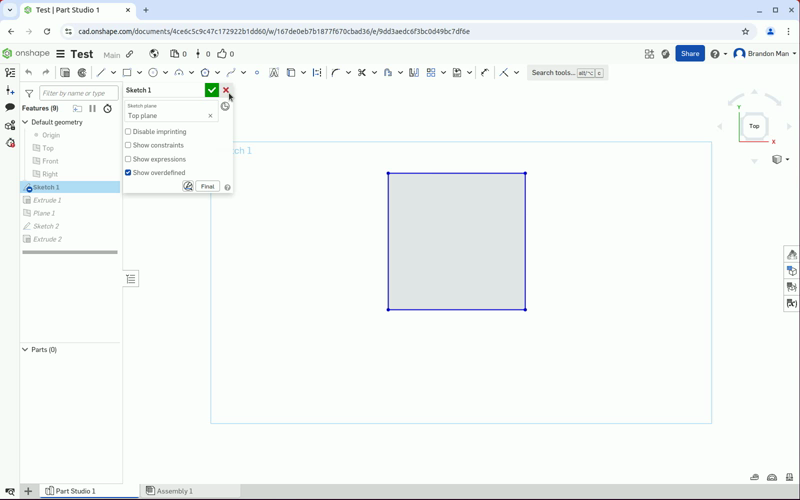
click(229, 92)
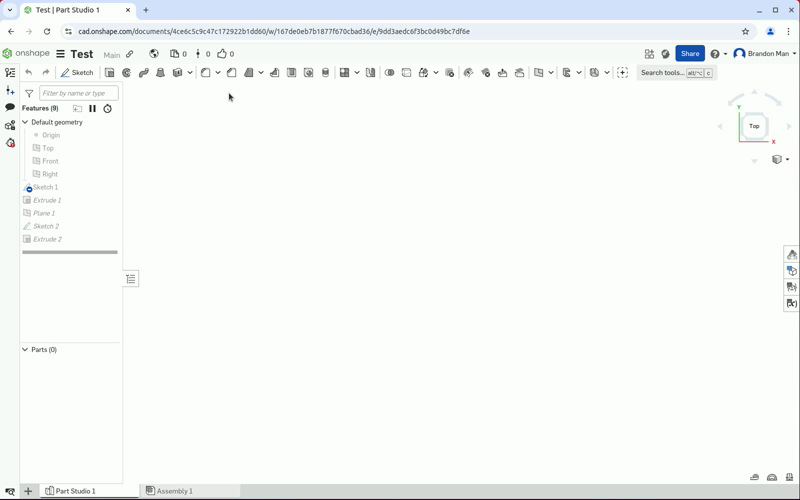
mouse_move(73, 352)
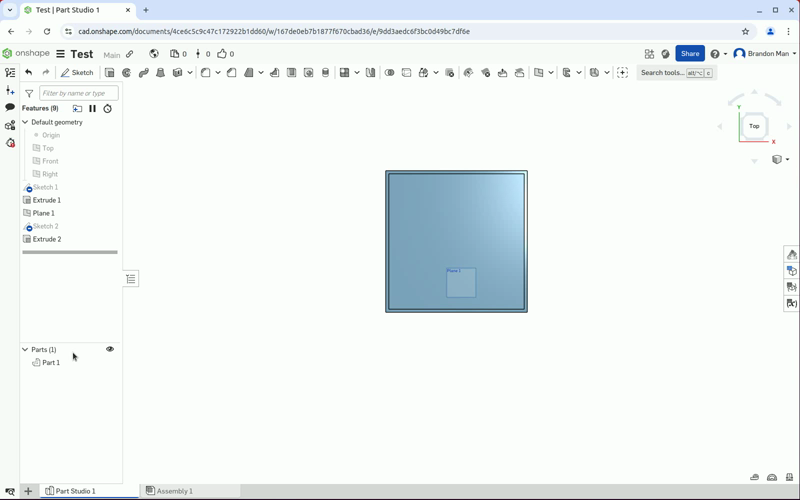
key(y)
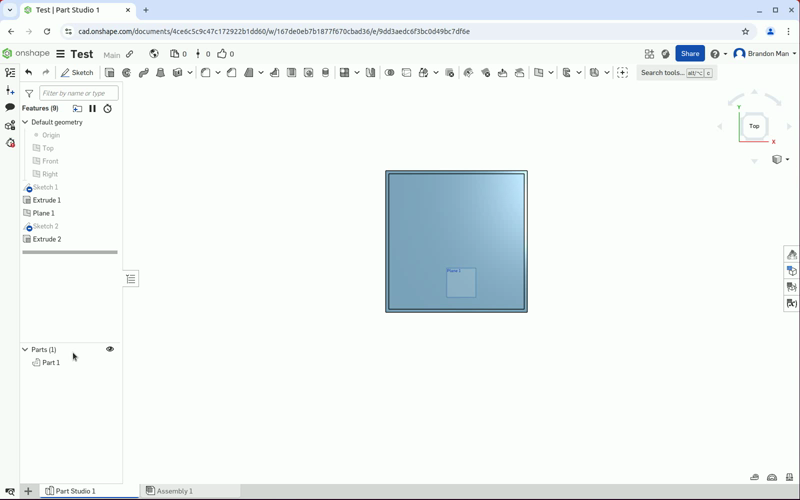
key(shift+p)
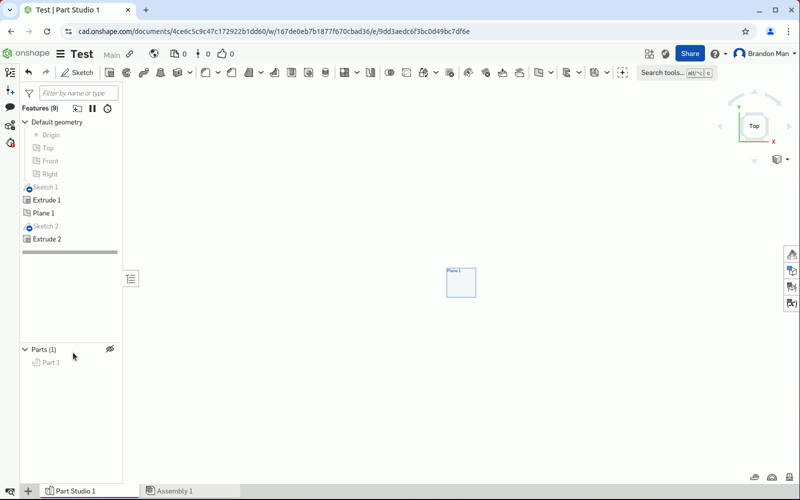
key(space)
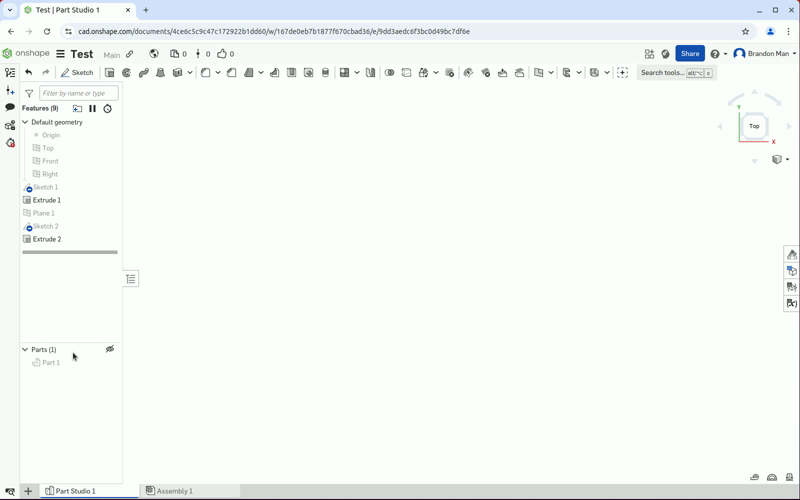
key_down(shift)
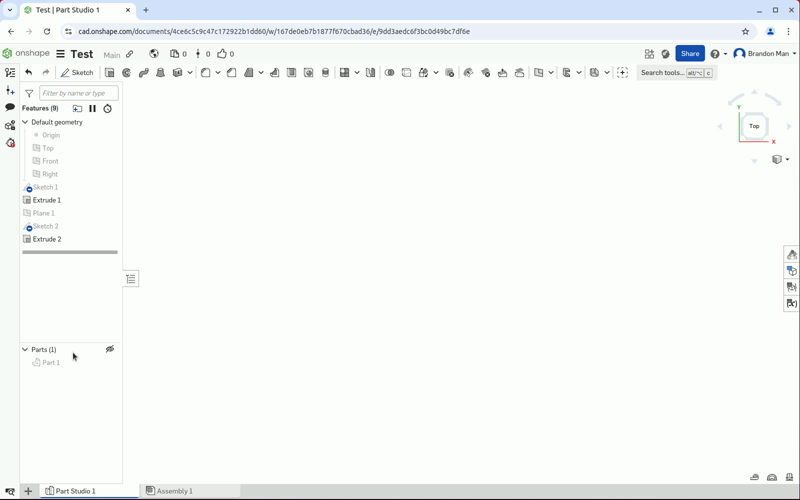
key(up)
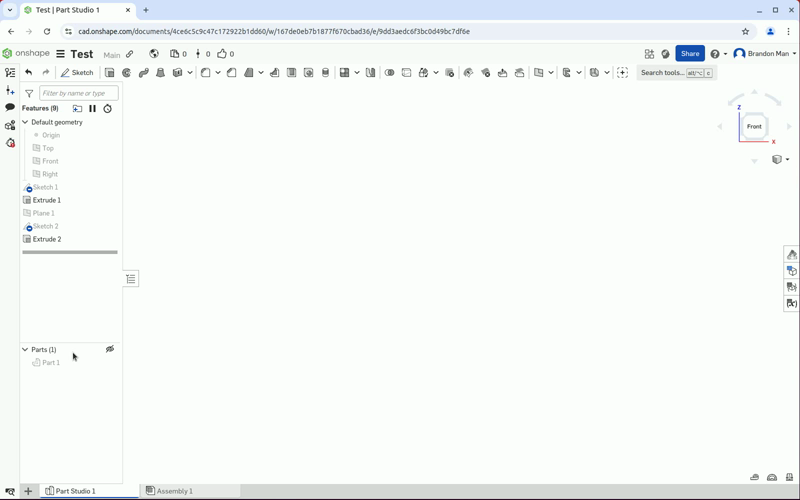
key_up(shift)
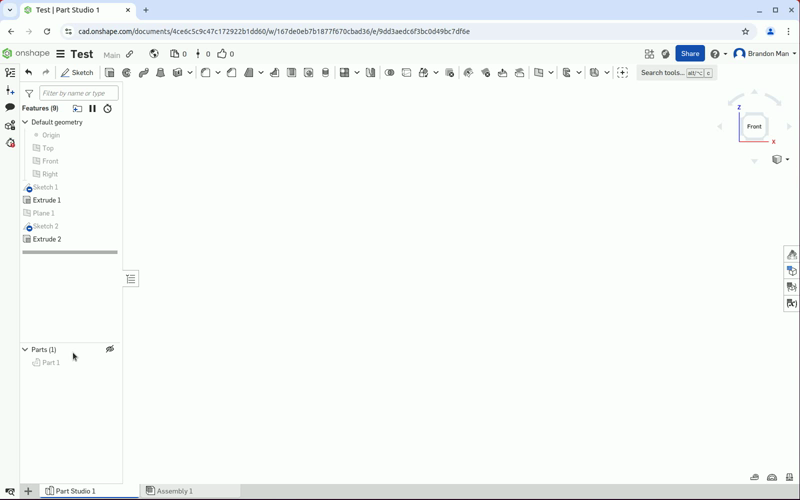
mouse_move(73, 352)
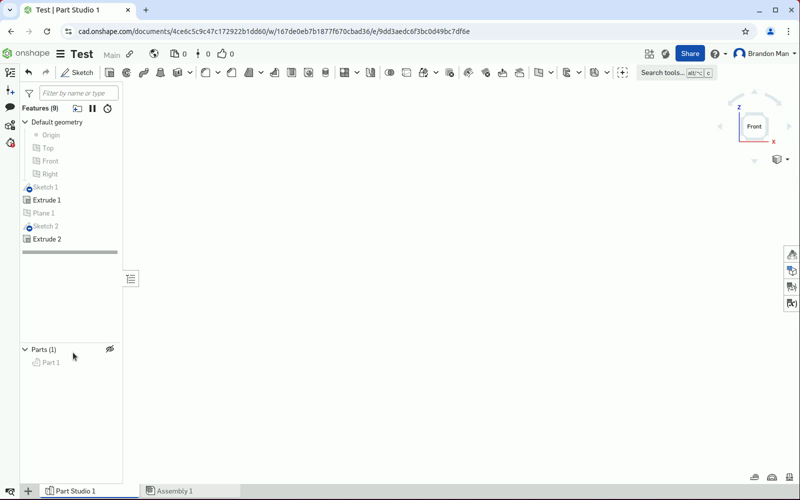
key(shift+y)
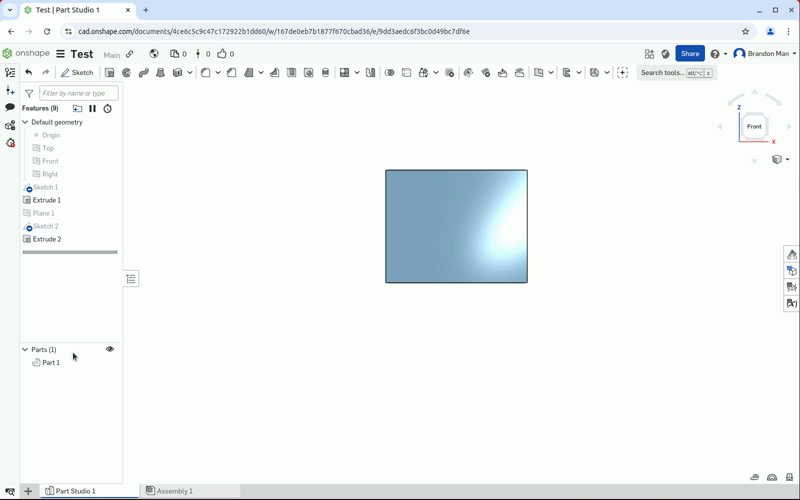
mouse_move(541, 75)
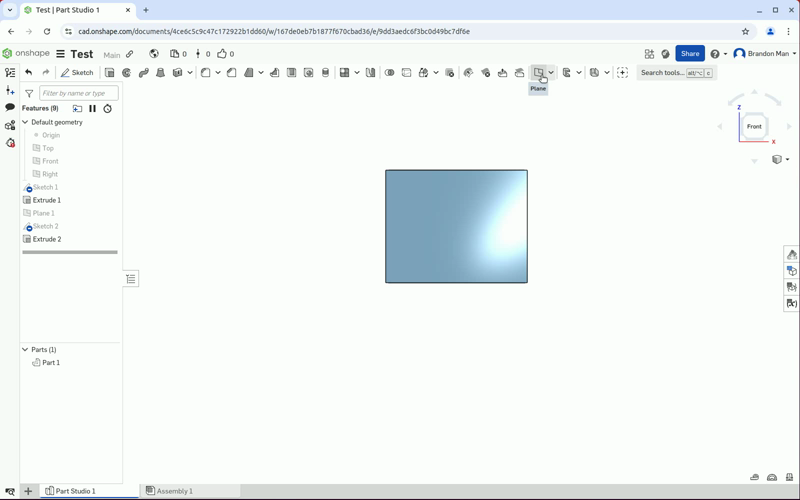
click(541, 75)
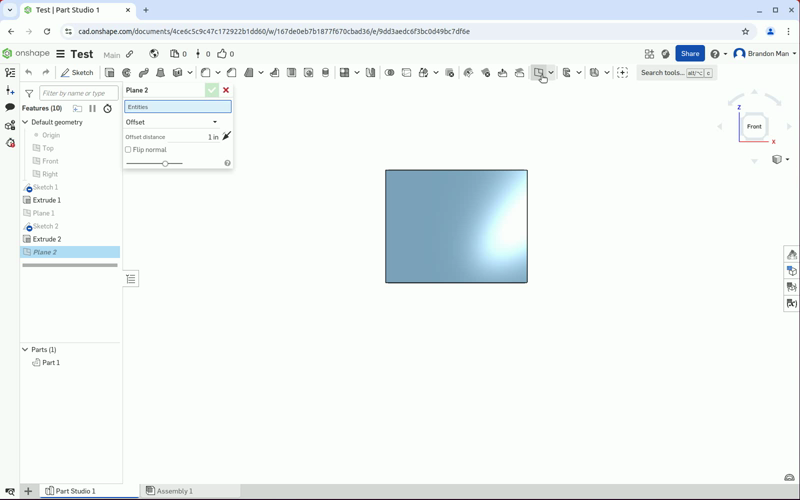
mouse_move(73, 163)
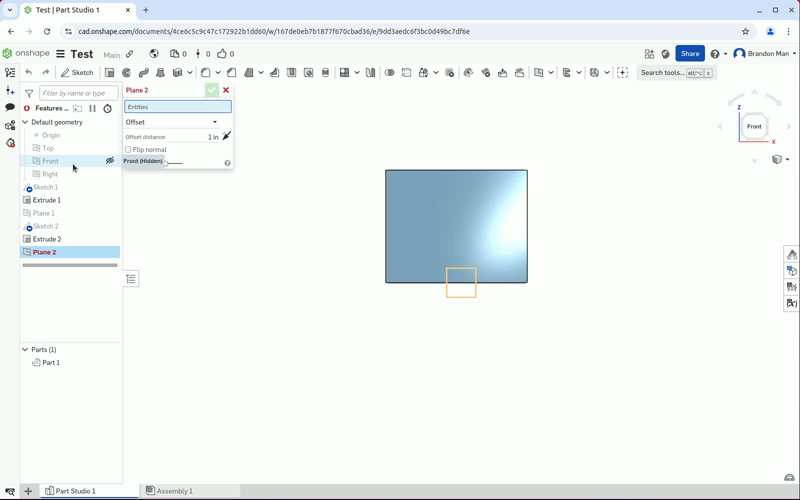
click(73, 163)
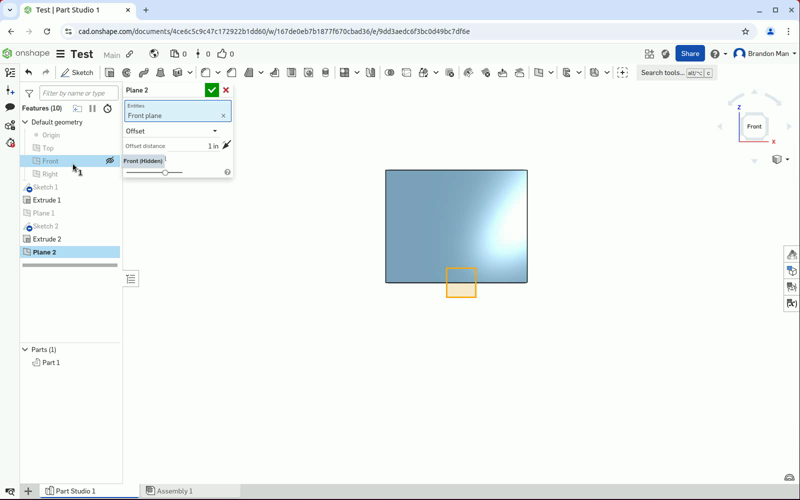
key(tab, 2)
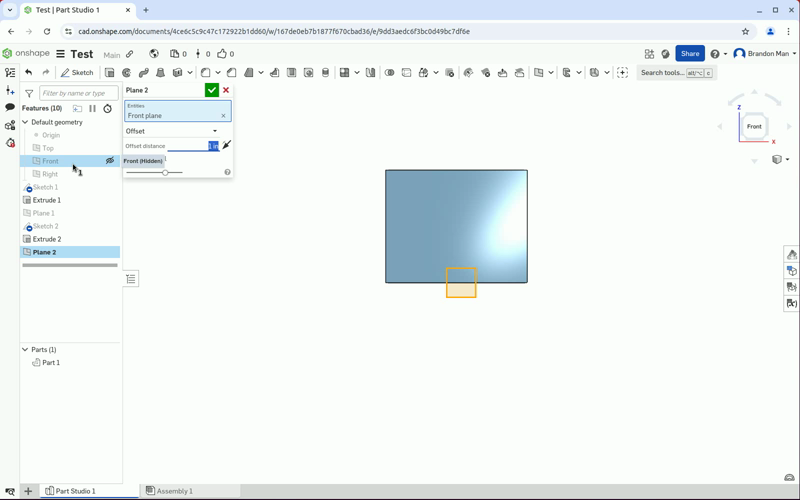
text(6.008)
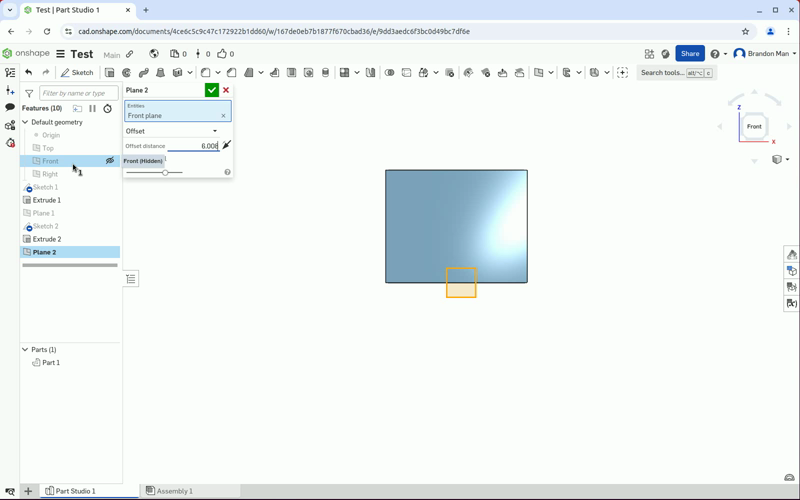
key(enter, 2)
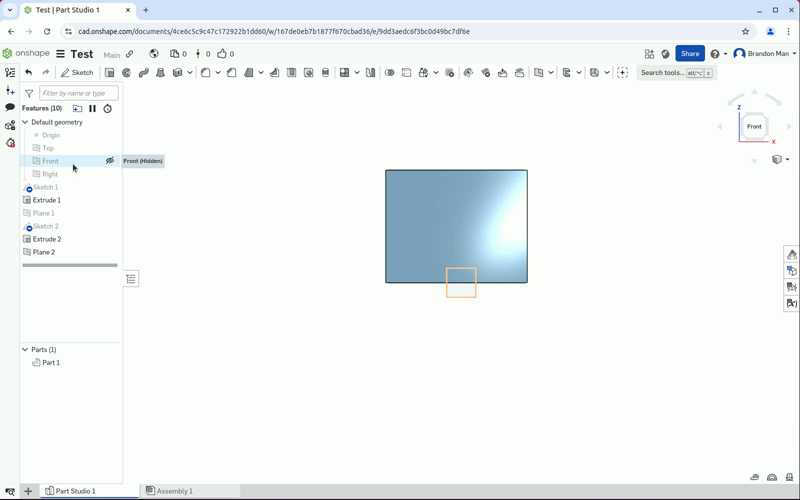
key(shift+s)
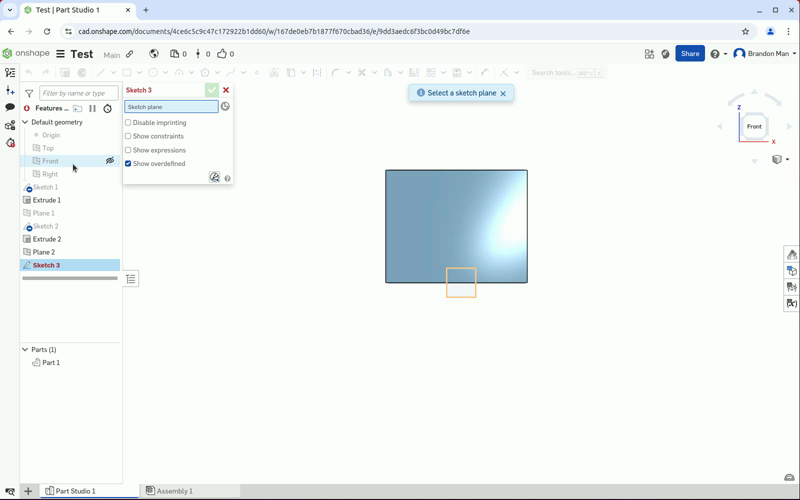
mouse_move(73, 254)
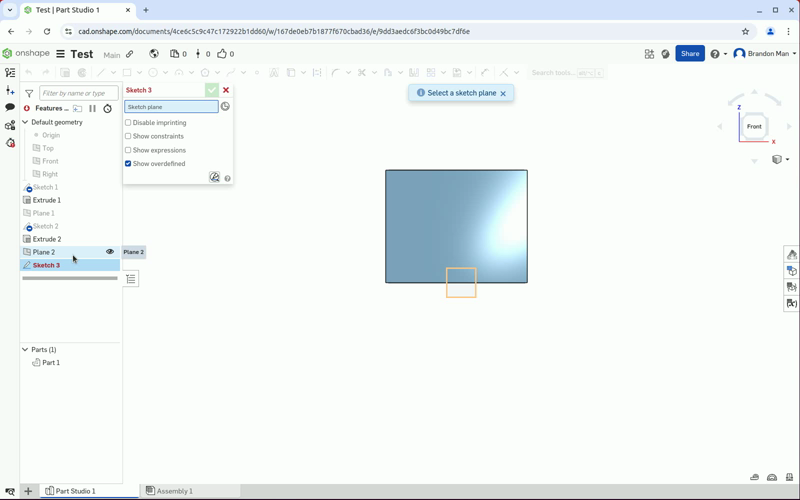
click(73, 254)
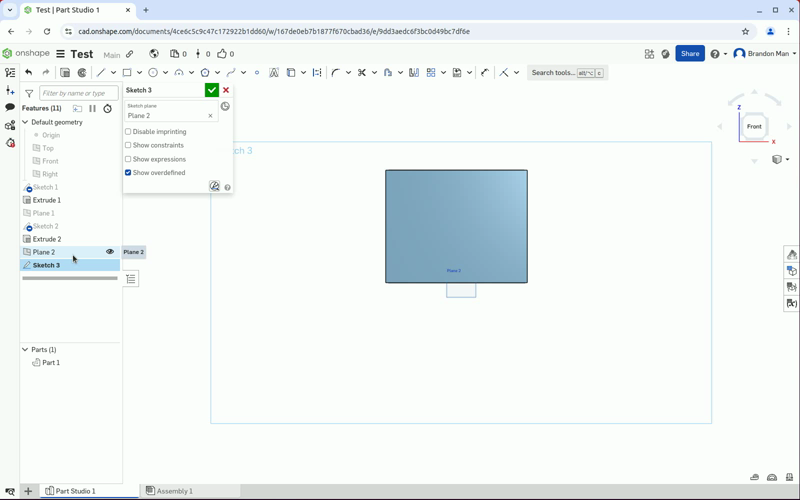
mouse_move(73, 352)
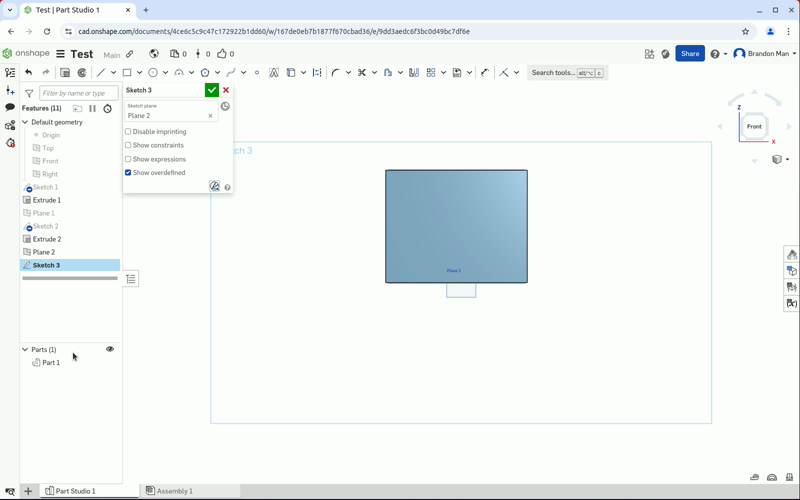
key(y)
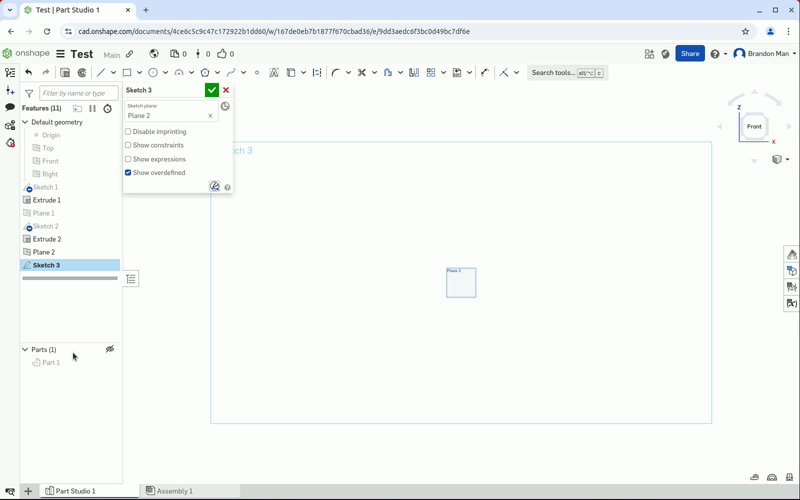
key(l)
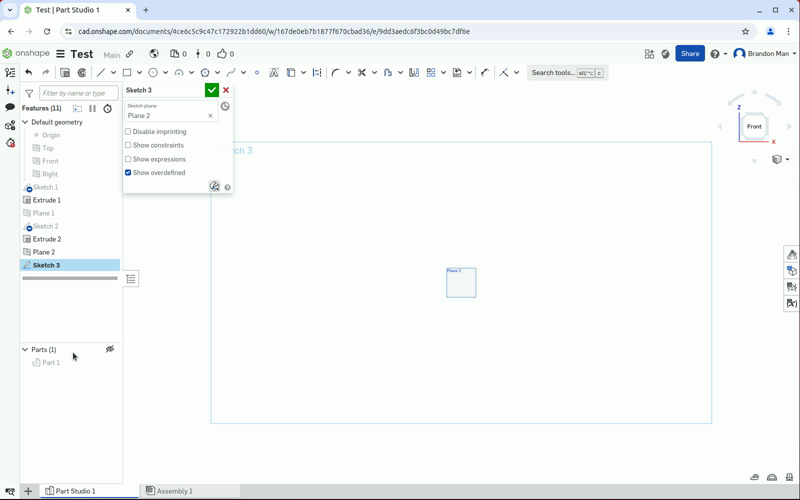
key_down(shift)
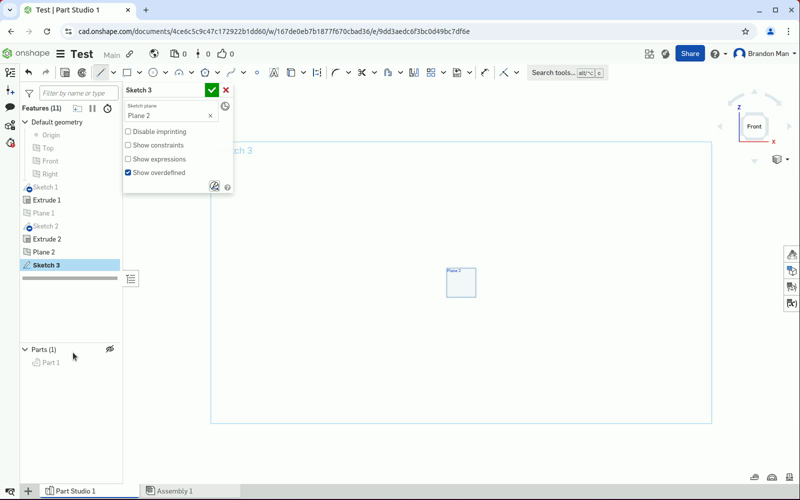
mouse_move(463, 280)
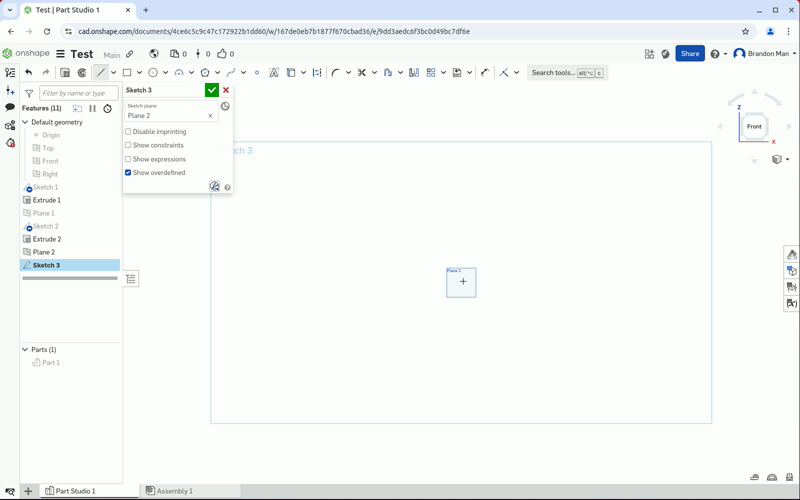
click(463, 280)
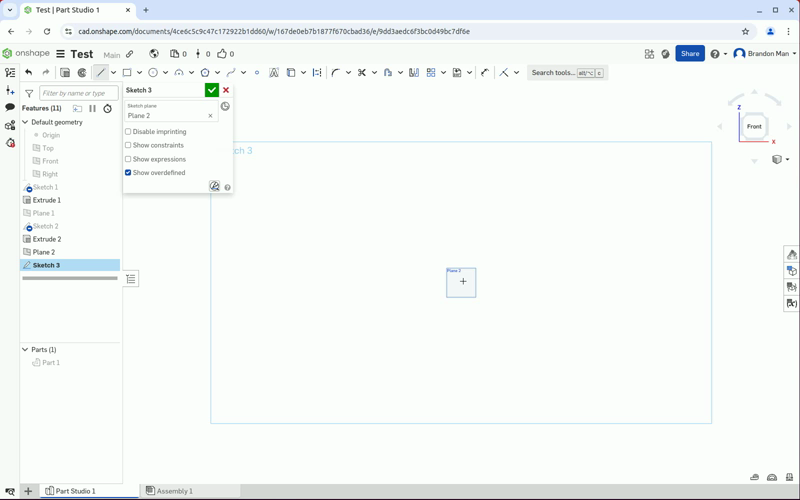
key_up(shift)
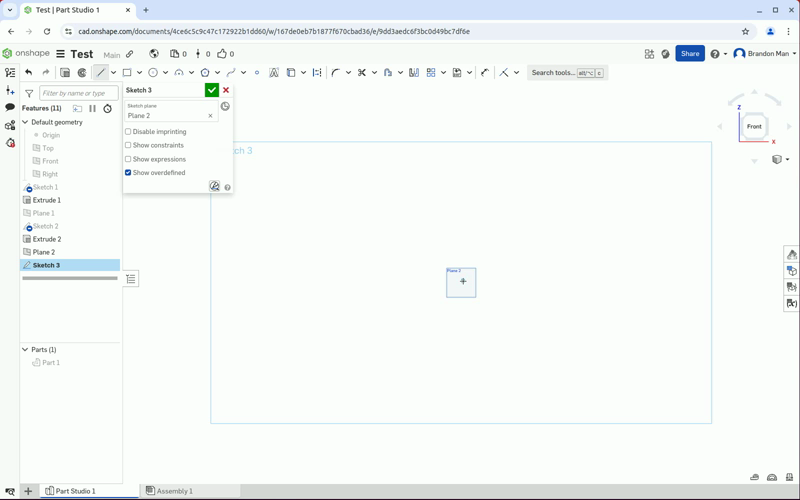
key_down(shift)
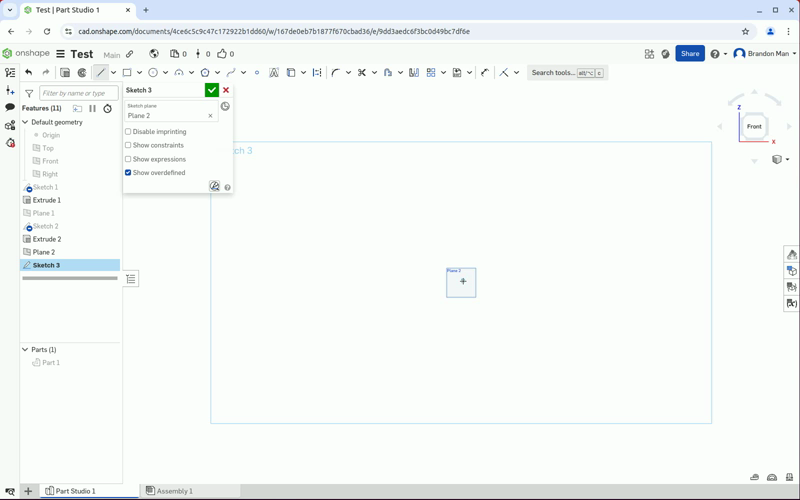
mouse_move(493, 280)
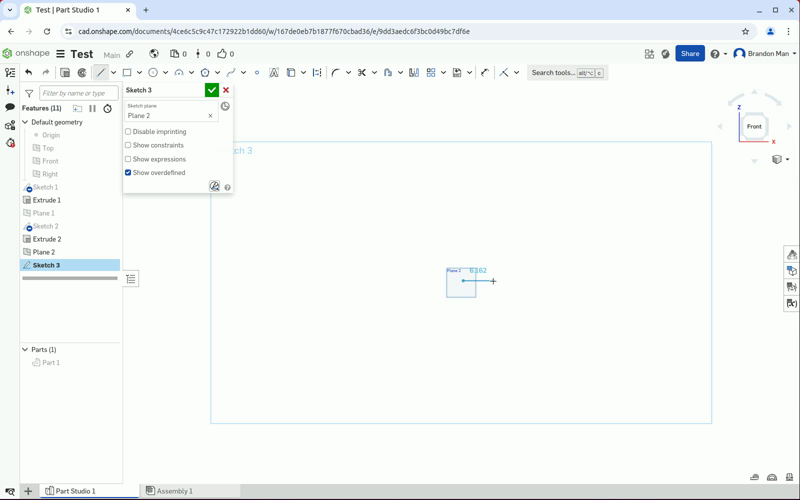
mouse_move(496, 280)
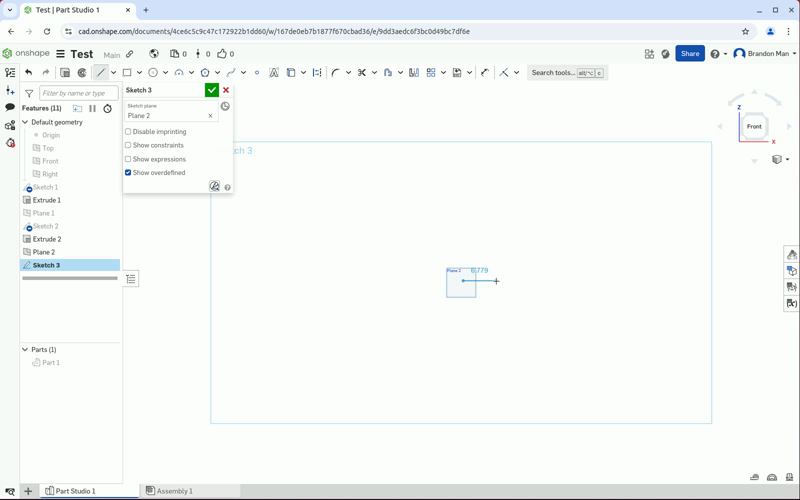
click(496, 280)
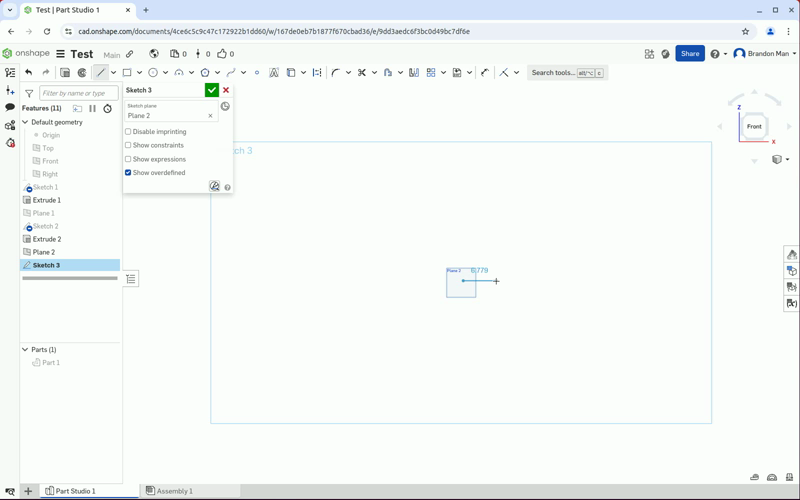
key_up(shift)
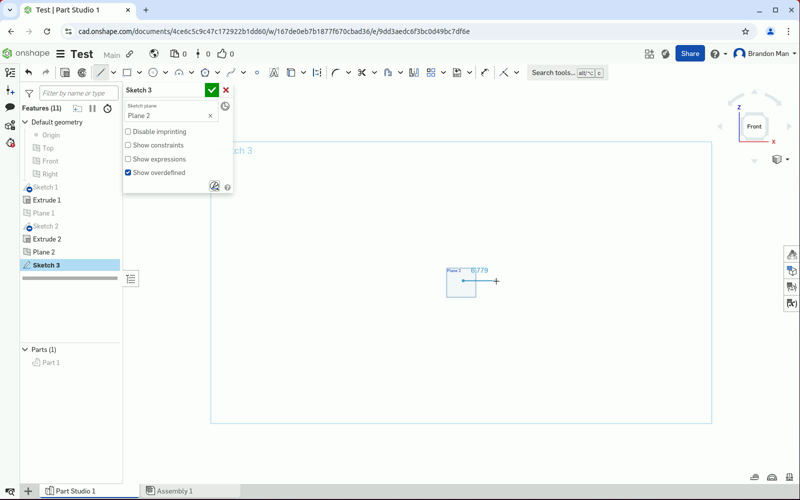
key_down(shift)
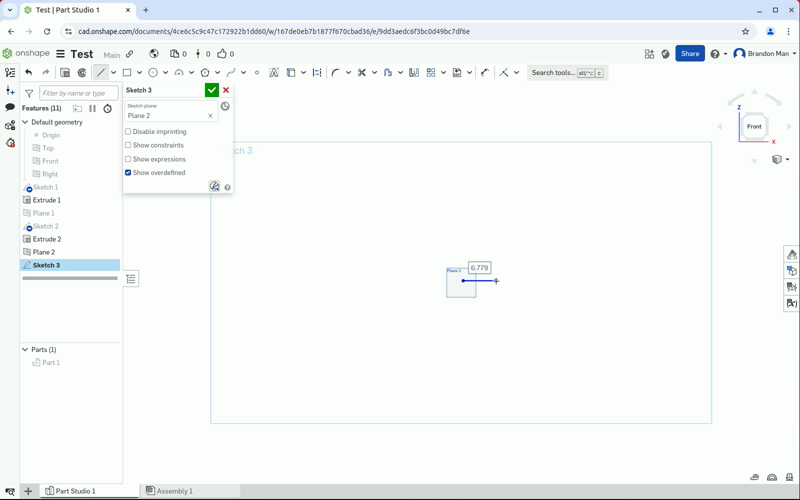
mouse_move(496, 217)
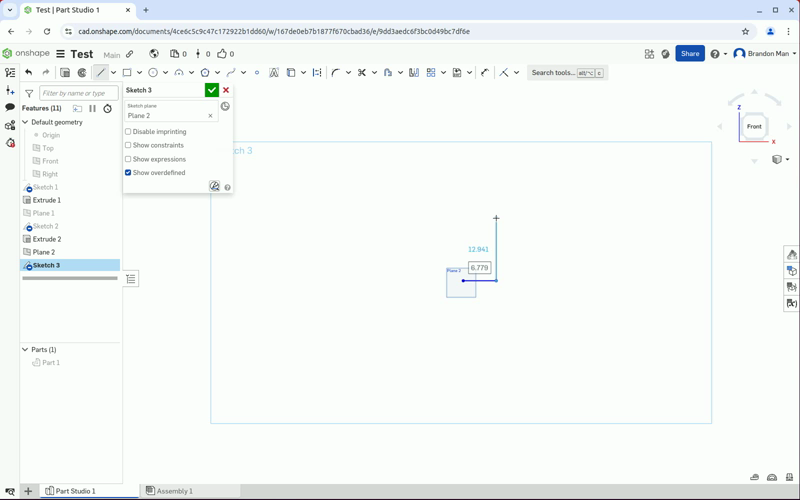
click(496, 217)
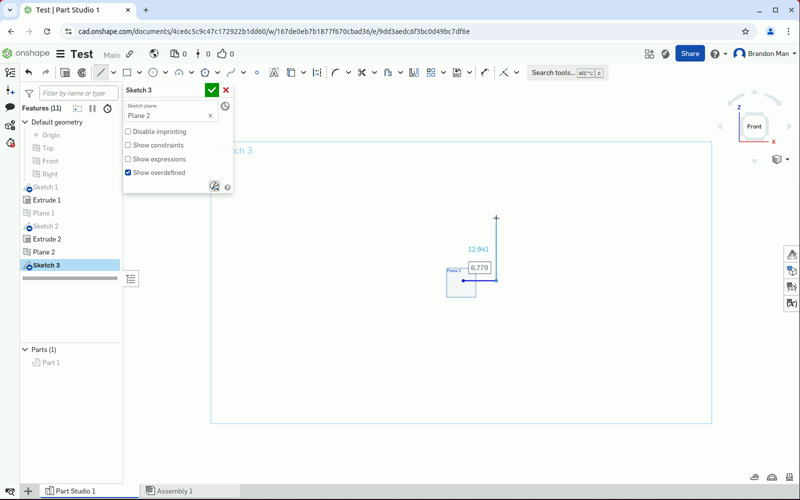
key_up(shift)
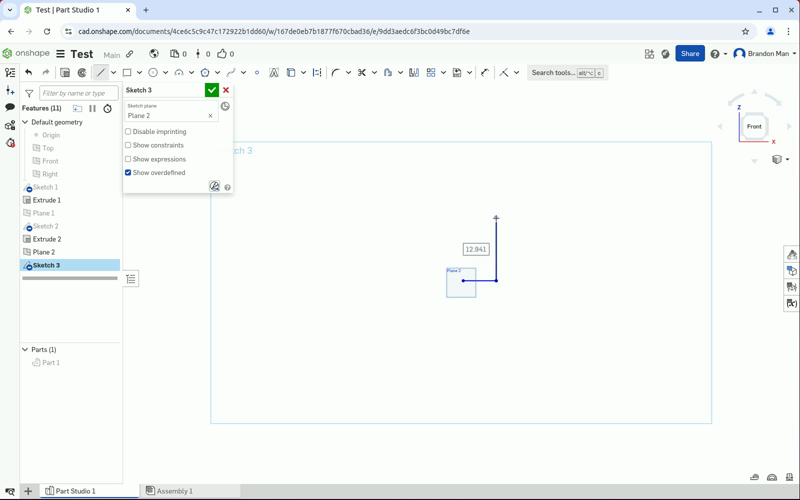
key_down(shift)
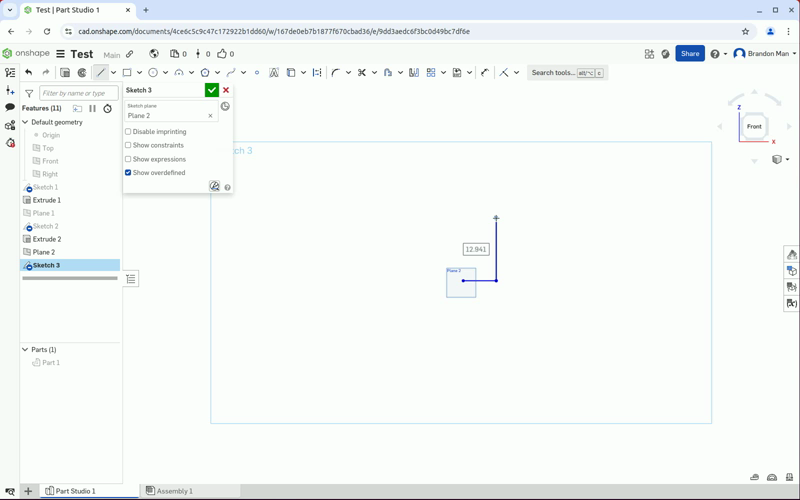
mouse_move(526, 217)
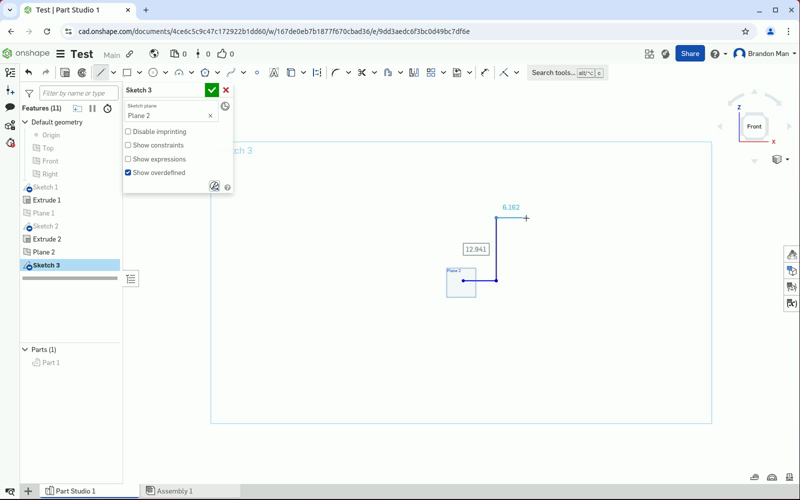
mouse_move(463, 217)
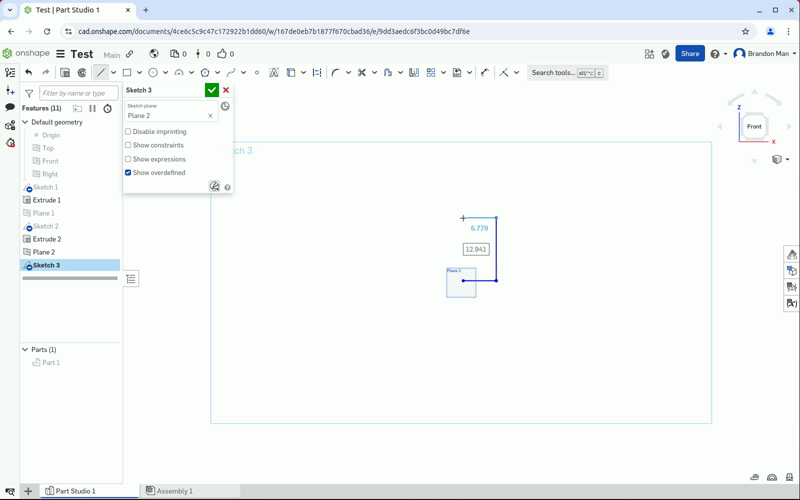
click(463, 217)
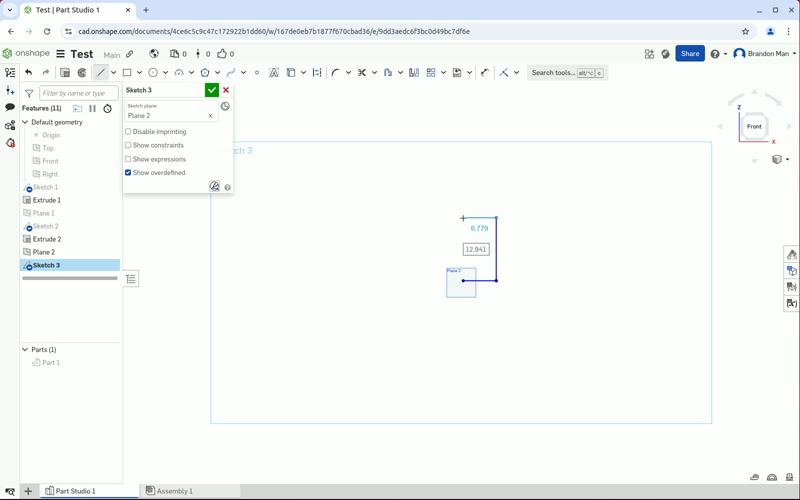
key_up(shift)
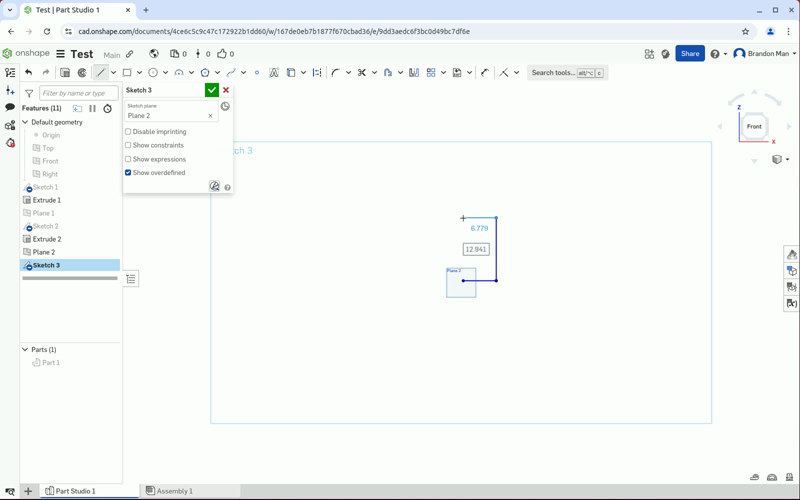
key_down(shift)
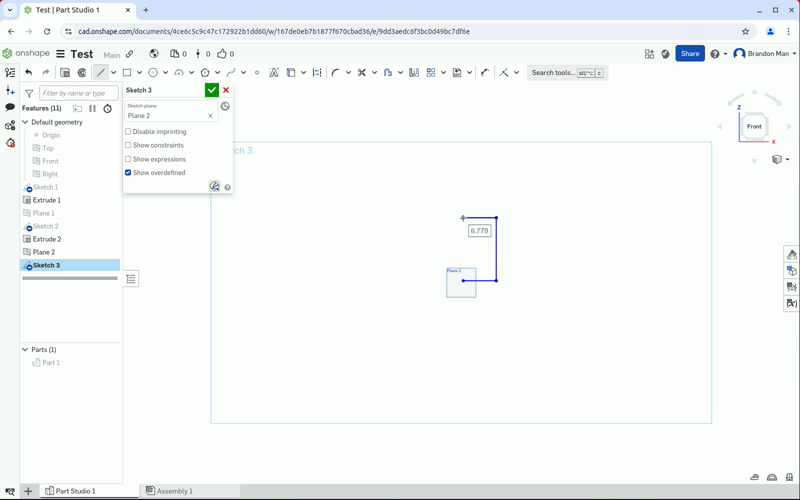
mouse_move(463, 280)
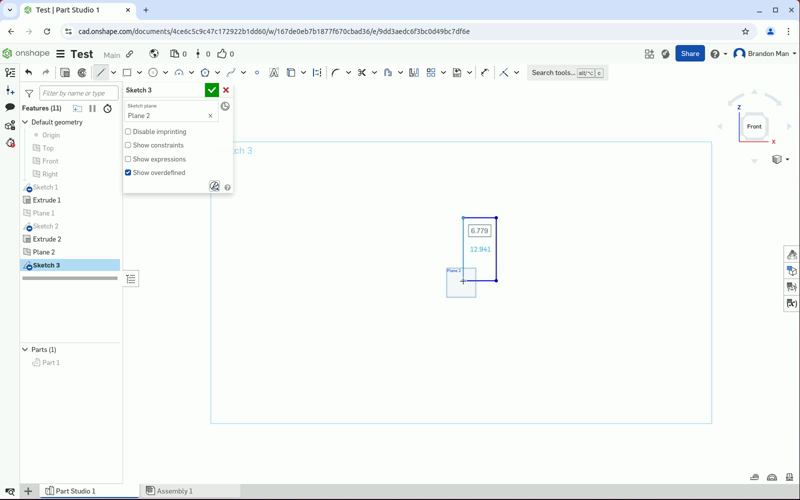
key_up(shift)
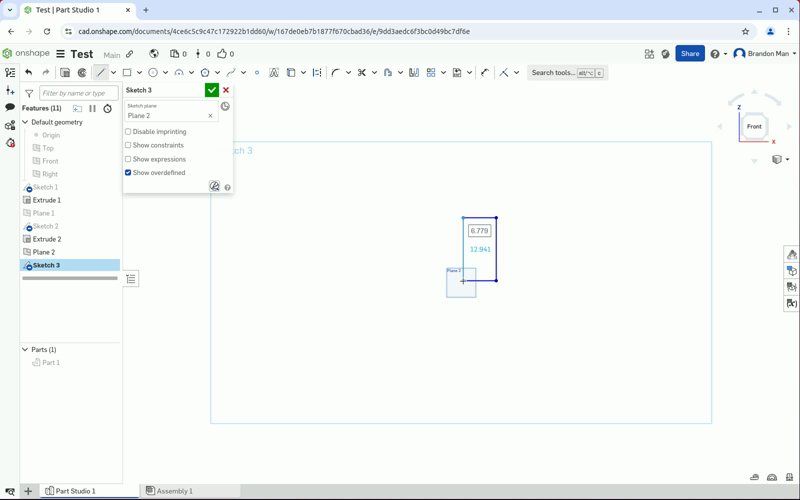
click(463, 280)
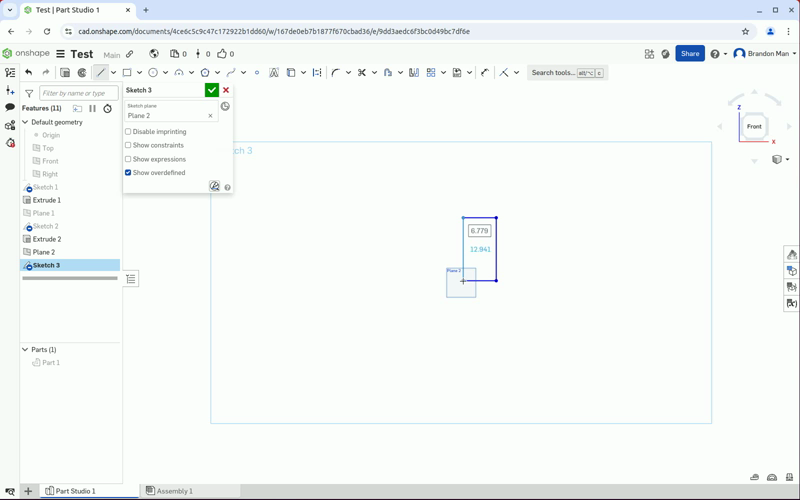
key(esc)
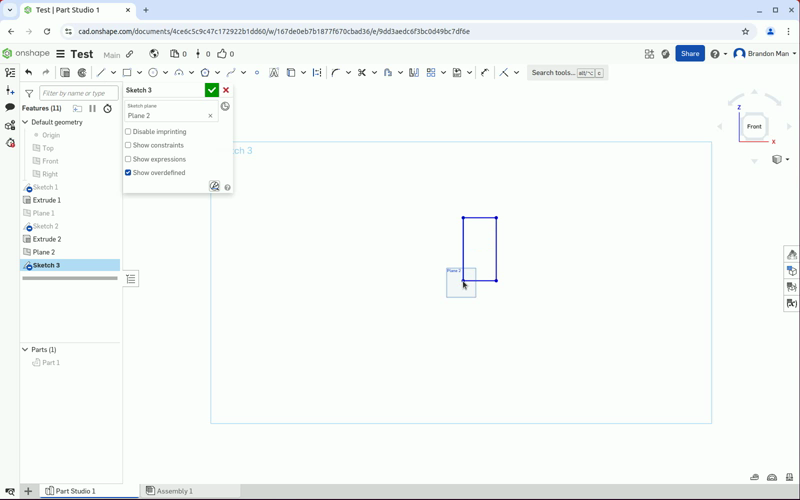
mouse_move(474, 248)
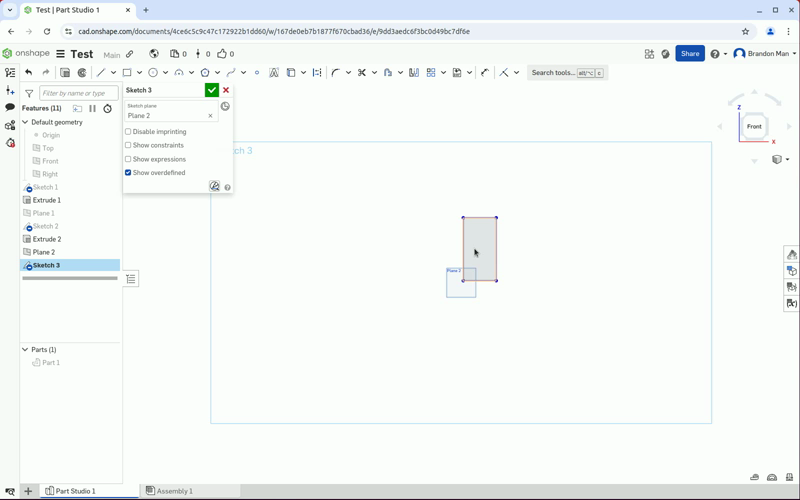
click(474, 248)
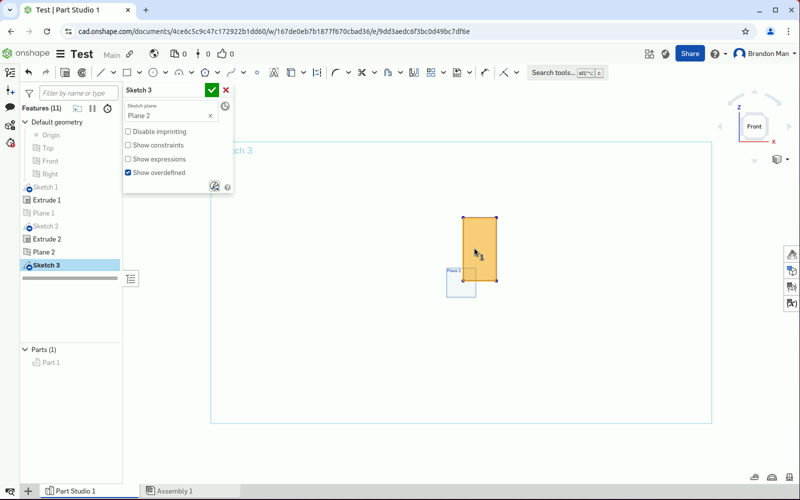
mouse_move(73, 352)
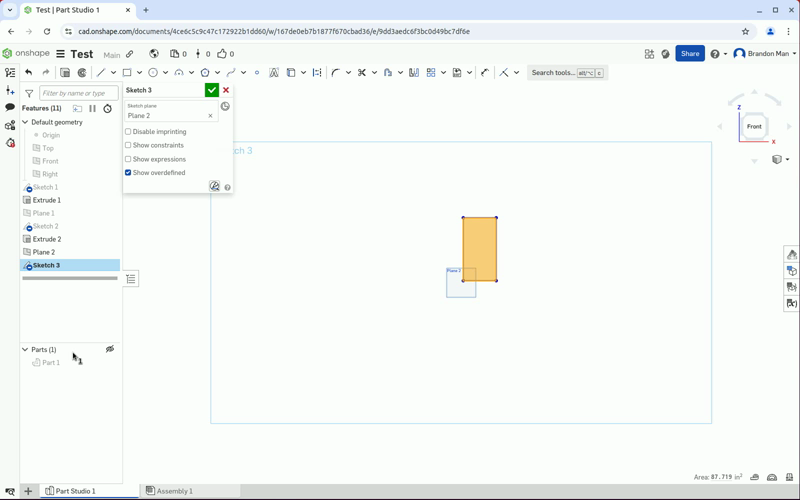
key(shift+y)
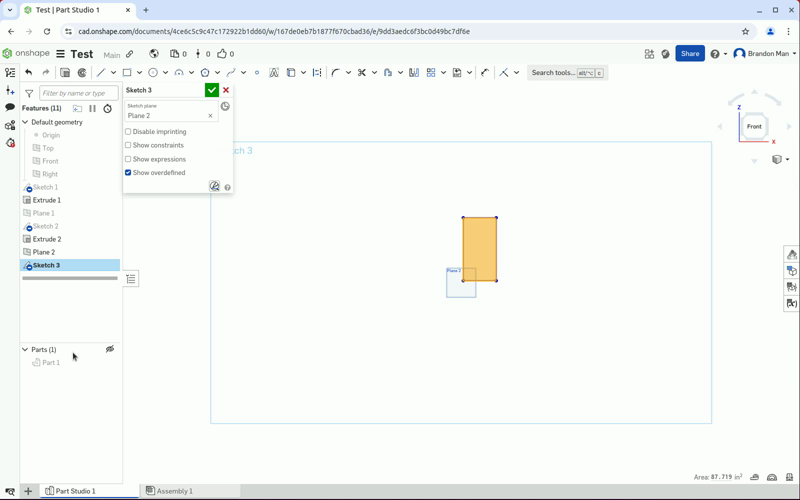
key(shift+e)
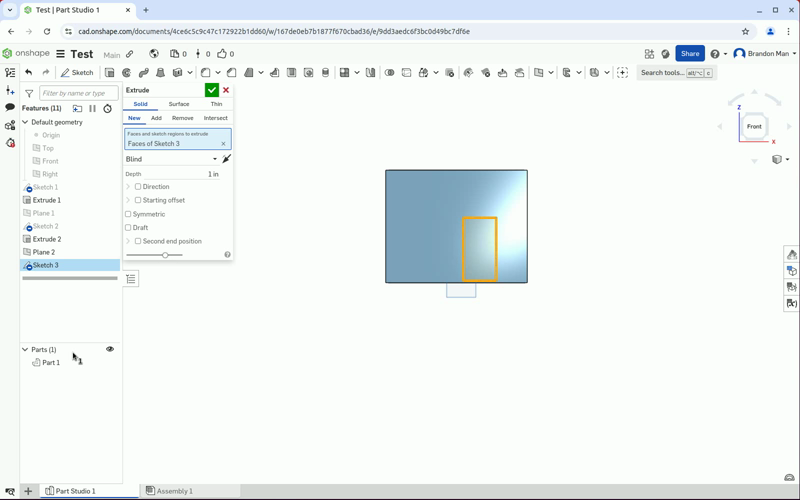
mouse_move(143, 106)
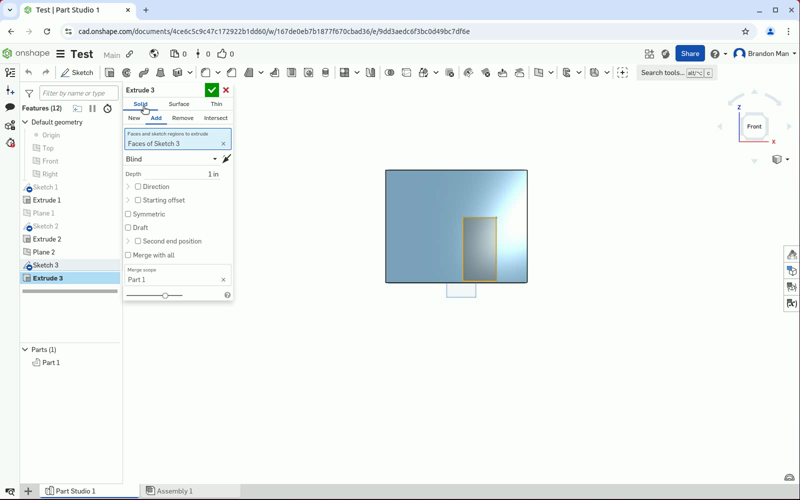
click(143, 106)
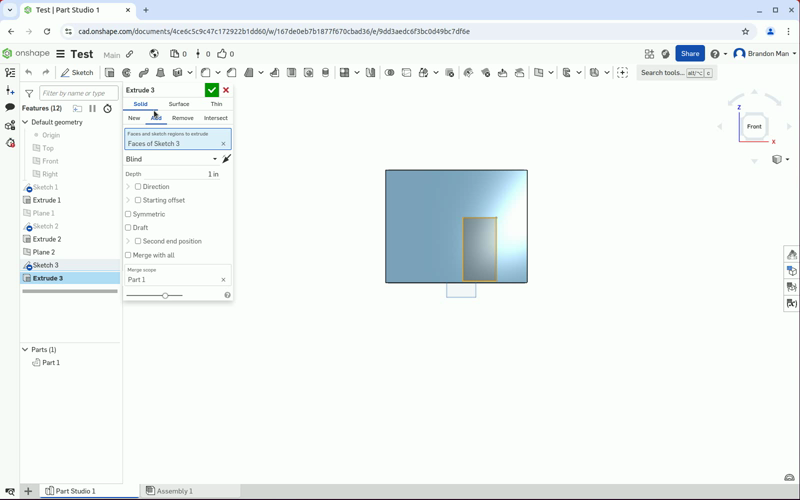
mouse_move(186, 120)
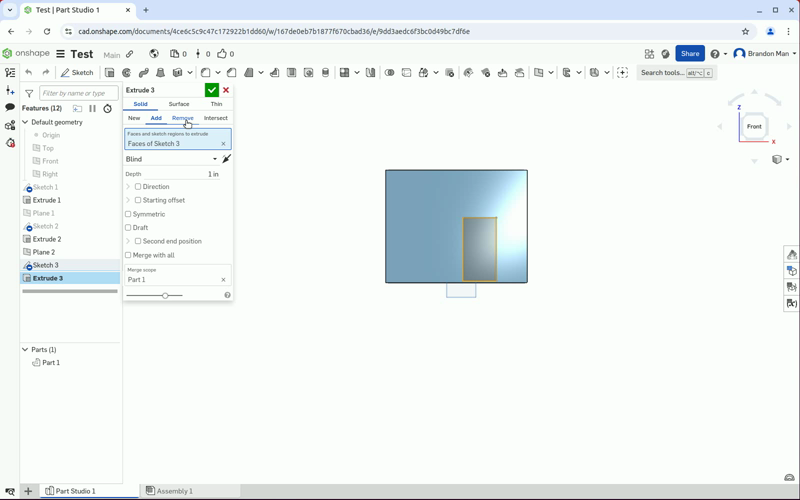
click(186, 120)
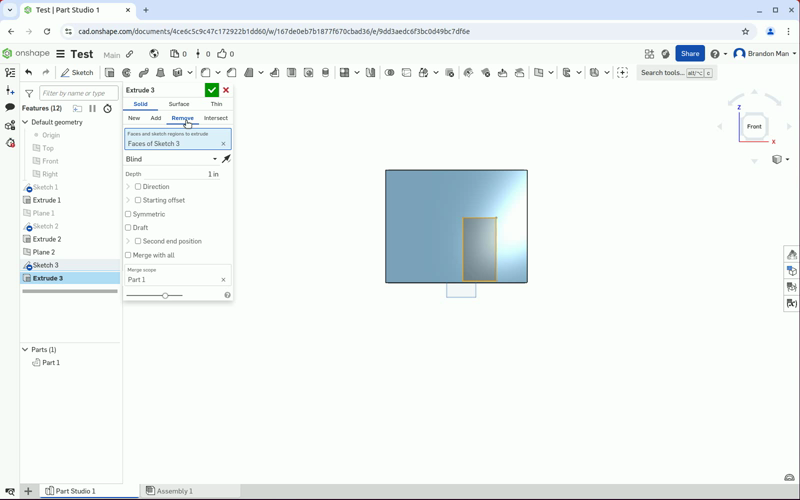
key(tab, 4)
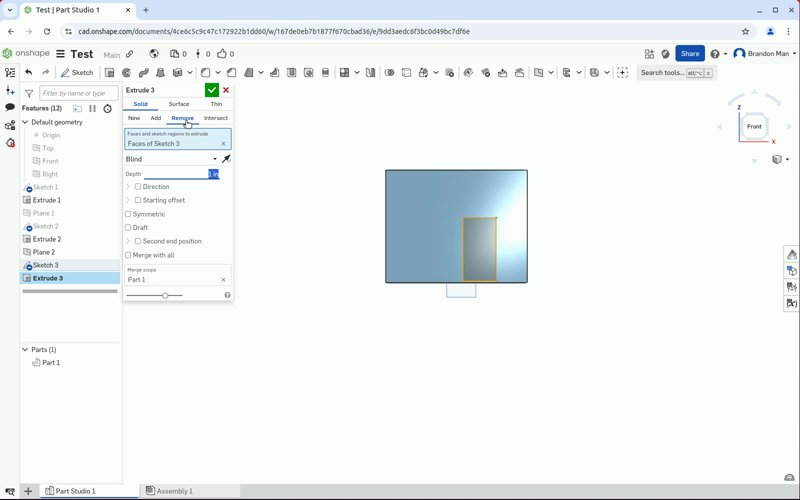
text(1.926)
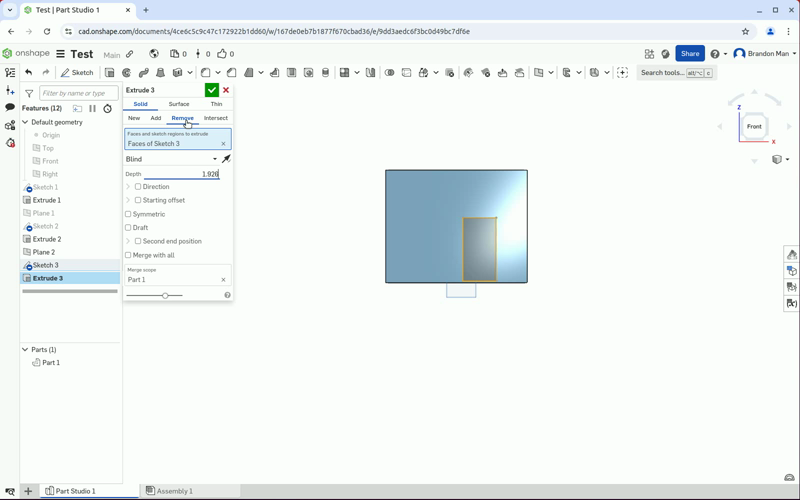
key(tab, 6)
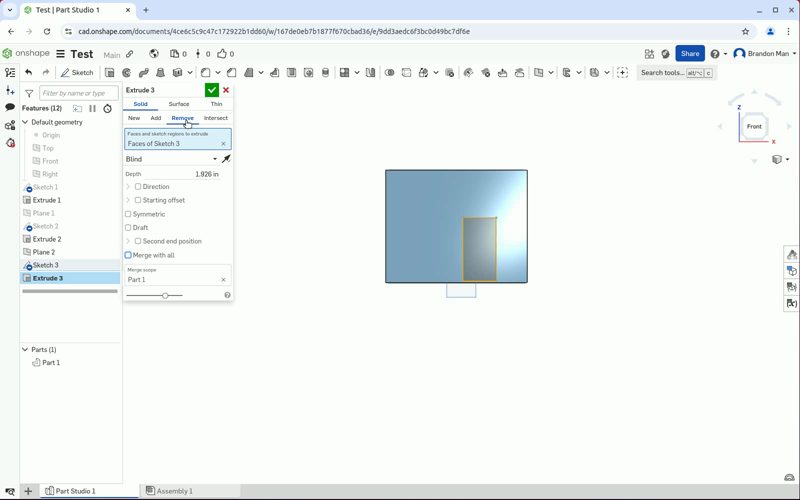
key(space)
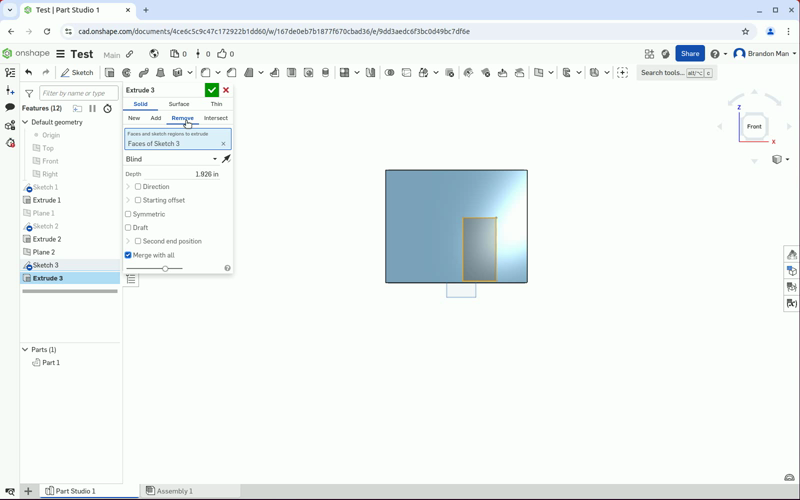
key(enter)
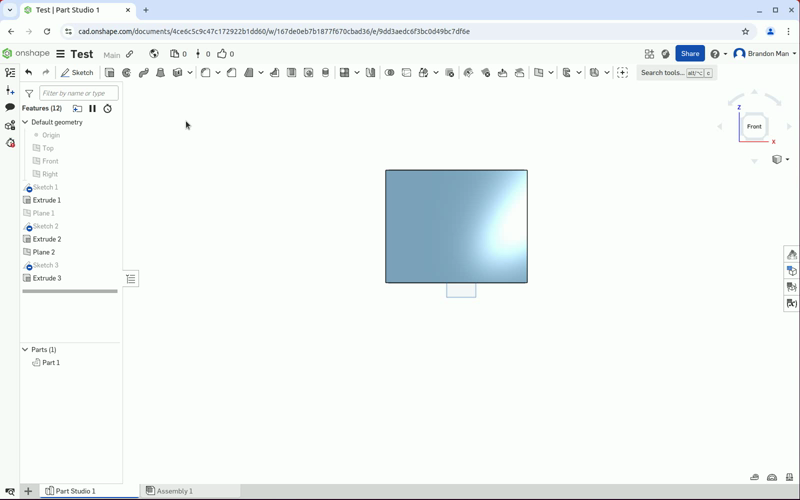
key(shift+h)
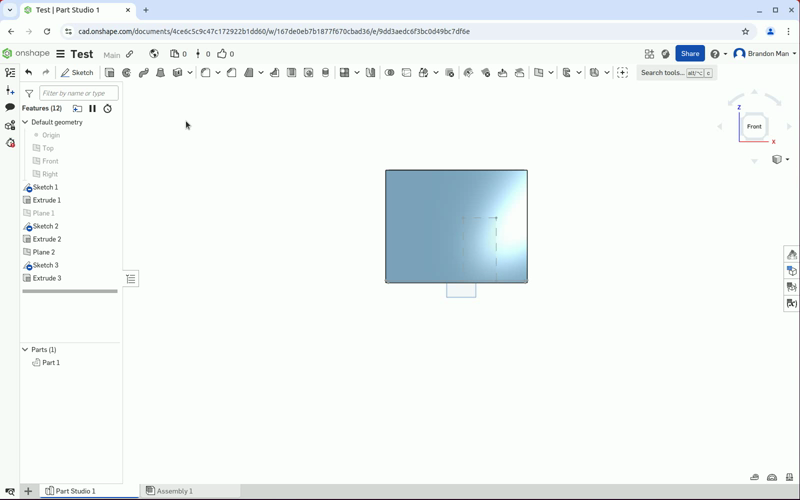
key(shift+h)
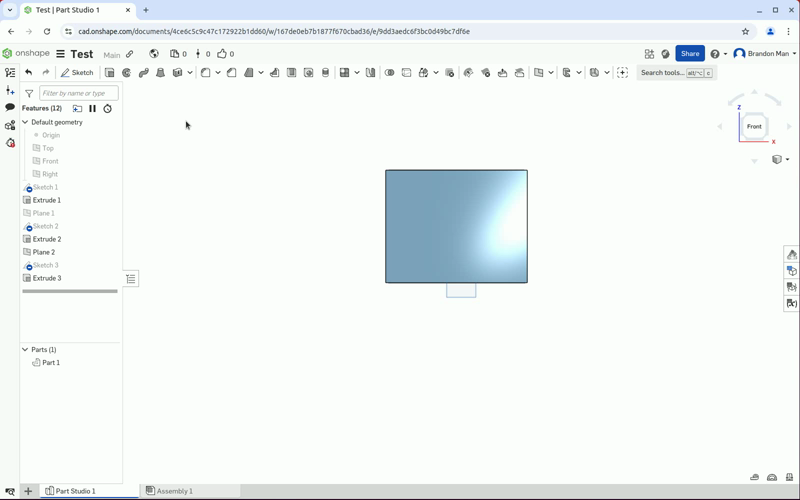
mouse_move(73, 189)
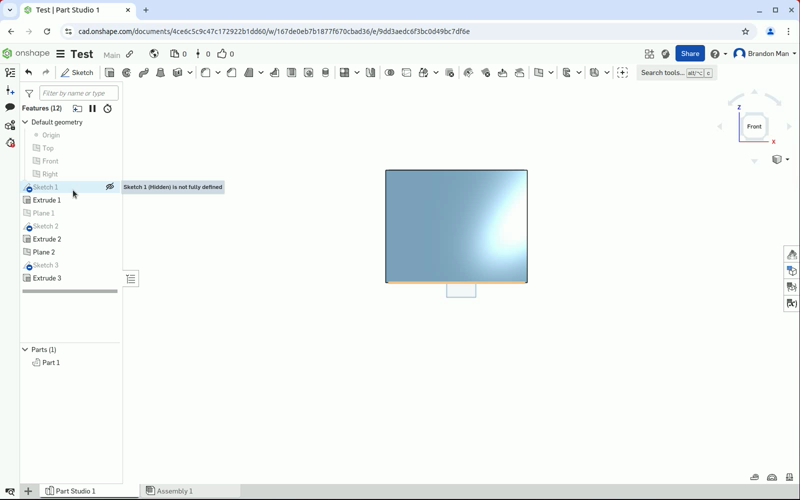
click(73, 189)
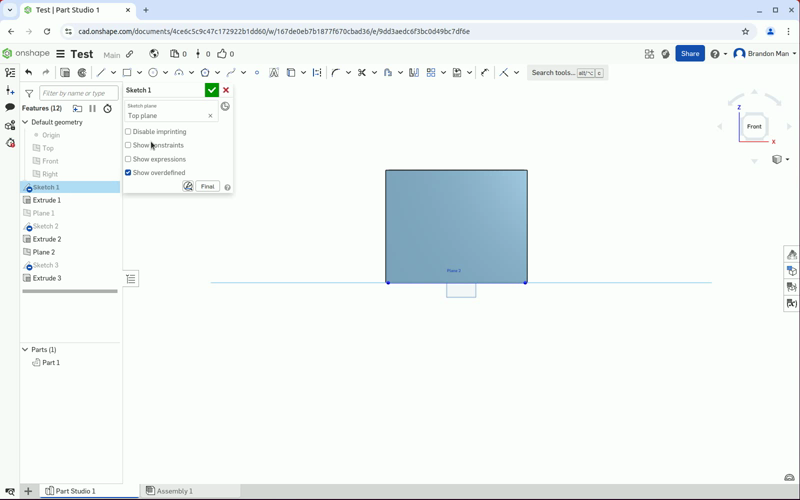
mouse_move(229, 92)
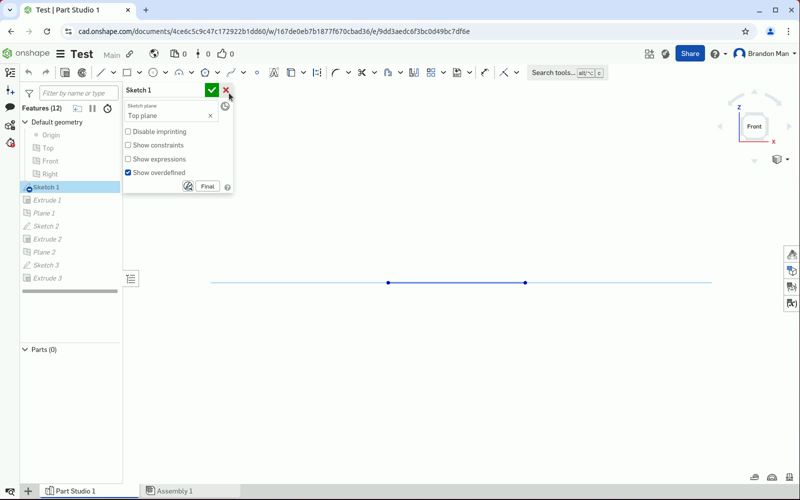
click(229, 92)
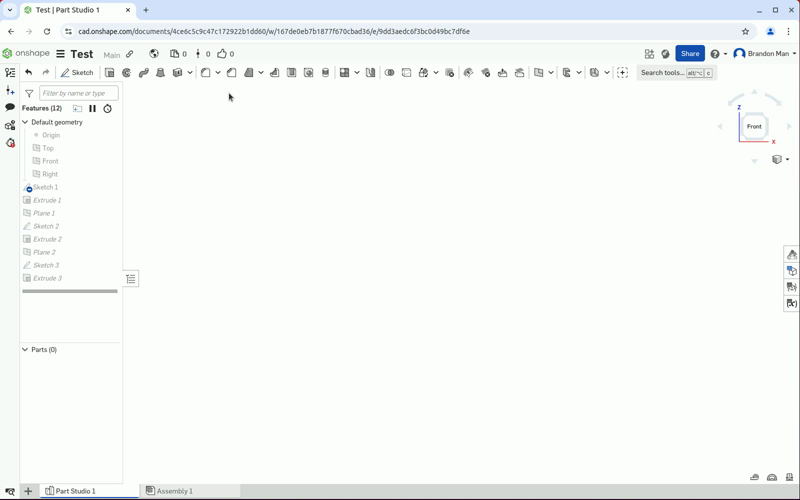
mouse_move(73, 352)
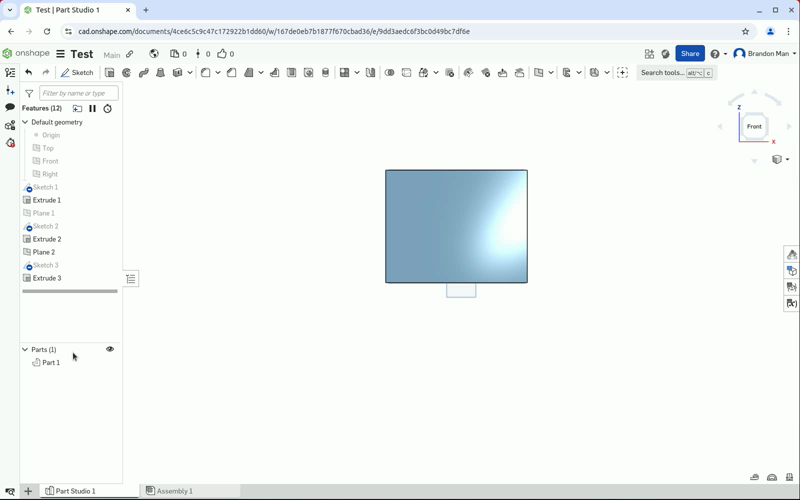
key(y)
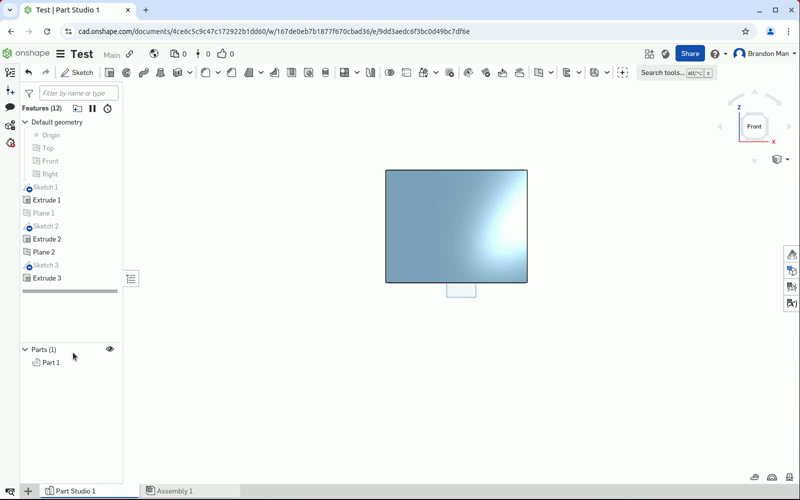
key(shift+p)
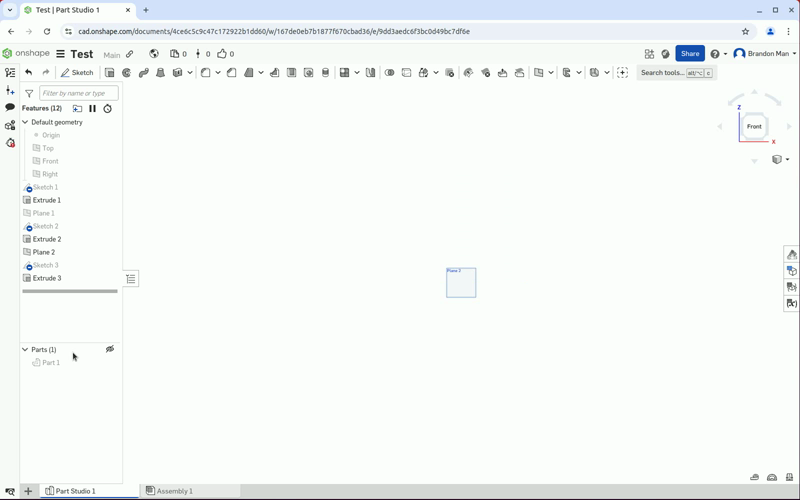
key(space)
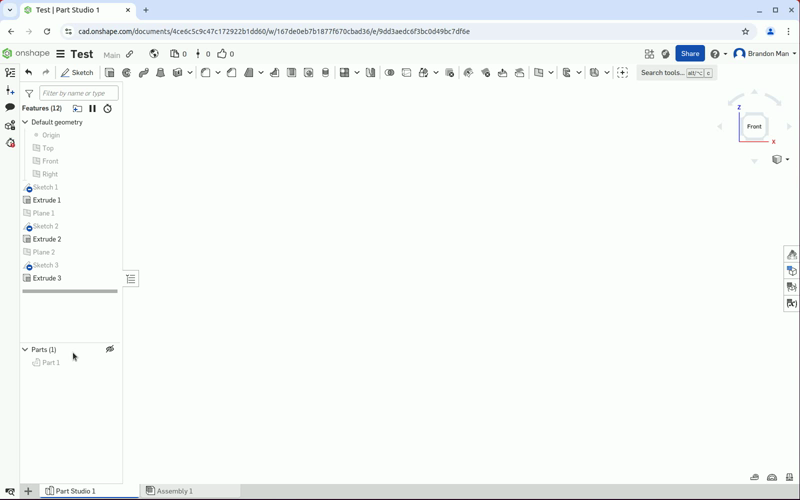
key_down(shift)
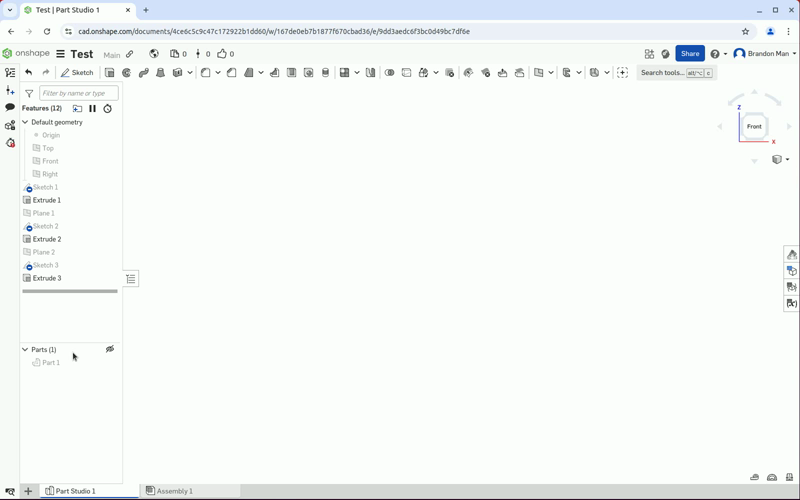
key(left)
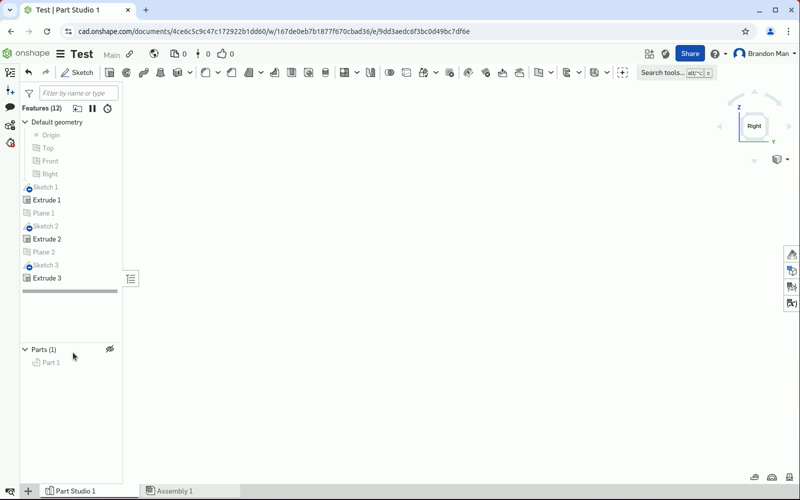
key_up(shift)
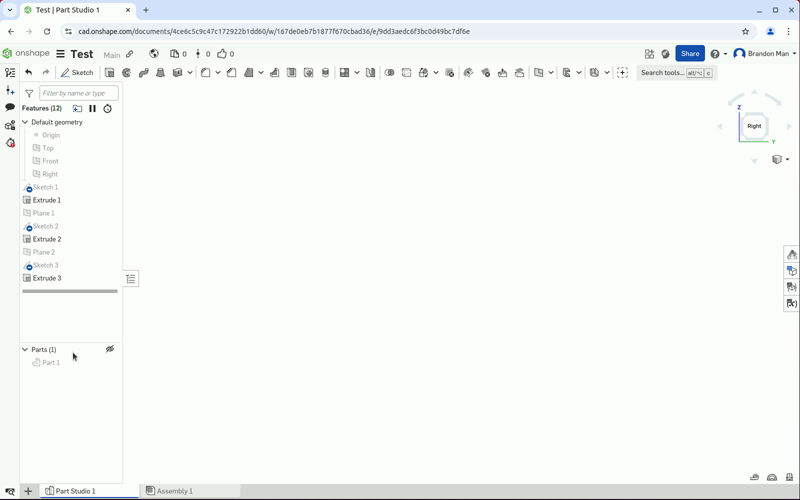
mouse_move(73, 352)
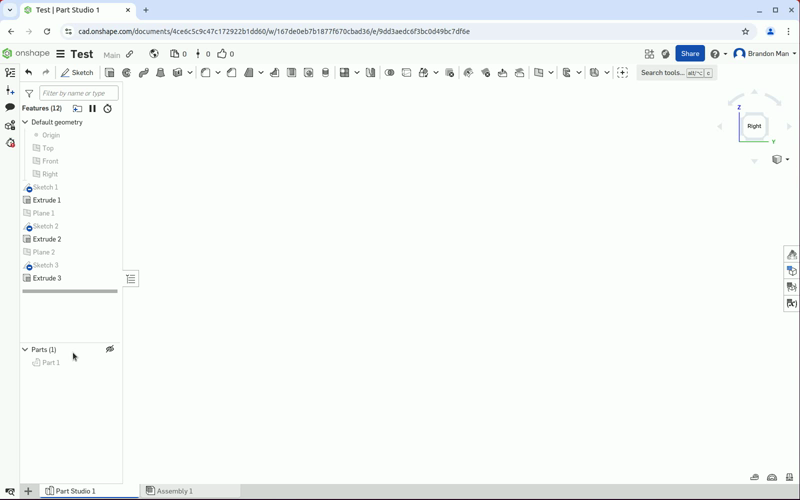
key(shift+y)
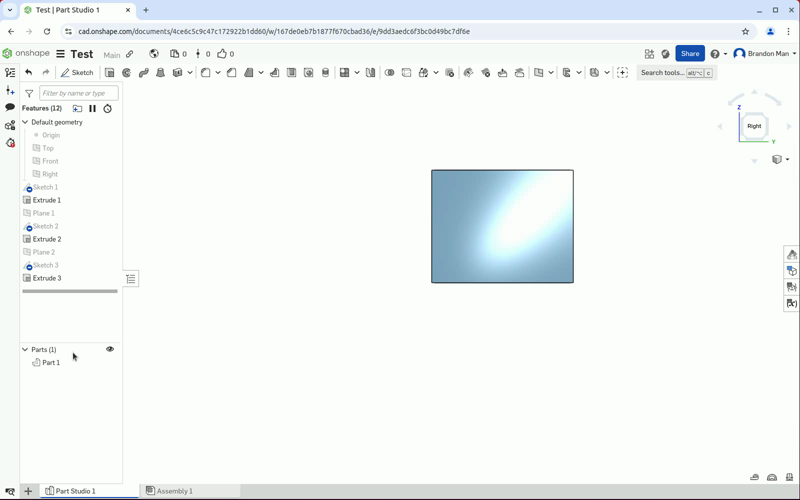
mouse_move(541, 75)
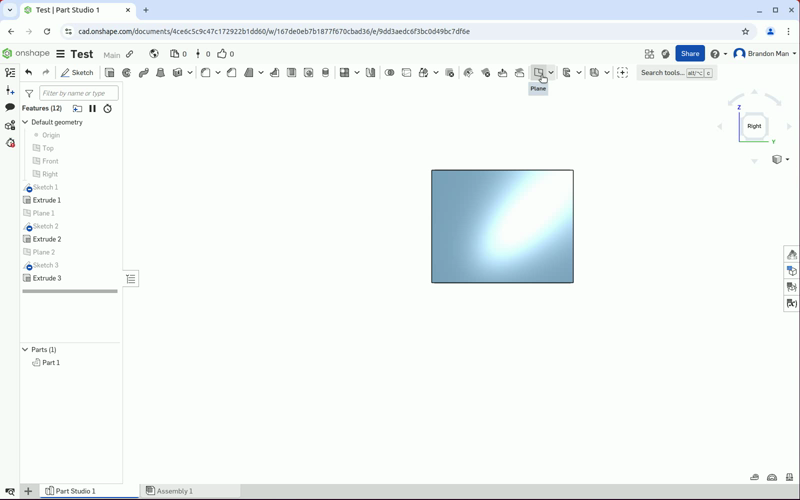
click(541, 75)
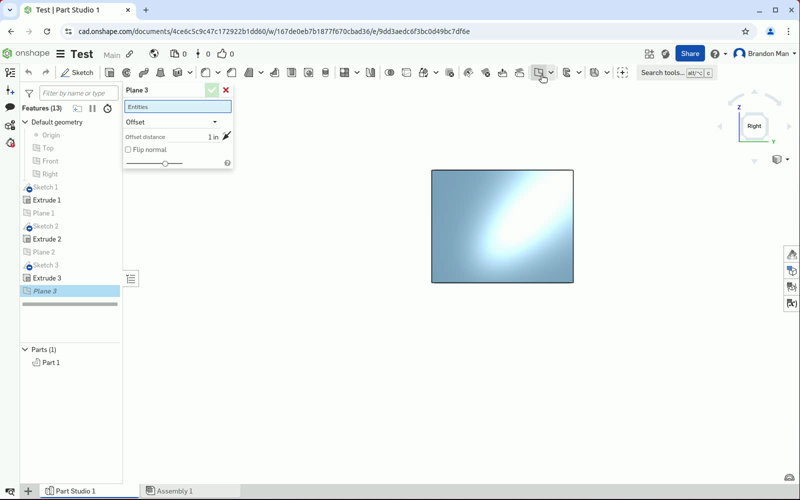
mouse_move(73, 176)
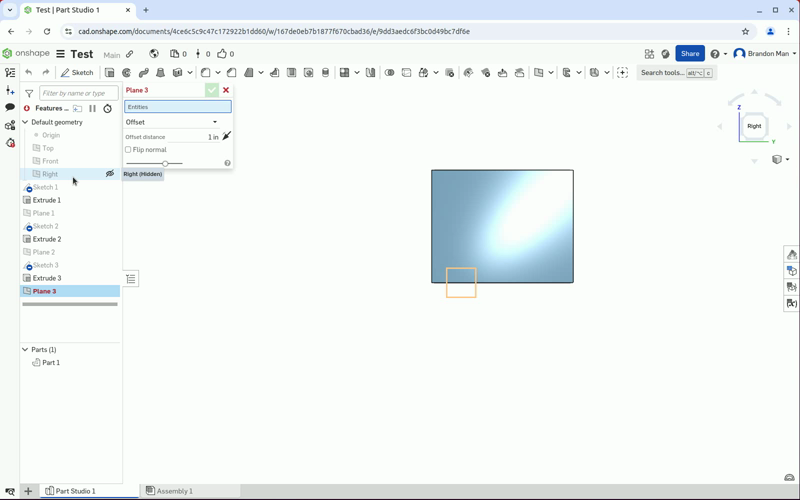
click(73, 176)
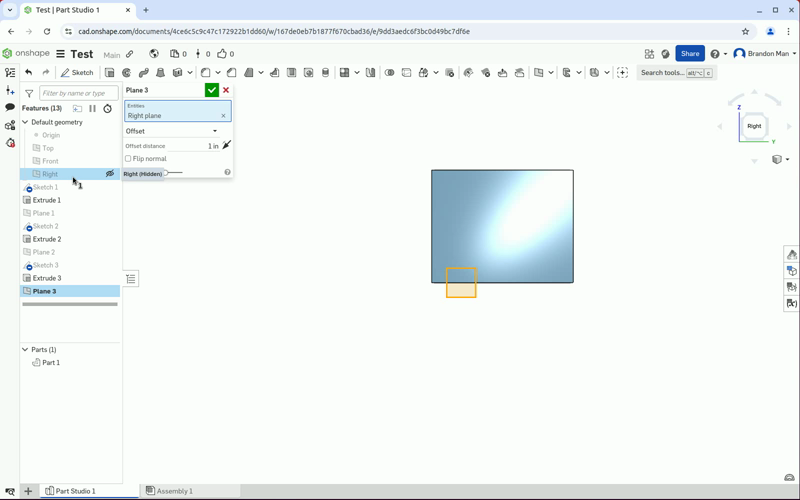
key(tab, 2)
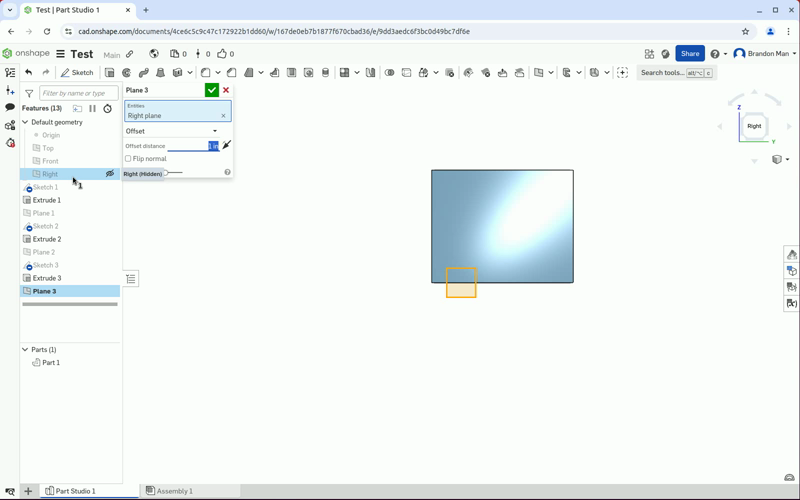
text(13.957)
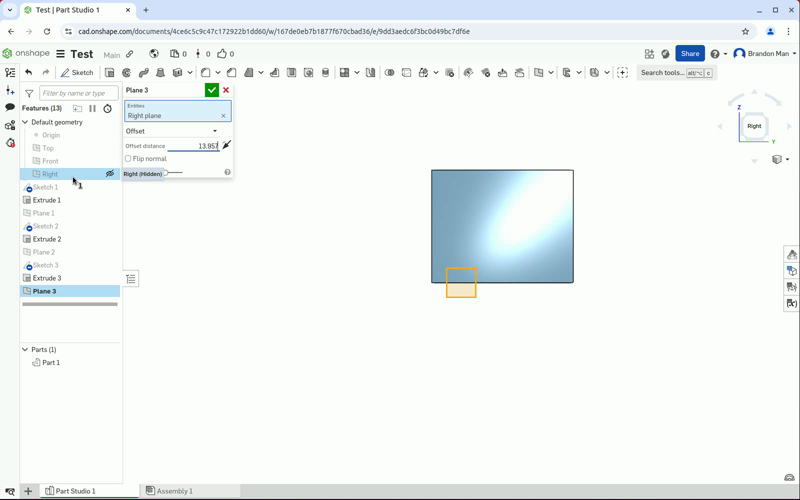
key(enter, 2)
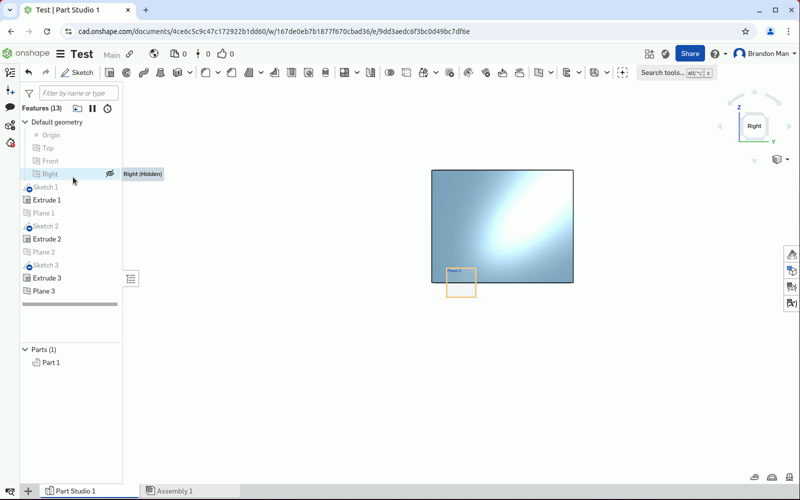
key(shift+s)
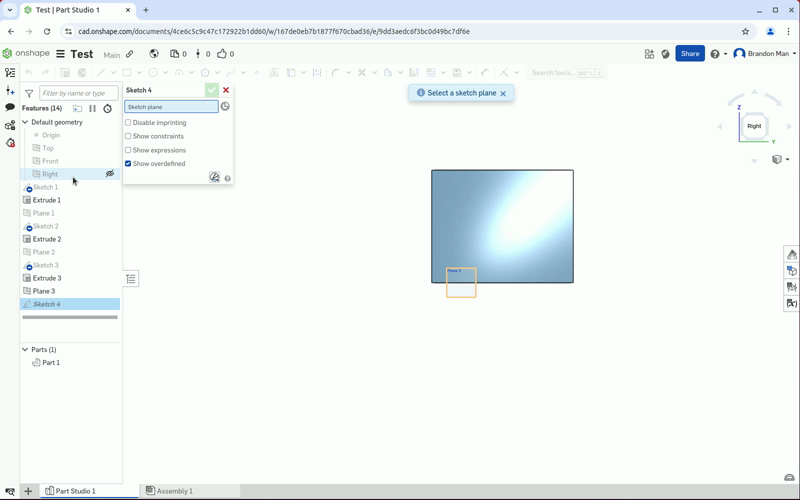
mouse_move(73, 293)
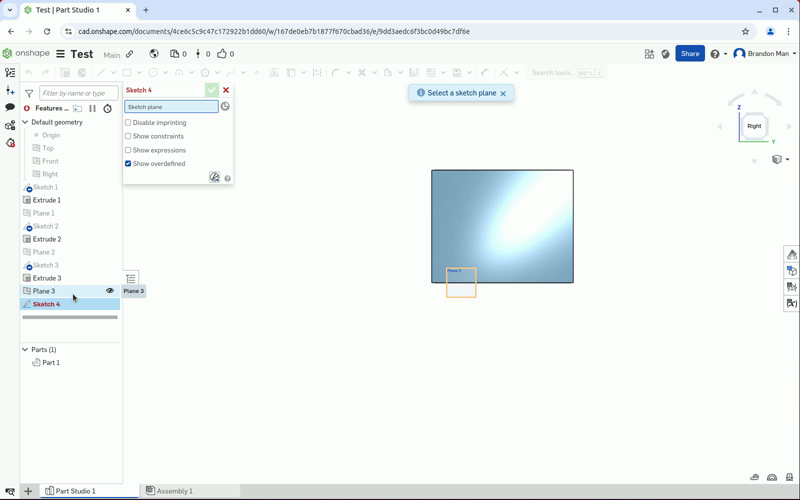
click(73, 293)
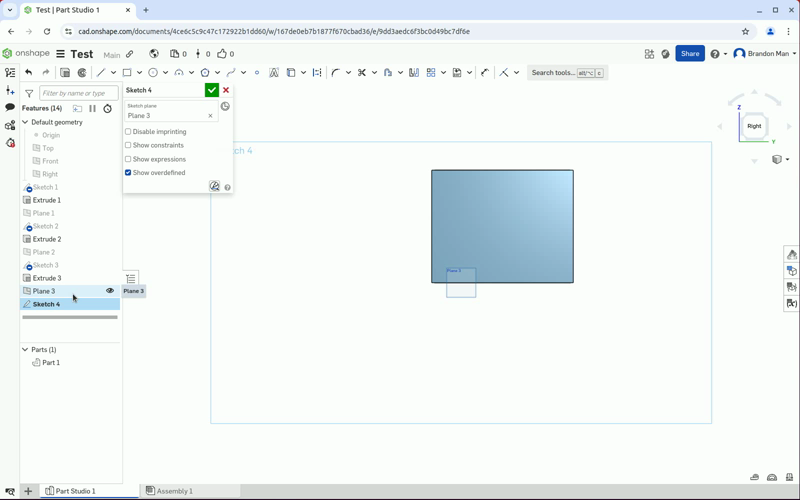
mouse_move(73, 352)
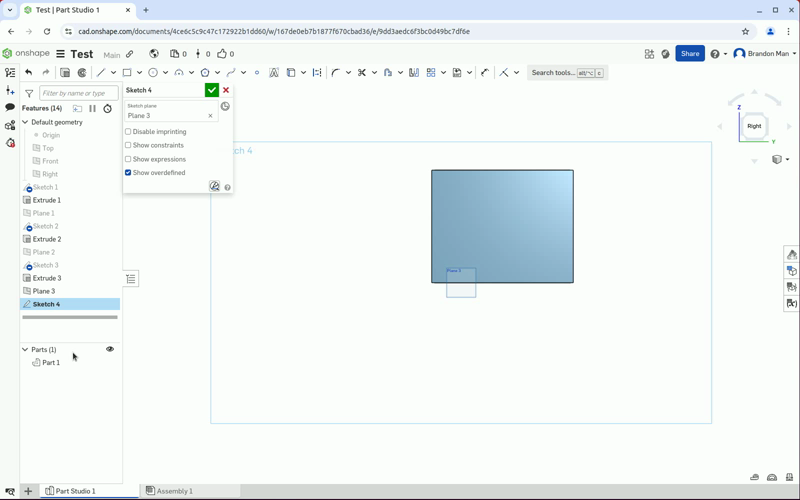
key(y)
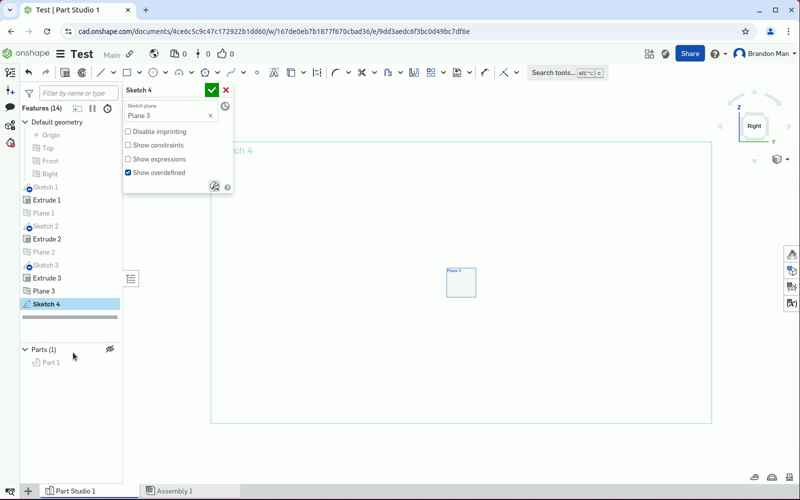
key(l)
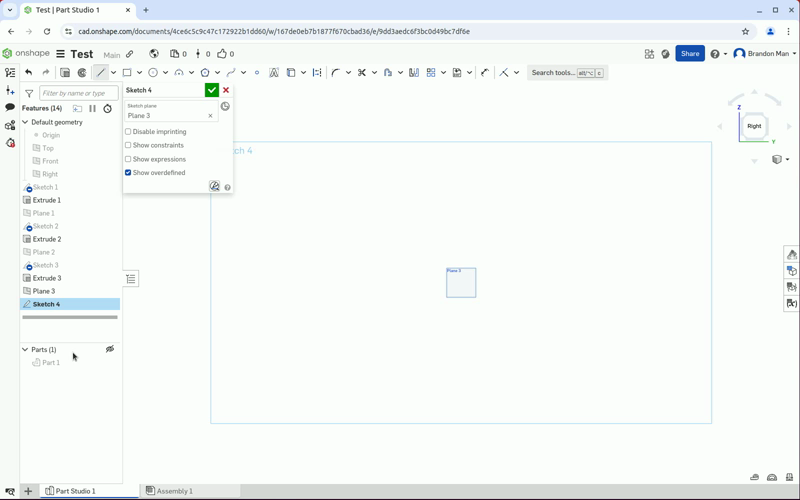
key_down(shift)
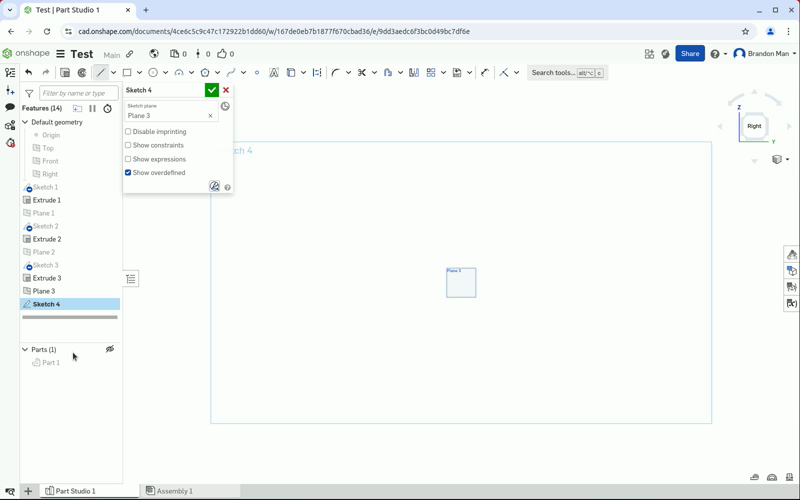
mouse_move(472, 227)
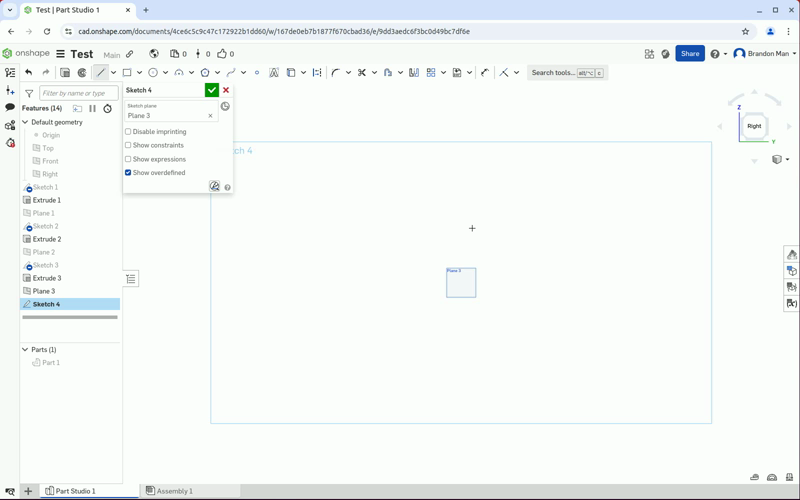
click(472, 227)
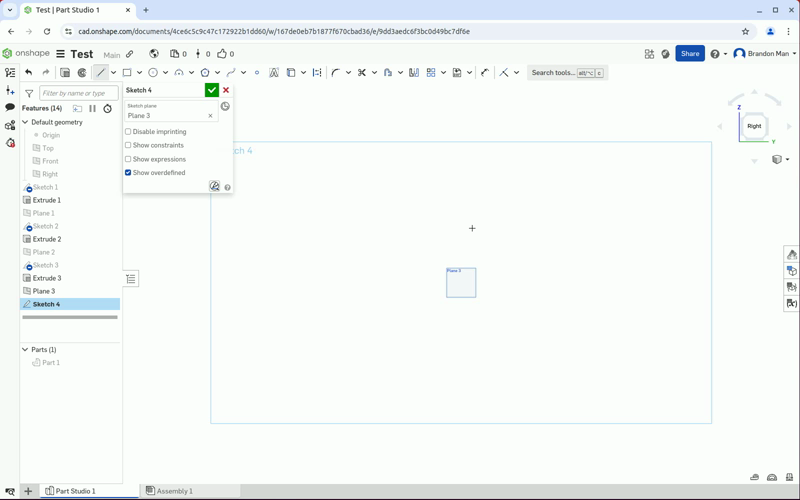
key_up(shift)
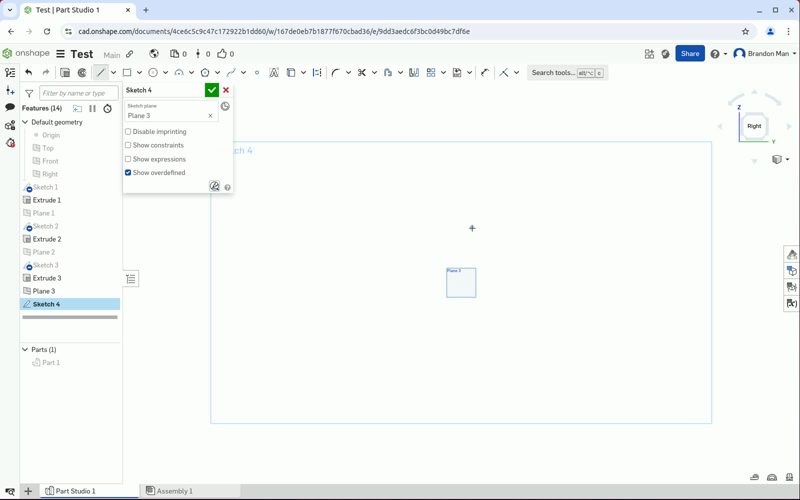
key_down(shift)
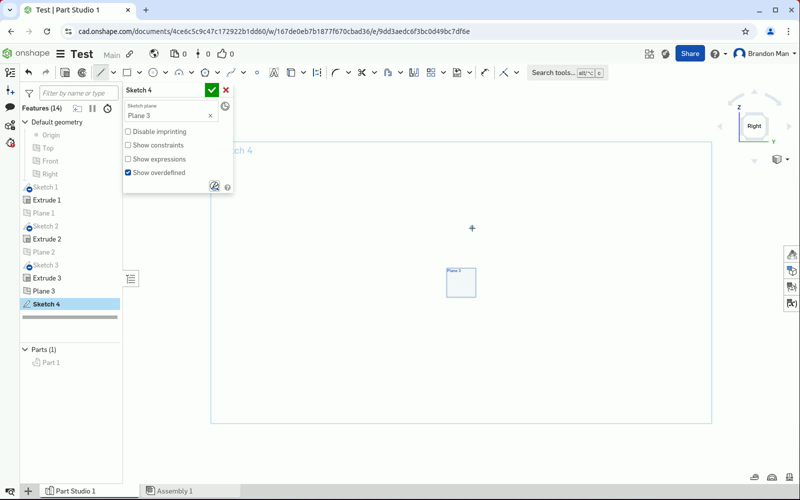
mouse_move(532, 227)
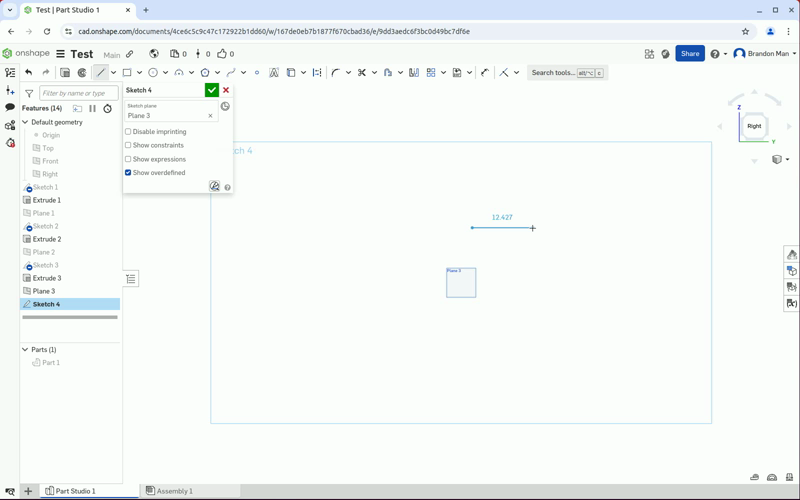
click(532, 227)
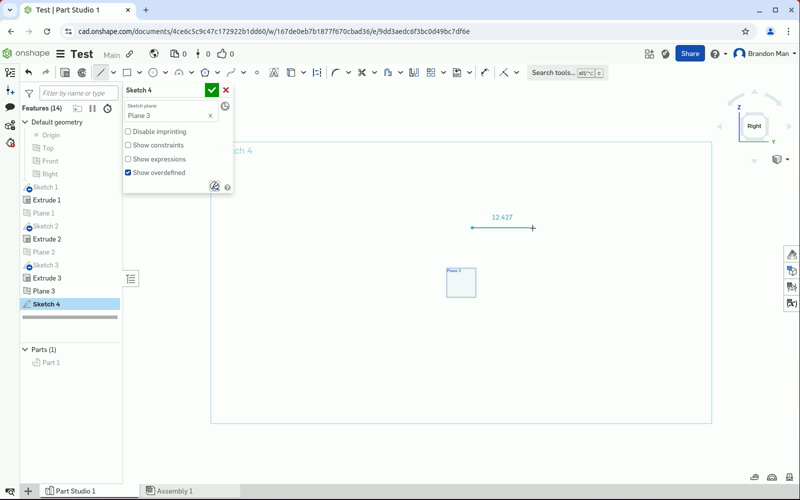
key_up(shift)
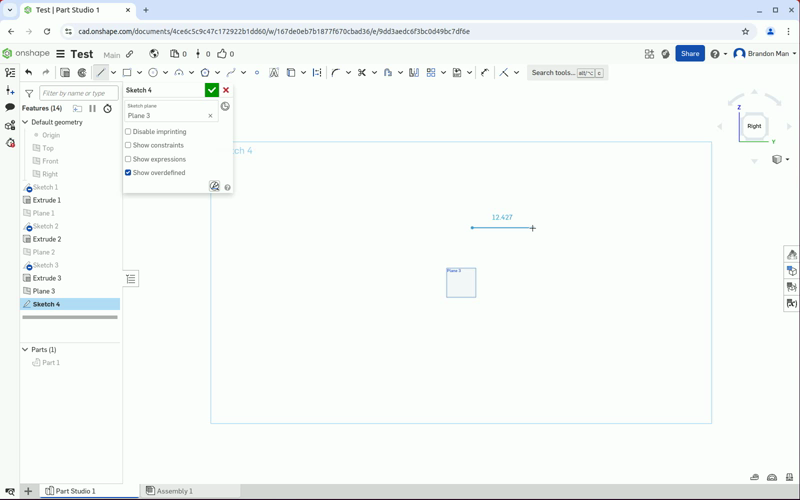
key_down(shift)
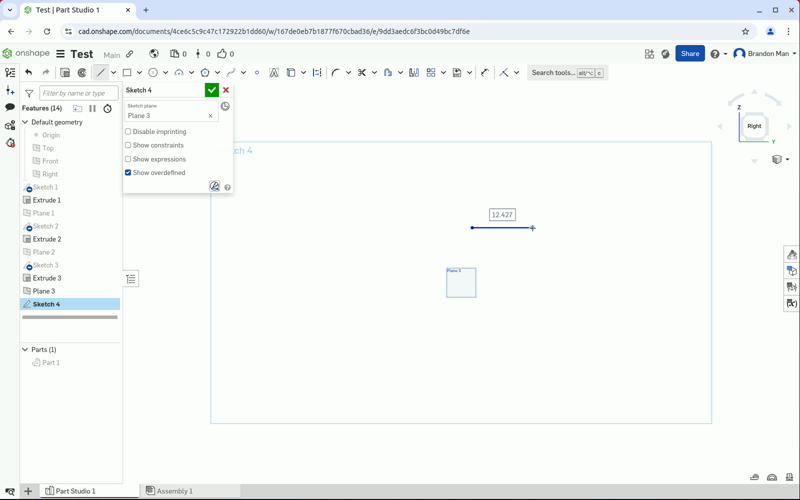
mouse_move(562, 227)
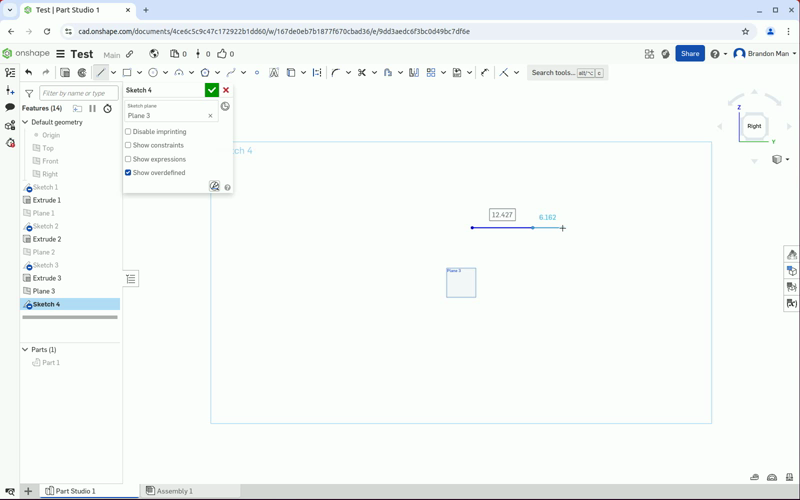
mouse_move(532, 209)
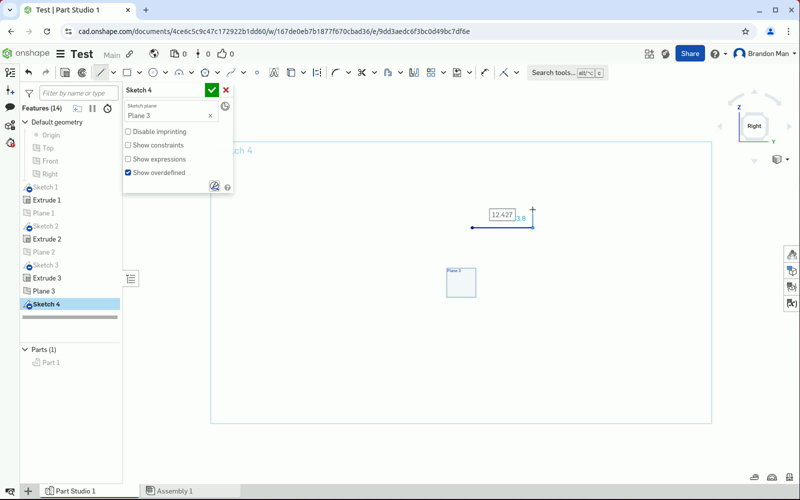
click(532, 209)
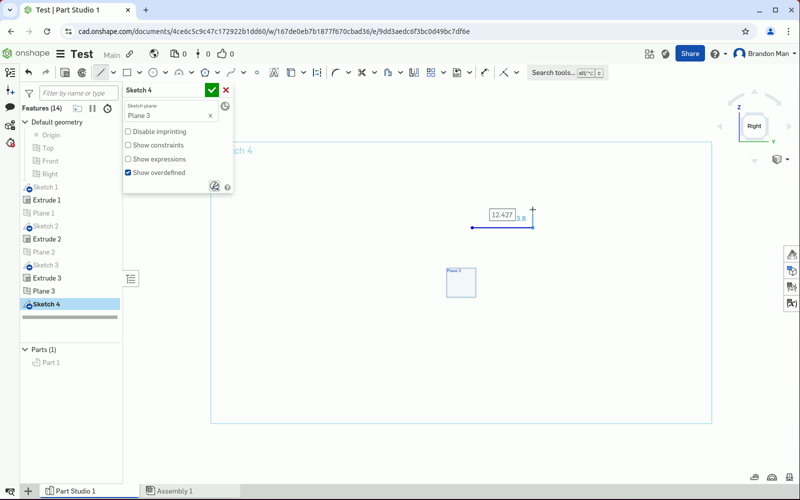
key_up(shift)
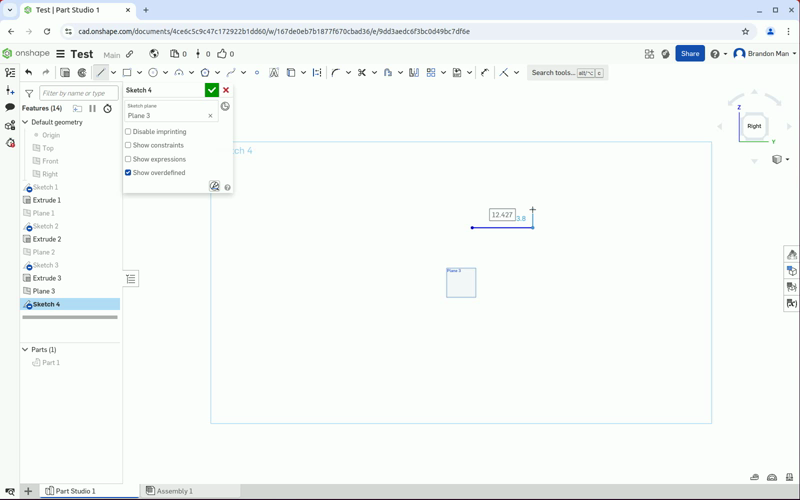
key_down(shift)
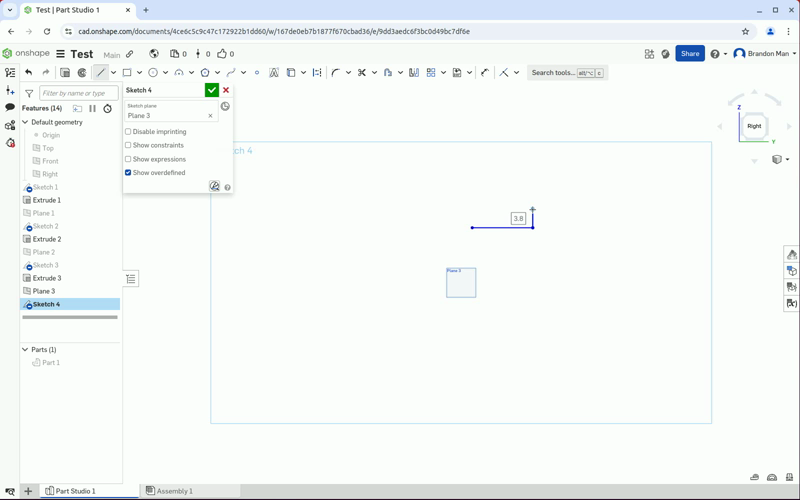
mouse_move(472, 209)
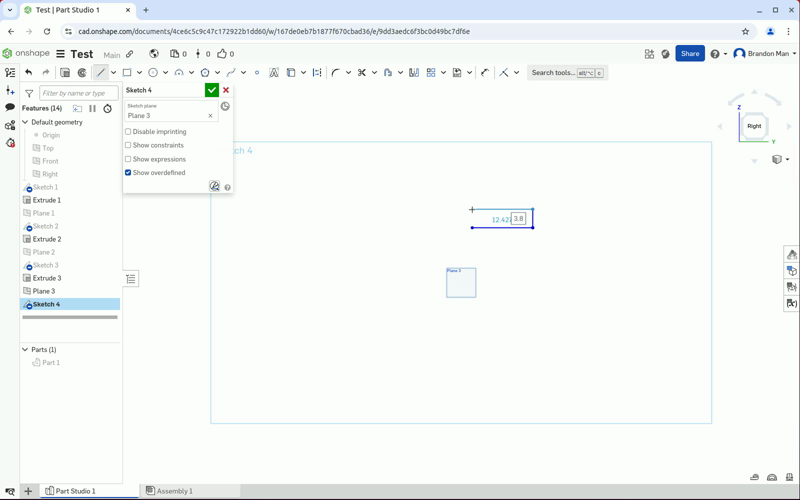
click(472, 209)
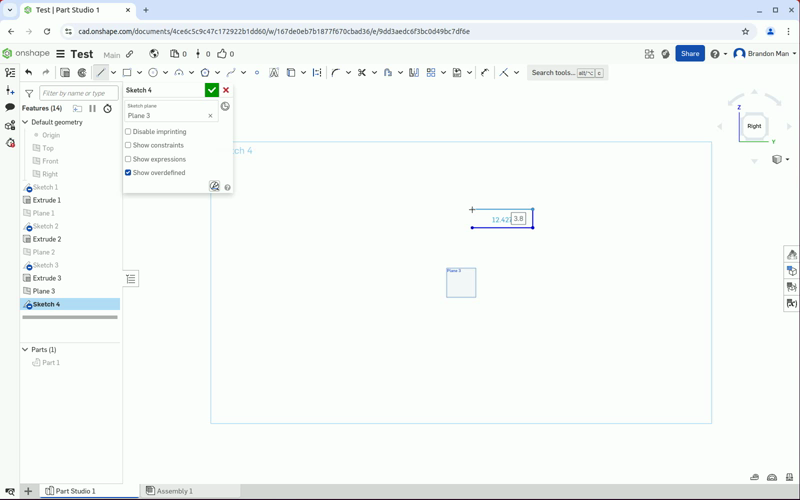
key_up(shift)
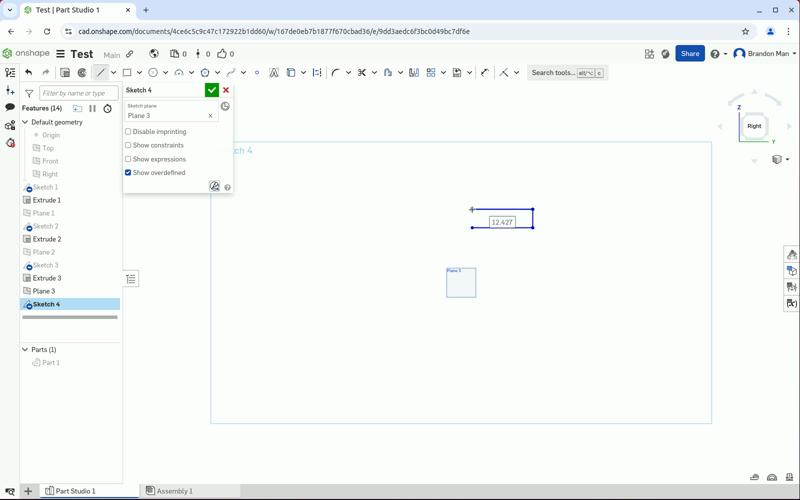
key_down(shift)
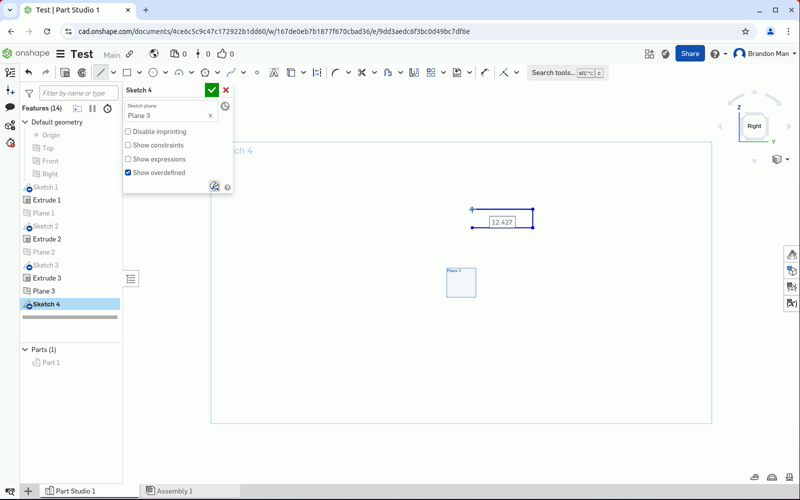
mouse_move(502, 209)
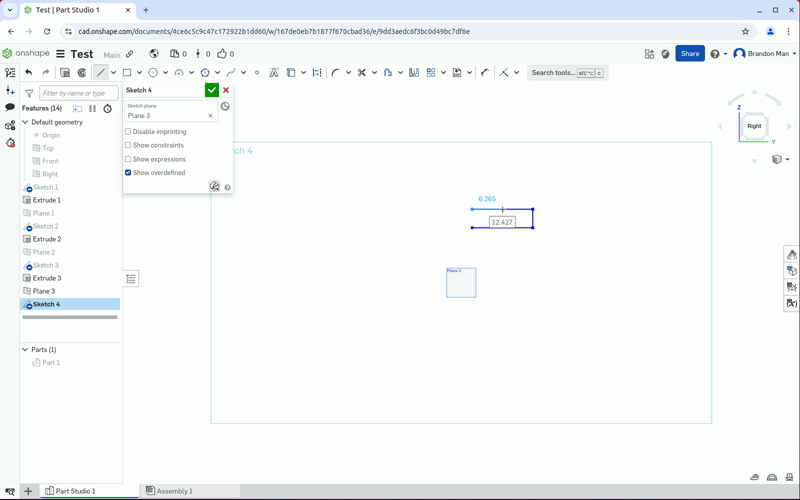
mouse_move(472, 226)
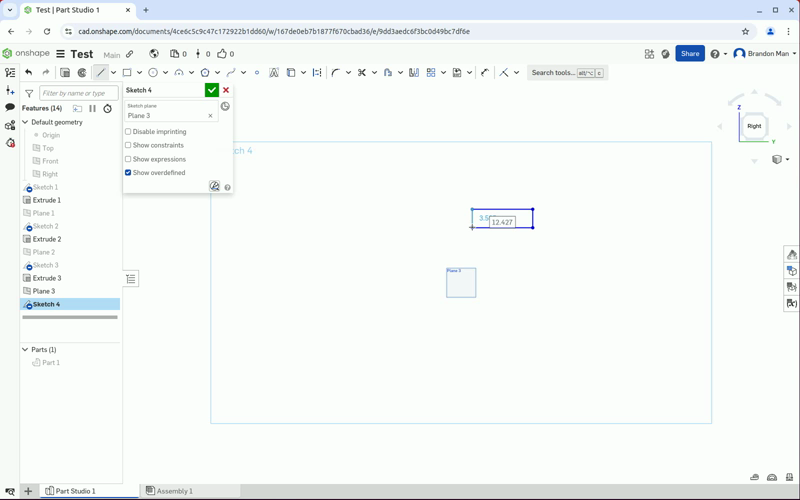
scroll(6)
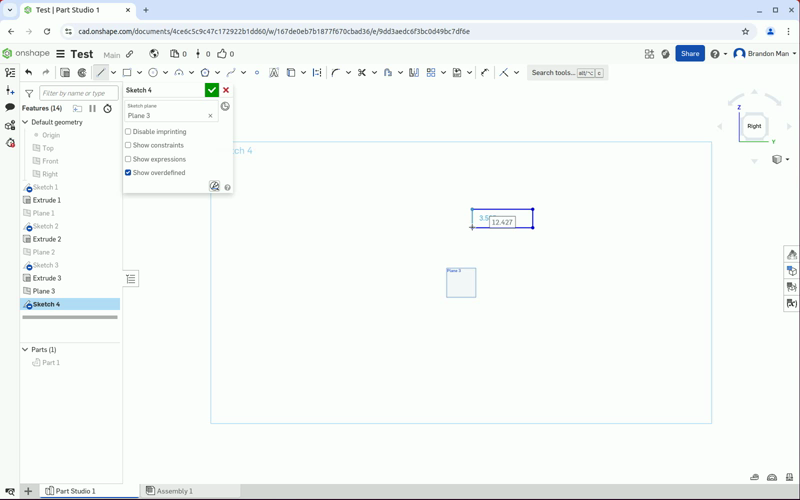
scroll(6)
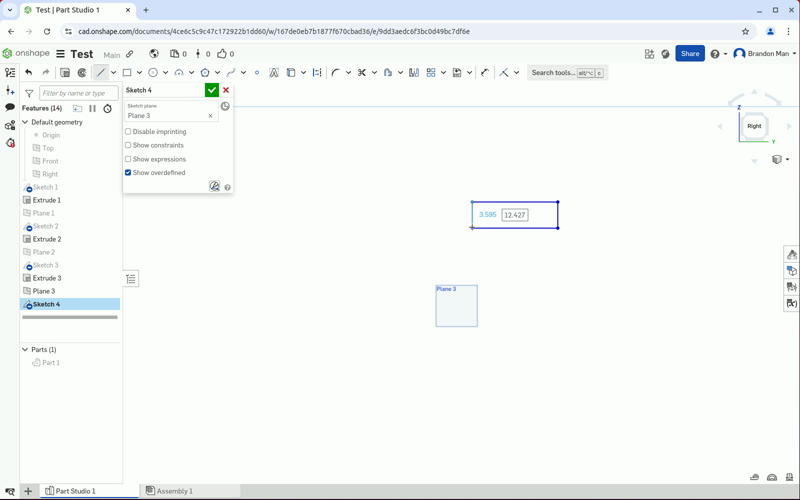
scroll(6)
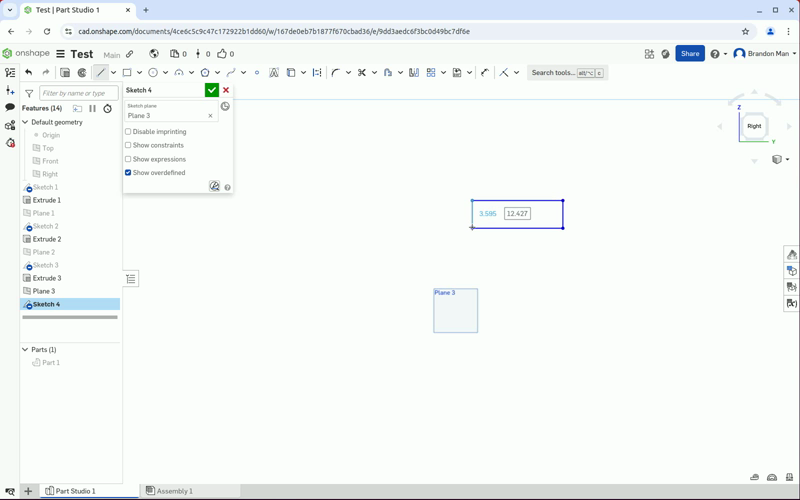
scroll(6)
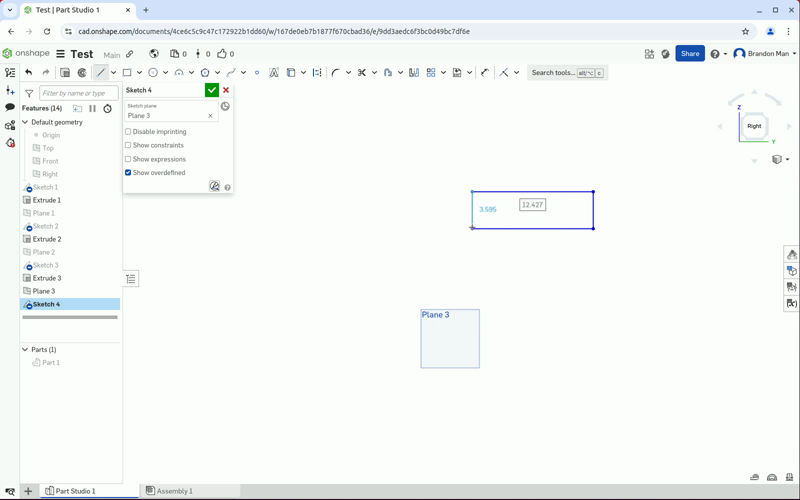
scroll(6)
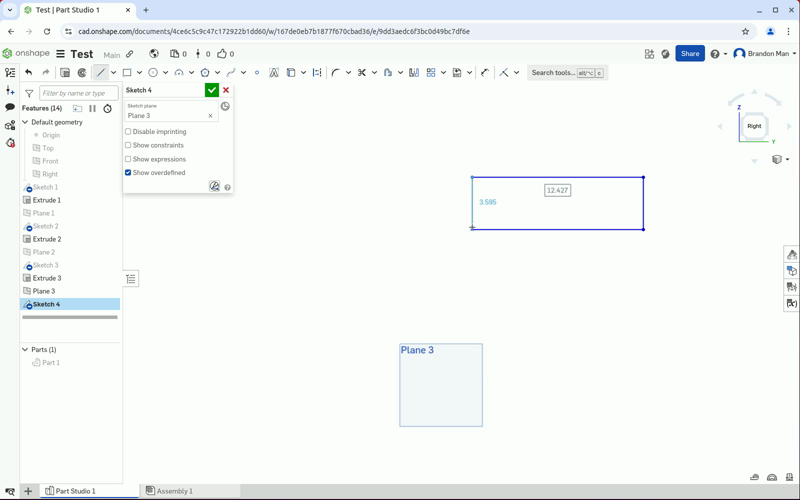
scroll(6)
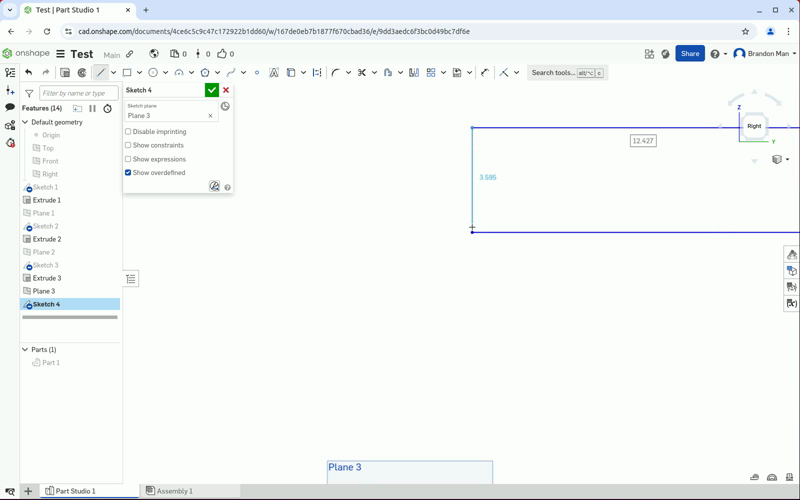
scroll(6)
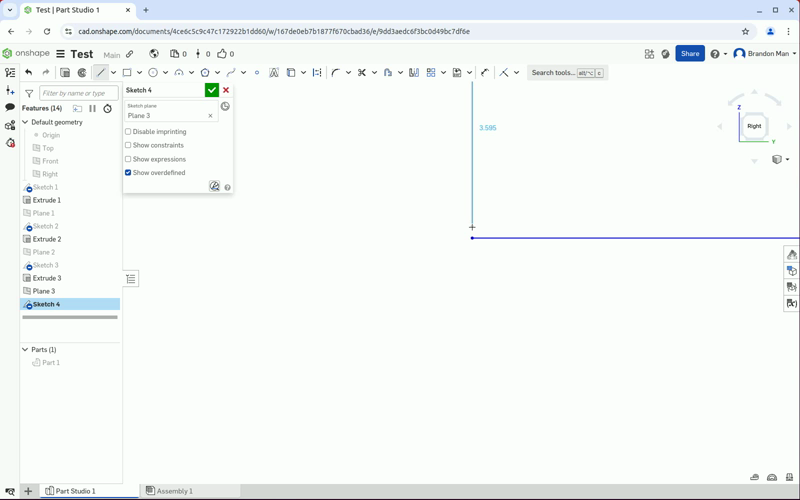
click(472, 226)
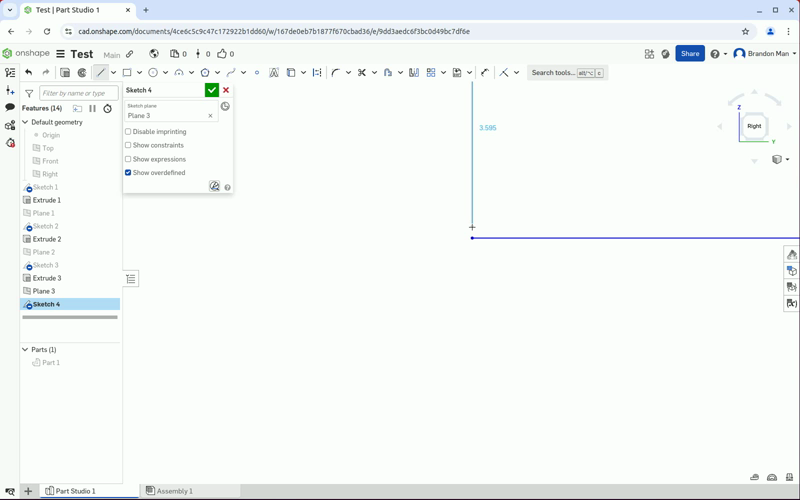
scroll(-6)
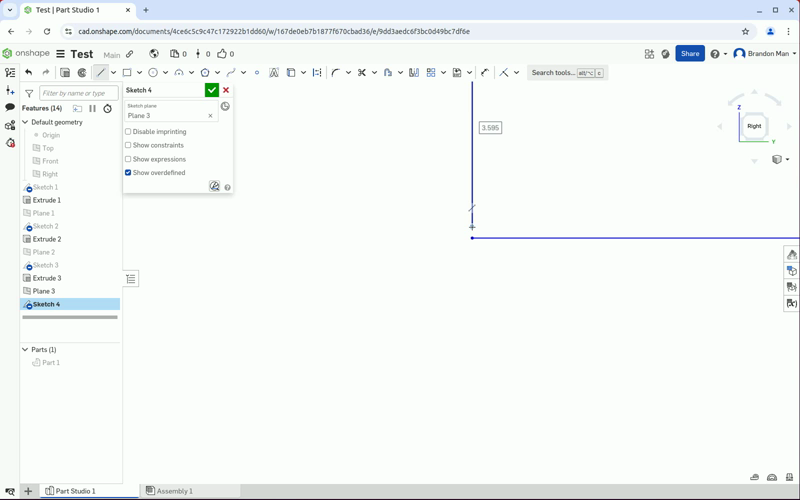
scroll(-6)
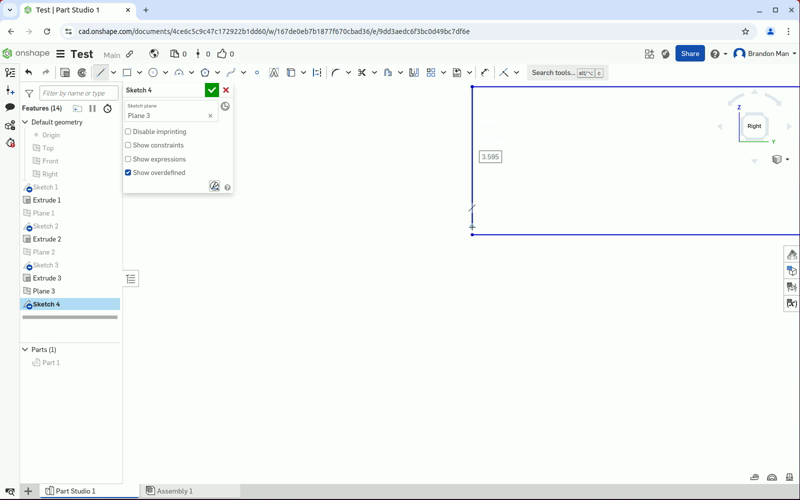
scroll(-6)
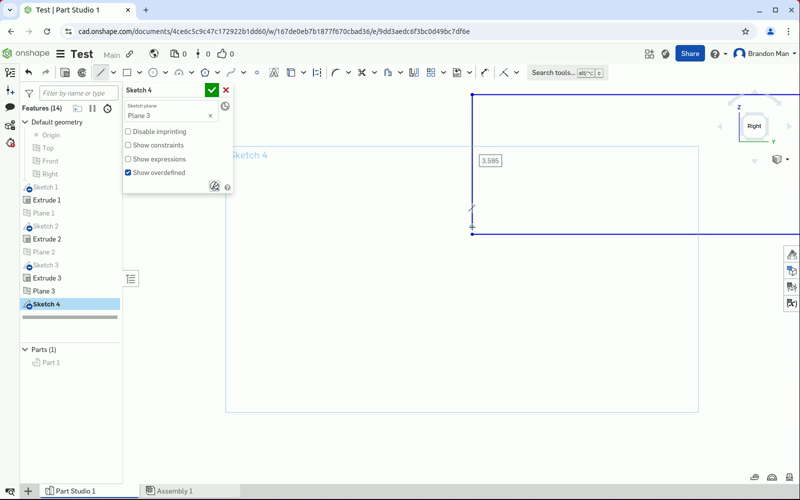
scroll(-6)
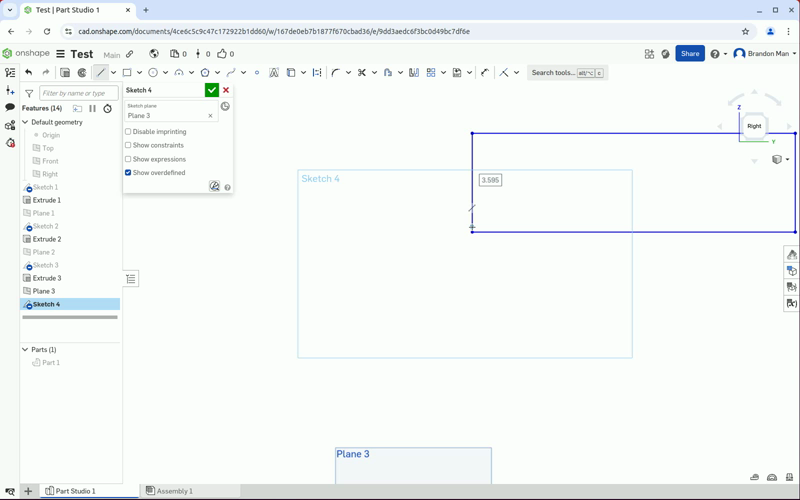
scroll(-6)
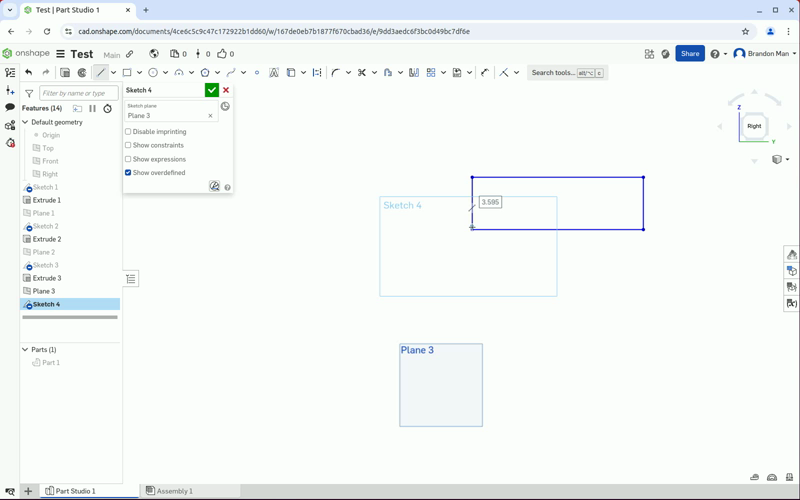
scroll(-6)
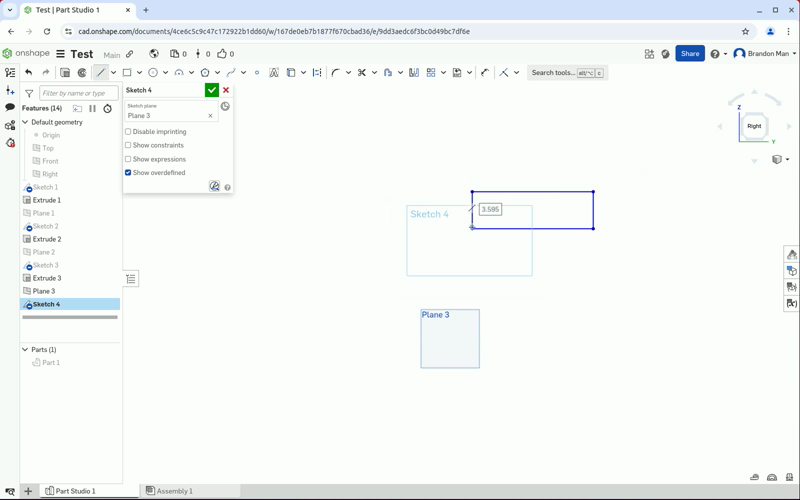
scroll(-6)
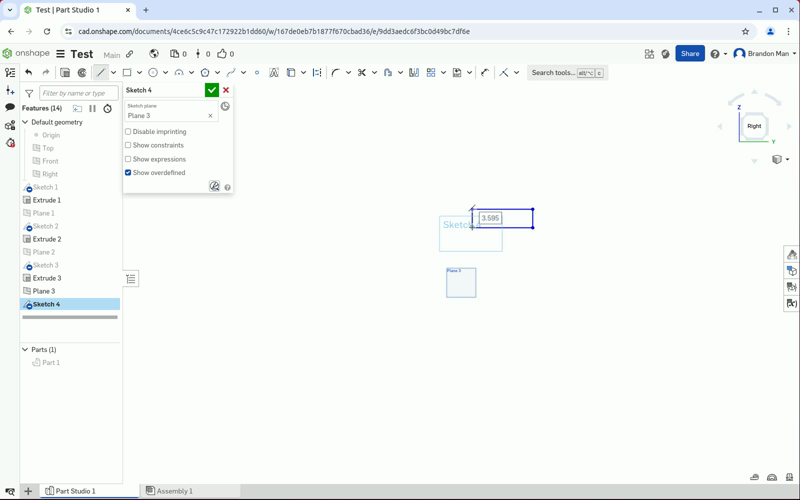
key_up(shift)
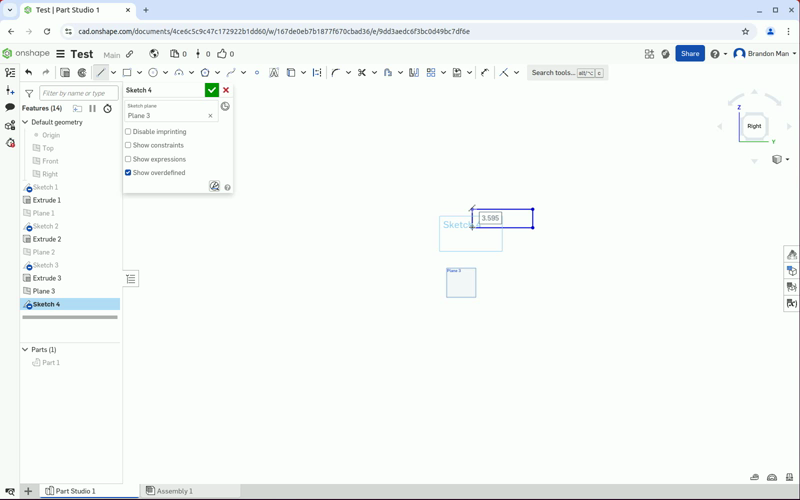
mouse_move(502, 226)
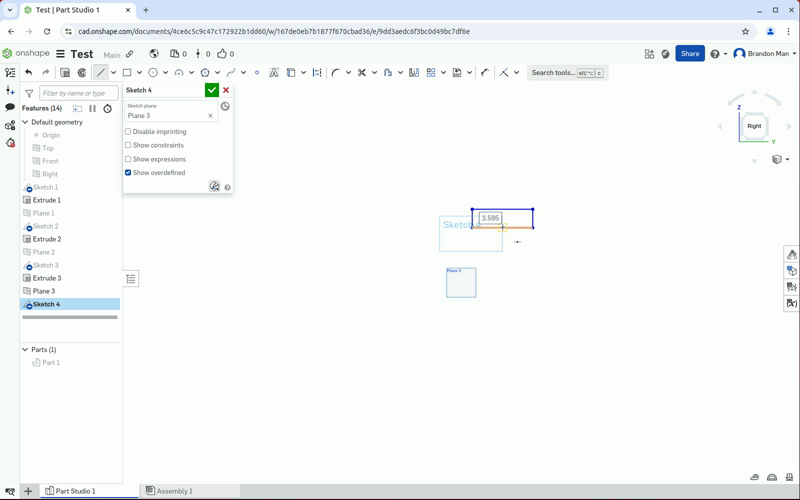
key_down(shift)
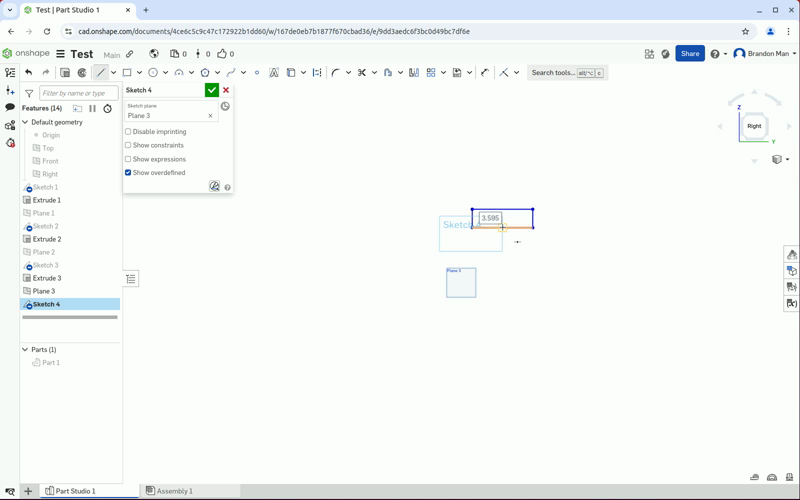
mouse_move(472, 227)
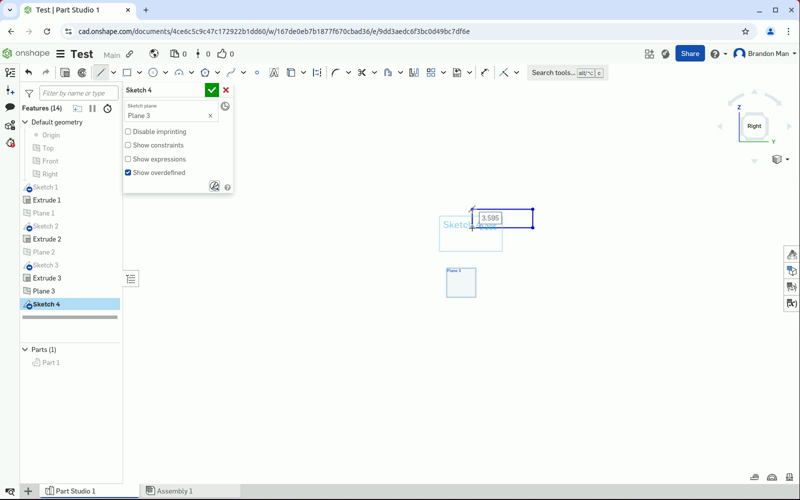
scroll(6)
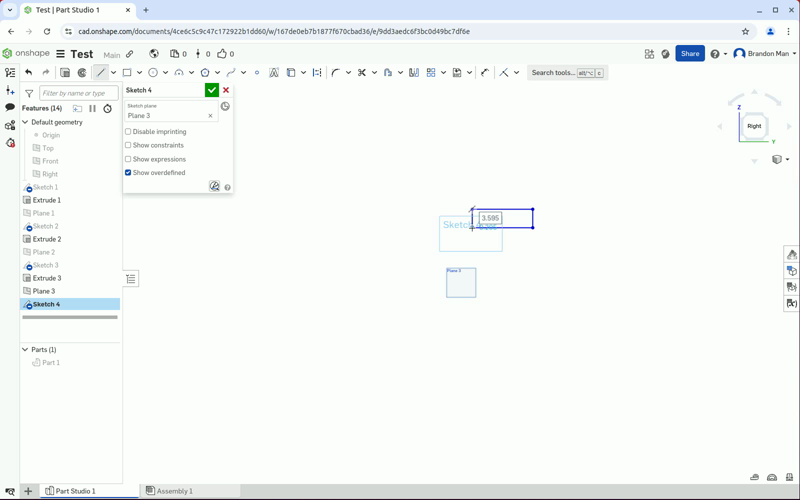
scroll(6)
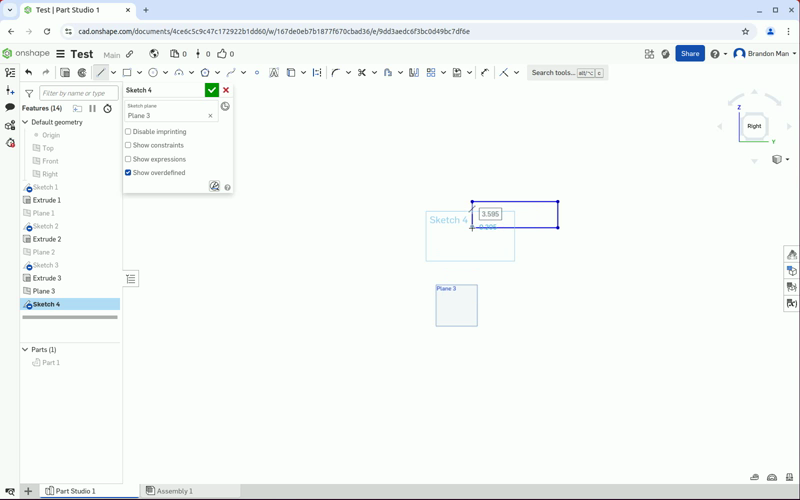
scroll(6)
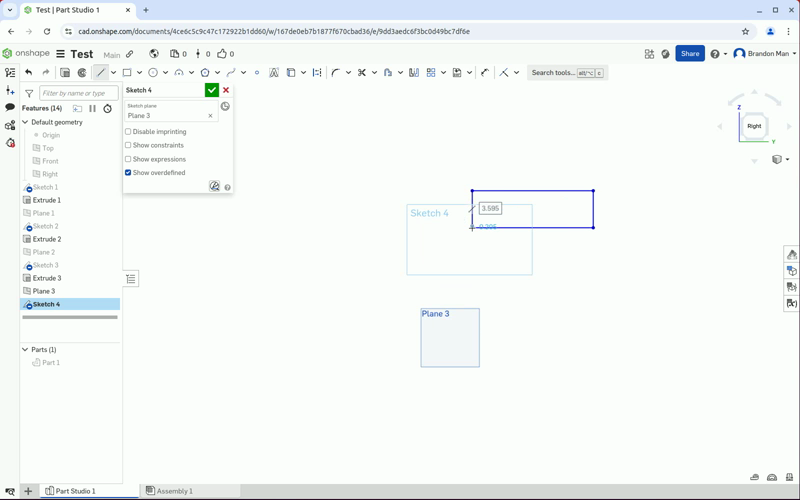
scroll(6)
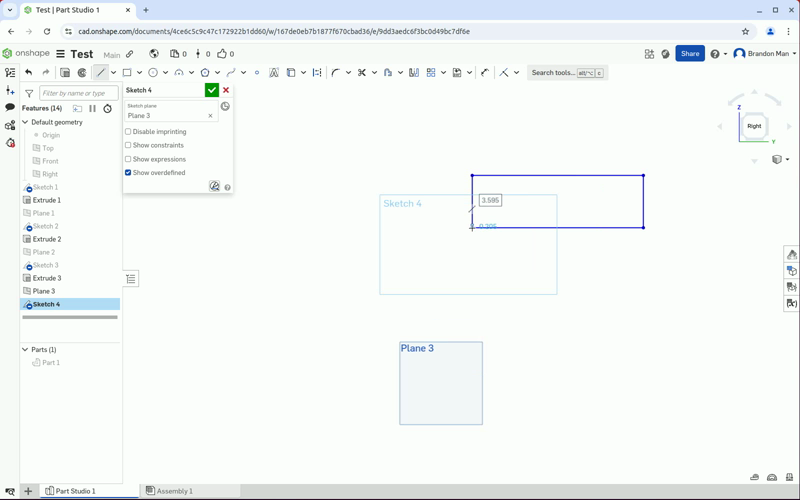
scroll(6)
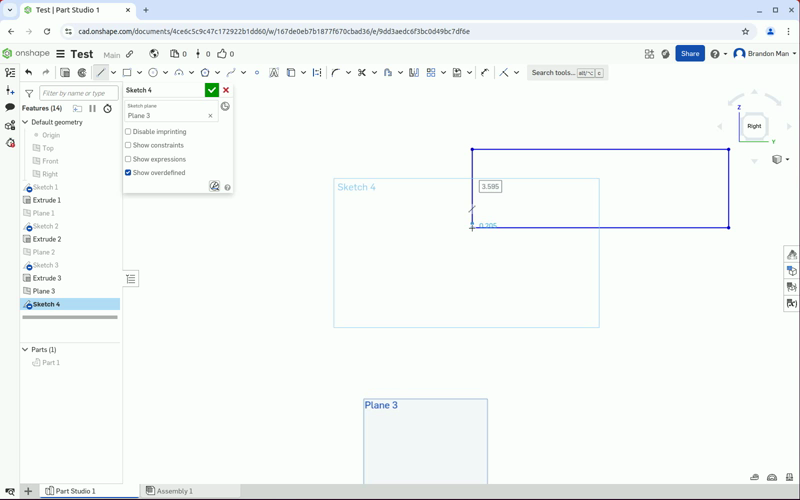
scroll(6)
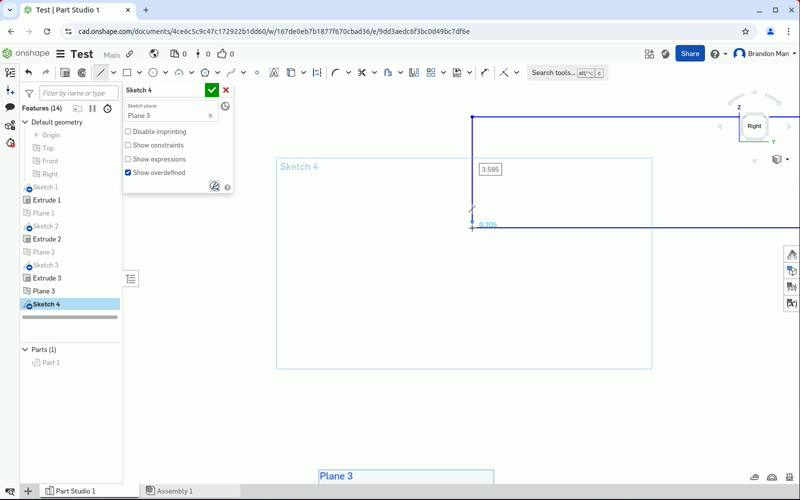
scroll(6)
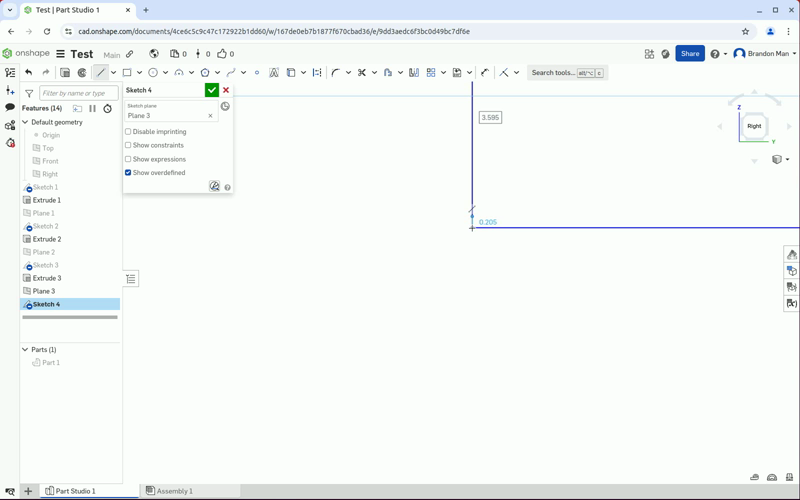
key_up(shift)
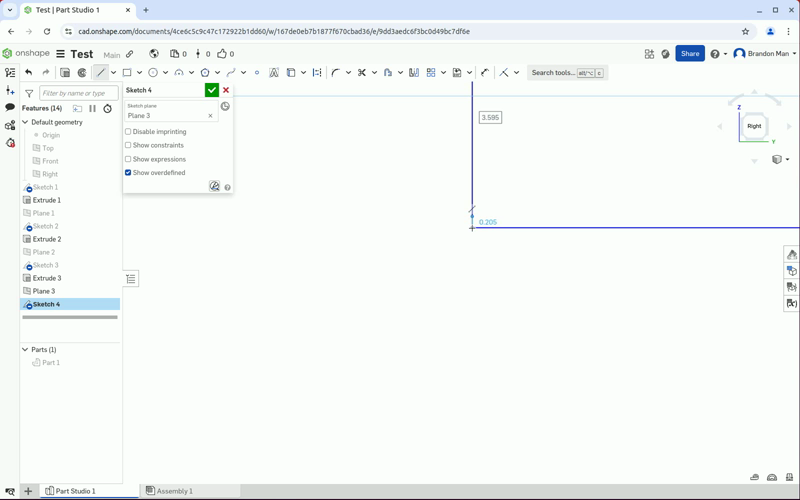
click(472, 227)
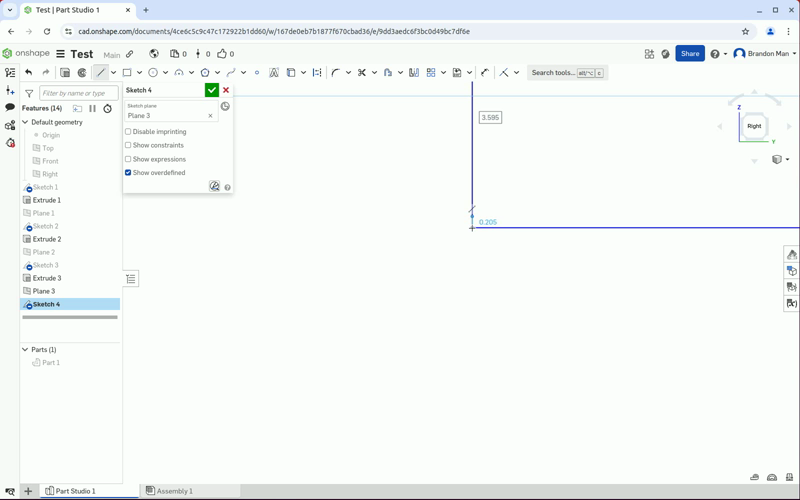
scroll(-6)
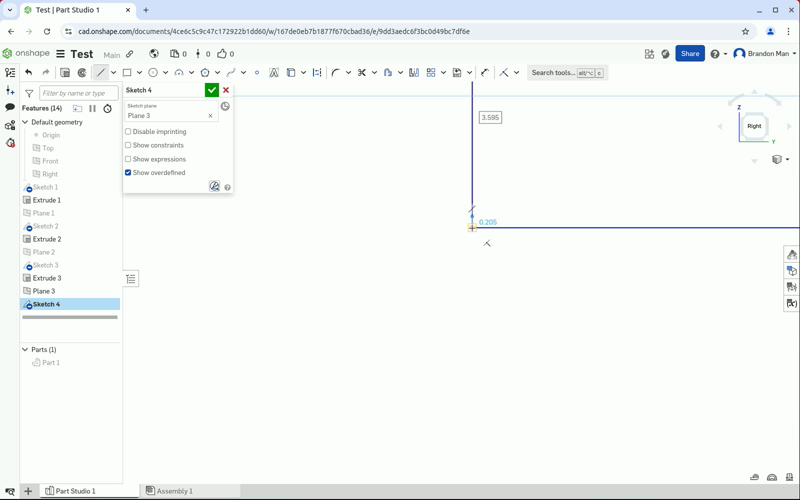
scroll(-6)
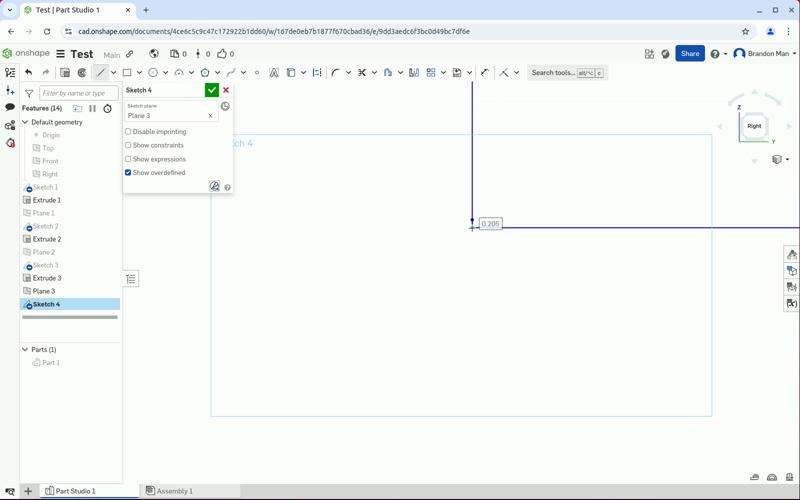
scroll(-6)
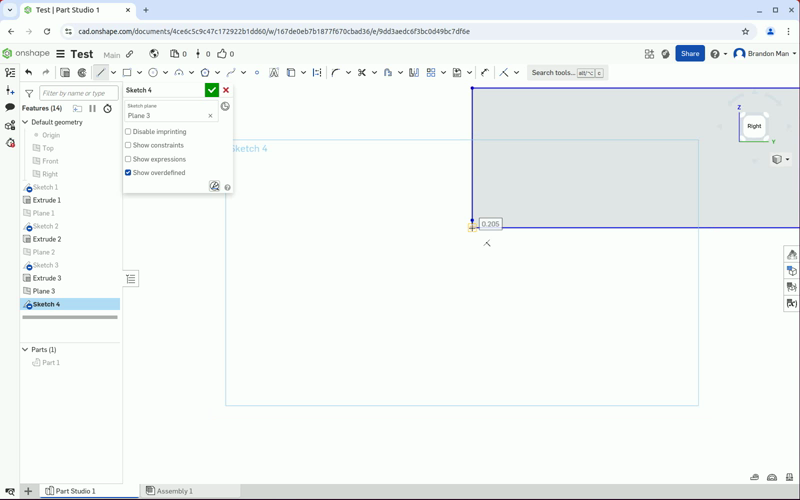
scroll(-6)
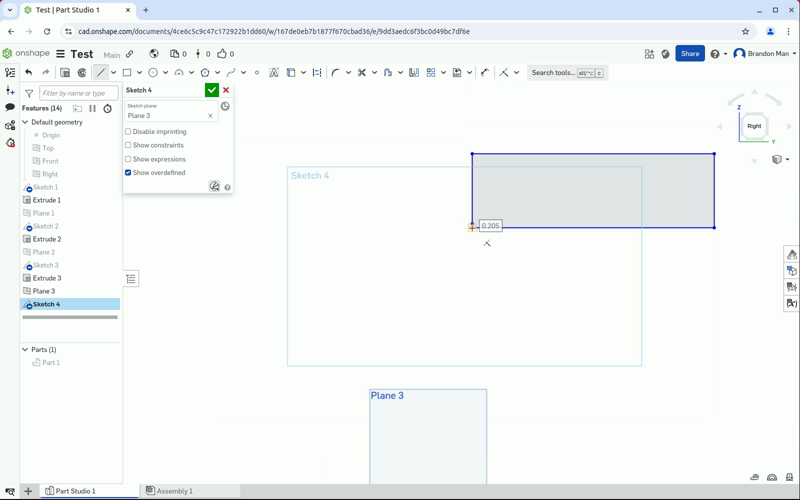
scroll(-6)
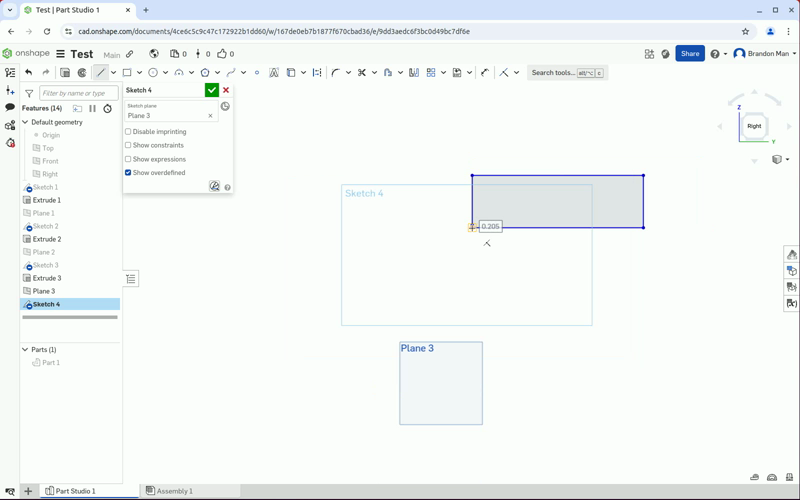
scroll(-6)
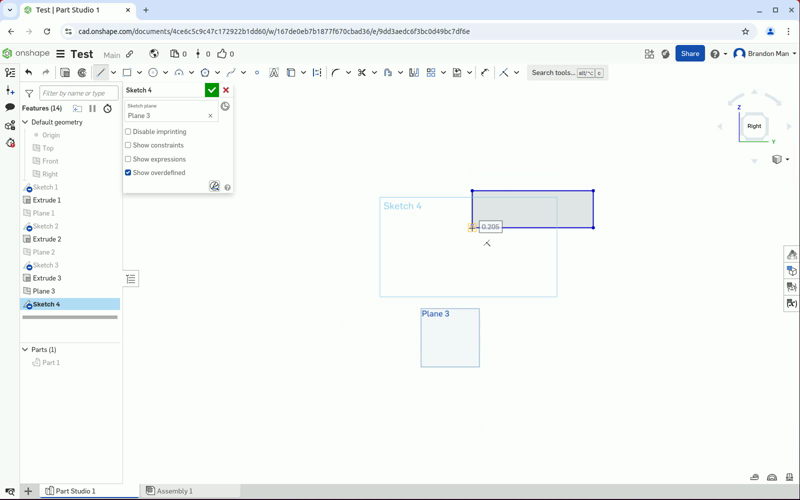
scroll(-6)
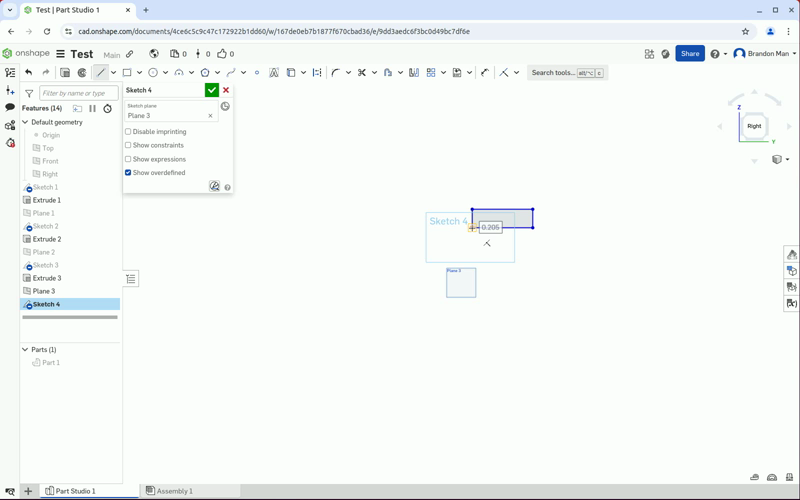
key(esc)
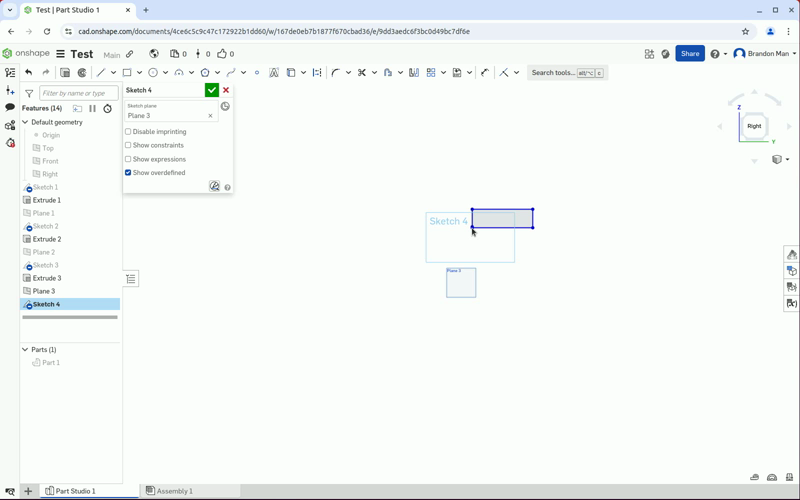
mouse_move(519, 224)
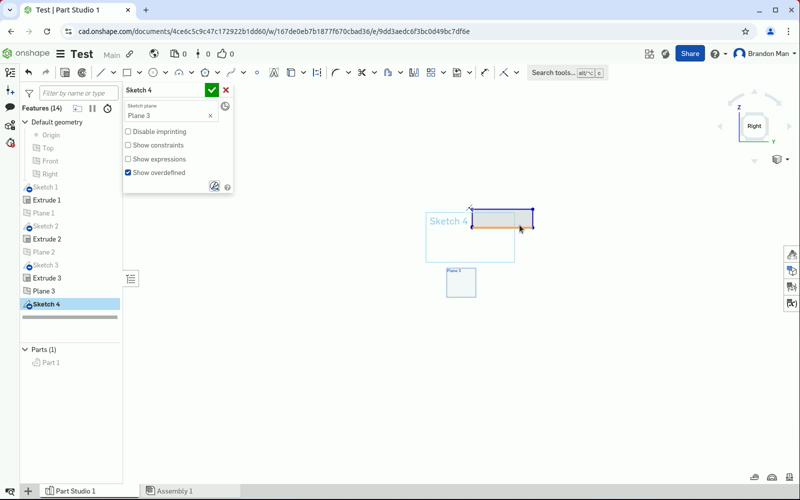
scroll(6)
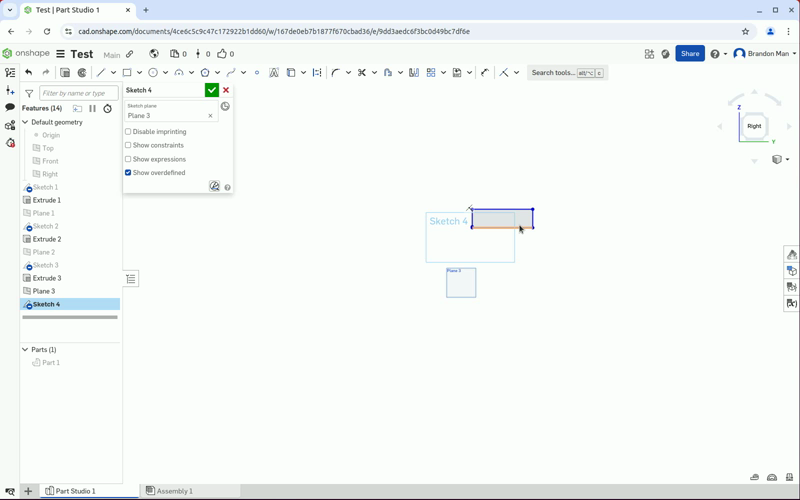
scroll(6)
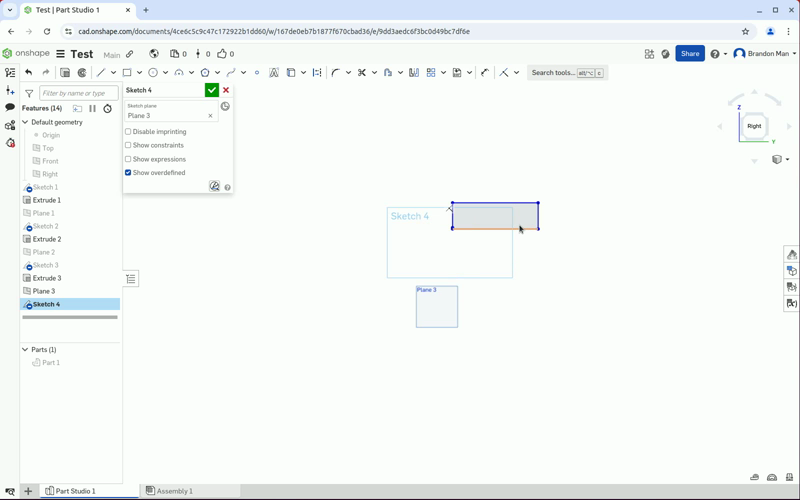
scroll(6)
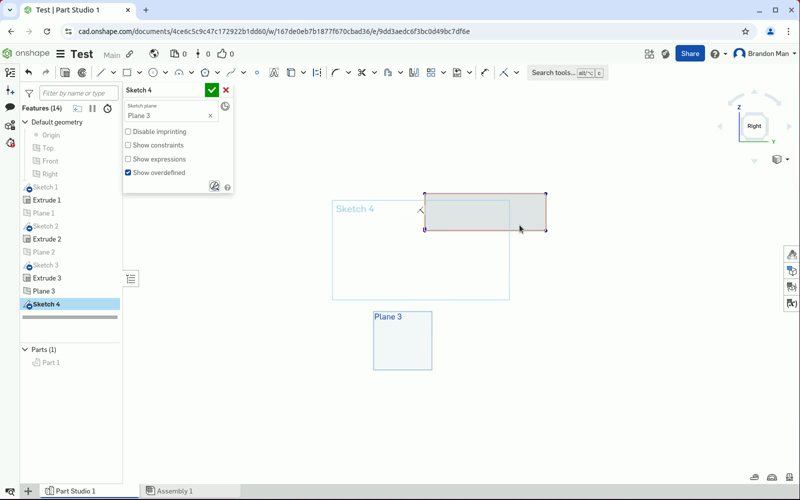
scroll(6)
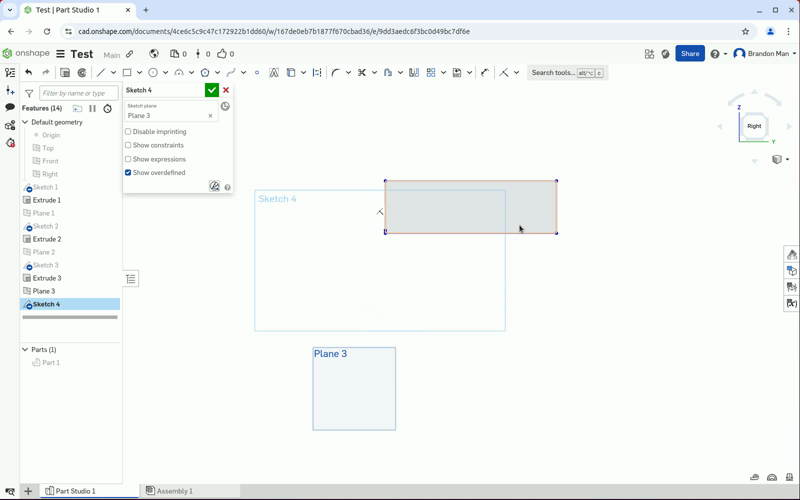
scroll(6)
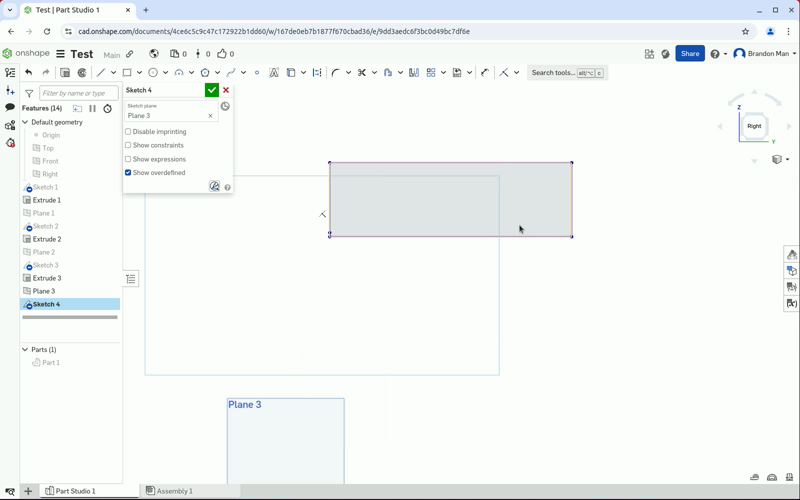
scroll(6)
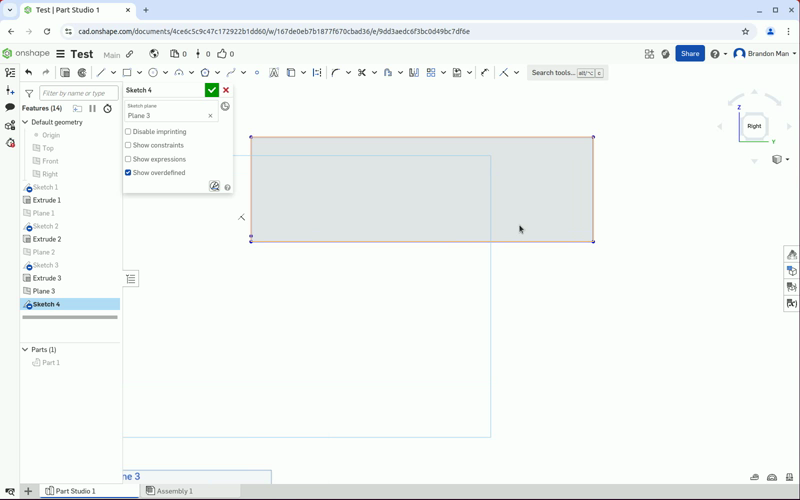
scroll(6)
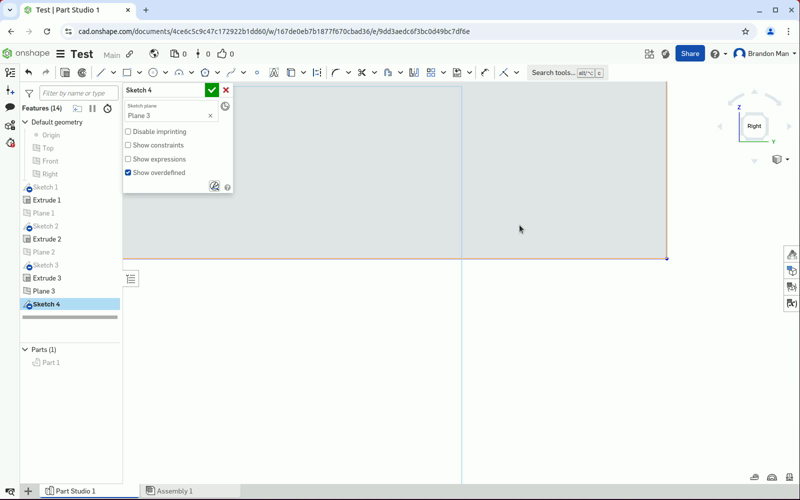
click(519, 224)
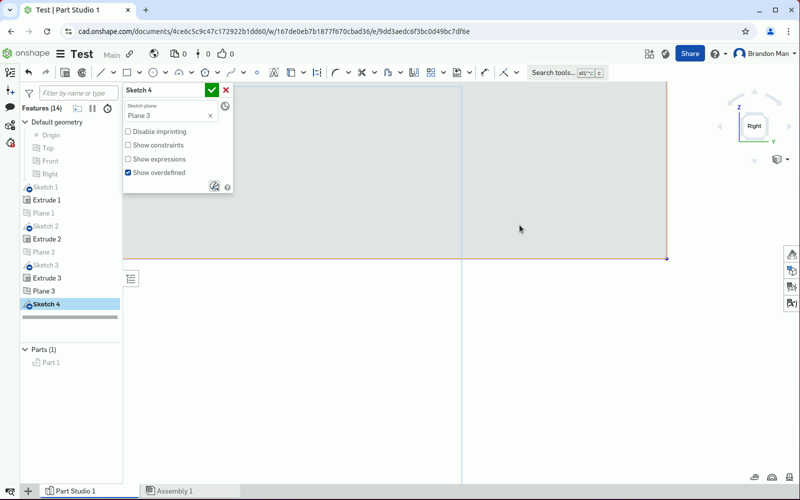
scroll(-6)
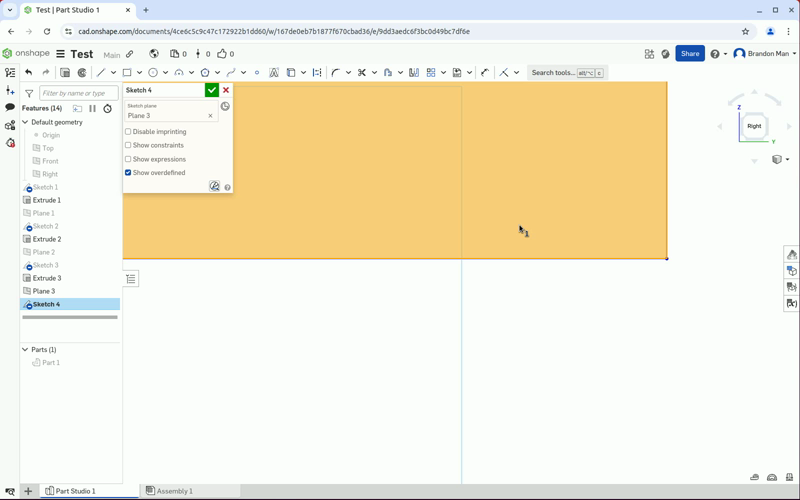
scroll(-6)
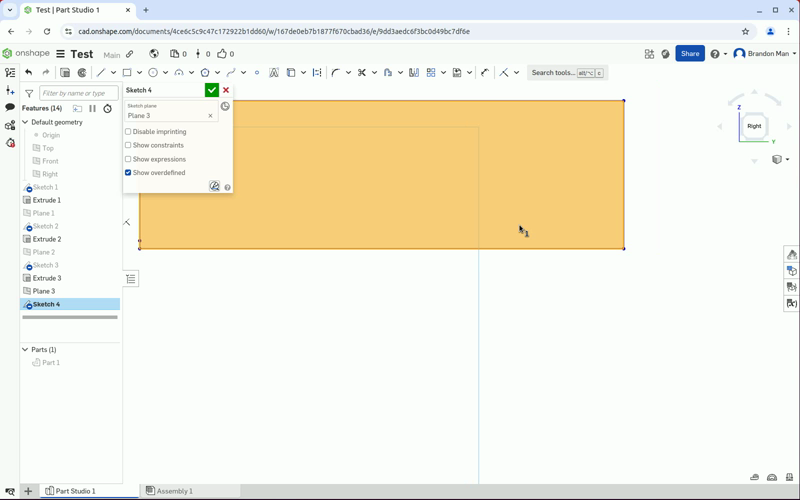
scroll(-6)
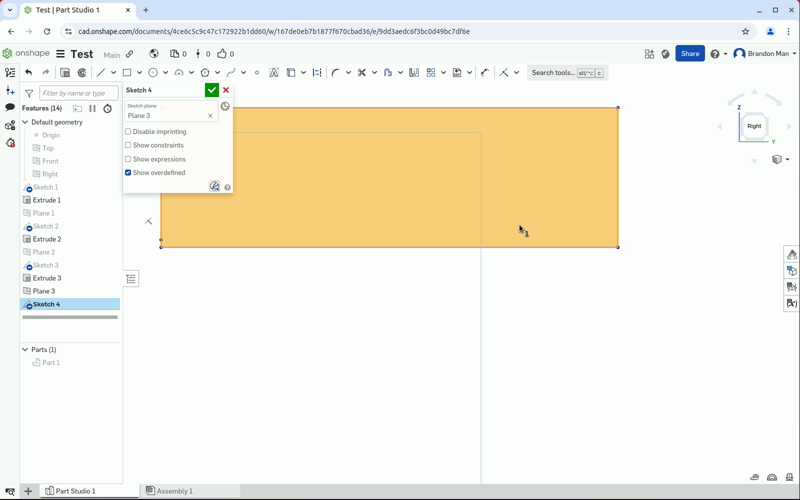
scroll(-6)
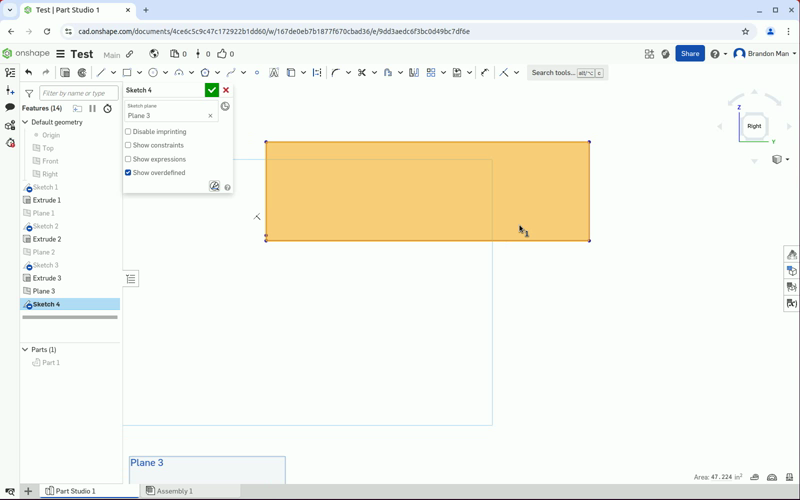
scroll(-6)
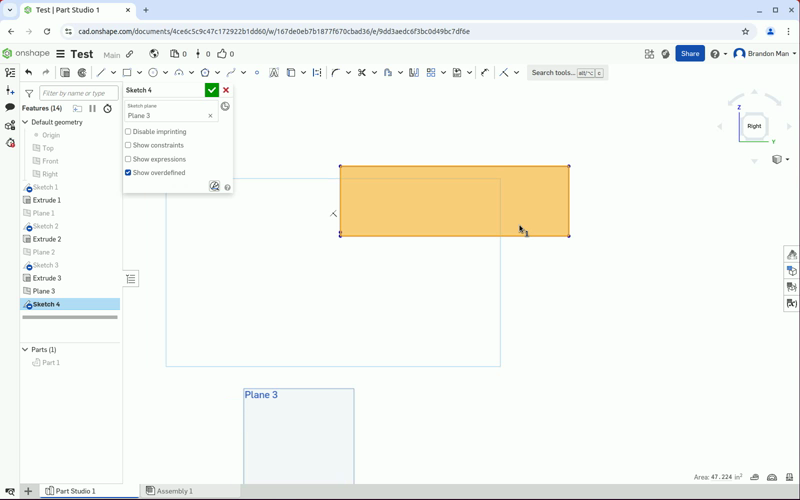
scroll(-6)
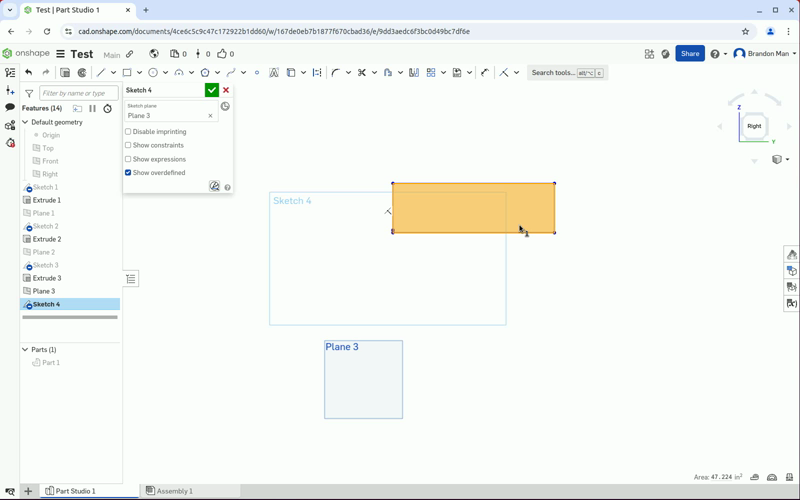
scroll(-6)
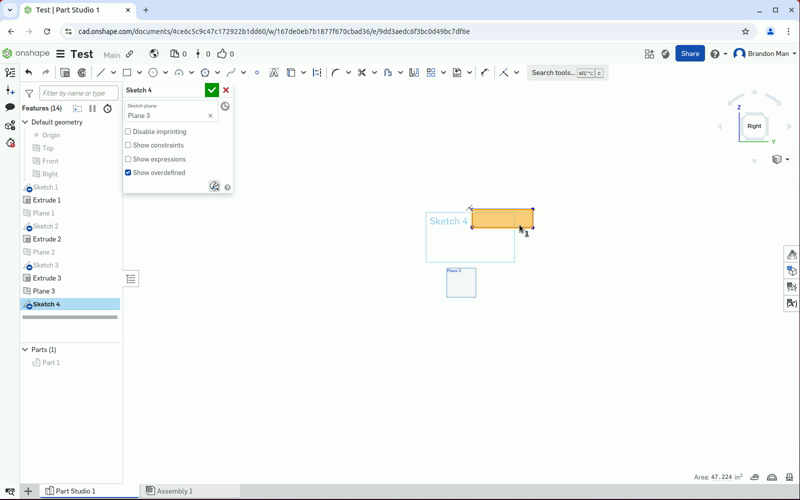
mouse_move(73, 352)
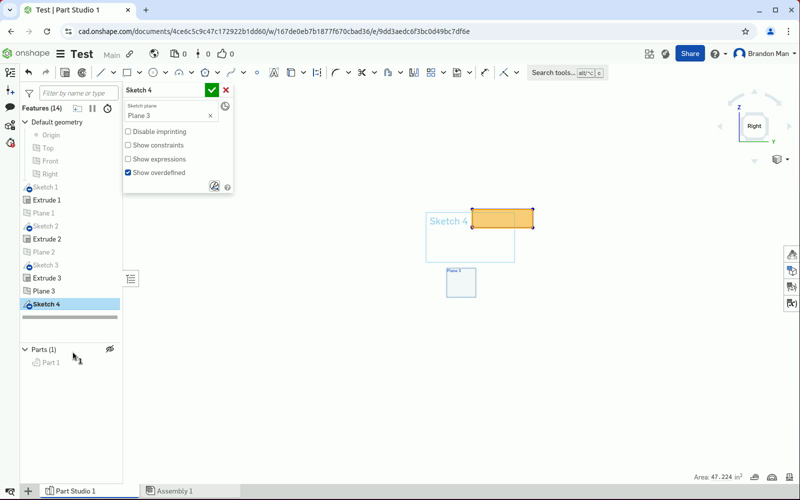
key(shift+y)
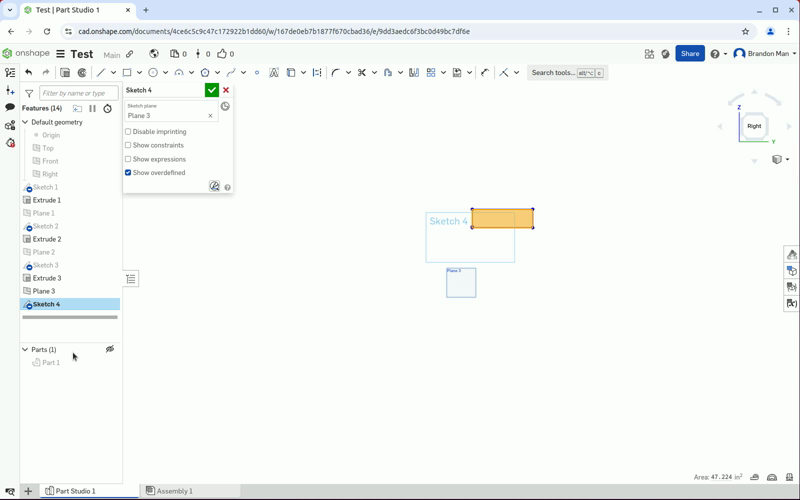
key(shift+e)
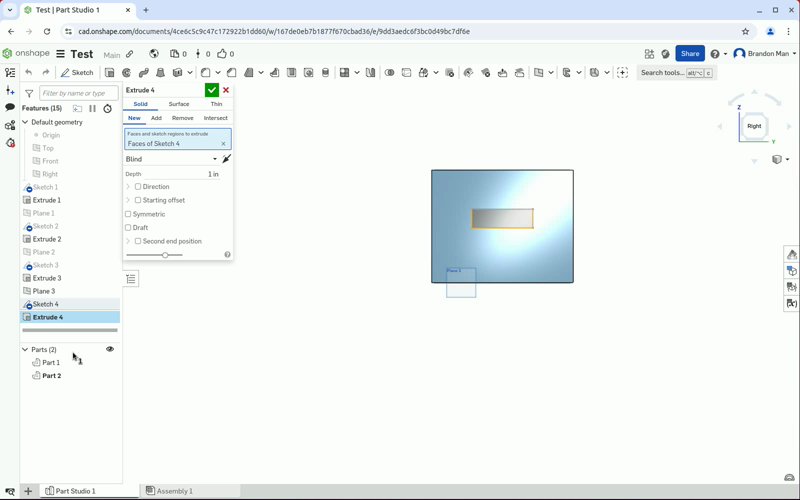
mouse_move(143, 106)
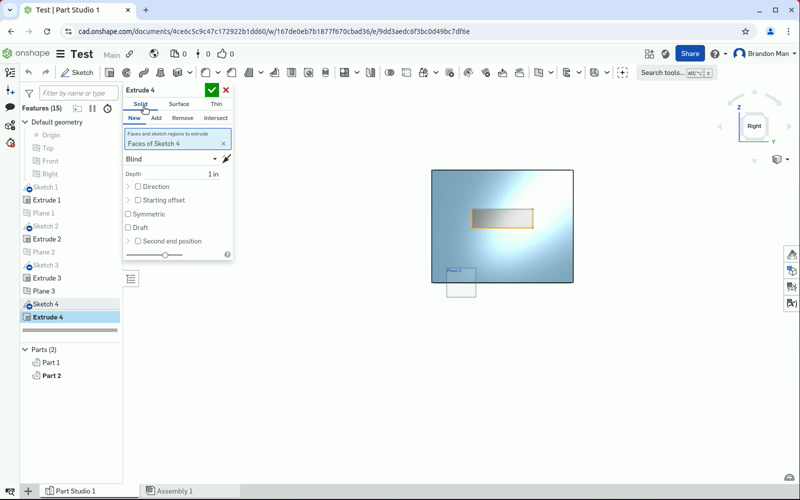
click(143, 106)
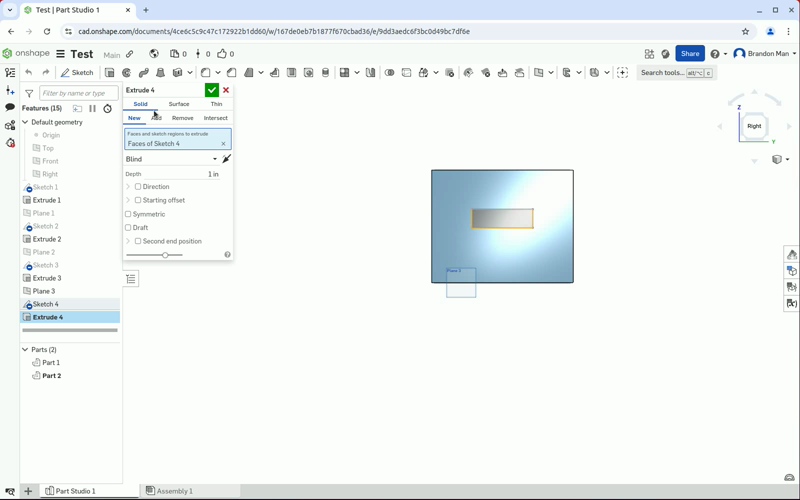
mouse_move(186, 120)
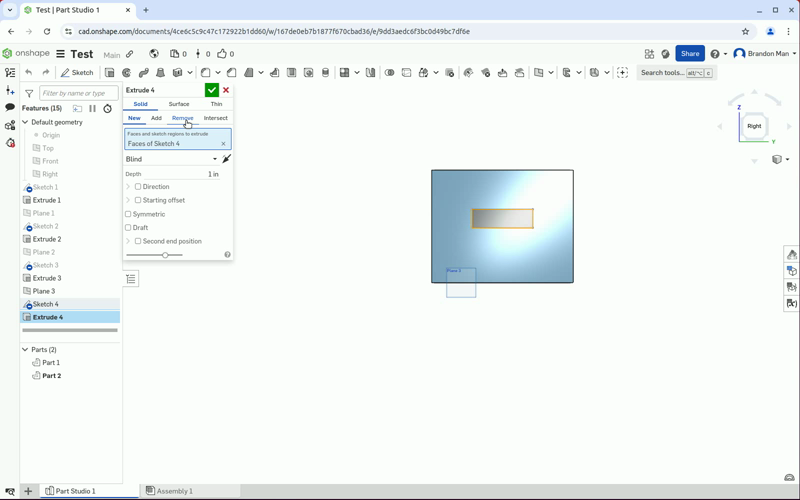
click(186, 120)
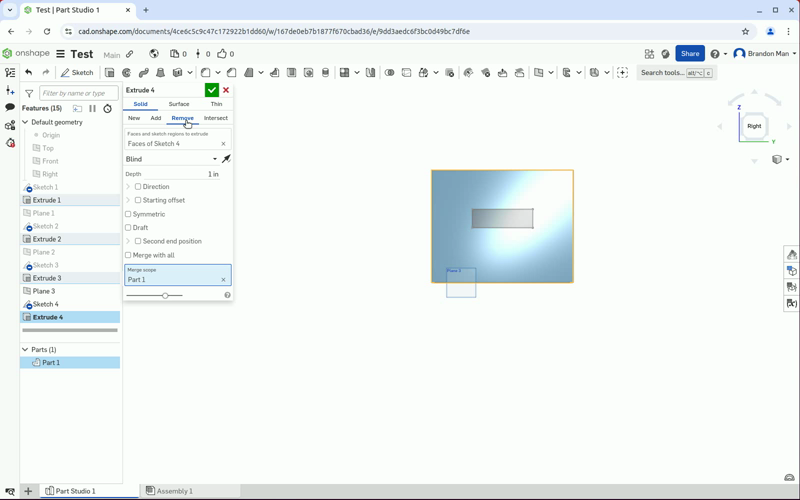
key(tab, 4)
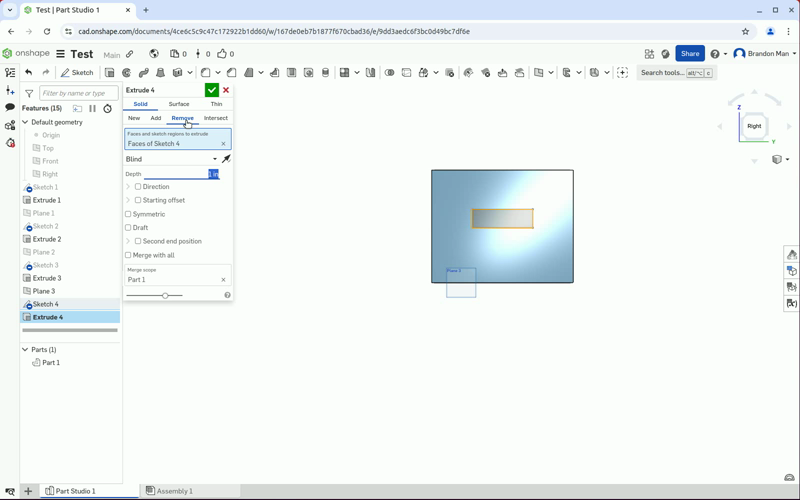
text(1.926)
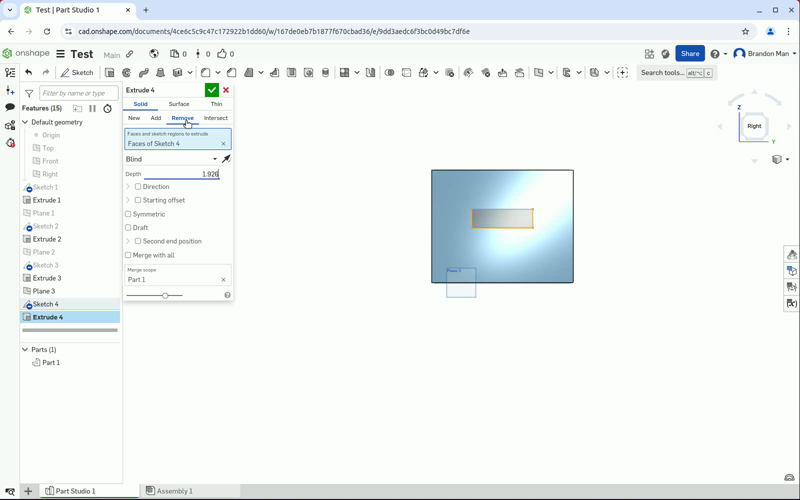
key(tab, 6)
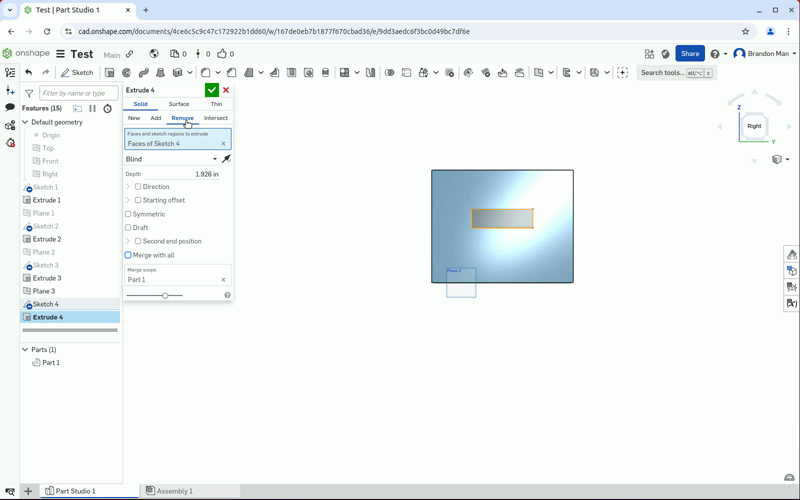
key(space)
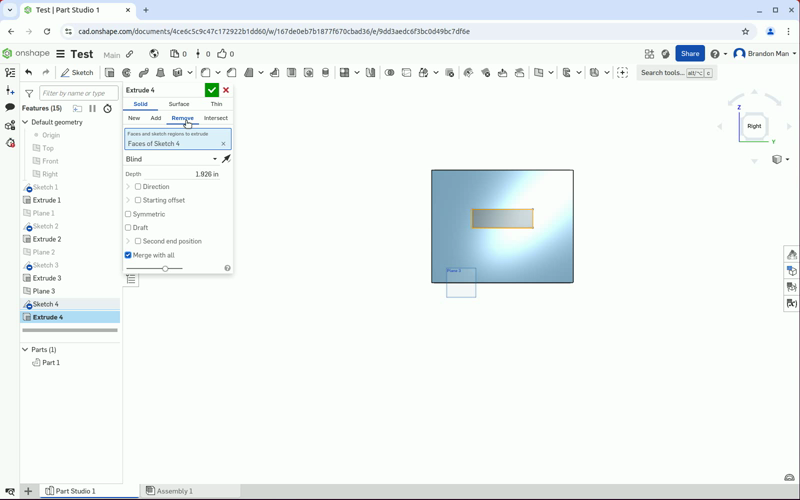
key(enter)
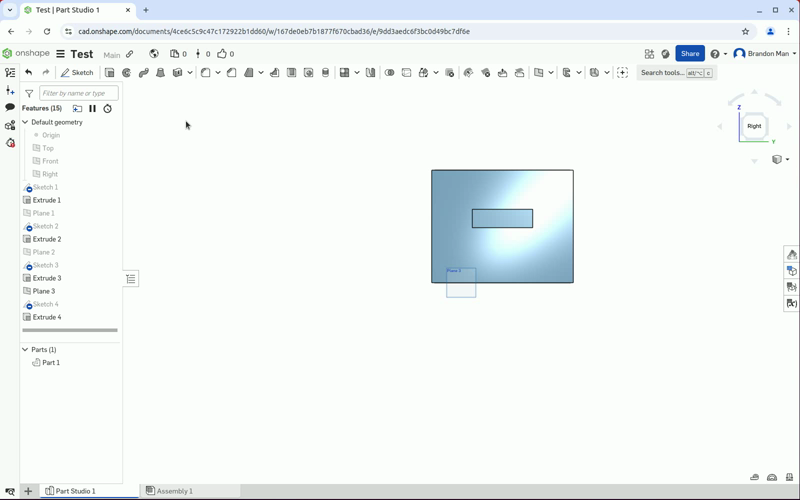
key(shift+h)
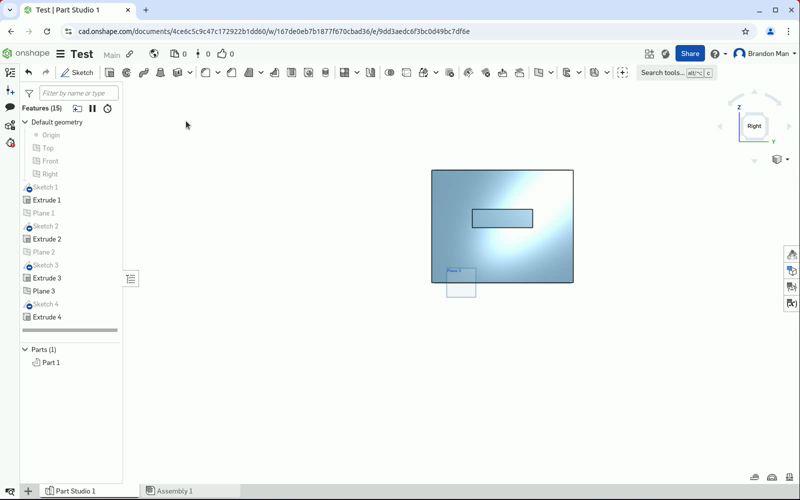
key(shift+h)
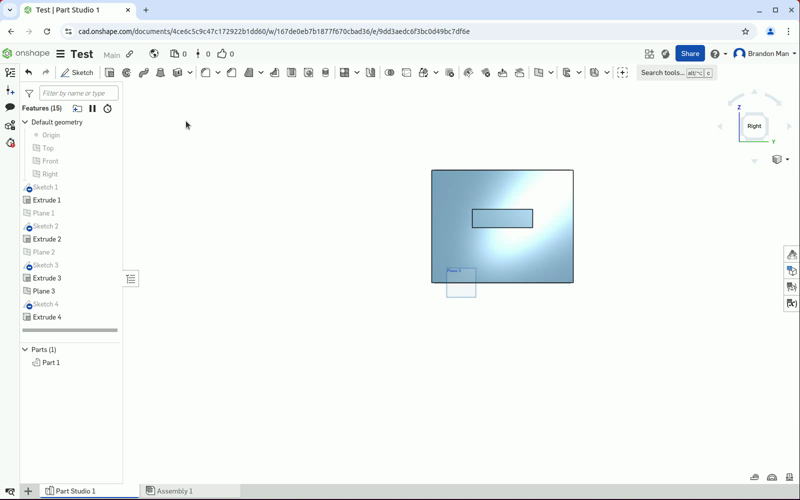
mouse_move(73, 189)
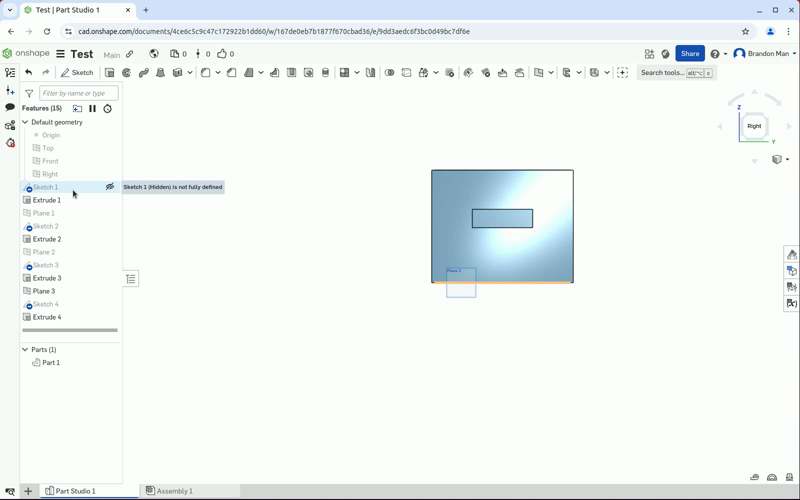
click(73, 189)
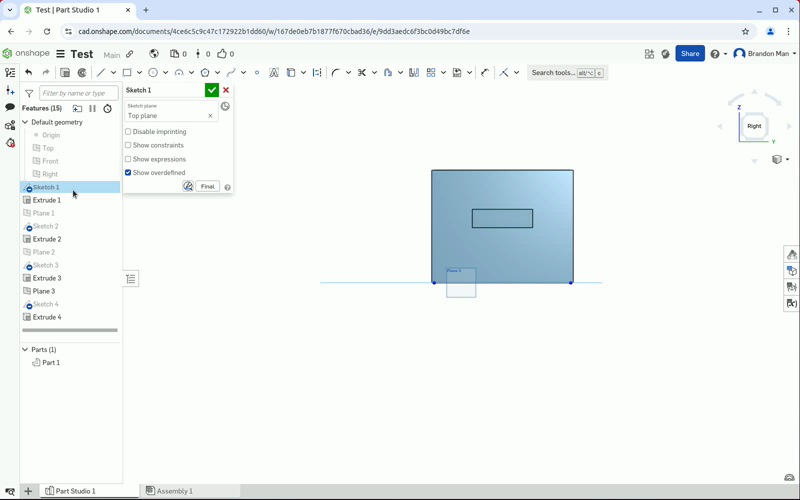
mouse_move(229, 92)
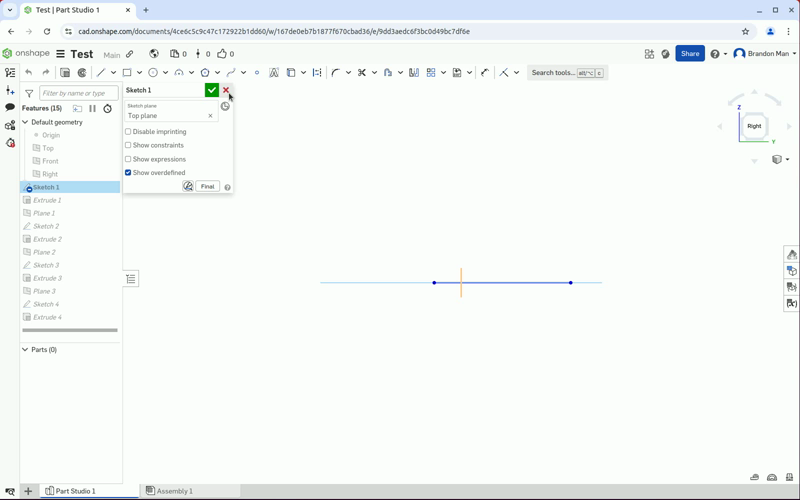
click(229, 92)
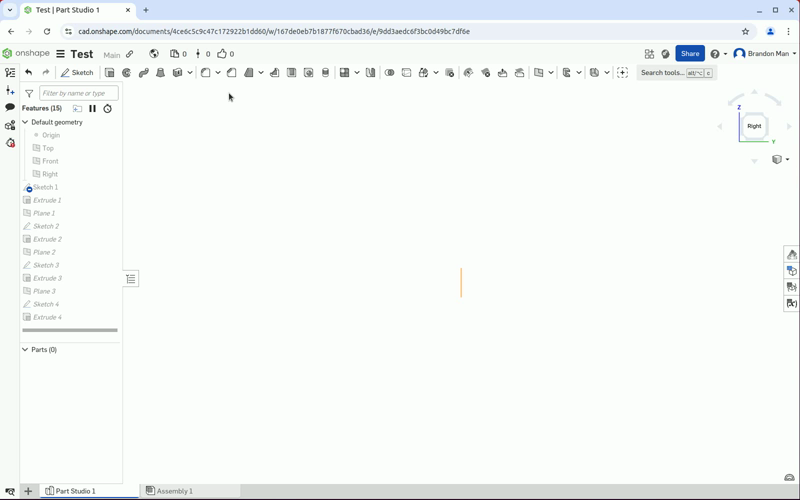
key(shift+s)
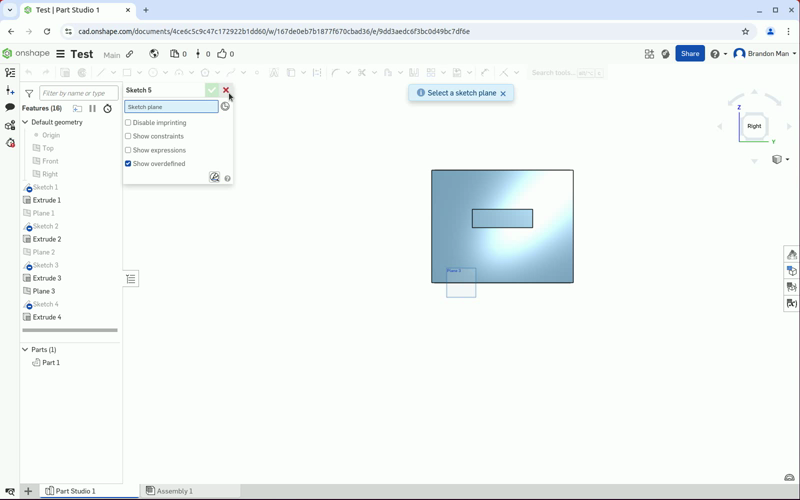
mouse_move(69, 293)
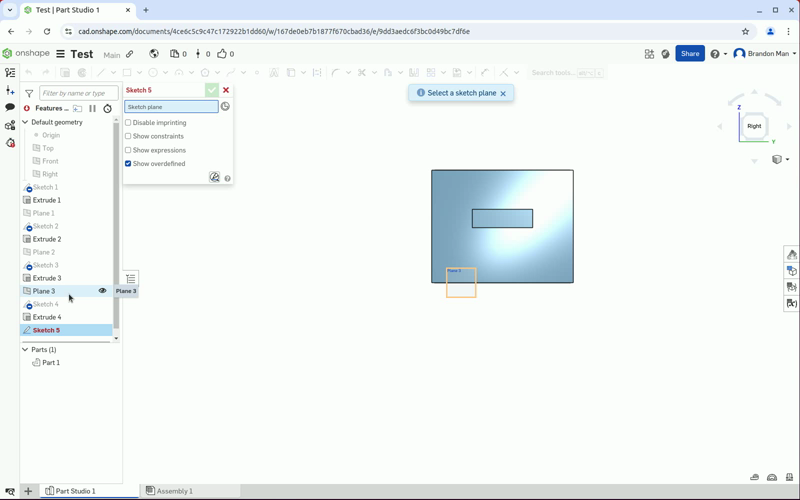
click(69, 293)
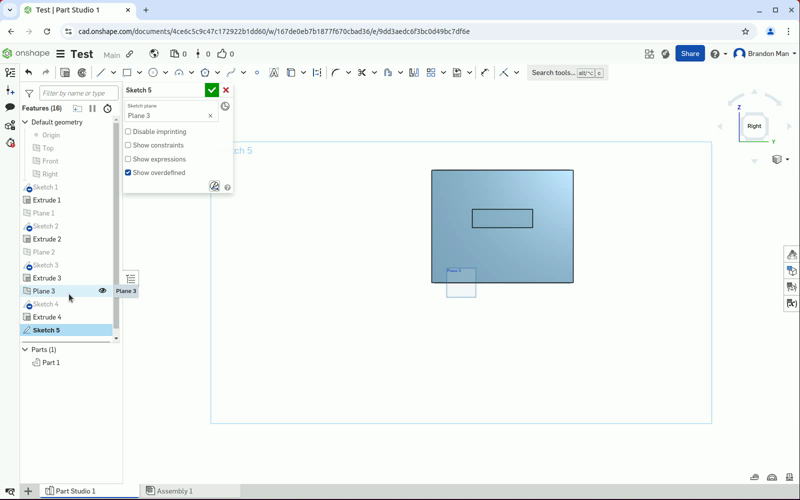
mouse_move(73, 352)
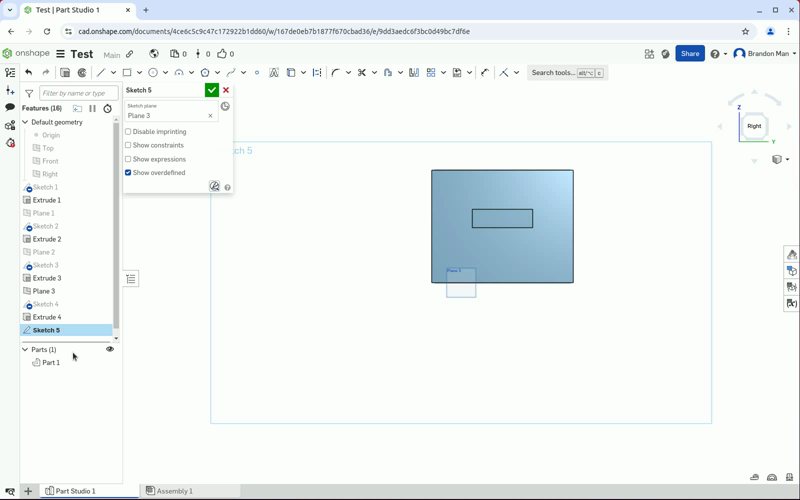
key(y)
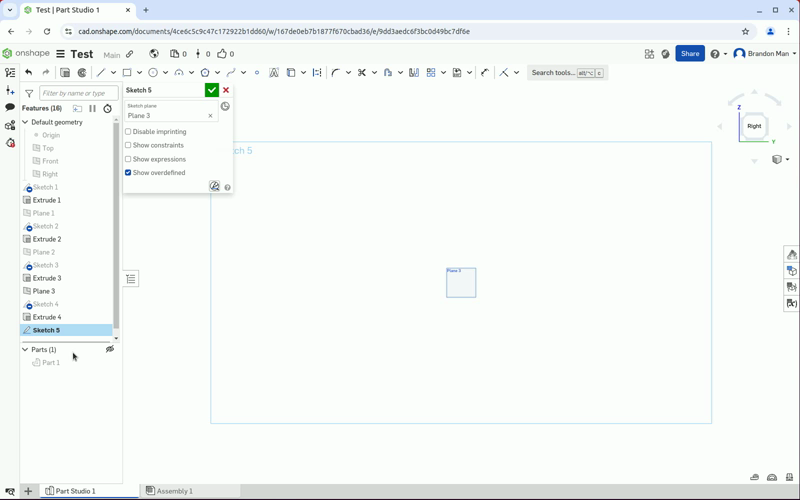
key(l)
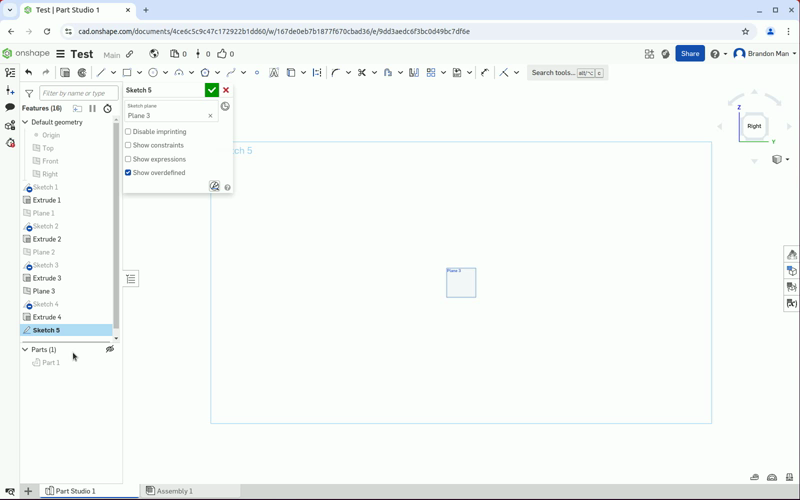
key_down(shift)
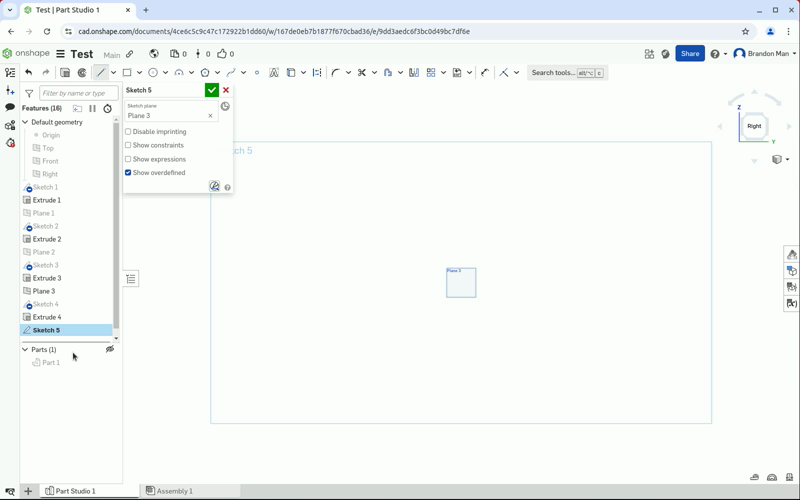
mouse_move(472, 246)
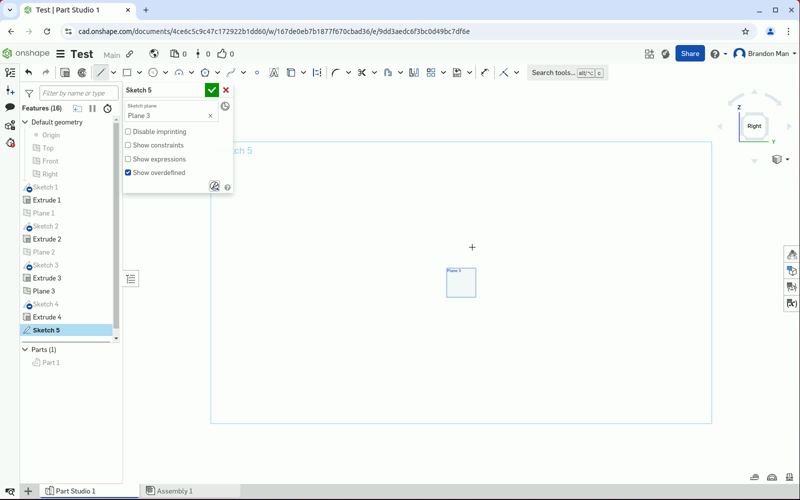
click(472, 246)
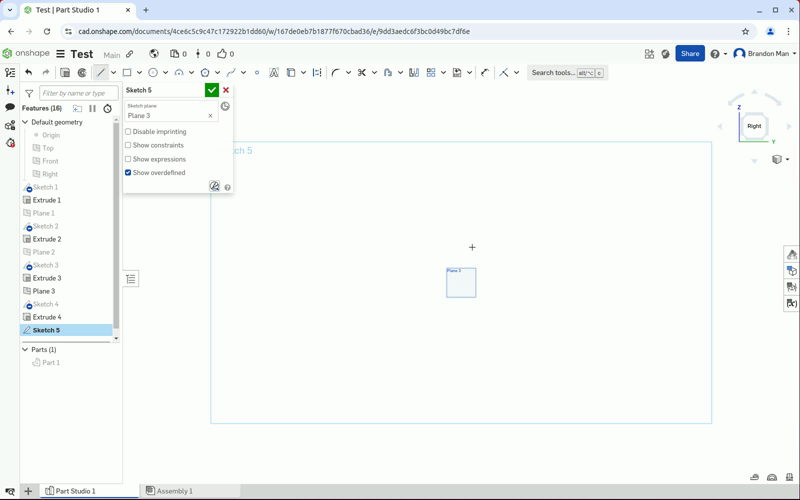
key_up(shift)
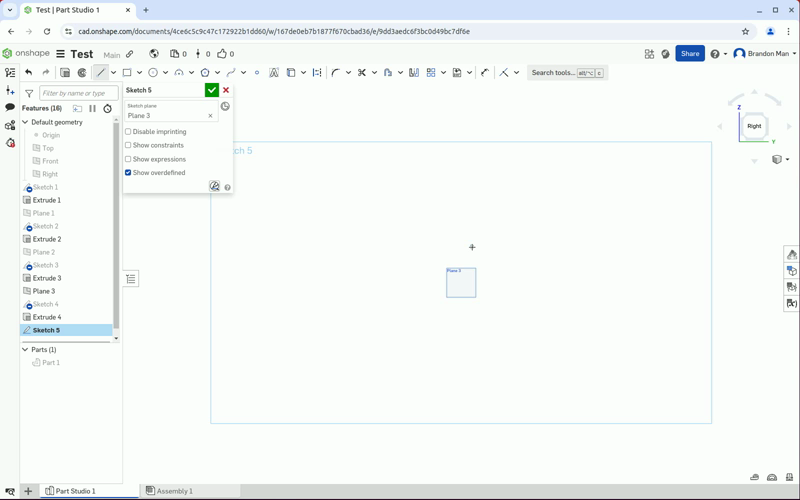
key_down(shift)
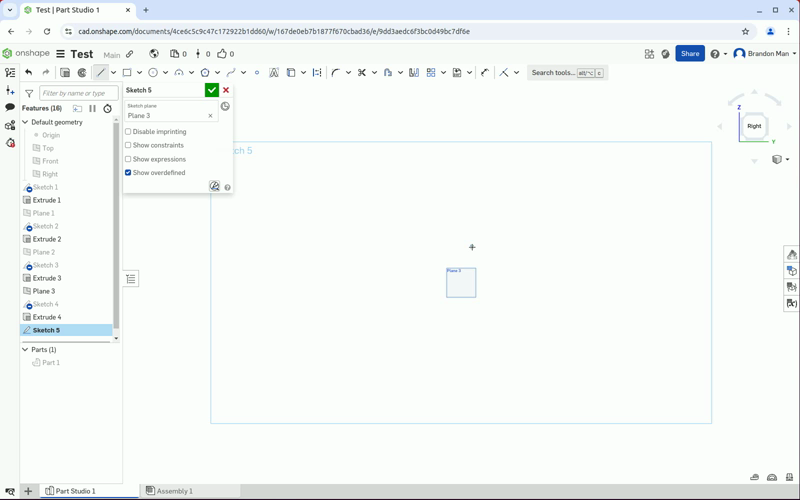
mouse_move(532, 246)
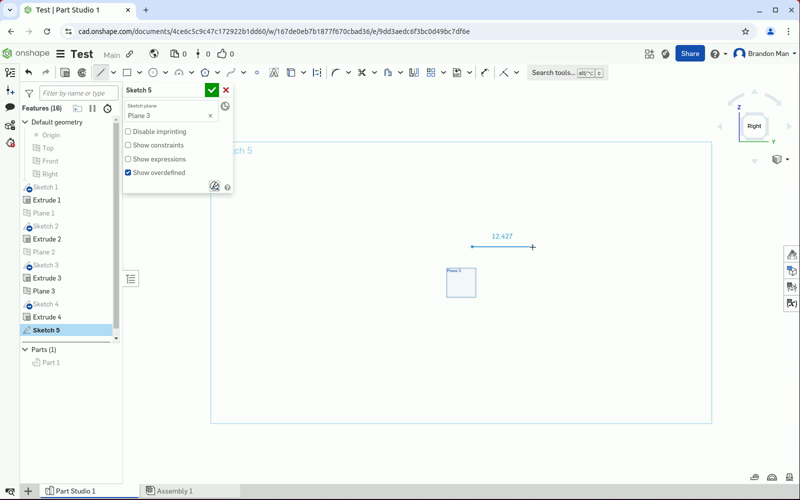
click(532, 246)
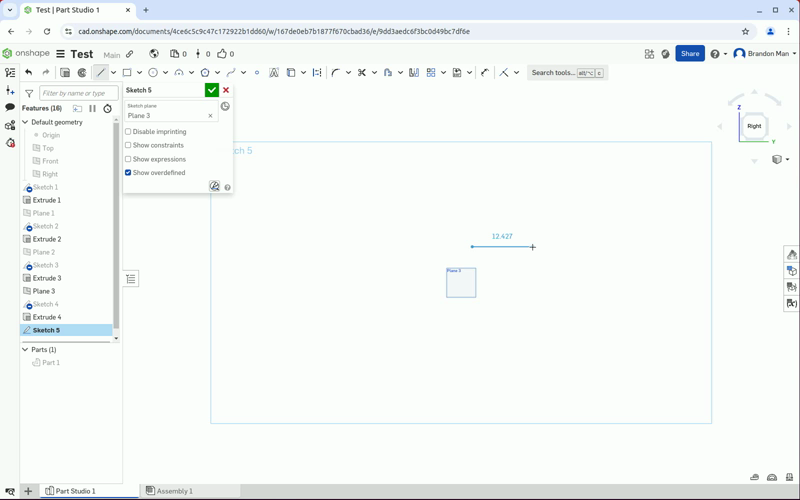
key_up(shift)
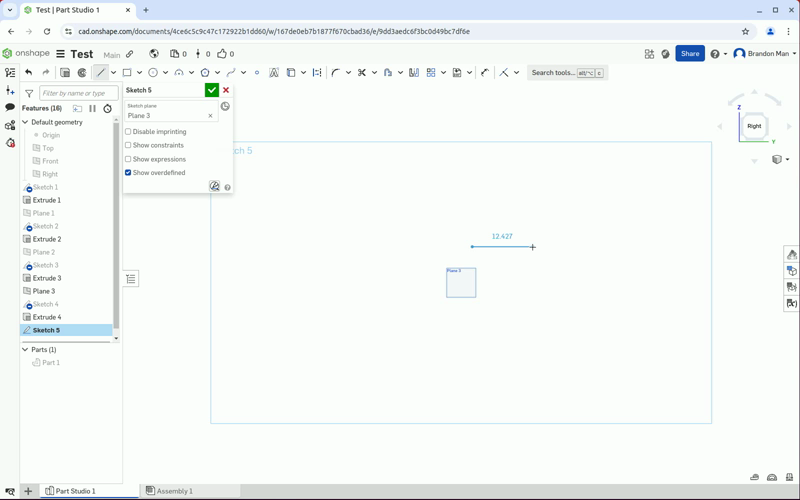
key_down(shift)
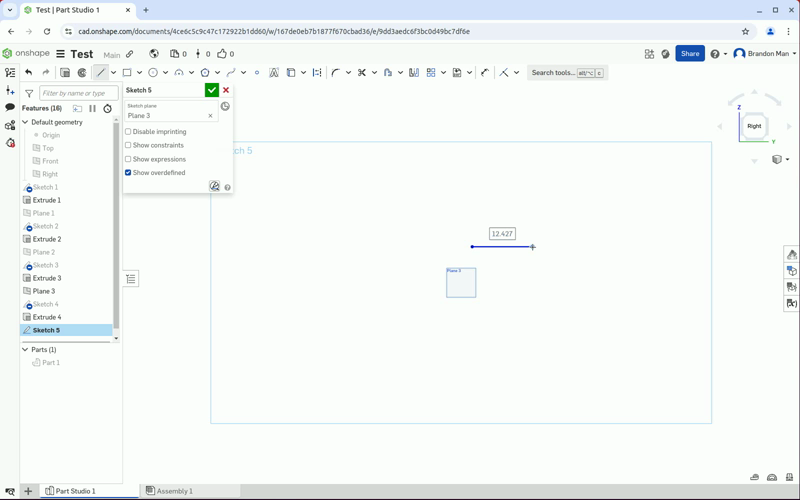
mouse_move(562, 246)
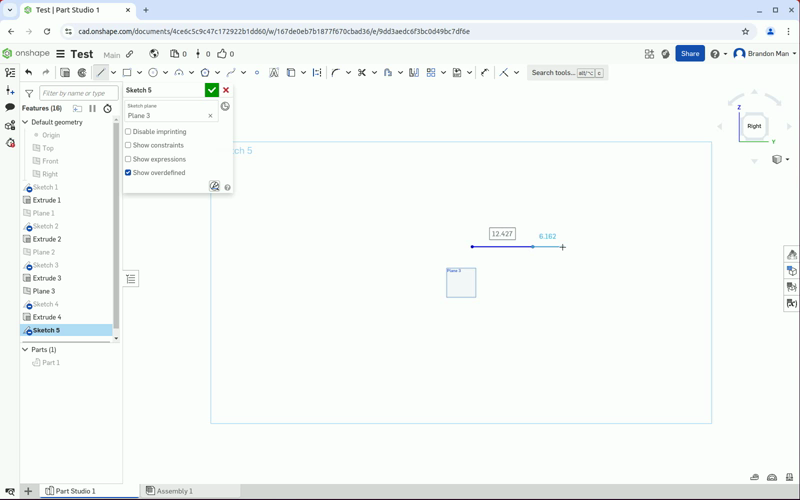
mouse_move(532, 228)
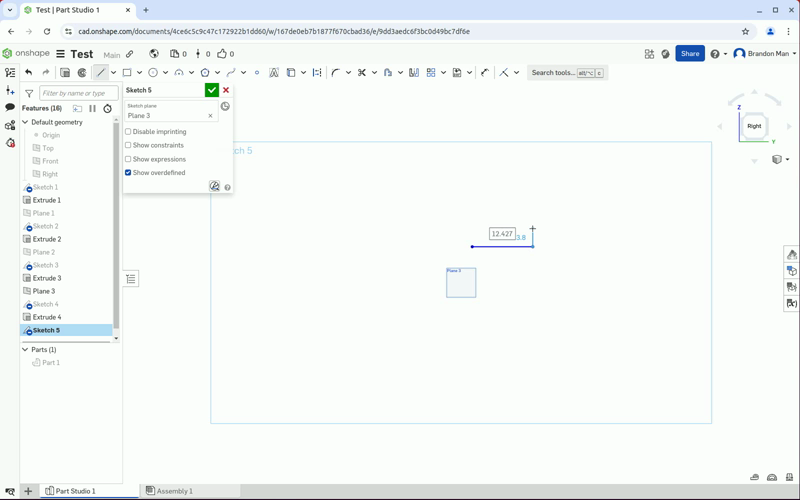
click(532, 228)
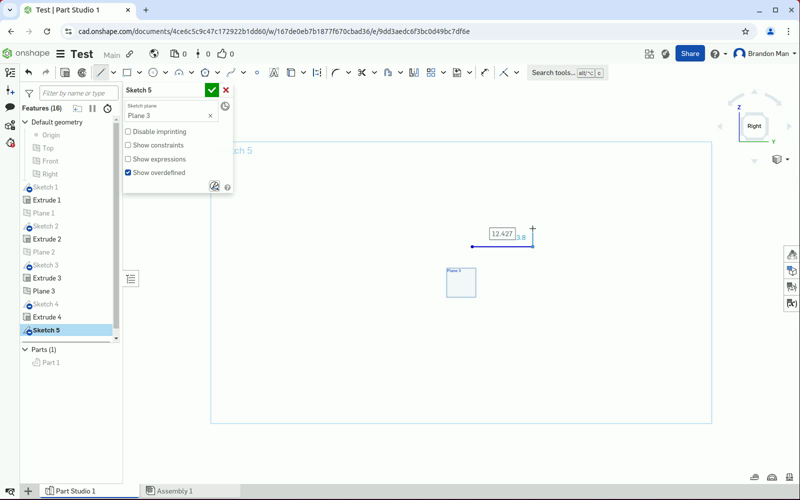
key_up(shift)
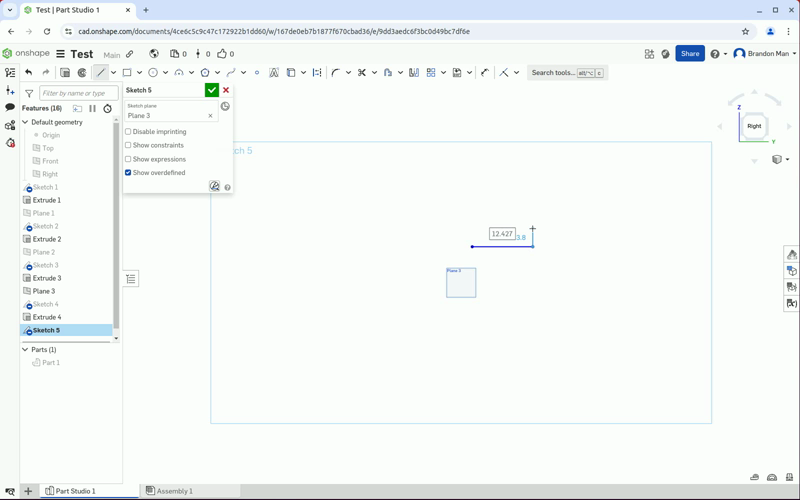
key_down(shift)
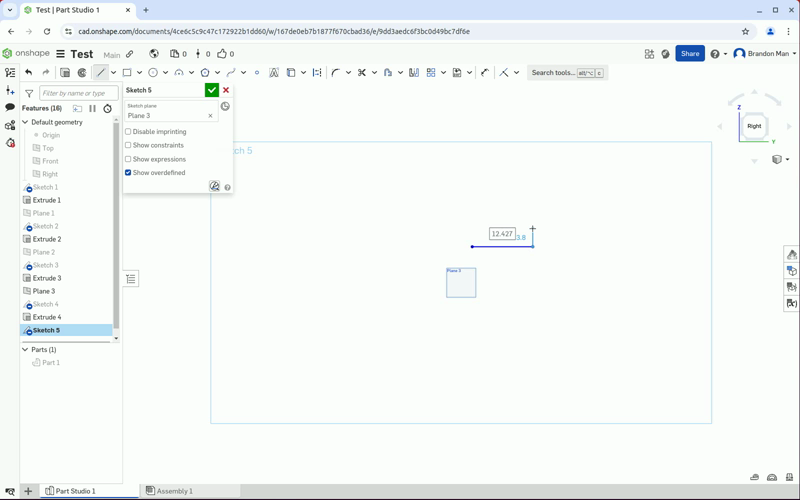
mouse_move(472, 228)
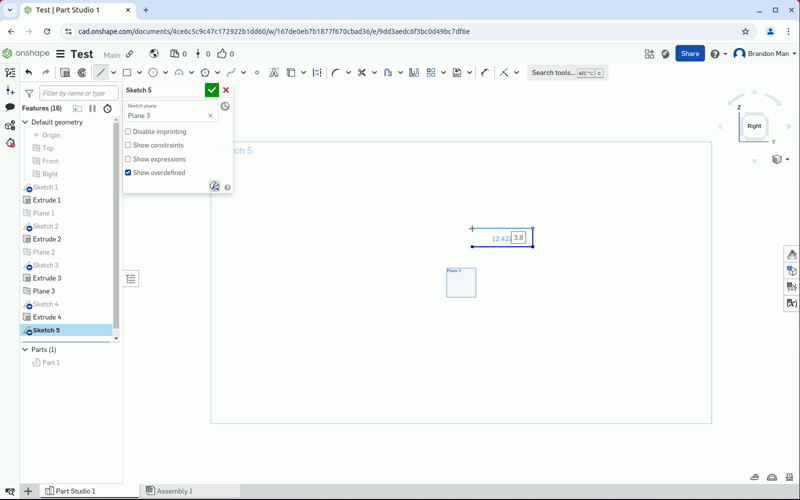
click(472, 228)
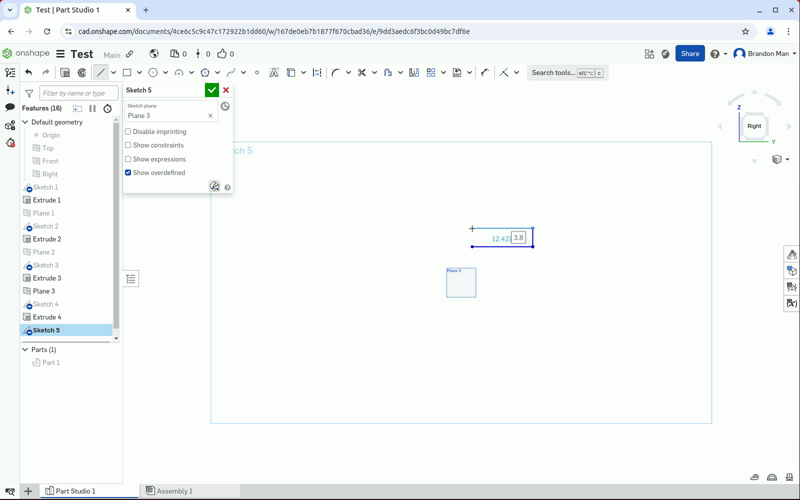
key_up(shift)
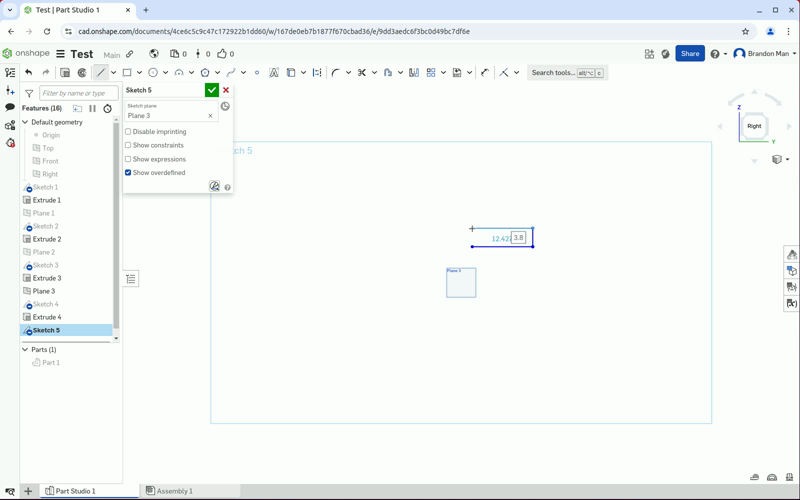
mouse_move(502, 228)
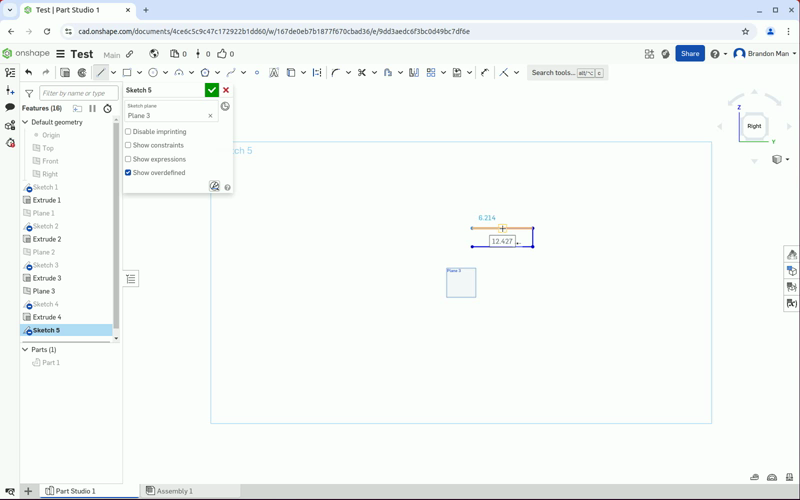
key_down(shift)
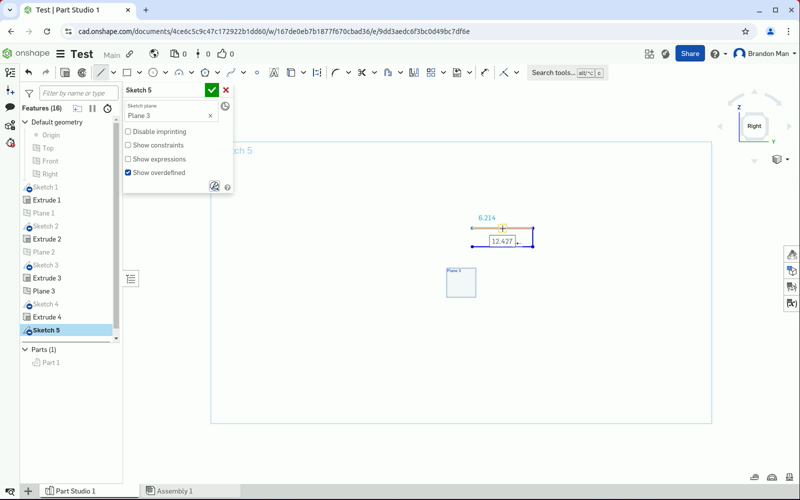
mouse_move(472, 246)
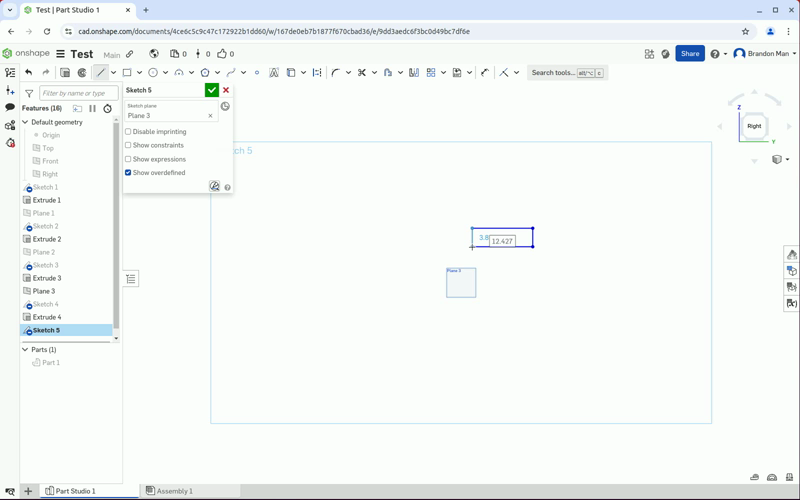
key_up(shift)
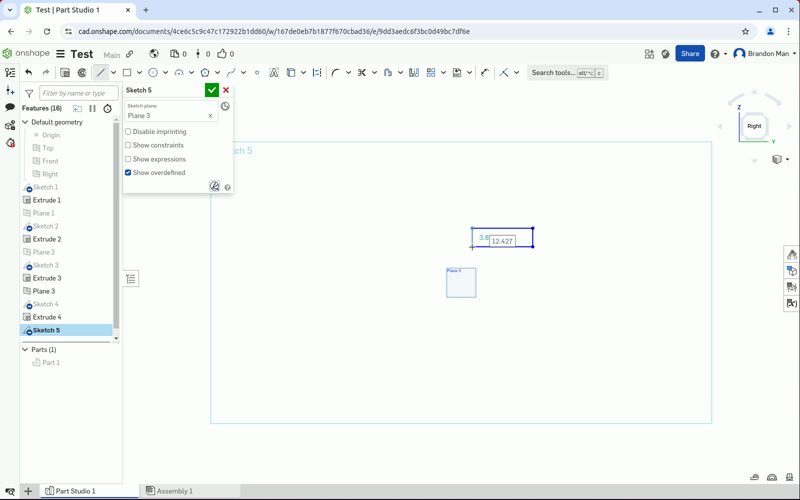
click(472, 246)
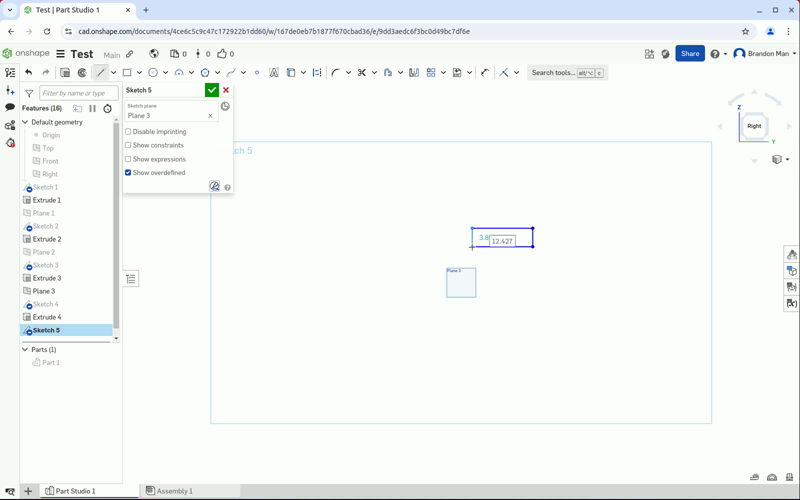
key(esc)
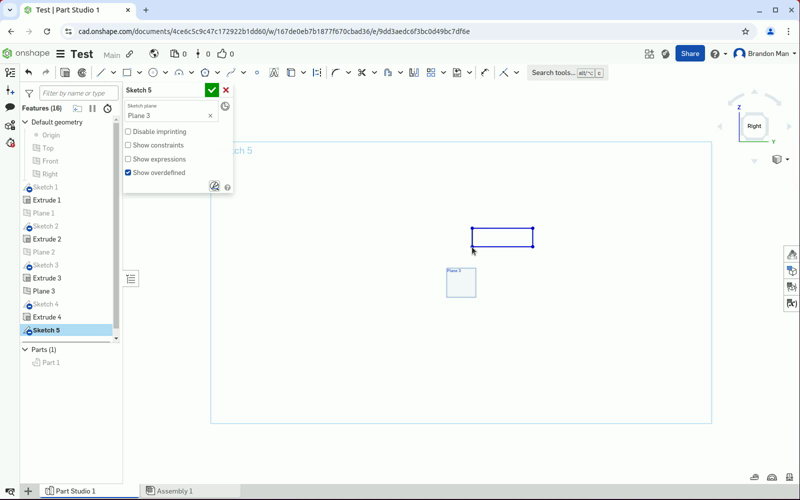
mouse_move(529, 239)
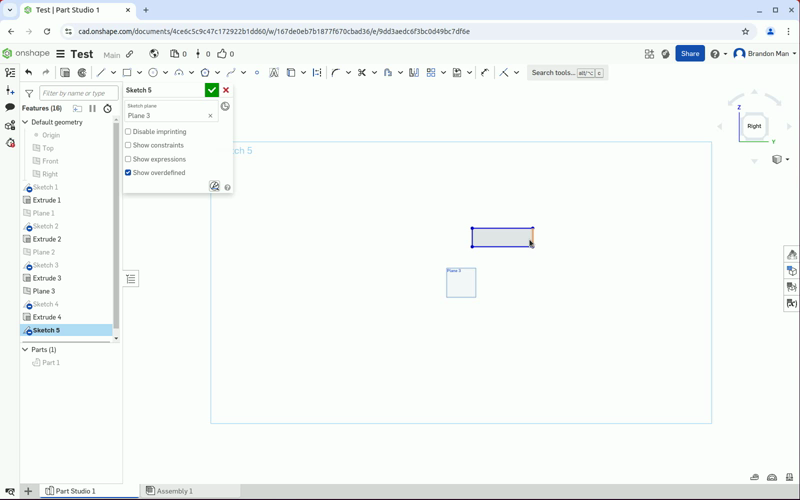
scroll(6)
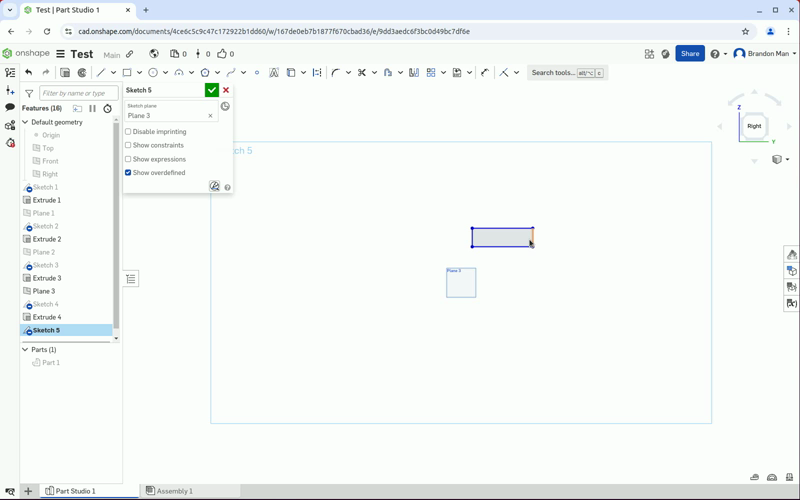
scroll(6)
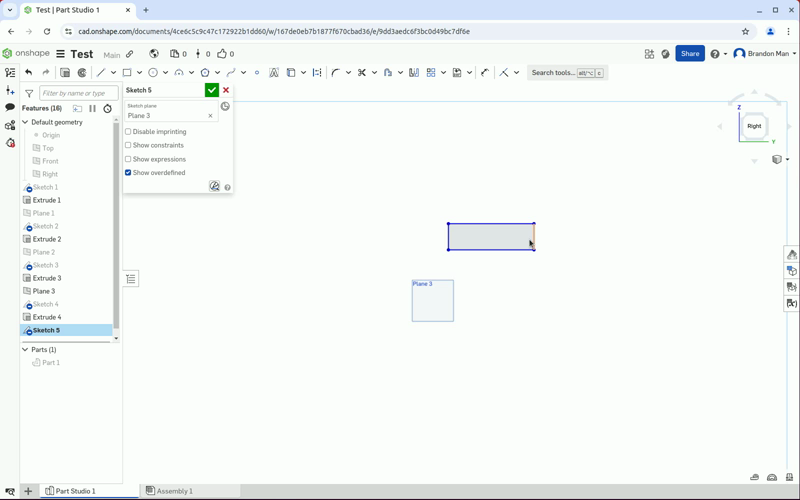
scroll(6)
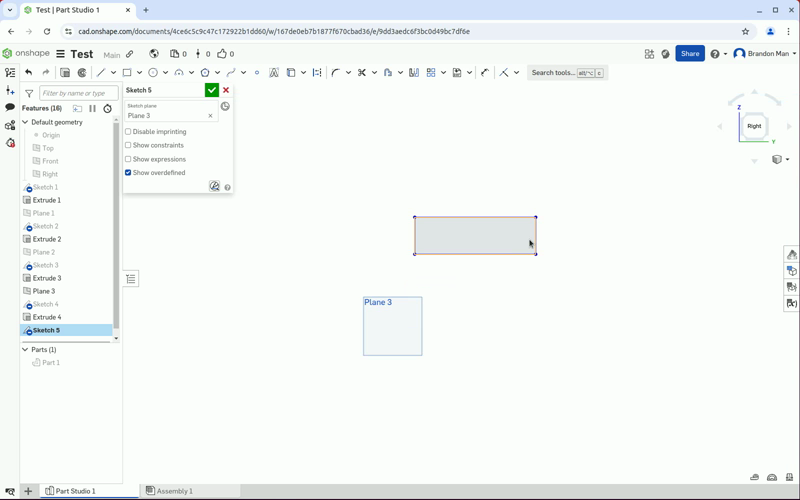
scroll(6)
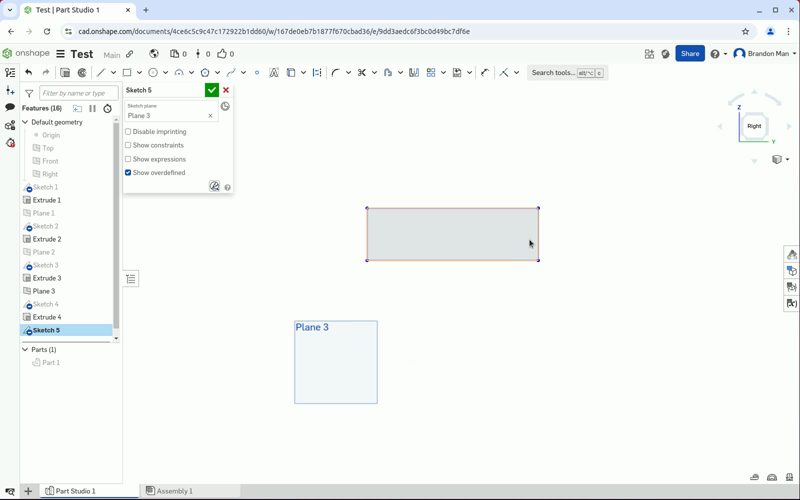
scroll(6)
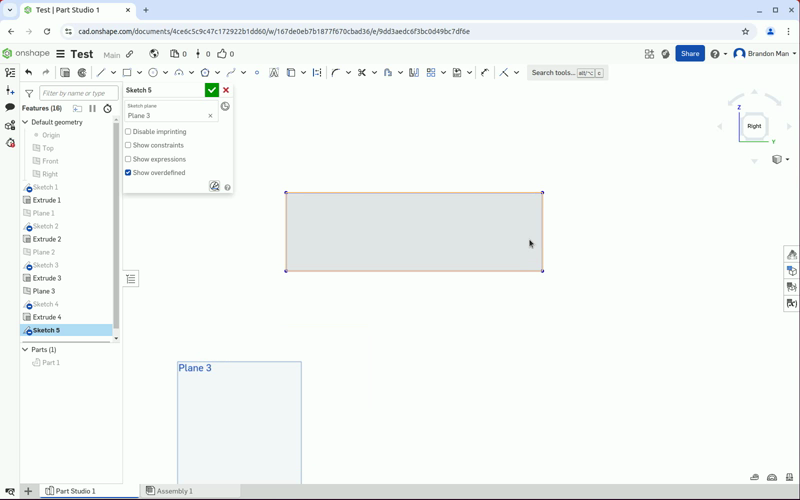
scroll(6)
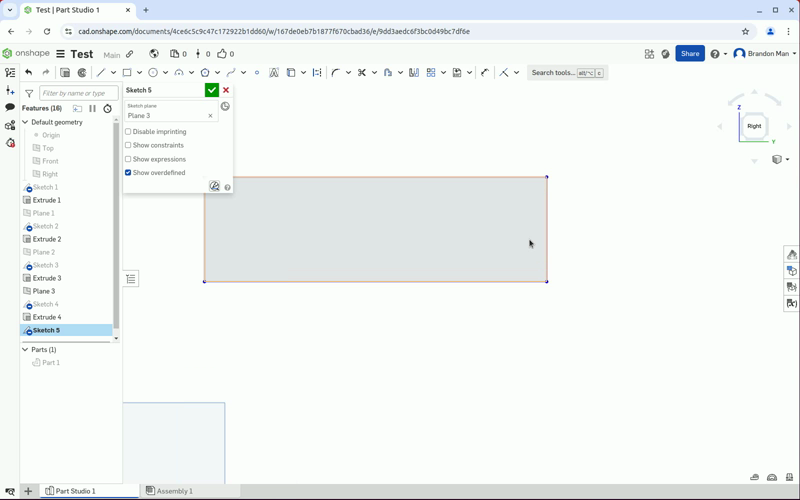
scroll(6)
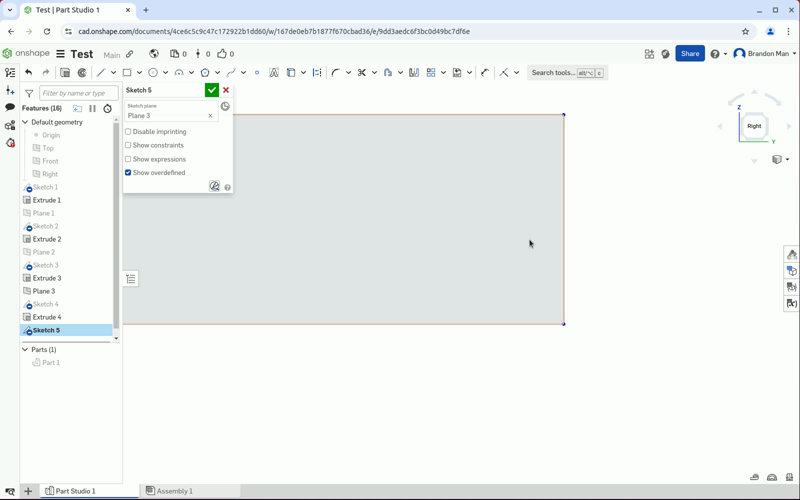
click(529, 239)
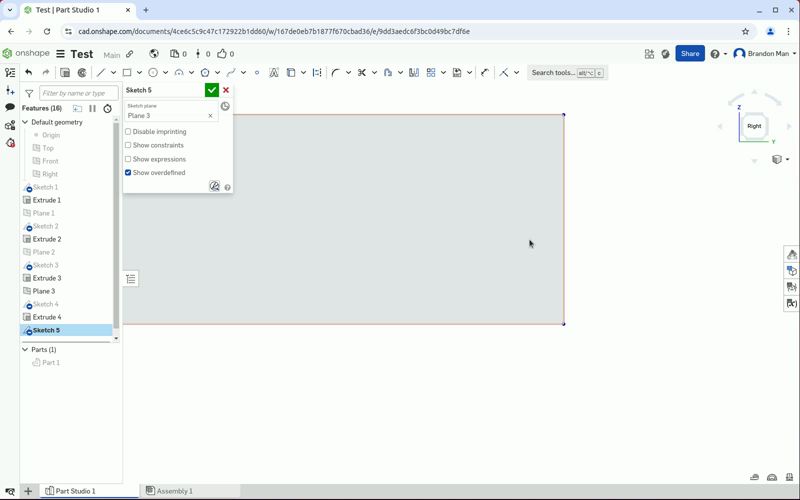
scroll(-6)
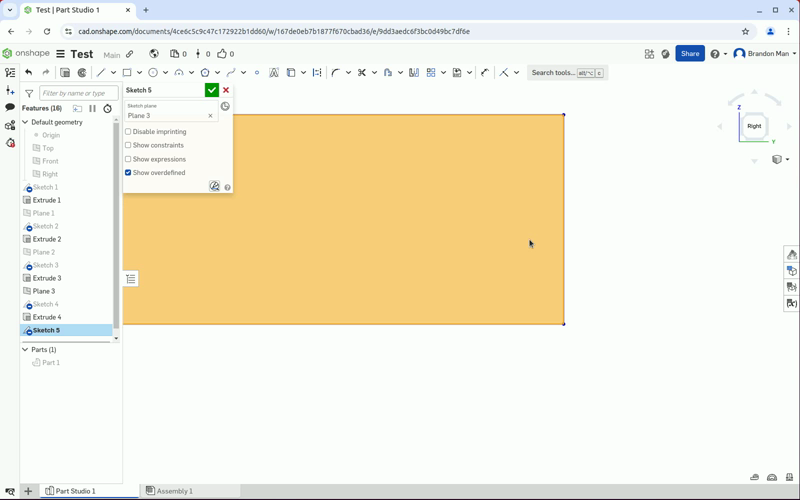
scroll(-6)
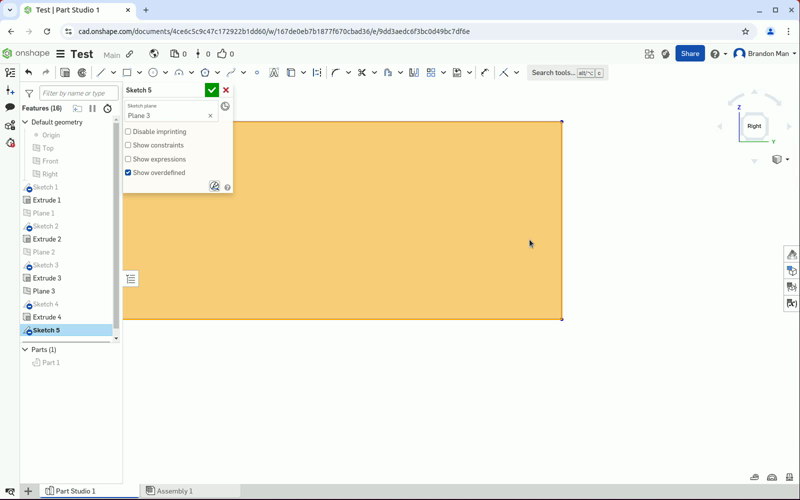
scroll(-6)
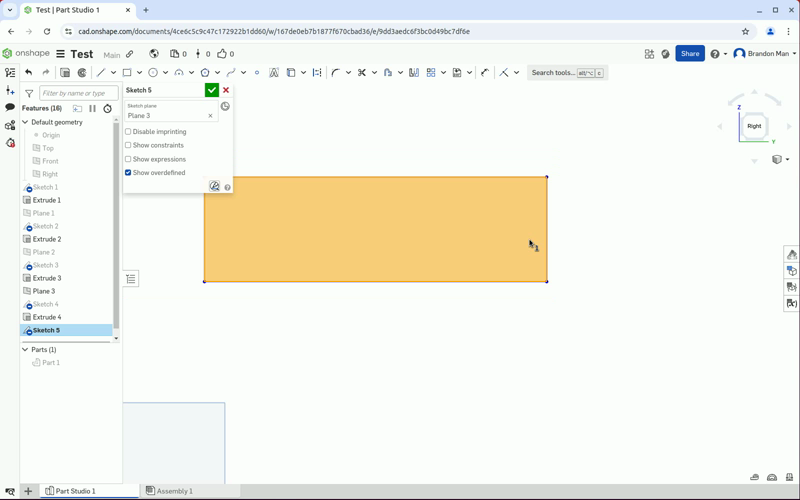
scroll(-6)
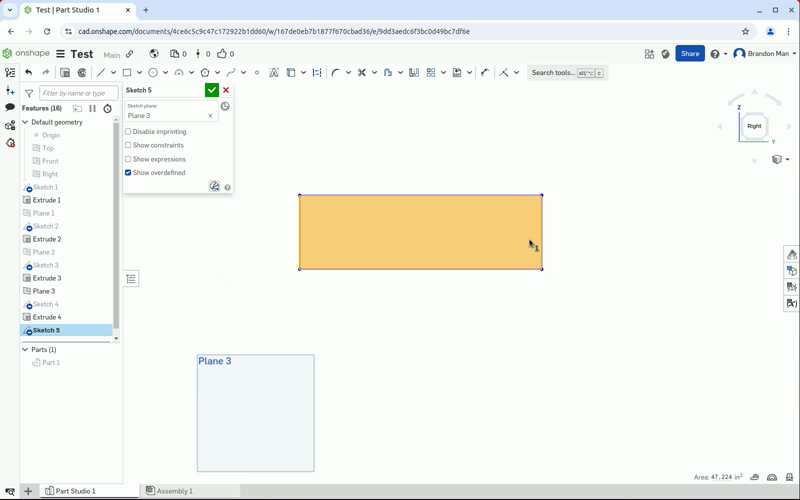
scroll(-6)
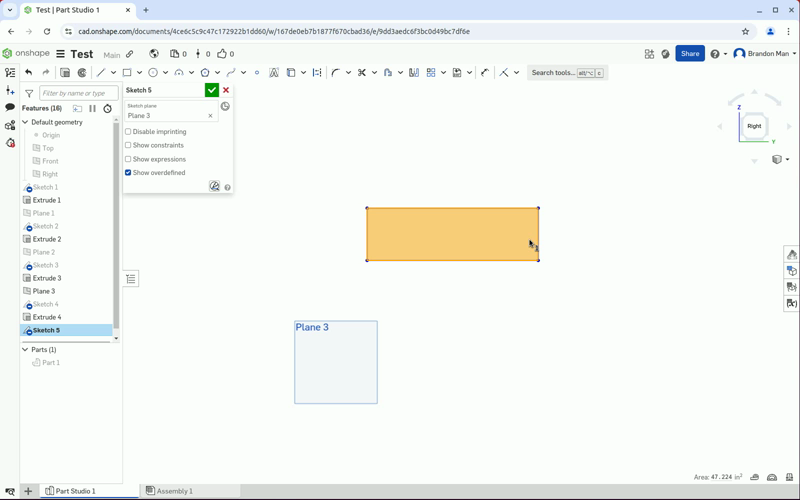
scroll(-6)
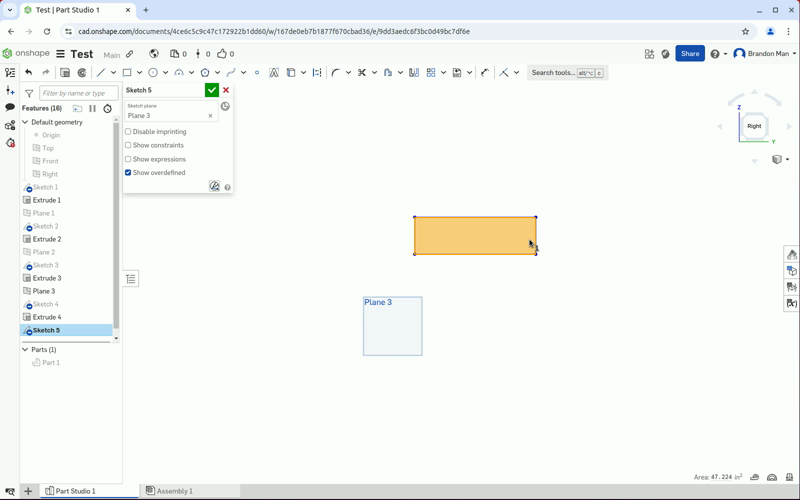
scroll(-6)
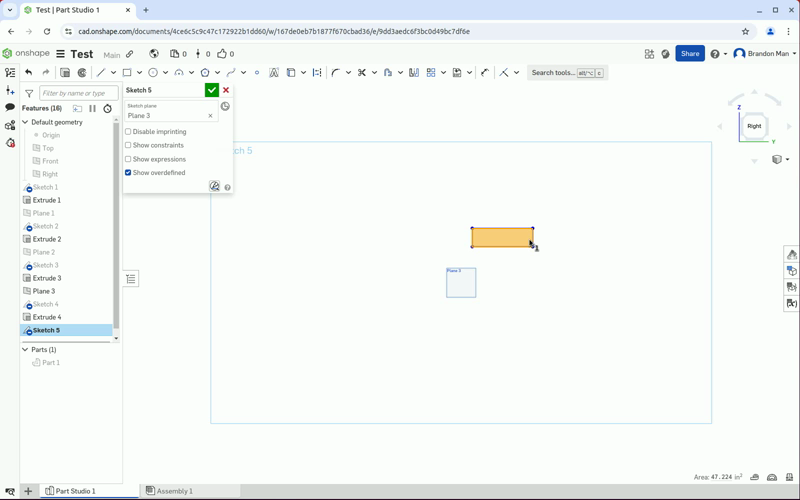
mouse_move(73, 352)
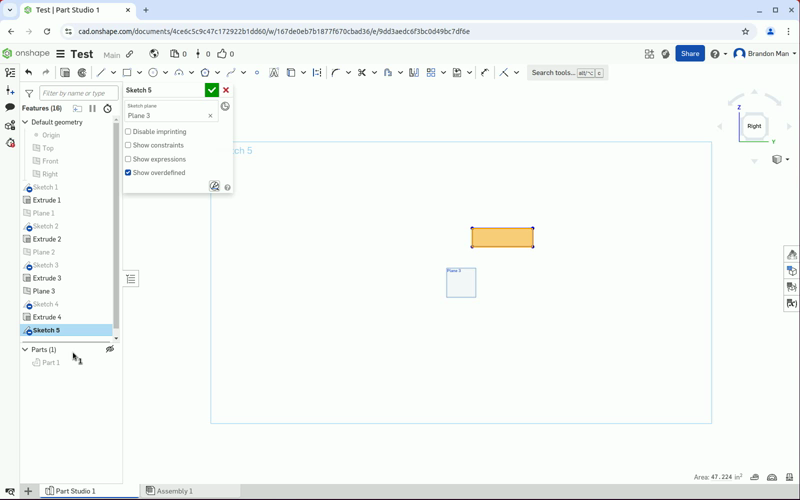
key(shift+y)
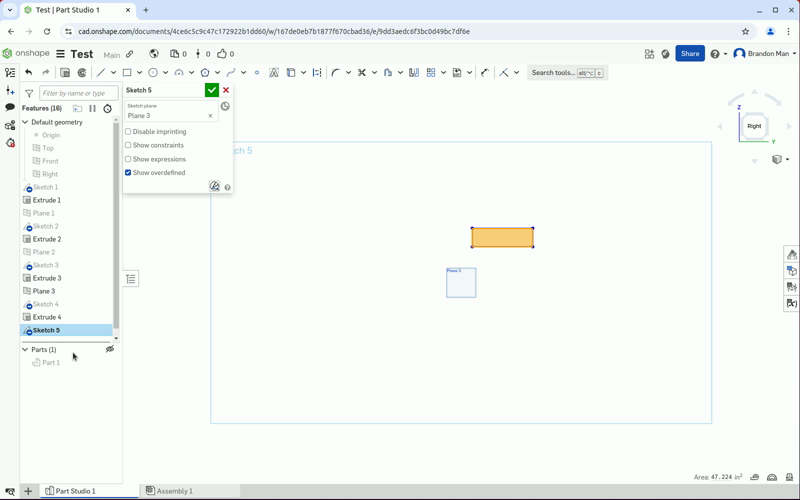
key(shift+e)
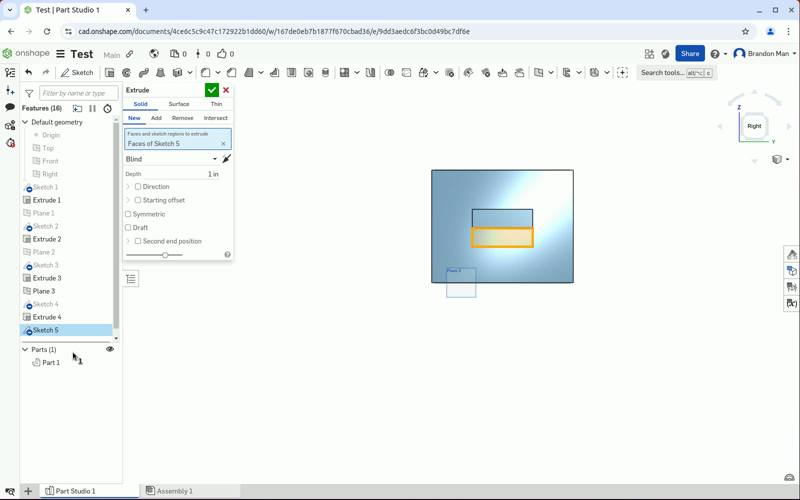
mouse_move(143, 106)
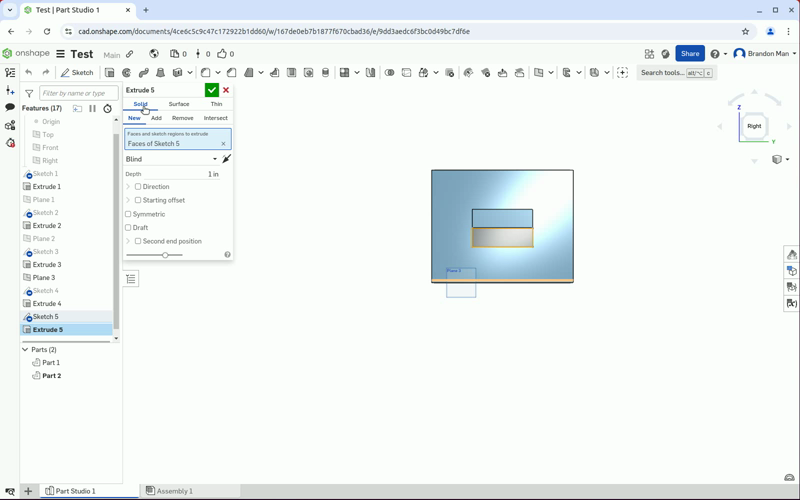
click(143, 106)
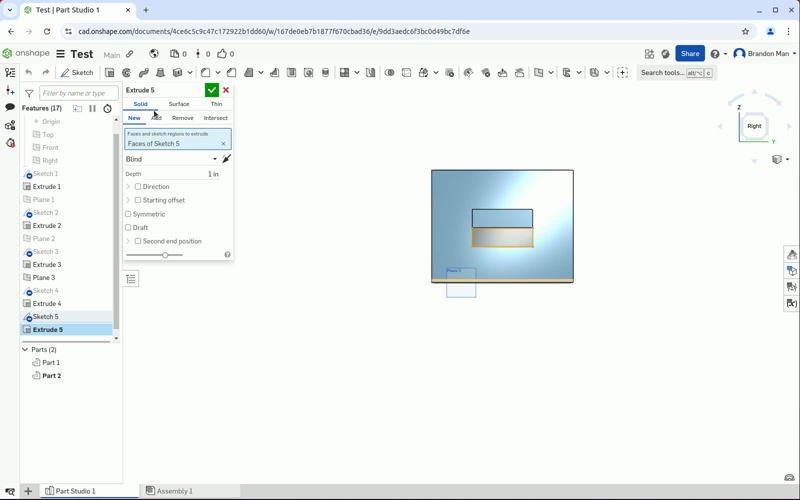
mouse_move(186, 120)
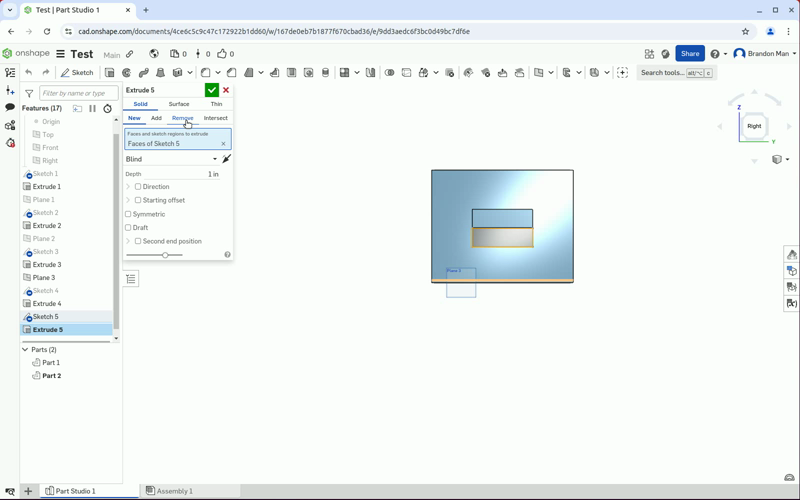
click(186, 120)
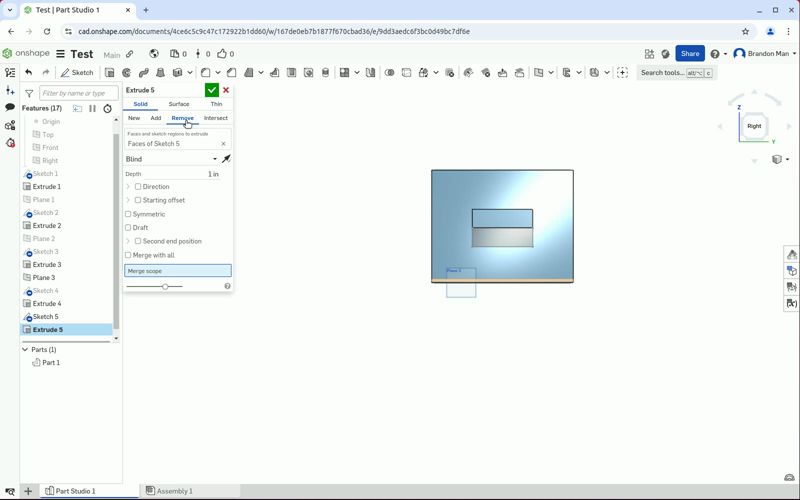
key(tab, 4)
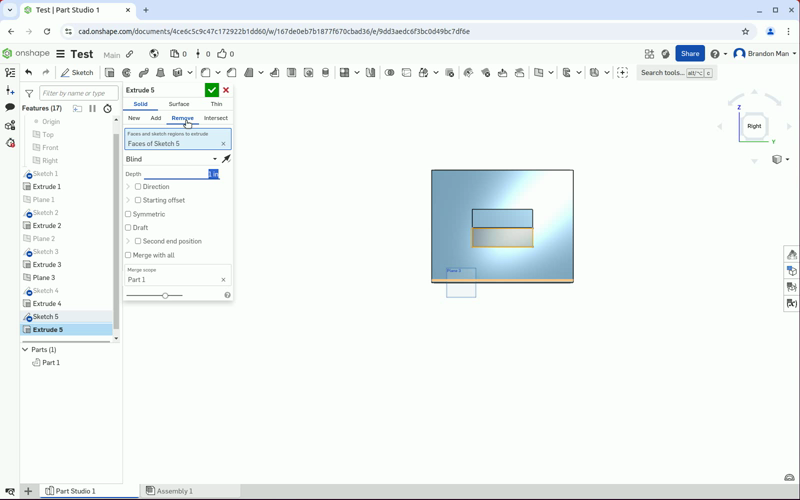
text(1.926)
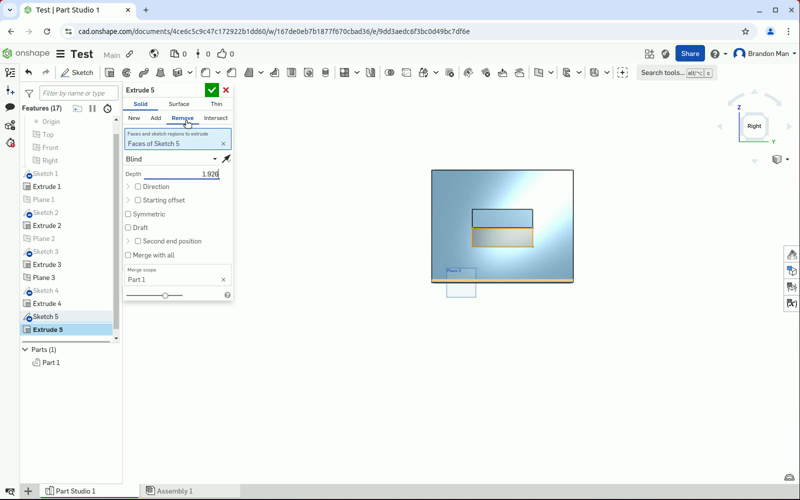
key(tab, 6)
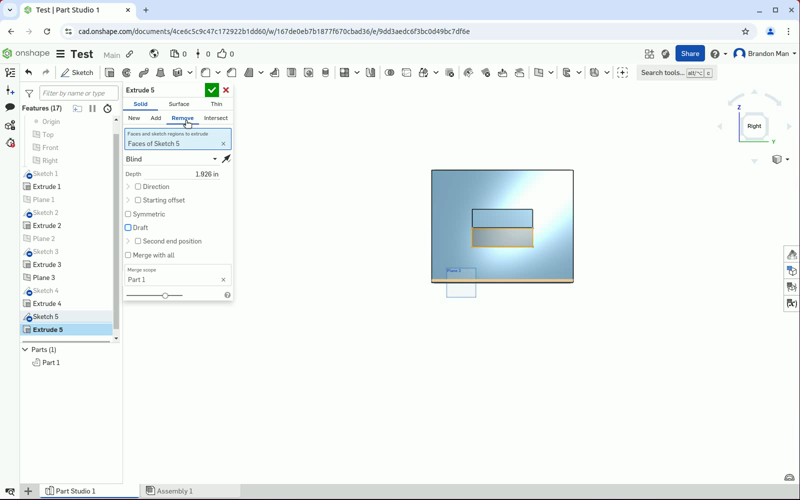
key(space)
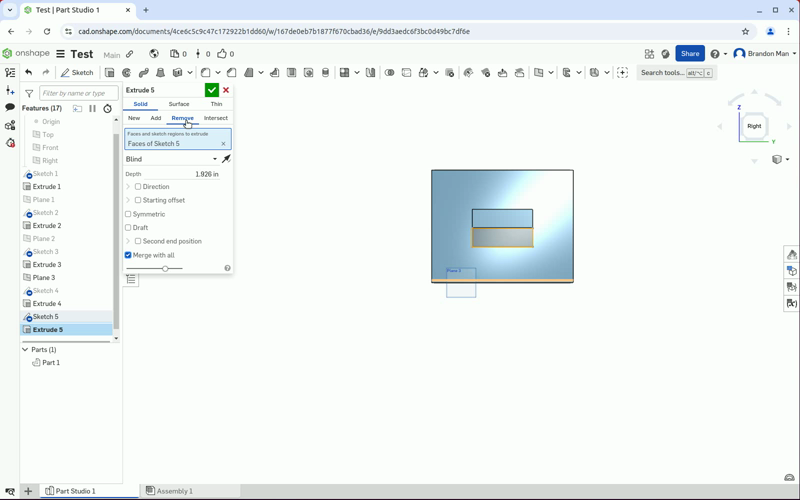
key(enter)
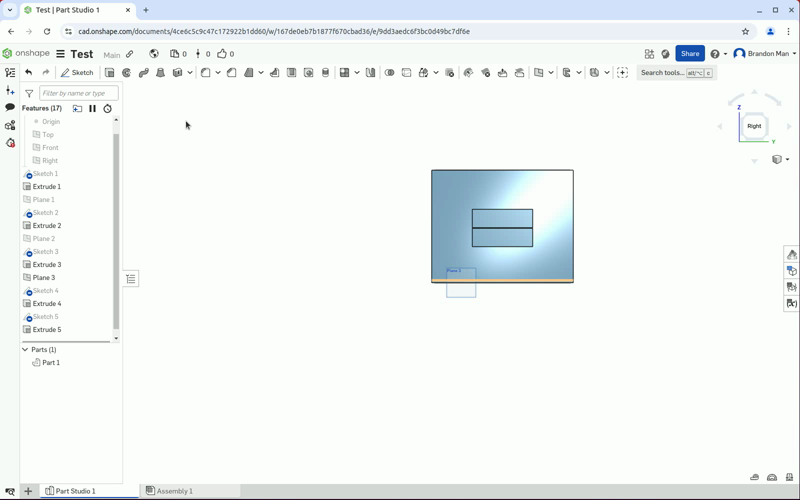
key(shift+h)
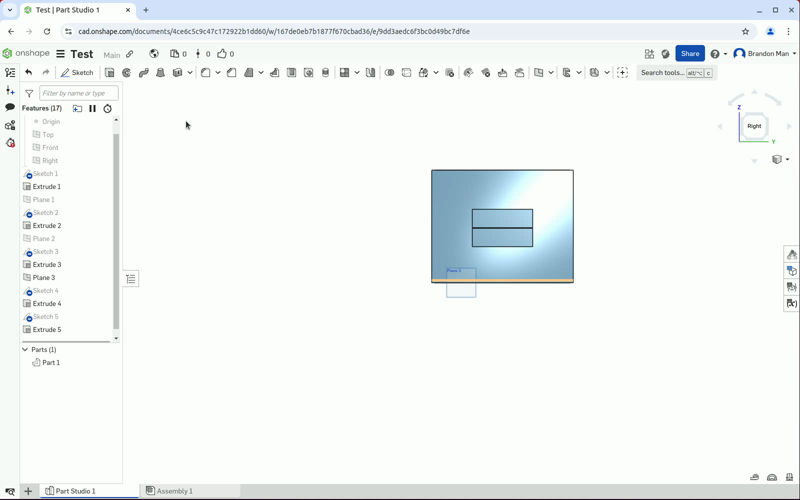
key(shift+h)
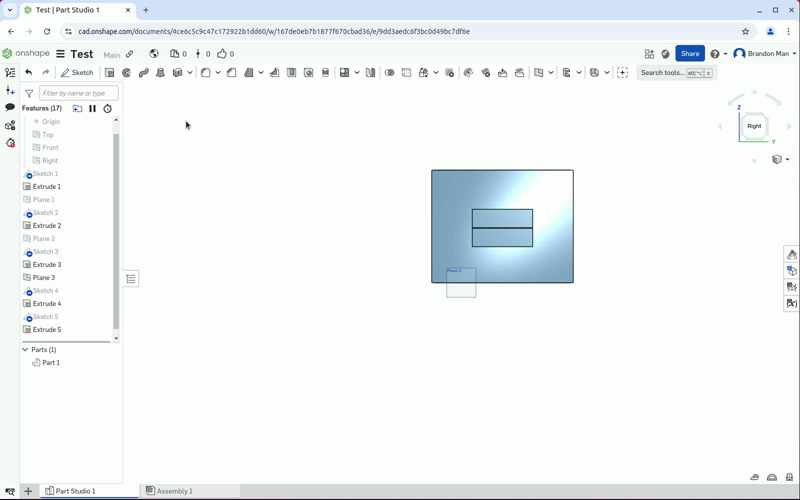
mouse_move(69, 176)
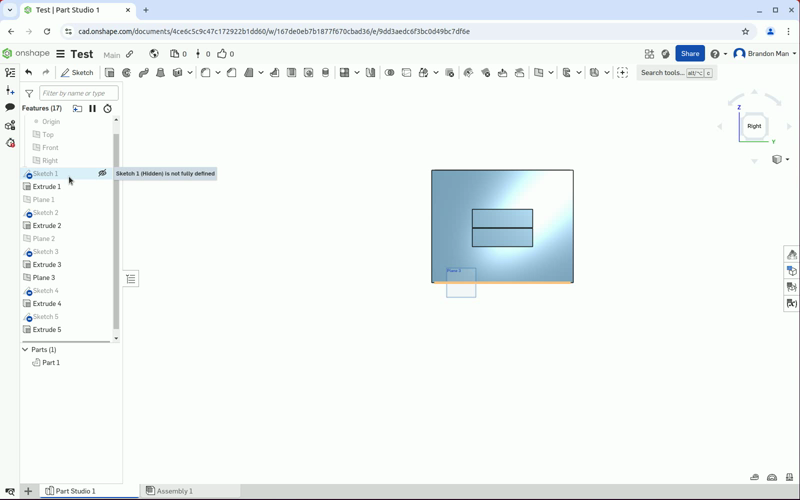
click(69, 176)
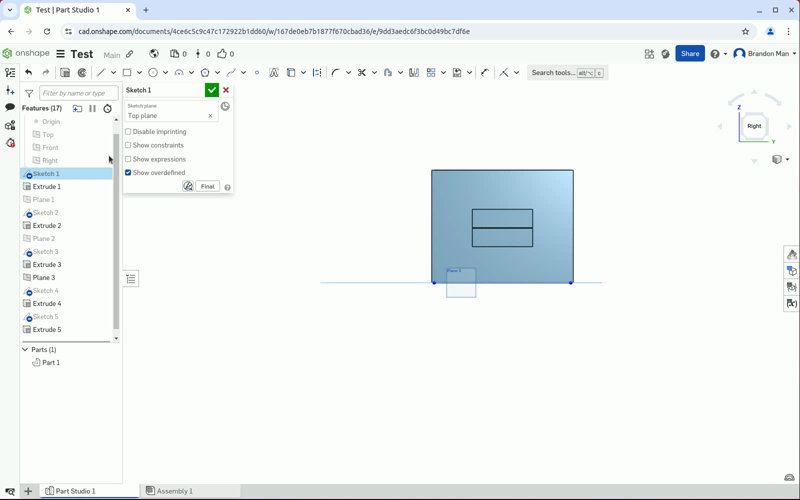
mouse_move(229, 92)
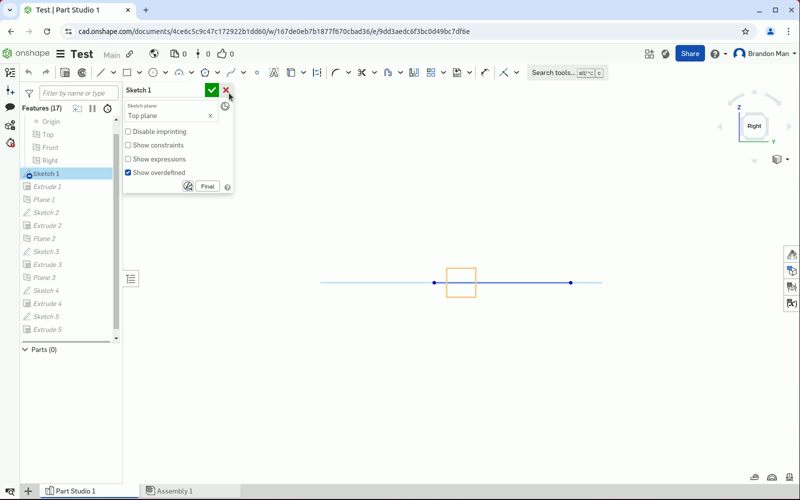
click(229, 92)
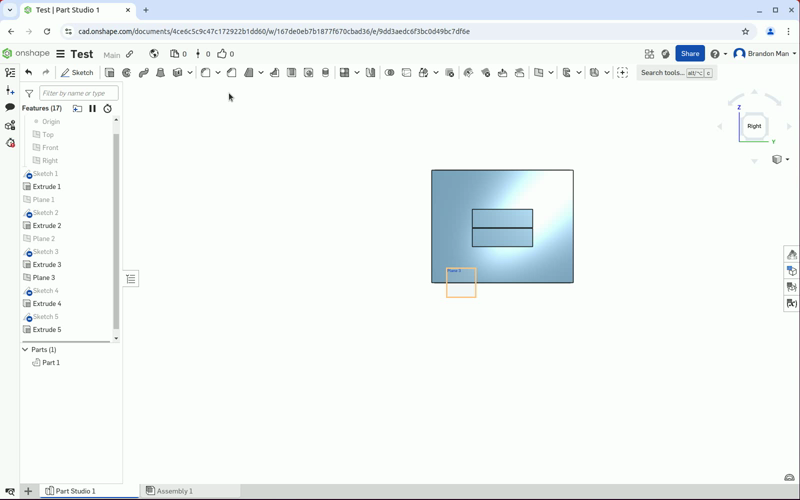
mouse_move(73, 352)
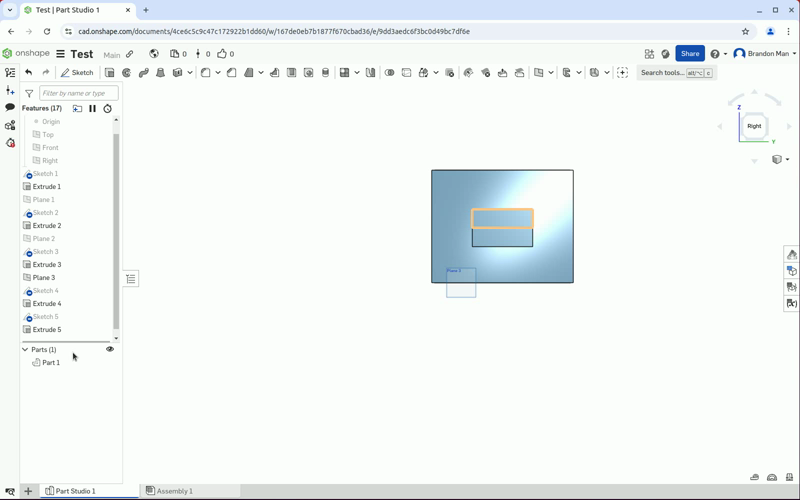
key(y)
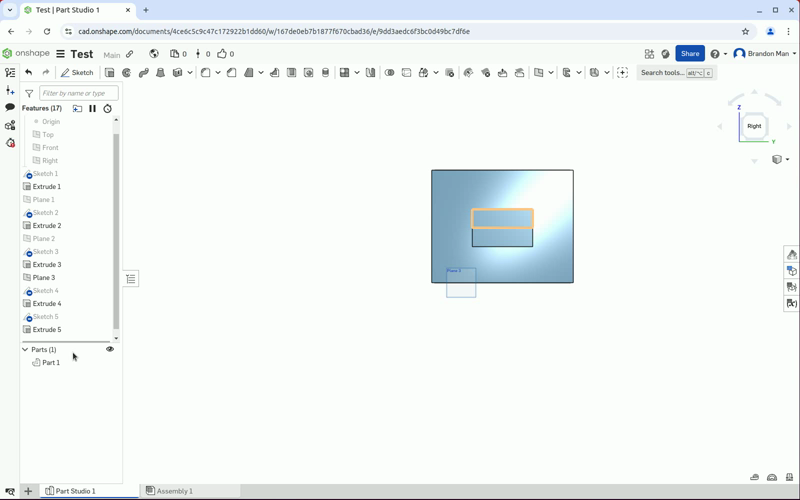
key(shift+p)
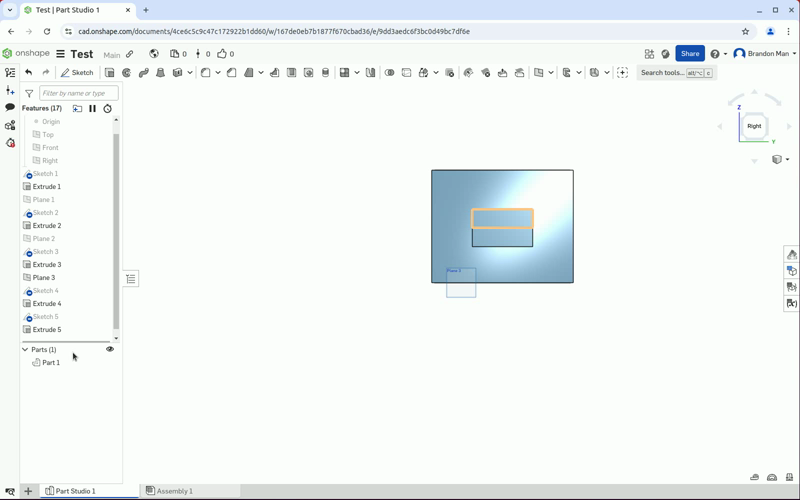
key(space)
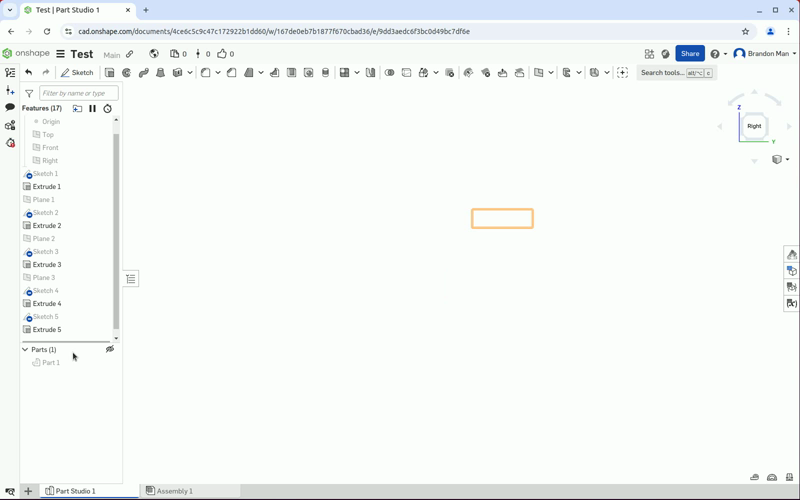
key_down(shift)
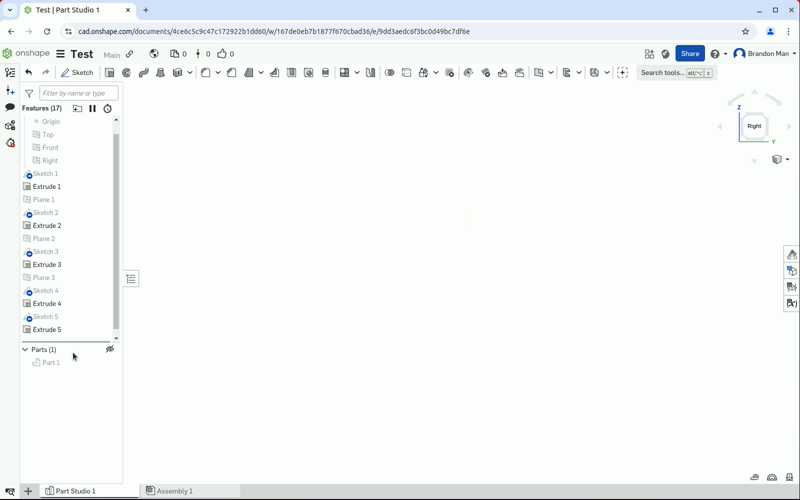
key(right)
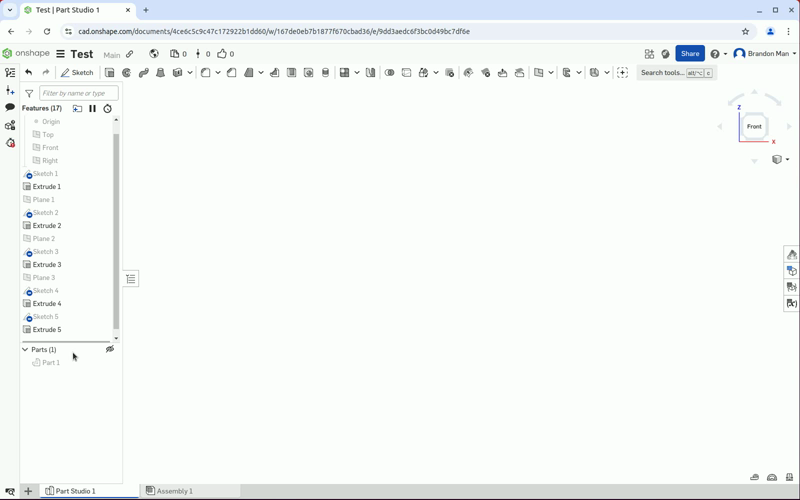
key_up(shift)
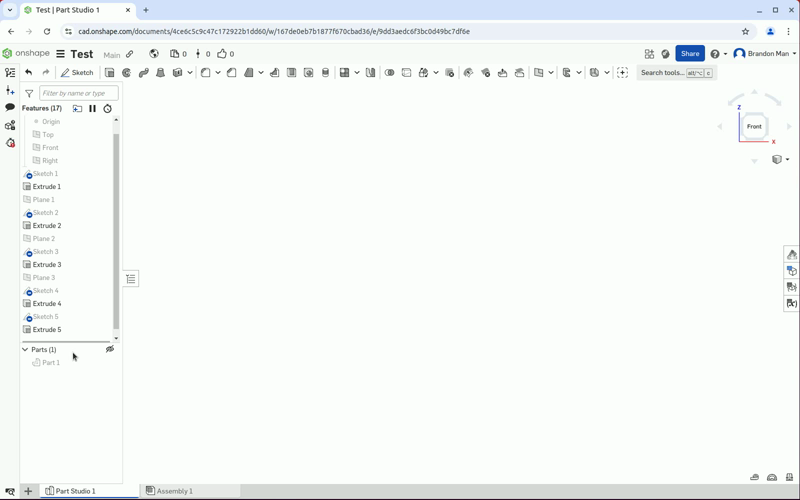
mouse_move(73, 352)
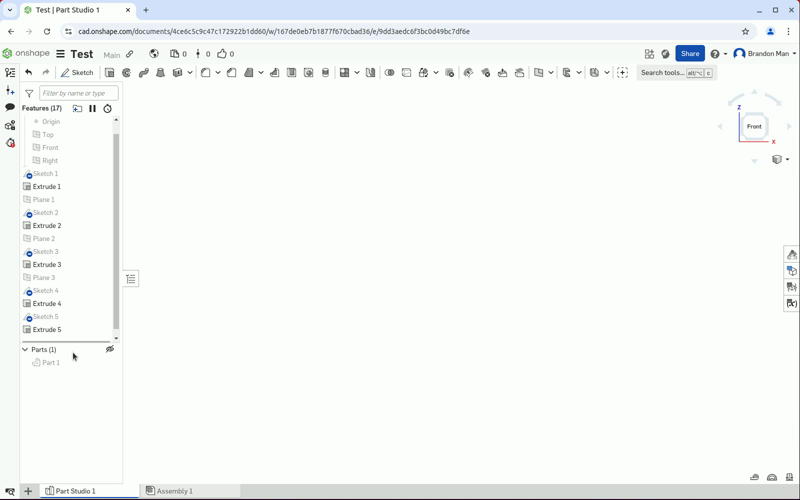
key(shift+y)
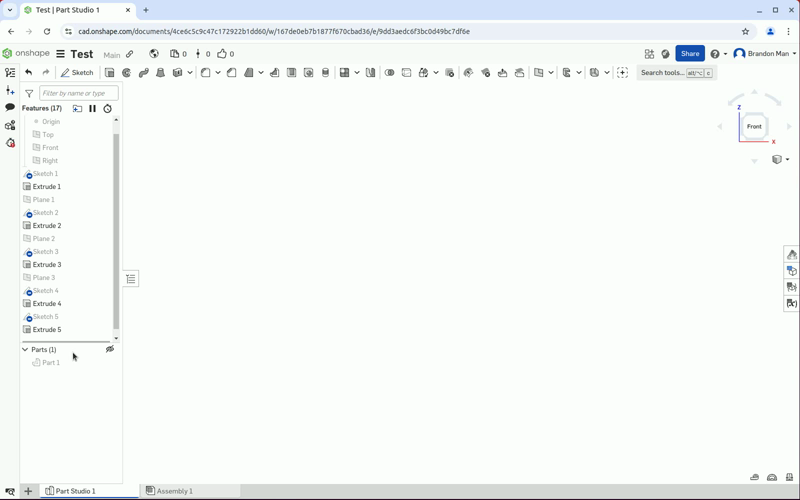
key(shift+s)
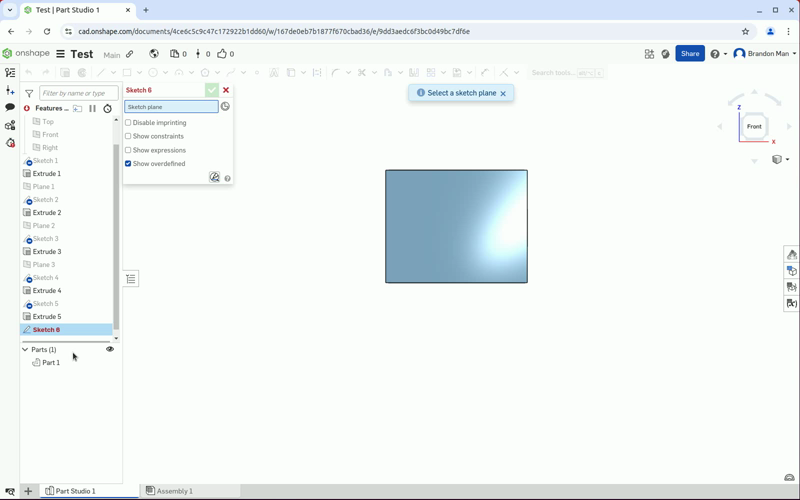
mouse_move(69, 228)
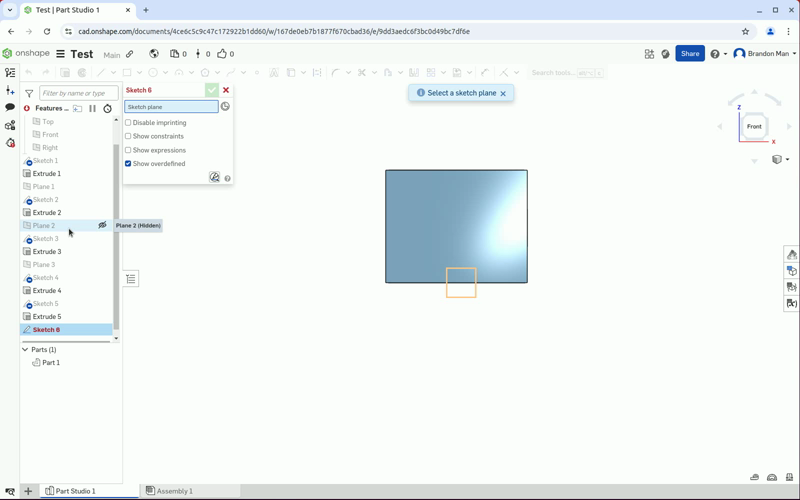
click(69, 228)
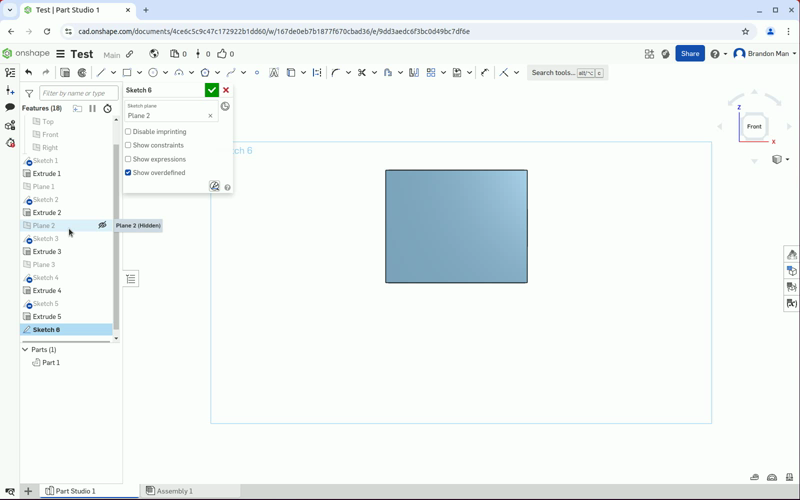
mouse_move(73, 352)
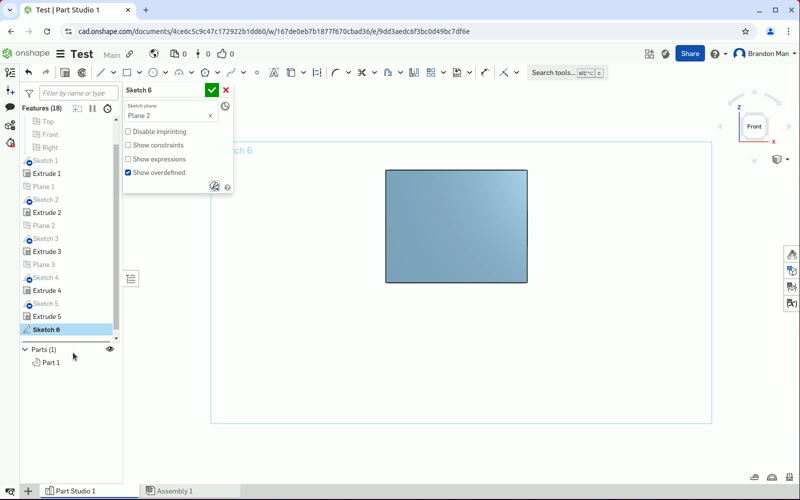
key(y)
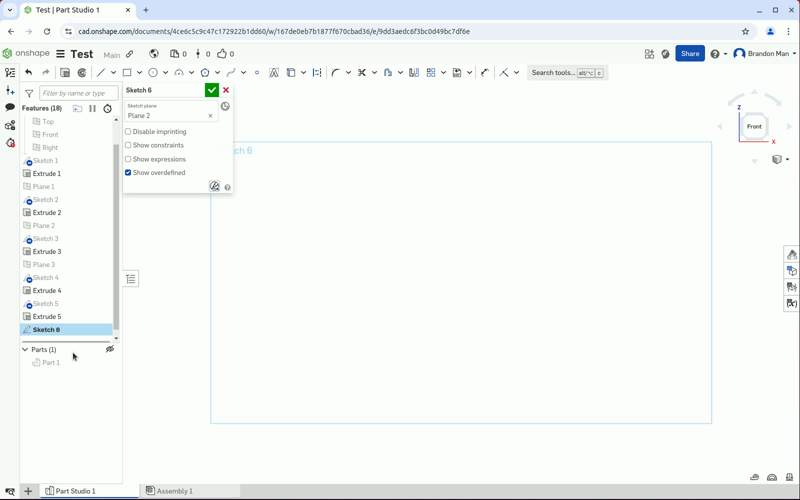
key(l)
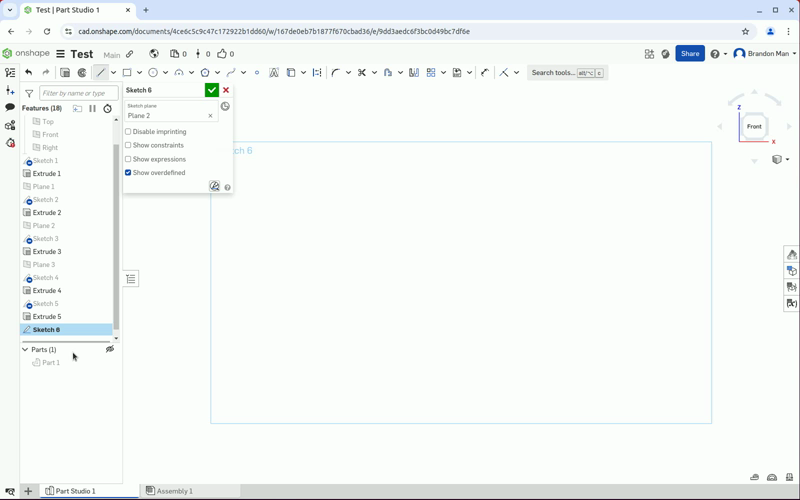
key_down(shift)
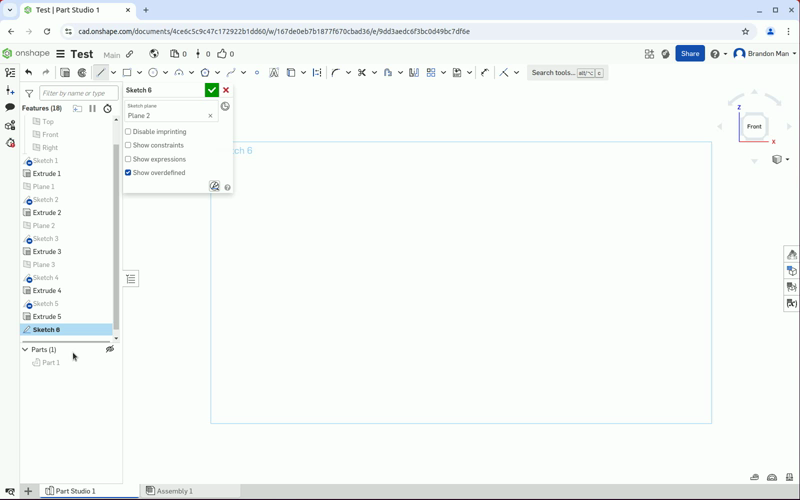
mouse_move(498, 244)
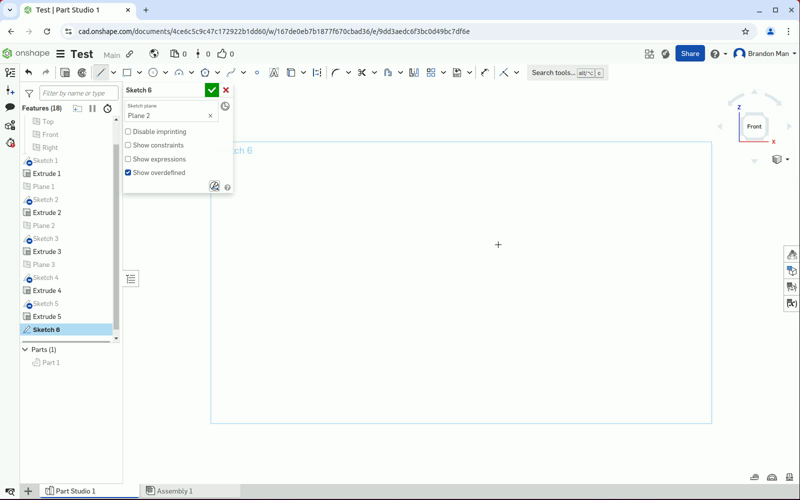
click(498, 244)
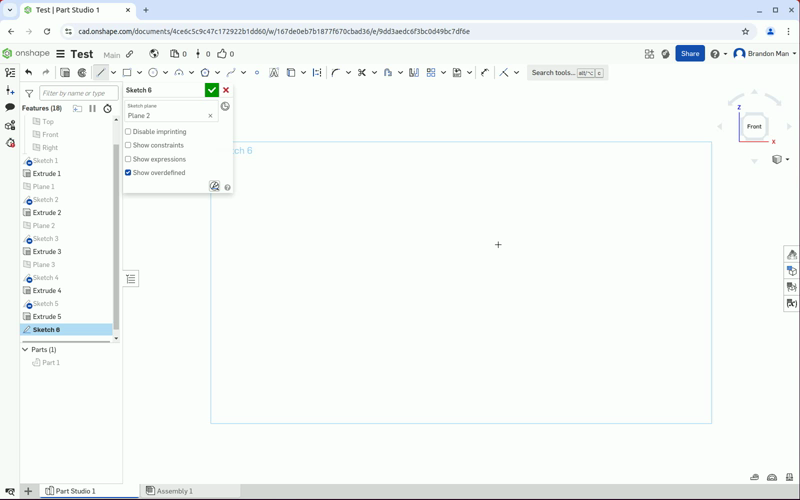
key_up(shift)
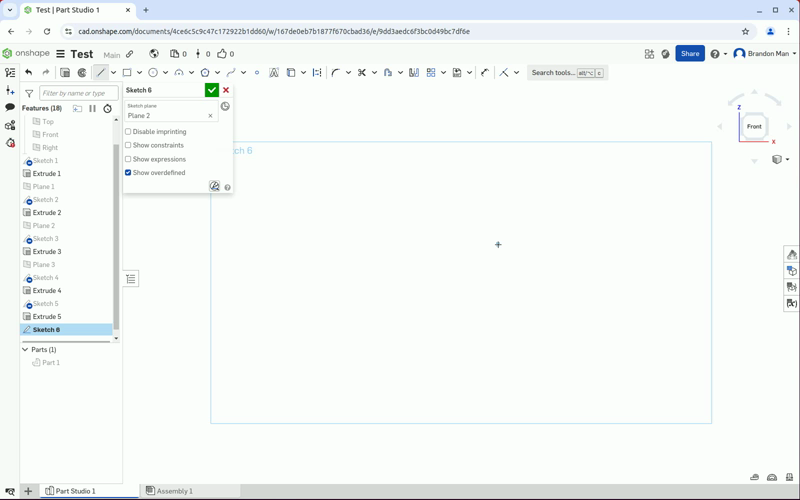
key_down(shift)
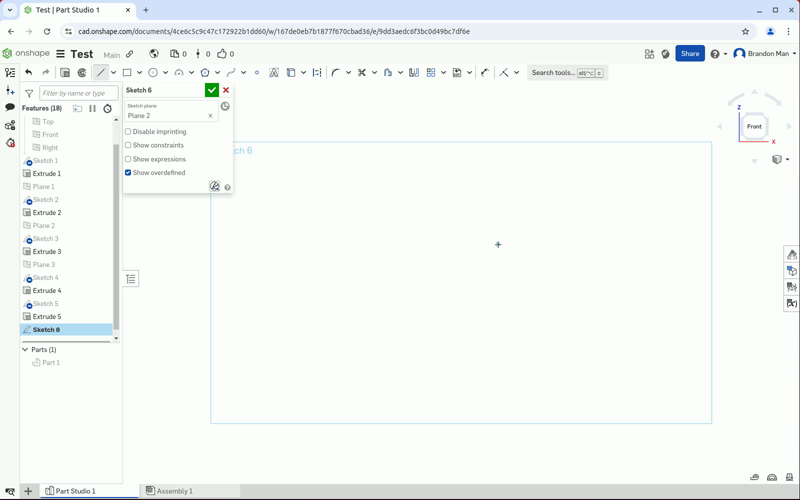
mouse_move(528, 244)
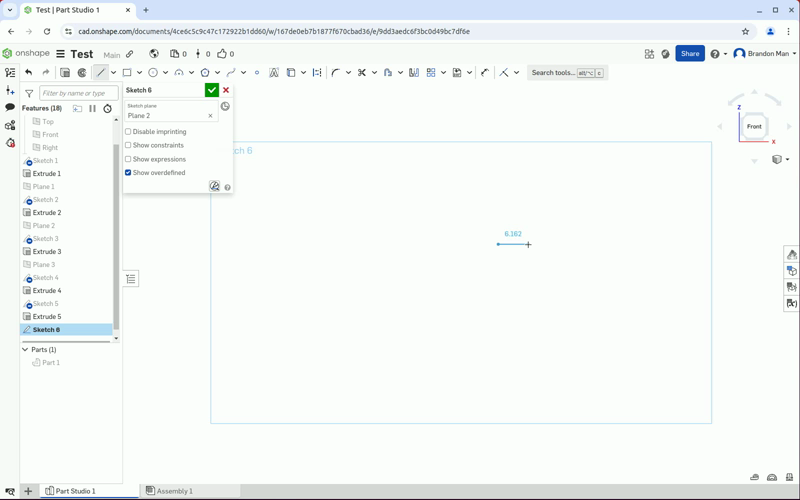
mouse_move(511, 244)
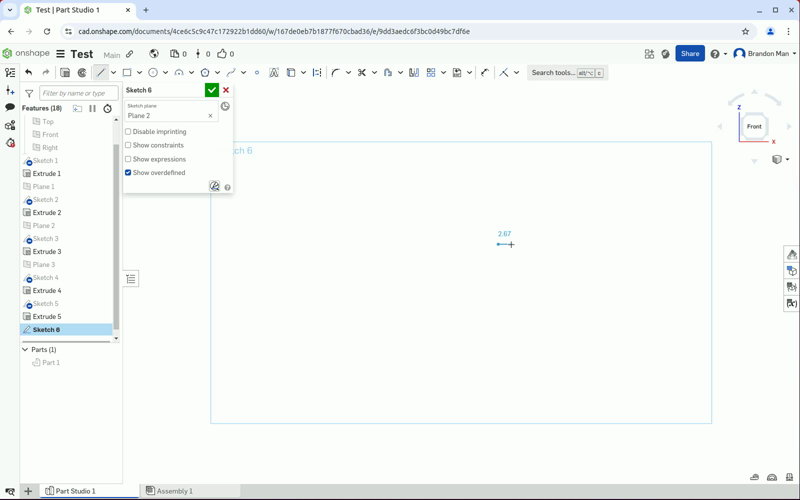
click(511, 244)
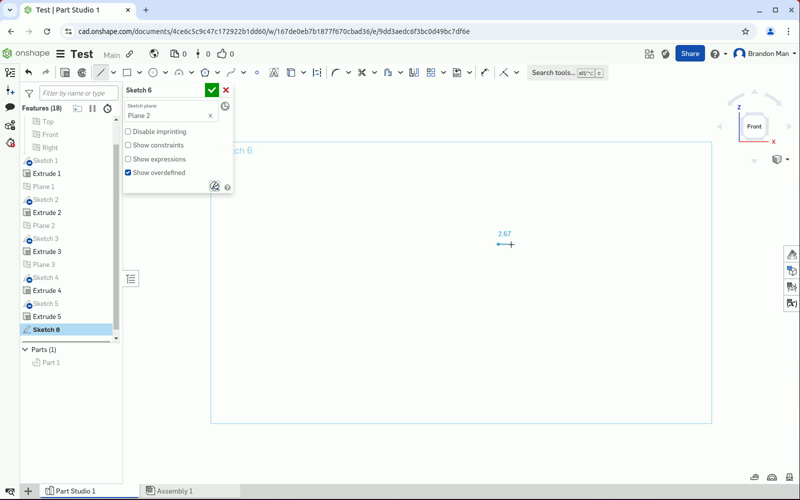
key_up(shift)
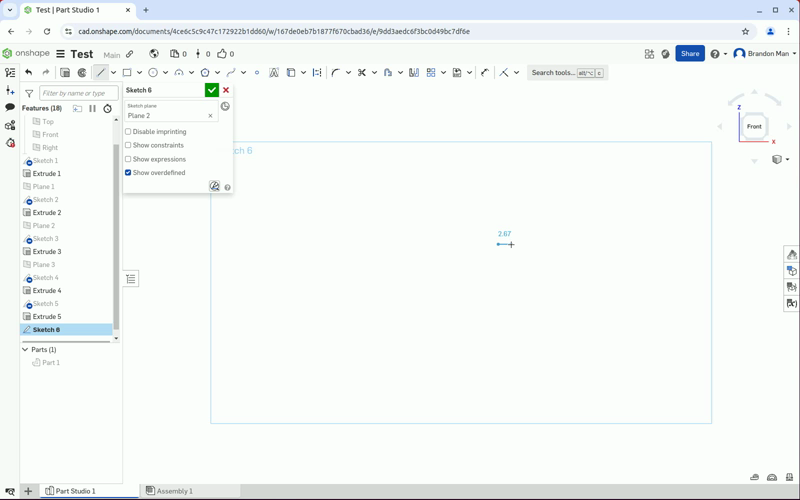
key_down(shift)
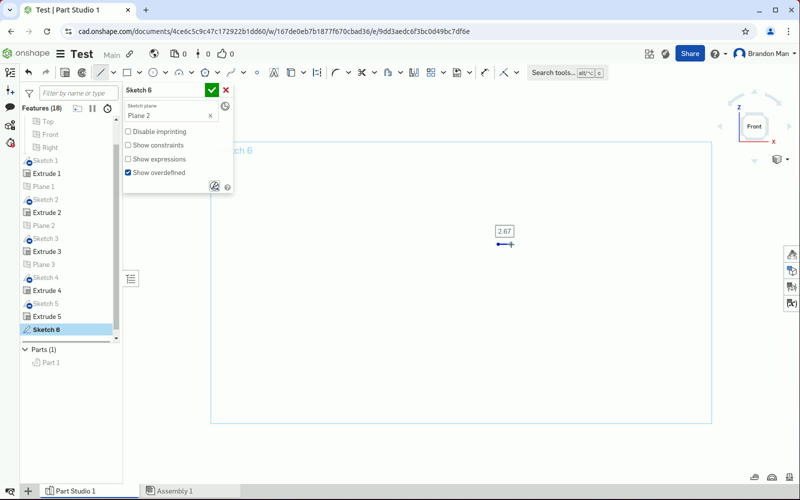
mouse_move(541, 244)
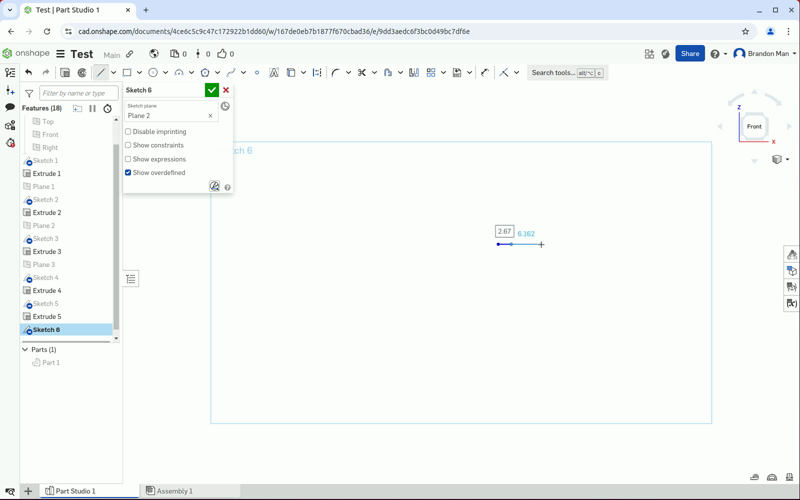
mouse_move(511, 239)
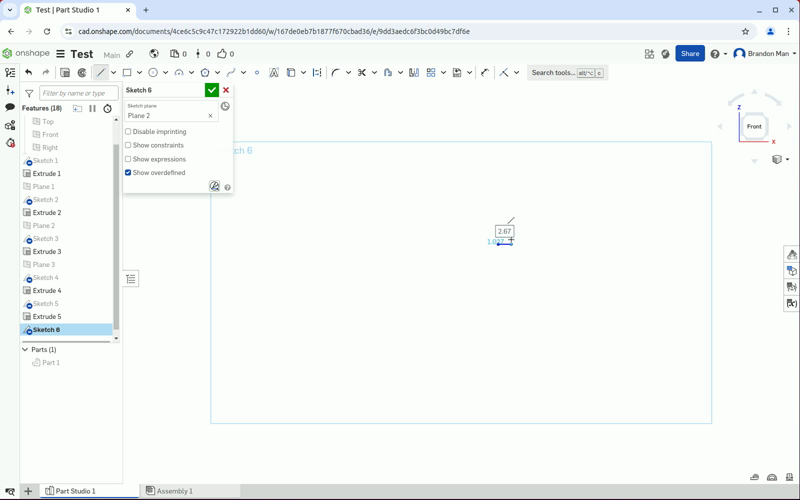
scroll(6)
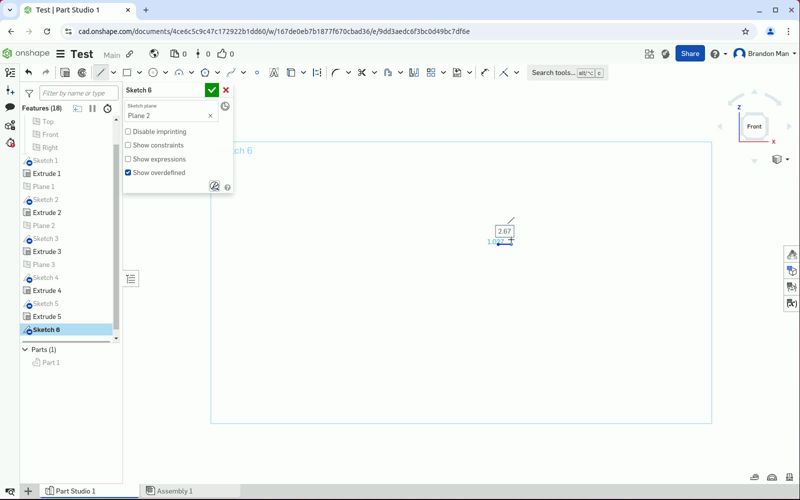
scroll(6)
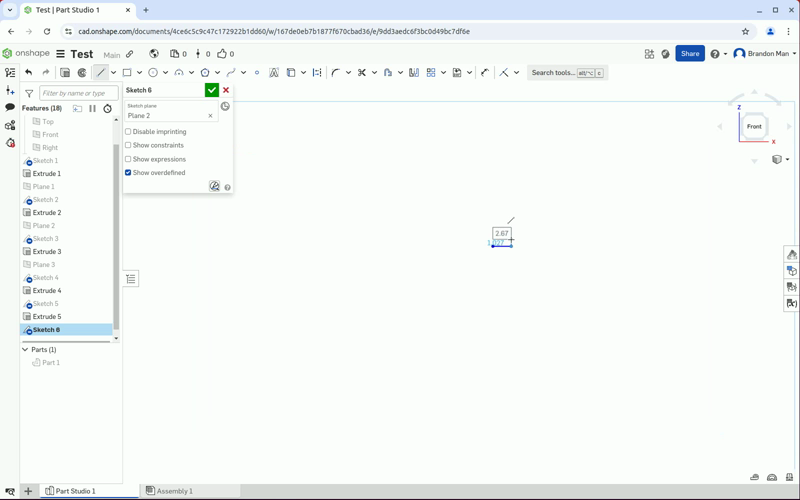
scroll(6)
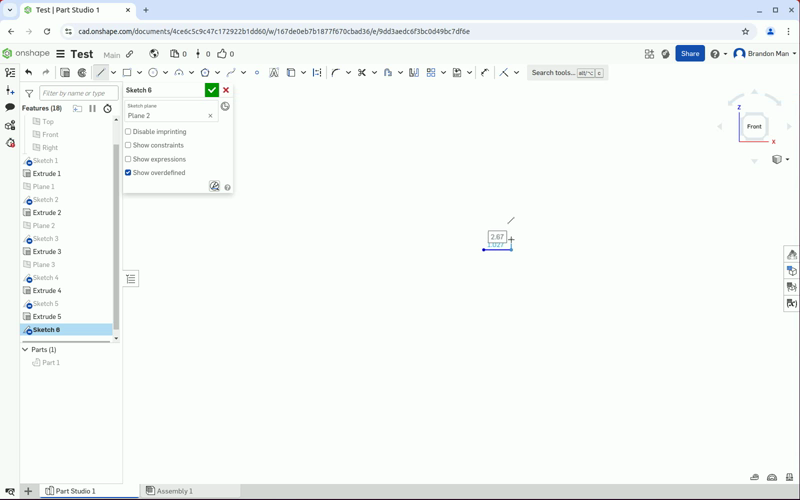
scroll(6)
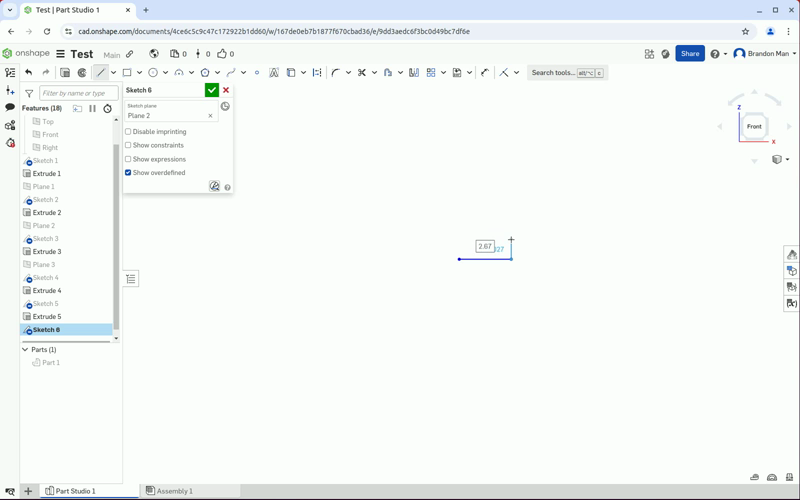
scroll(6)
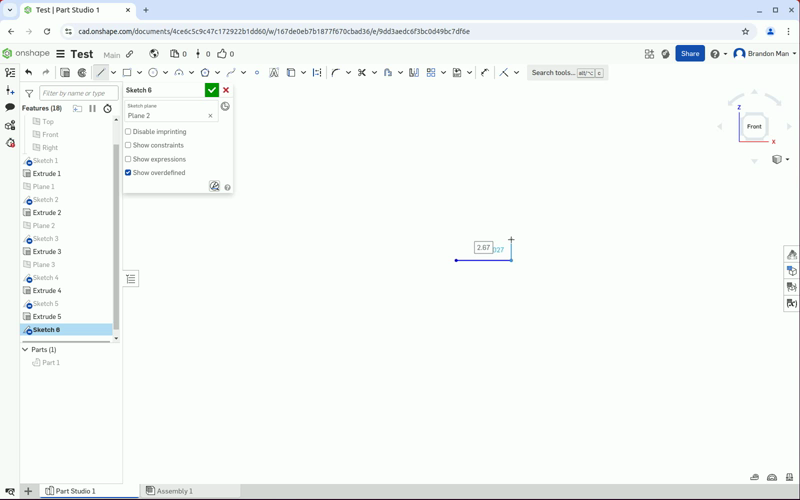
scroll(6)
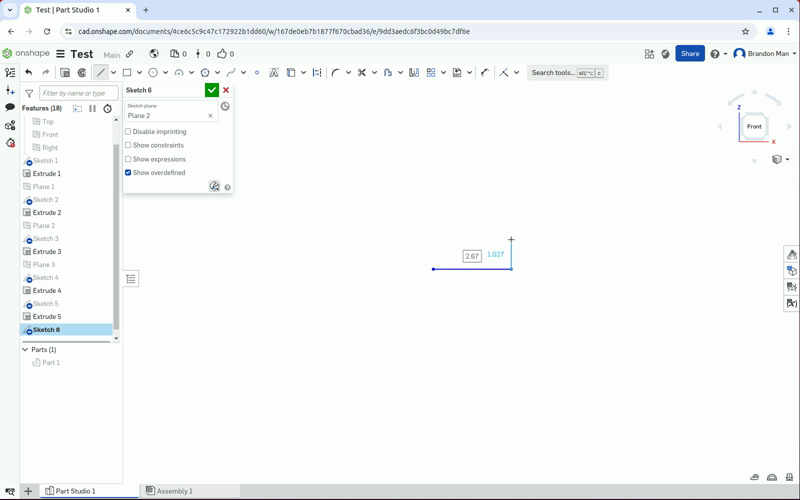
scroll(6)
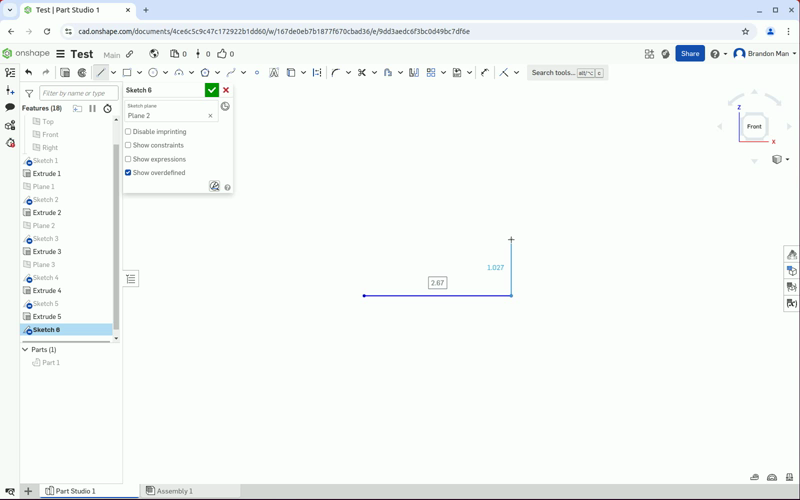
click(511, 239)
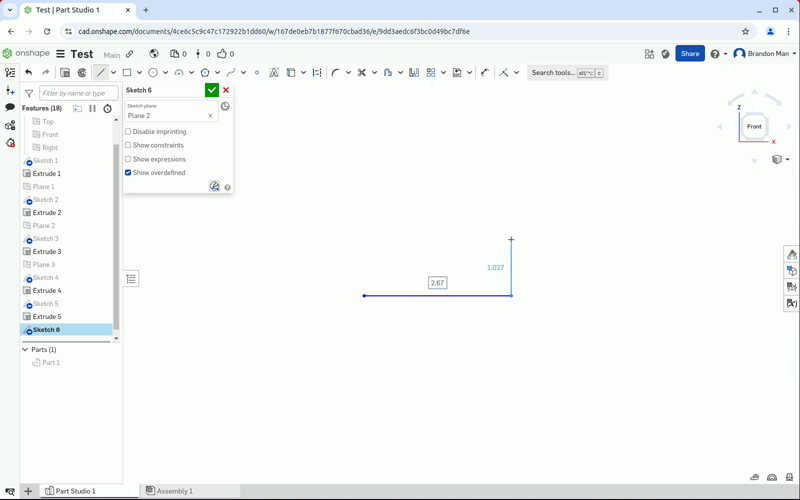
scroll(-6)
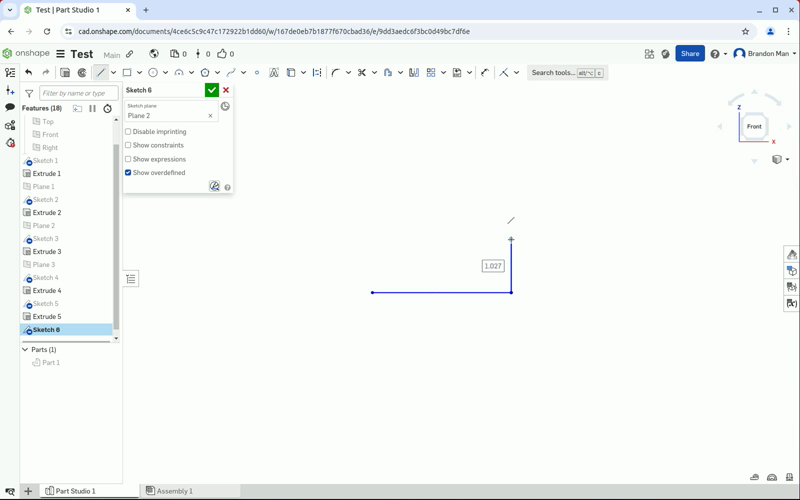
scroll(-6)
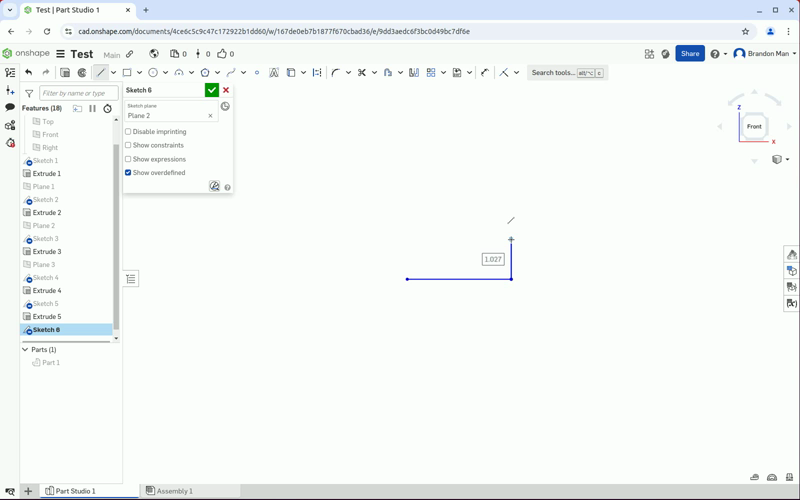
scroll(-6)
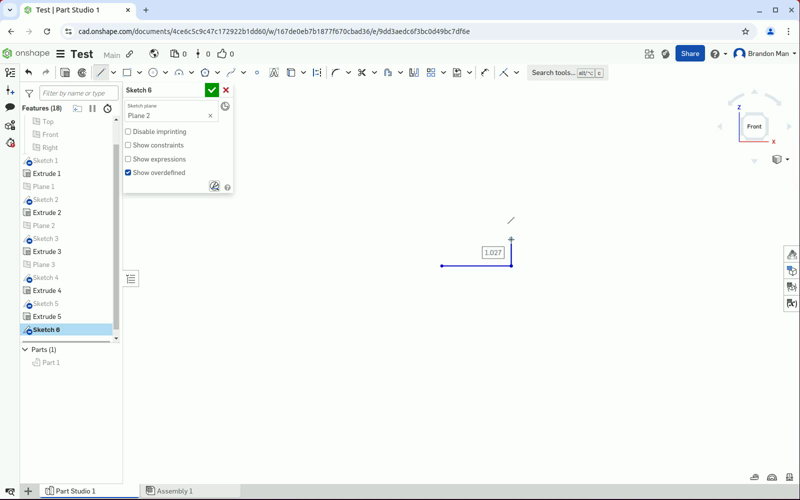
scroll(-6)
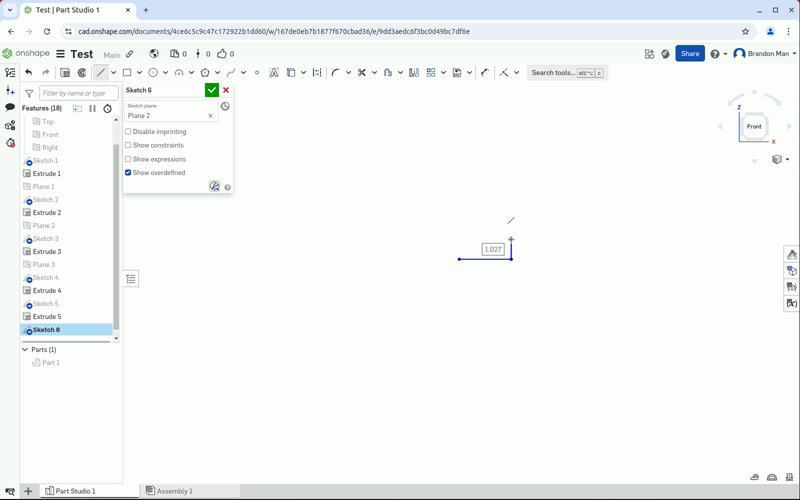
scroll(-6)
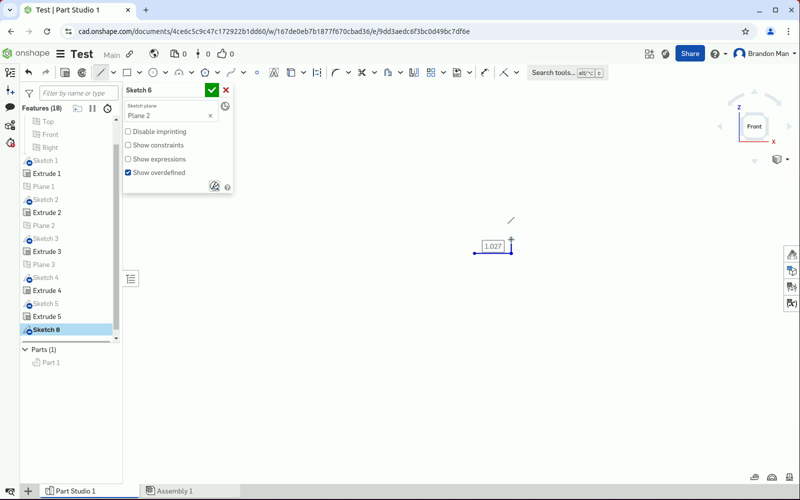
scroll(-6)
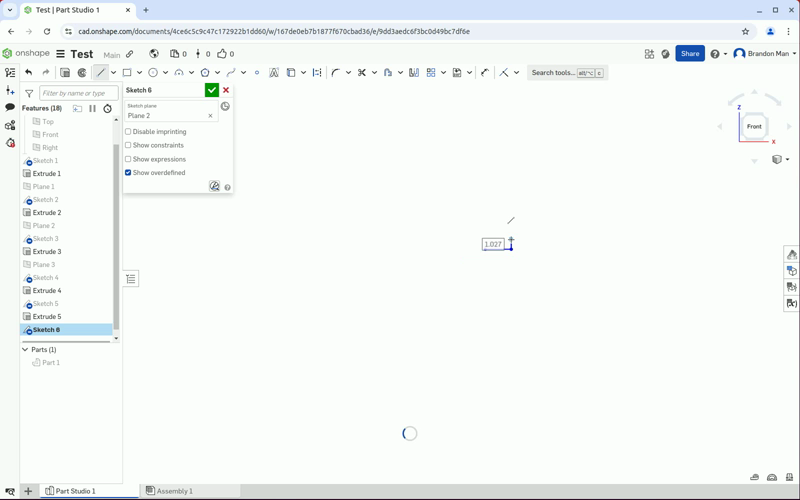
scroll(-6)
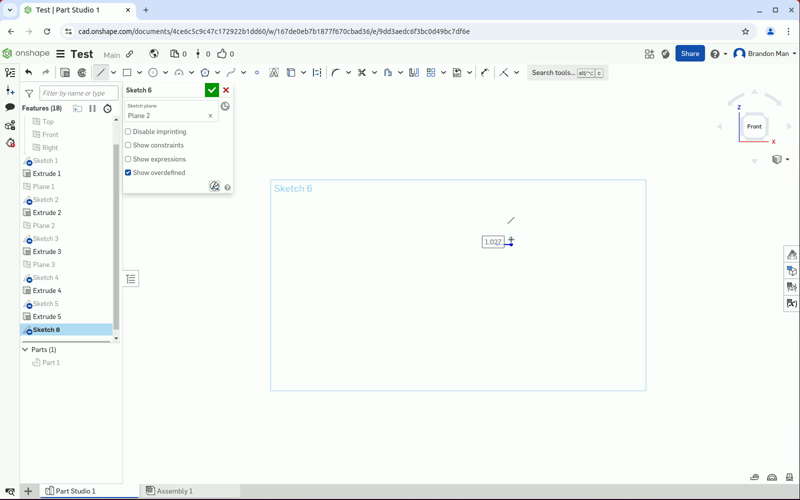
key_up(shift)
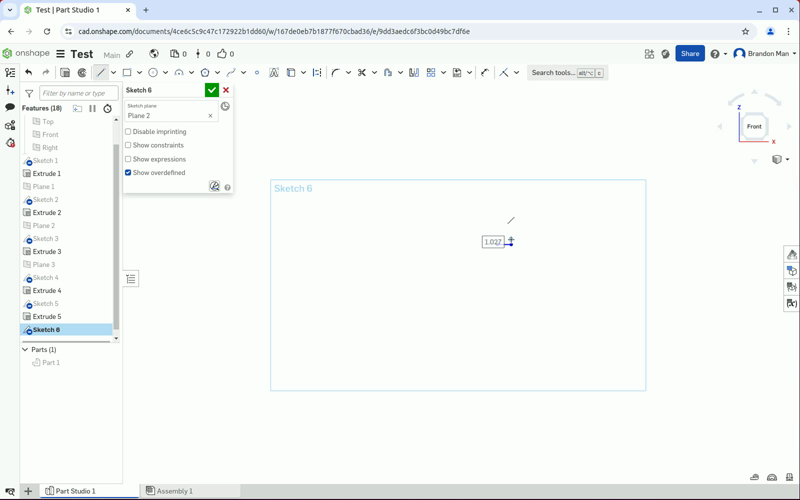
key_down(shift)
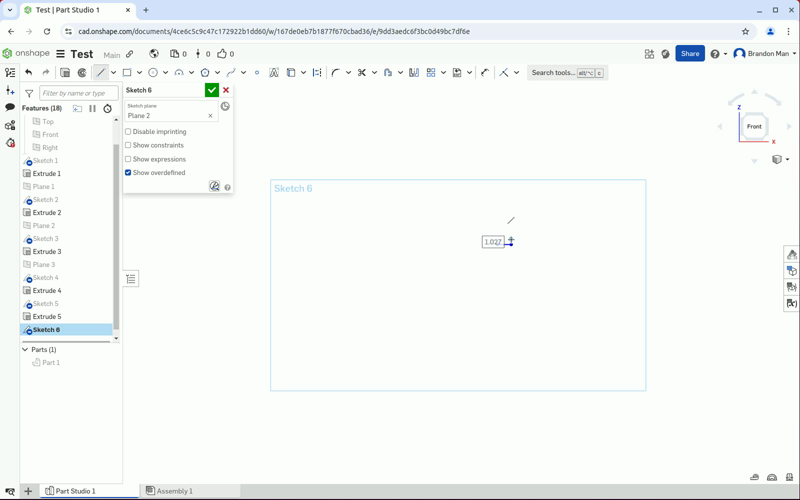
mouse_move(541, 239)
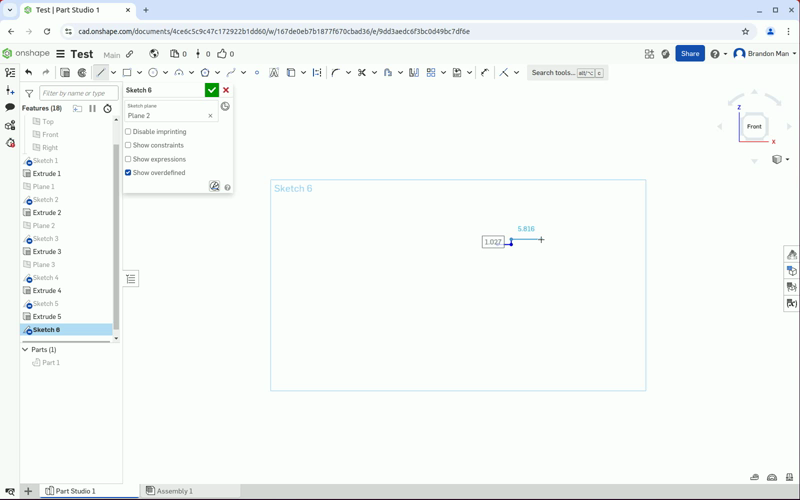
mouse_move(498, 239)
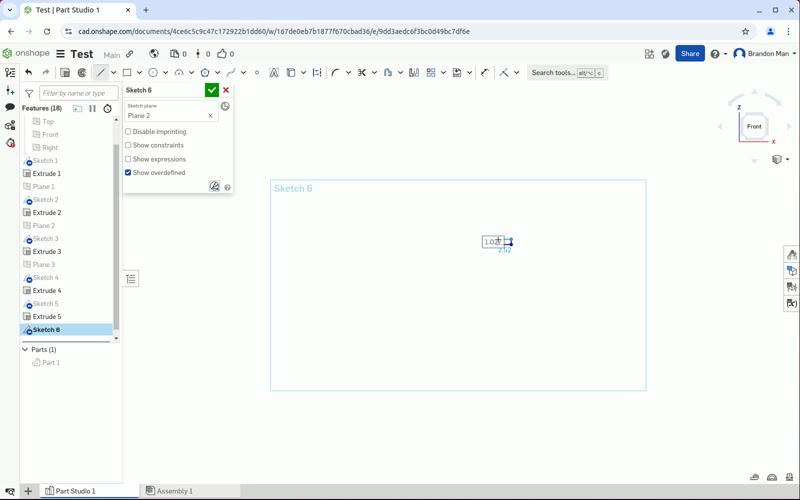
click(498, 239)
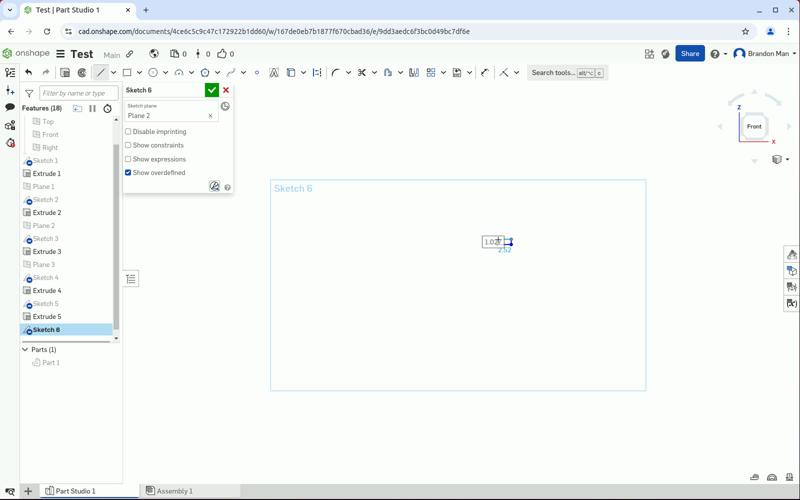
key_up(shift)
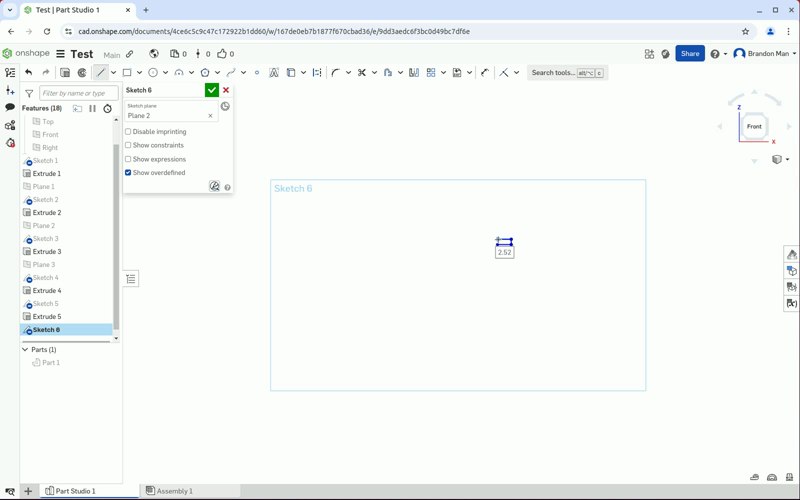
mouse_move(528, 239)
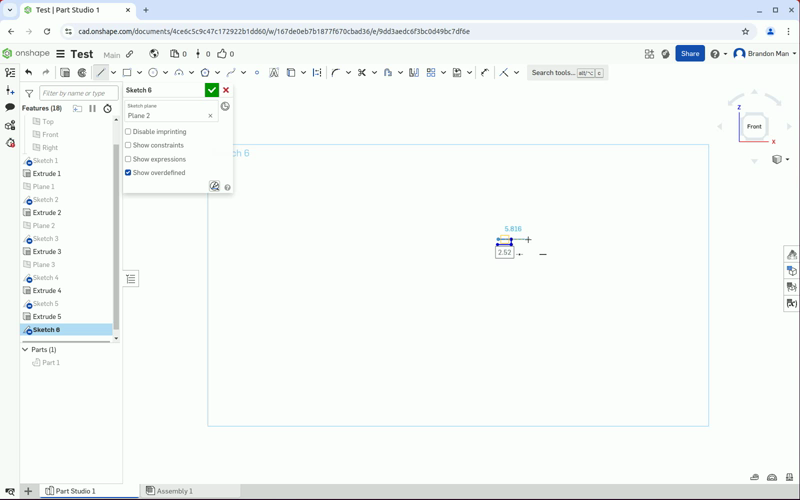
key_down(shift)
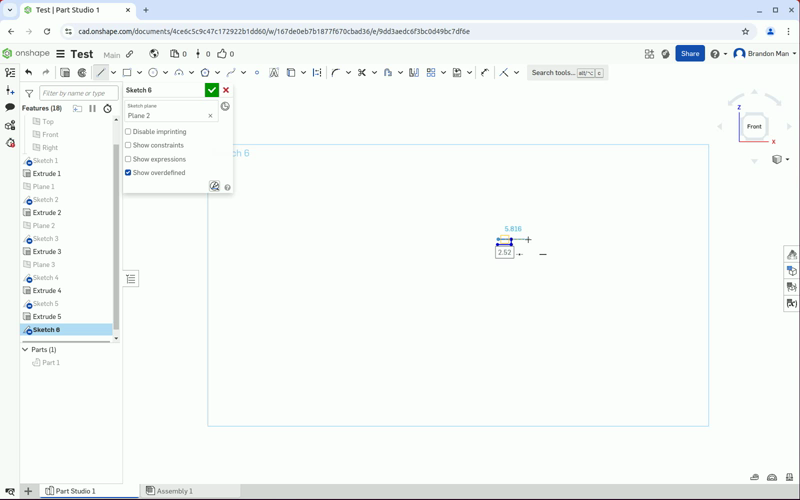
mouse_move(498, 244)
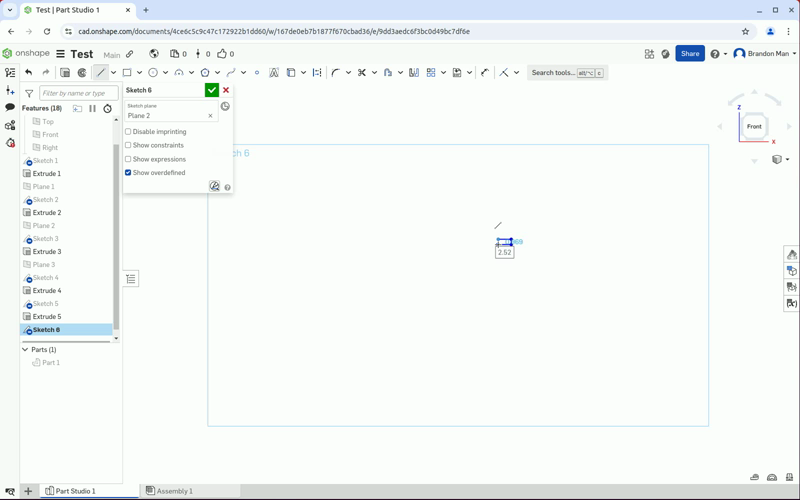
scroll(6)
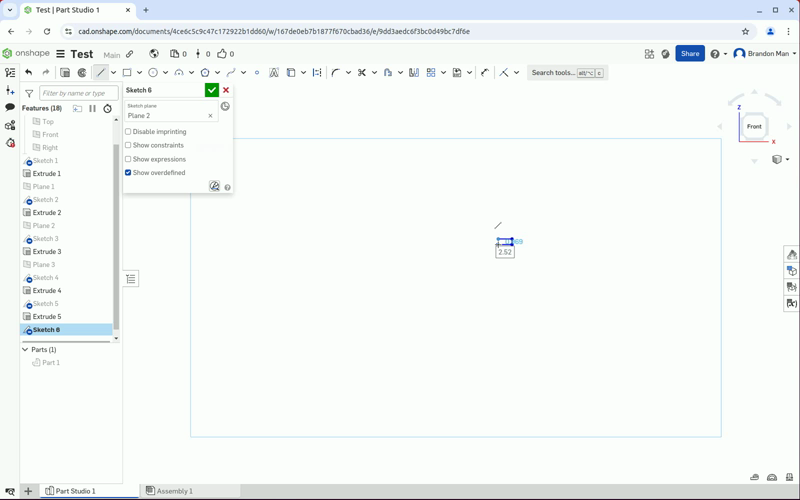
scroll(6)
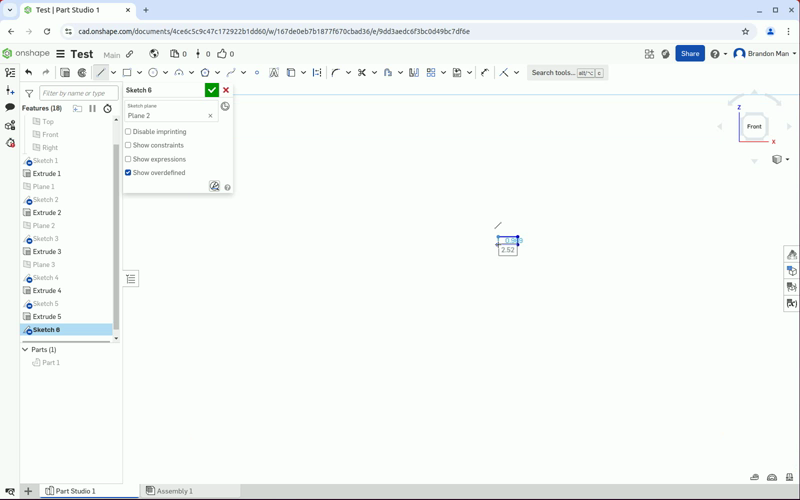
scroll(6)
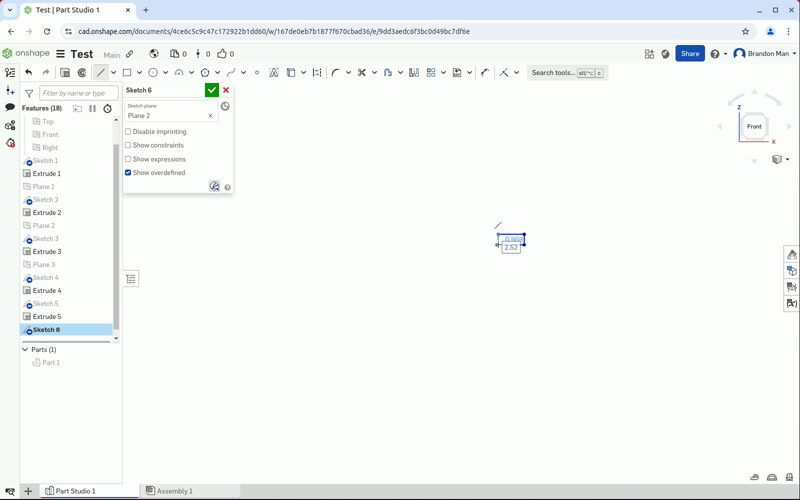
scroll(6)
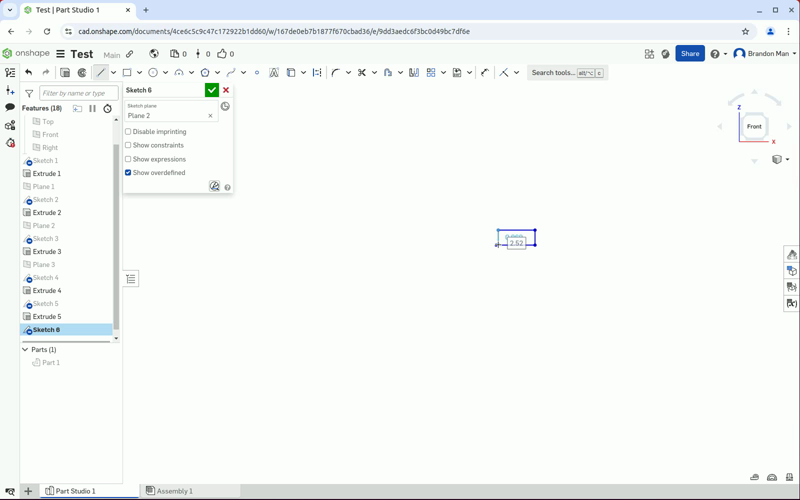
scroll(6)
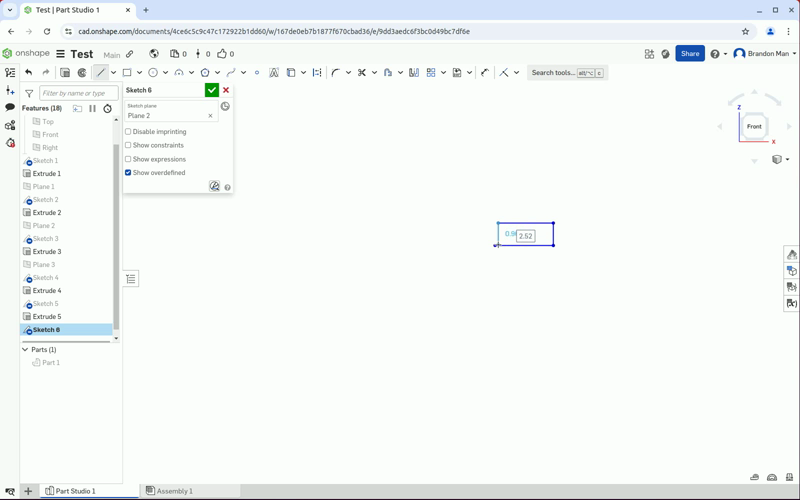
scroll(6)
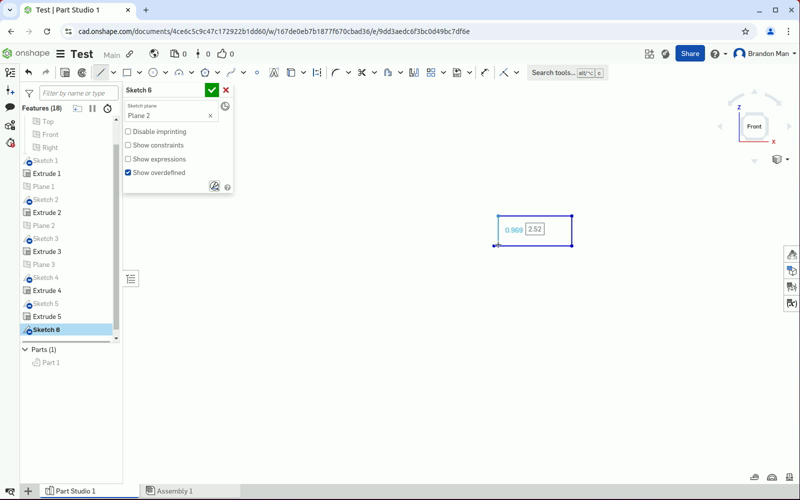
scroll(6)
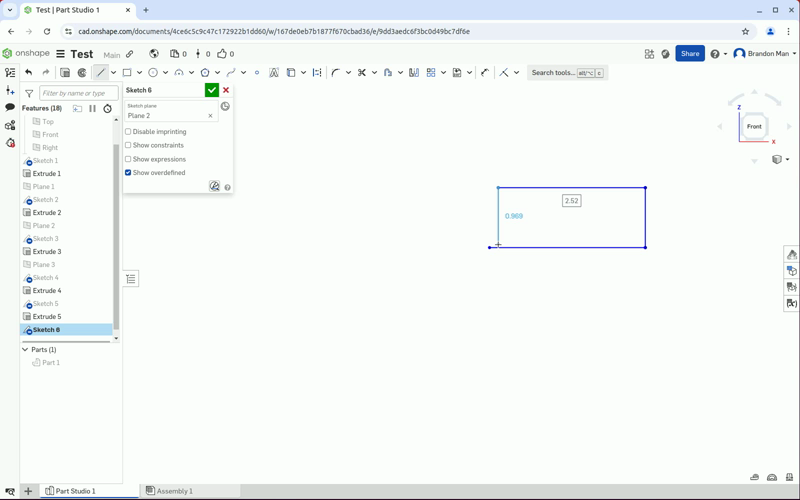
key_up(shift)
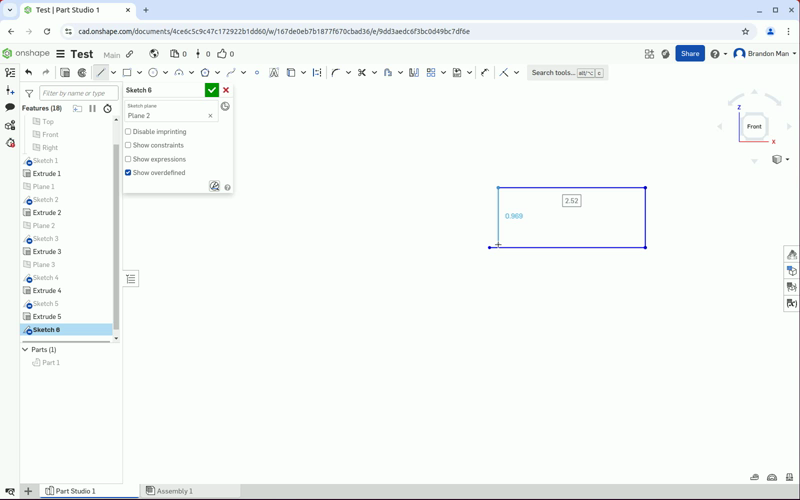
click(498, 244)
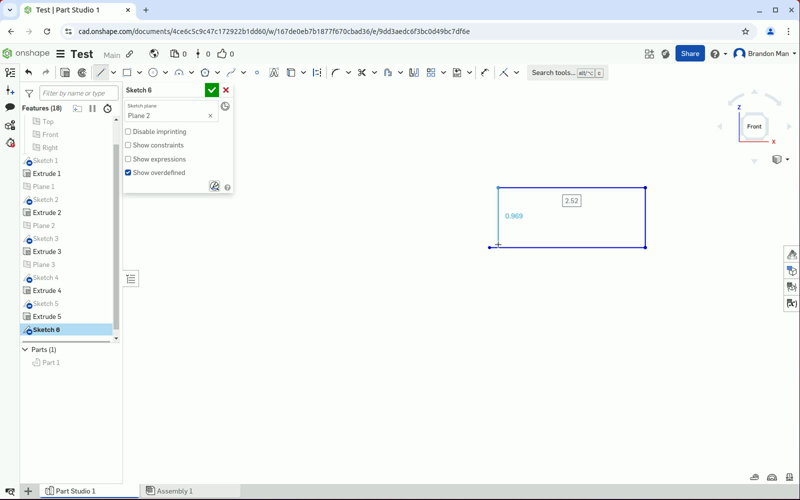
scroll(-6)
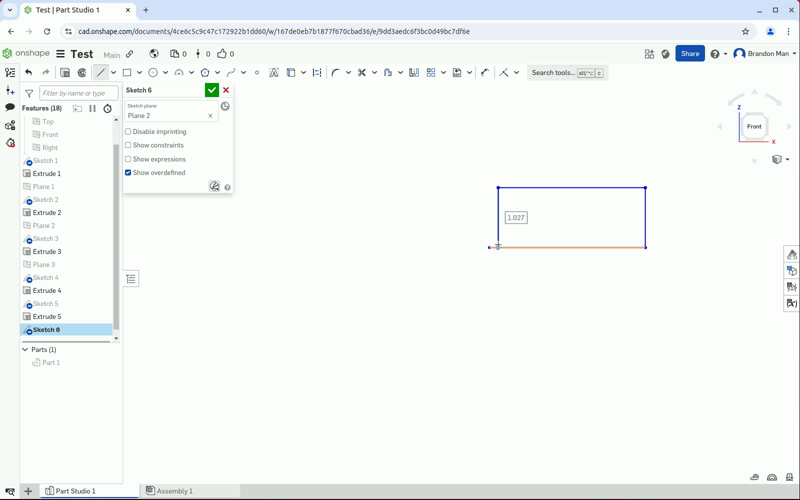
scroll(-6)
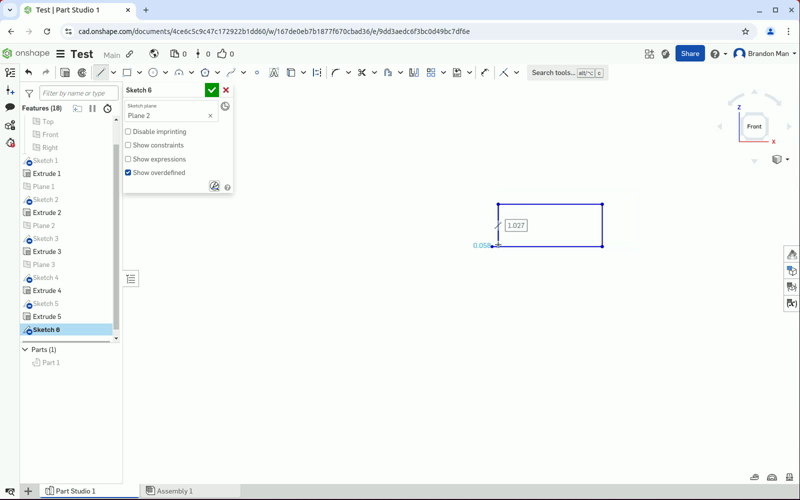
scroll(-6)
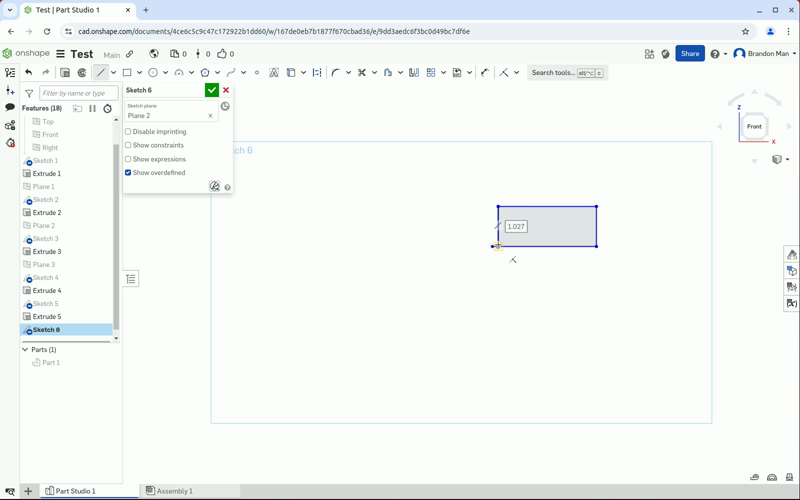
scroll(-6)
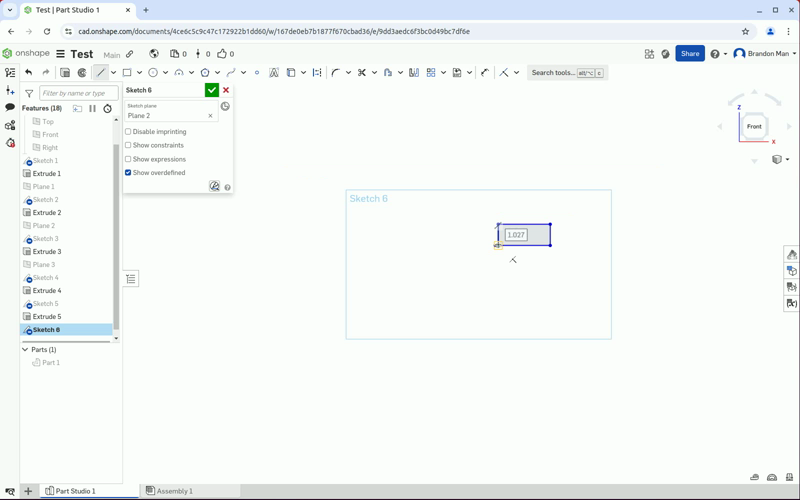
scroll(-6)
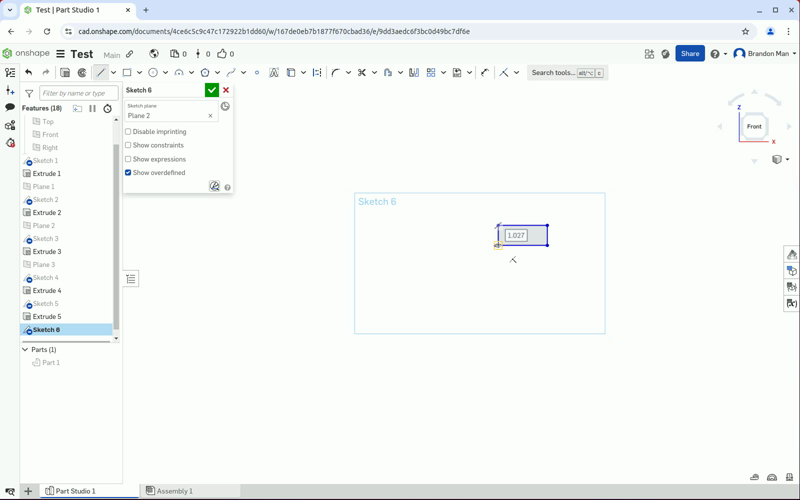
scroll(-6)
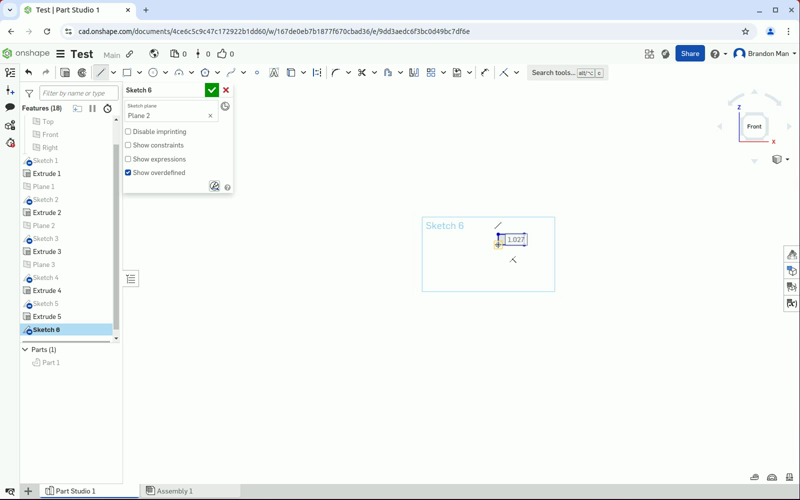
scroll(-6)
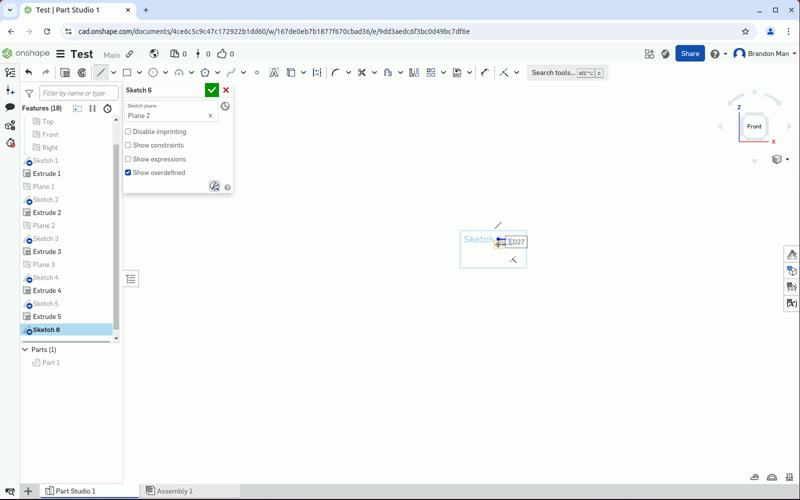
key(esc)
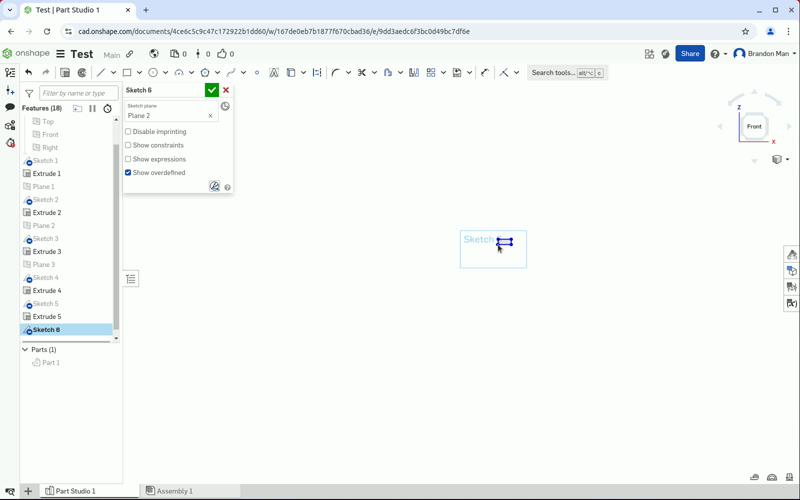
mouse_move(503, 243)
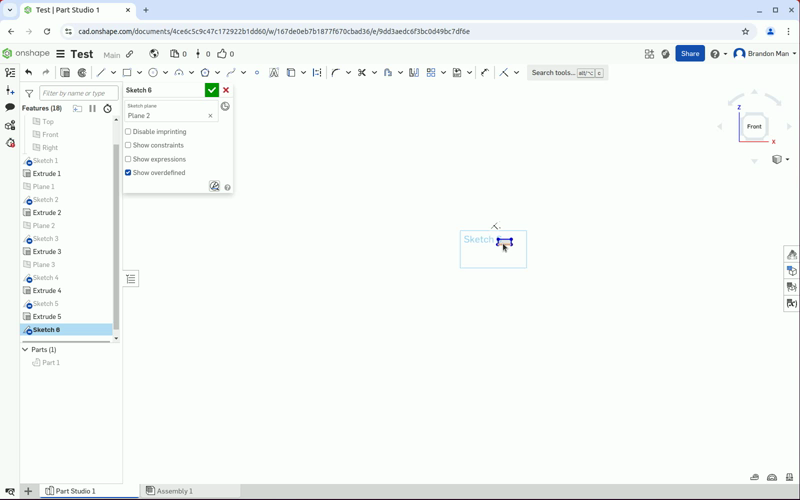
scroll(6)
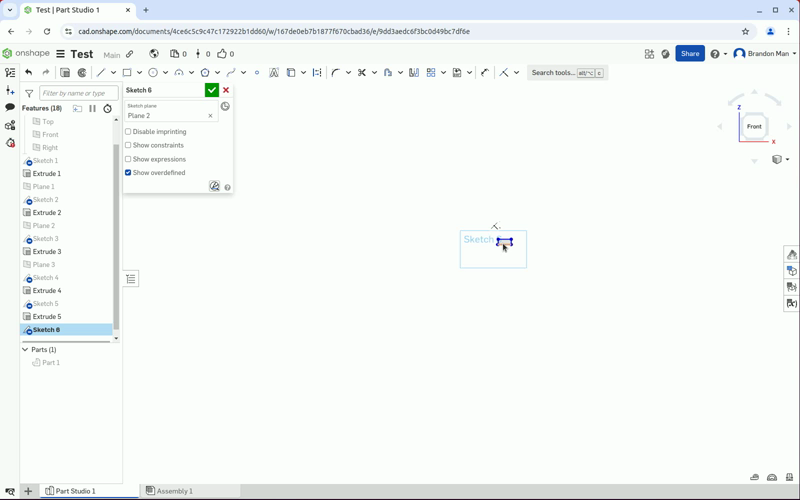
scroll(6)
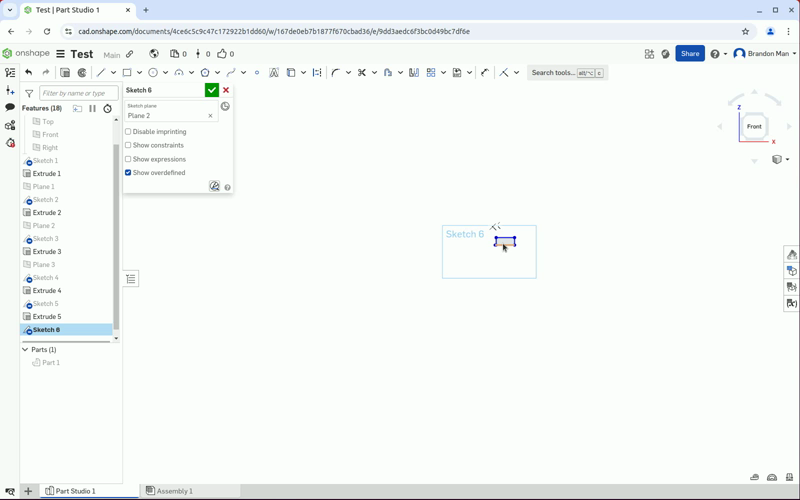
scroll(6)
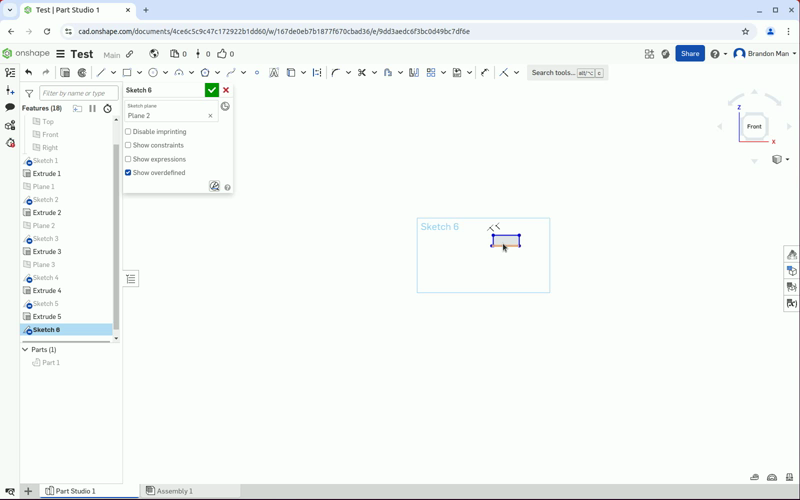
scroll(6)
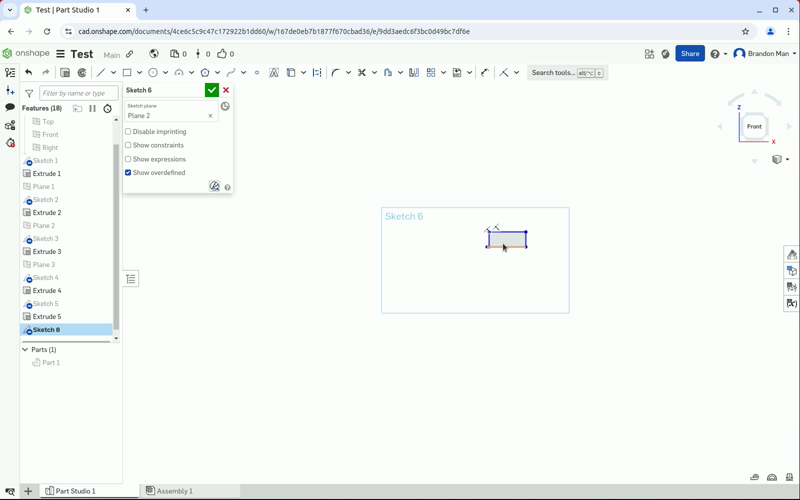
scroll(6)
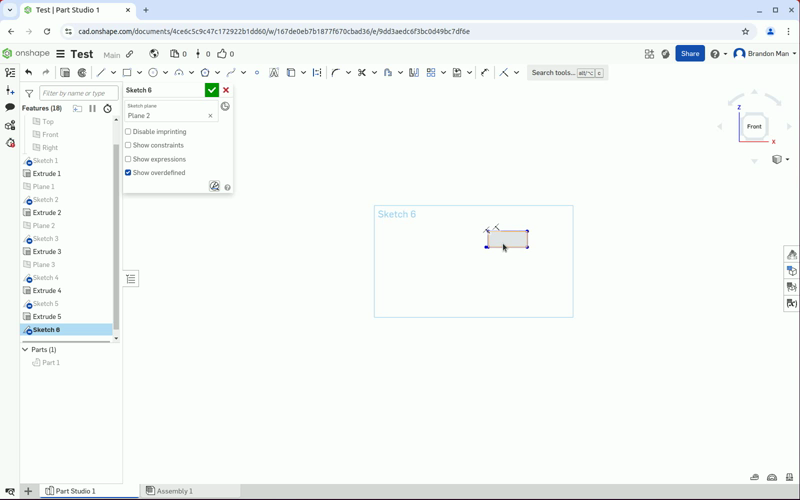
scroll(6)
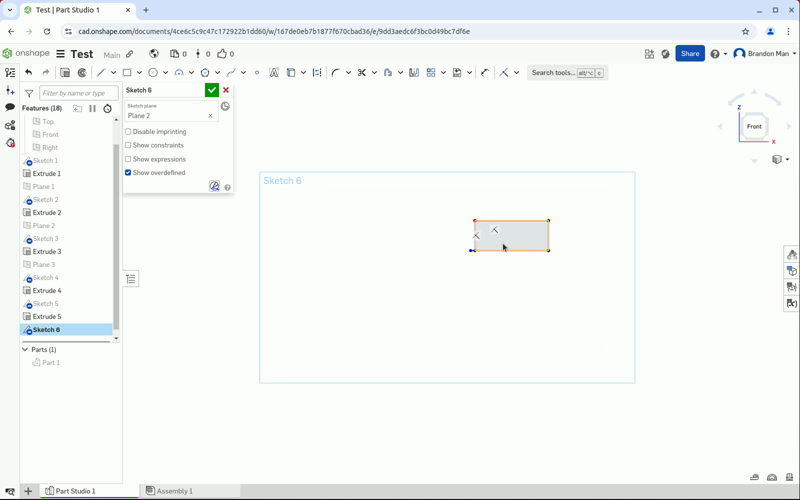
scroll(6)
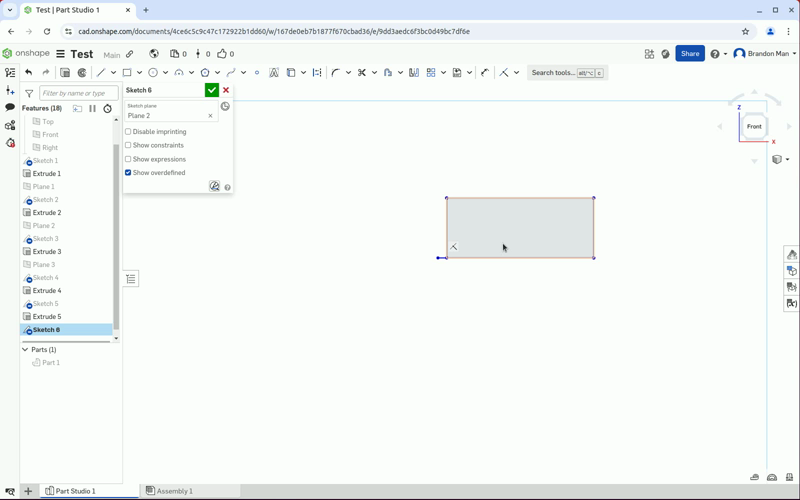
click(503, 243)
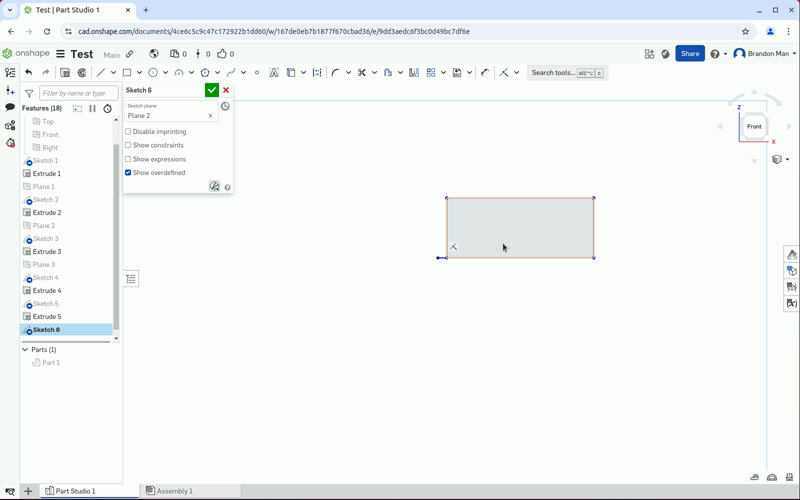
scroll(-6)
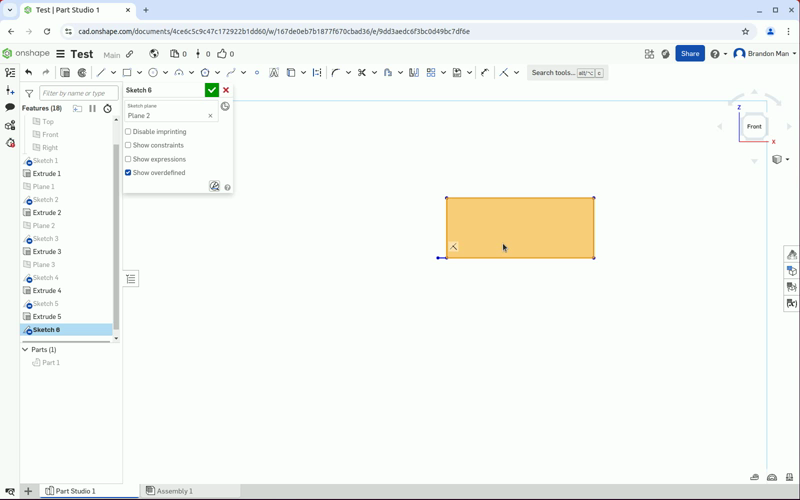
scroll(-6)
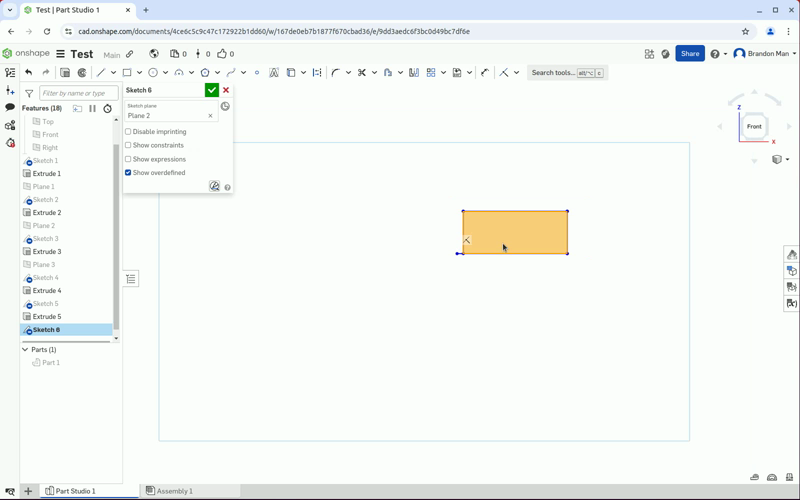
scroll(-6)
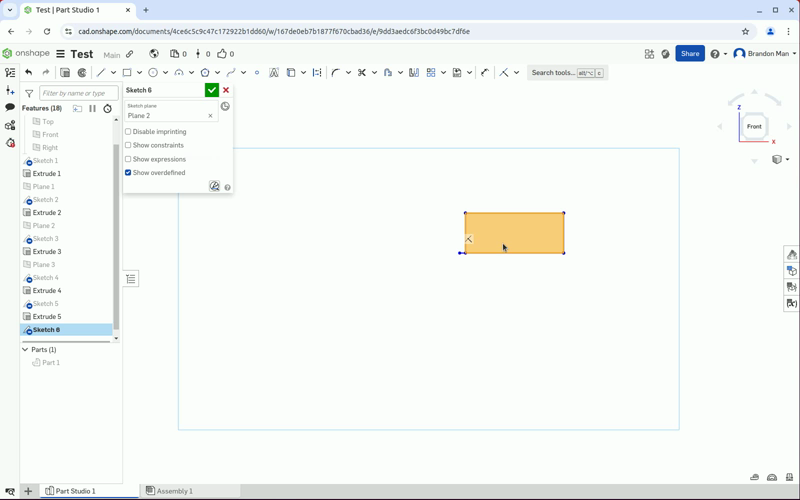
scroll(-6)
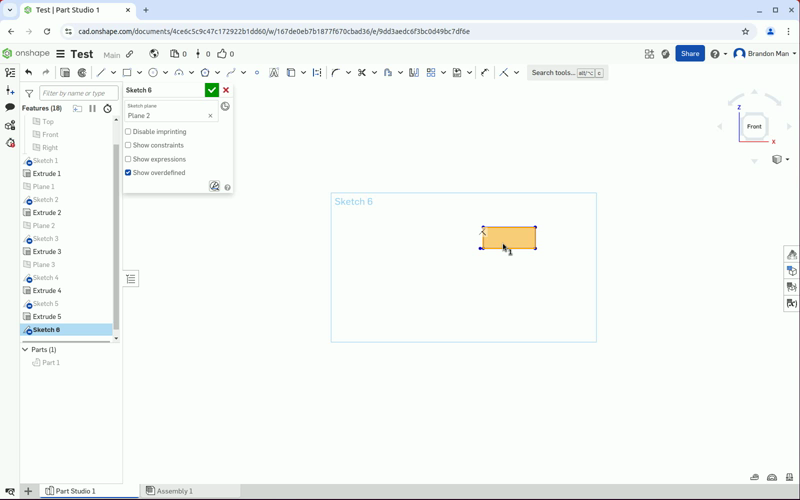
scroll(-6)
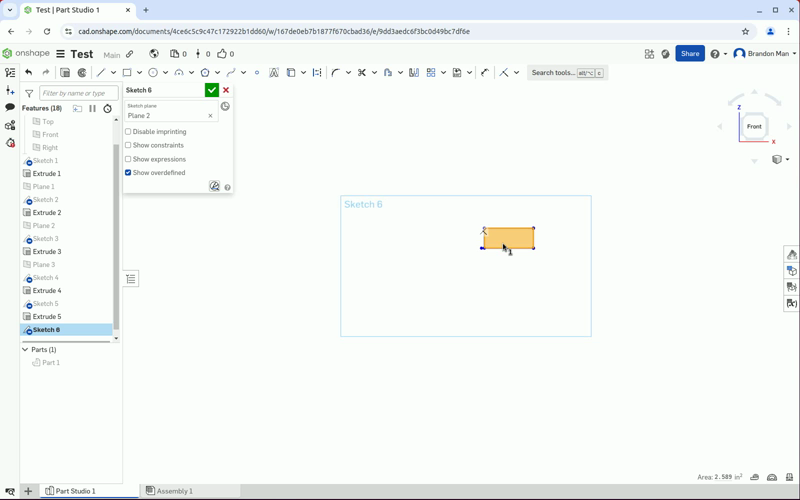
scroll(-6)
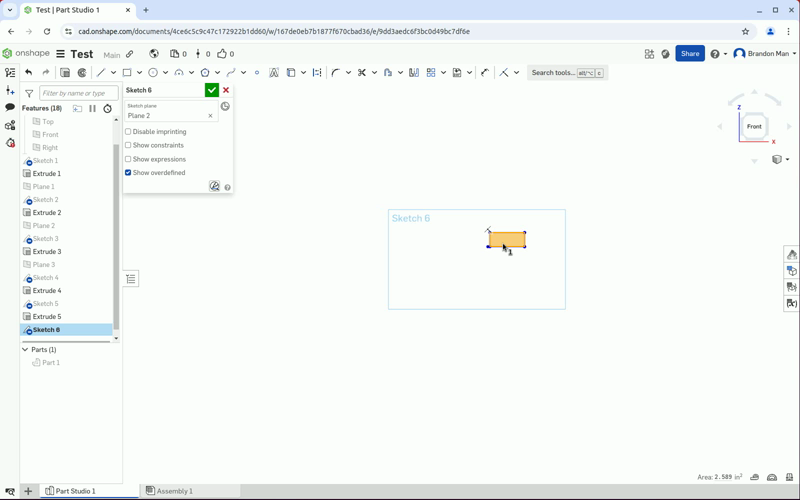
scroll(-6)
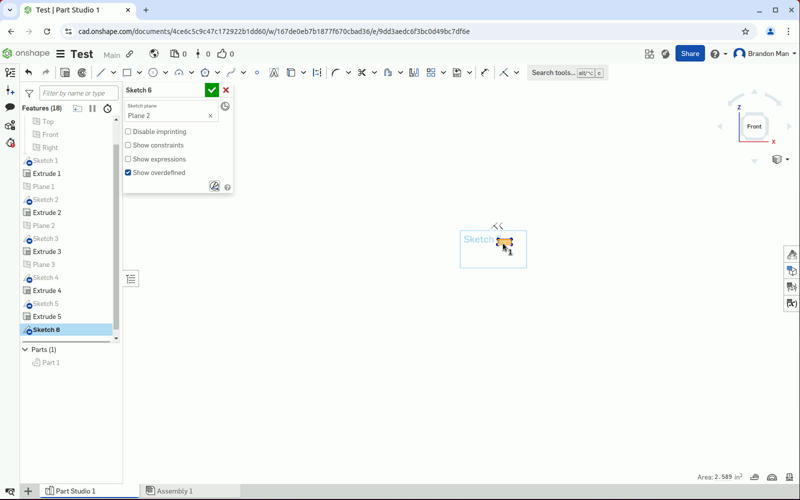
mouse_move(73, 352)
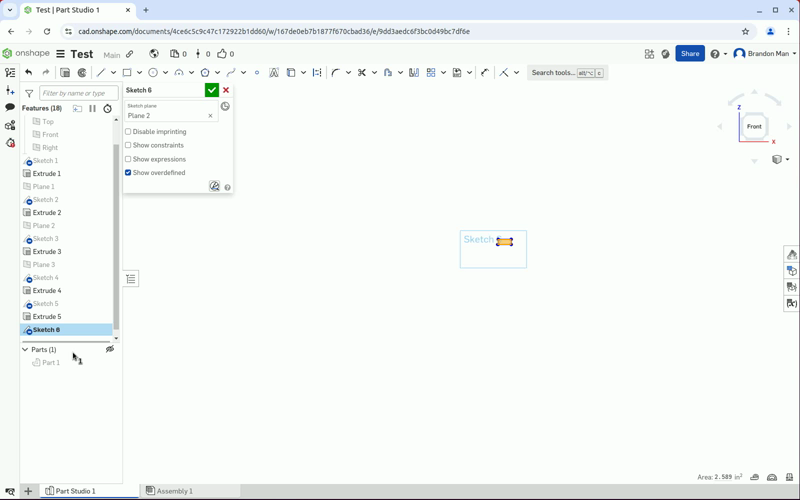
key(shift+y)
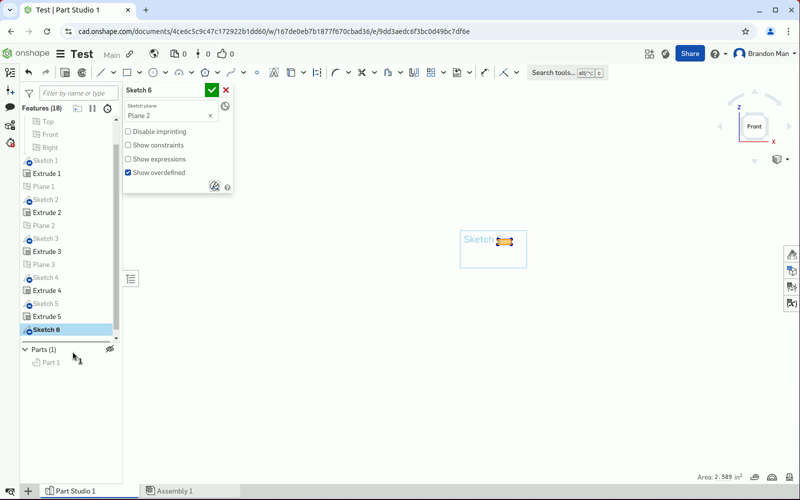
key(shift+e)
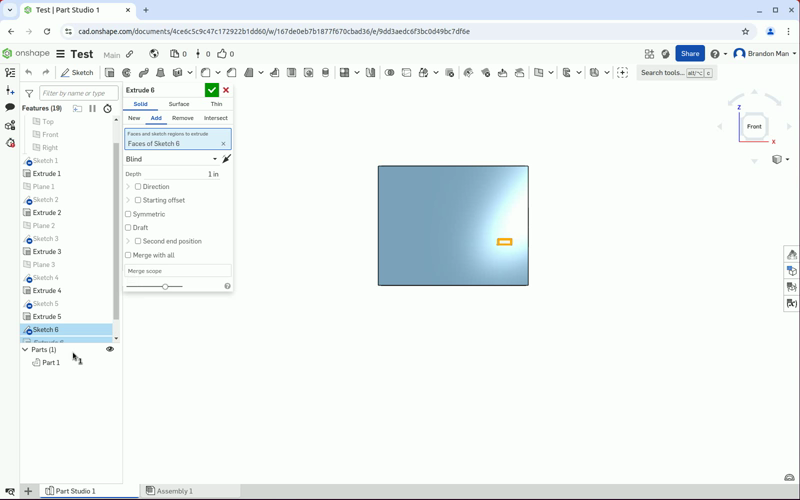
mouse_move(143, 106)
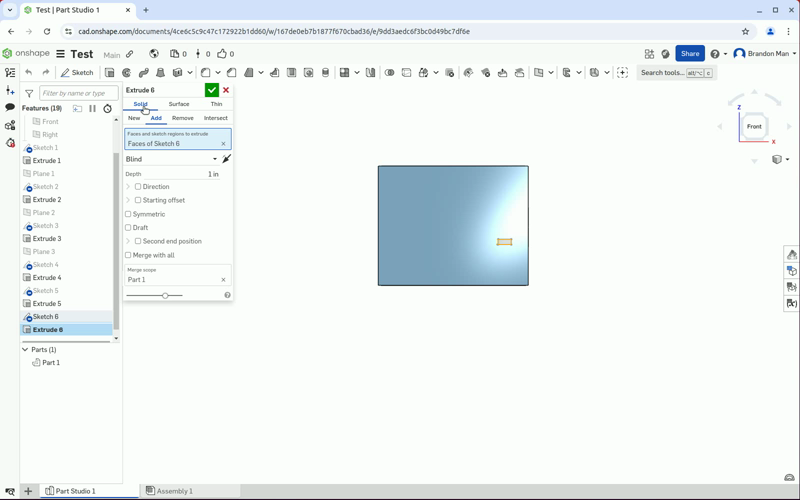
click(143, 106)
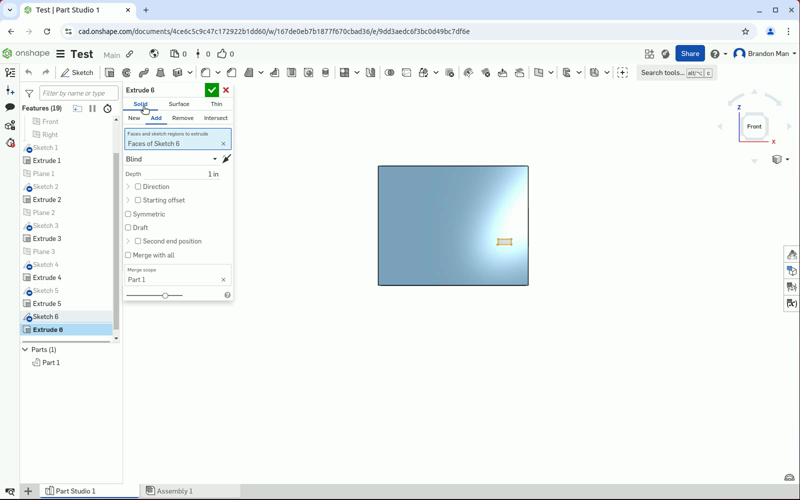
mouse_move(137, 120)
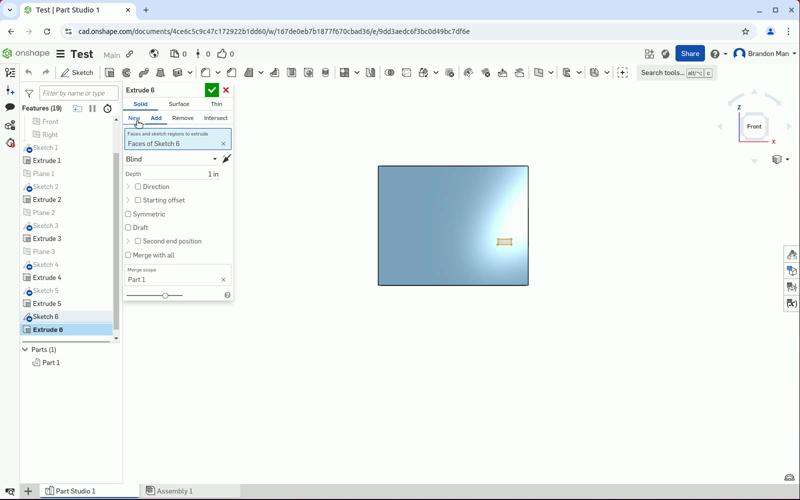
click(137, 120)
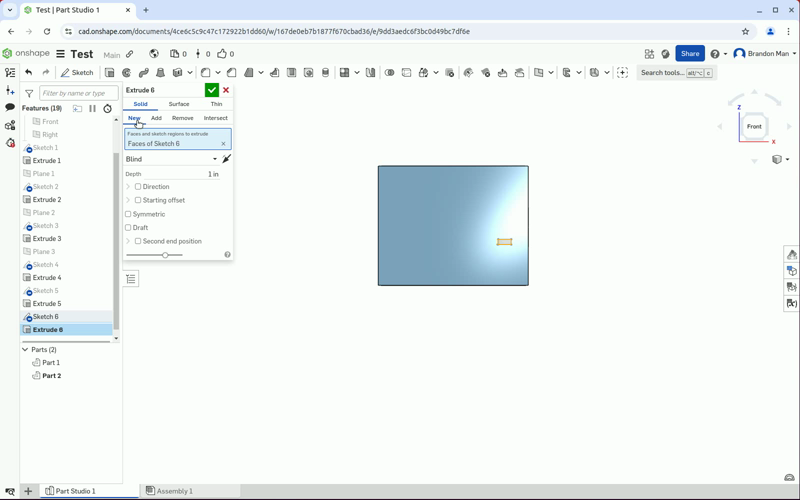
key(tab, 4)
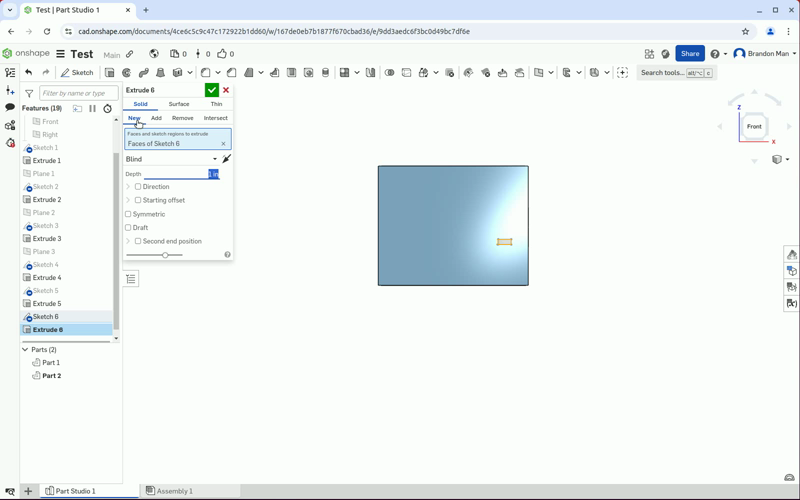
text(-0.241)
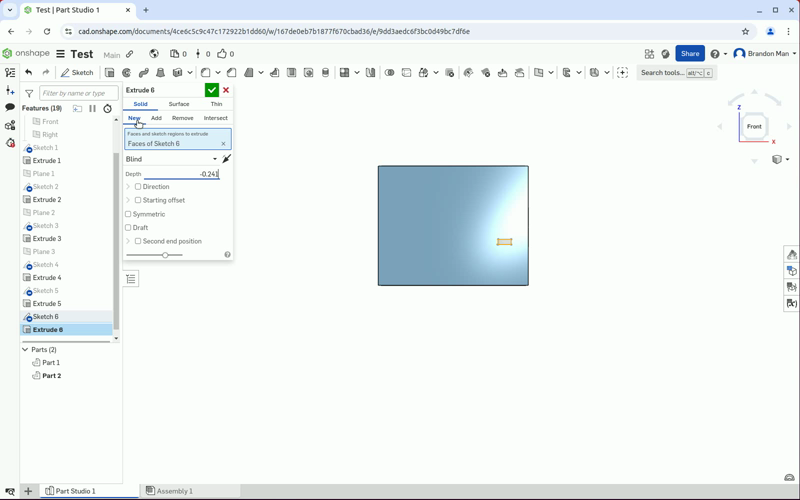
key(enter)
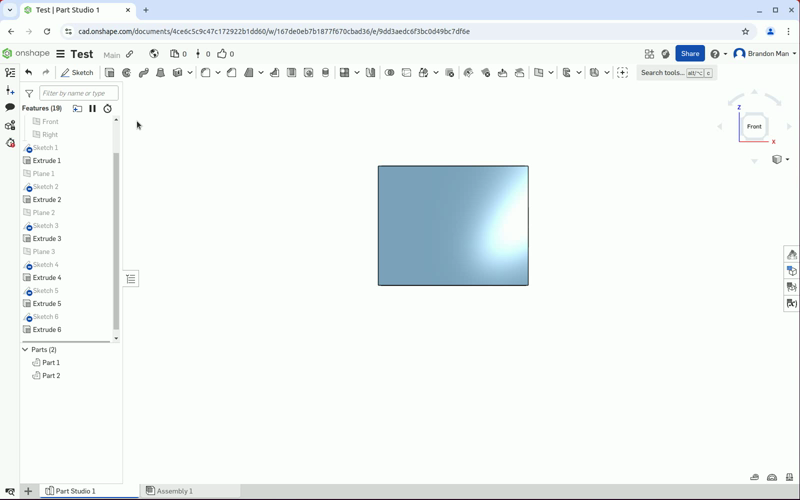
key(shift+h)
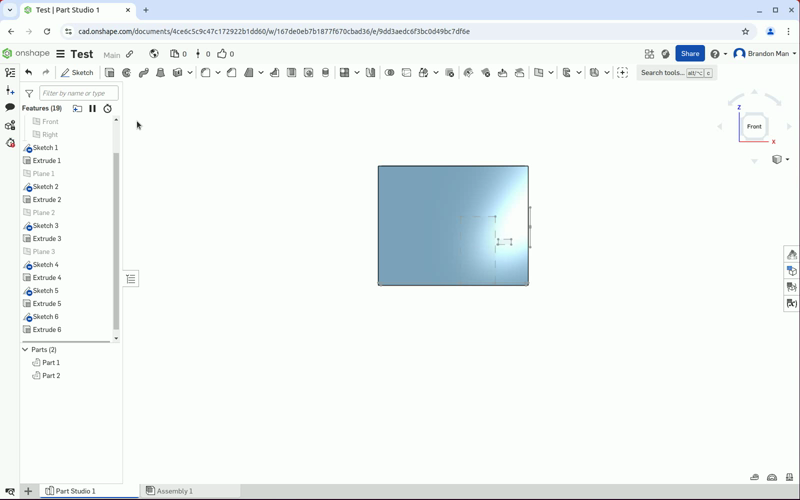
key(shift+h)
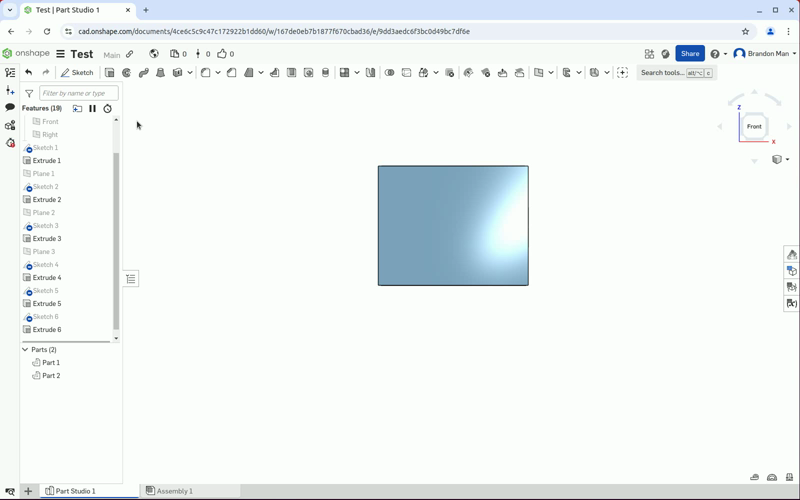
mouse_move(69, 150)
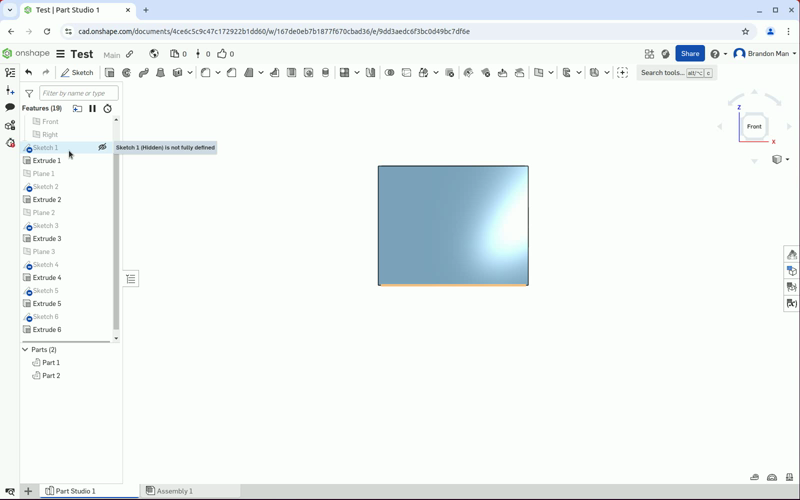
click(69, 150)
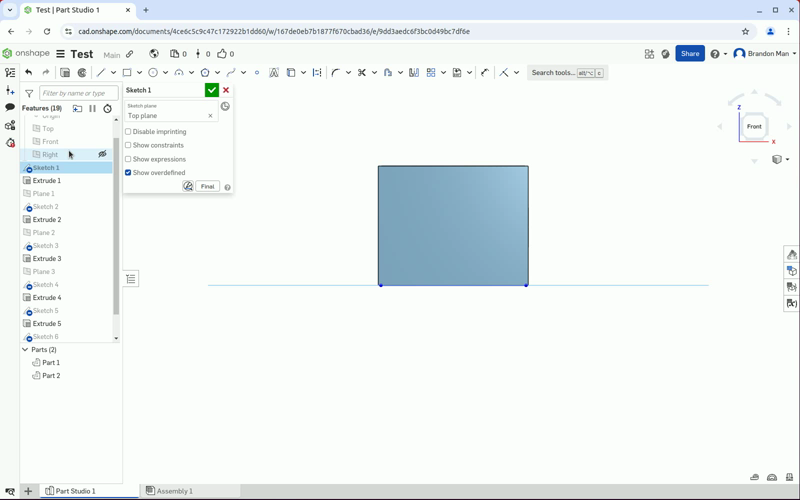
mouse_move(229, 92)
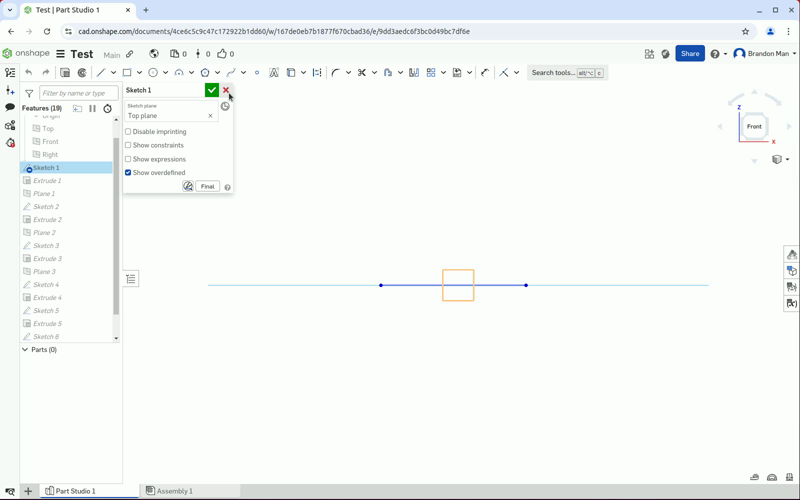
click(229, 92)
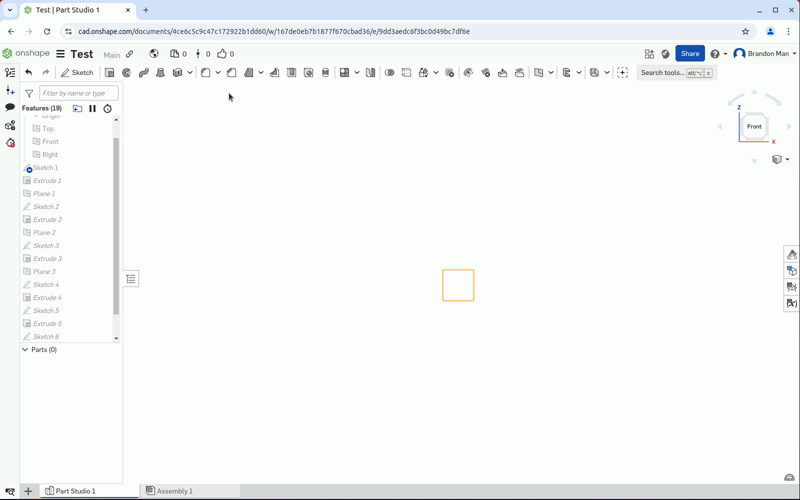
key(shift+s)
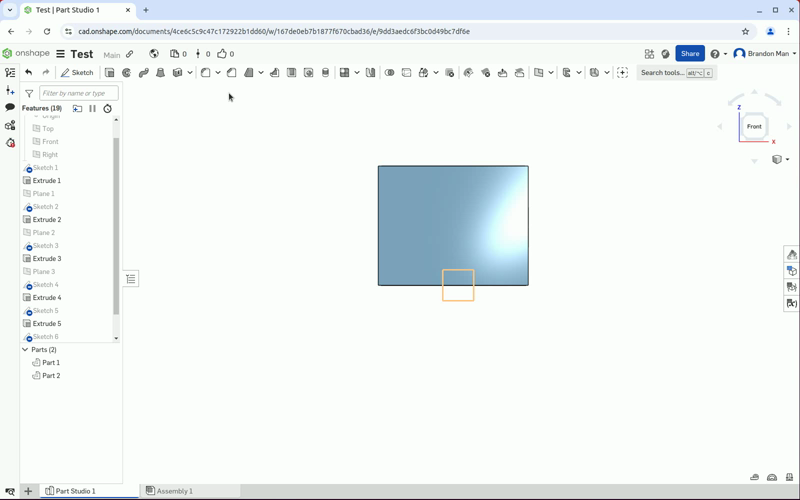
mouse_move(69, 202)
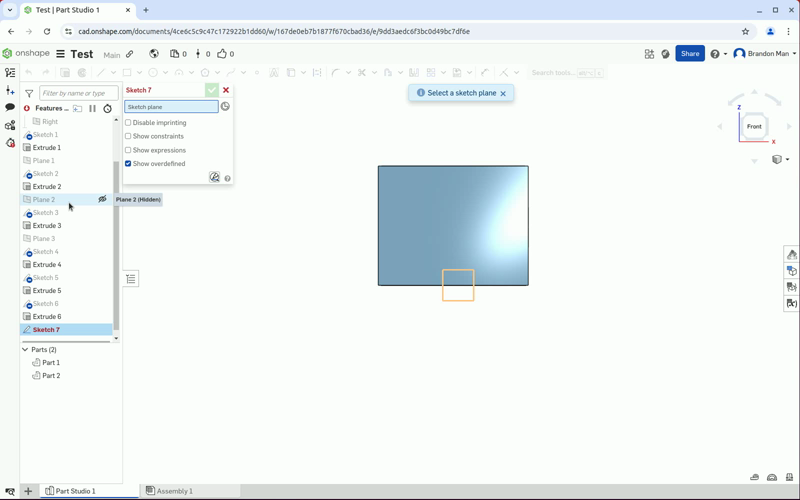
click(69, 202)
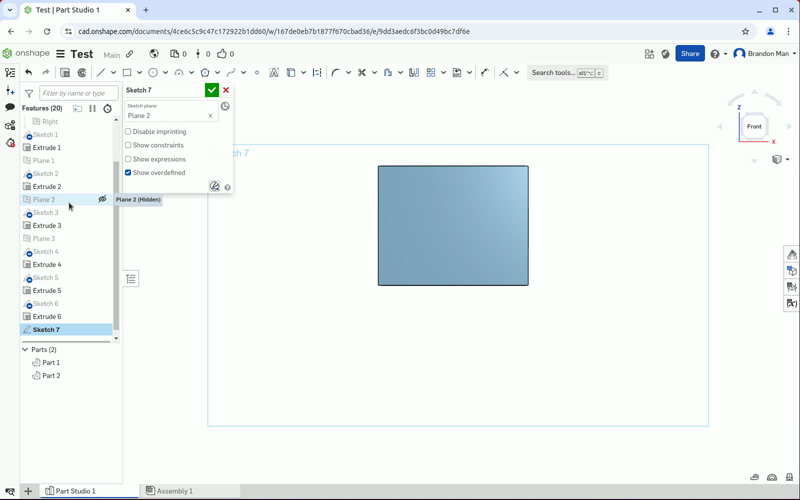
mouse_move(73, 352)
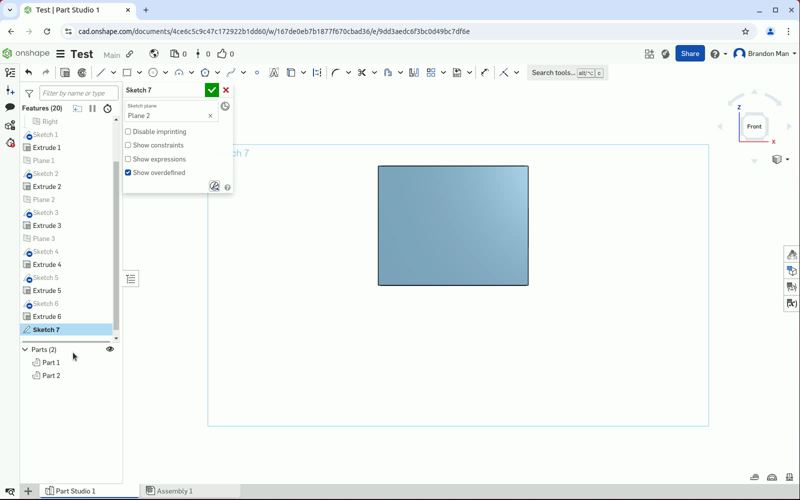
key(y)
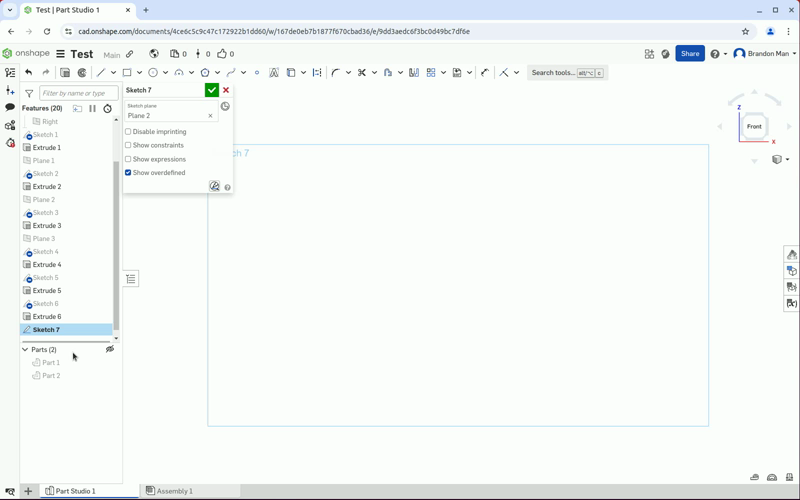
key(l)
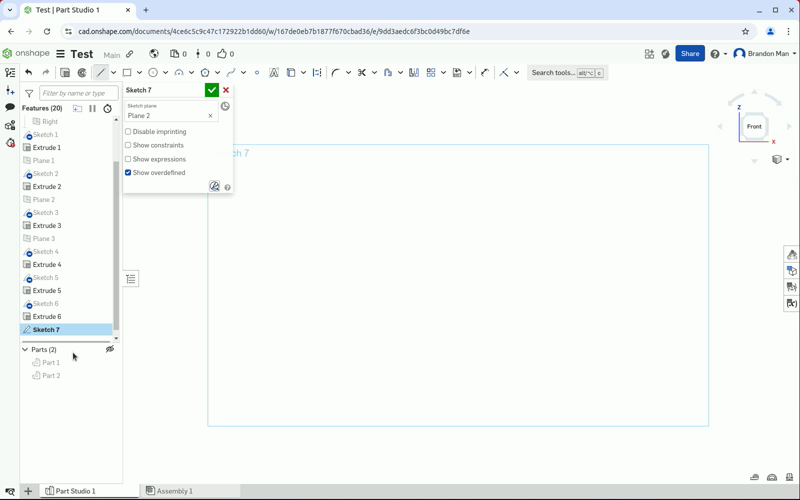
key_down(shift)
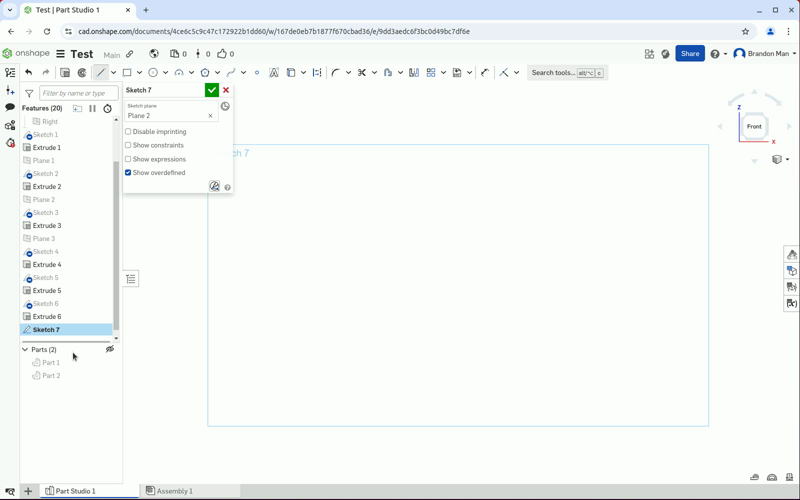
mouse_move(498, 244)
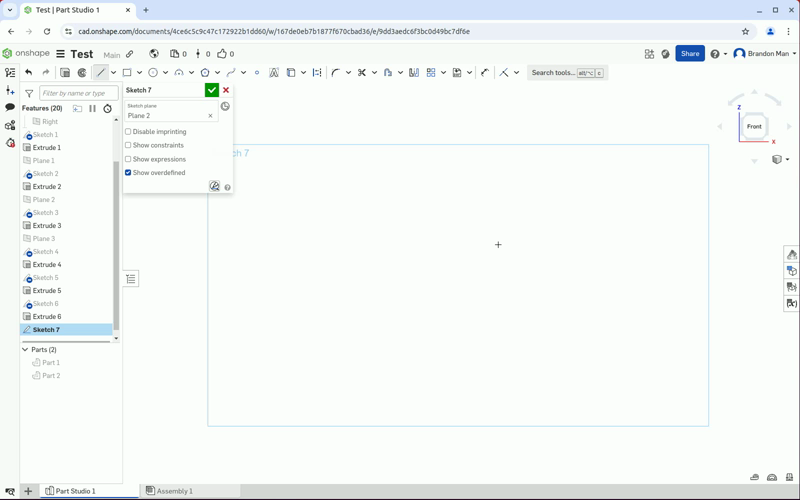
click(498, 244)
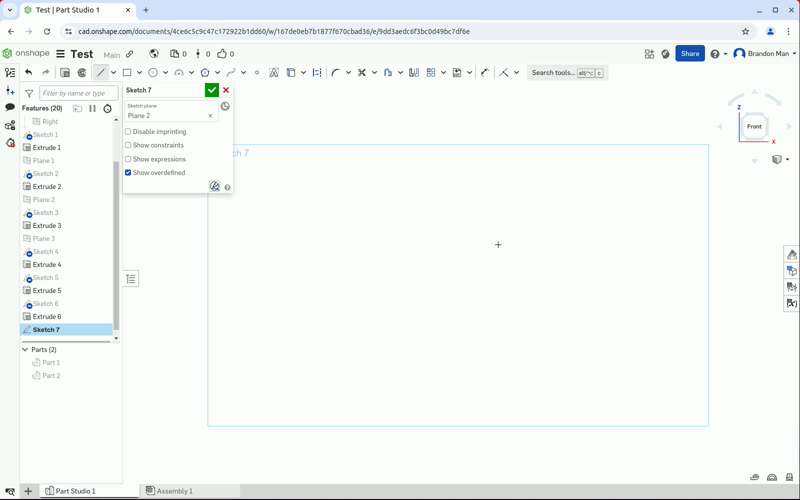
key_up(shift)
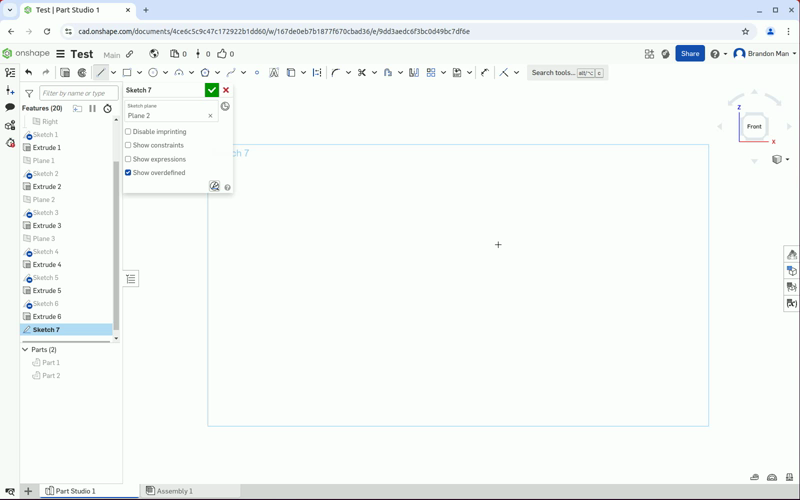
key_down(shift)
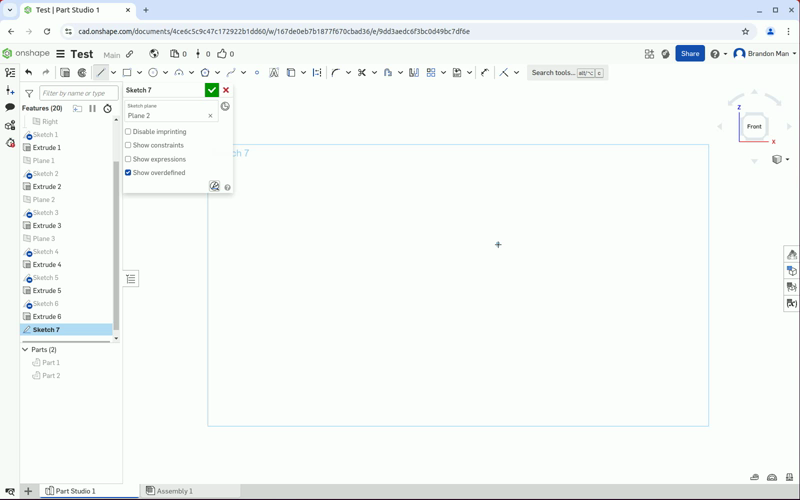
mouse_move(528, 244)
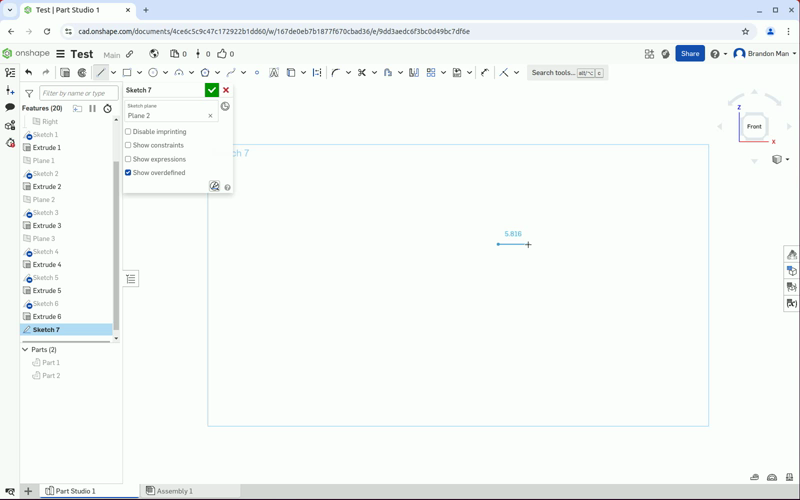
mouse_move(512, 244)
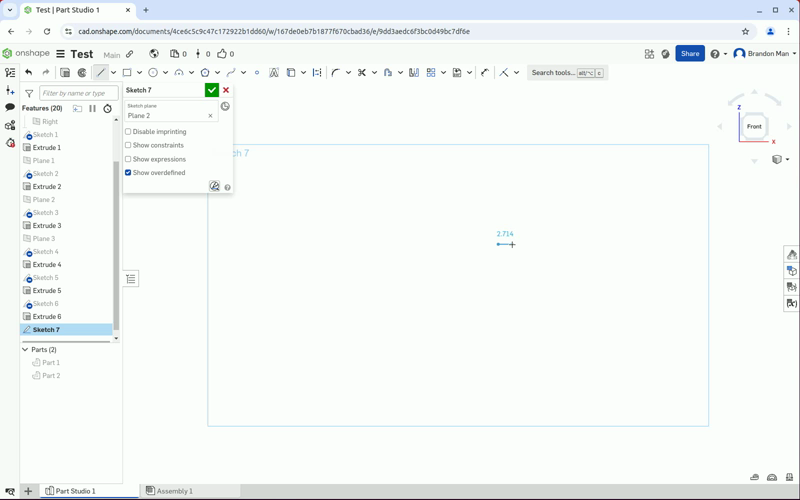
click(512, 244)
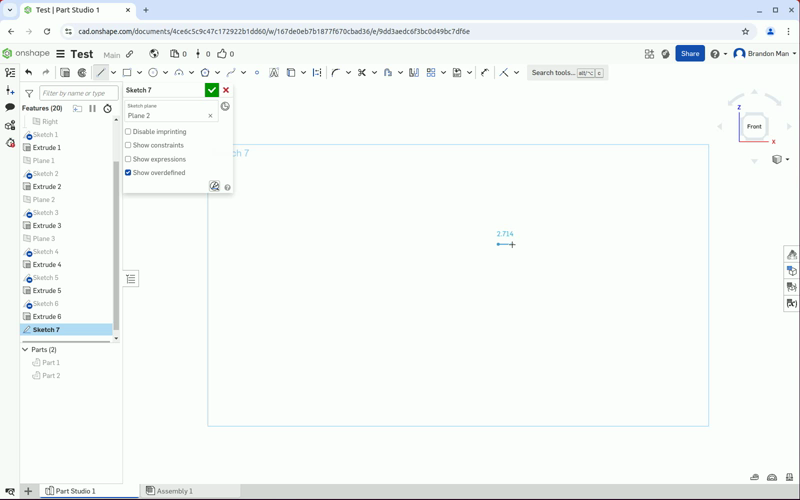
key_up(shift)
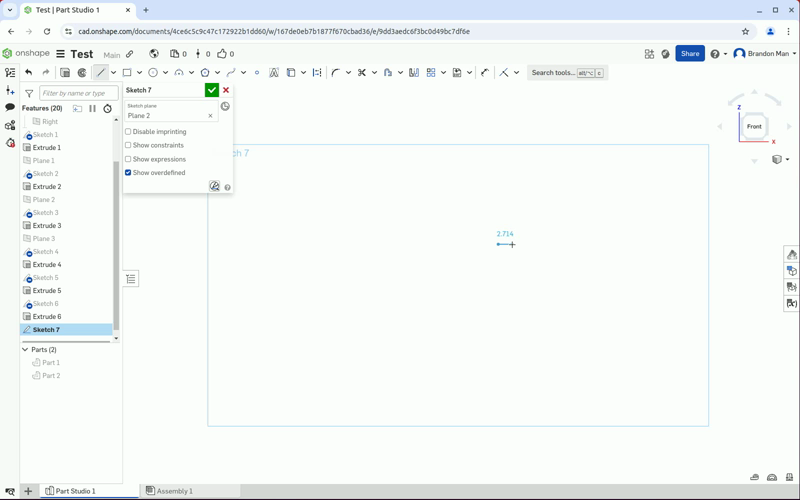
key_down(shift)
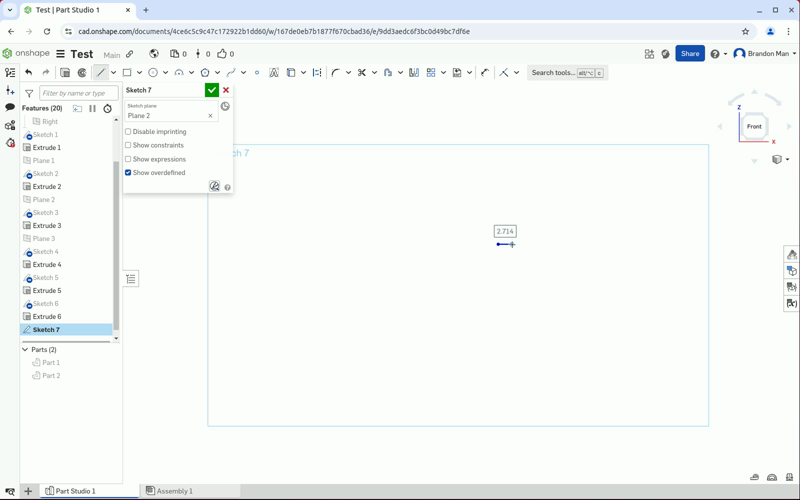
mouse_move(542, 244)
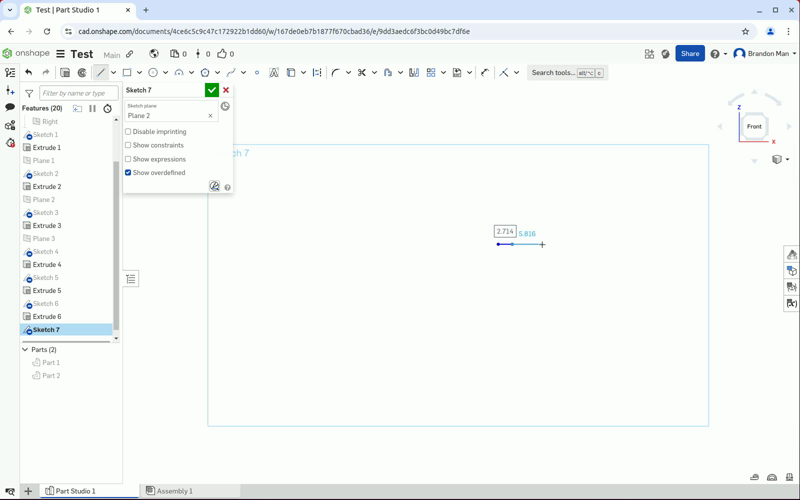
mouse_move(512, 237)
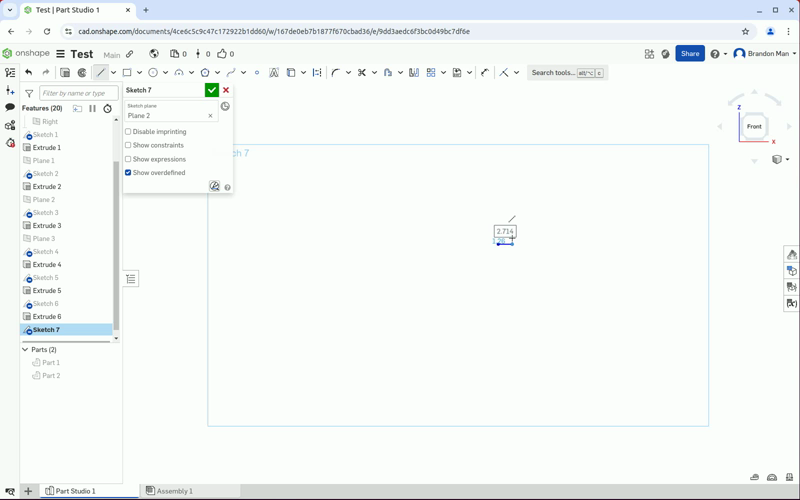
scroll(6)
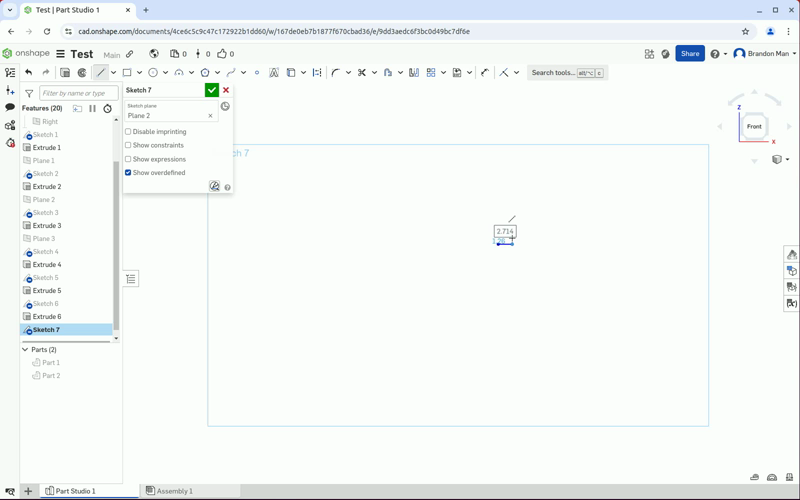
scroll(6)
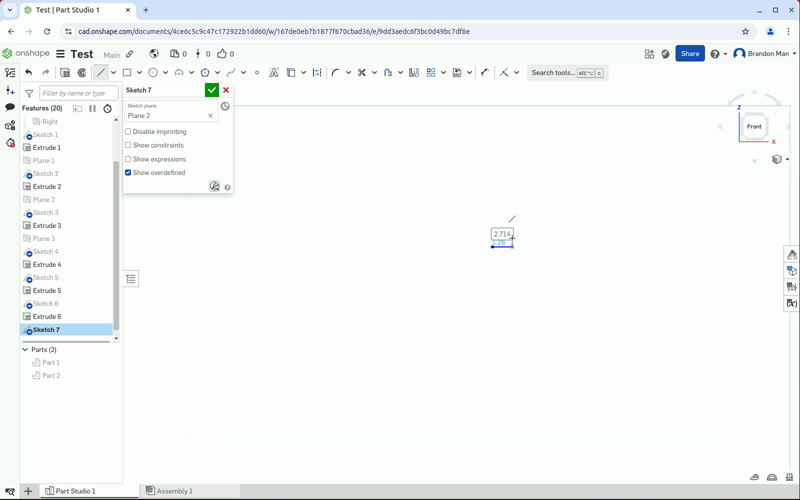
scroll(6)
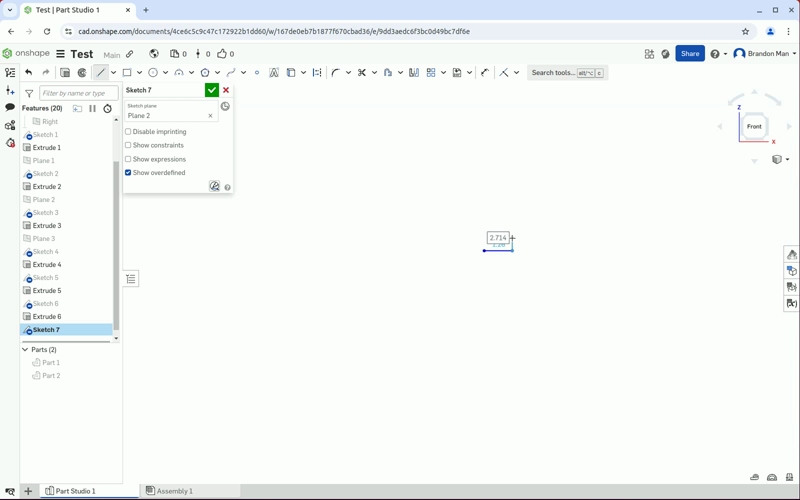
scroll(6)
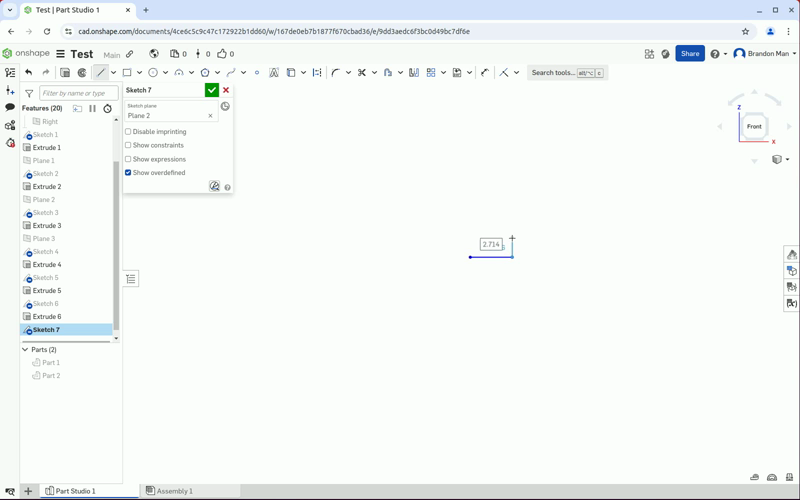
scroll(6)
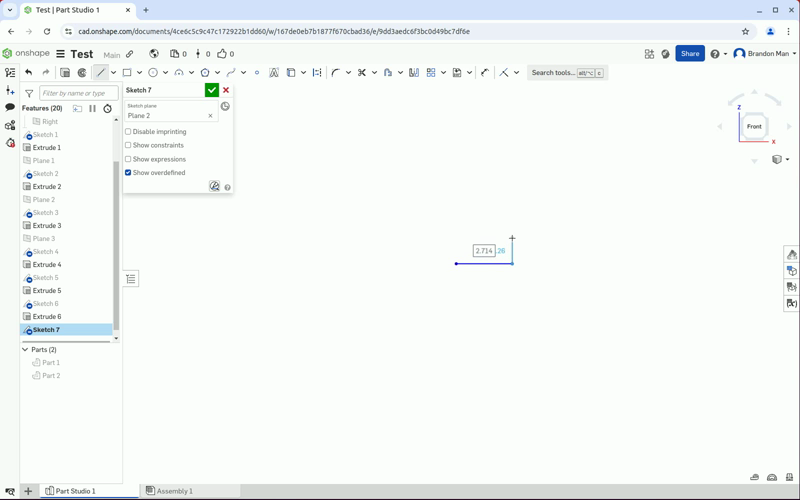
scroll(6)
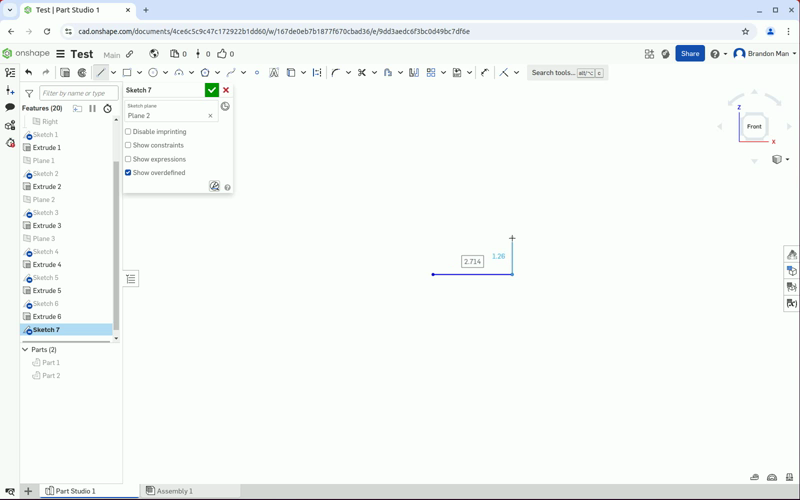
scroll(6)
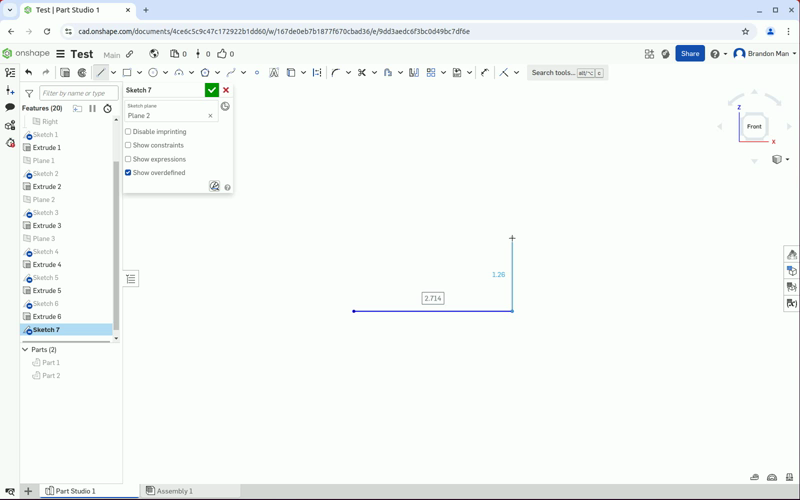
click(512, 237)
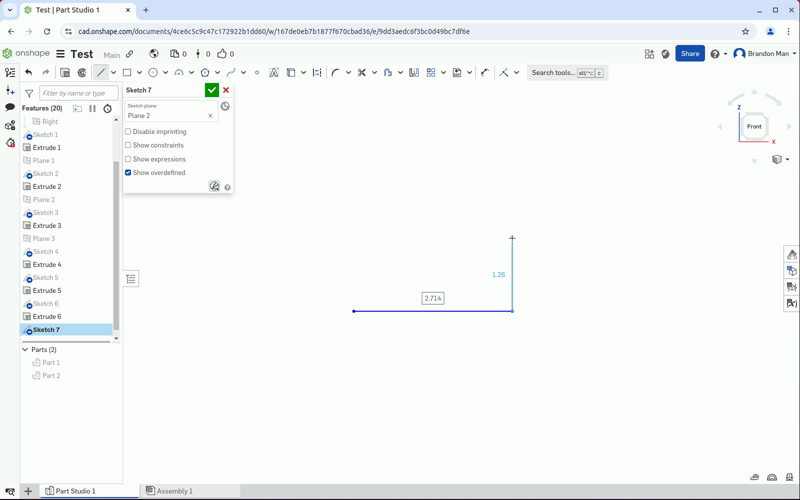
scroll(-6)
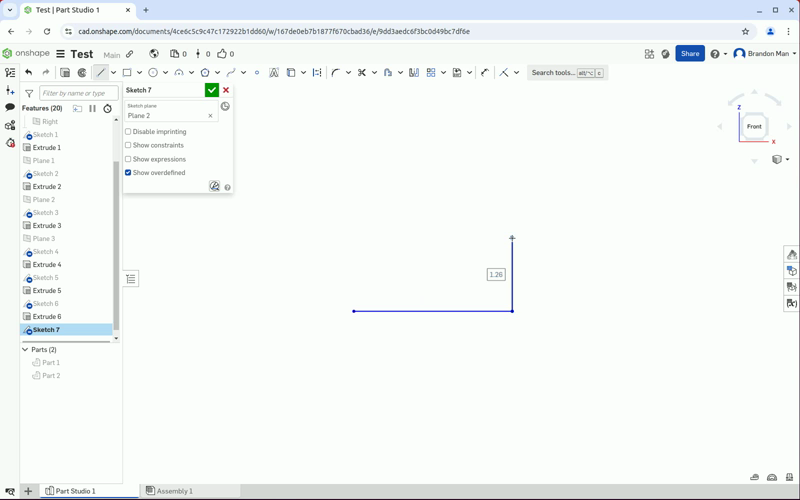
scroll(-6)
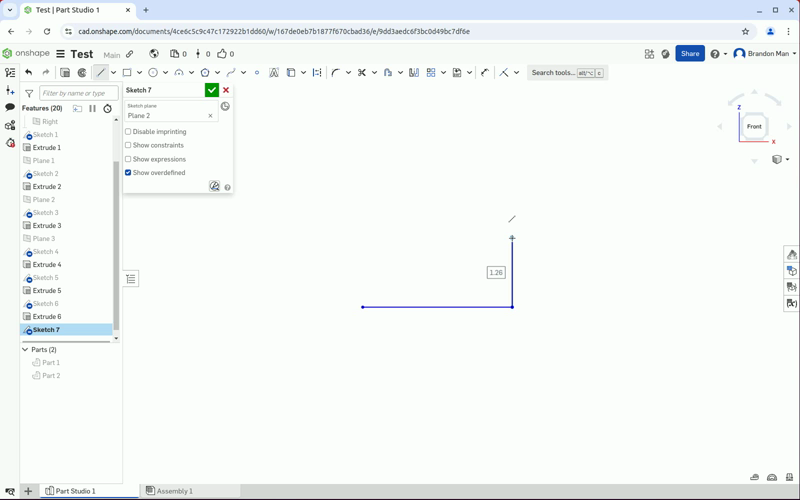
scroll(-6)
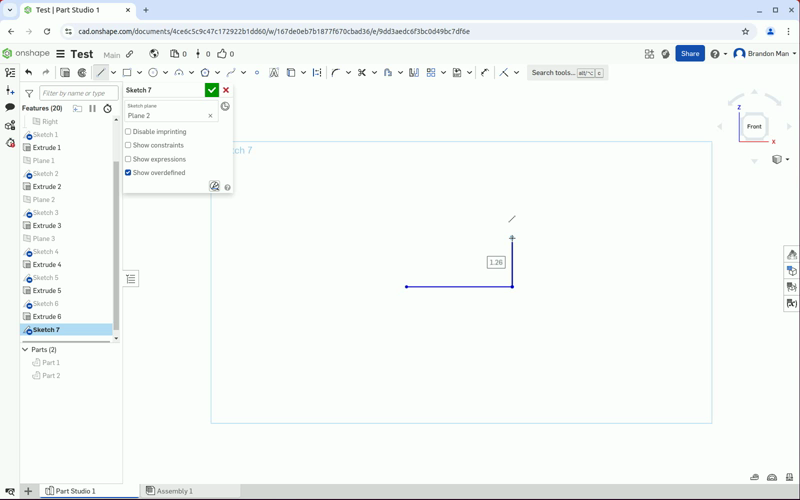
scroll(-6)
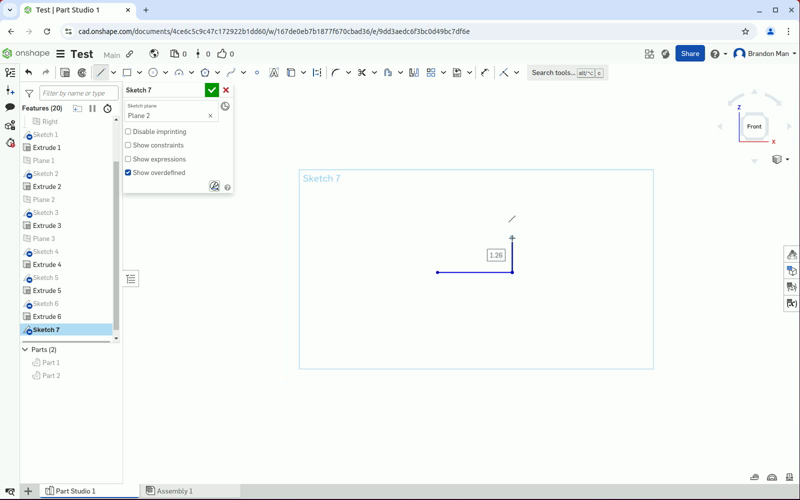
scroll(-6)
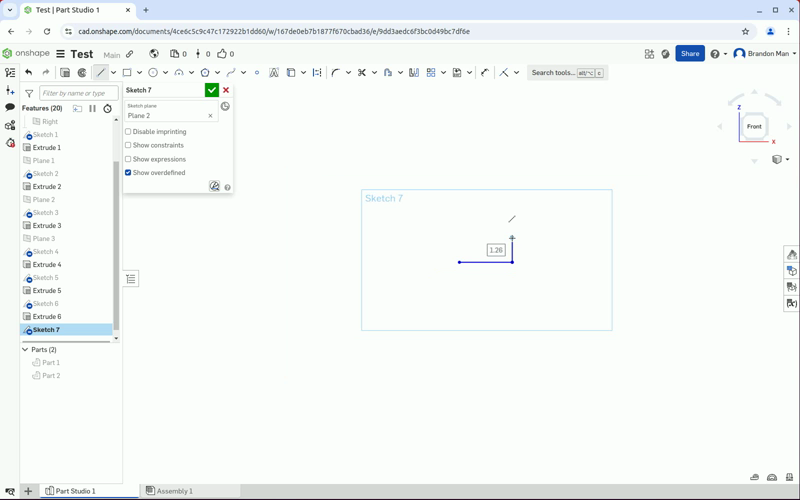
scroll(-6)
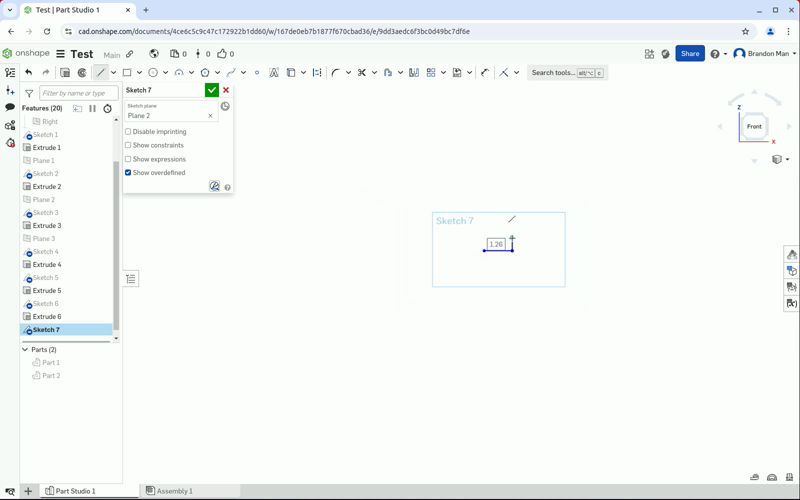
scroll(-6)
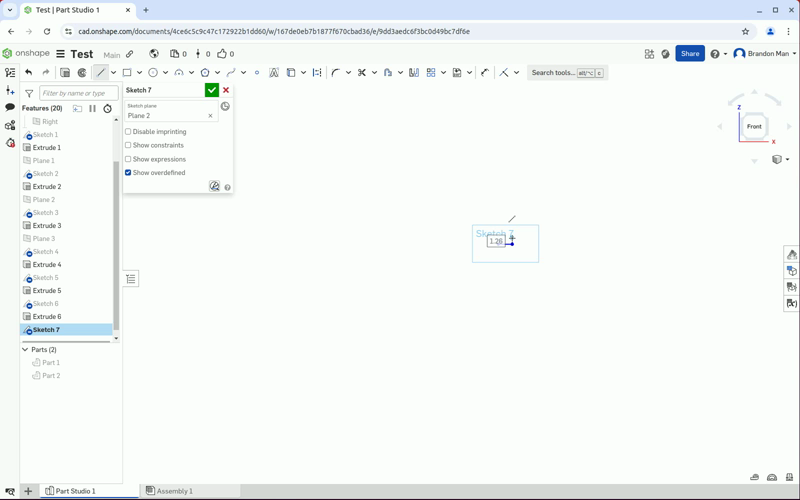
key_up(shift)
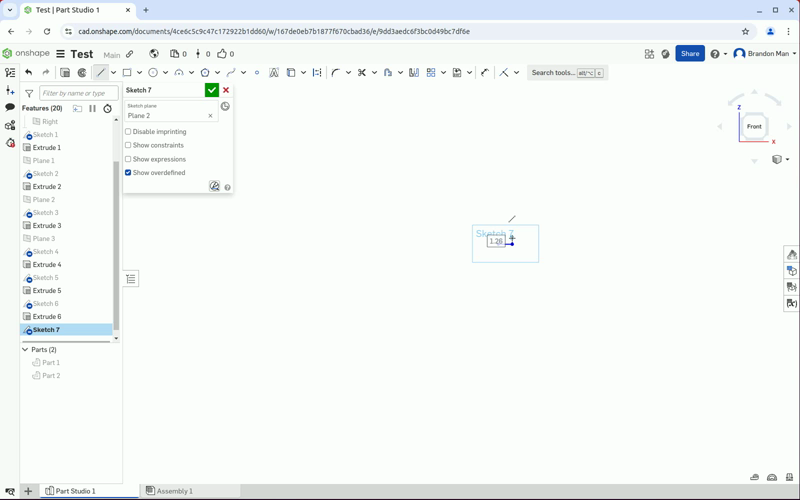
key_down(shift)
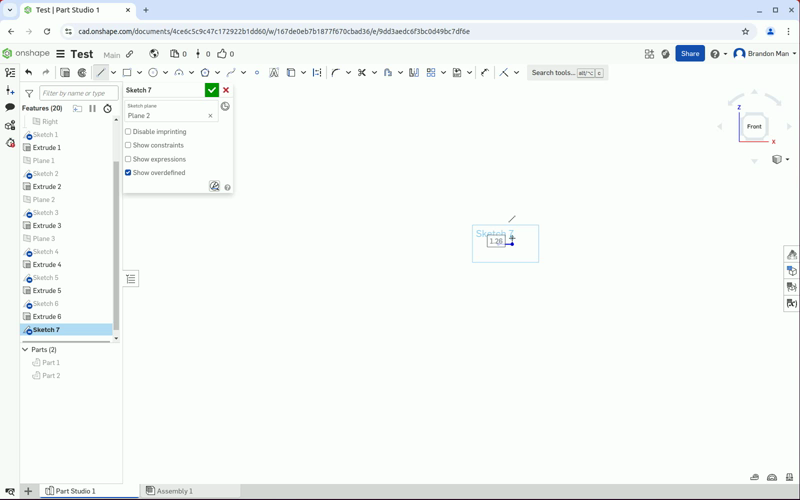
mouse_move(542, 237)
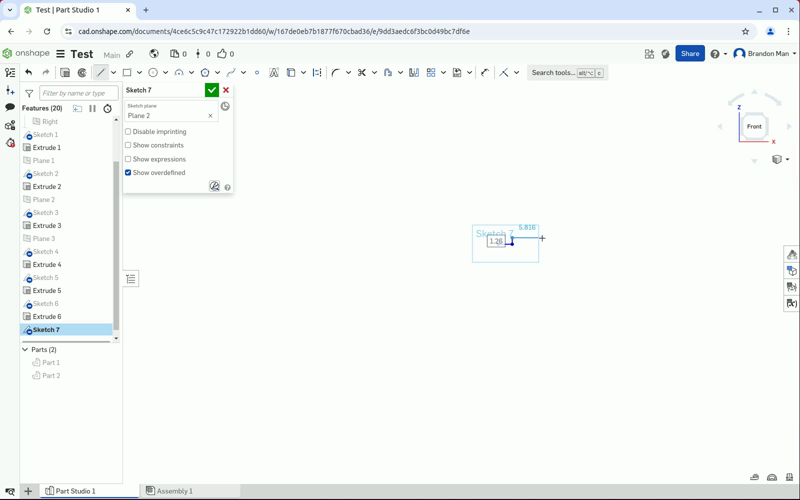
mouse_move(498, 237)
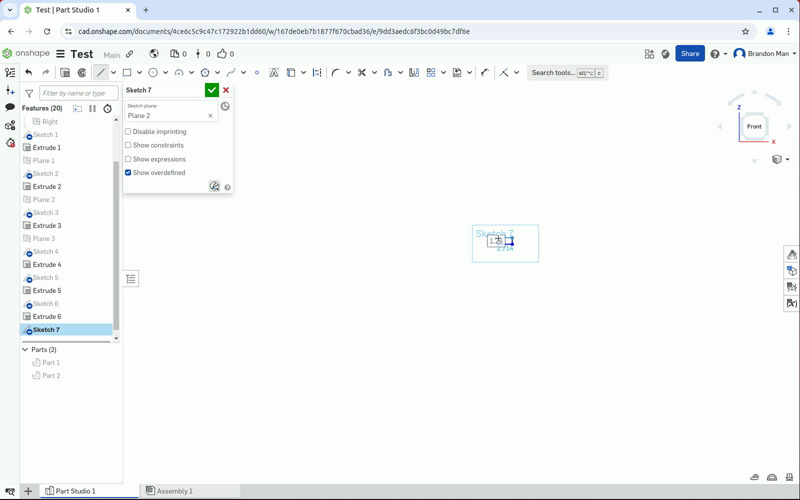
click(498, 237)
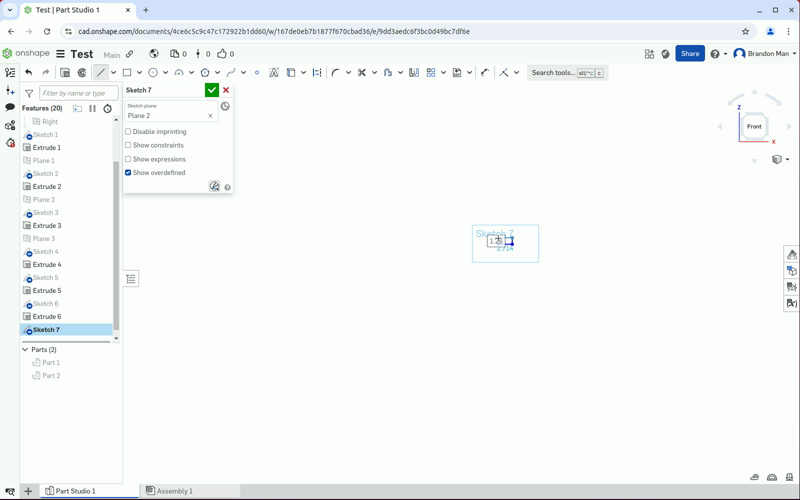
key_up(shift)
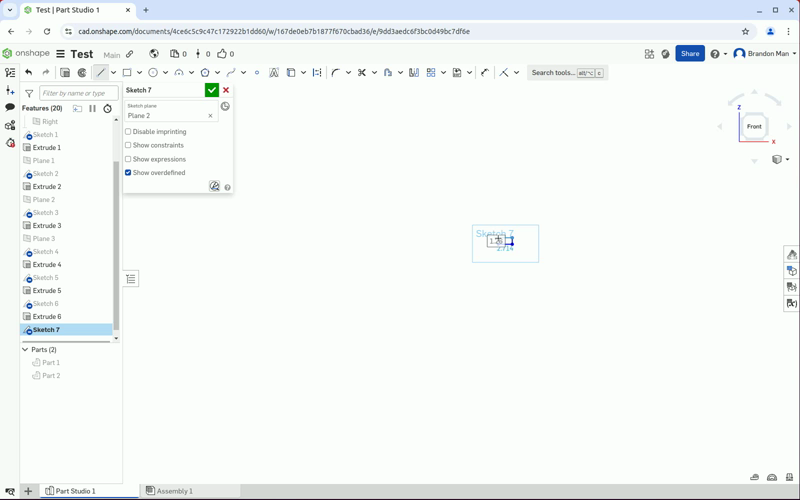
mouse_move(528, 237)
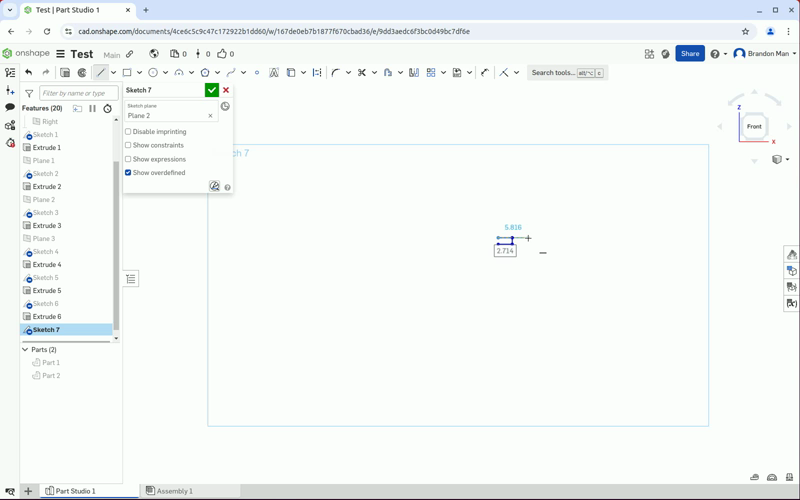
key_down(shift)
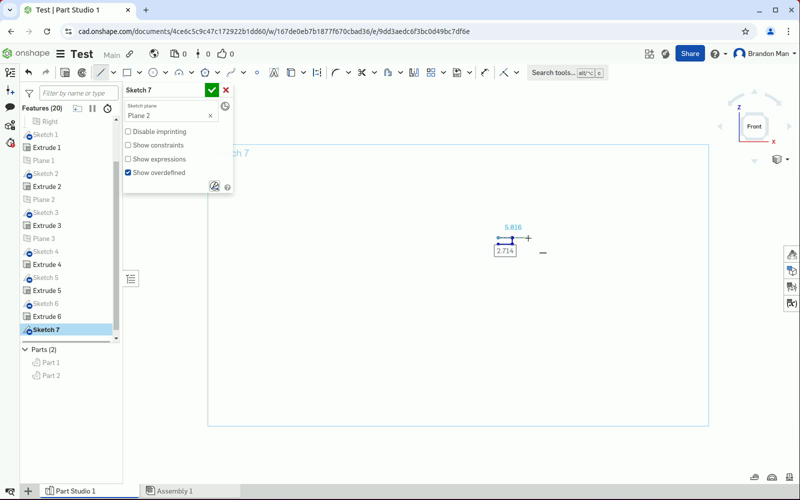
mouse_move(498, 244)
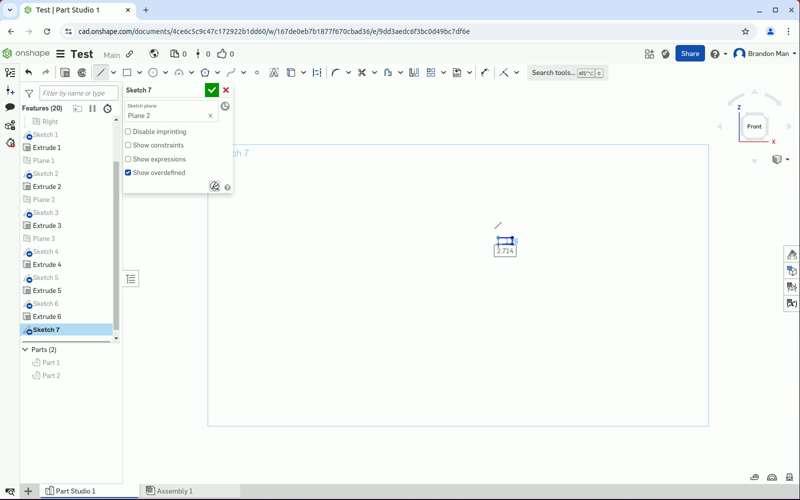
scroll(6)
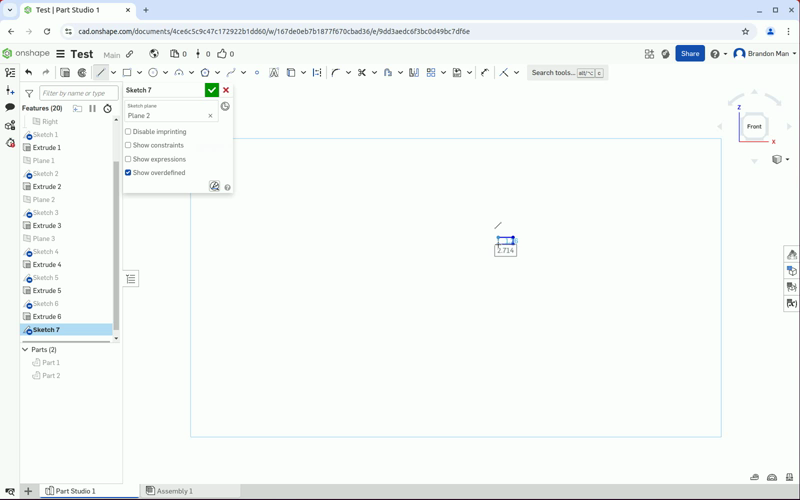
scroll(6)
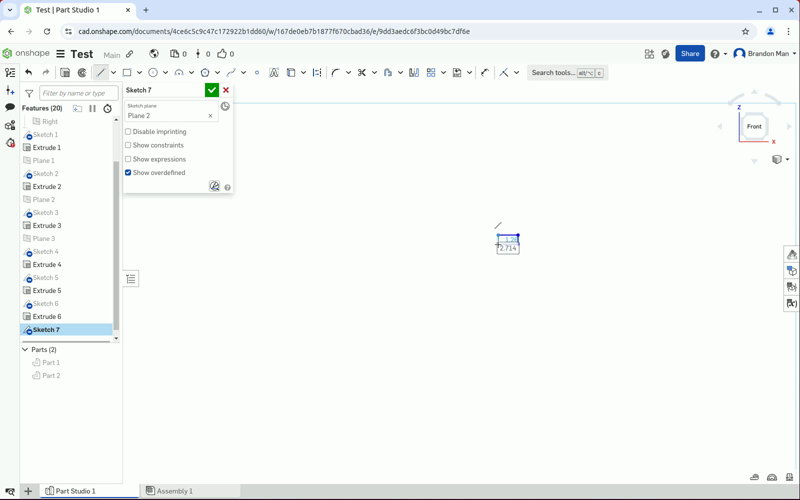
scroll(6)
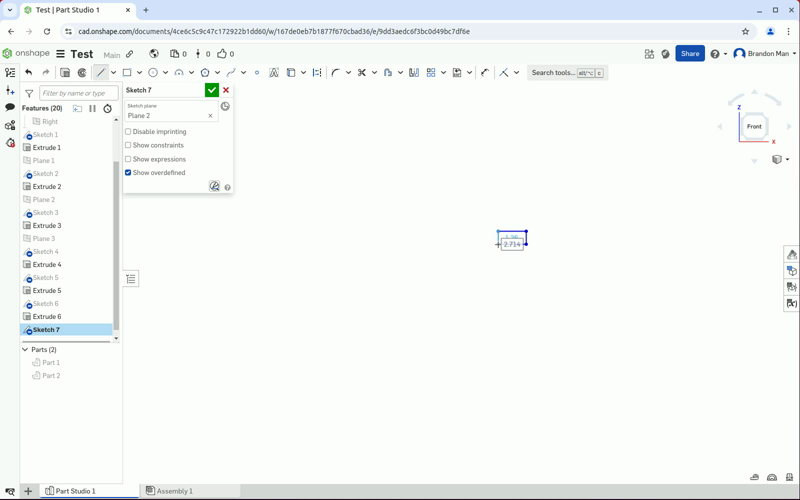
scroll(6)
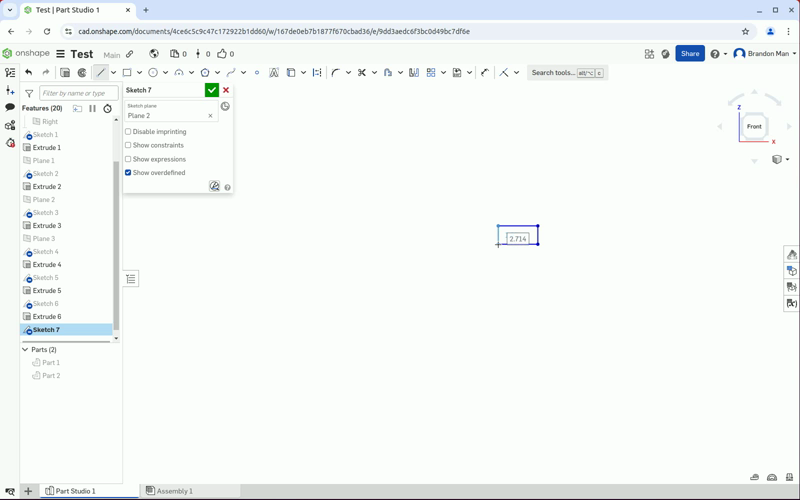
scroll(6)
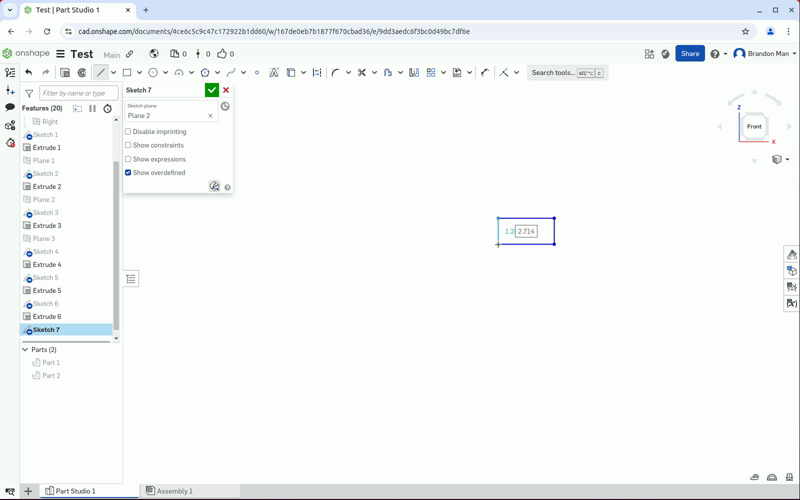
scroll(6)
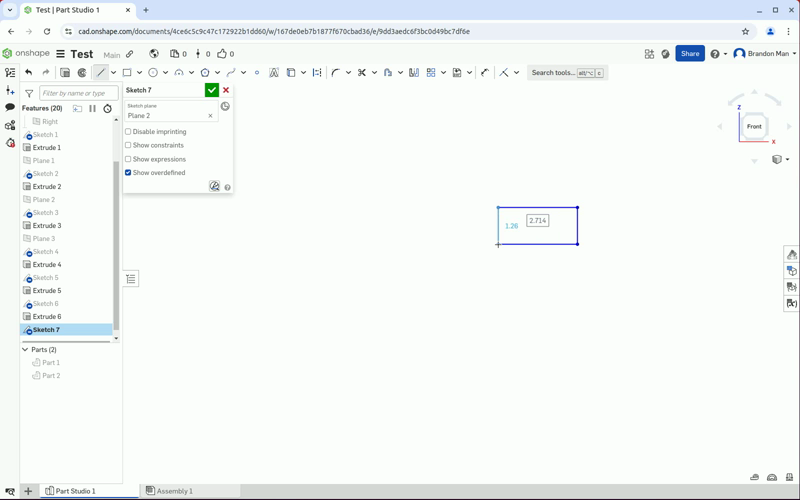
scroll(6)
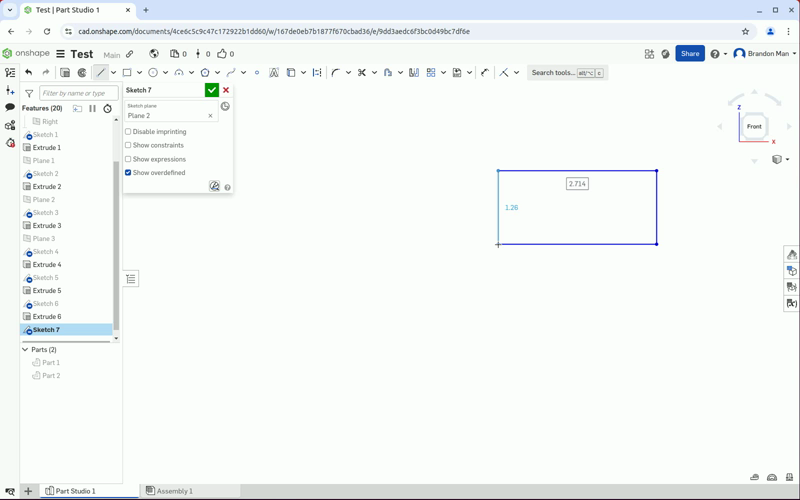
key_up(shift)
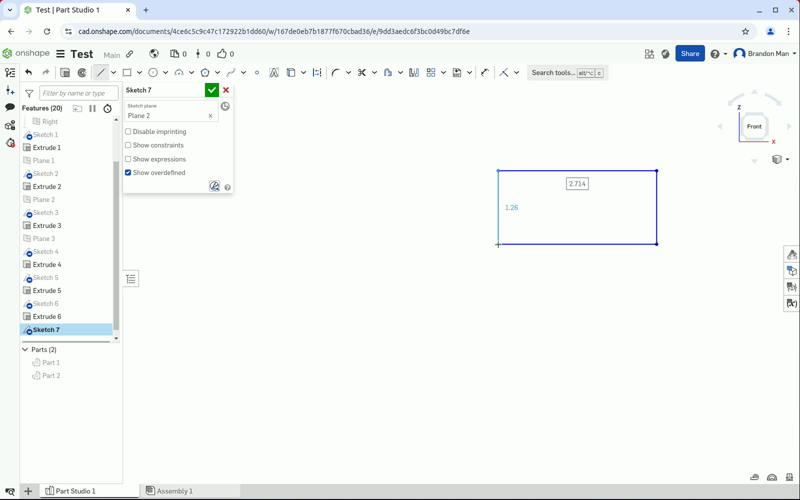
click(498, 244)
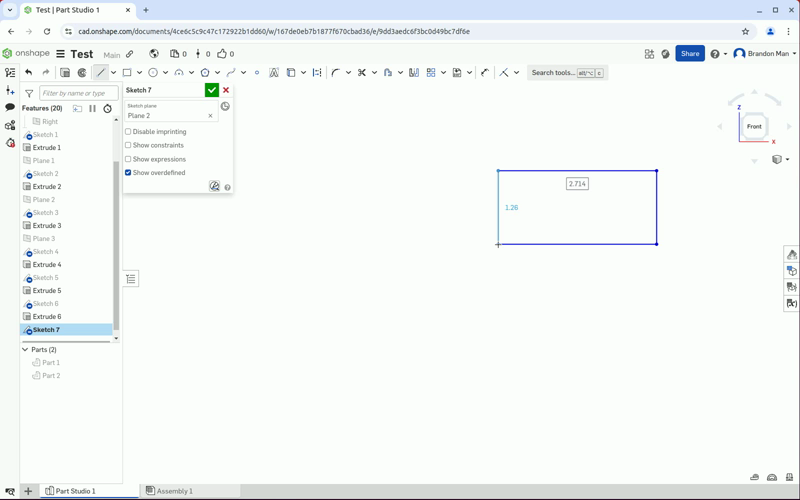
scroll(-6)
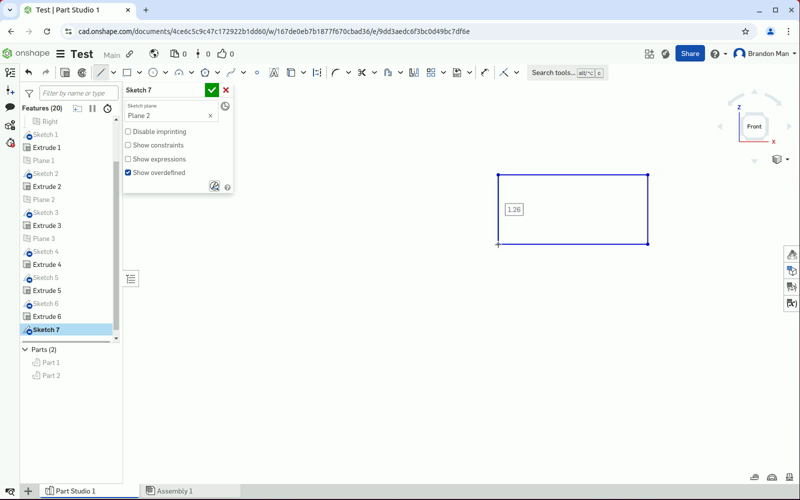
scroll(-6)
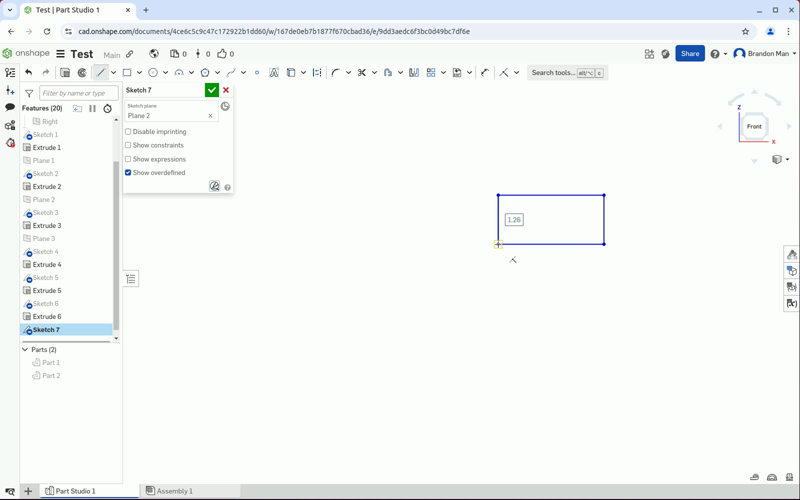
scroll(-6)
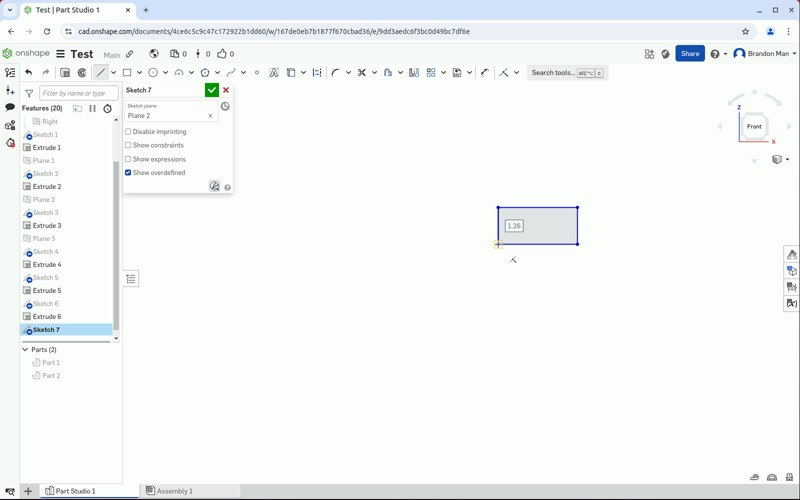
scroll(-6)
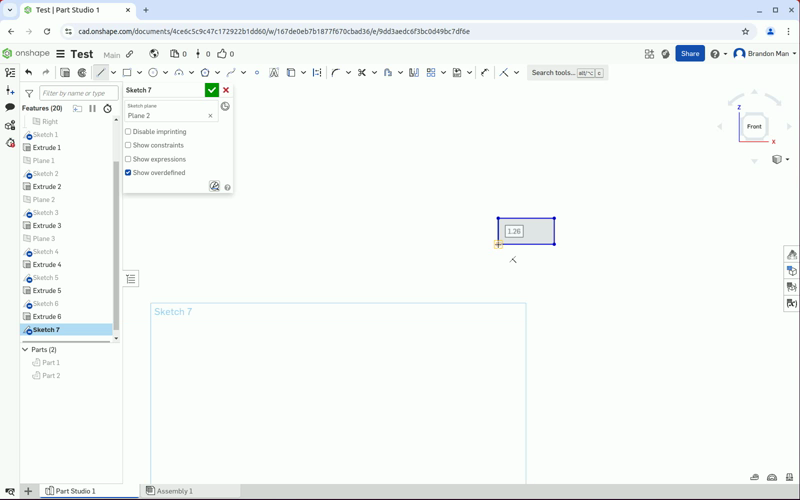
scroll(-6)
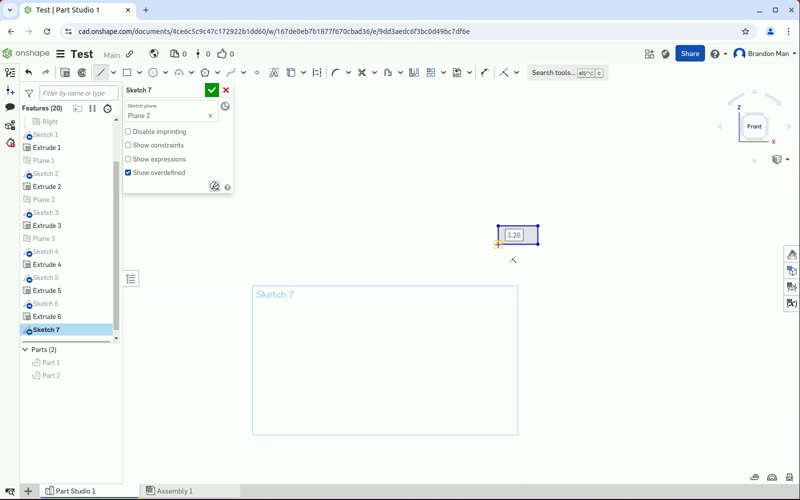
scroll(-6)
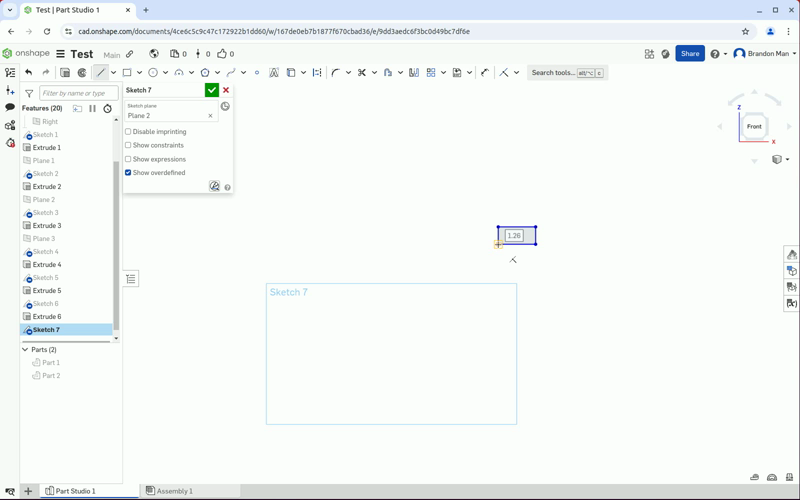
scroll(-6)
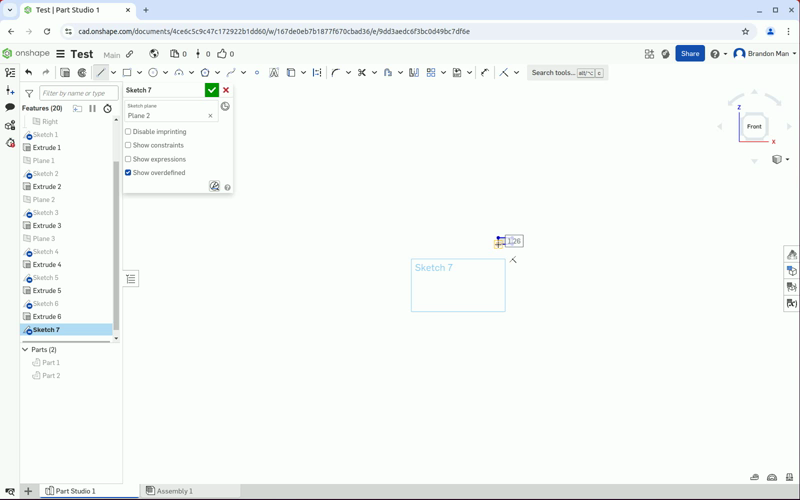
key(esc)
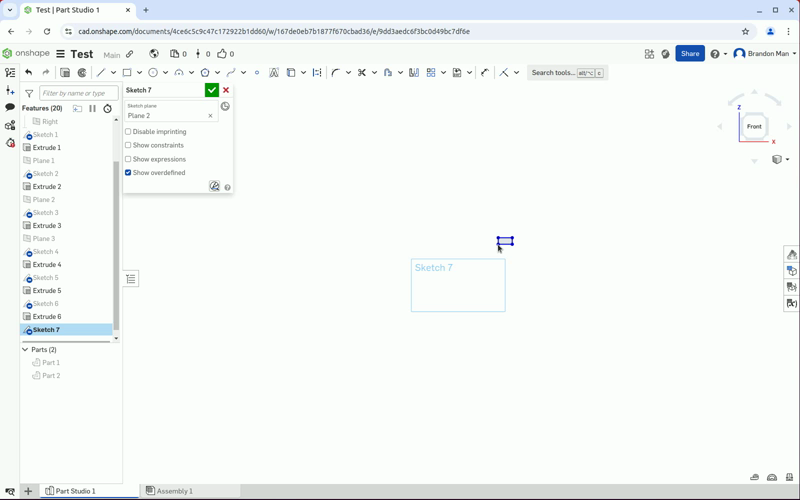
key(l)
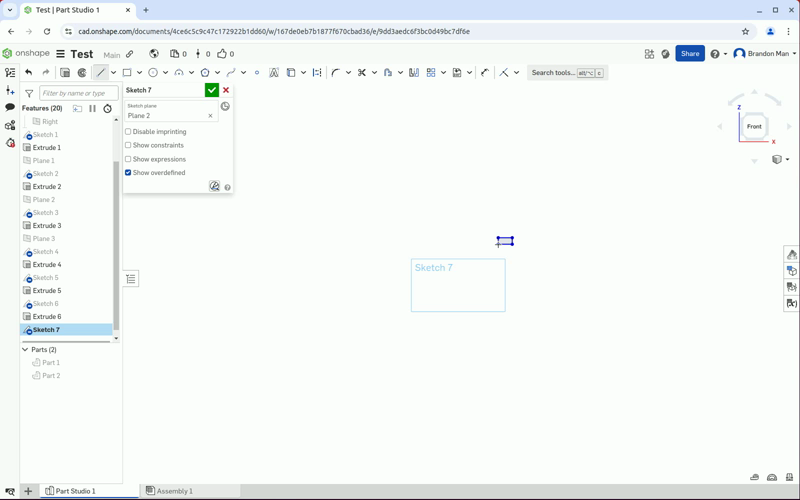
key_down(shift)
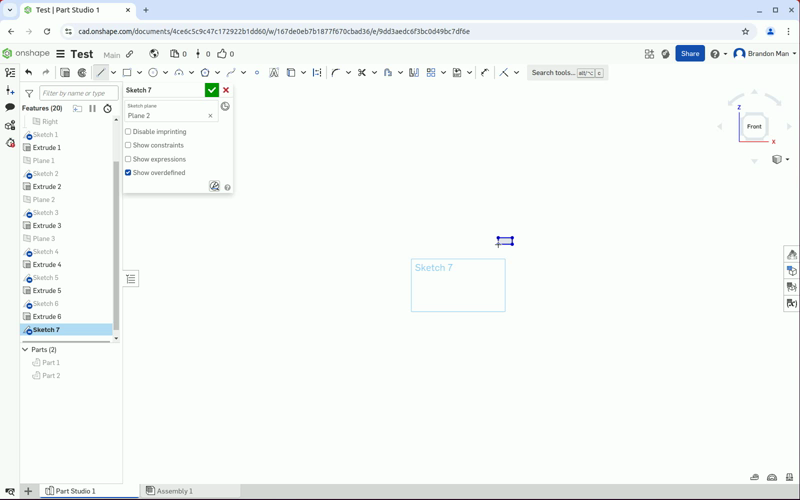
mouse_move(498, 243)
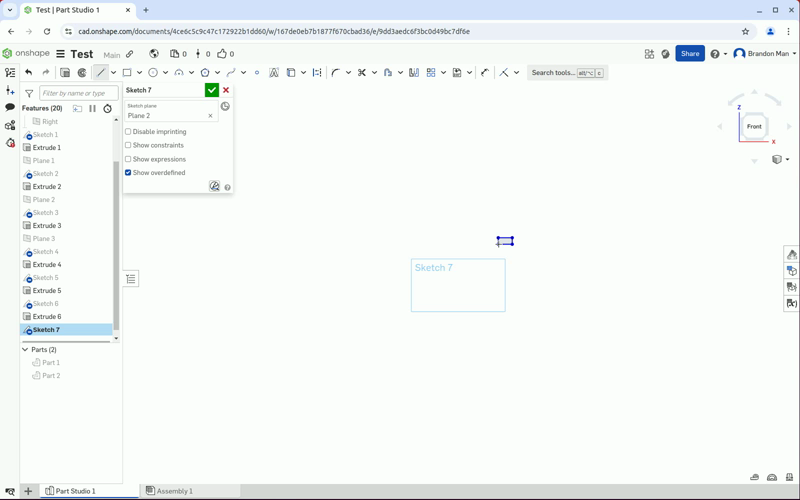
scroll(6)
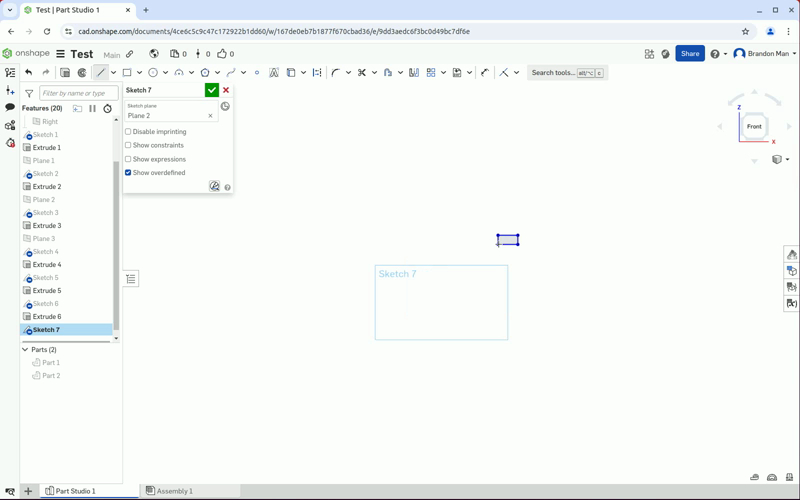
scroll(6)
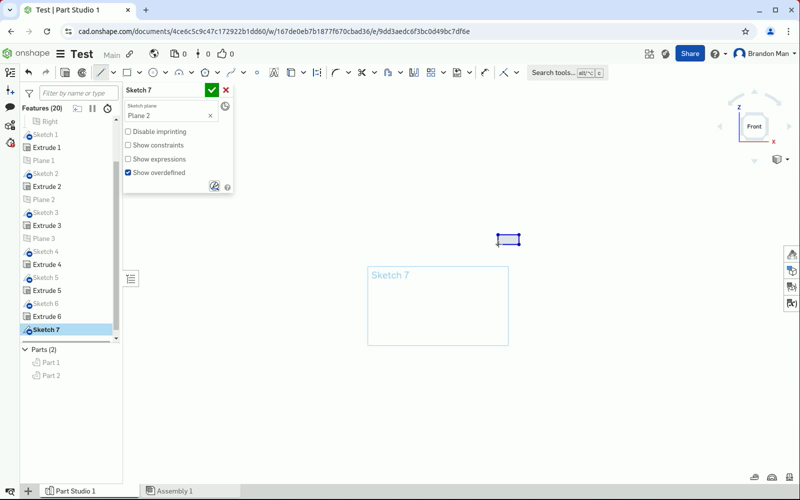
scroll(6)
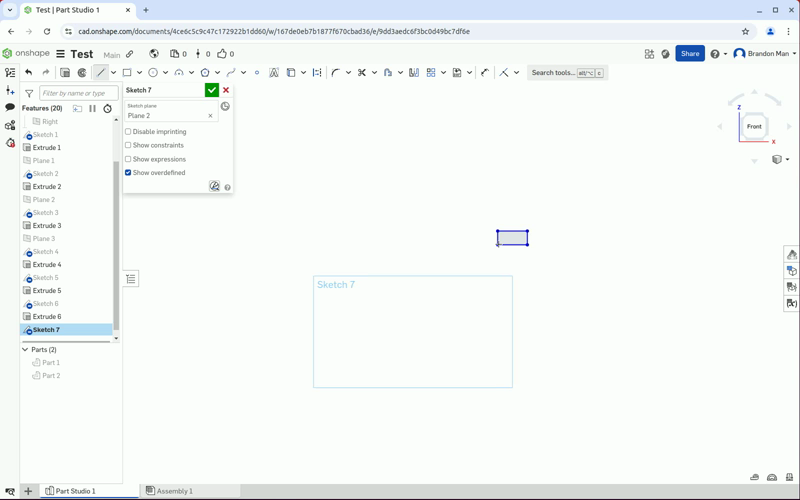
scroll(6)
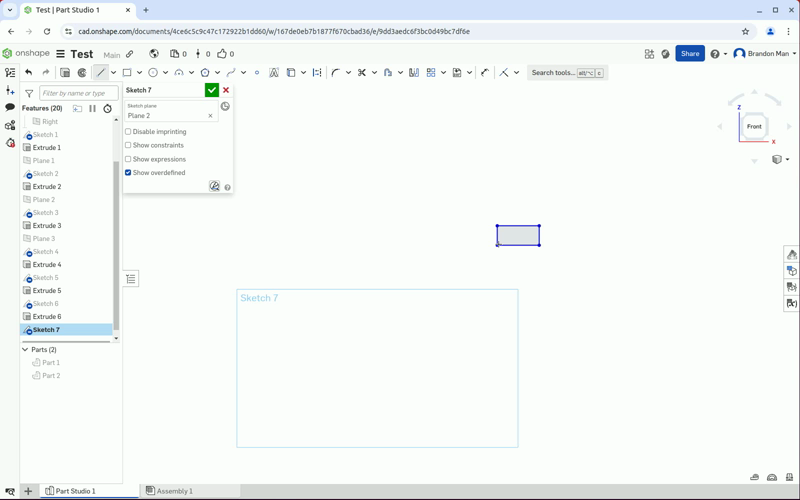
scroll(6)
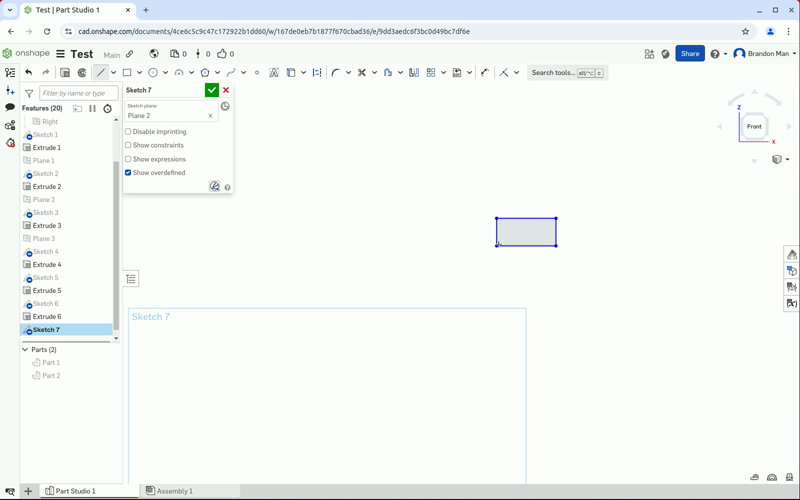
scroll(6)
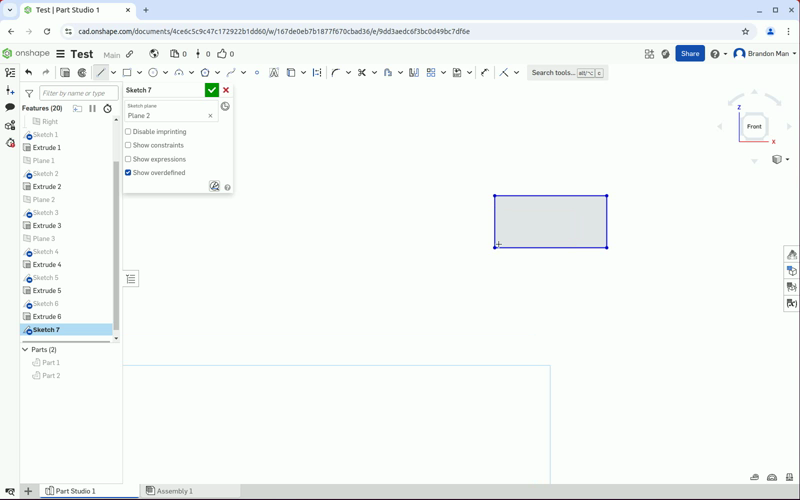
scroll(6)
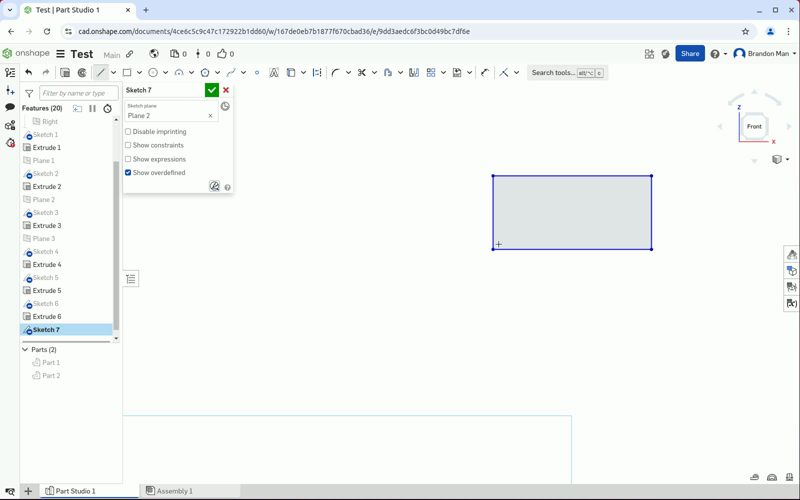
click(498, 243)
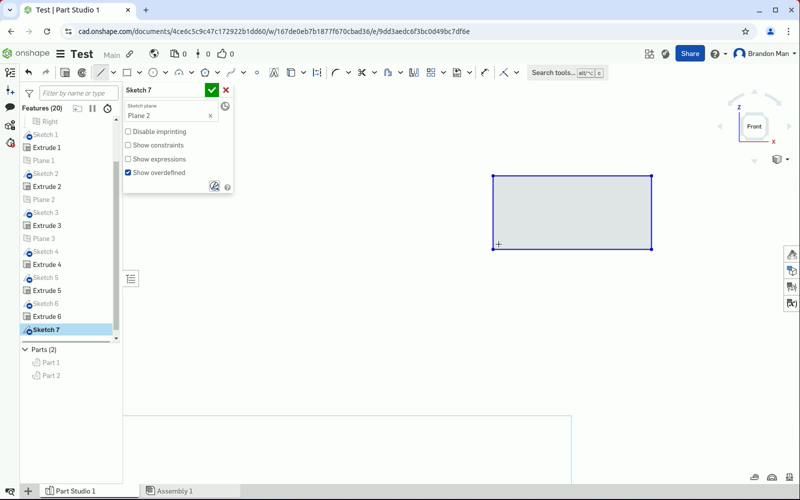
scroll(-6)
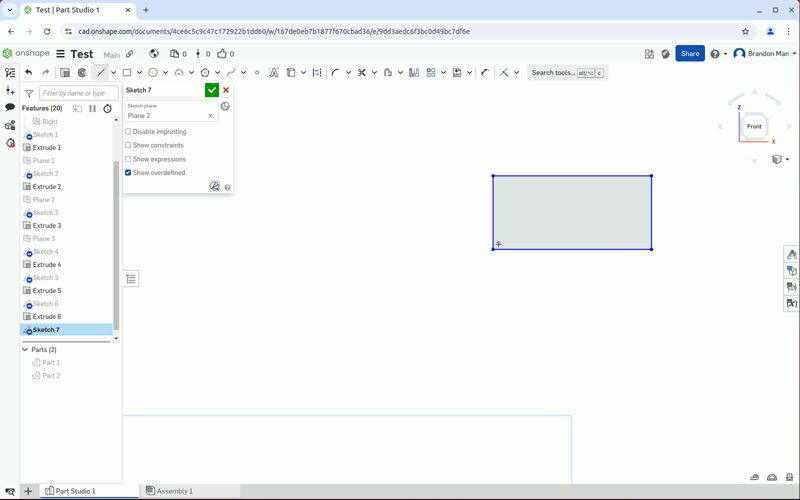
scroll(-6)
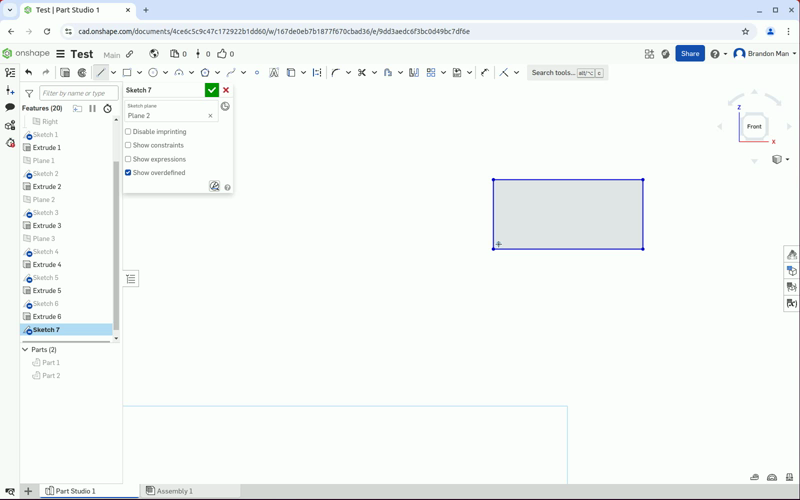
scroll(-6)
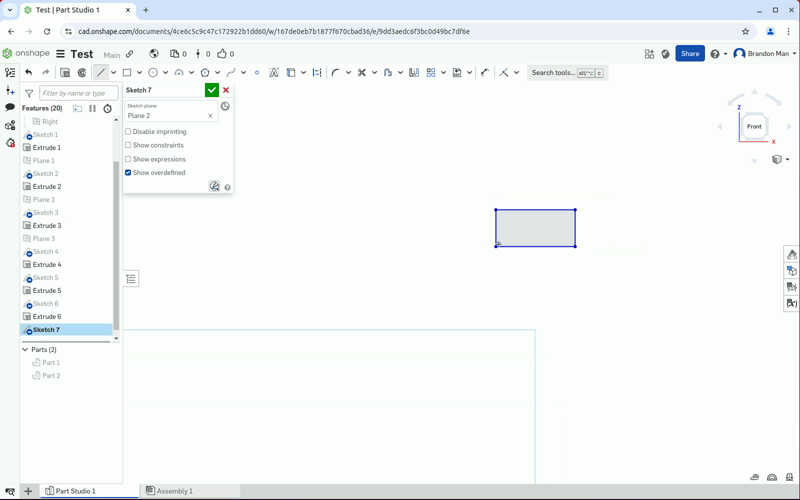
scroll(-6)
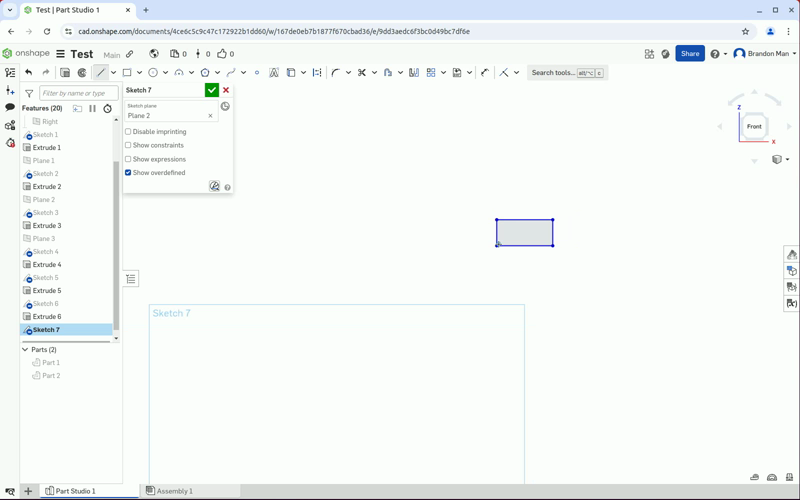
scroll(-6)
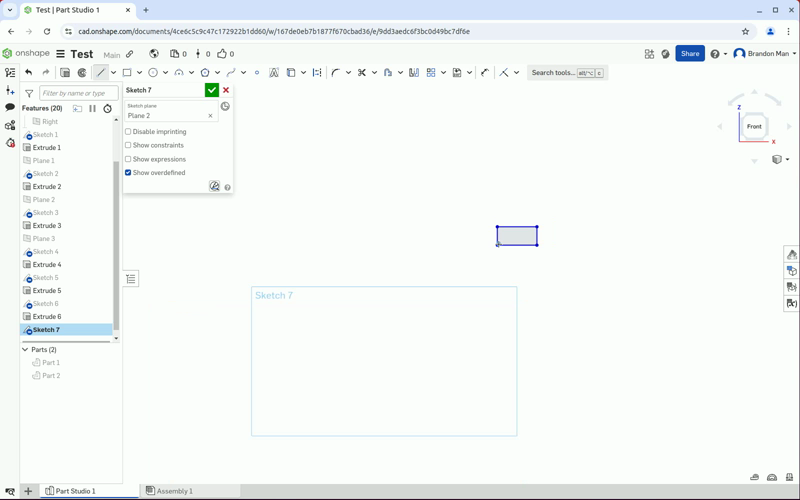
scroll(-6)
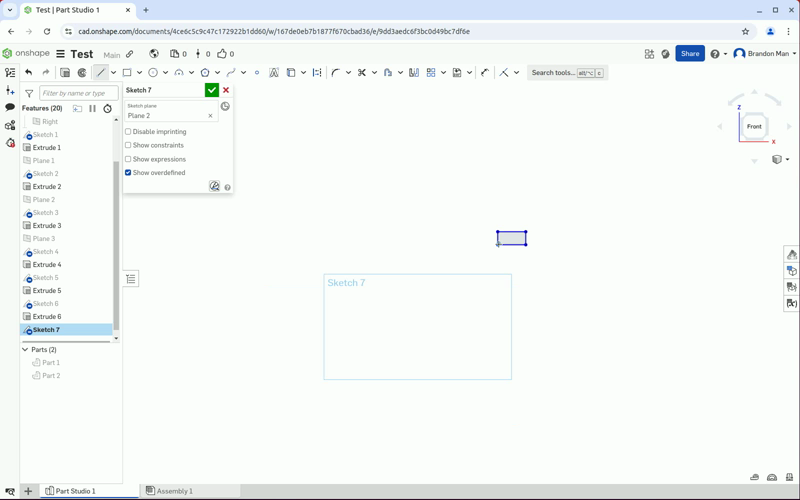
scroll(-6)
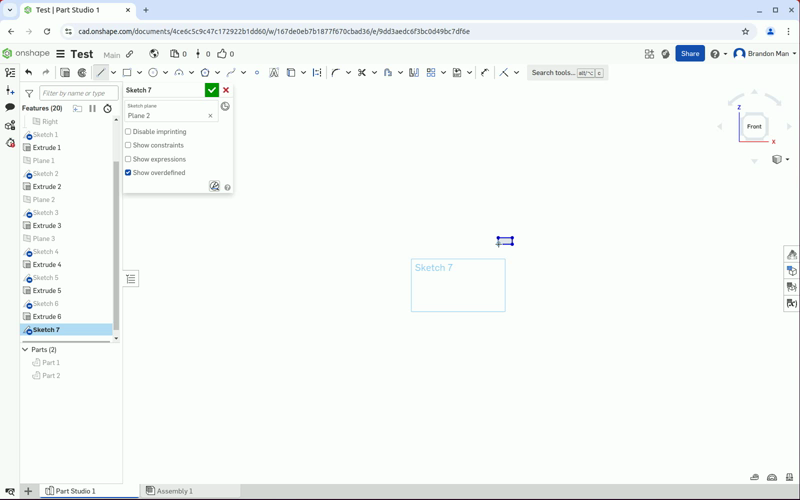
key_up(shift)
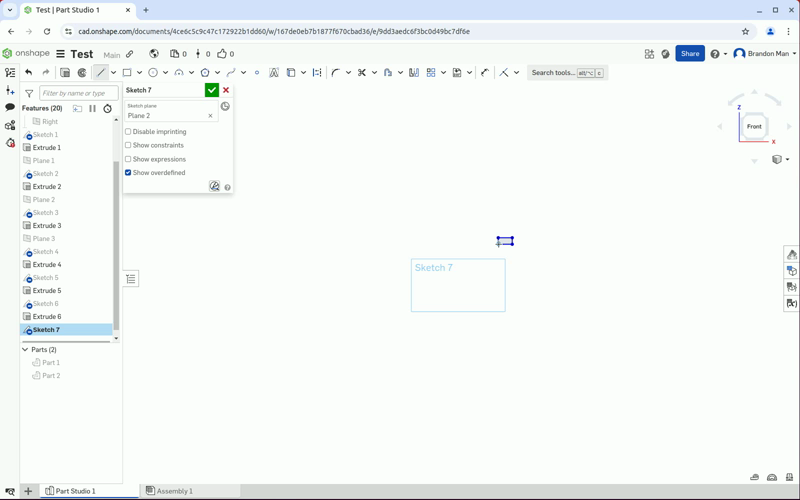
key_down(shift)
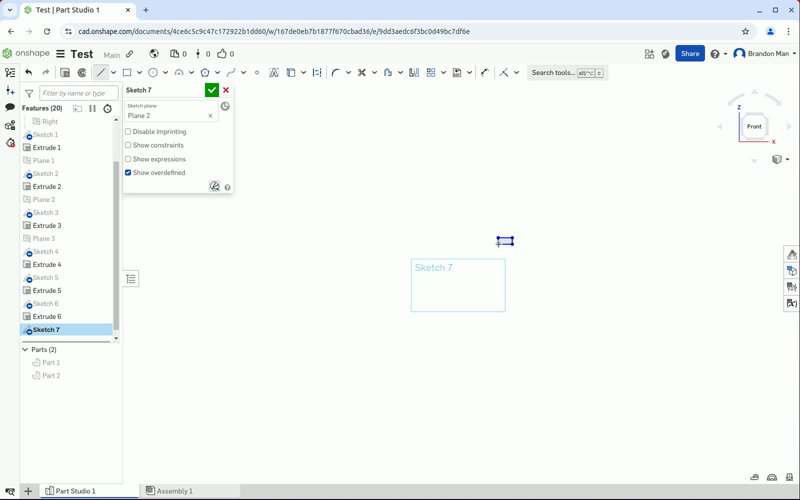
mouse_move(528, 243)
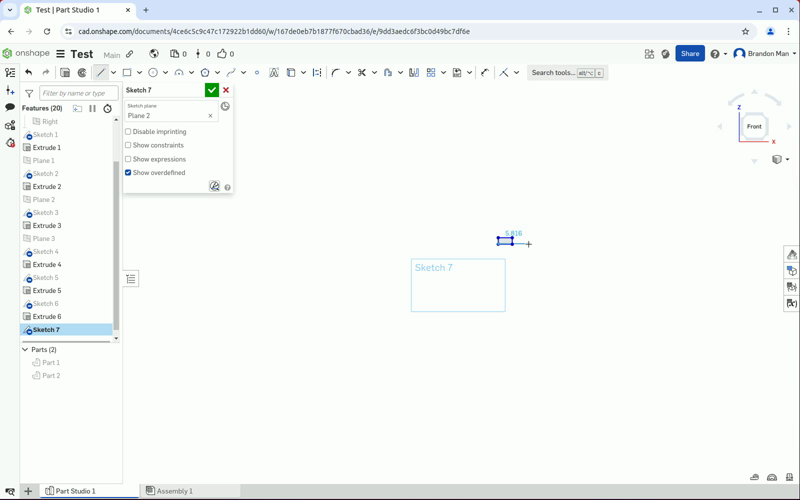
mouse_move(511, 243)
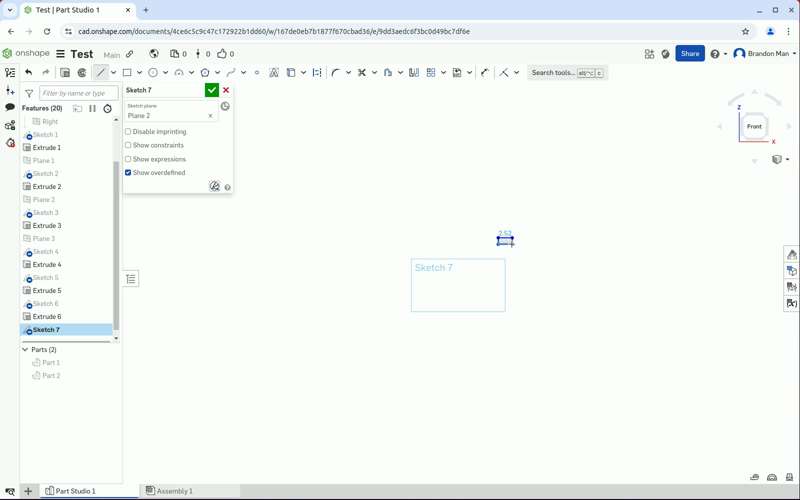
scroll(6)
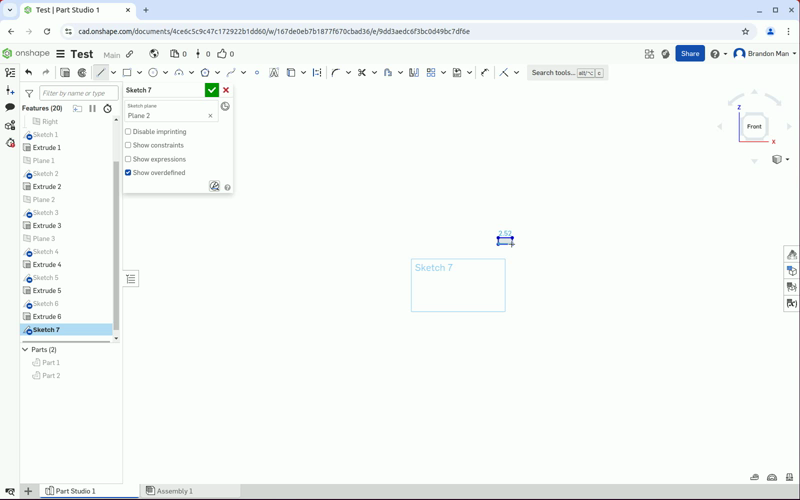
scroll(6)
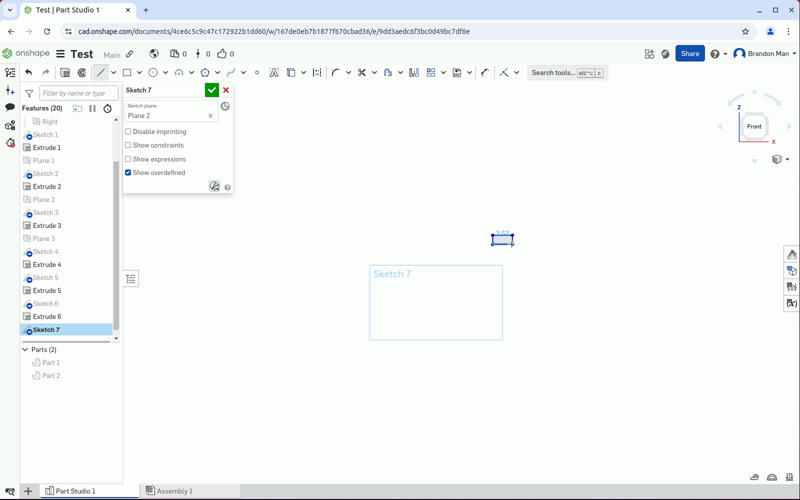
scroll(6)
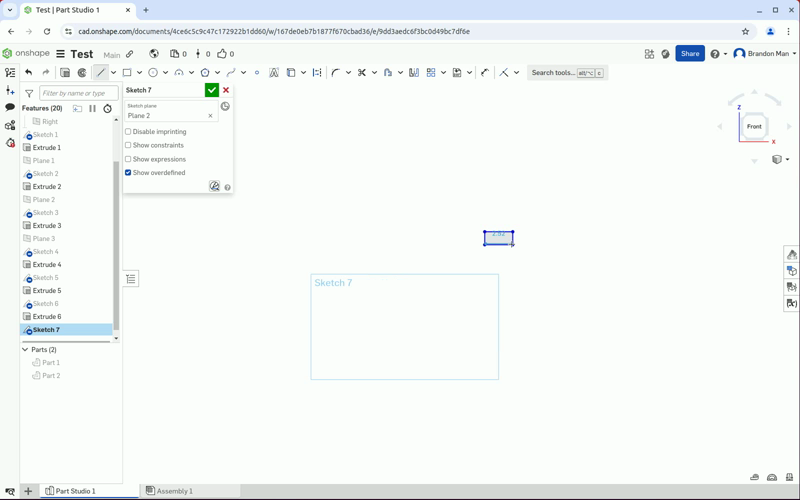
scroll(6)
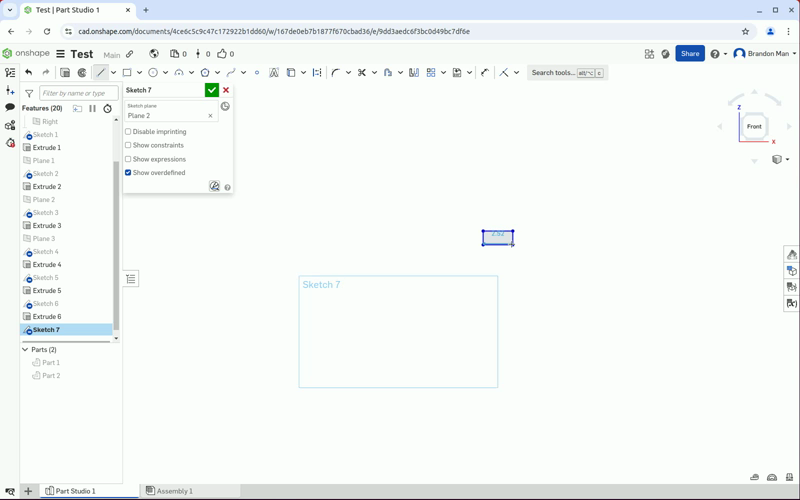
scroll(6)
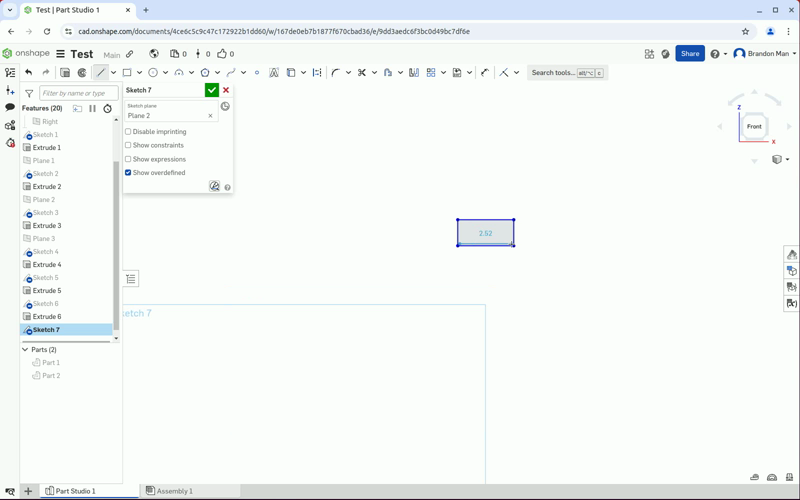
scroll(6)
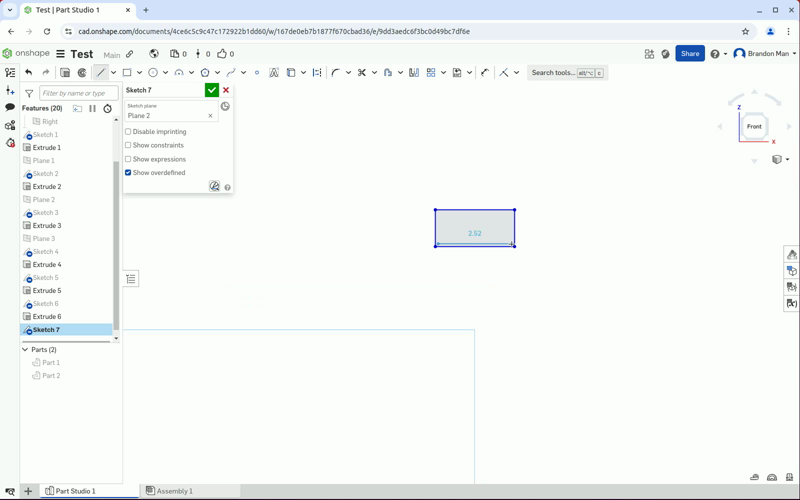
scroll(6)
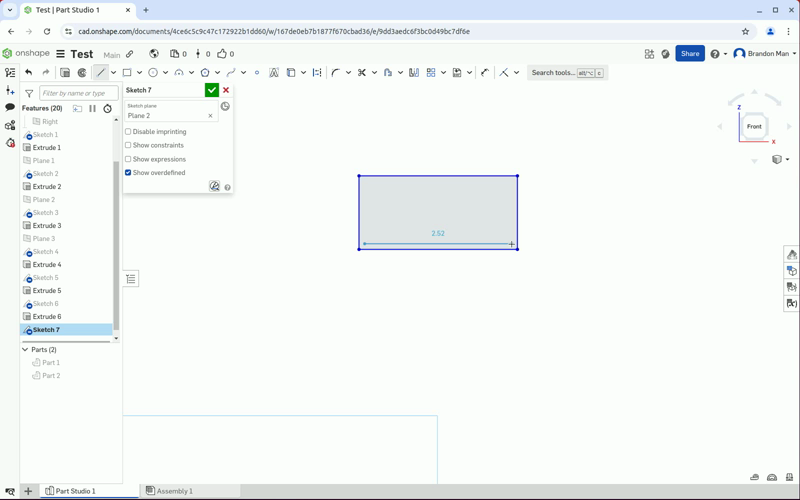
click(511, 243)
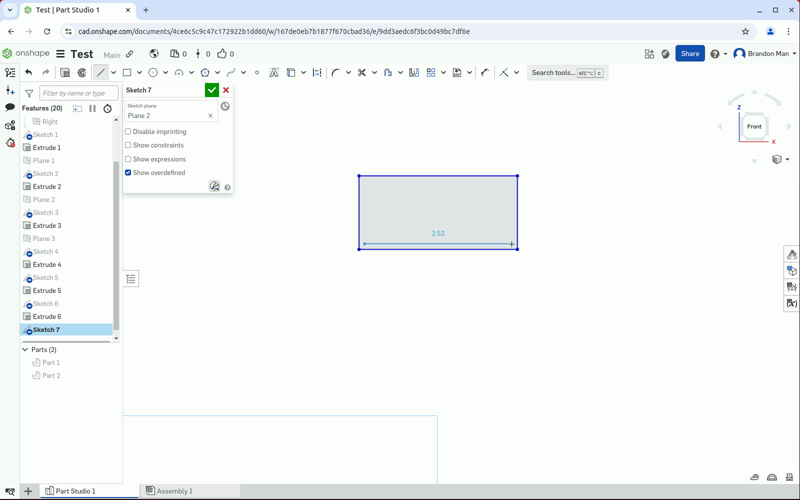
scroll(-6)
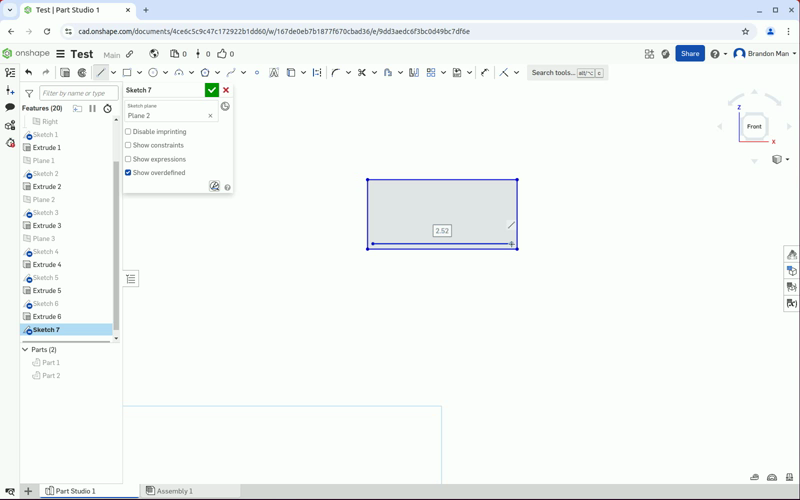
scroll(-6)
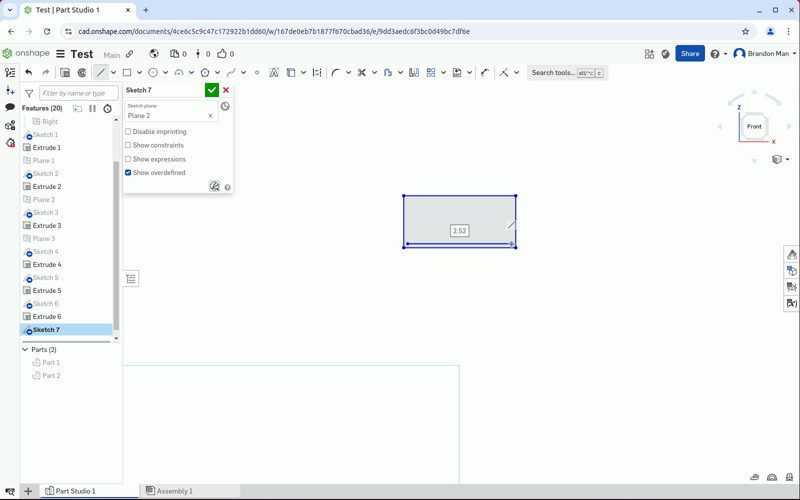
scroll(-6)
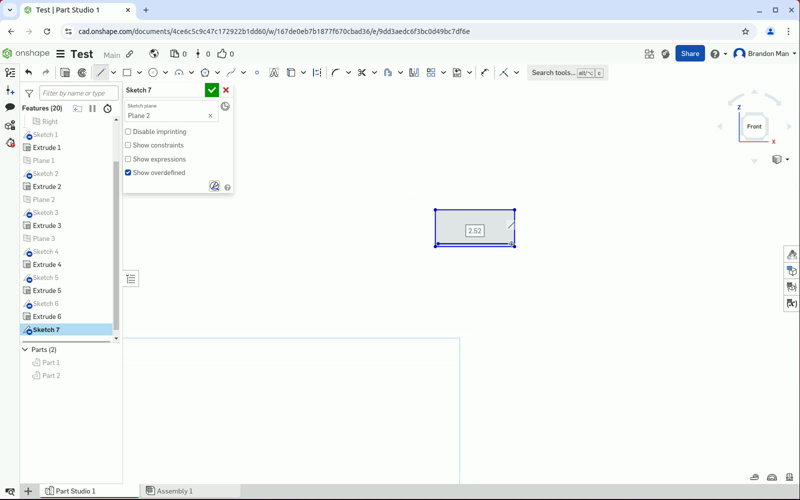
scroll(-6)
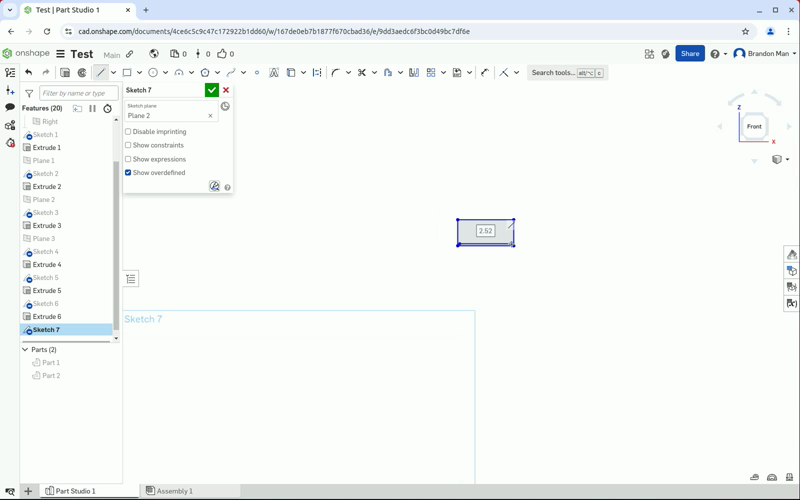
scroll(-6)
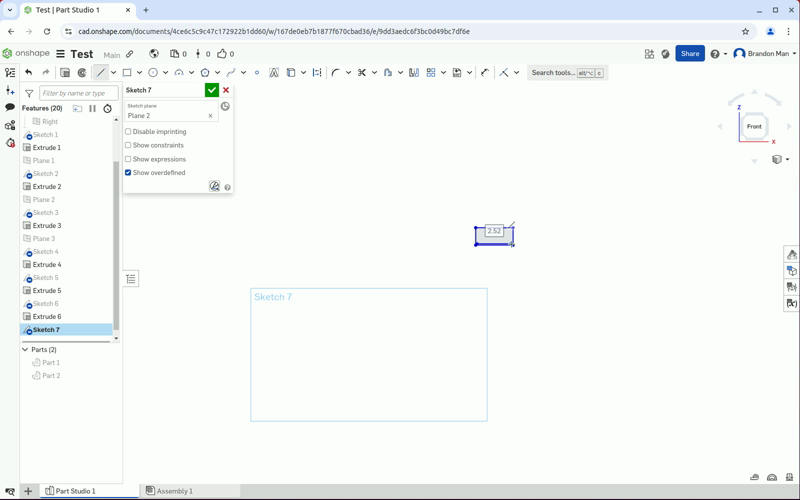
scroll(-6)
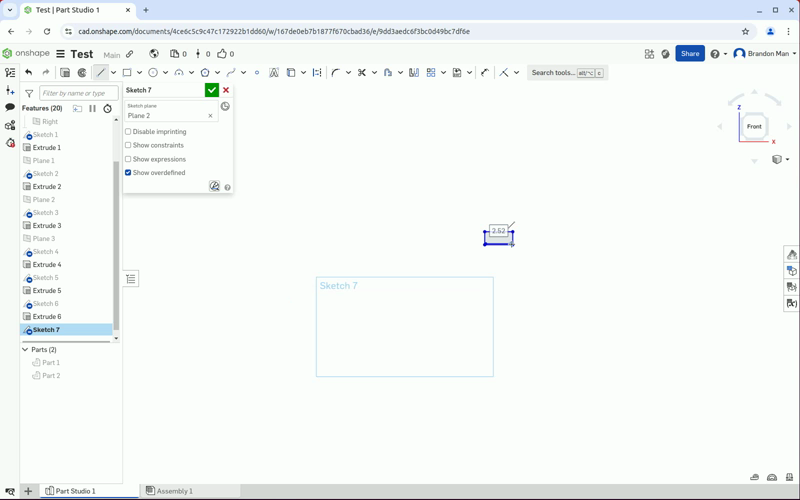
scroll(-6)
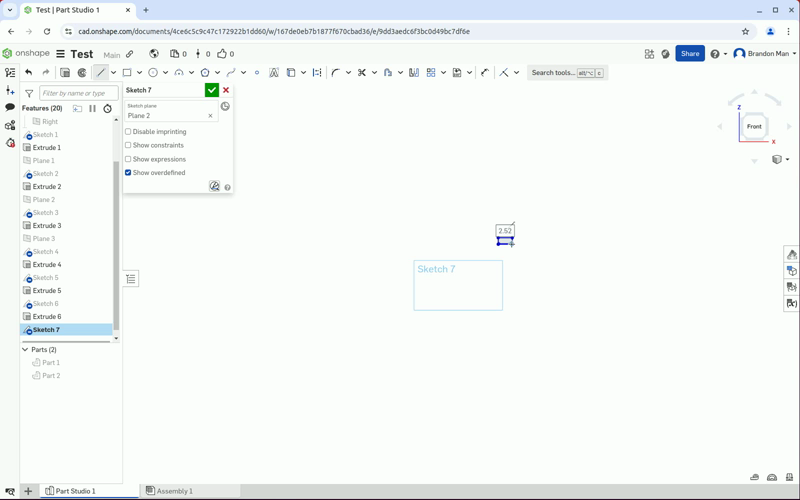
key_up(shift)
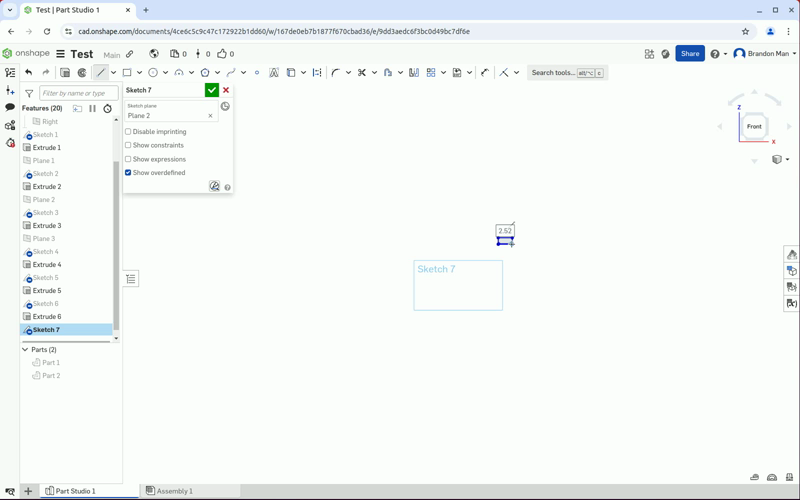
key_down(shift)
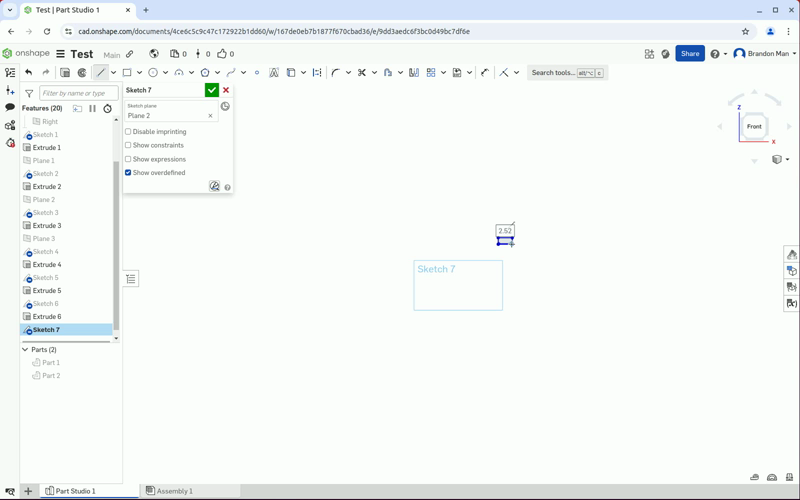
mouse_move(541, 243)
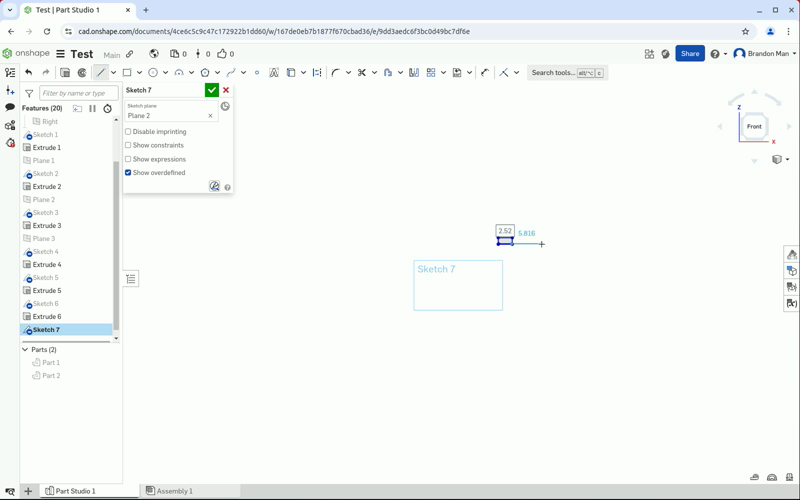
mouse_move(511, 238)
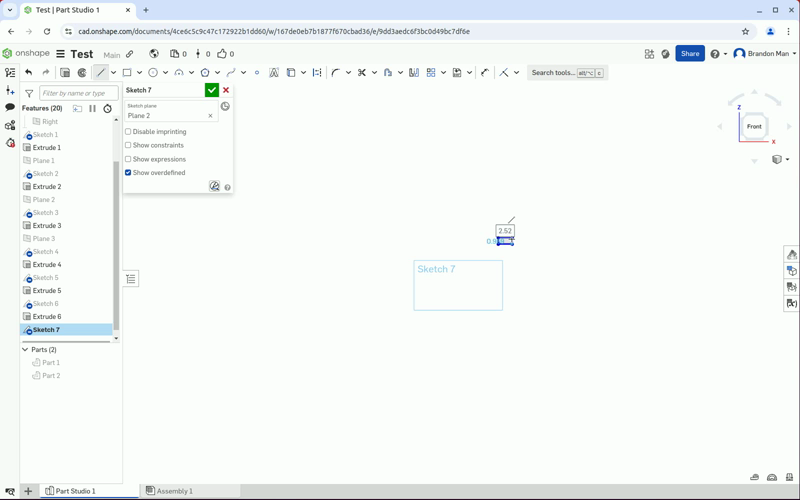
scroll(6)
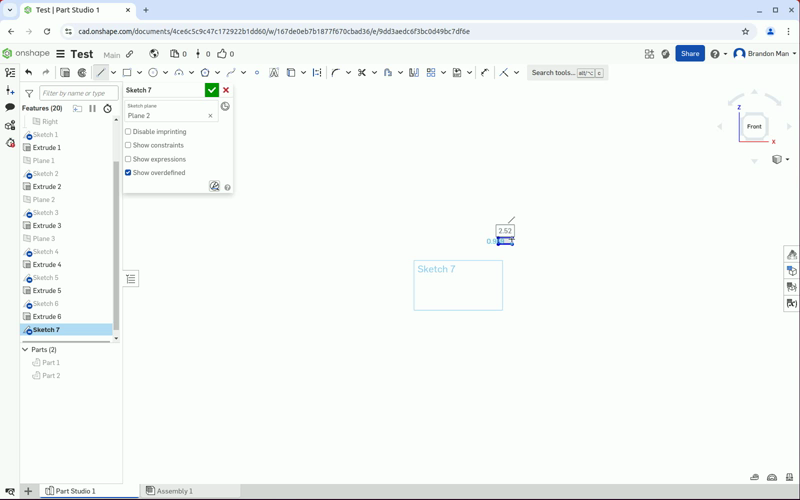
scroll(6)
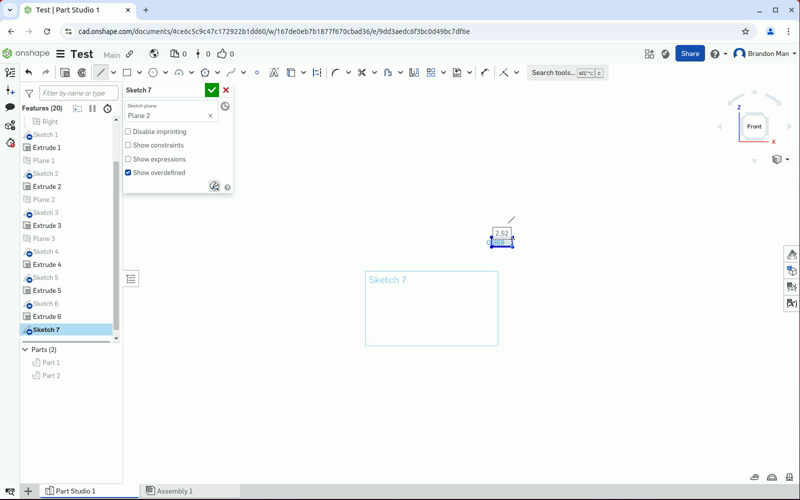
scroll(6)
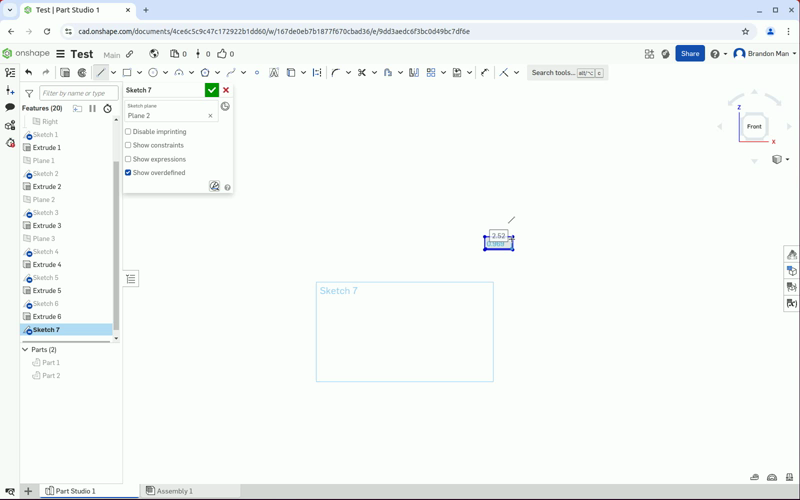
scroll(6)
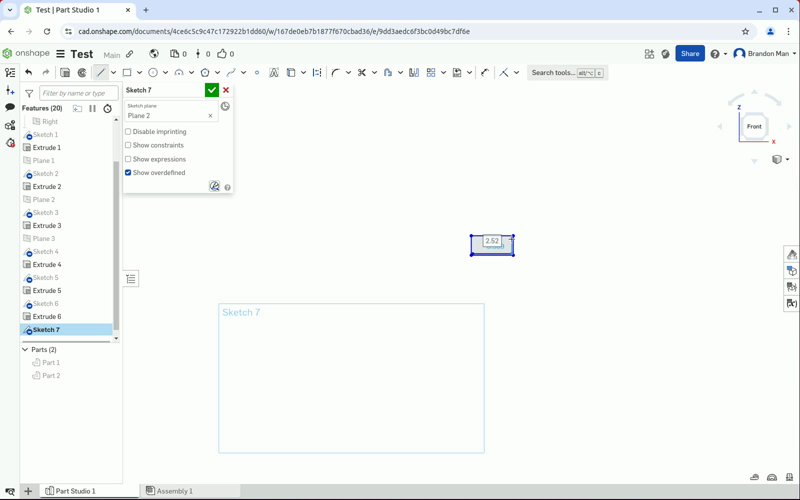
scroll(6)
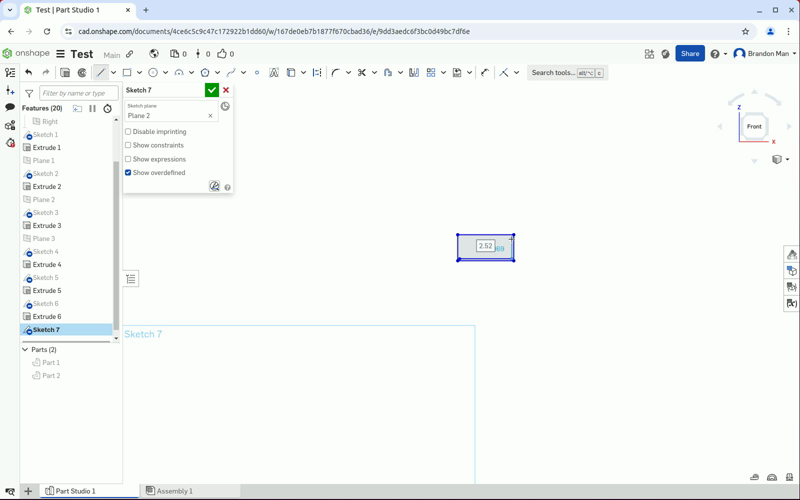
scroll(6)
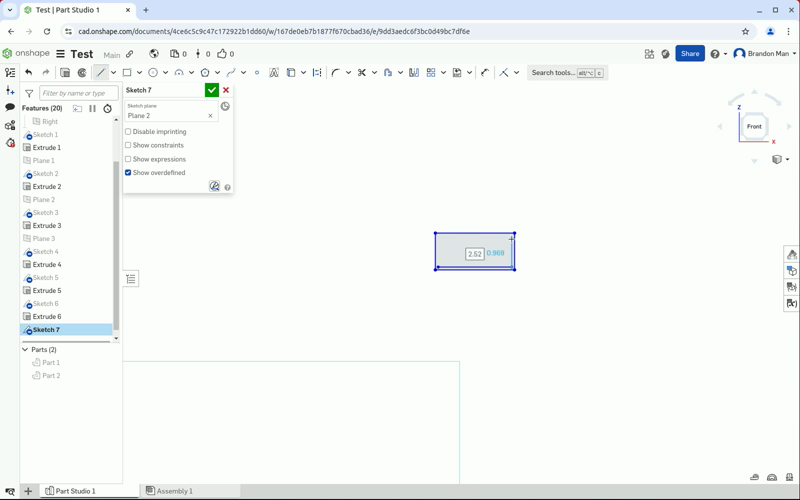
scroll(6)
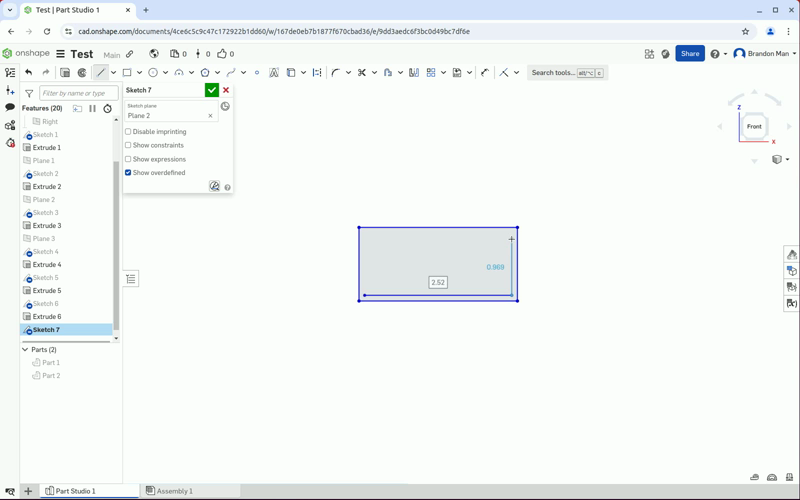
click(511, 238)
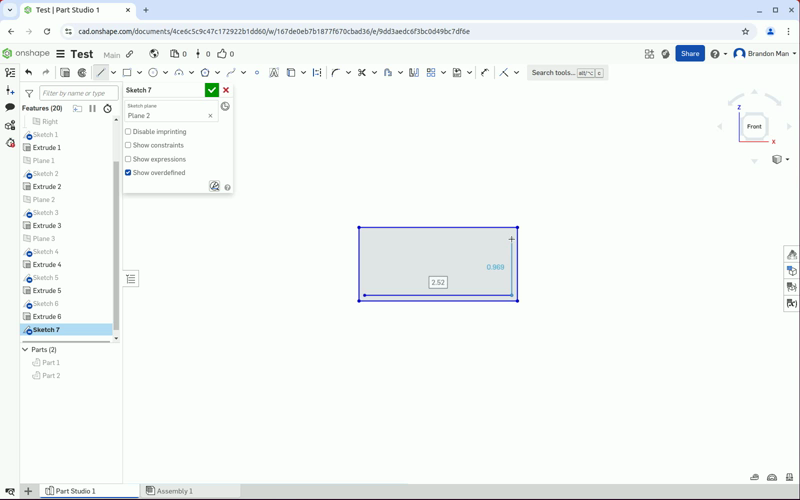
scroll(-6)
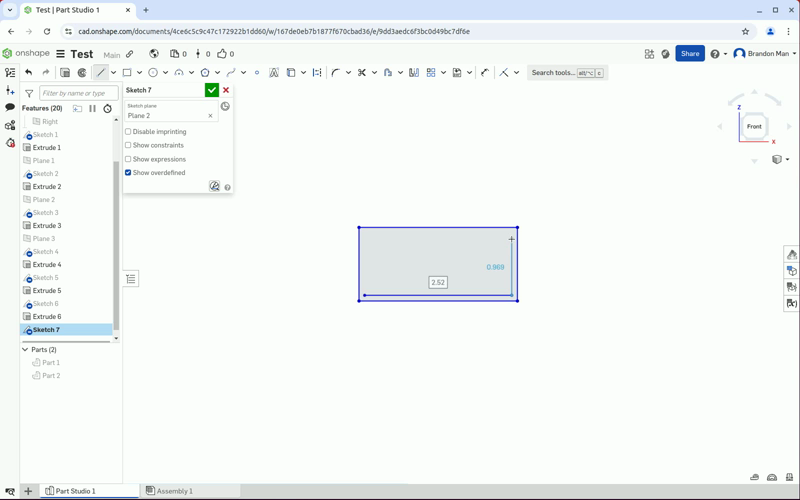
scroll(-6)
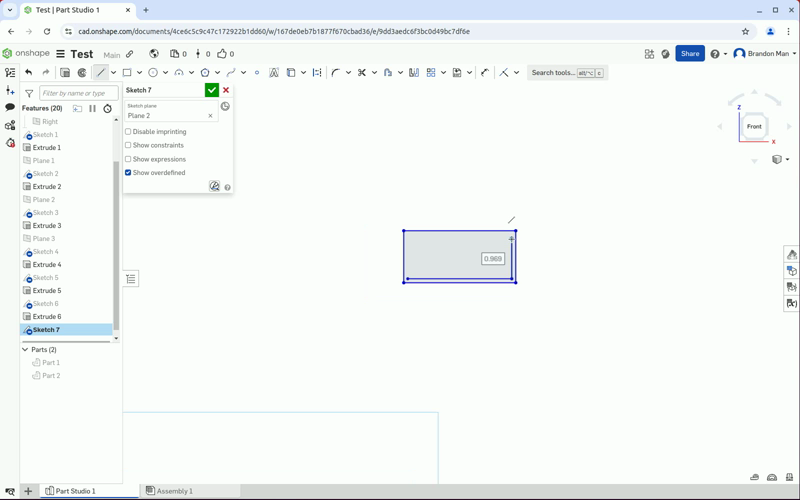
scroll(-6)
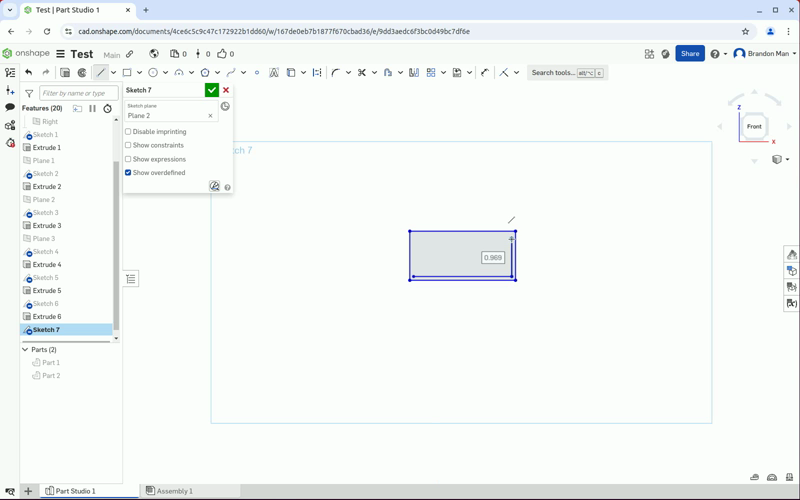
scroll(-6)
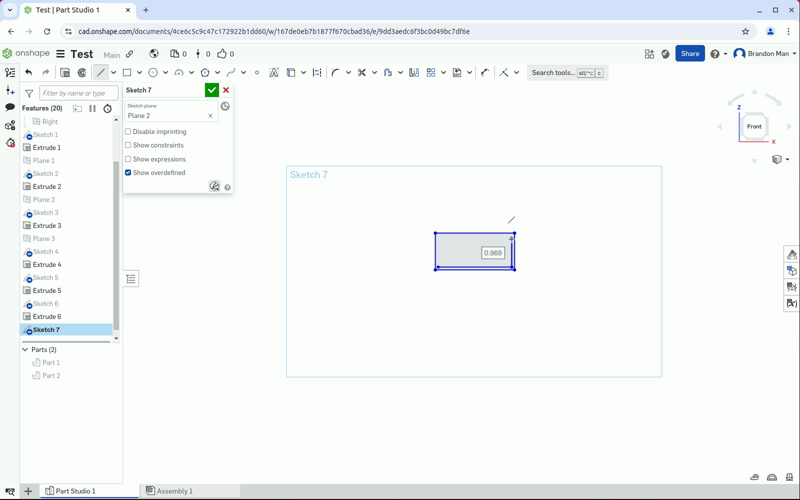
scroll(-6)
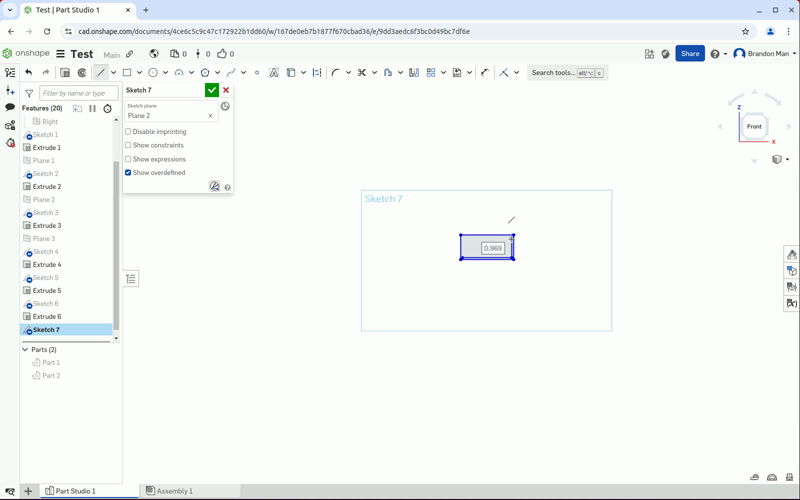
scroll(-6)
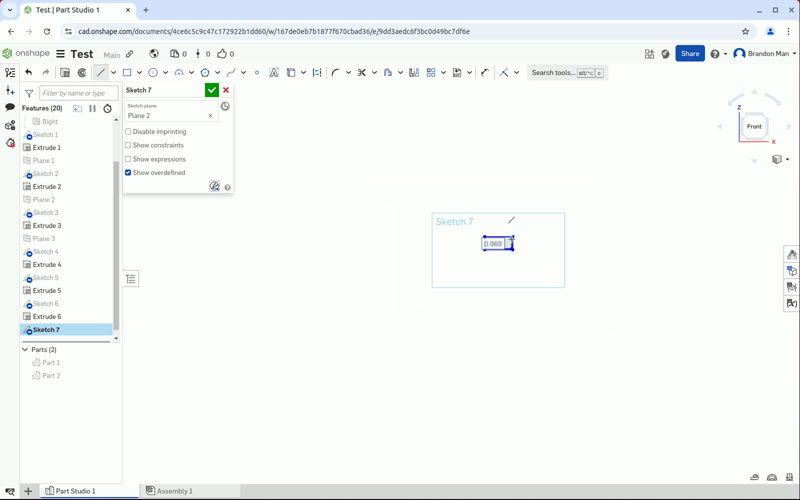
scroll(-6)
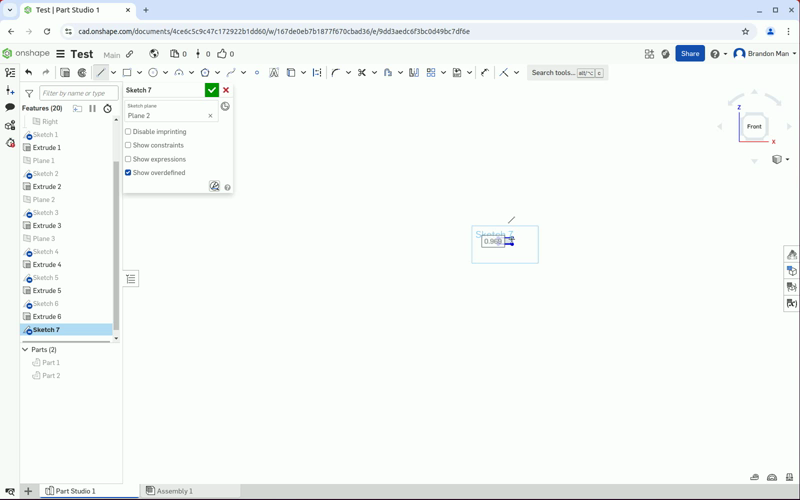
key_up(shift)
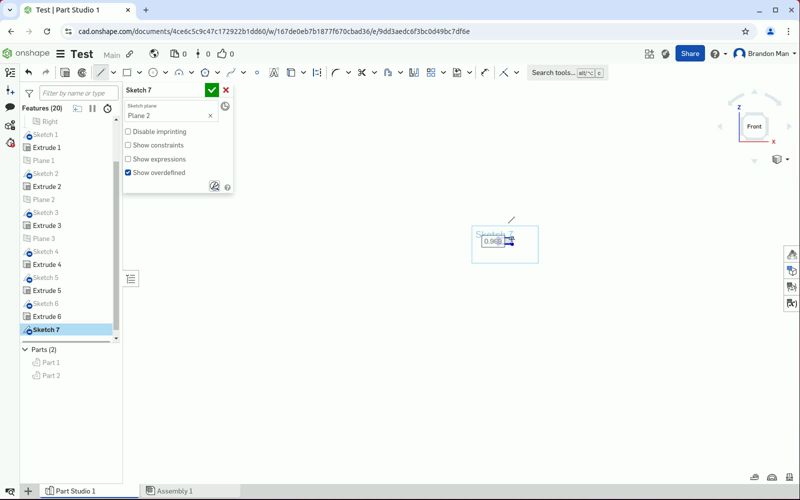
key_down(shift)
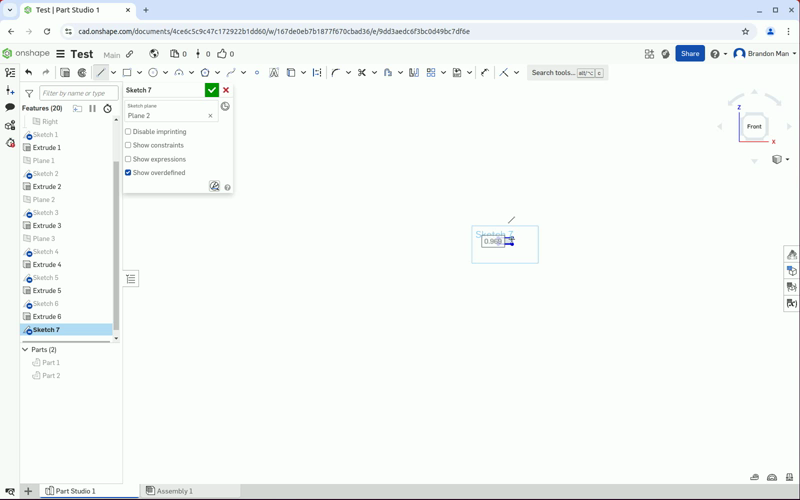
mouse_move(541, 238)
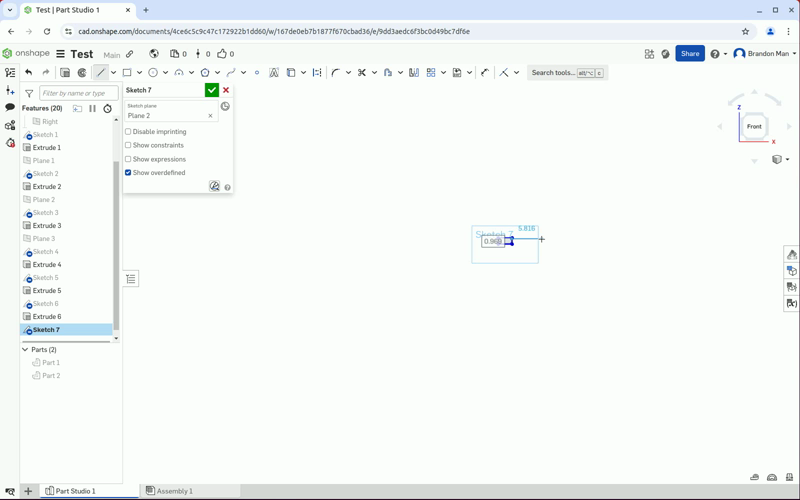
mouse_move(498, 238)
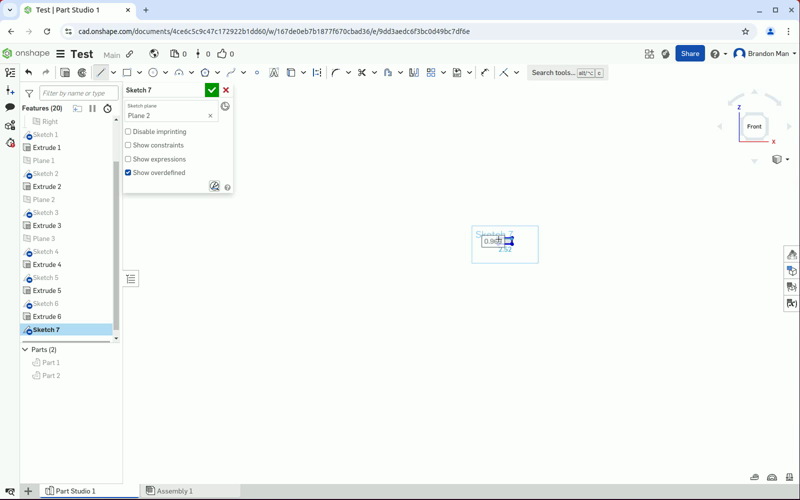
scroll(6)
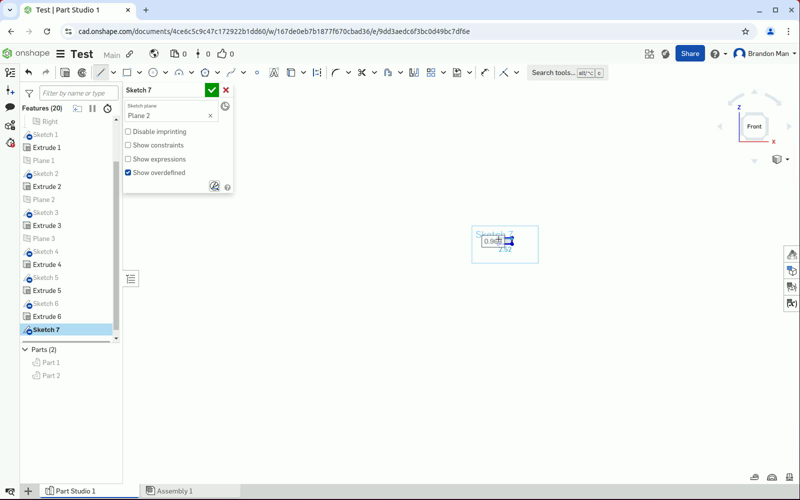
scroll(6)
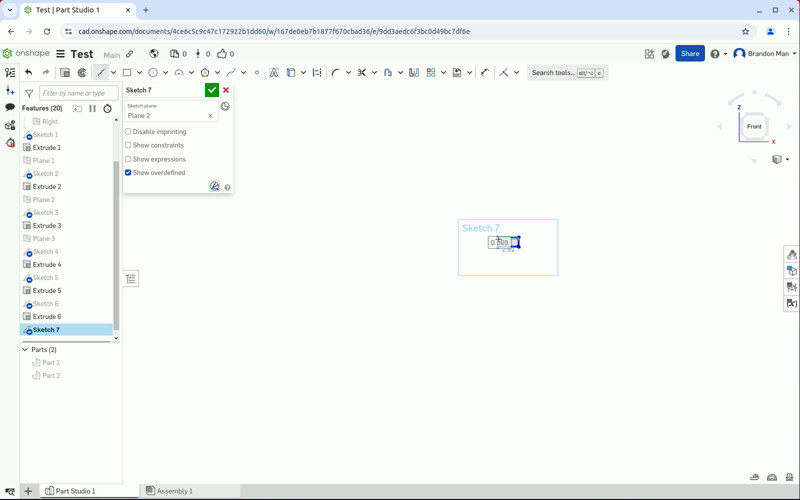
scroll(6)
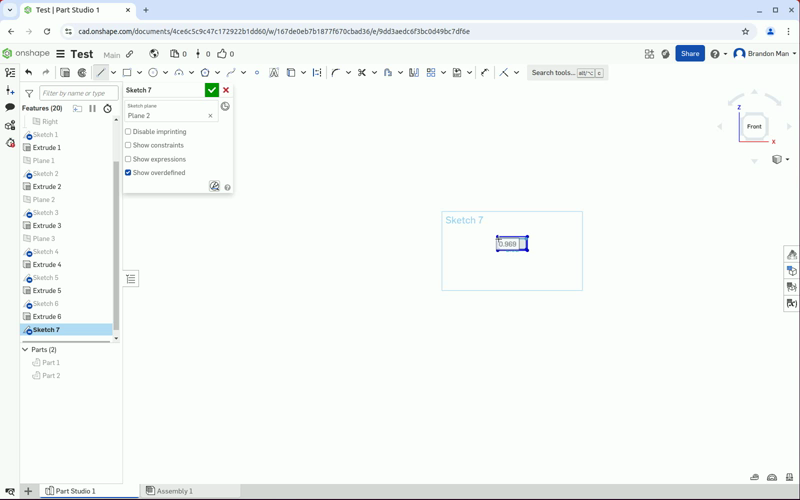
scroll(6)
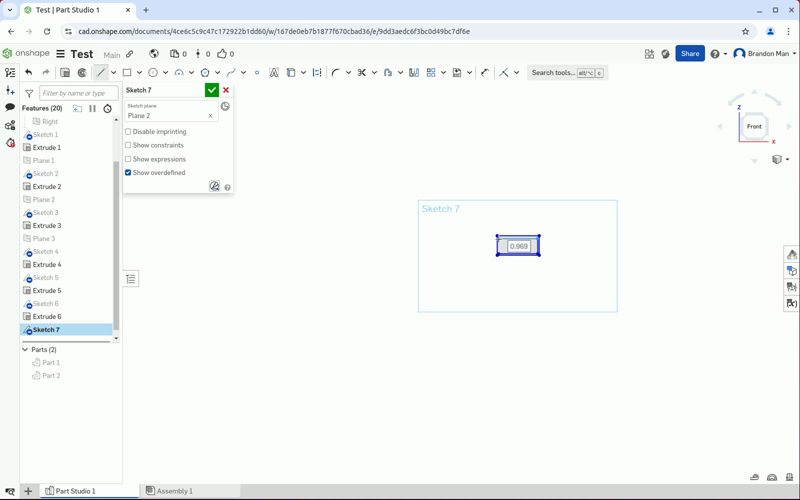
scroll(6)
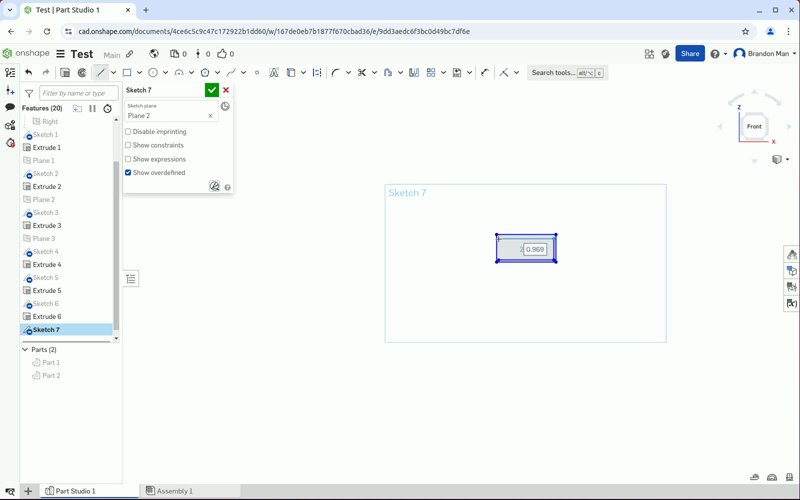
scroll(6)
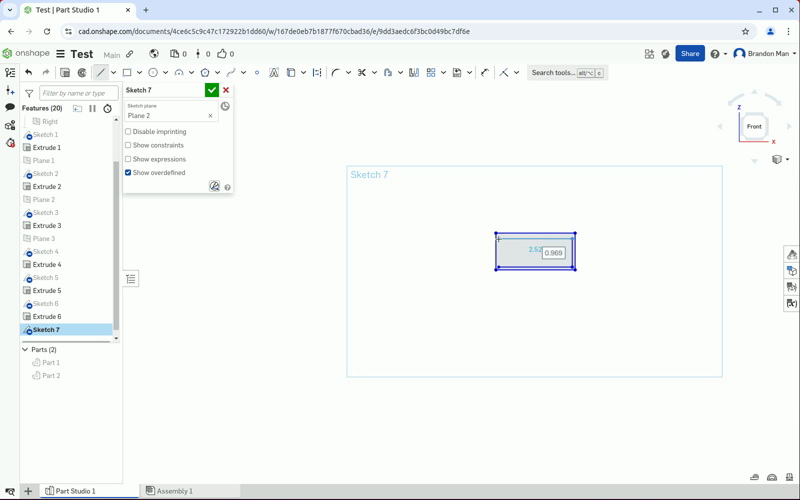
scroll(6)
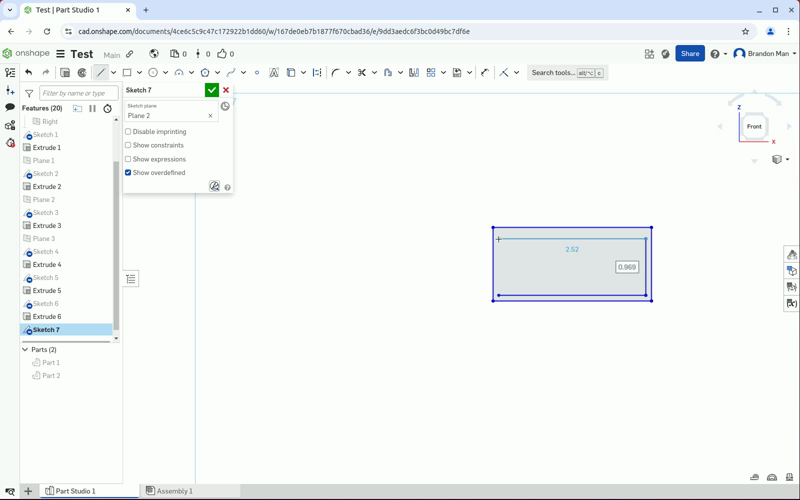
click(498, 238)
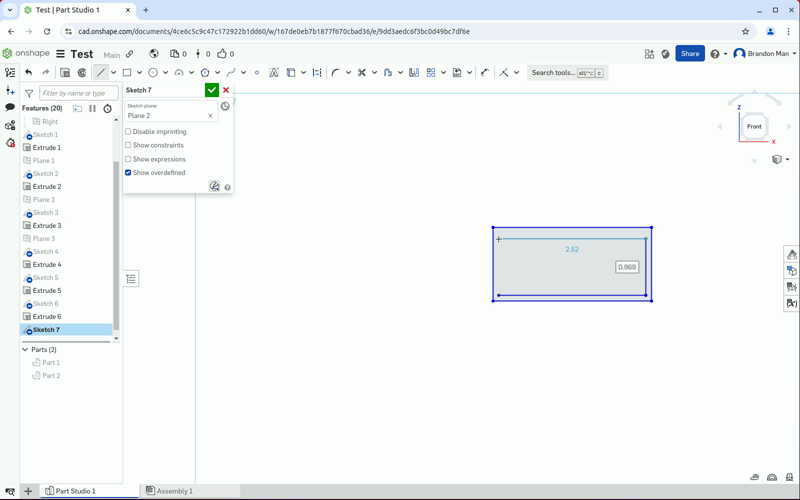
scroll(-6)
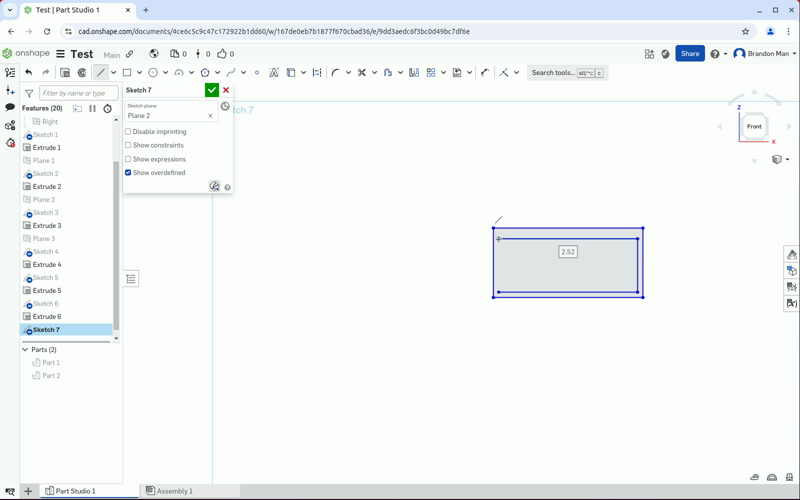
scroll(-6)
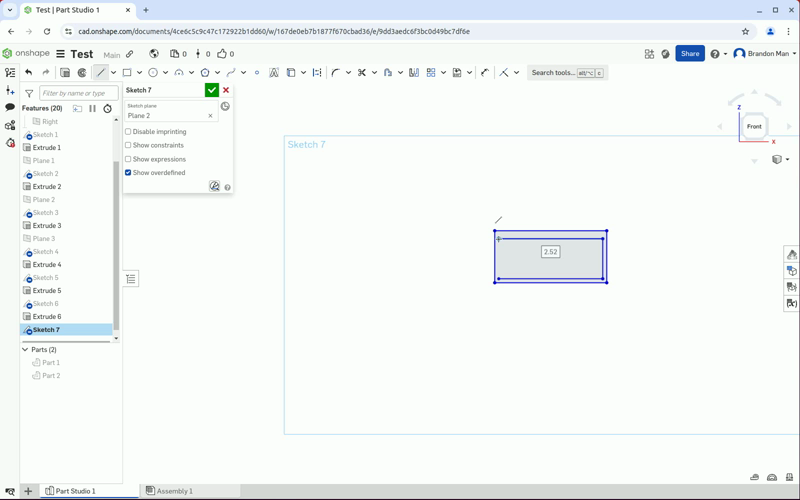
scroll(-6)
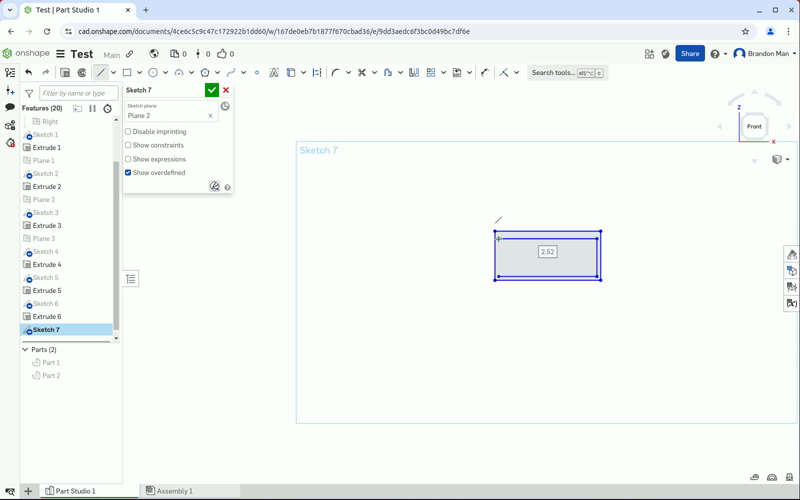
scroll(-6)
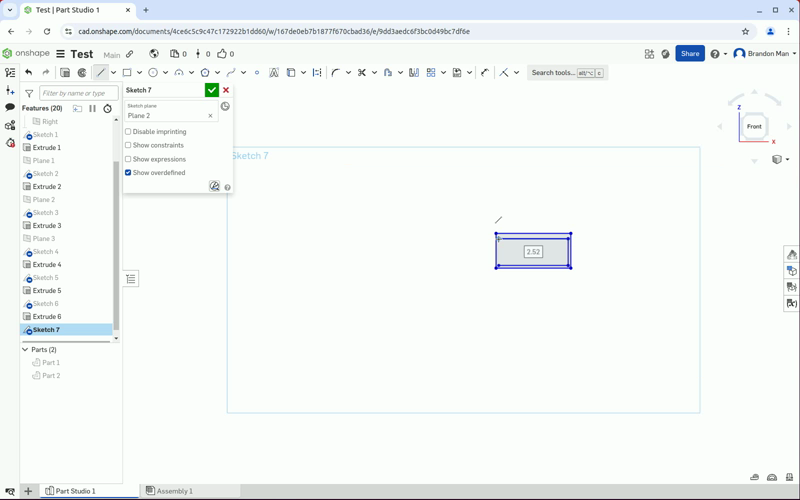
scroll(-6)
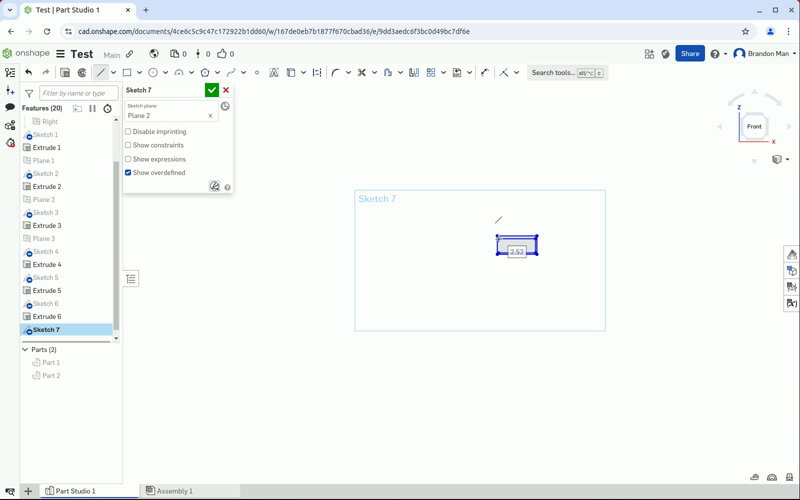
scroll(-6)
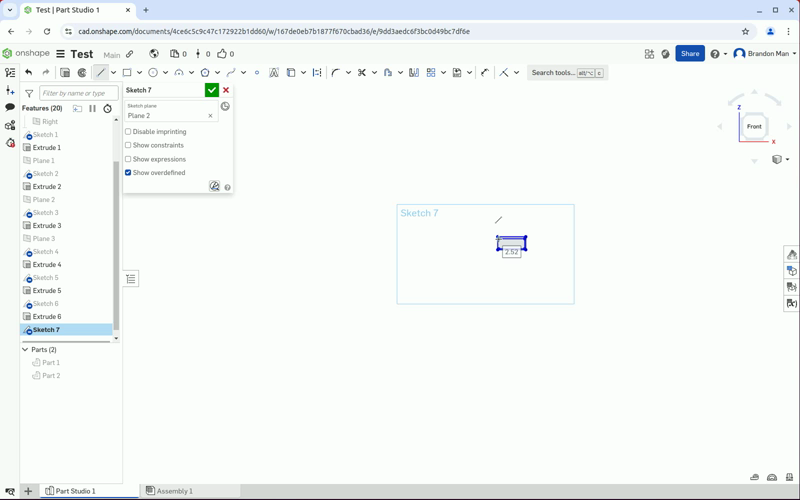
scroll(-6)
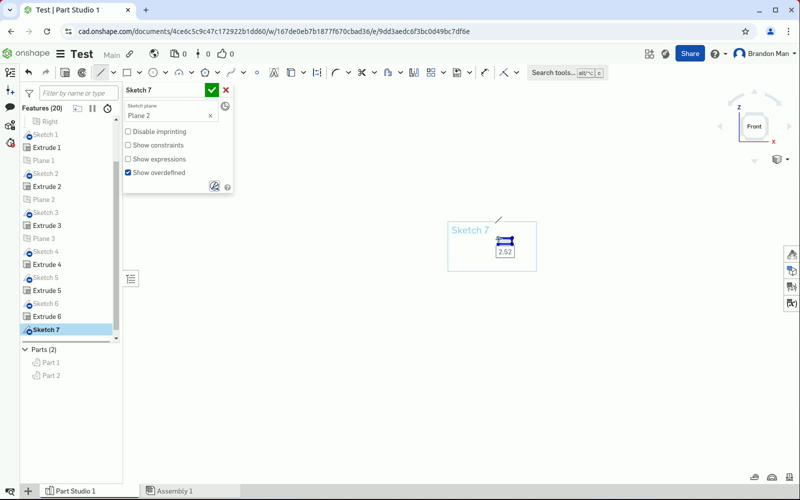
key_up(shift)
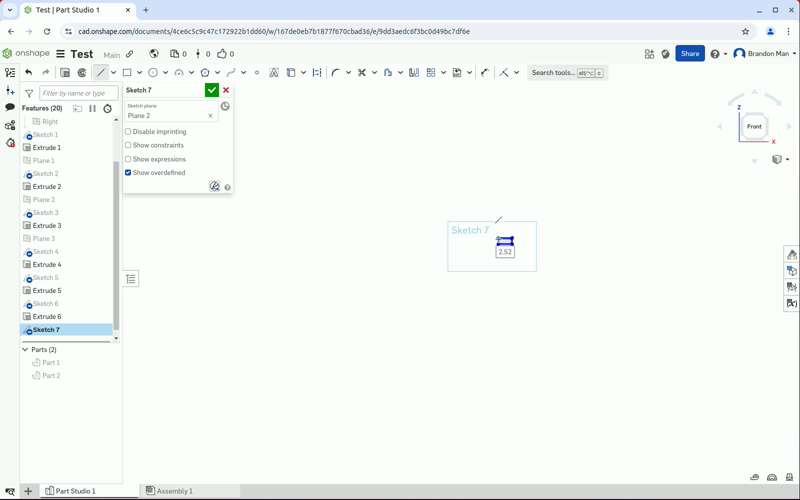
mouse_move(528, 238)
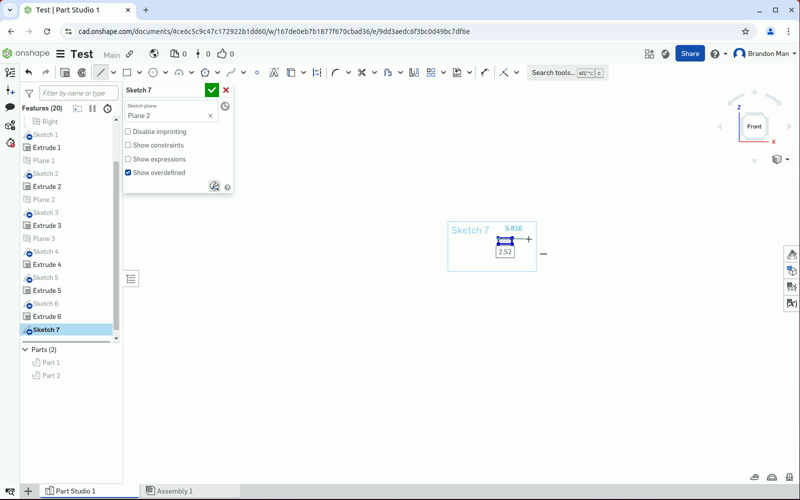
key_down(shift)
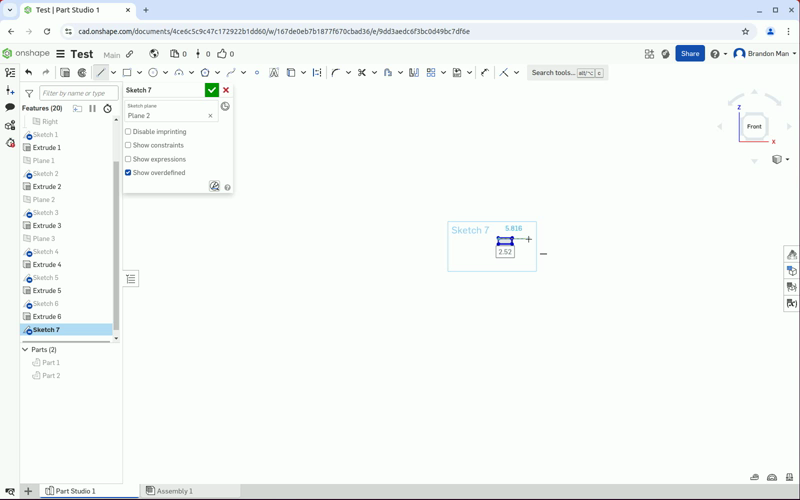
mouse_move(498, 243)
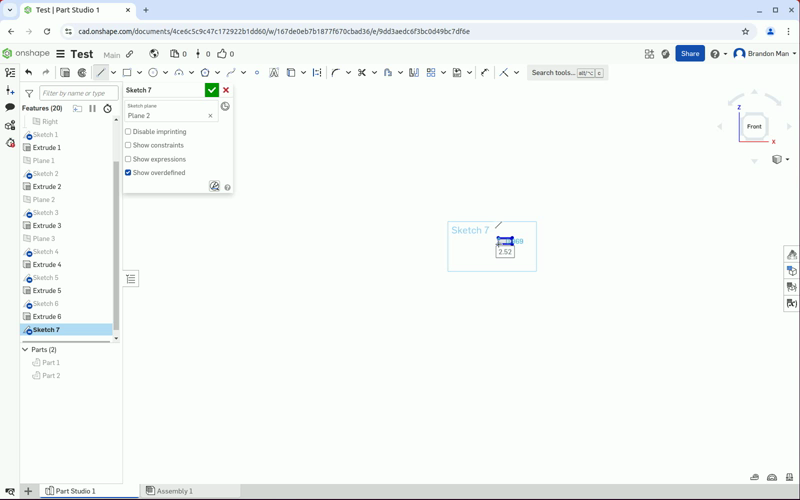
scroll(6)
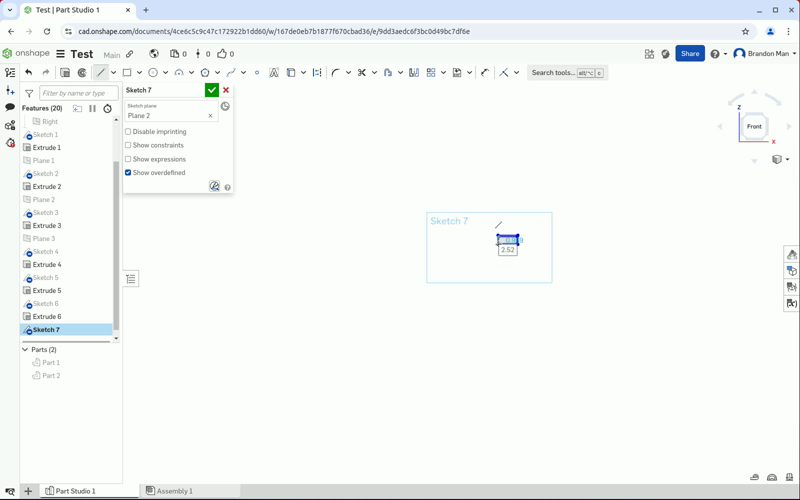
scroll(6)
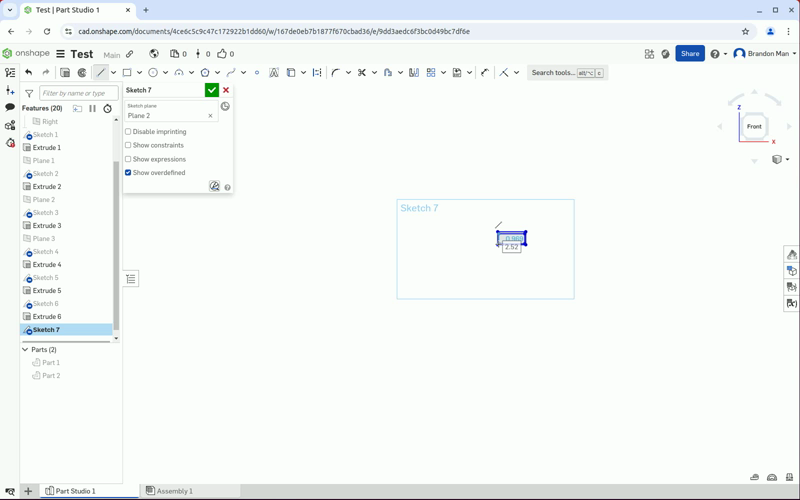
scroll(6)
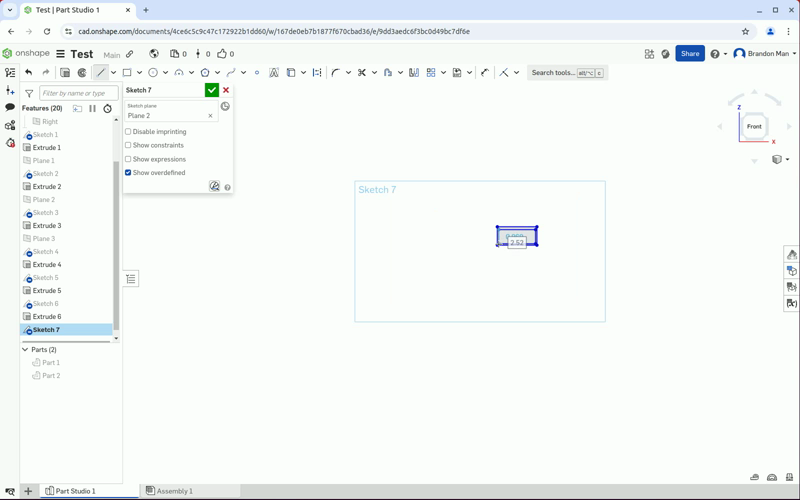
scroll(6)
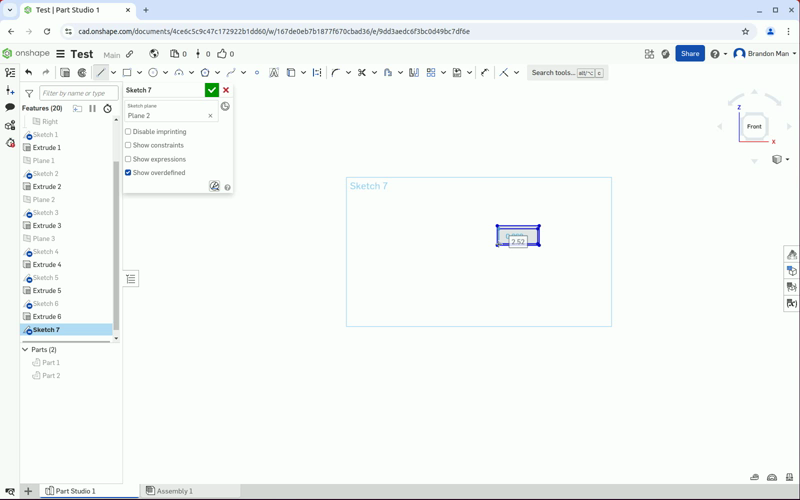
scroll(6)
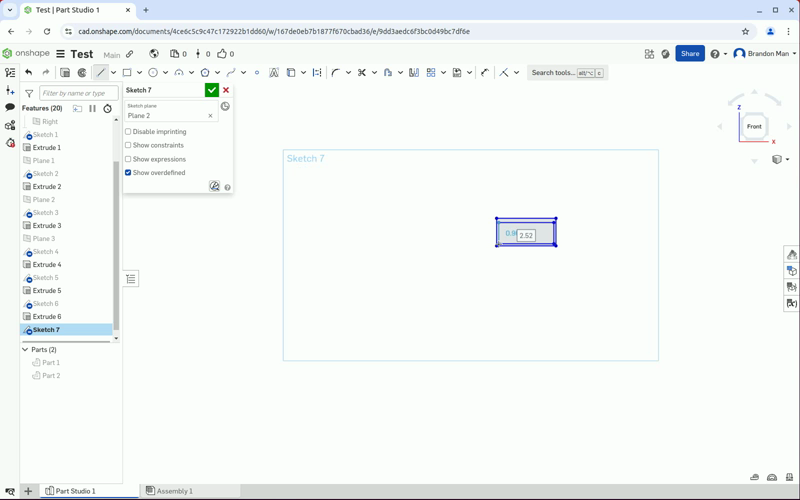
scroll(6)
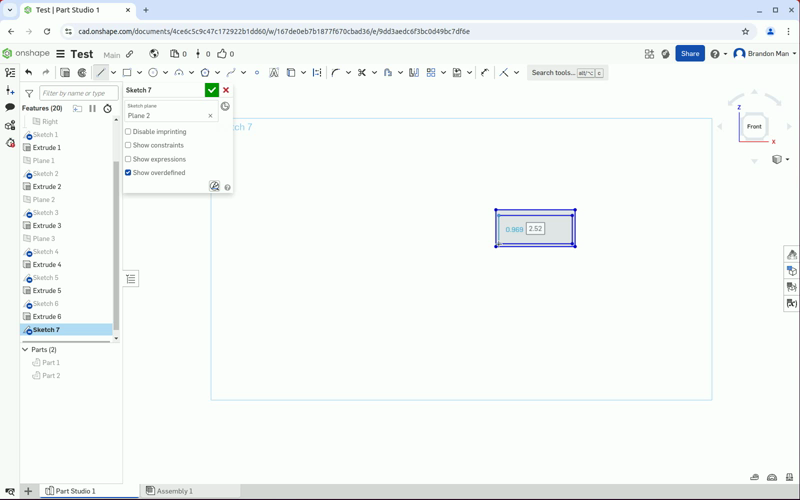
scroll(6)
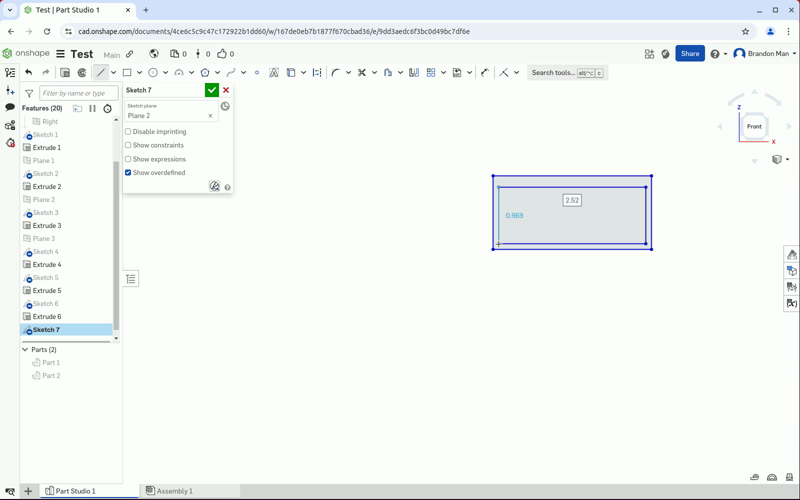
key_up(shift)
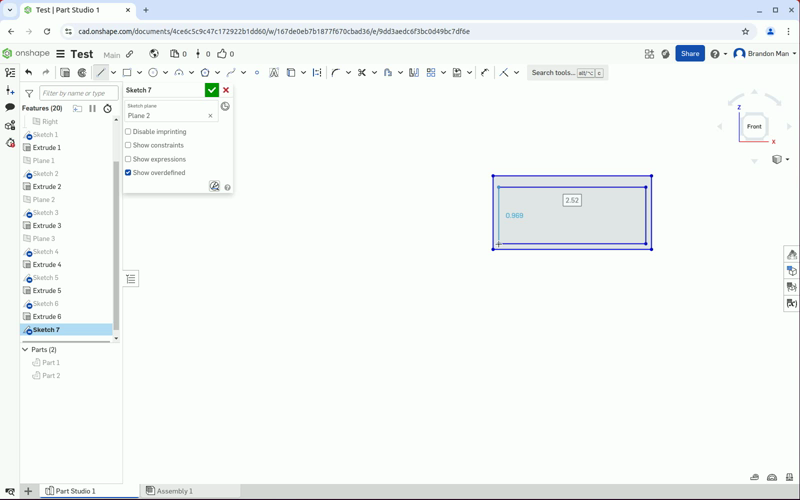
click(498, 243)
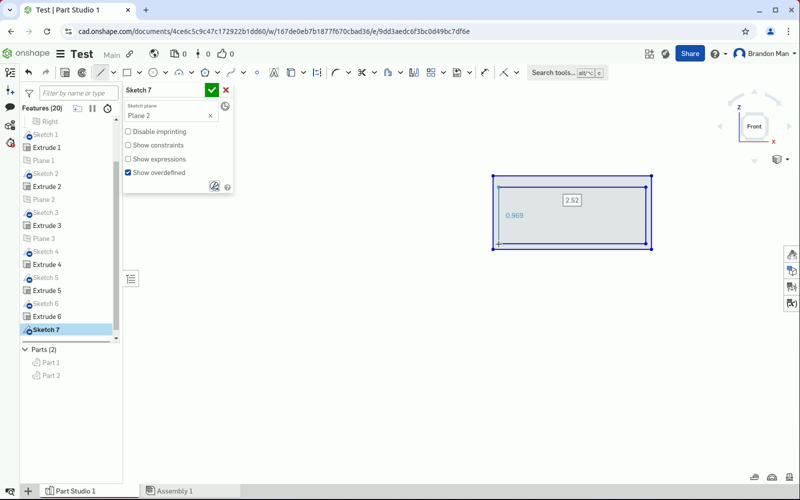
scroll(-6)
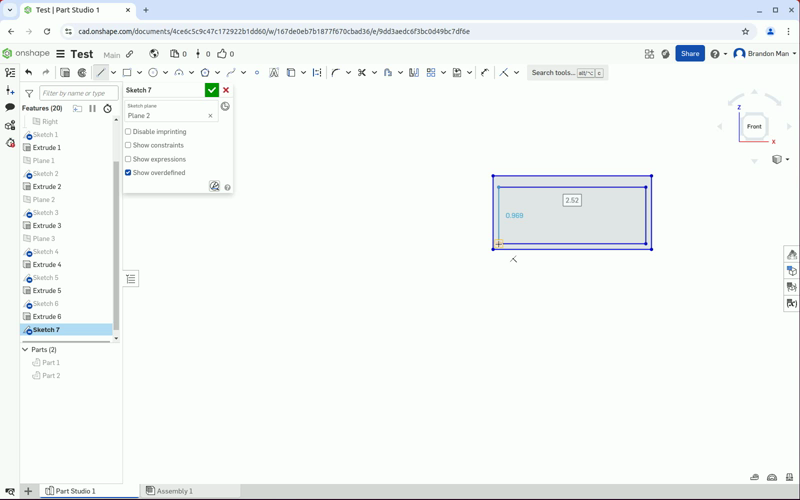
scroll(-6)
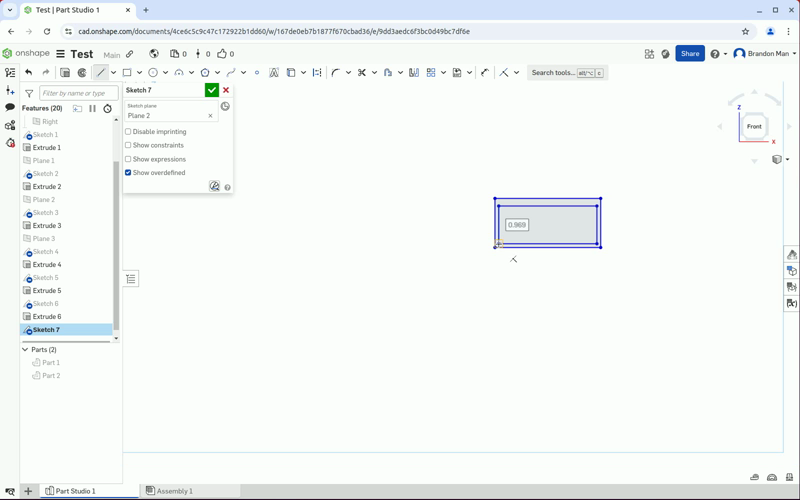
scroll(-6)
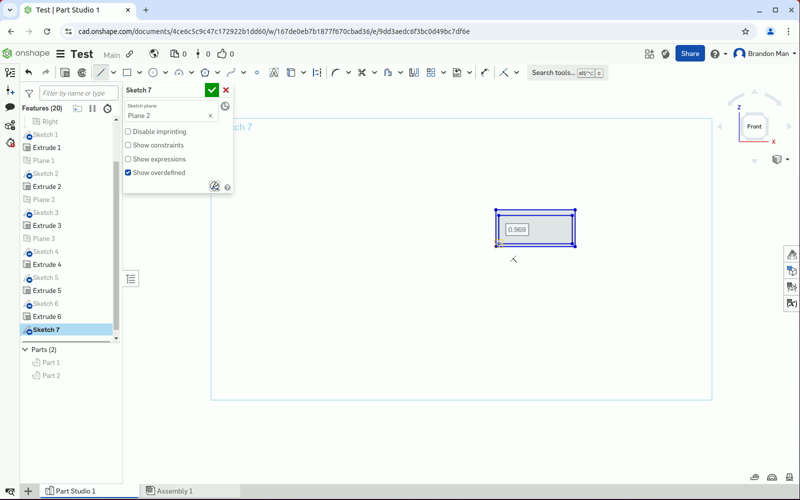
scroll(-6)
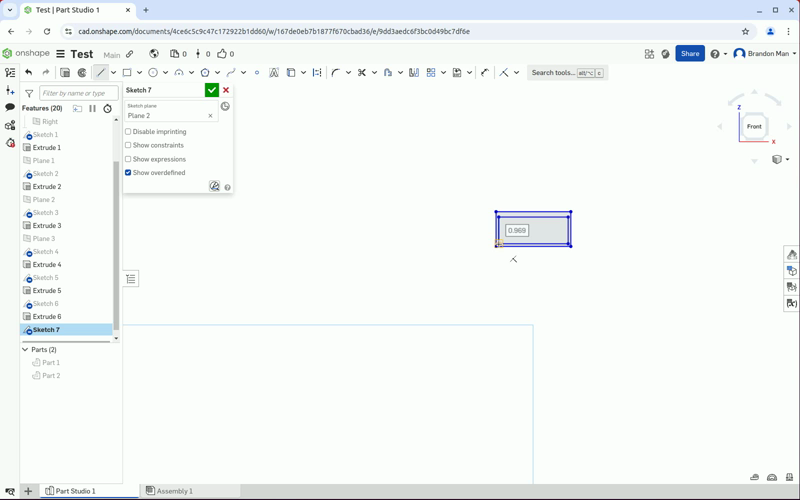
scroll(-6)
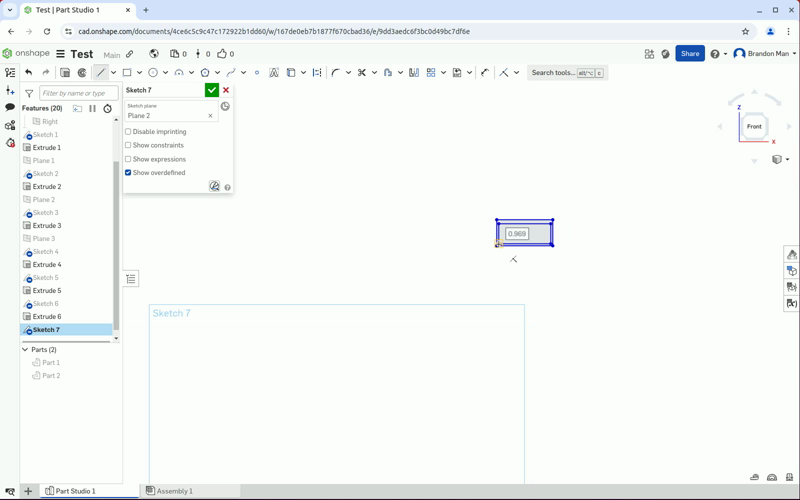
scroll(-6)
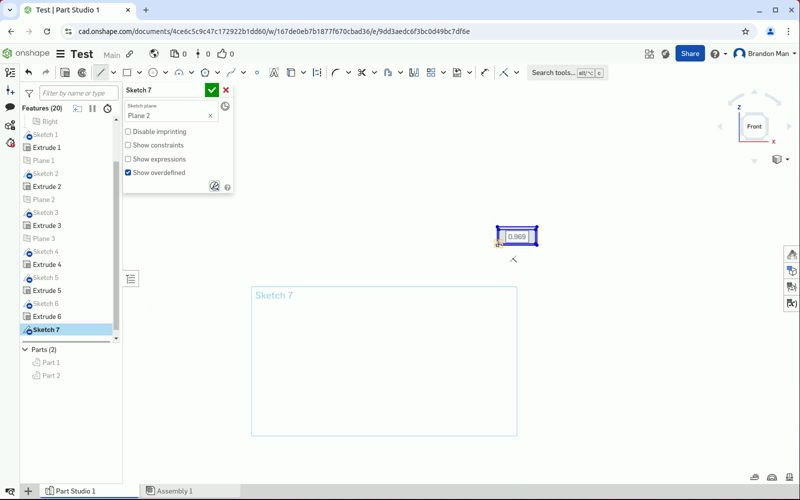
scroll(-6)
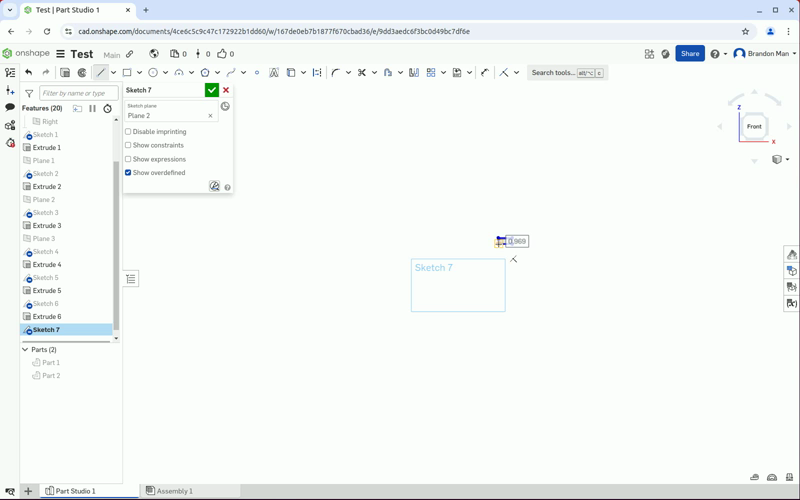
key(esc)
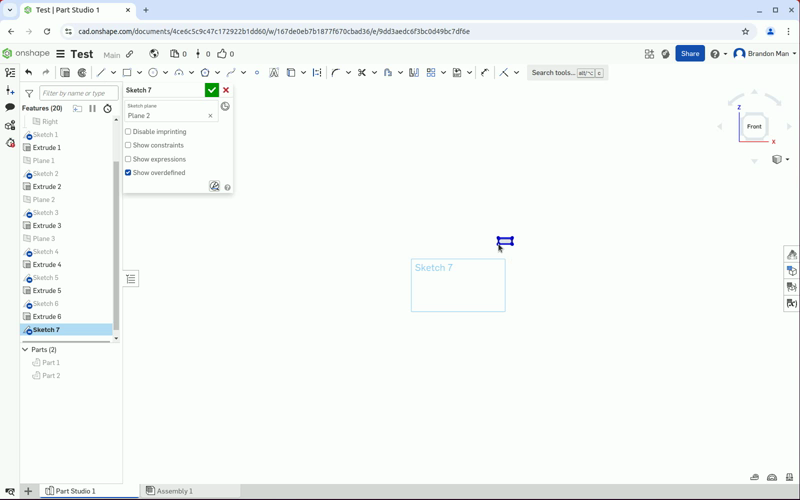
mouse_move(505, 238)
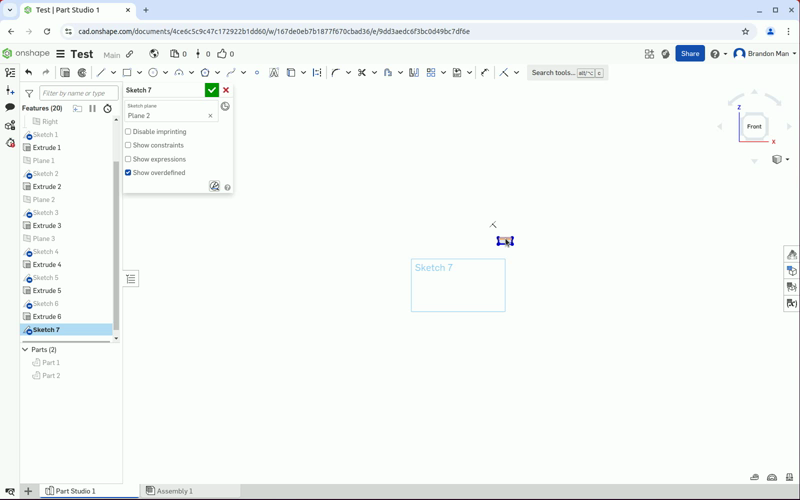
scroll(6)
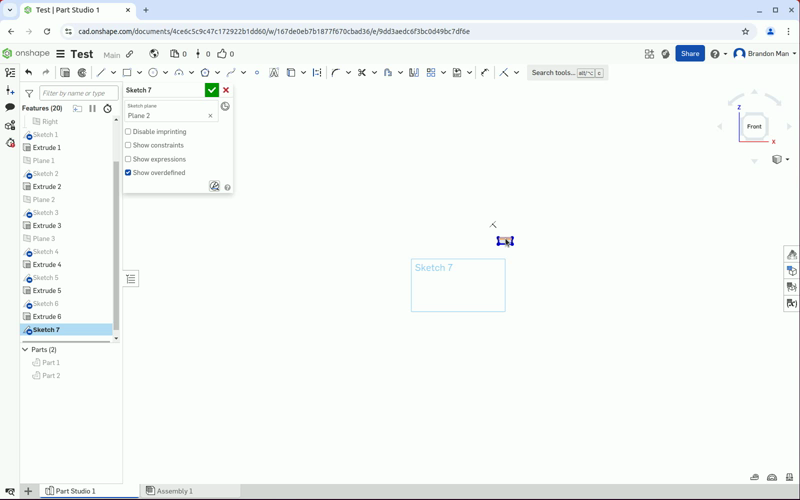
scroll(6)
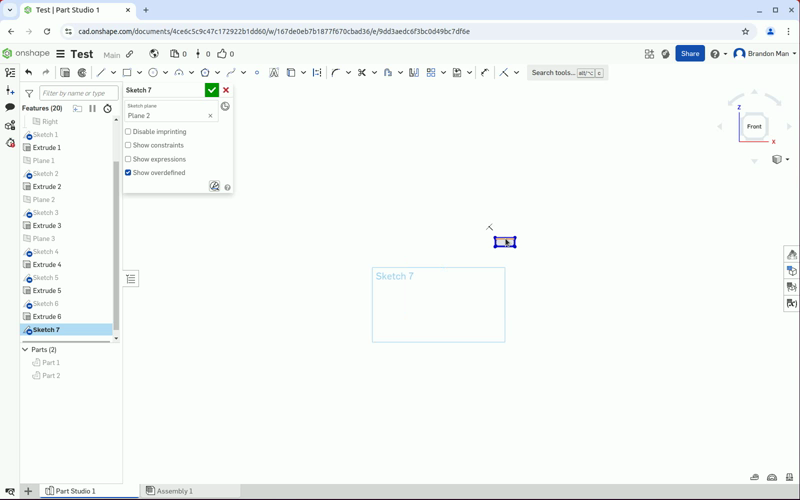
scroll(6)
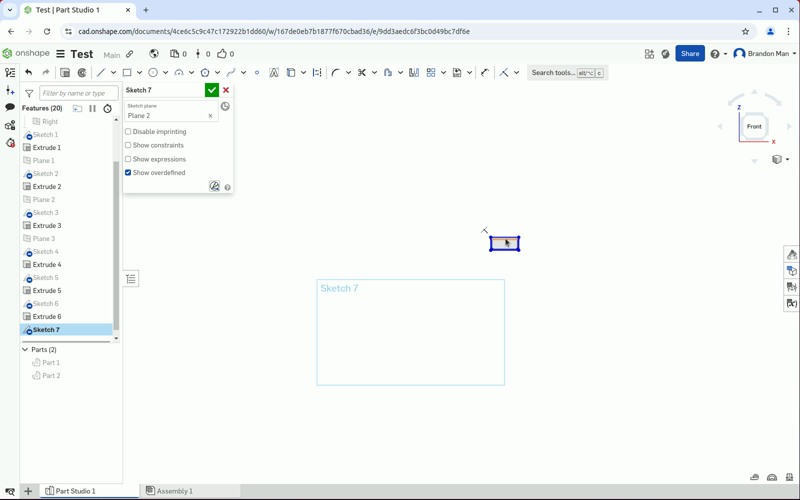
scroll(6)
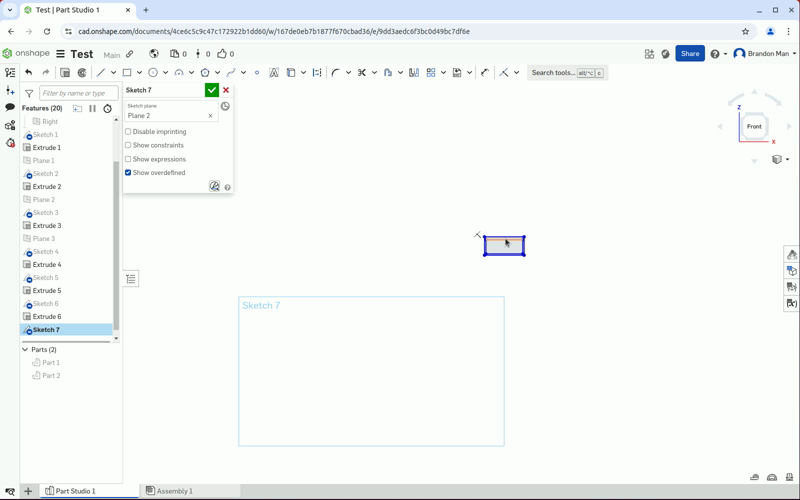
scroll(6)
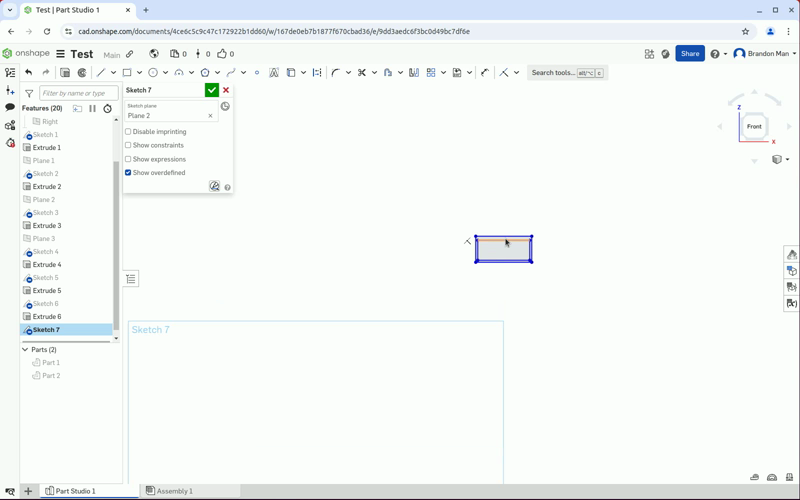
scroll(6)
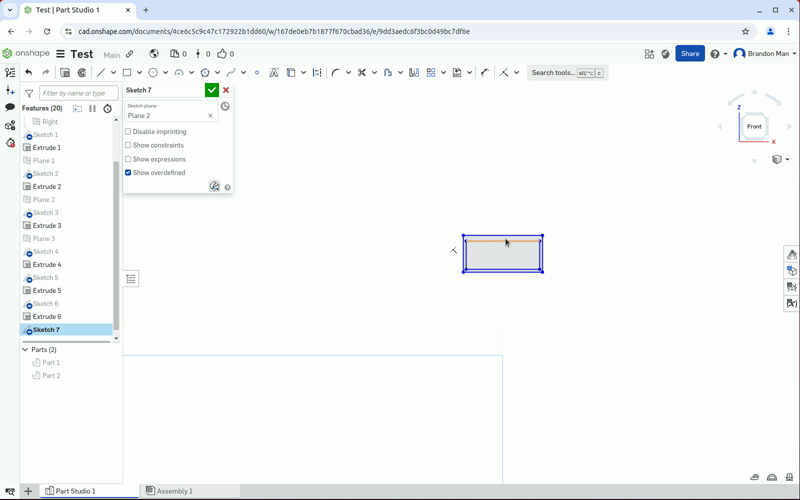
scroll(6)
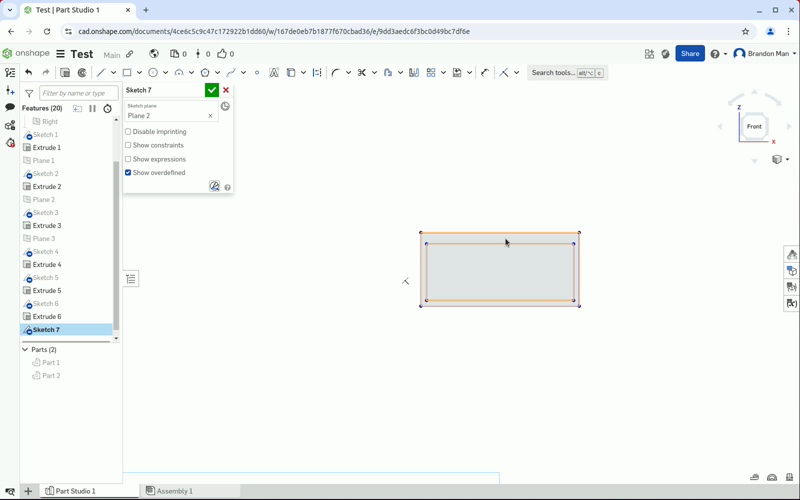
click(505, 238)
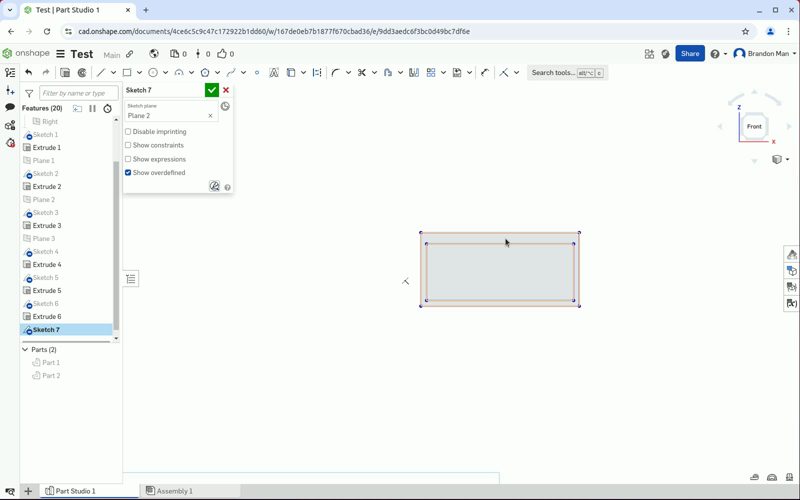
scroll(-6)
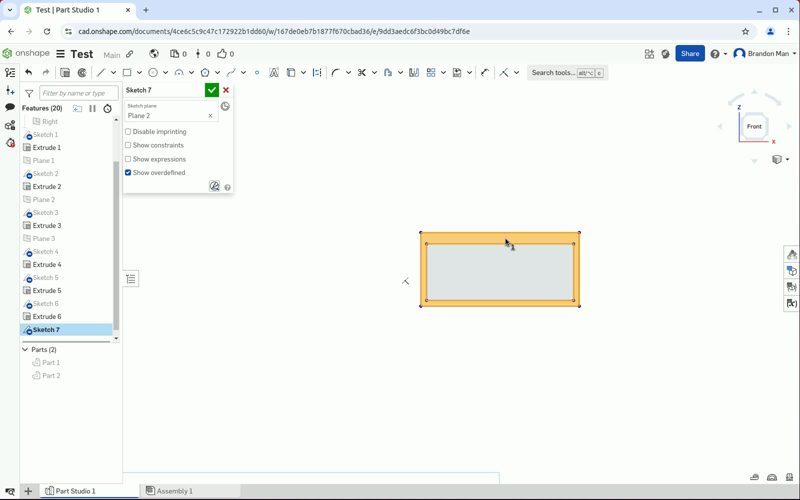
scroll(-6)
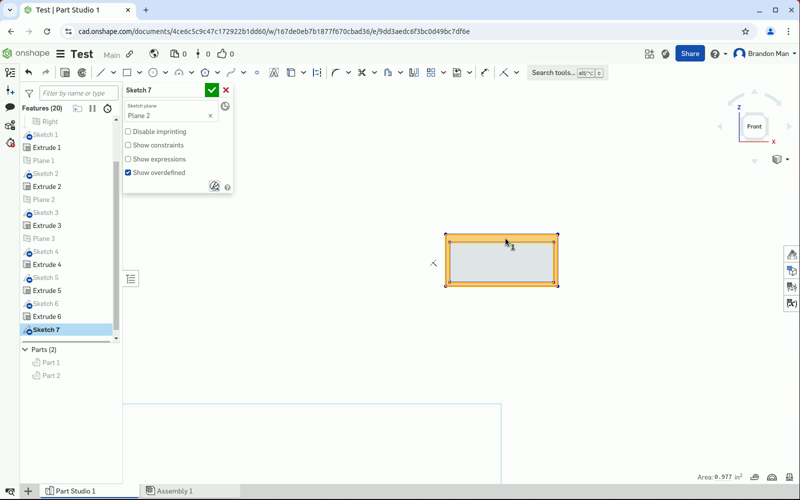
scroll(-6)
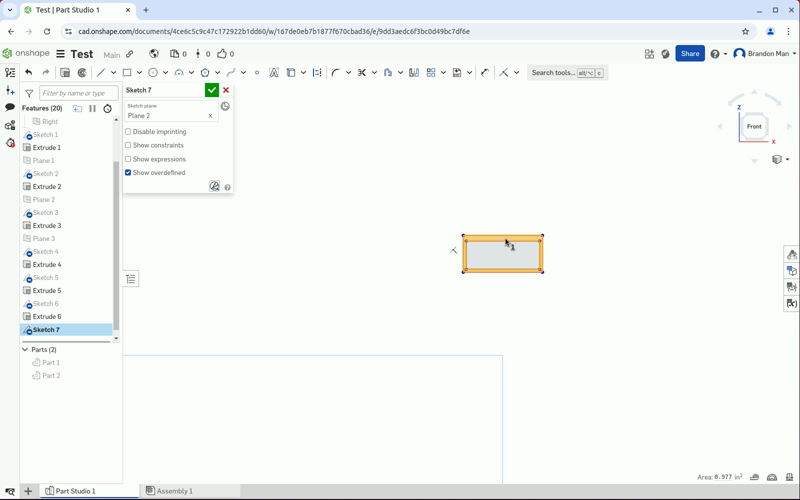
scroll(-6)
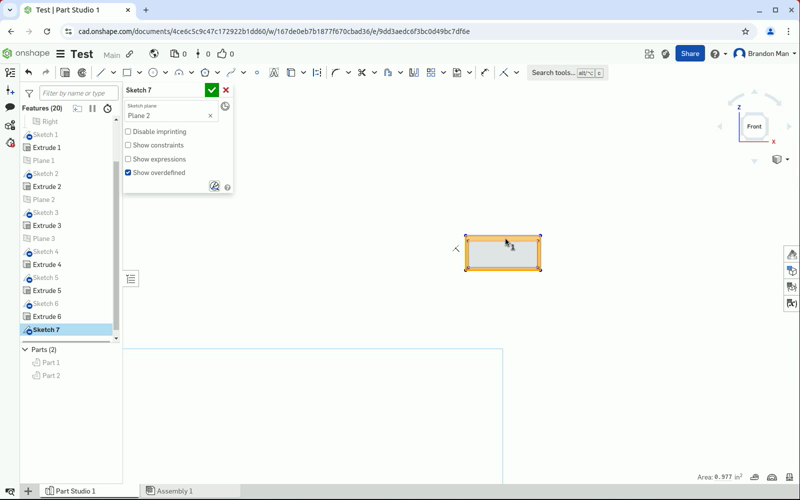
scroll(-6)
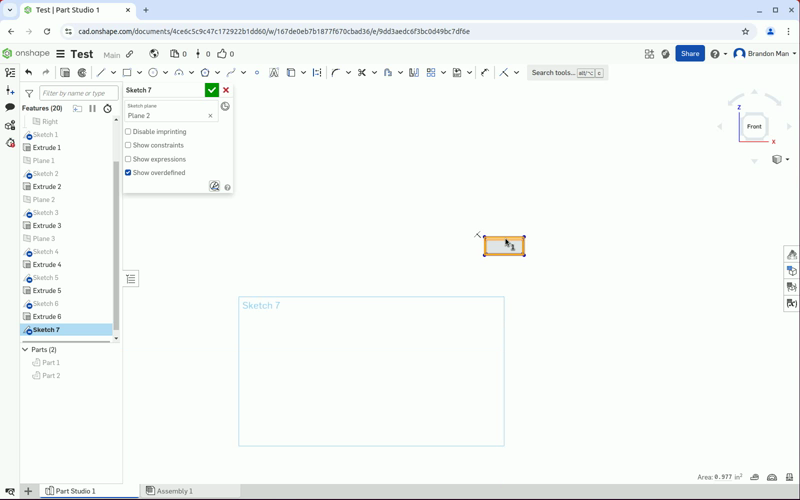
scroll(-6)
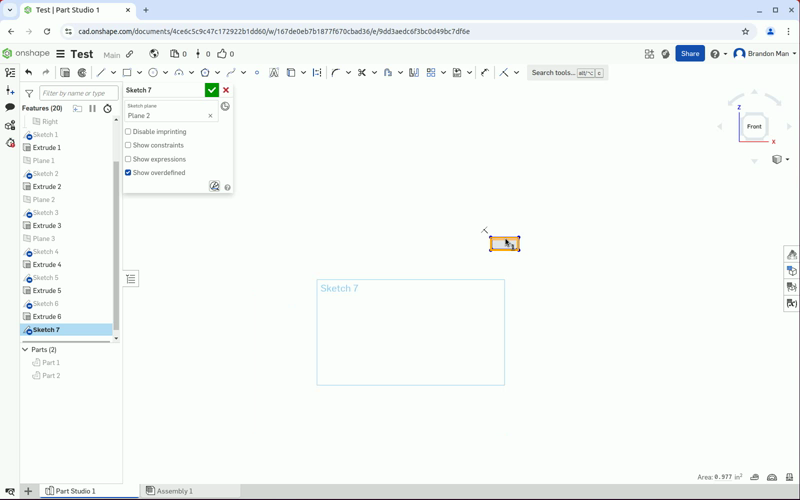
scroll(-6)
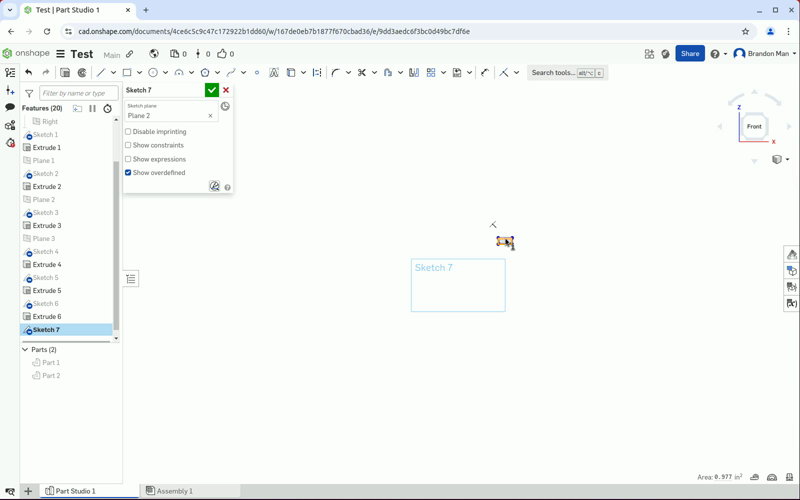
mouse_move(73, 352)
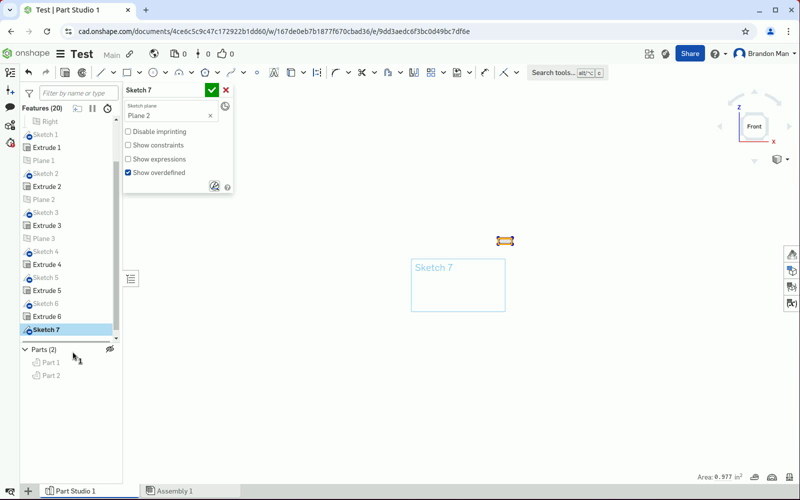
key(shift+y)
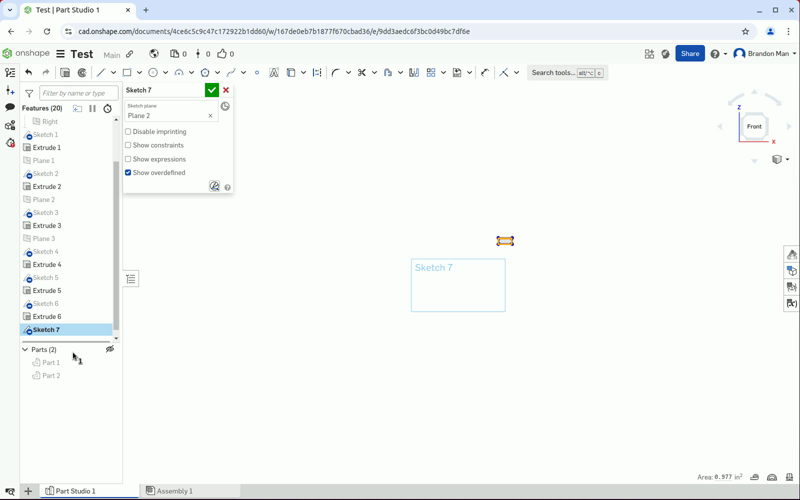
key(shift+e)
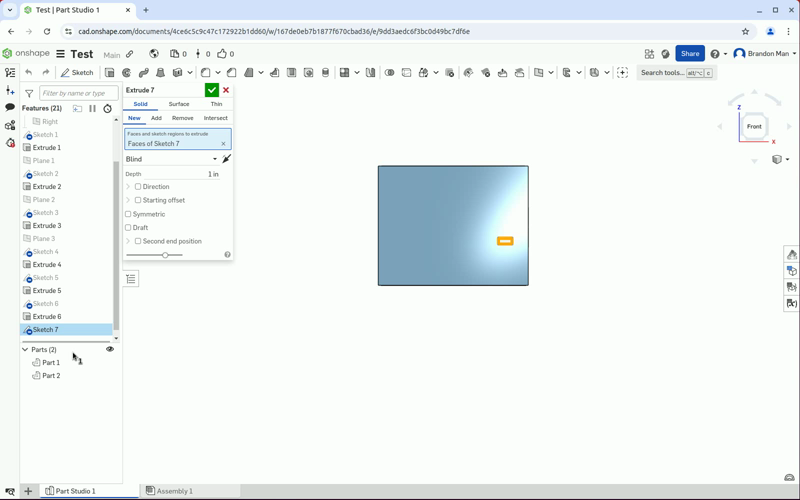
mouse_move(143, 106)
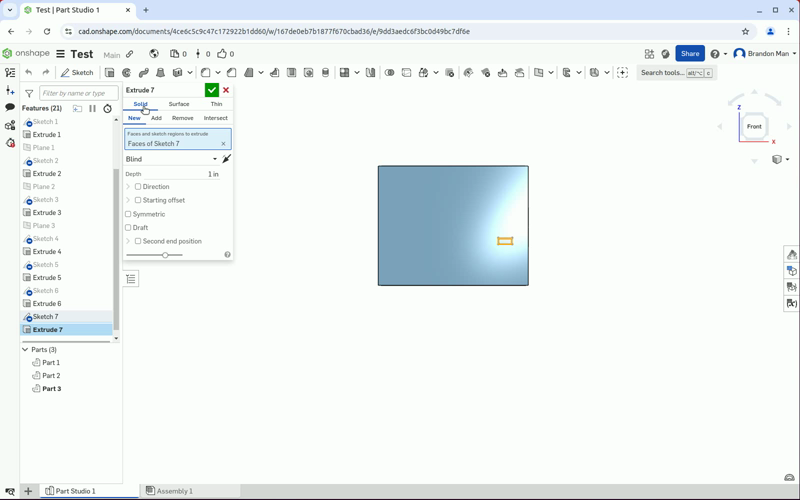
click(143, 106)
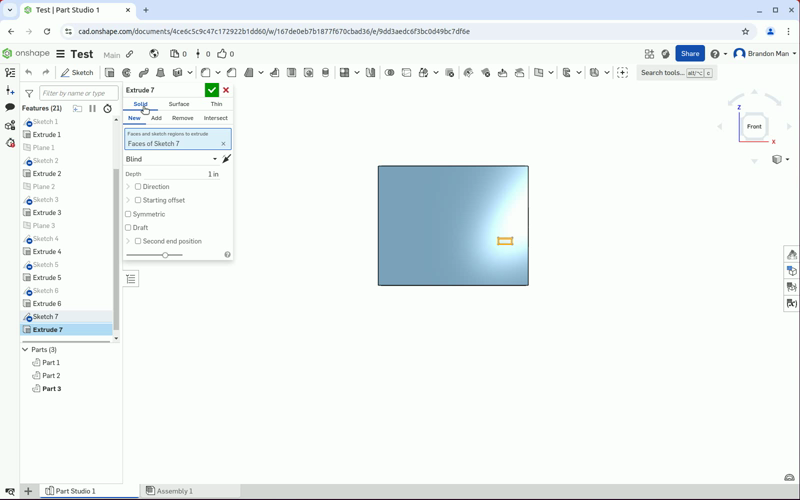
mouse_move(137, 120)
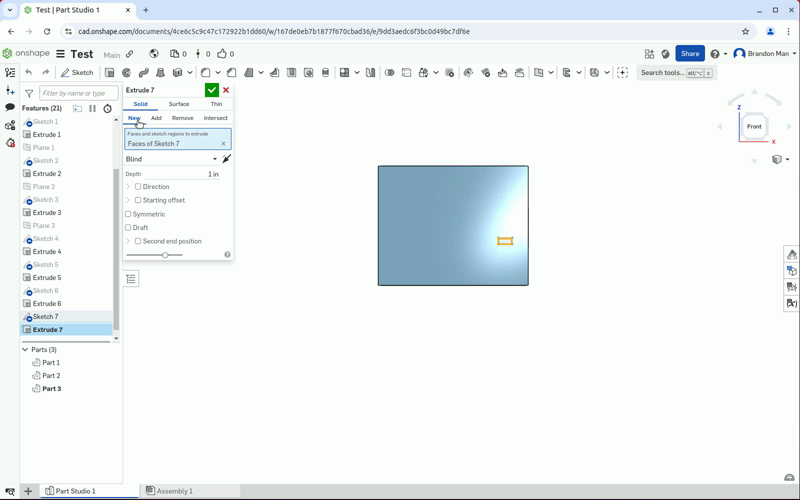
click(137, 120)
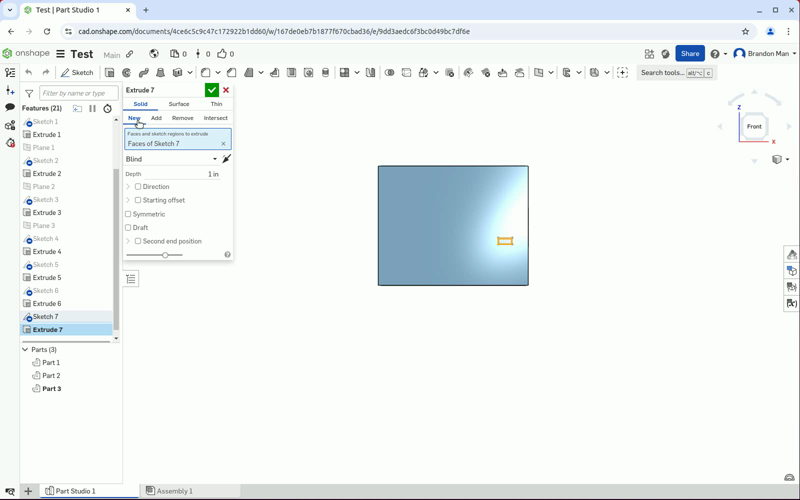
key(tab, 4)
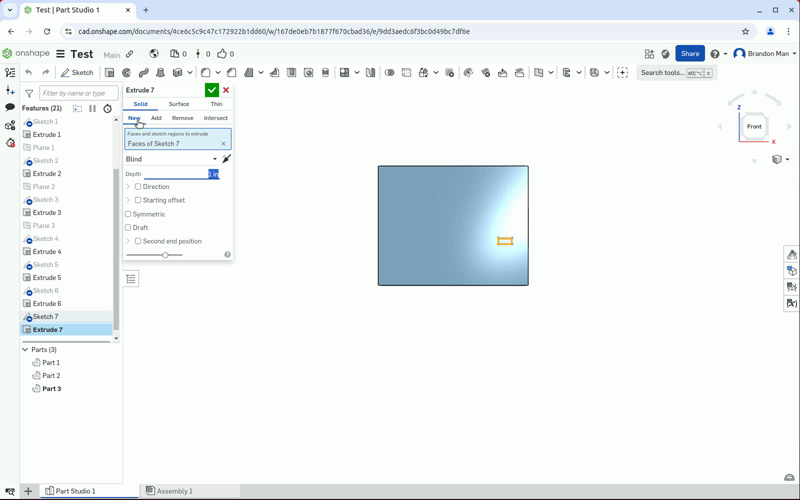
text(0.241)
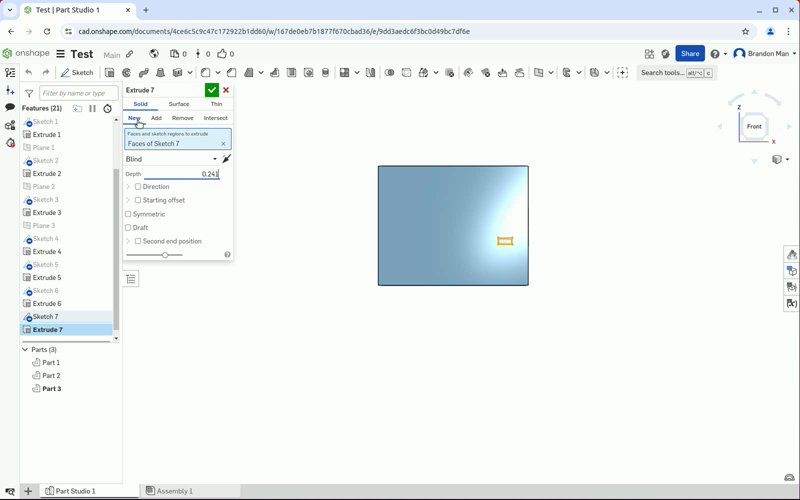
key(enter)
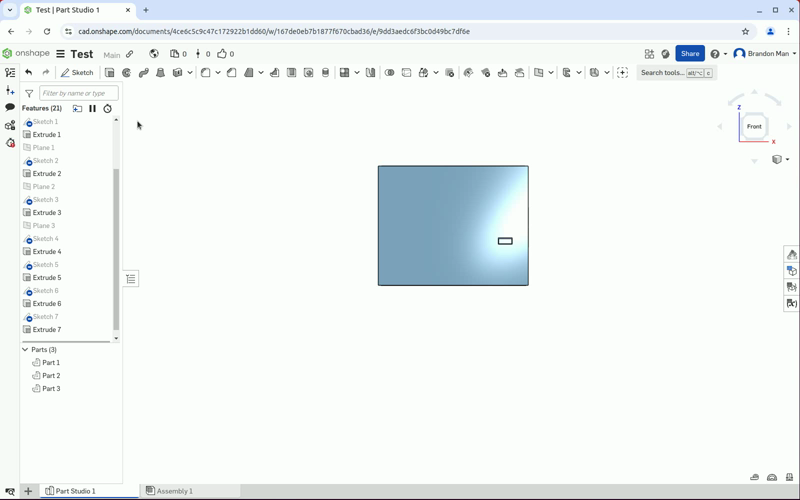
key(shift+h)
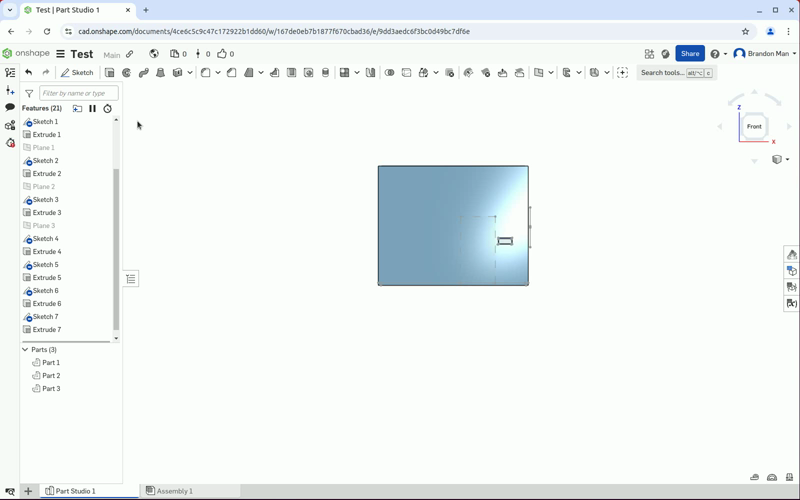
key(shift+h)
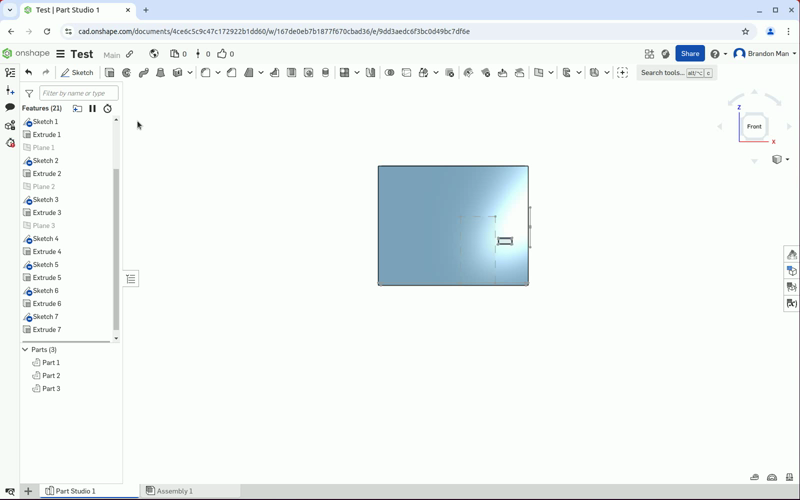
key(shift+7)
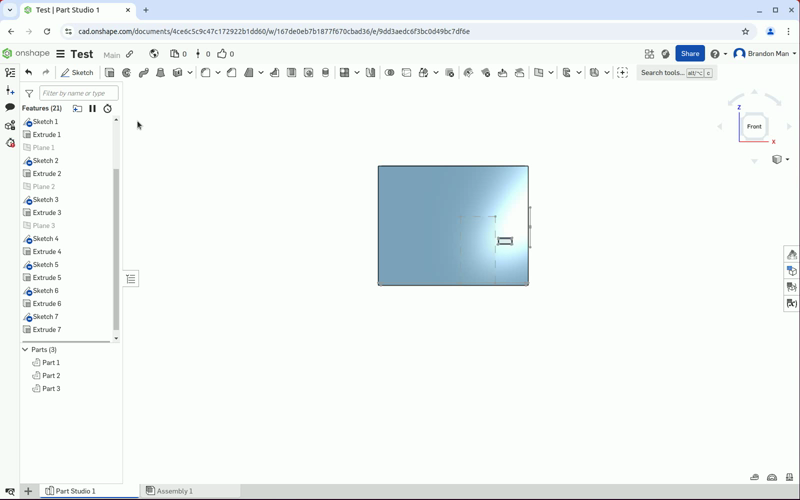
key(left, 2)
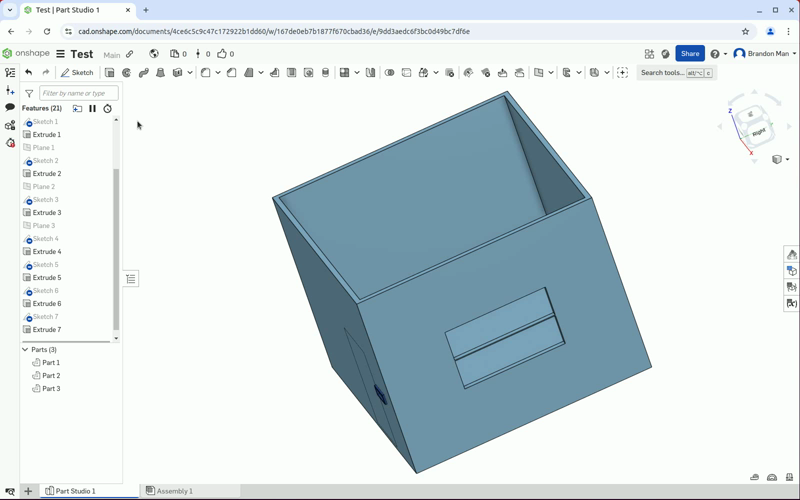
key(down, 2)
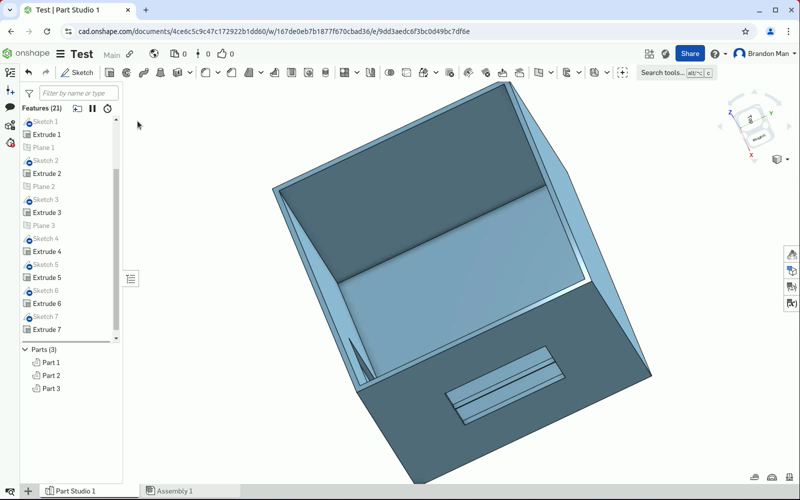
key(up, 2)
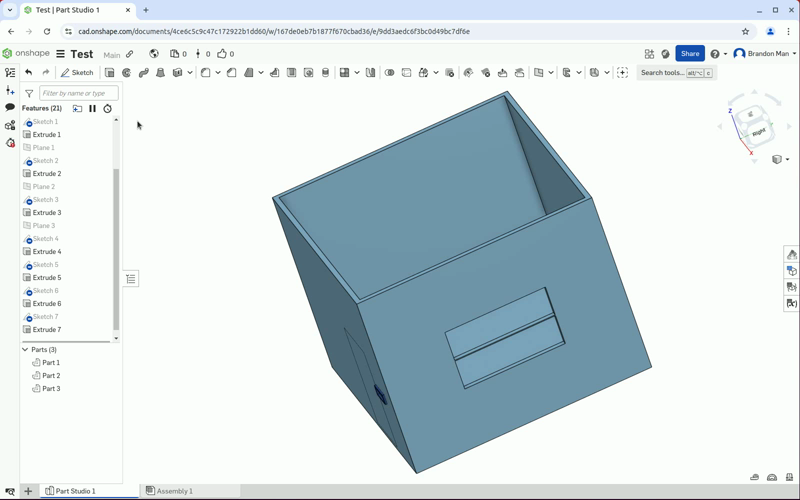
key(right, 2)
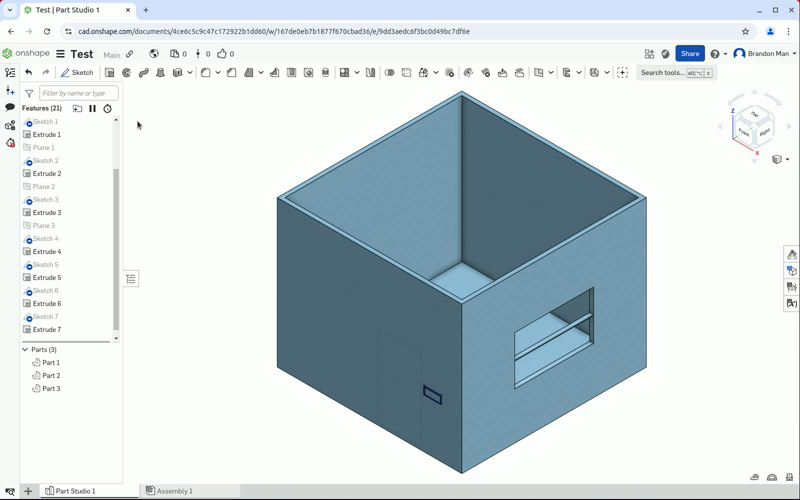
mouse_move(69, 124)
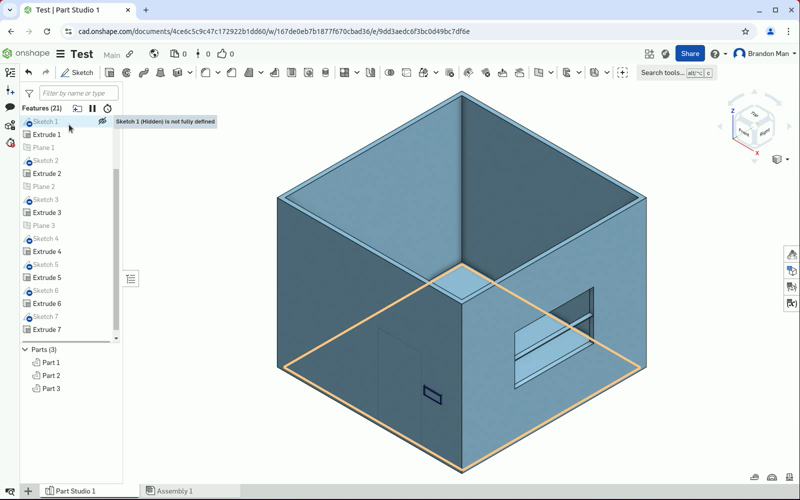
click(69, 124)